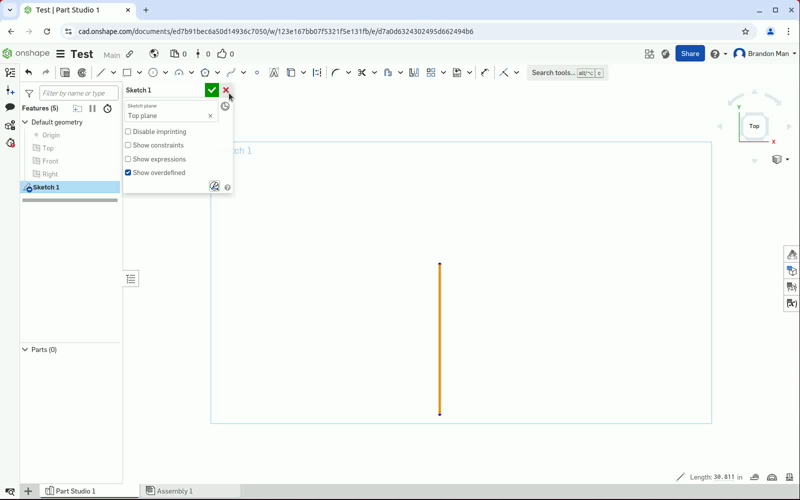
key(shift+h)
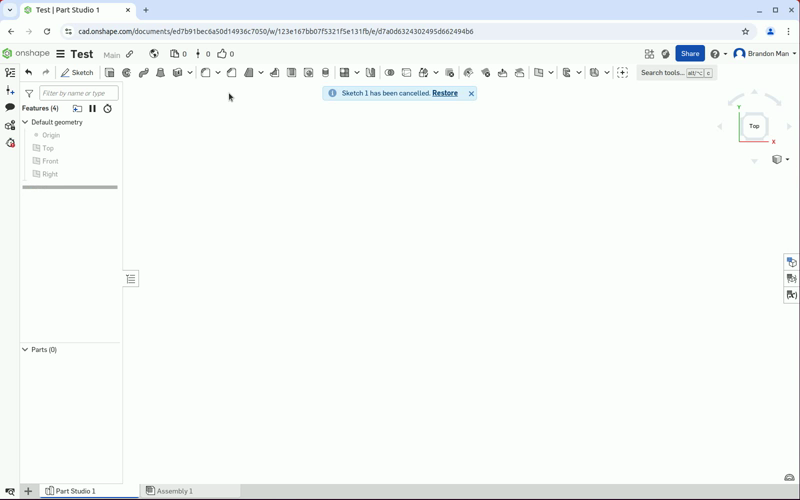
mouse_move(73, 352)
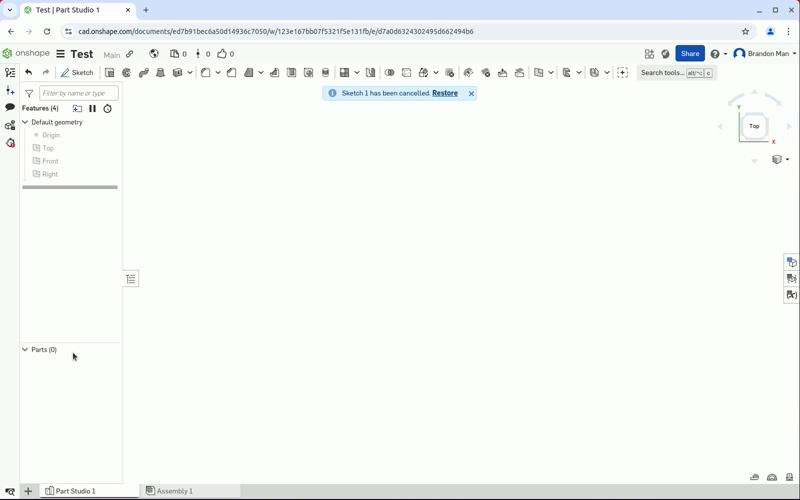
key(y)
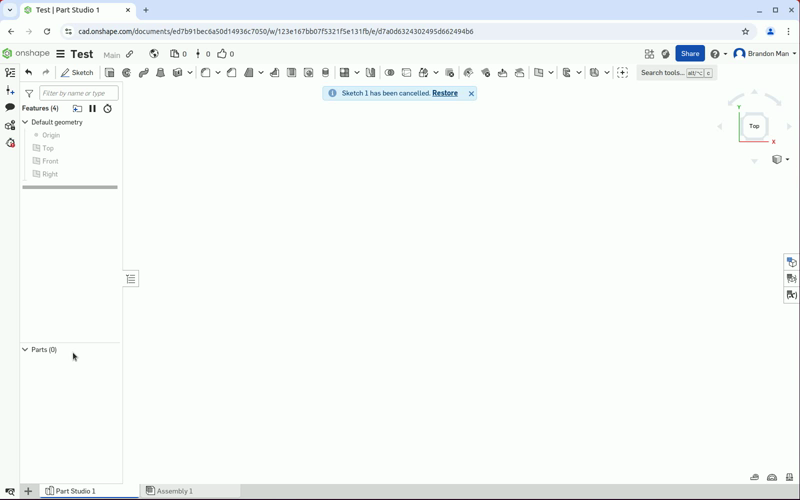
key(shift+p)
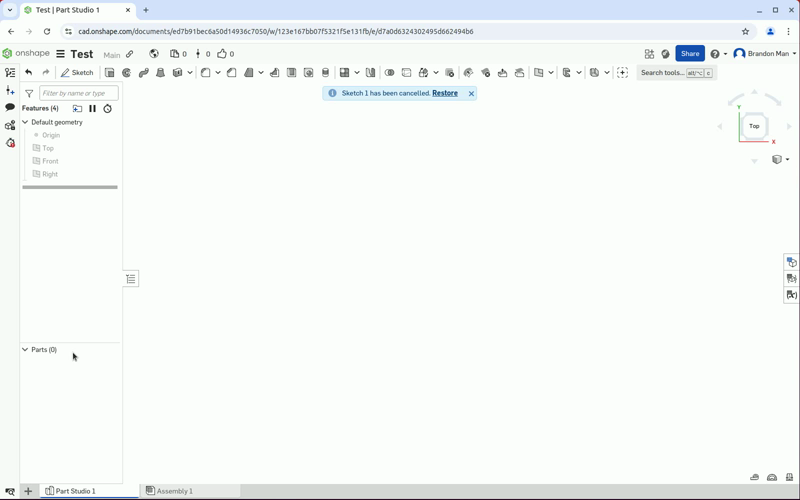
key(space)
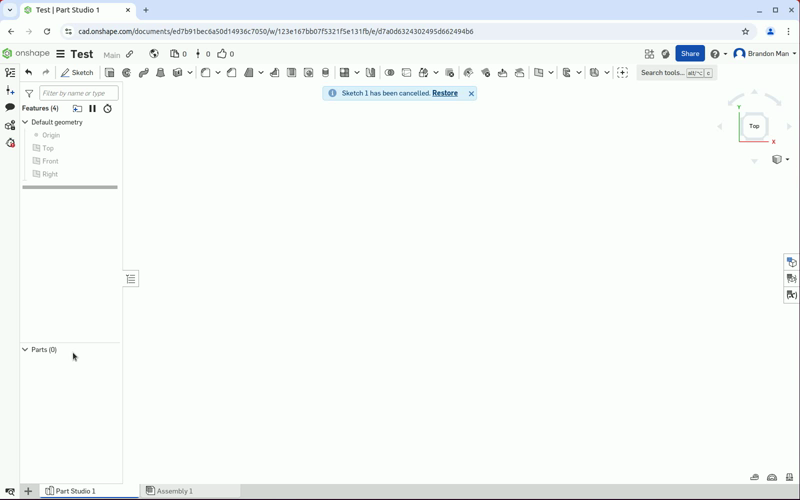
key_down(shift)
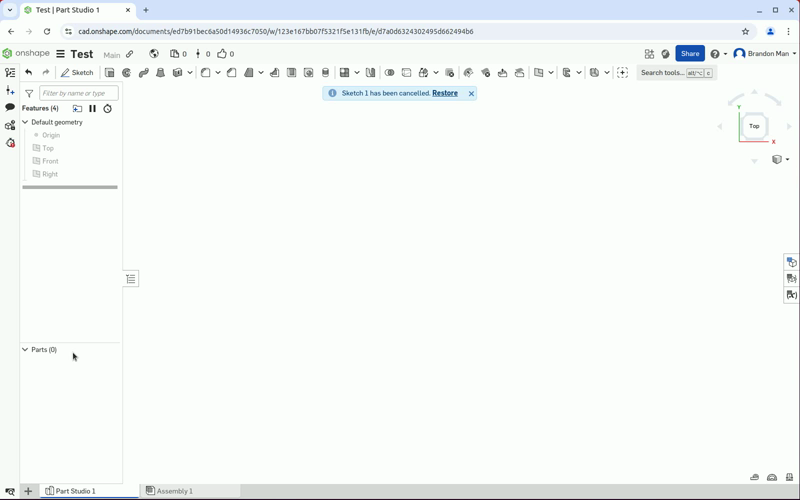
key(up)
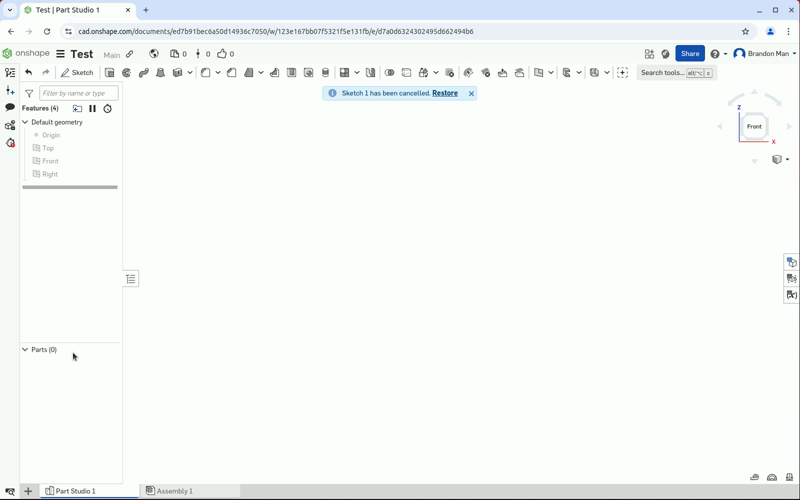
key_up(shift)
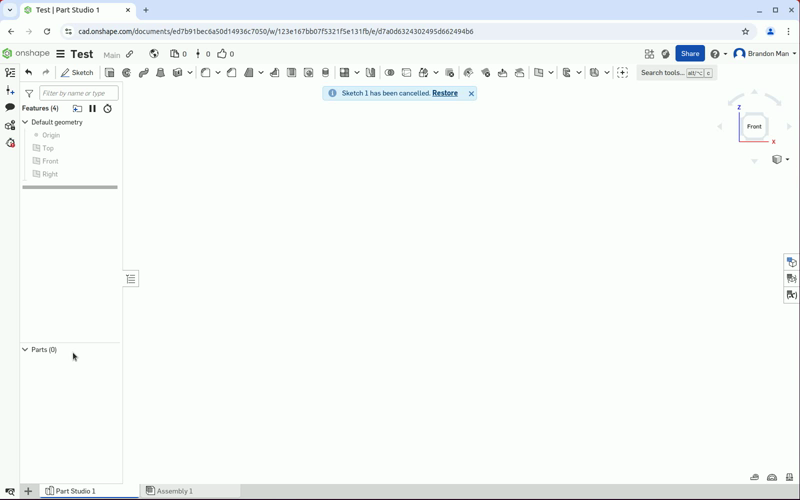
key(space)
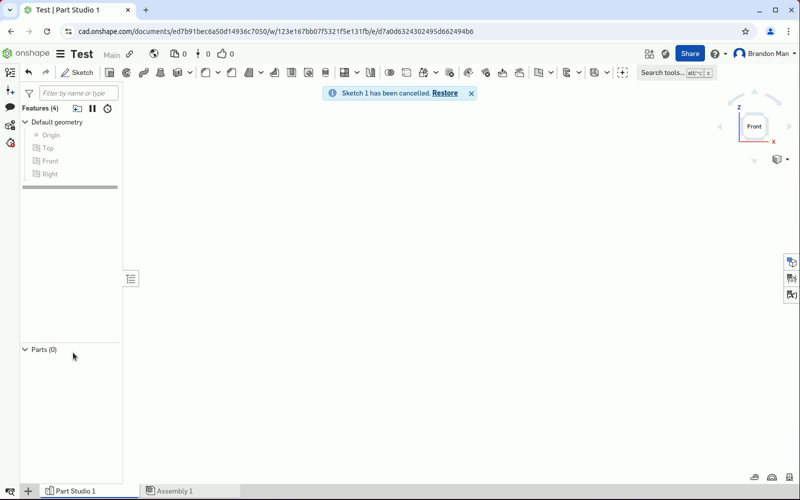
key_down(shift)
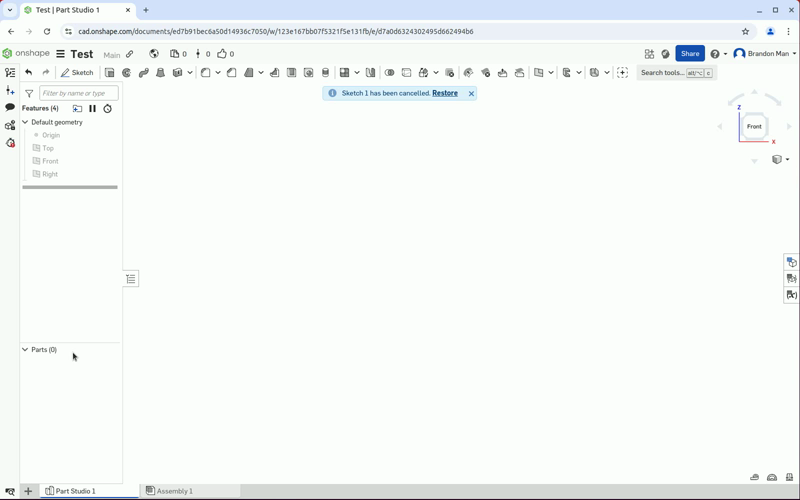
key(left)
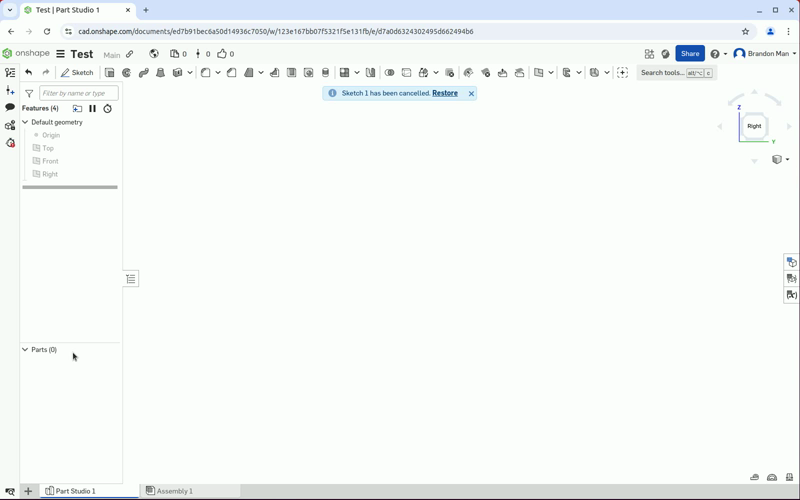
key_up(shift)
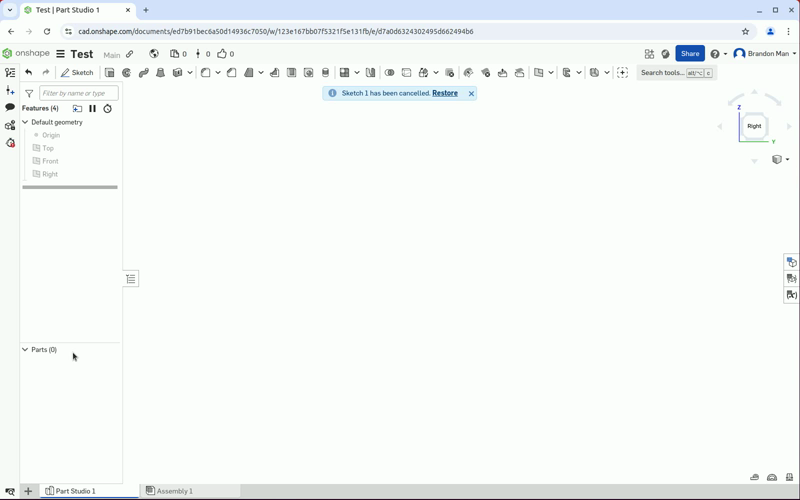
mouse_move(73, 352)
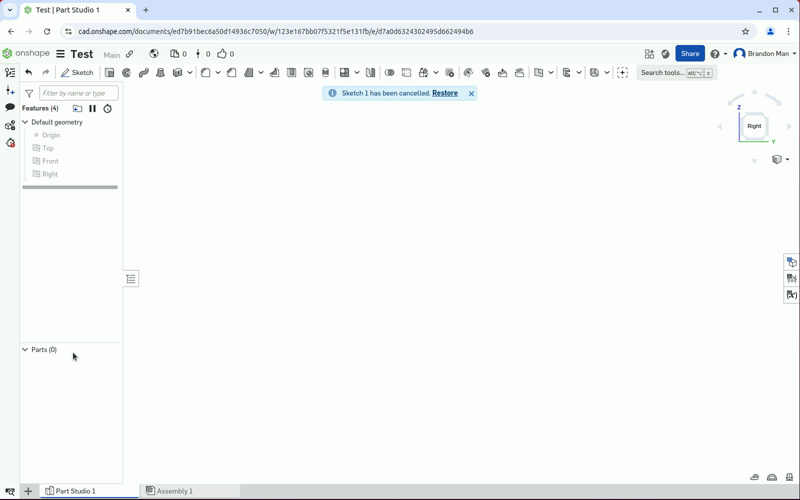
key(shift+y)
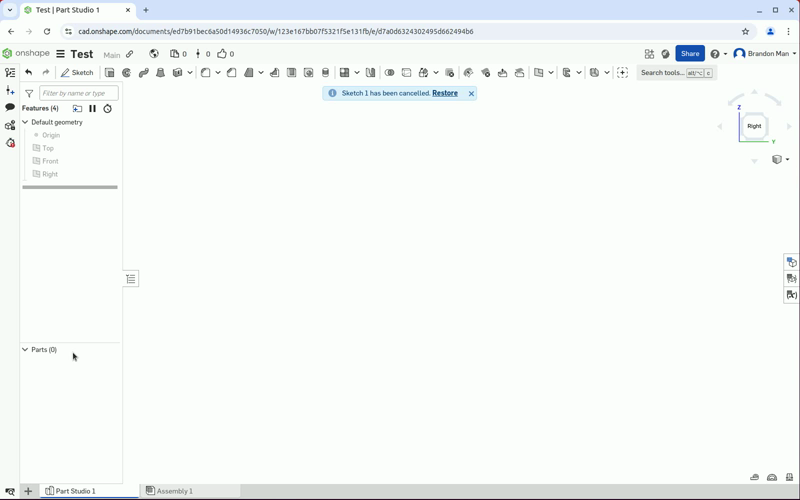
key(shift+s)
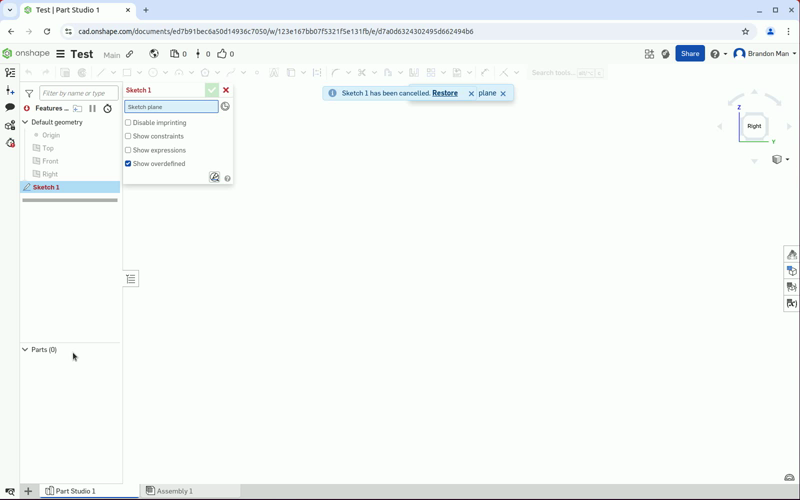
mouse_move(73, 176)
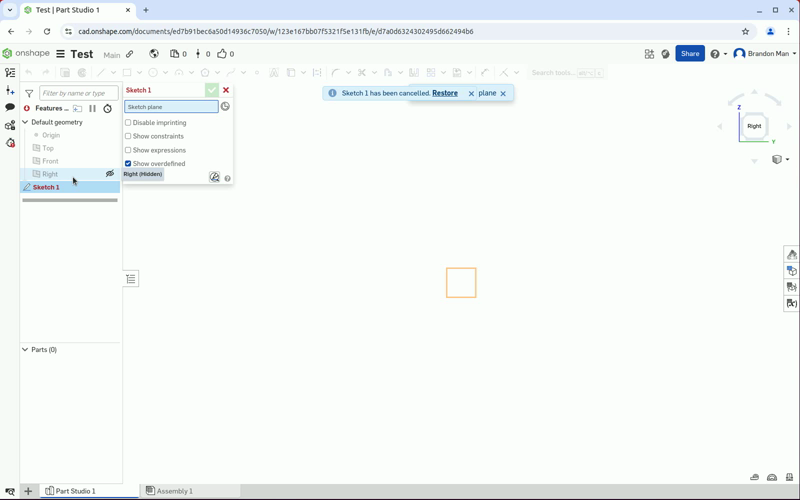
click(73, 176)
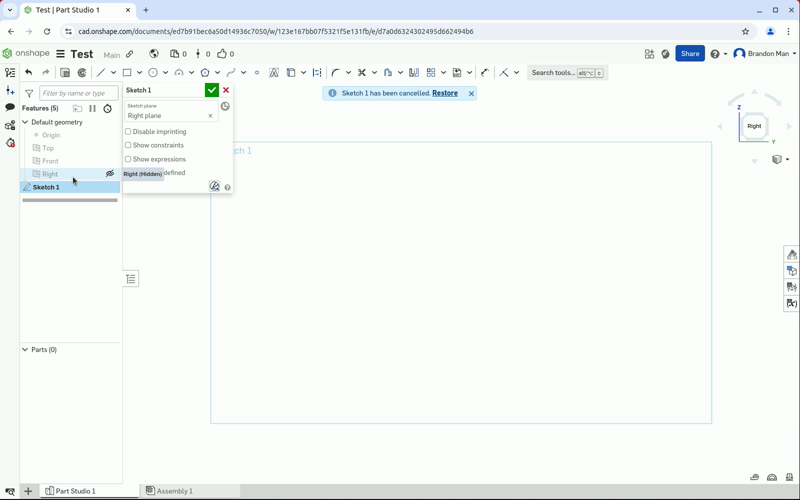
mouse_move(73, 352)
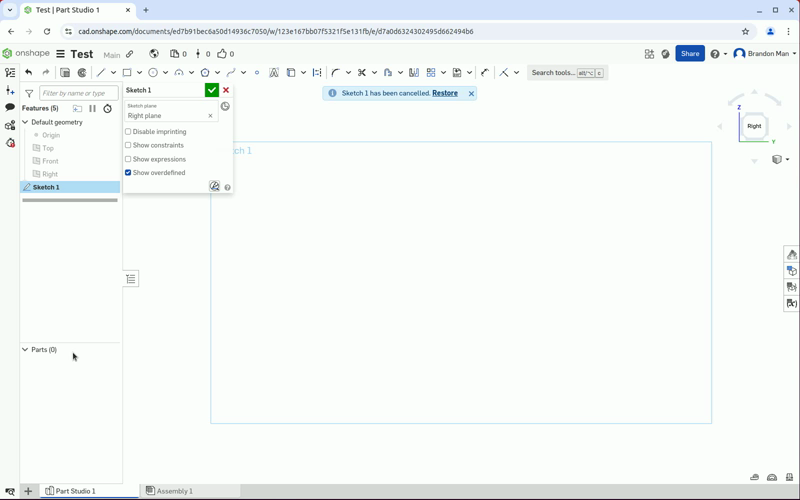
key(y)
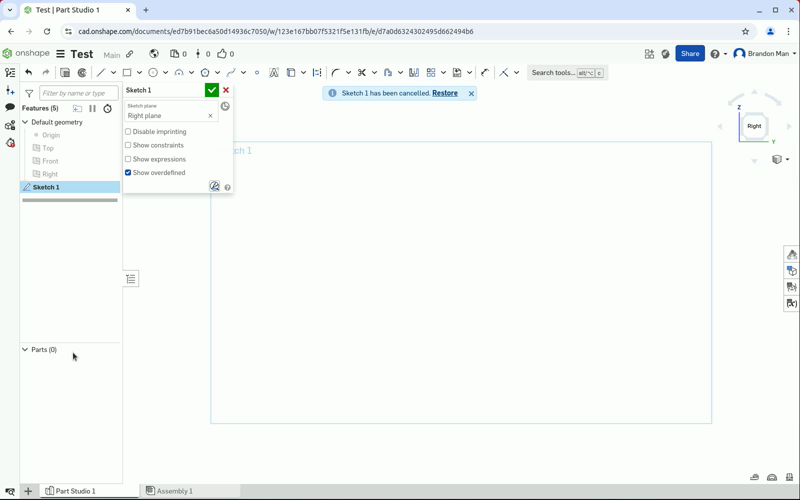
key(l)
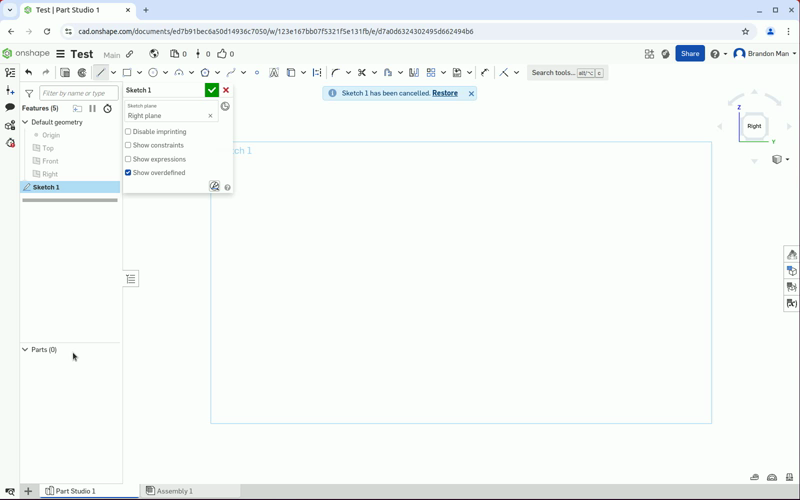
key_down(shift)
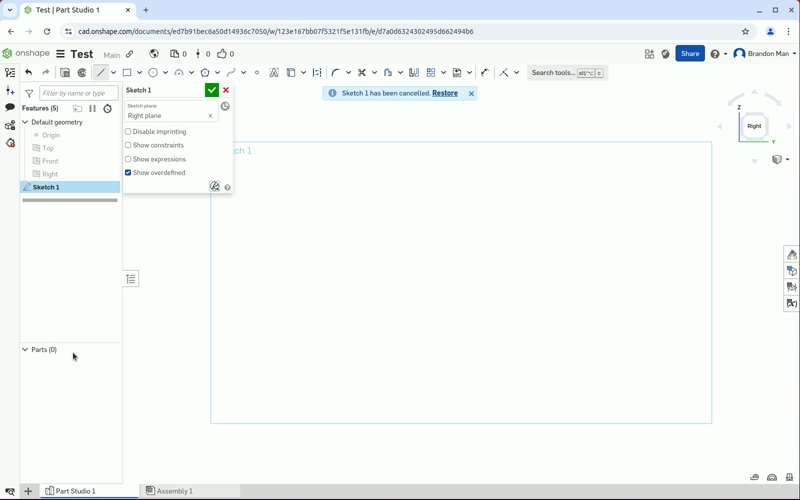
mouse_move(458, 282)
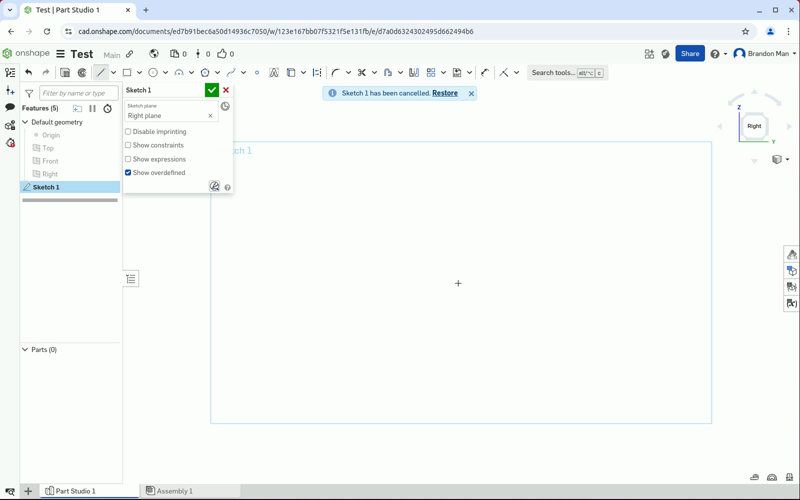
click(458, 282)
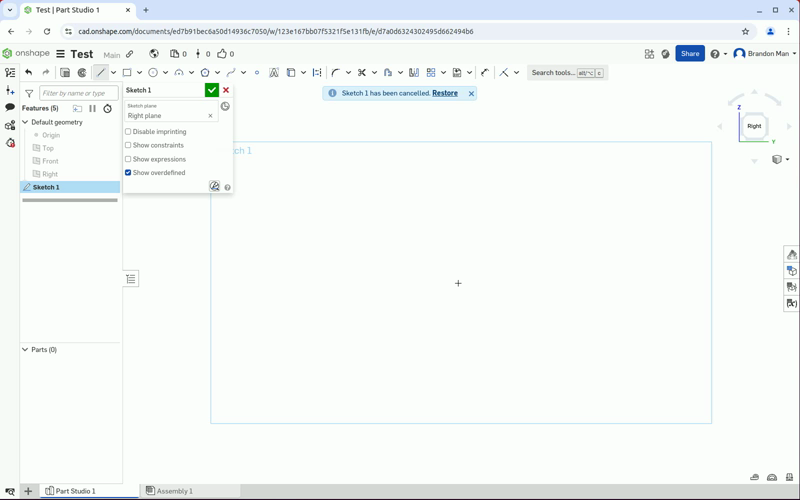
key_up(shift)
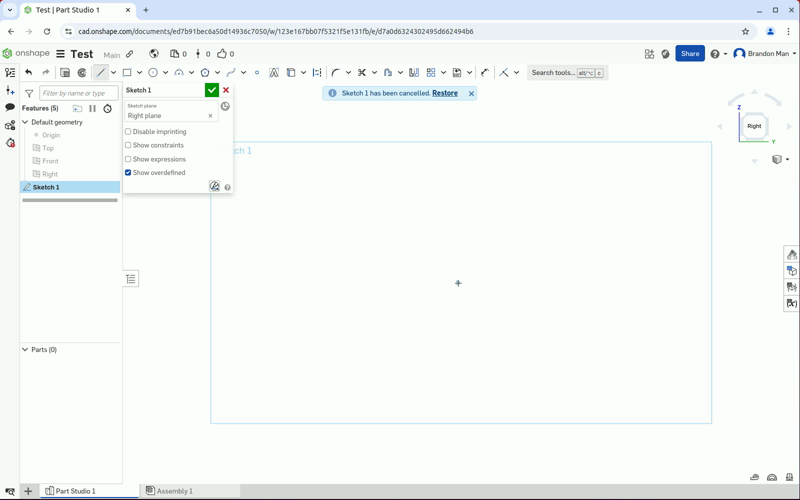
key_down(shift)
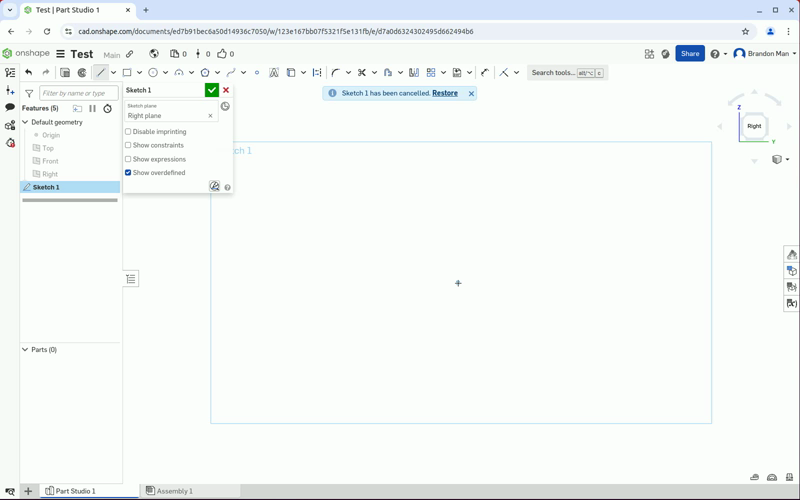
mouse_move(488, 282)
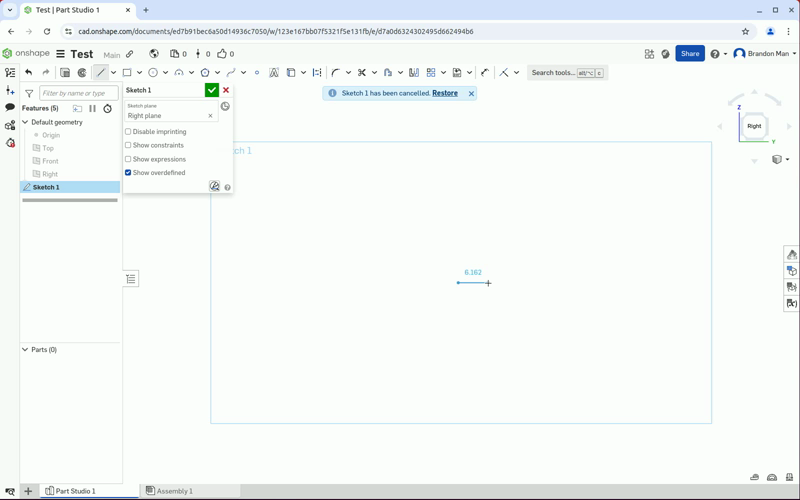
mouse_move(460, 282)
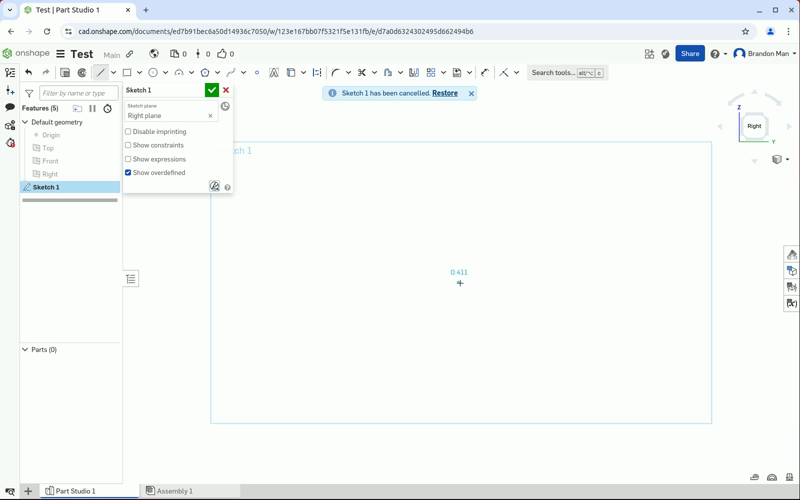
scroll(6)
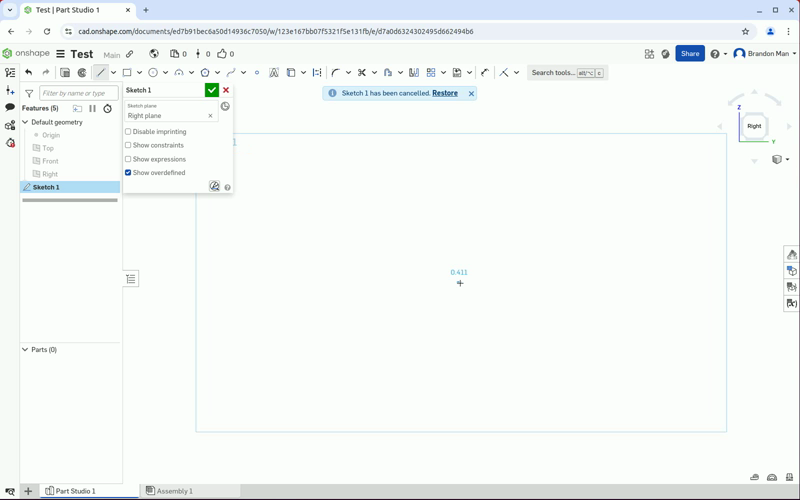
scroll(6)
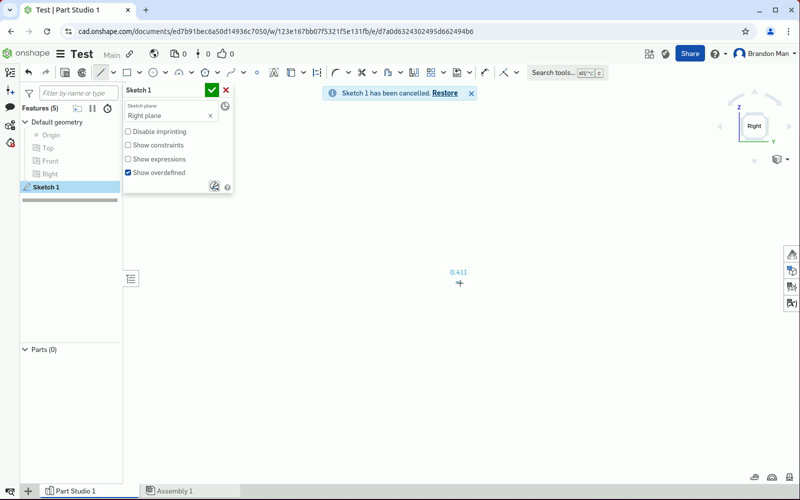
scroll(6)
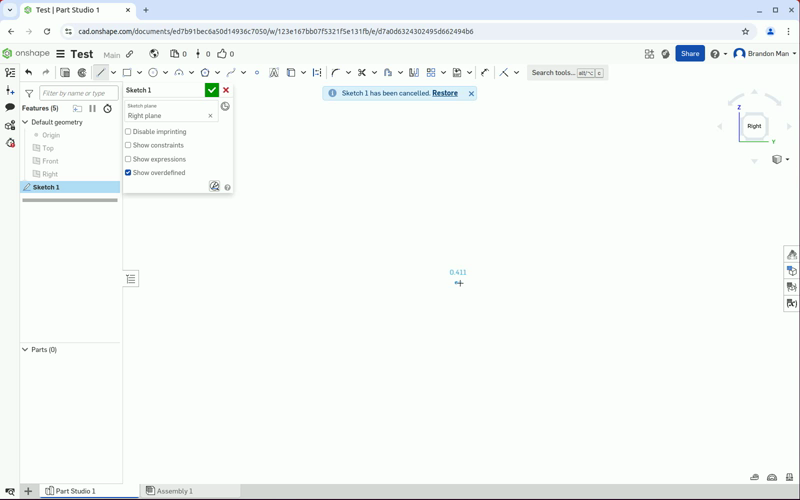
scroll(6)
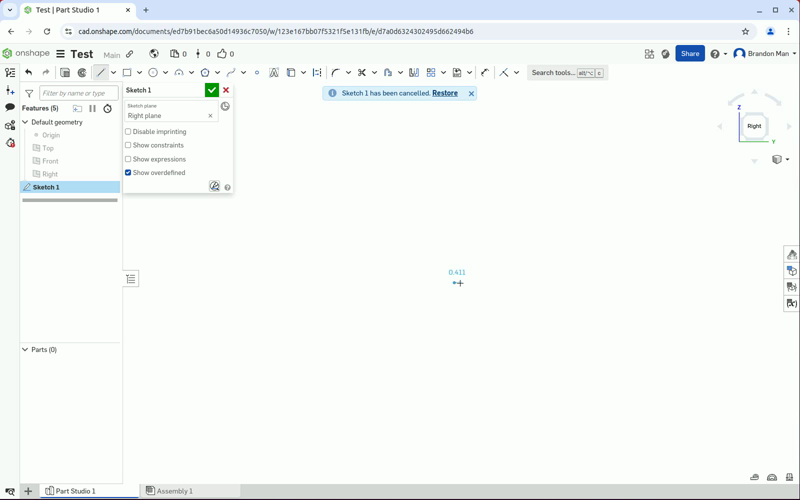
scroll(6)
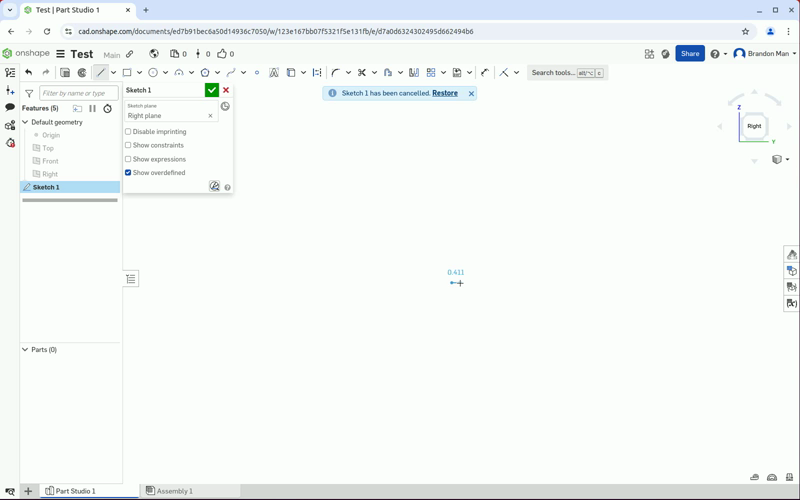
scroll(6)
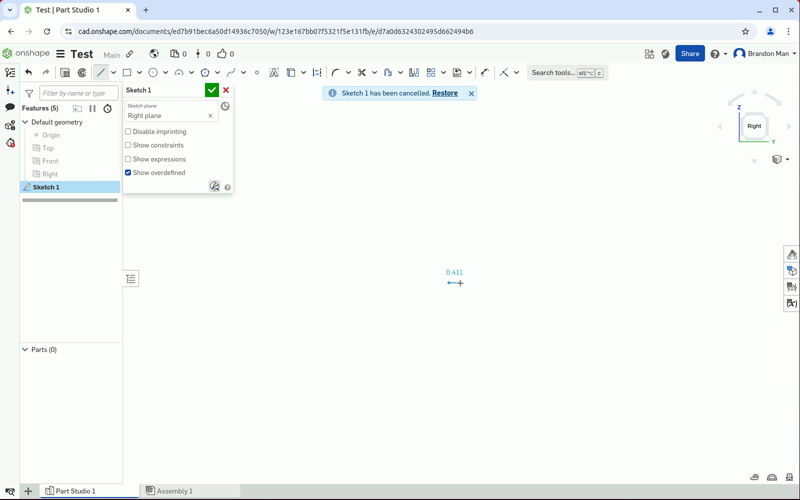
scroll(6)
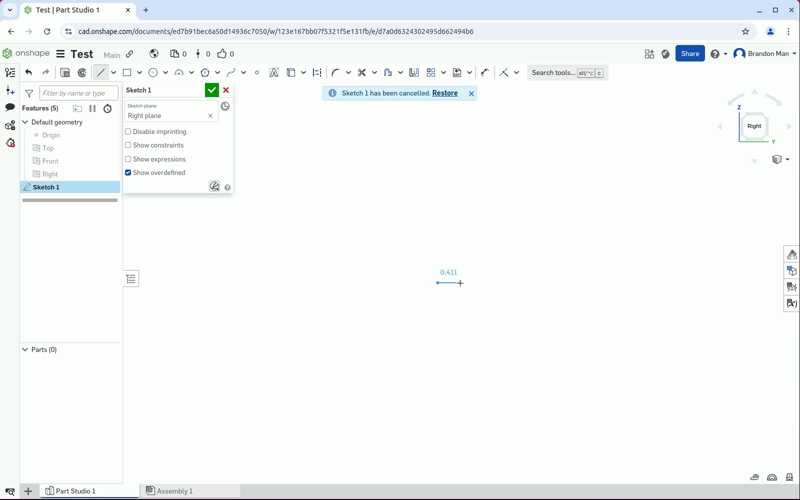
click(460, 282)
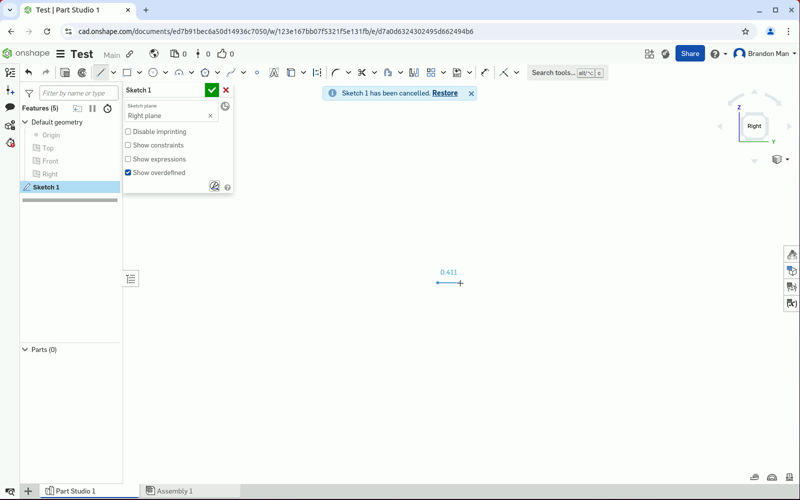
scroll(-6)
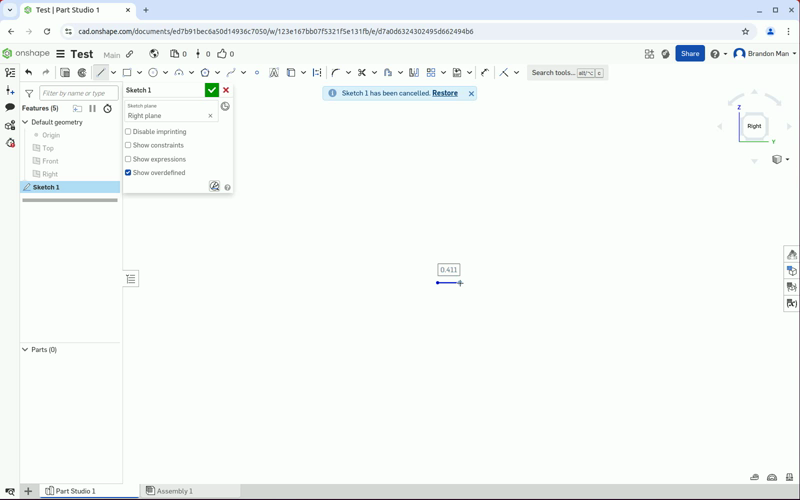
scroll(-6)
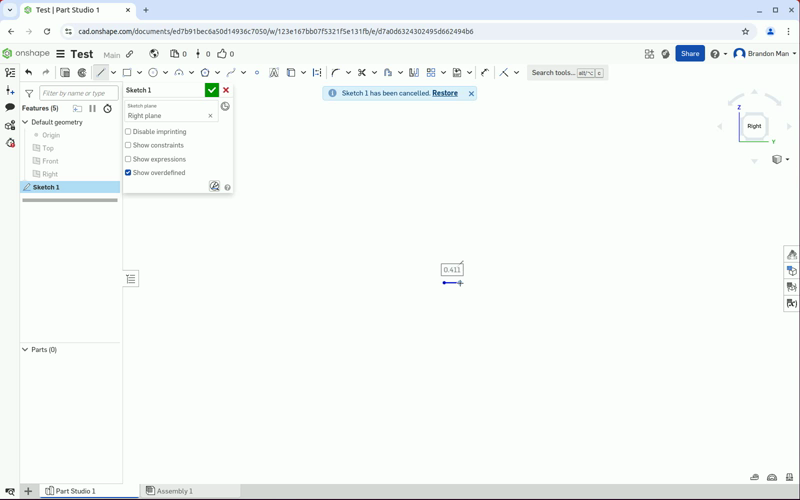
scroll(-6)
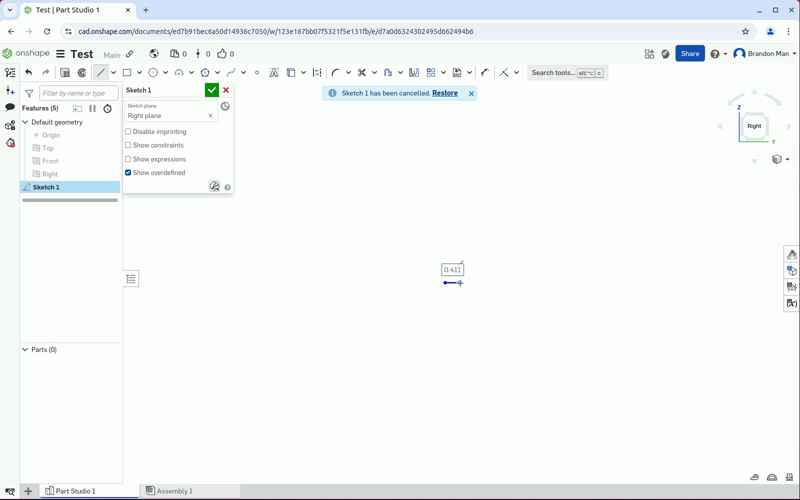
scroll(-6)
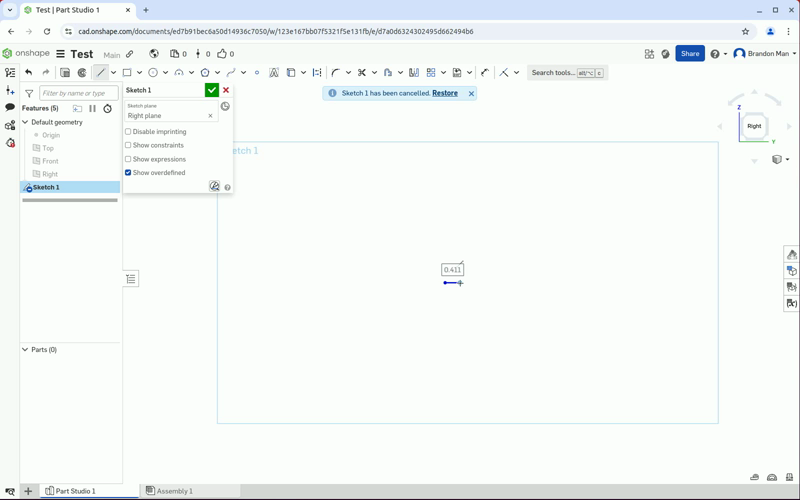
scroll(-6)
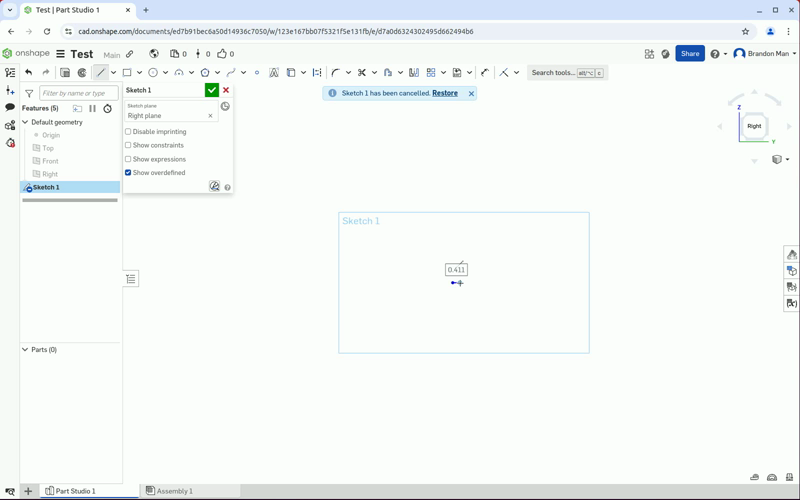
scroll(-6)
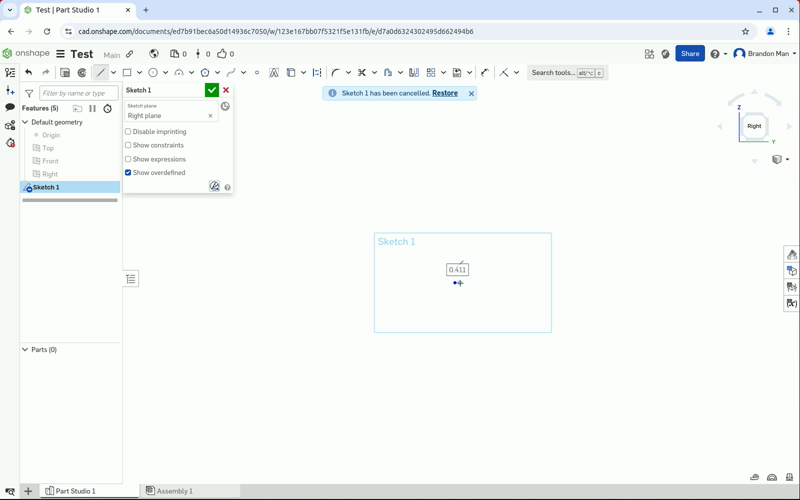
scroll(-6)
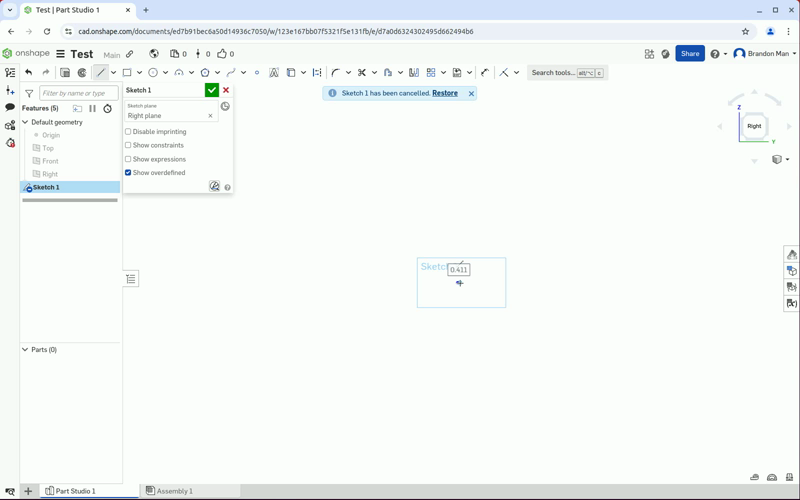
key_up(shift)
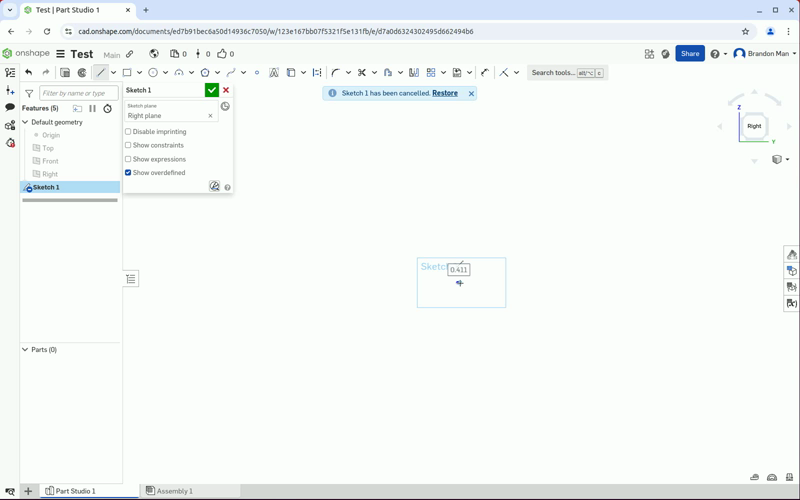
key_down(shift)
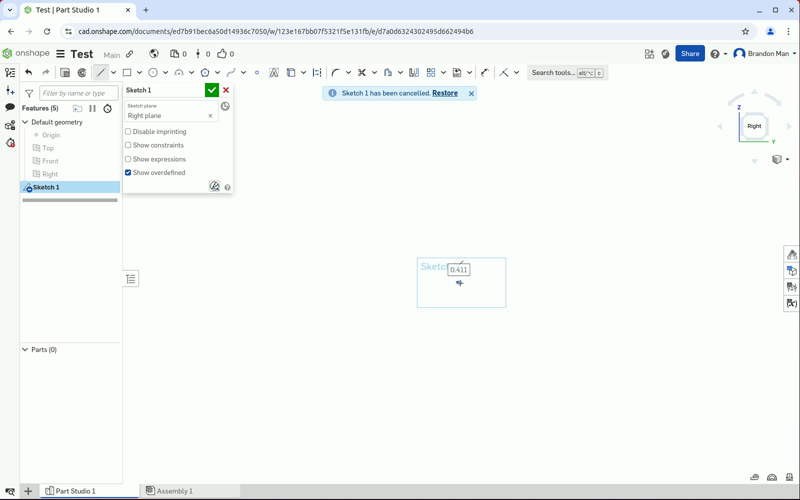
mouse_move(490, 282)
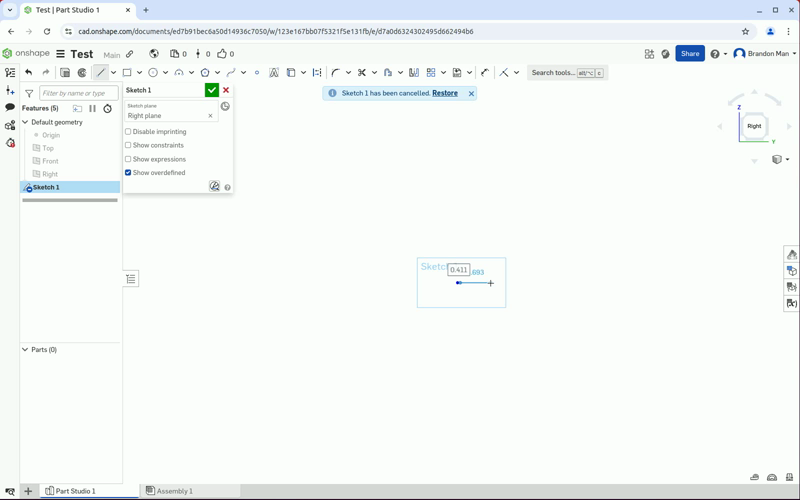
mouse_move(462, 282)
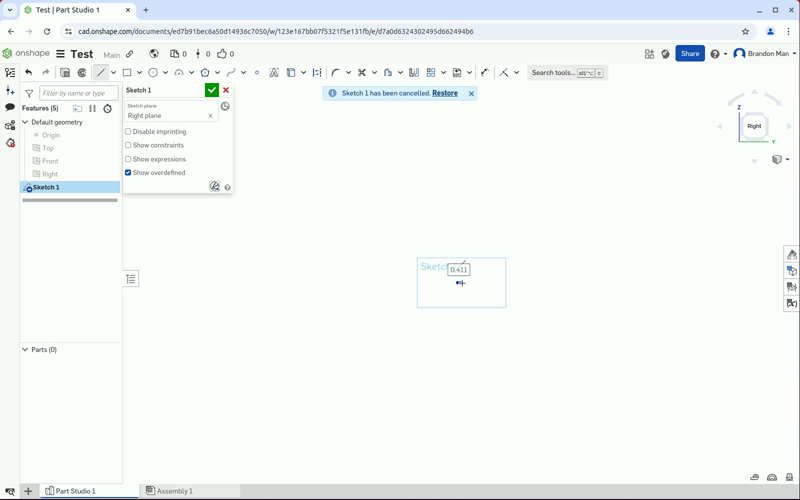
scroll(6)
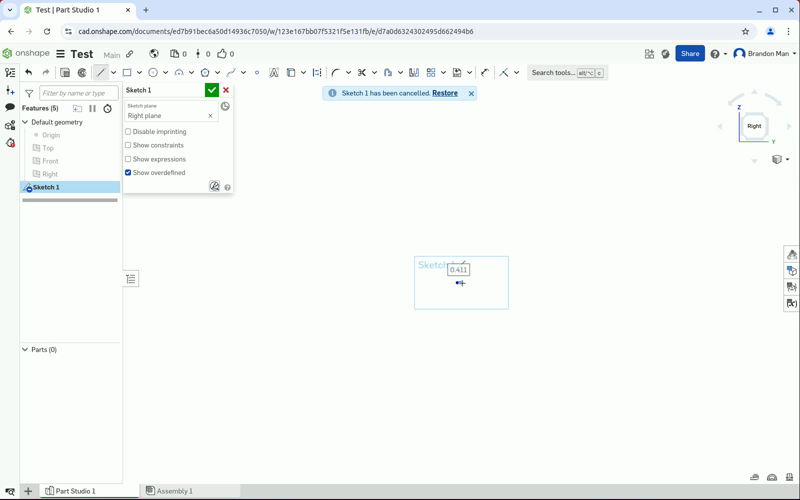
scroll(6)
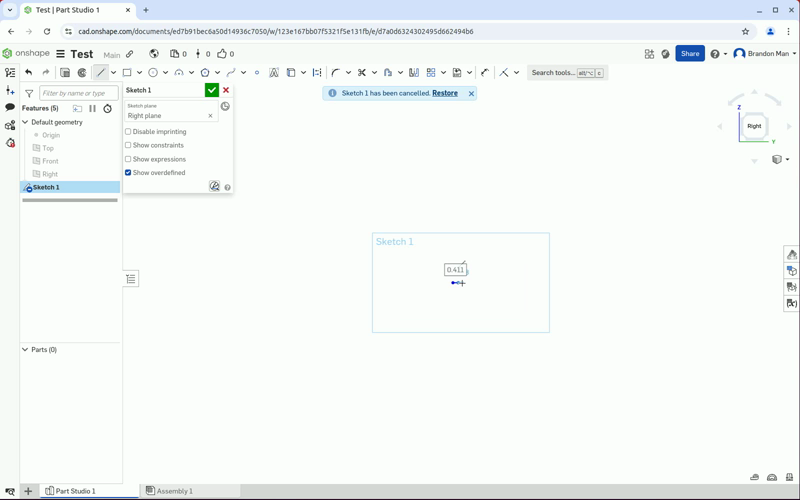
scroll(6)
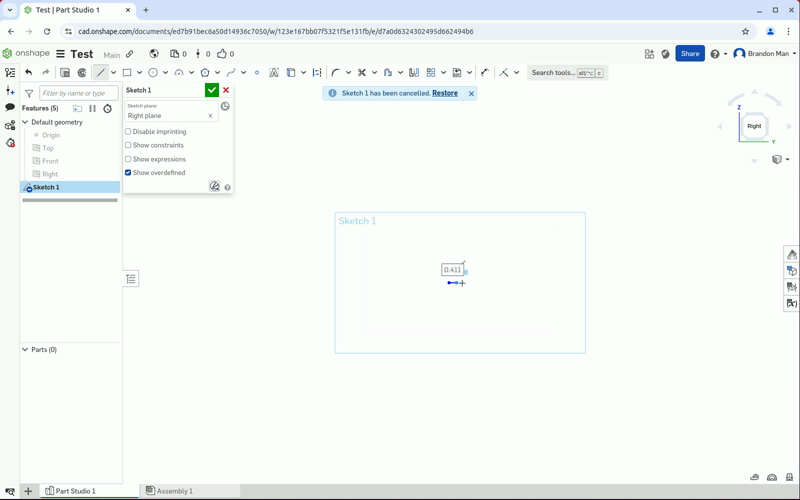
scroll(6)
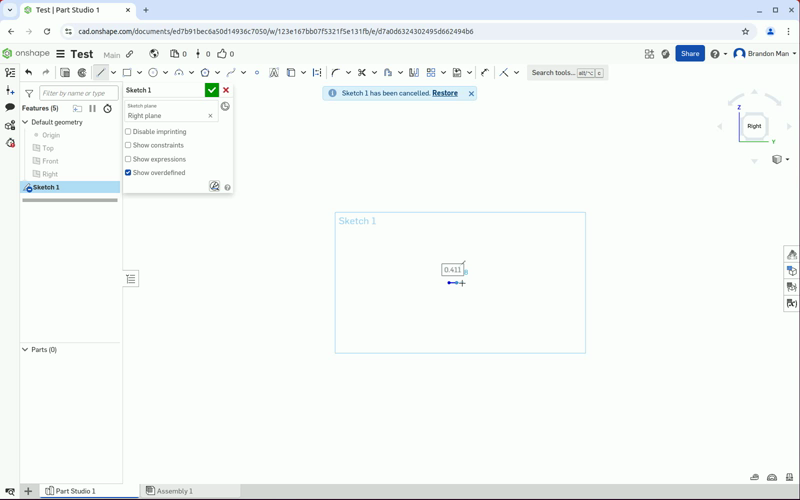
scroll(6)
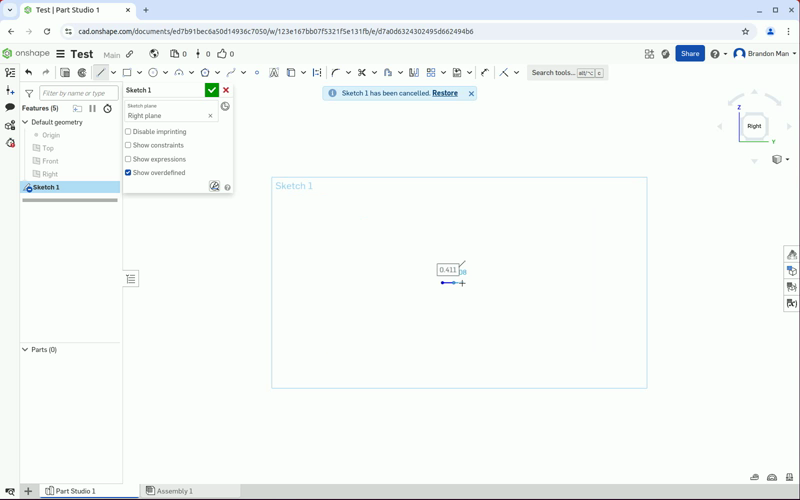
scroll(6)
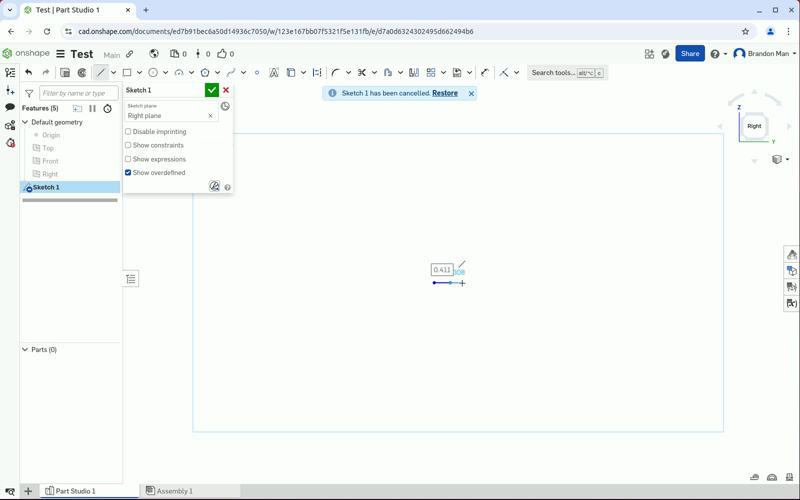
scroll(6)
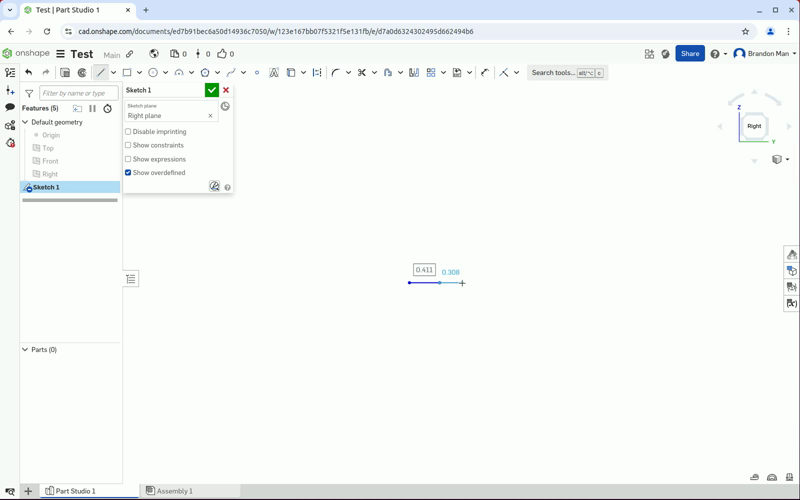
click(462, 282)
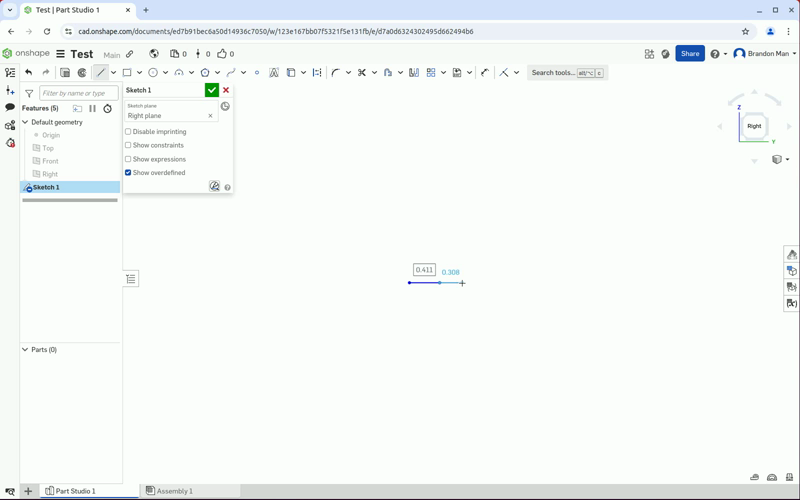
scroll(-6)
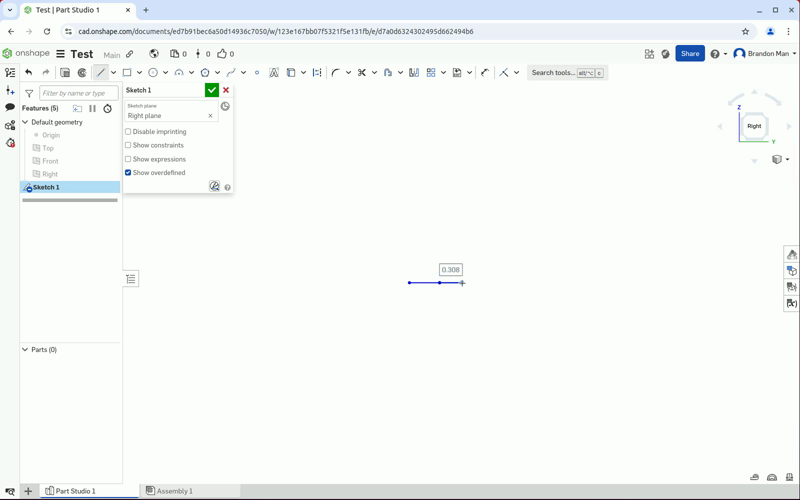
scroll(-6)
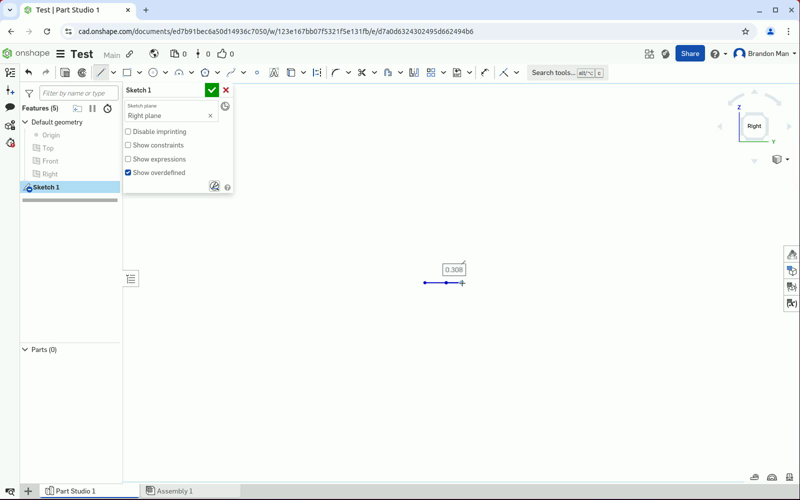
scroll(-6)
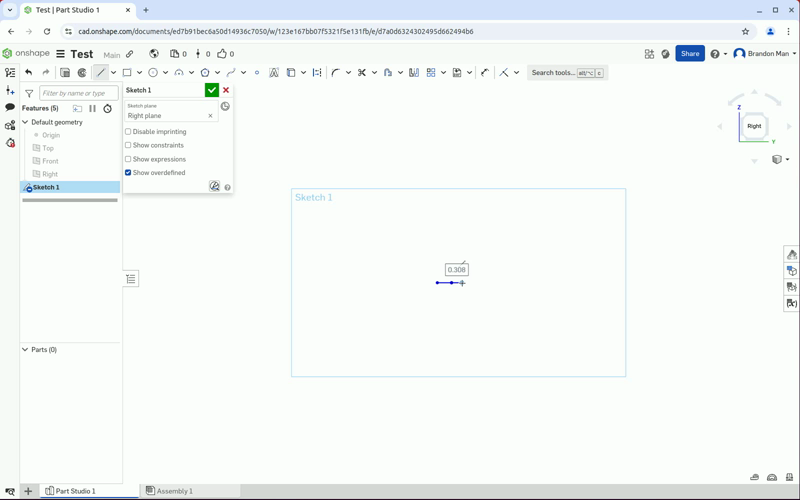
scroll(-6)
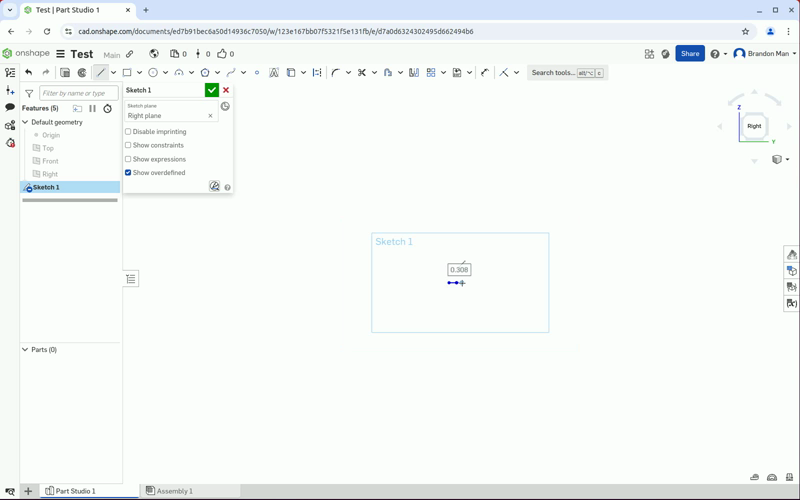
scroll(-6)
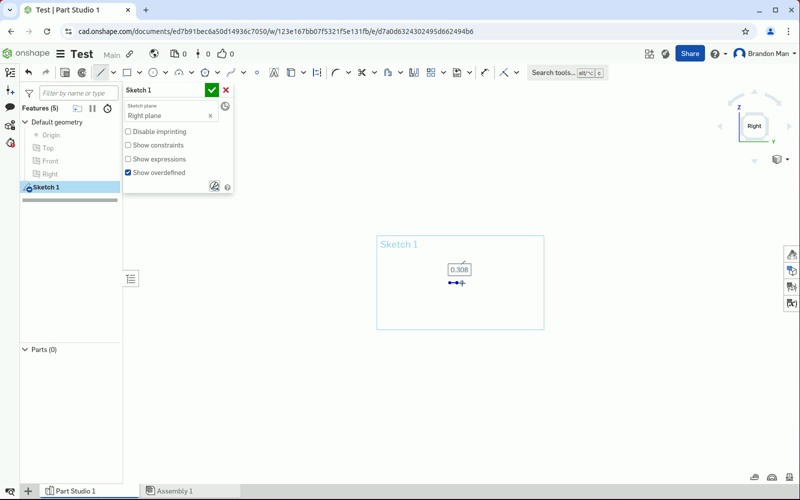
scroll(-6)
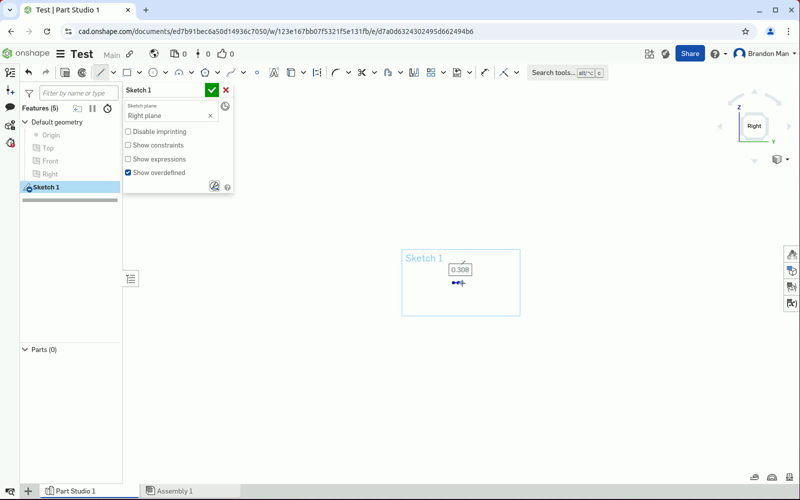
scroll(-6)
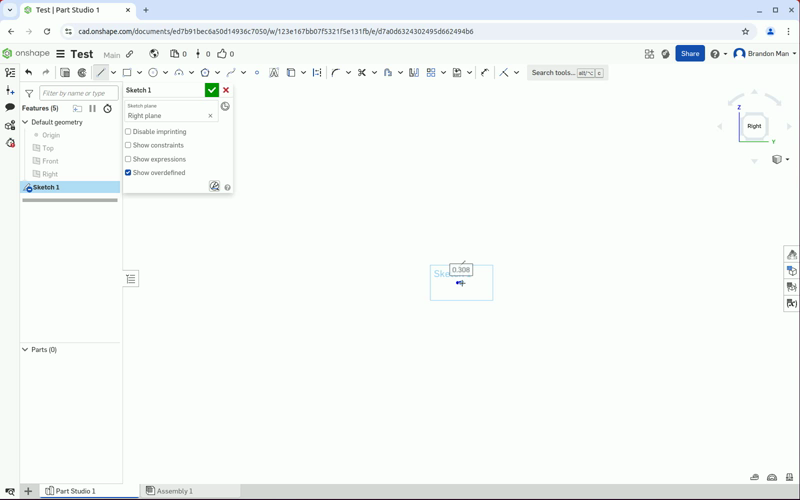
key_up(shift)
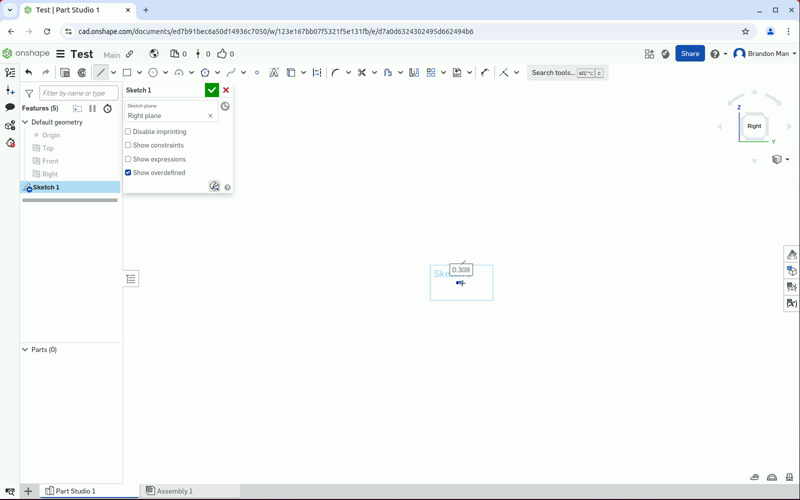
key_down(shift)
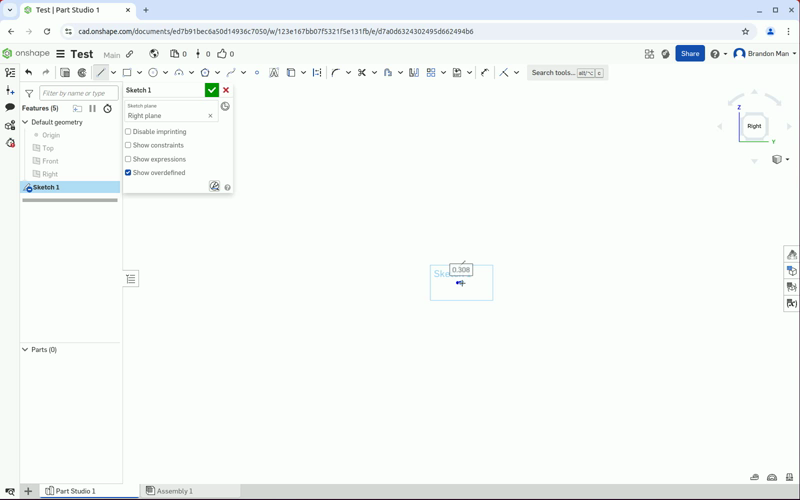
mouse_move(492, 282)
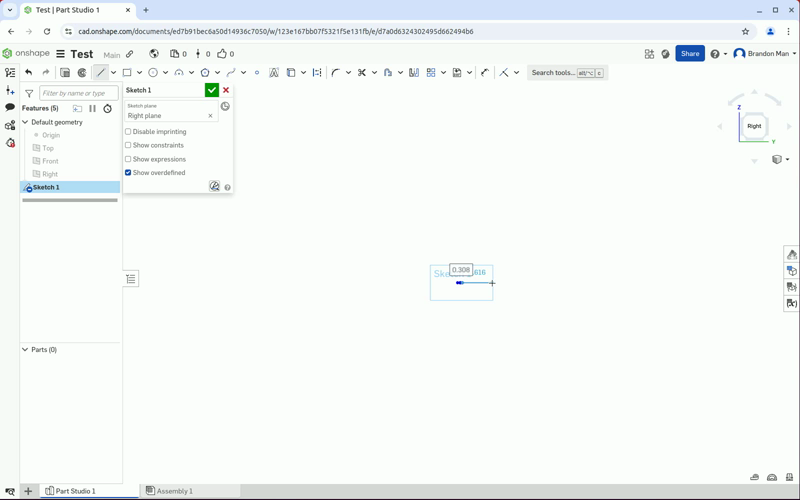
mouse_move(462, 265)
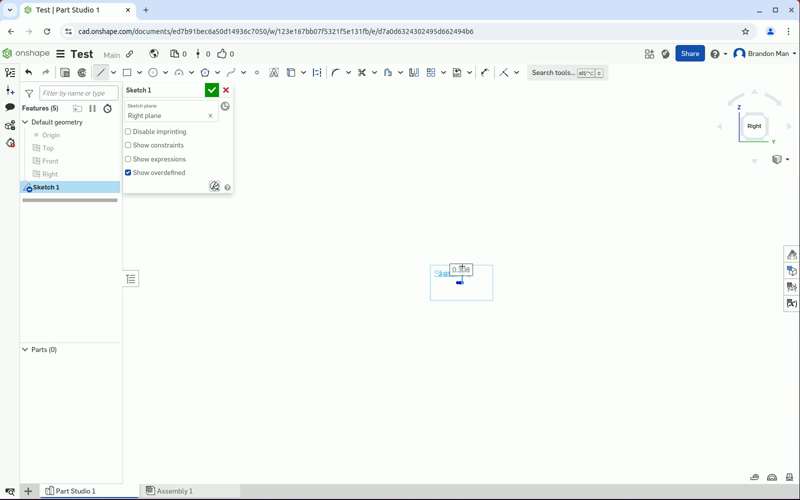
click(462, 265)
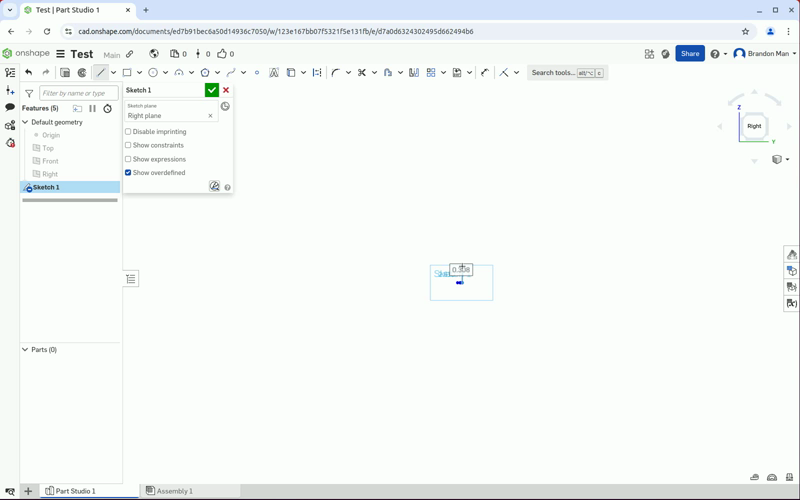
key_up(shift)
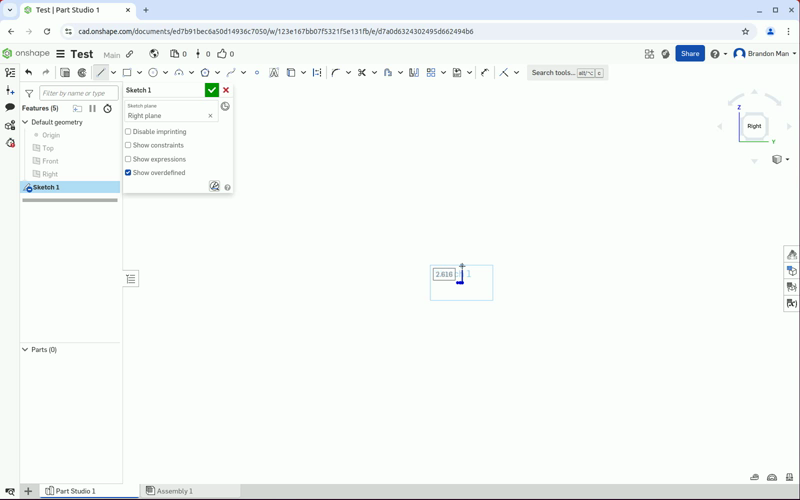
key(esc)
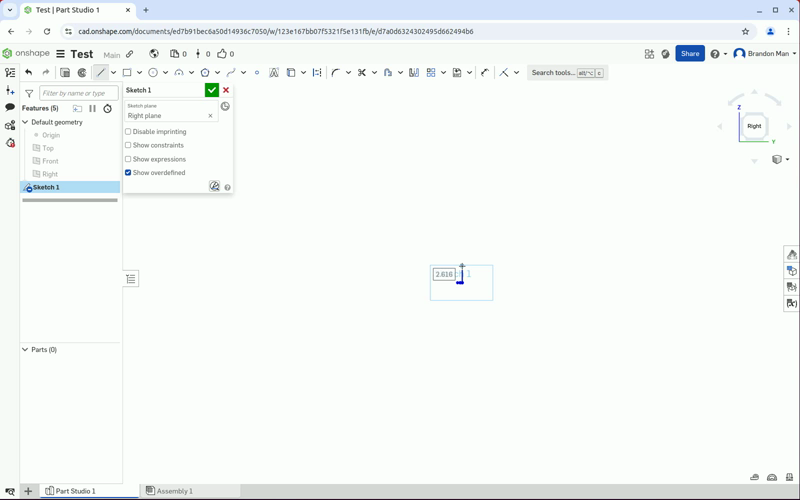
key(a)
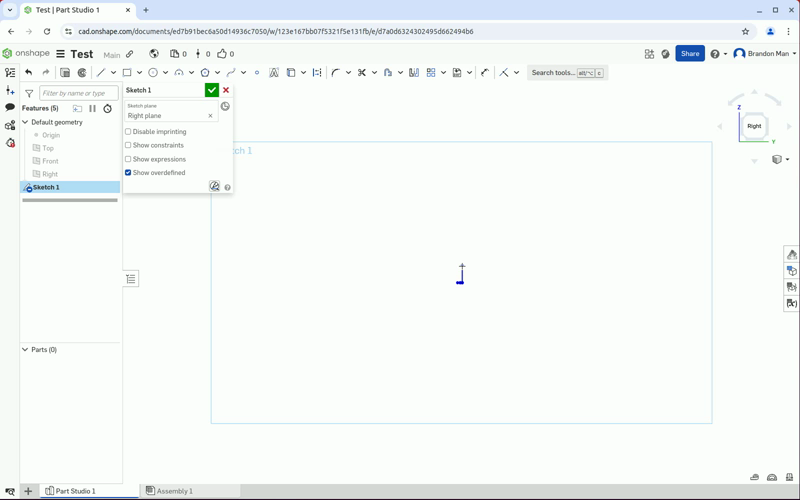
mouse_move(462, 265)
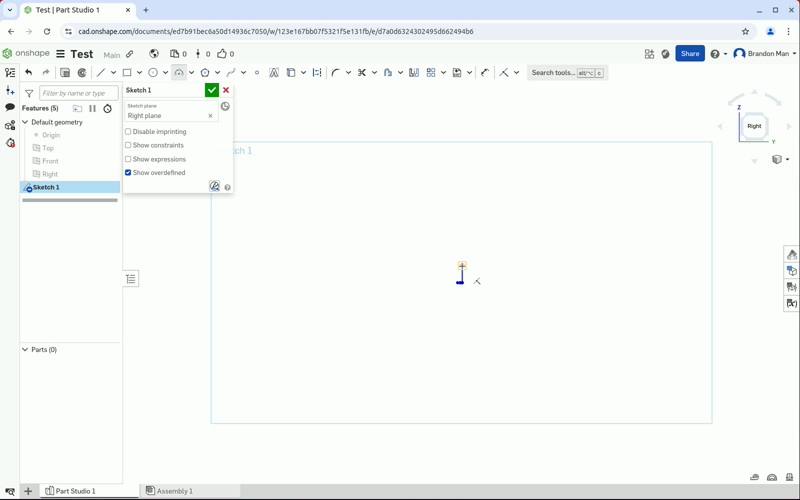
click(462, 265)
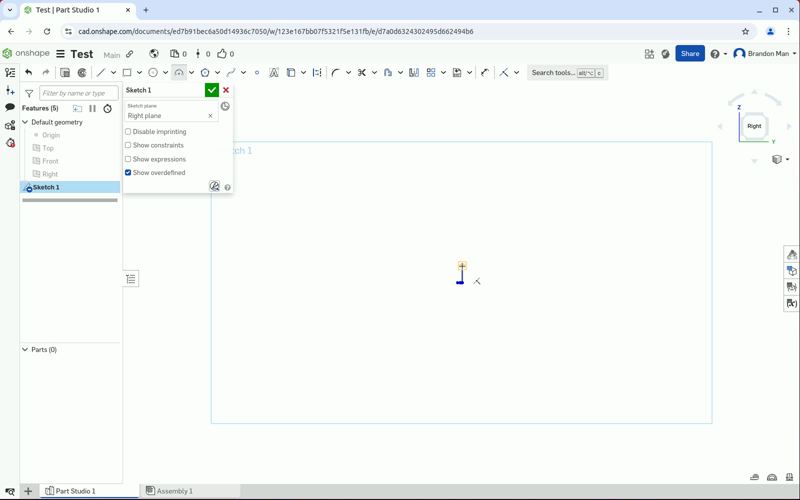
key_down(shift)
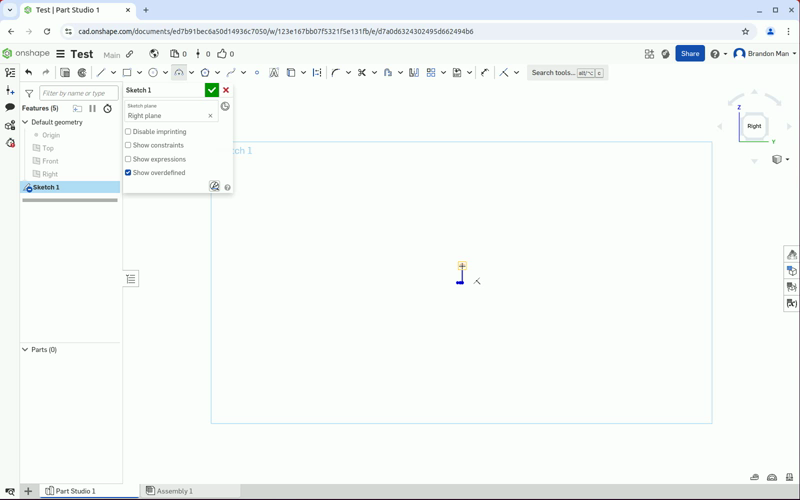
mouse_move(458, 265)
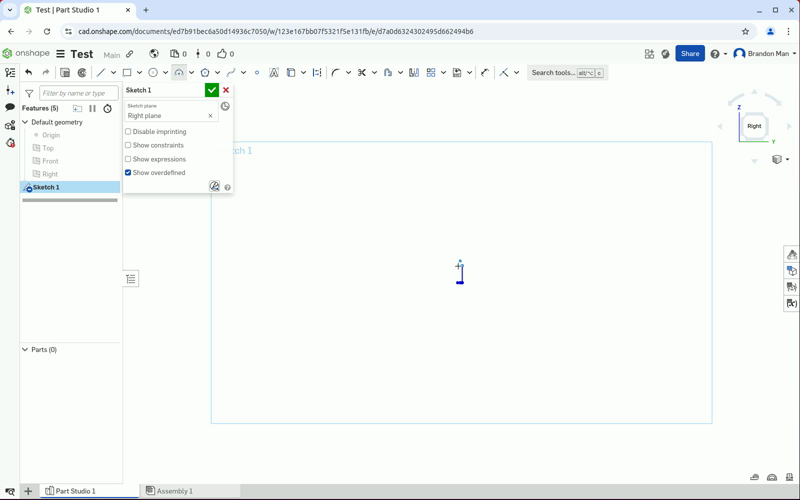
scroll(6)
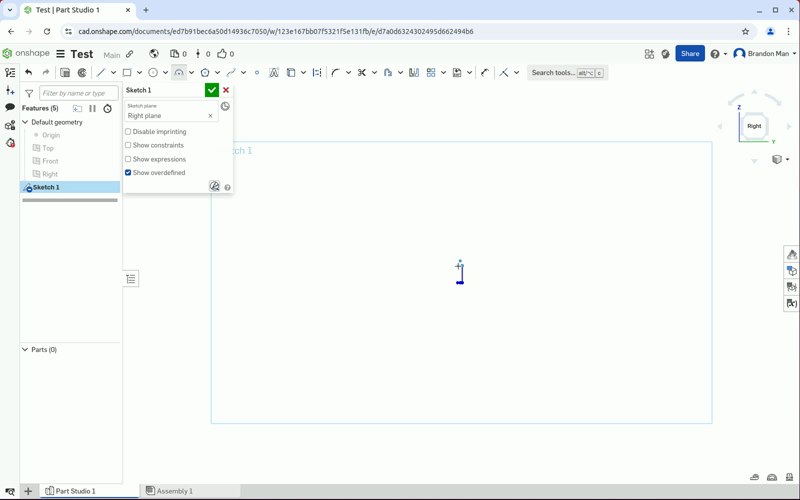
scroll(6)
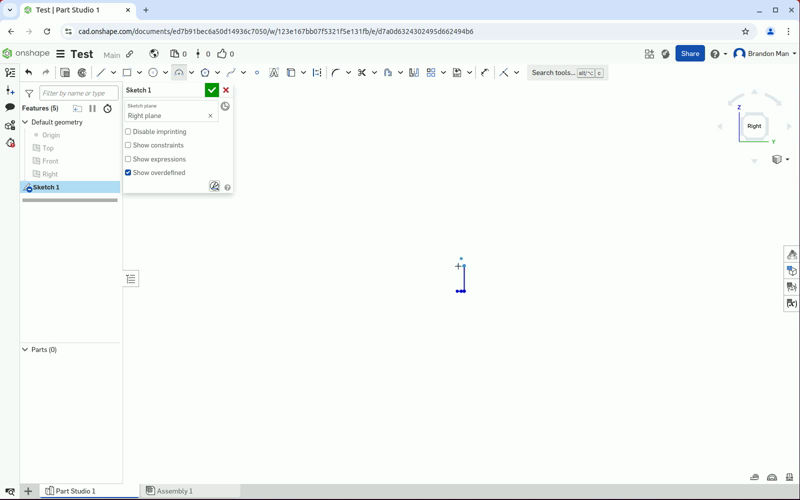
scroll(6)
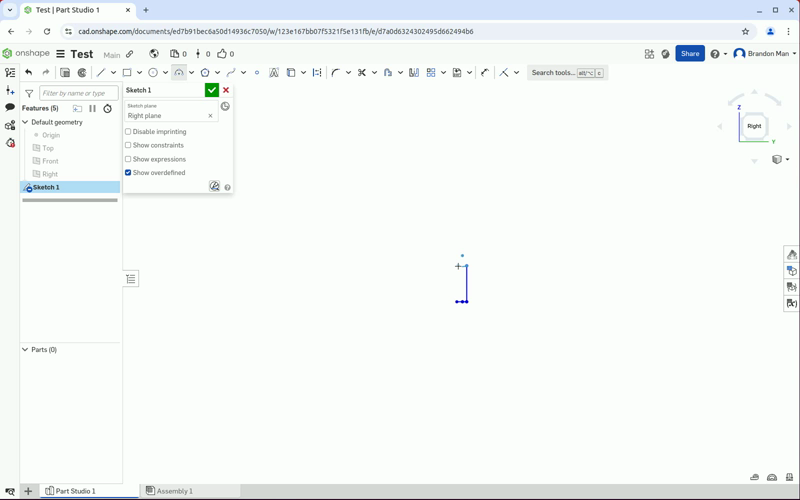
scroll(6)
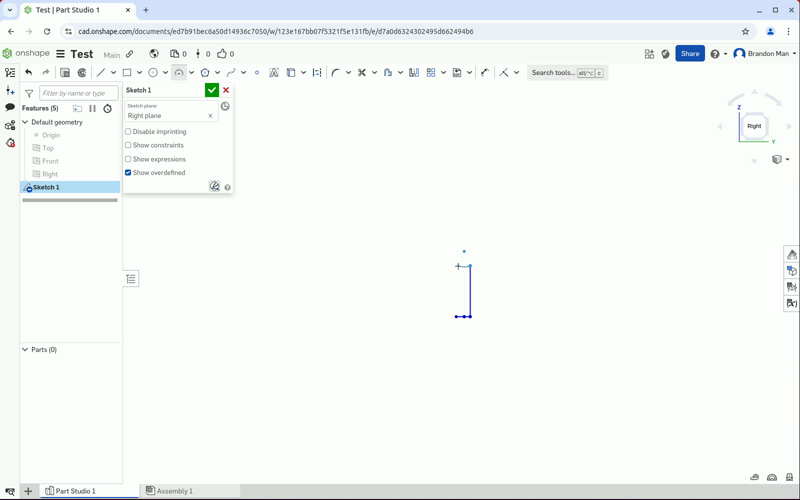
scroll(6)
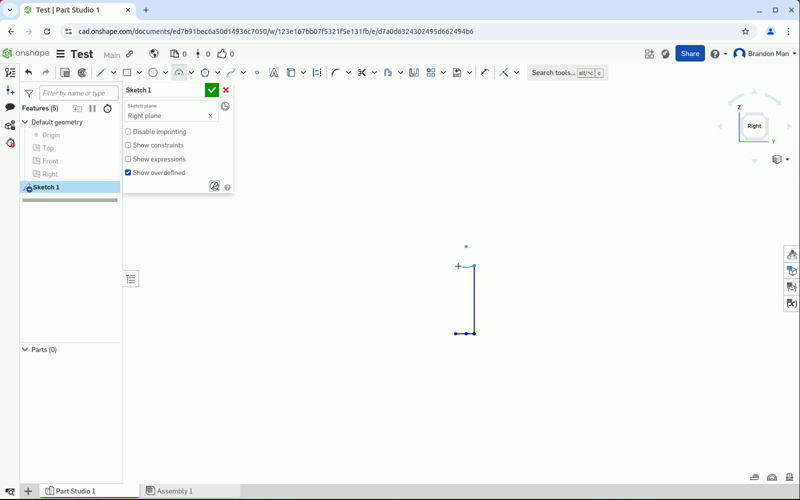
scroll(6)
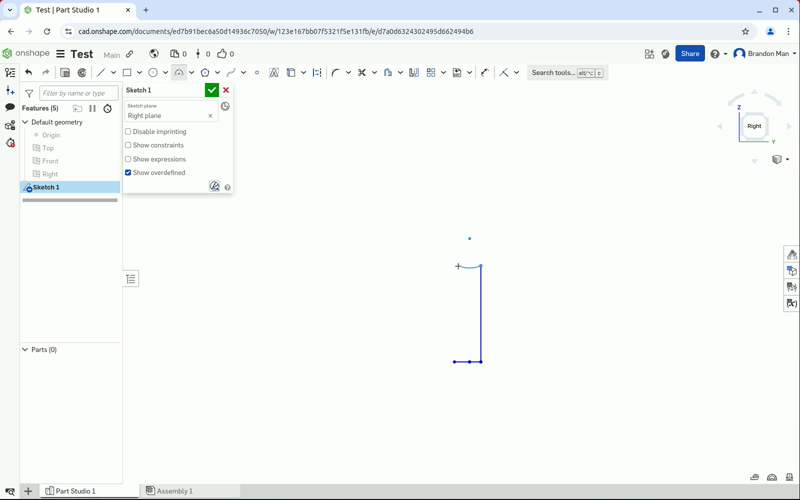
scroll(6)
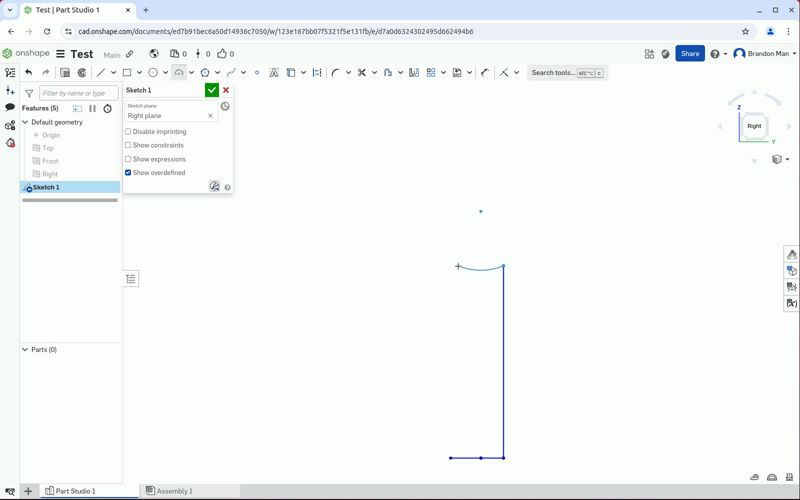
click(458, 265)
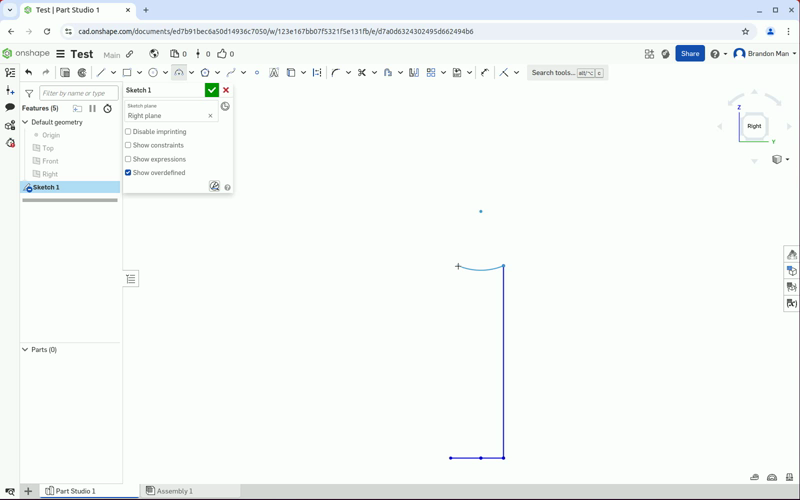
scroll(-6)
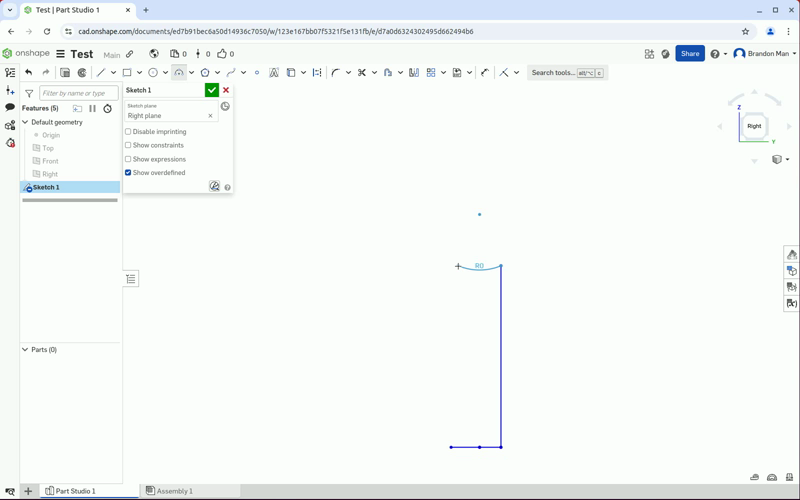
scroll(-6)
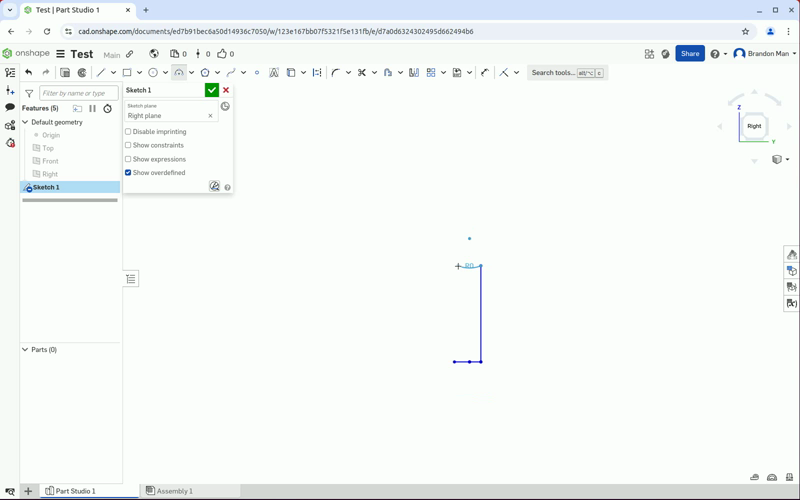
scroll(-6)
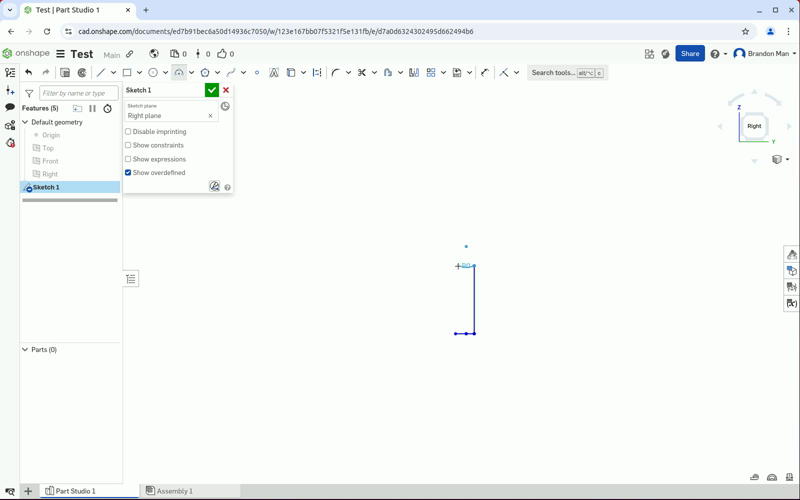
scroll(-6)
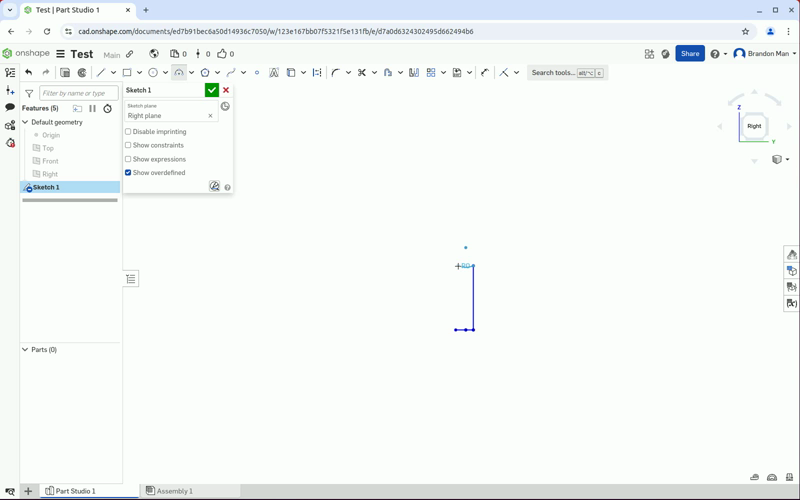
scroll(-6)
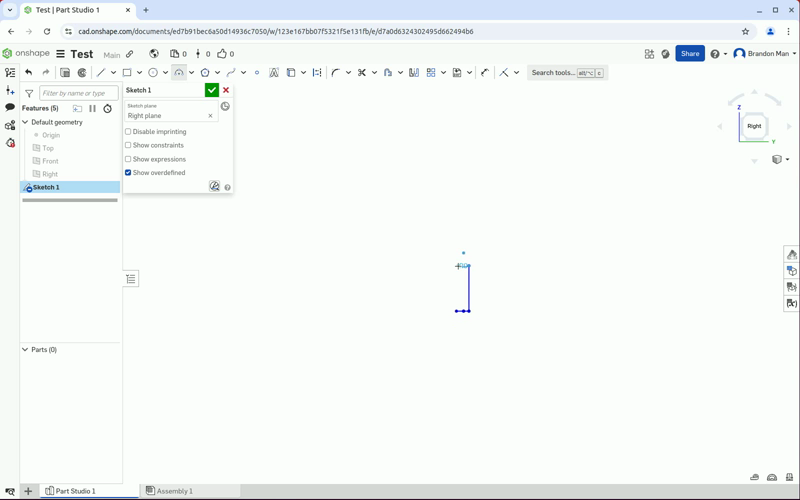
scroll(-6)
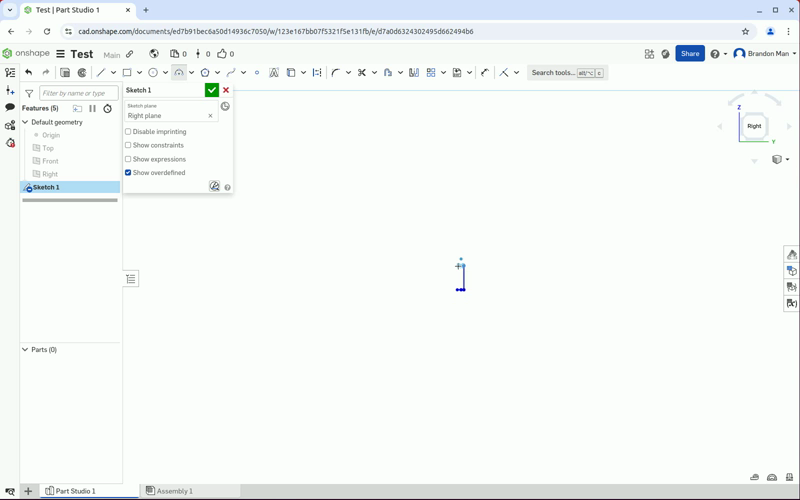
scroll(-6)
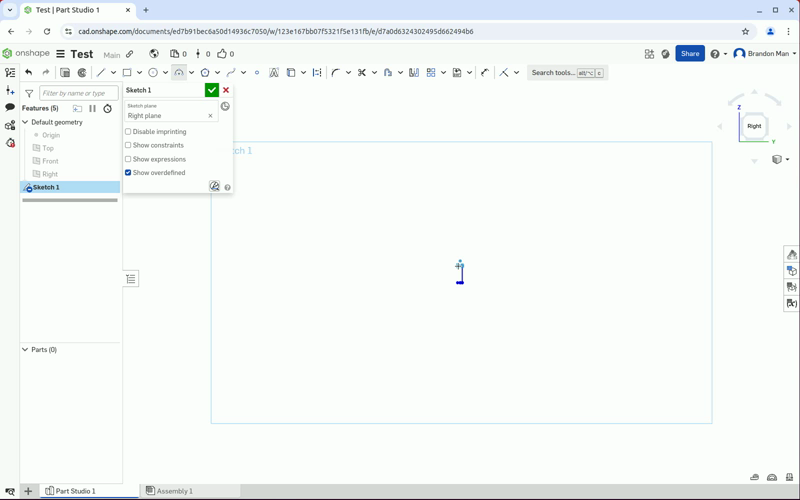
mouse_move(460, 266)
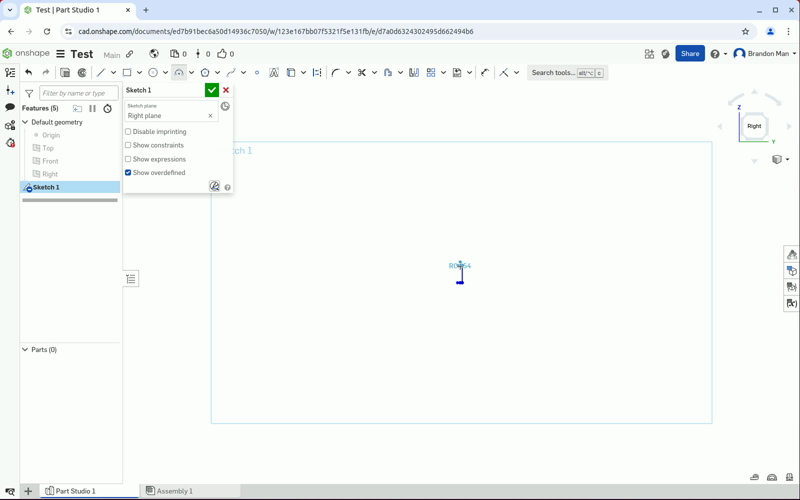
scroll(6)
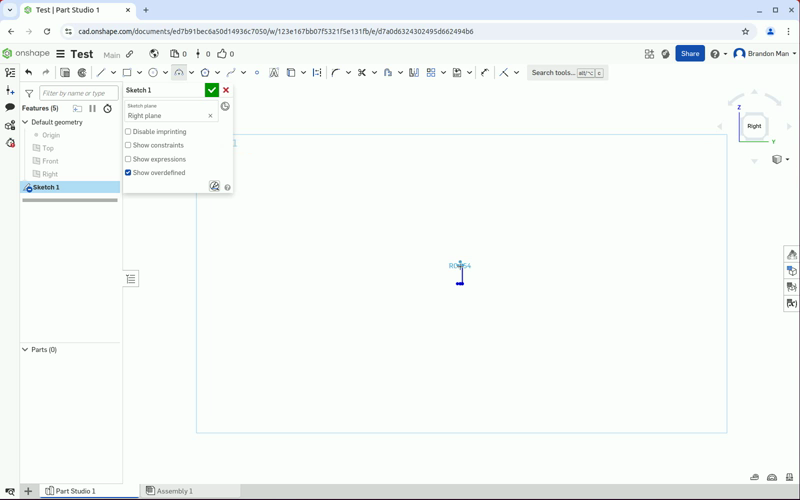
scroll(6)
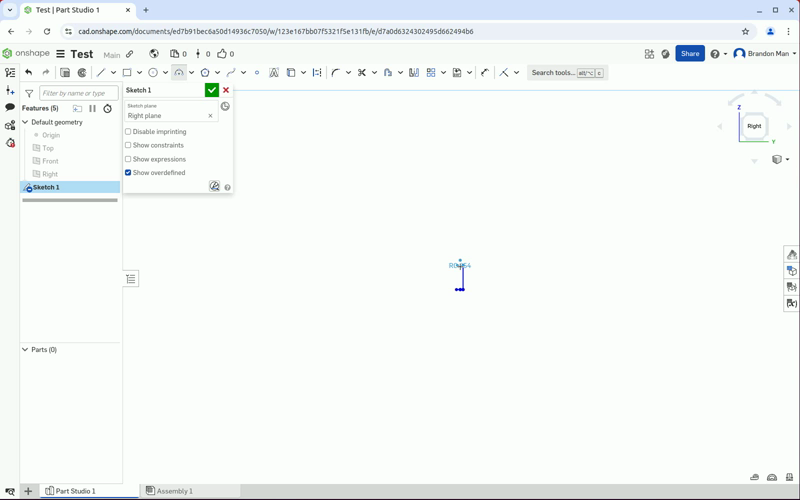
scroll(6)
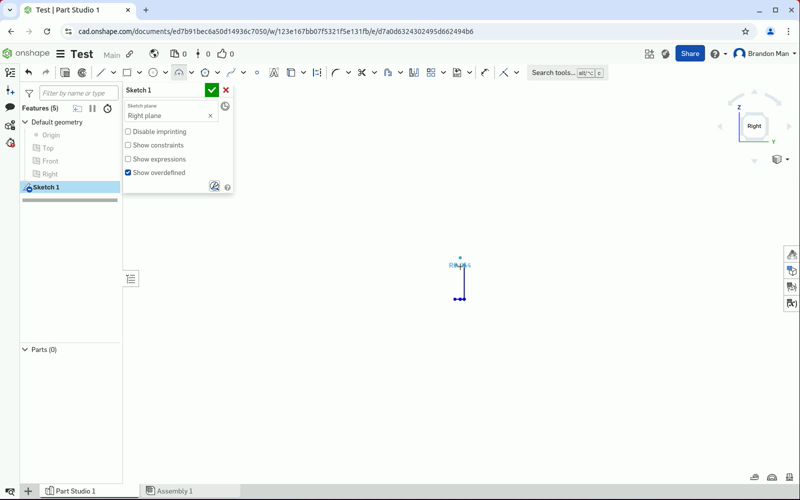
scroll(6)
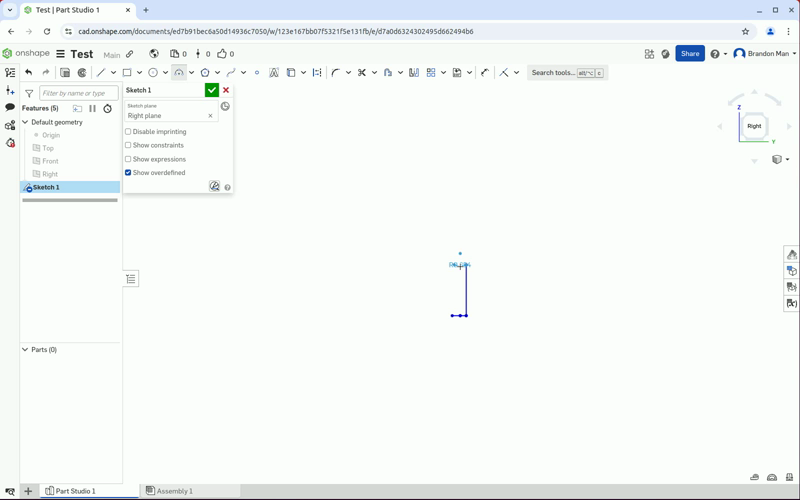
scroll(6)
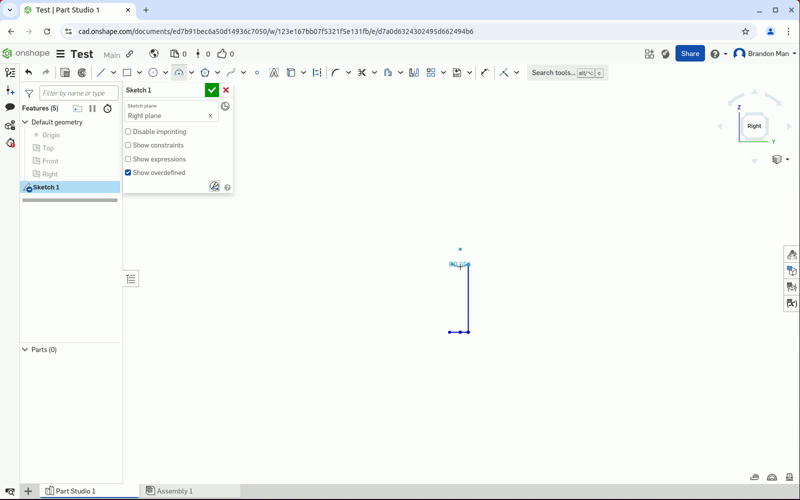
scroll(6)
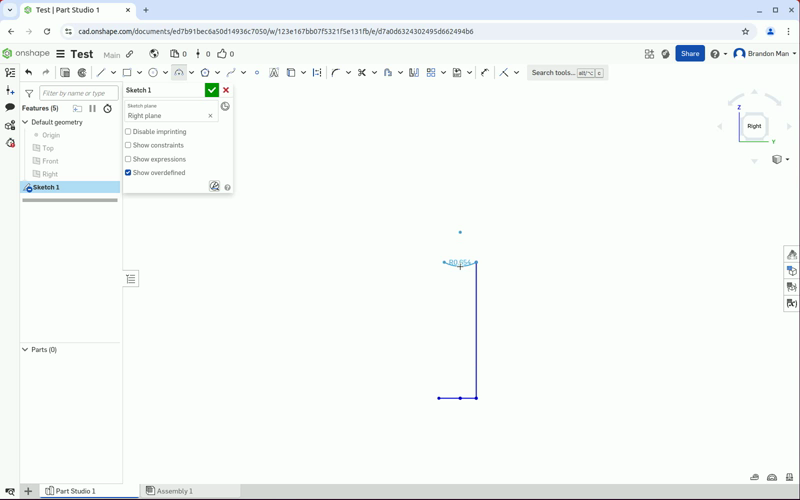
scroll(6)
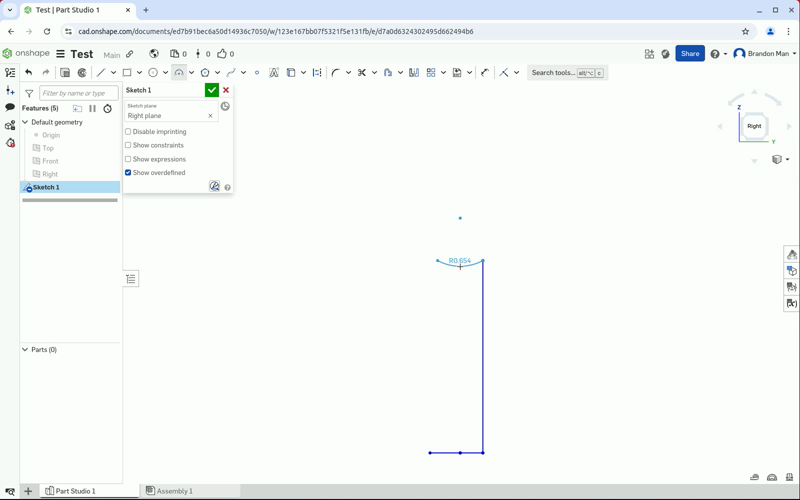
click(460, 266)
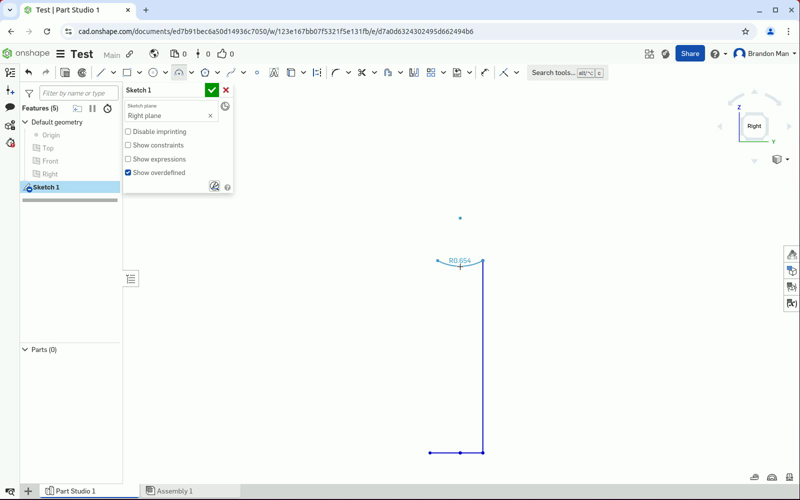
scroll(-6)
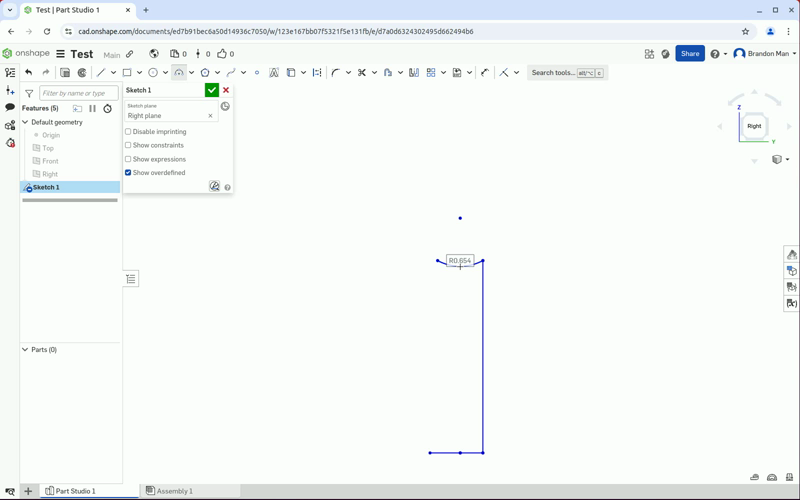
scroll(-6)
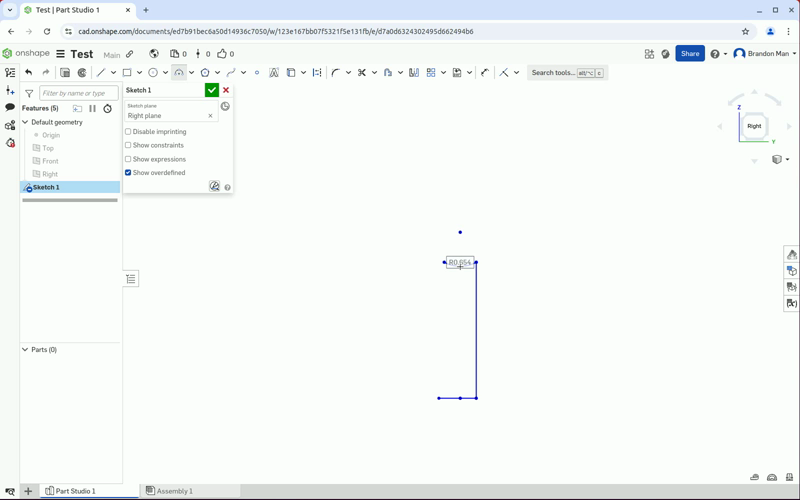
scroll(-6)
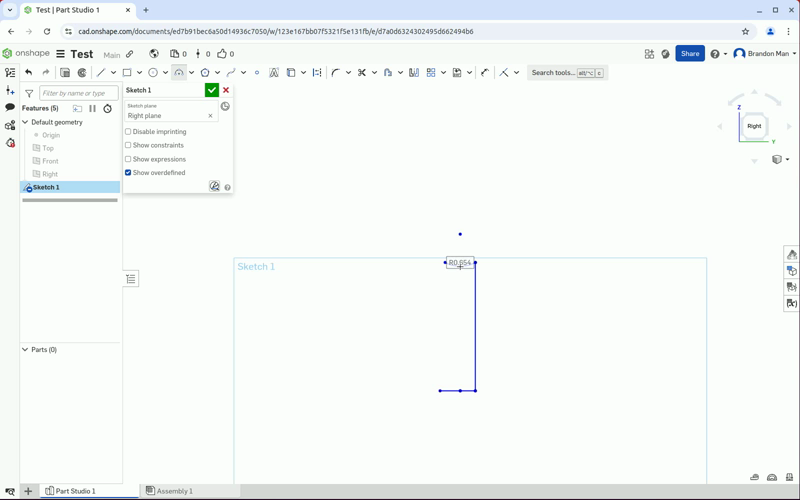
scroll(-6)
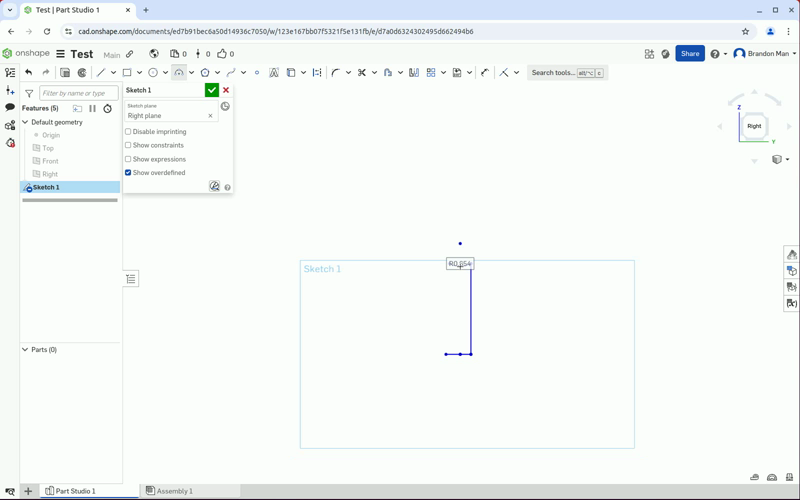
scroll(-6)
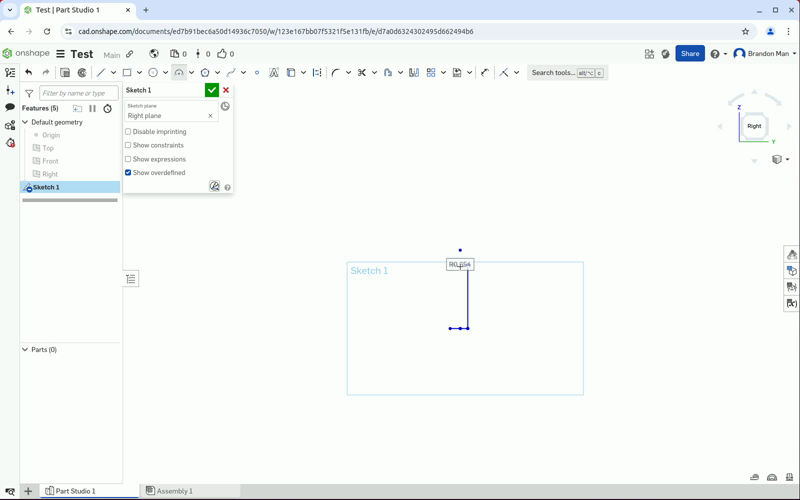
scroll(-6)
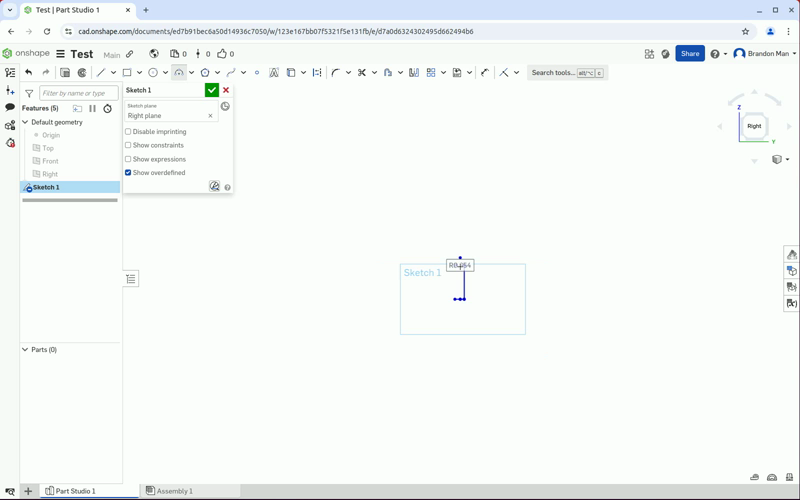
scroll(-6)
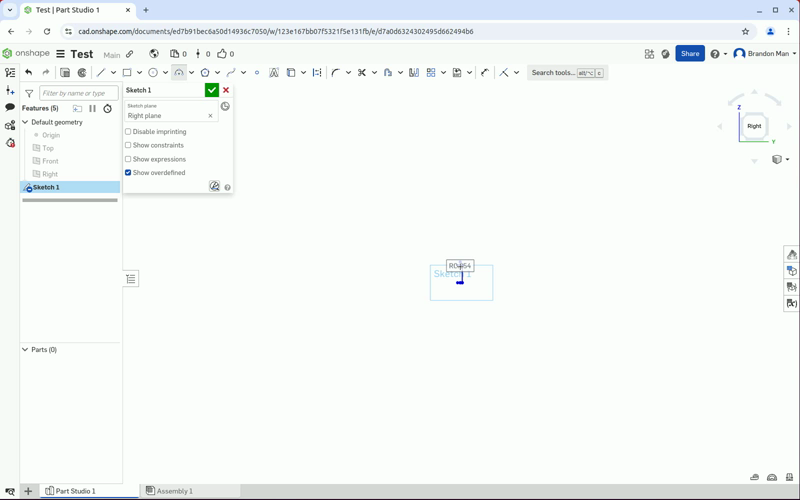
key_up(shift)
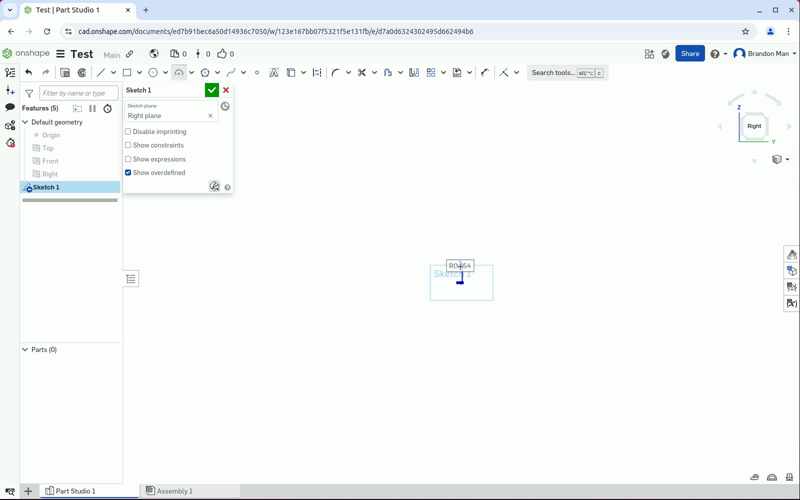
key(esc)
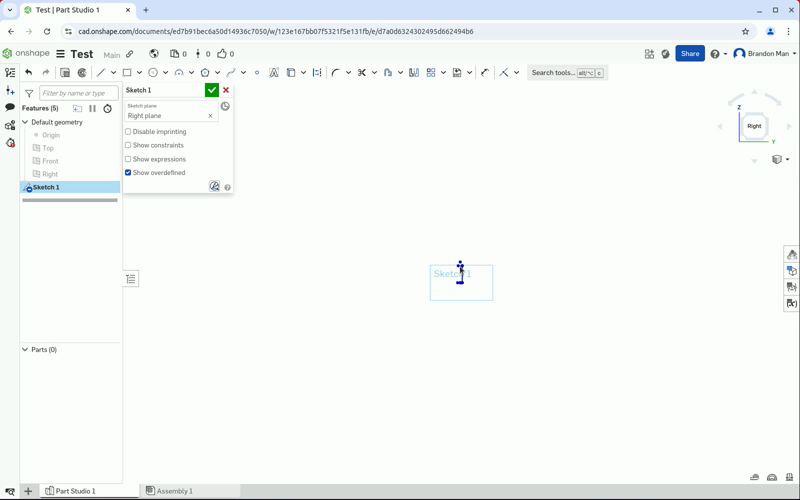
key(l)
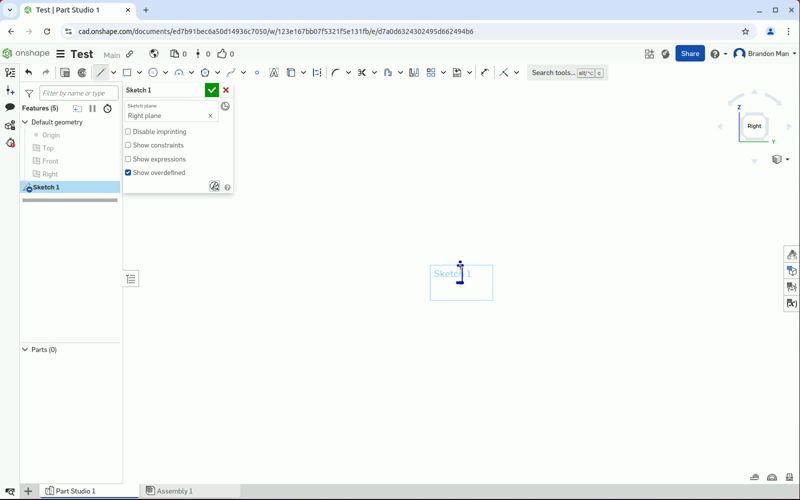
mouse_move(458, 265)
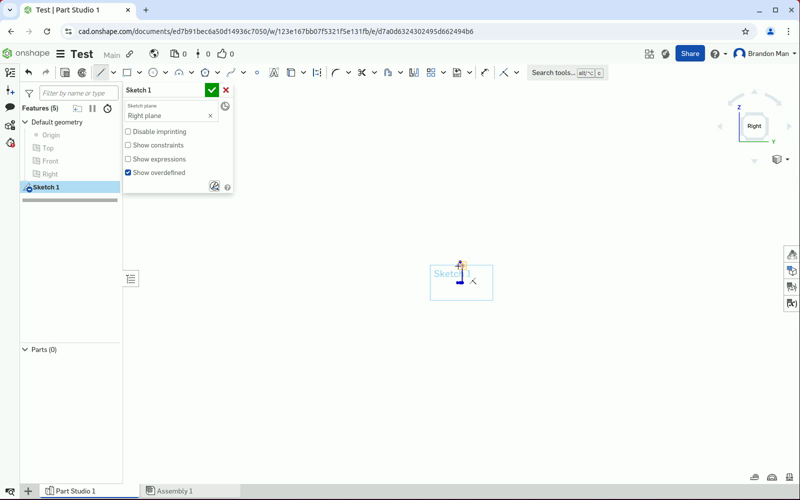
scroll(6)
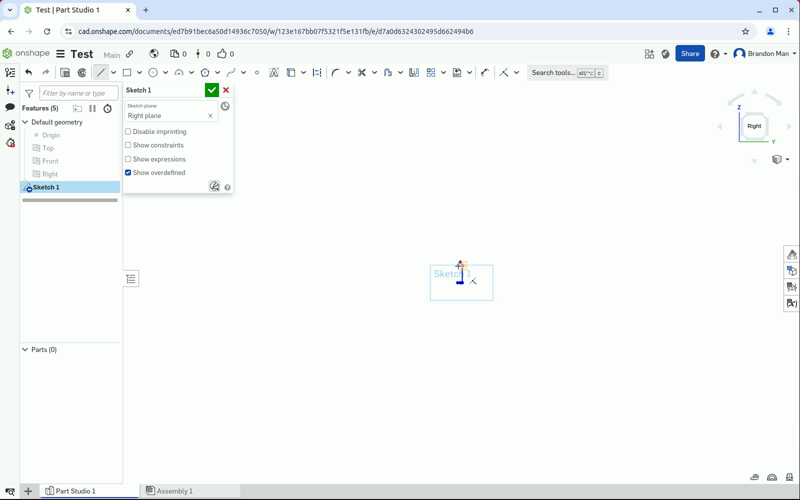
scroll(6)
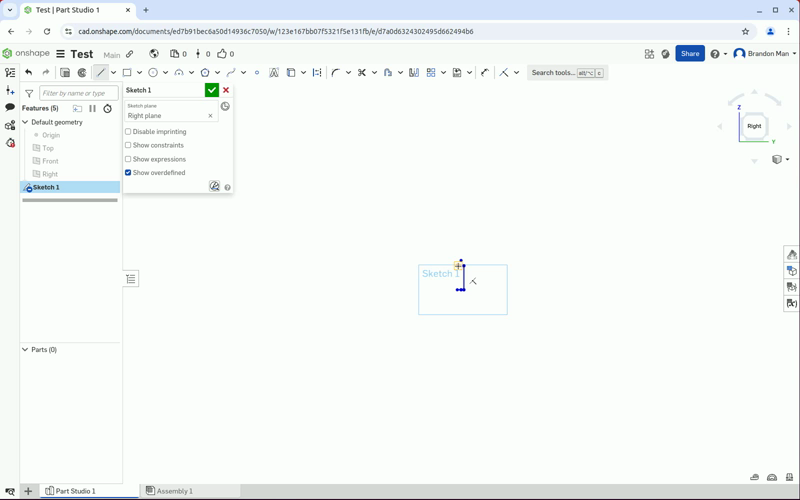
scroll(6)
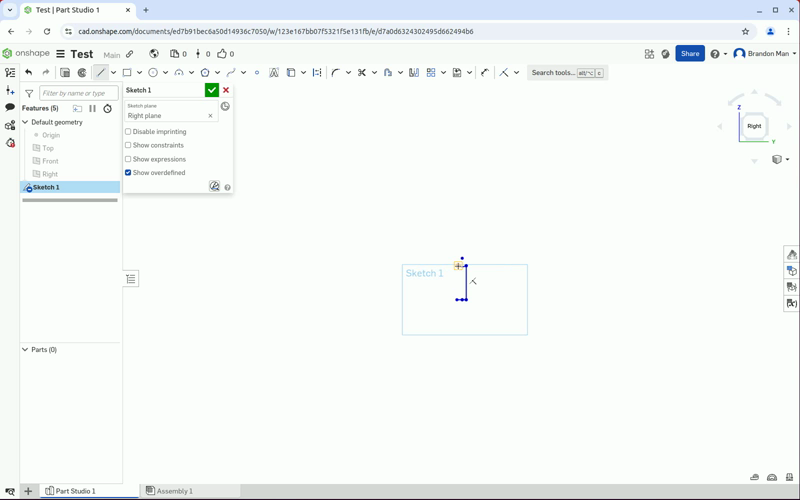
scroll(6)
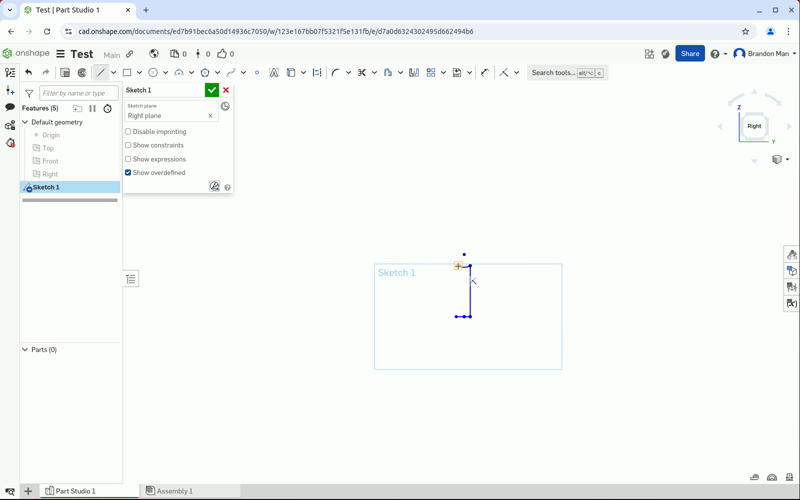
scroll(6)
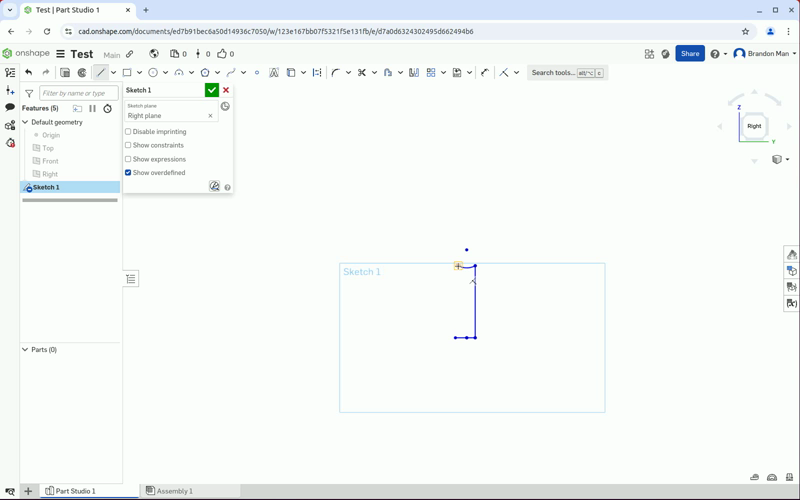
scroll(6)
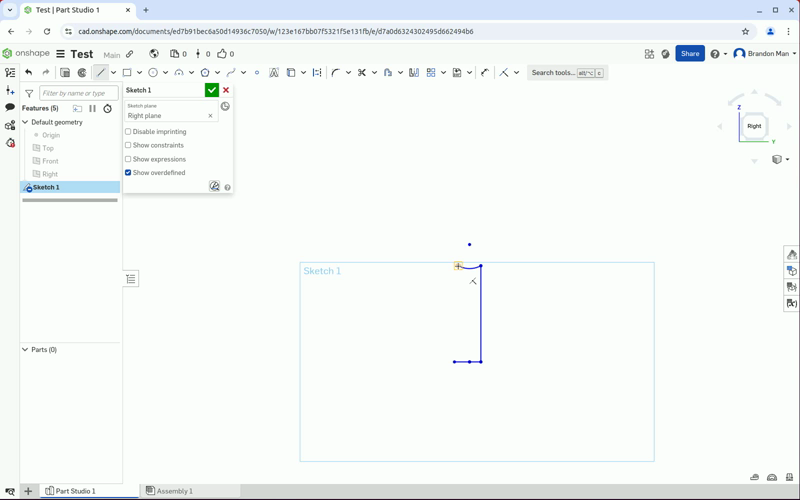
scroll(6)
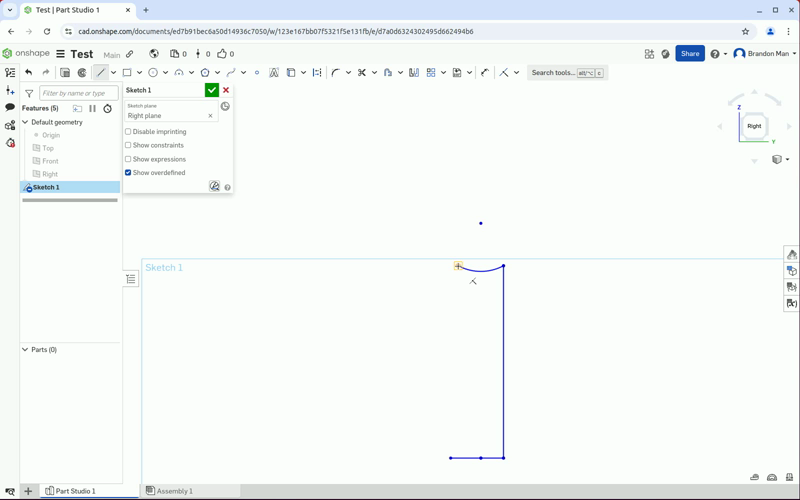
click(458, 265)
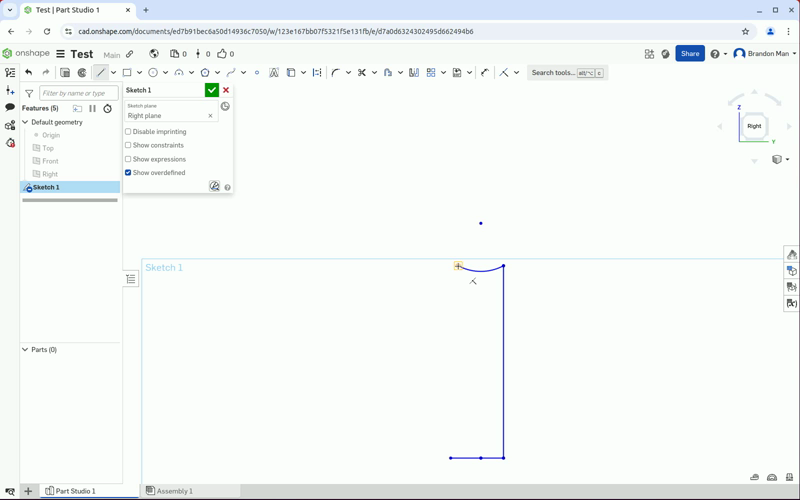
scroll(-6)
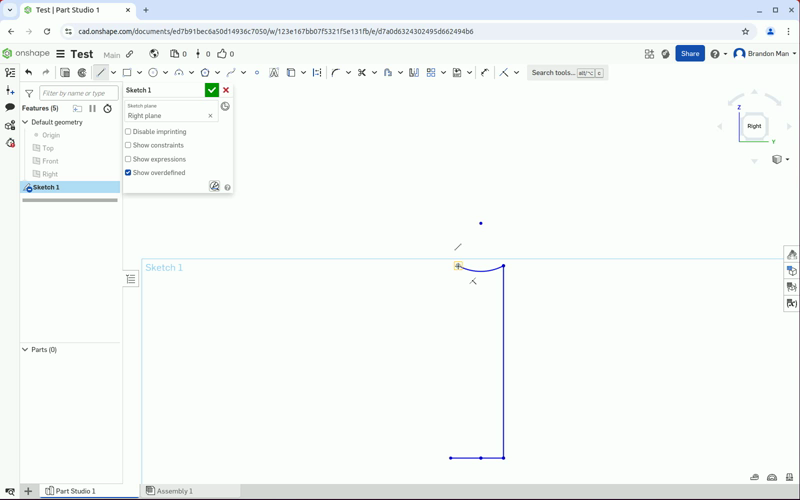
scroll(-6)
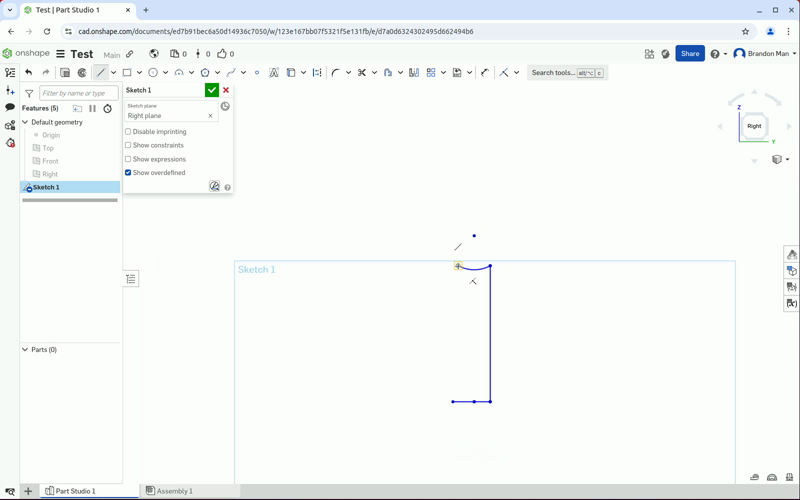
scroll(-6)
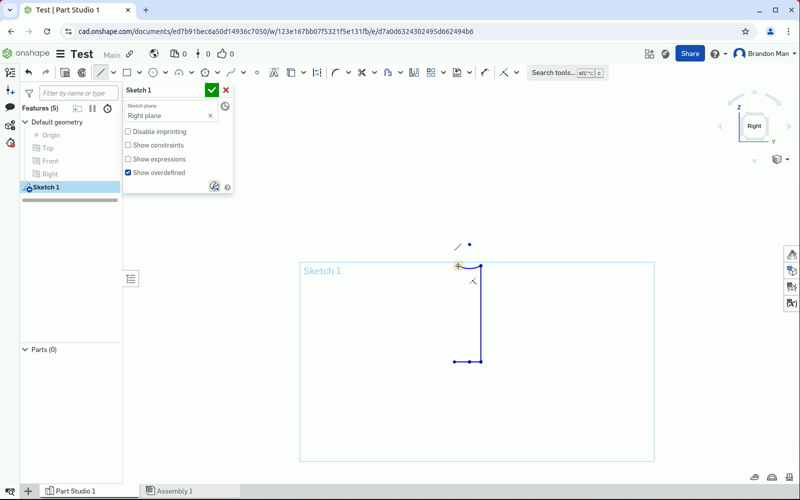
scroll(-6)
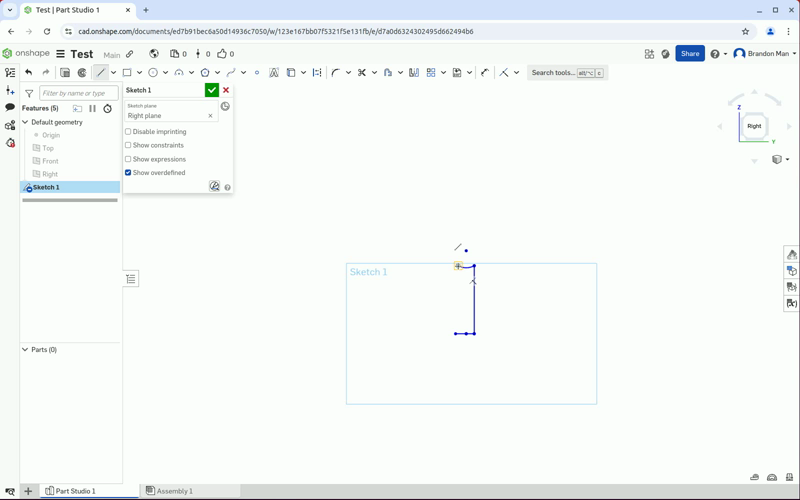
scroll(-6)
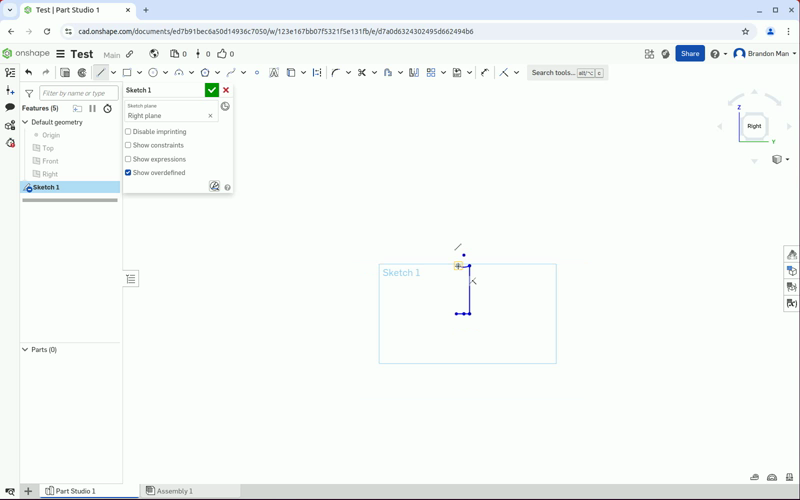
scroll(-6)
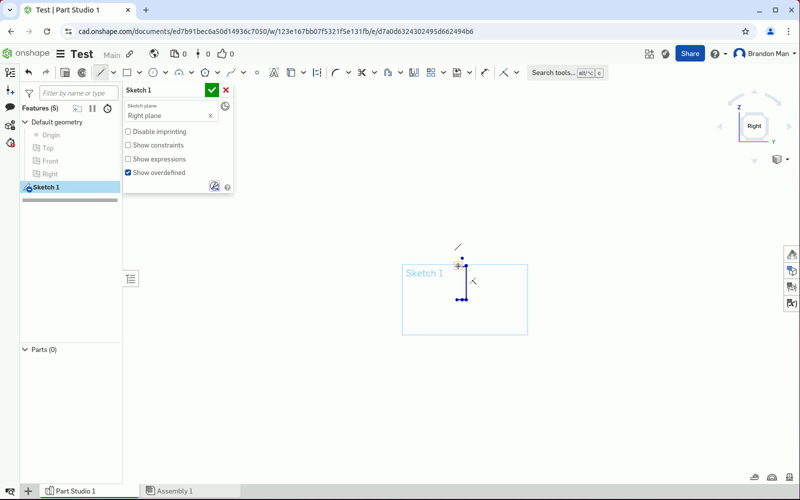
scroll(-6)
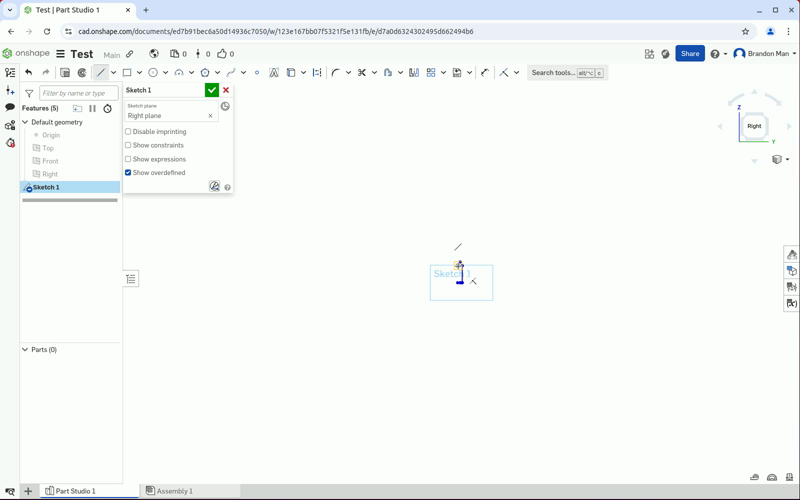
mouse_move(488, 265)
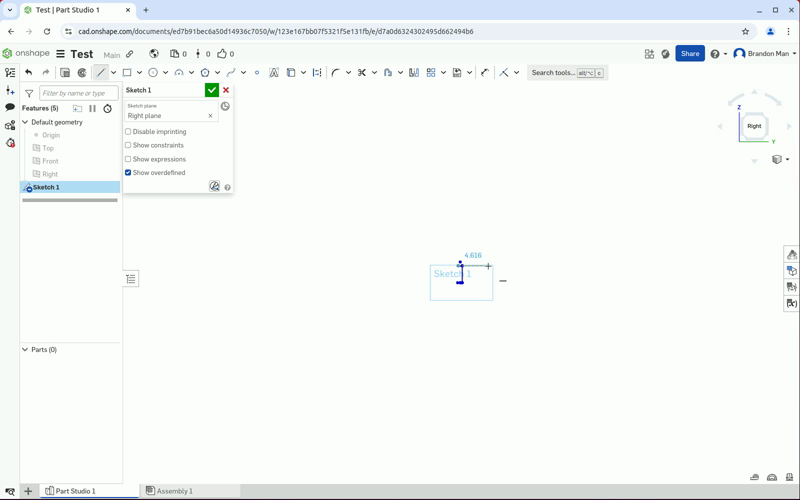
key_down(shift)
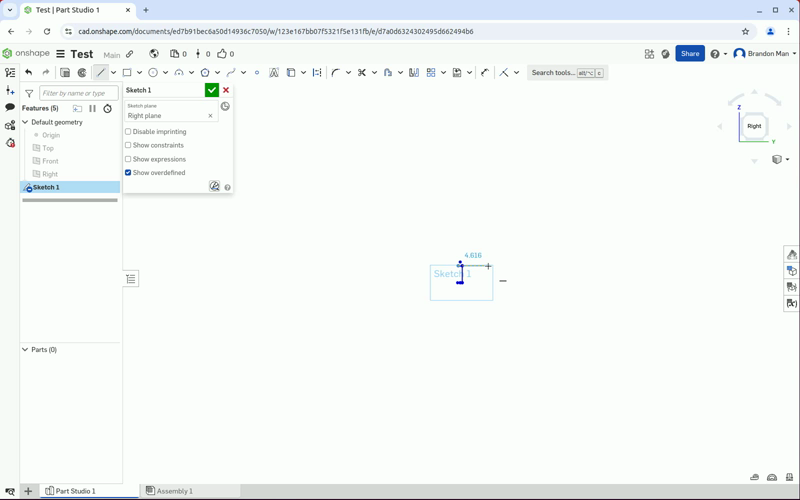
mouse_move(458, 282)
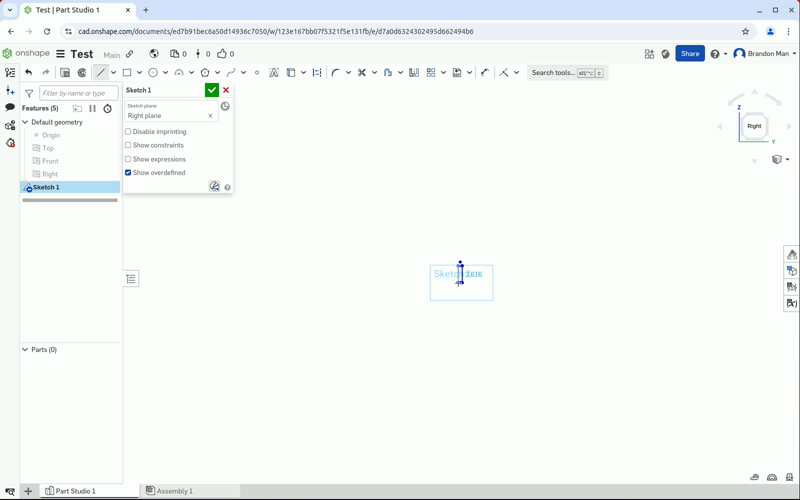
scroll(6)
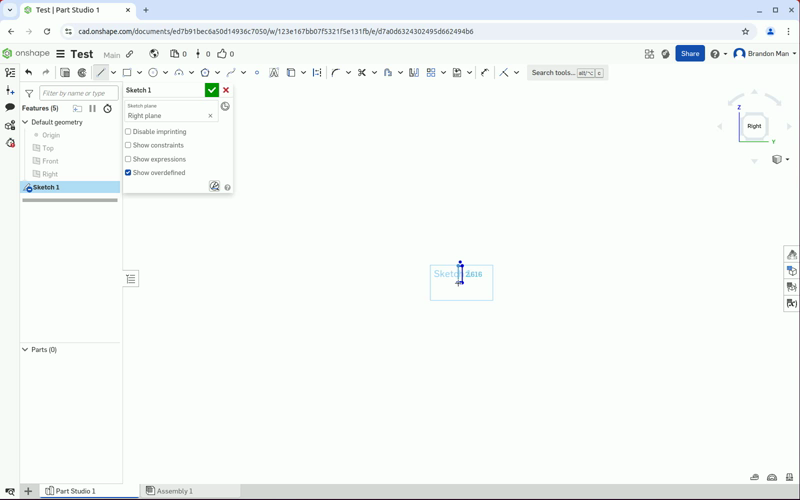
scroll(6)
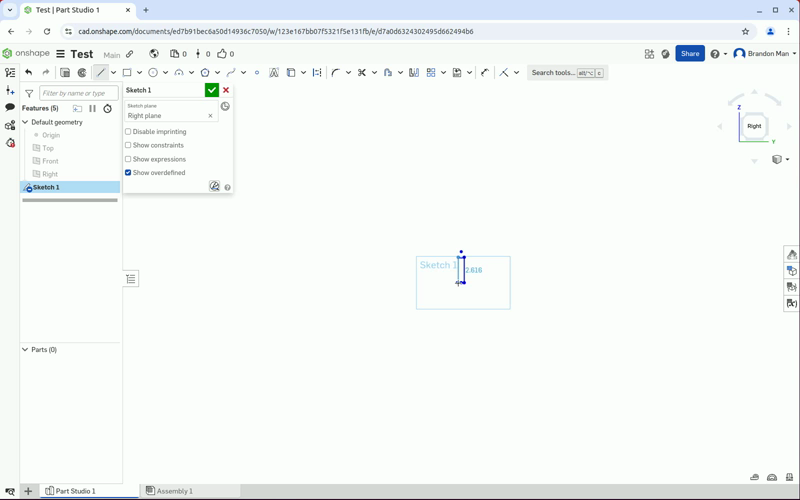
scroll(6)
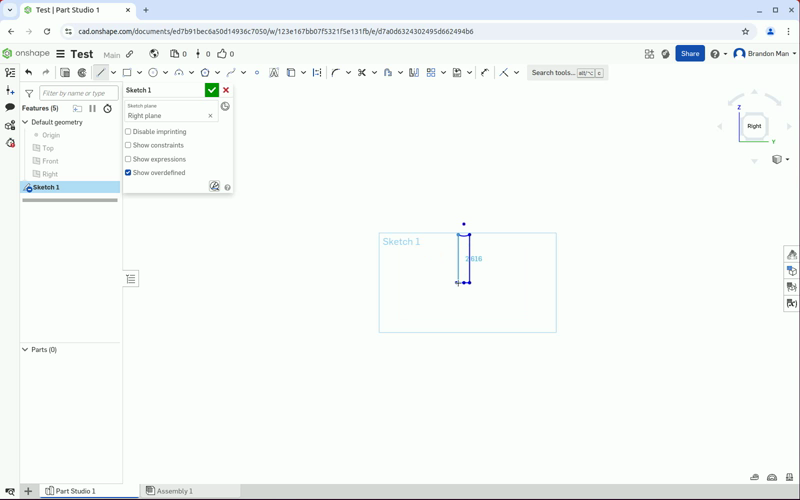
scroll(6)
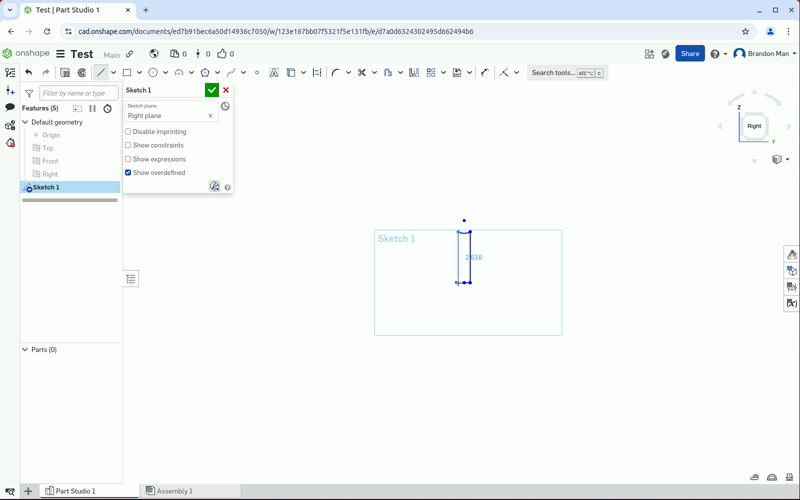
scroll(6)
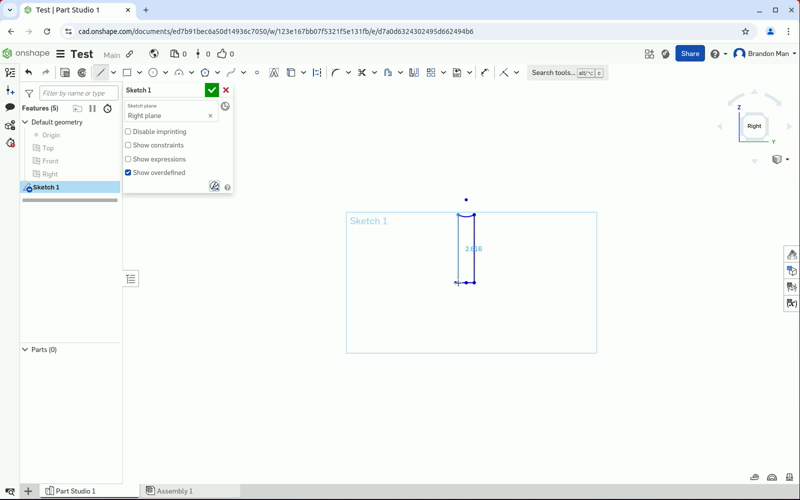
scroll(6)
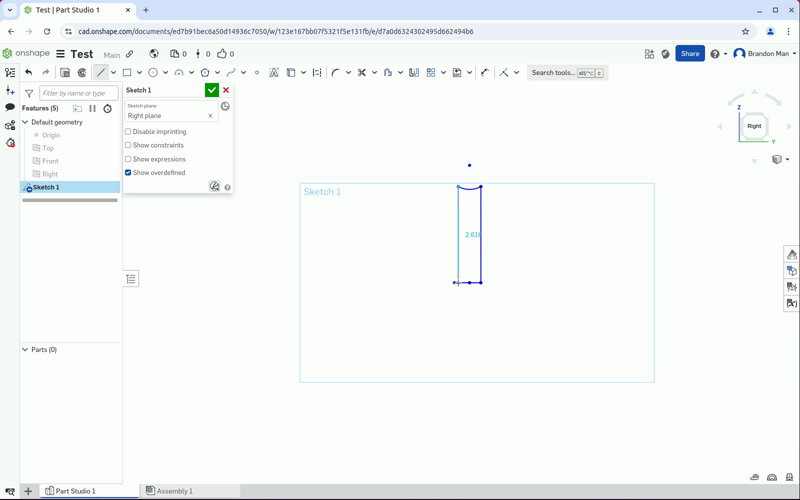
scroll(6)
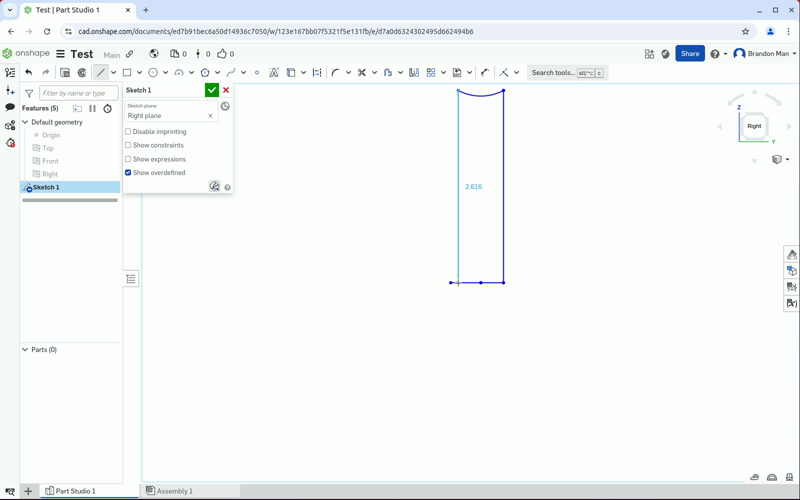
key_up(shift)
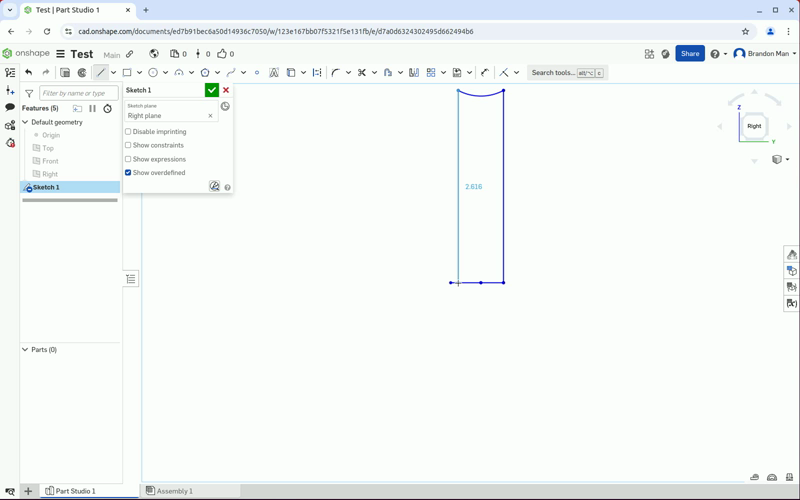
click(458, 282)
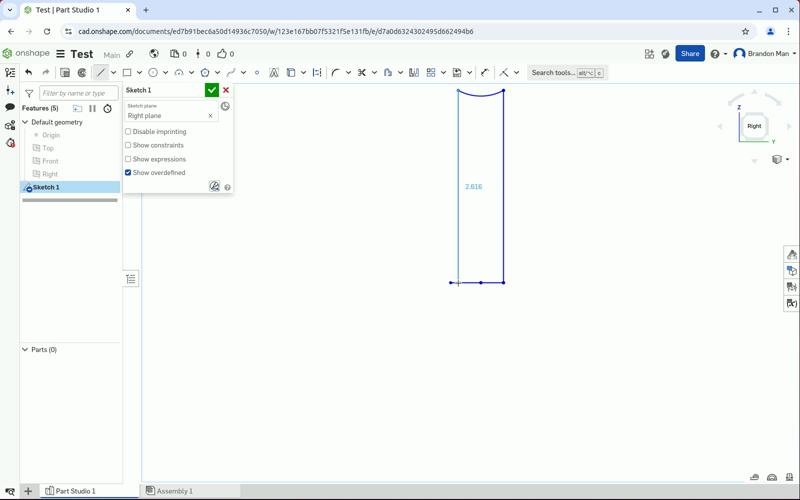
scroll(-6)
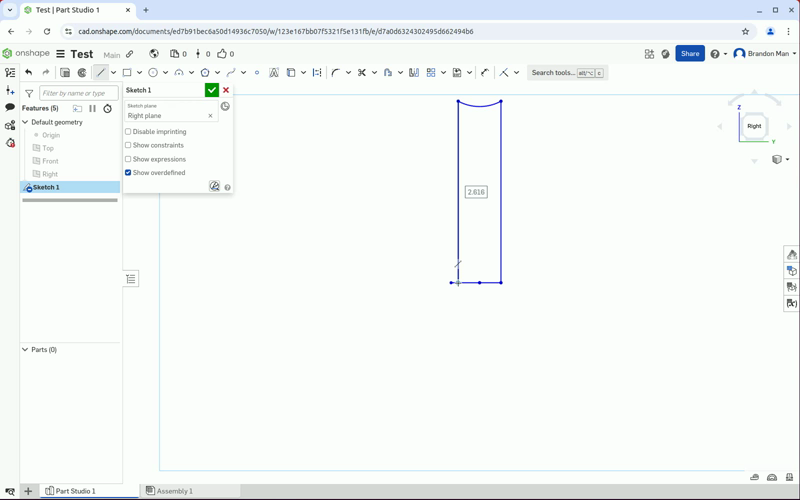
scroll(-6)
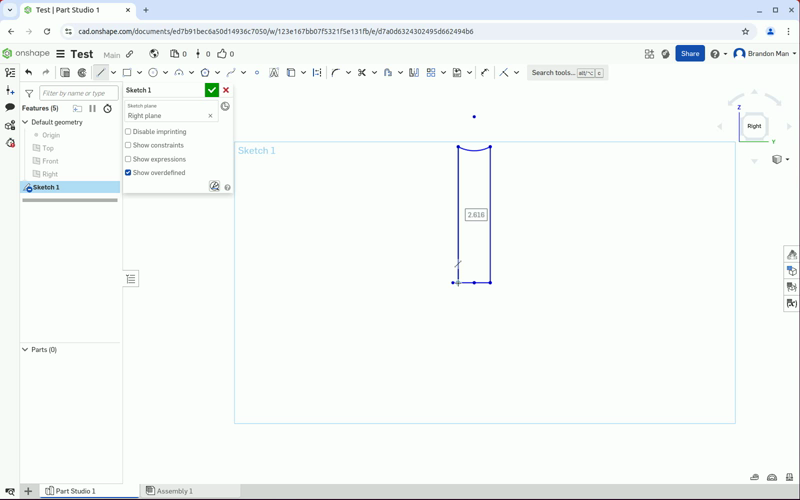
scroll(-6)
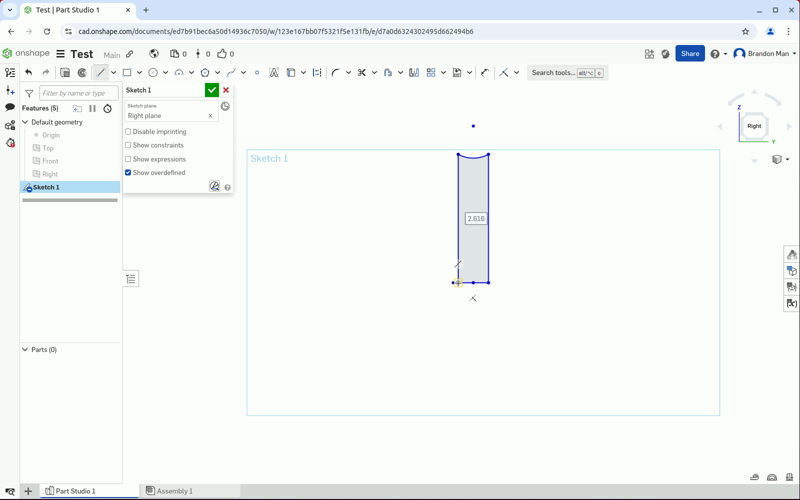
scroll(-6)
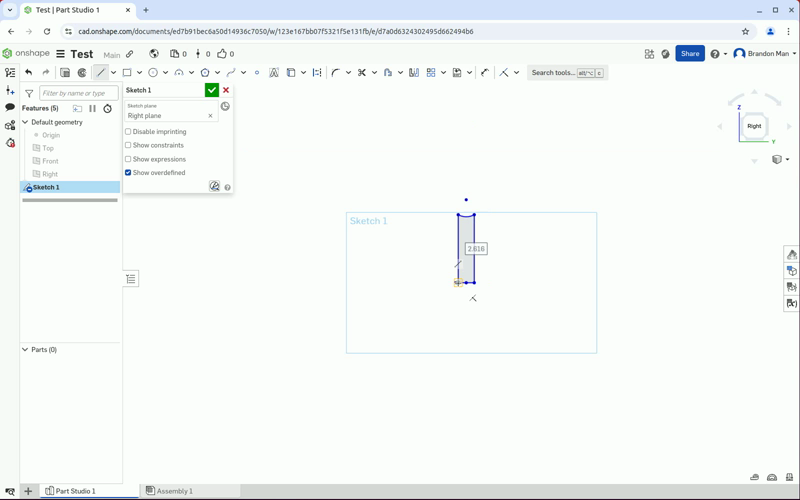
scroll(-6)
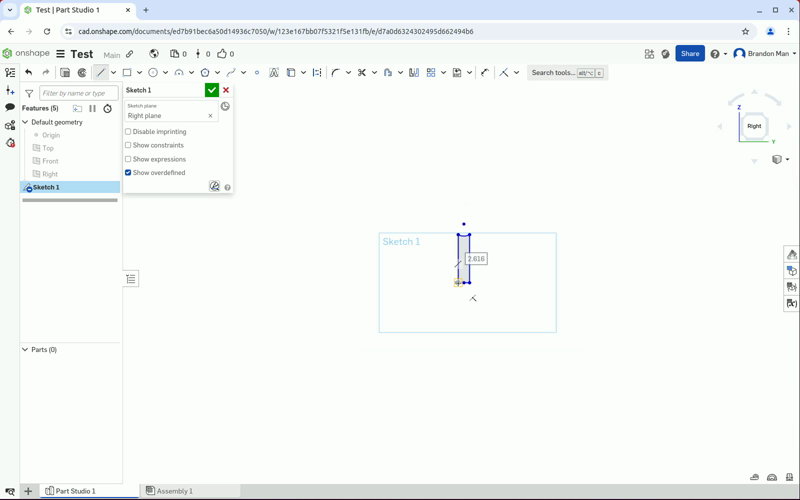
scroll(-6)
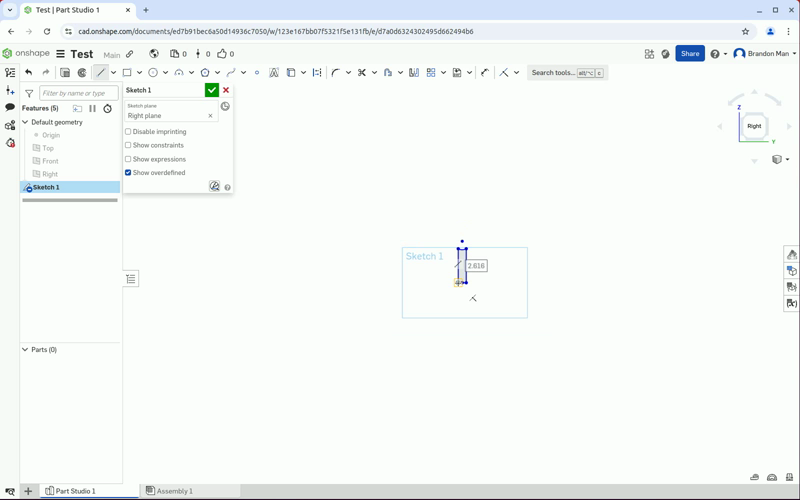
scroll(-6)
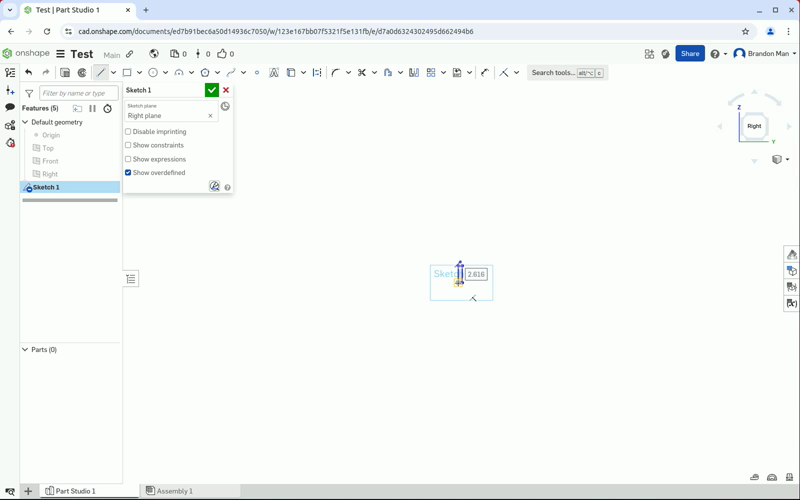
key(esc)
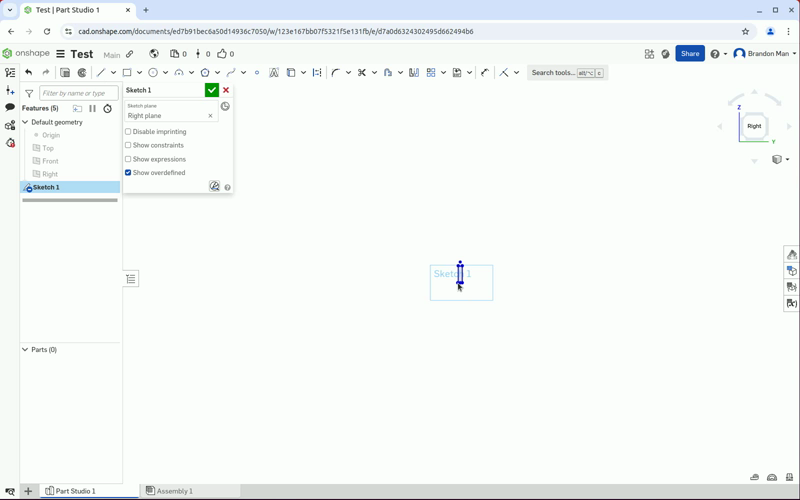
mouse_move(461, 267)
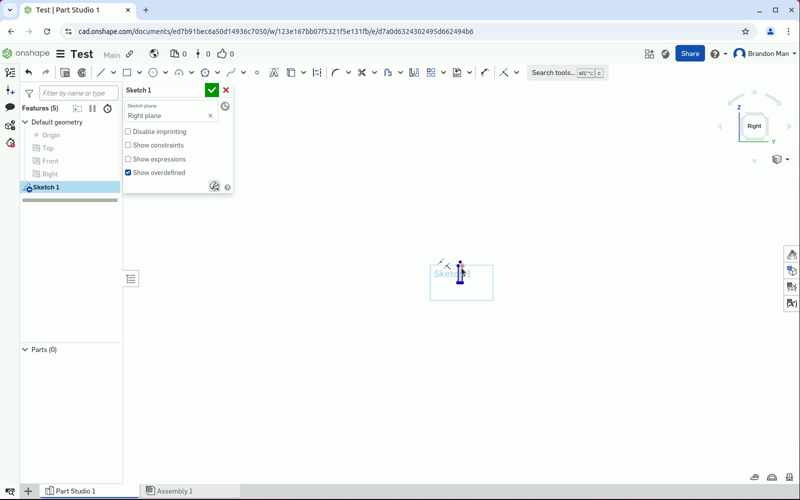
scroll(6)
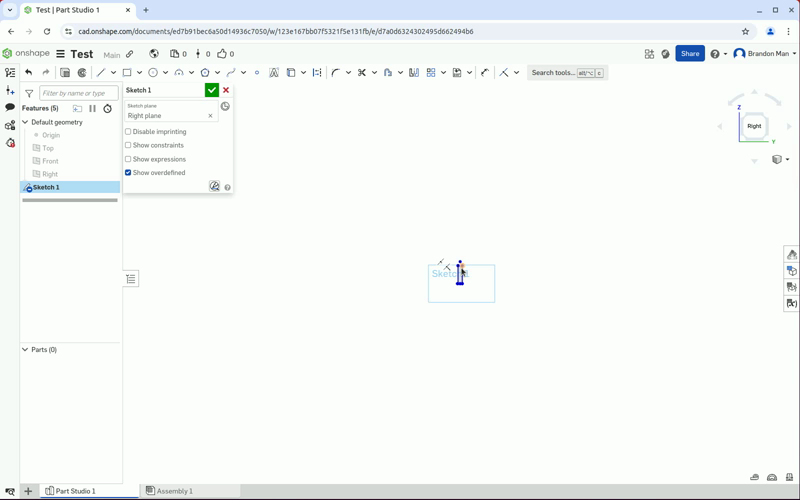
scroll(6)
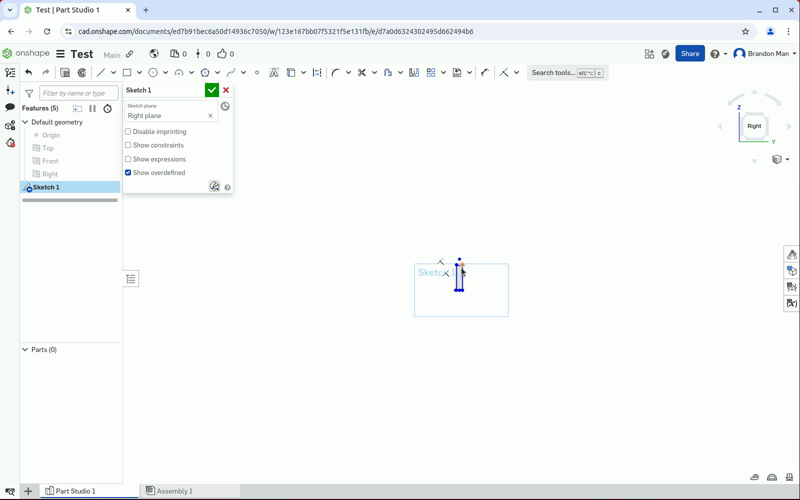
scroll(6)
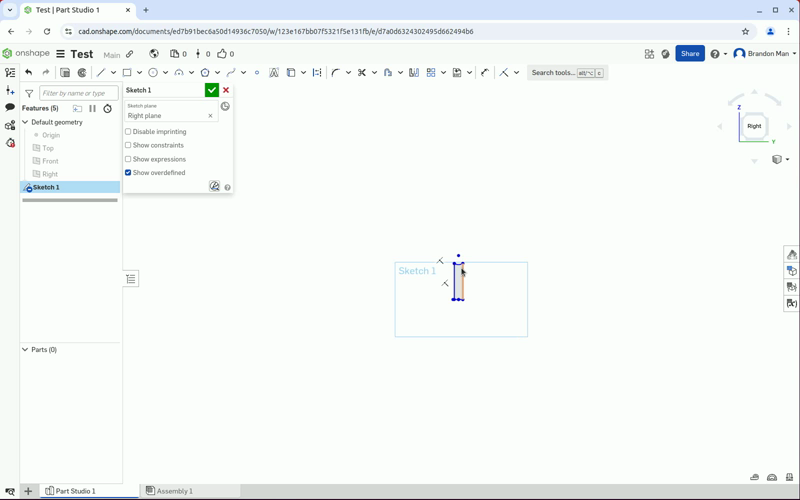
scroll(6)
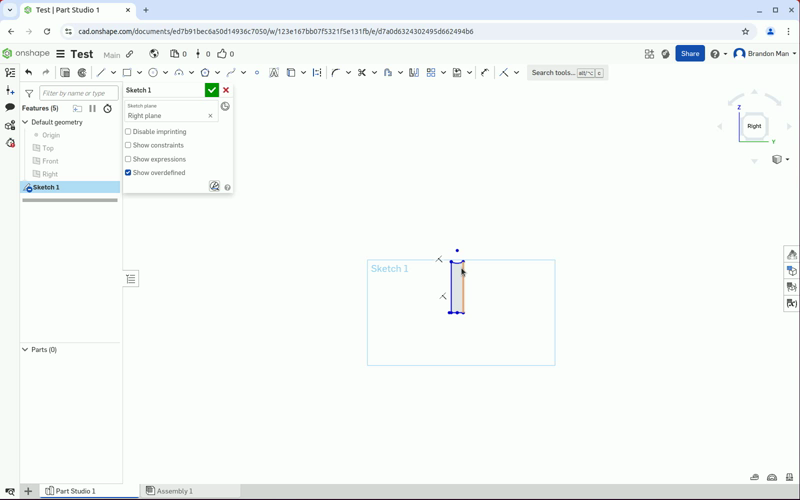
scroll(6)
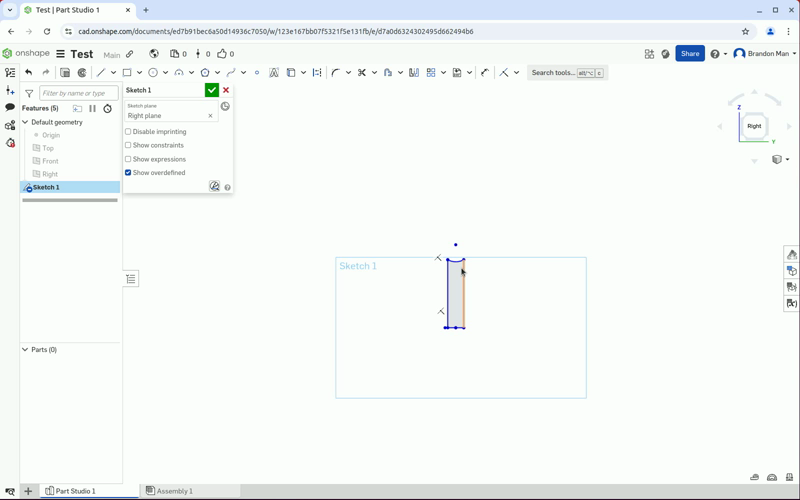
scroll(6)
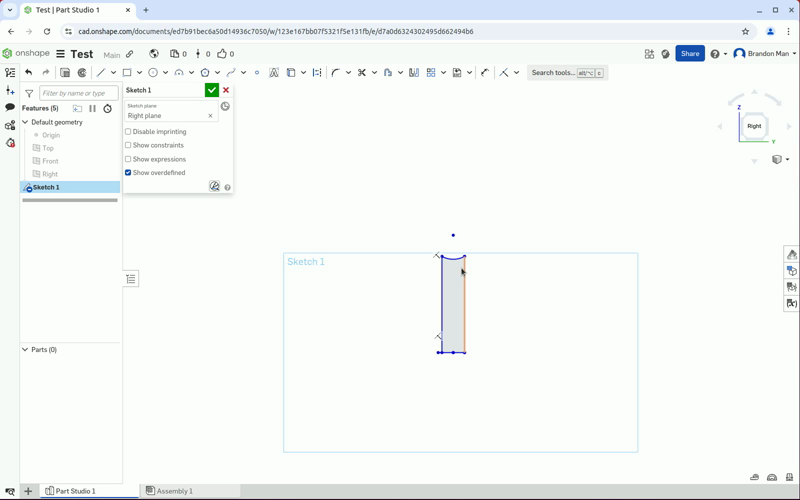
scroll(6)
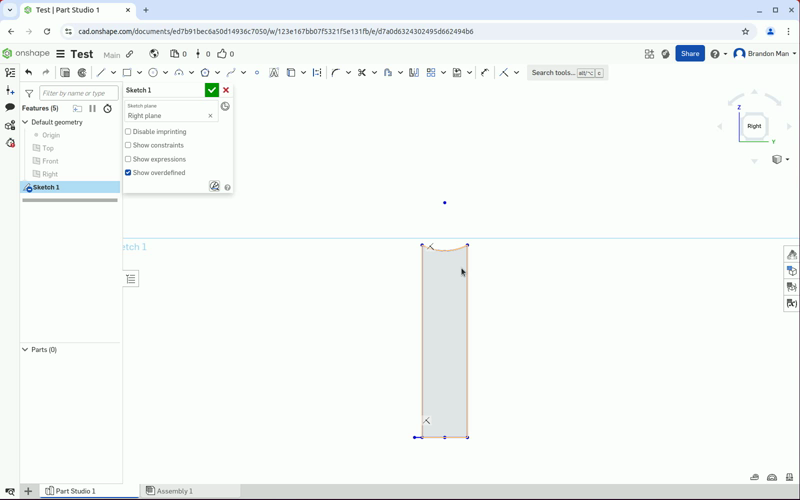
click(461, 267)
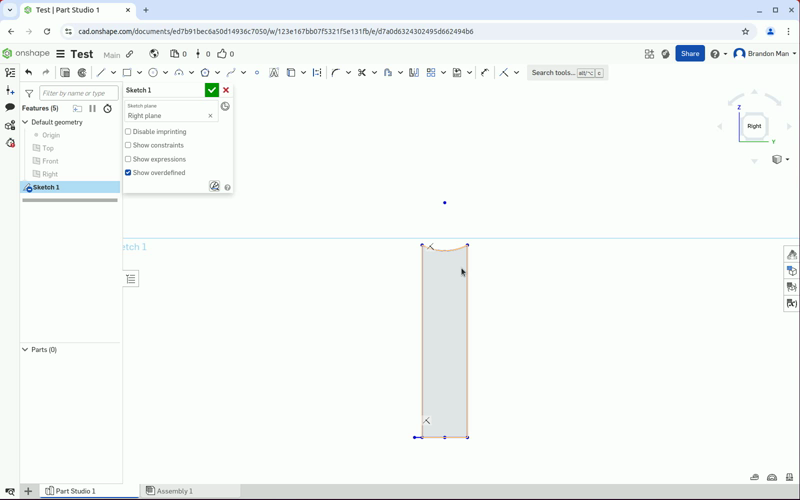
scroll(-6)
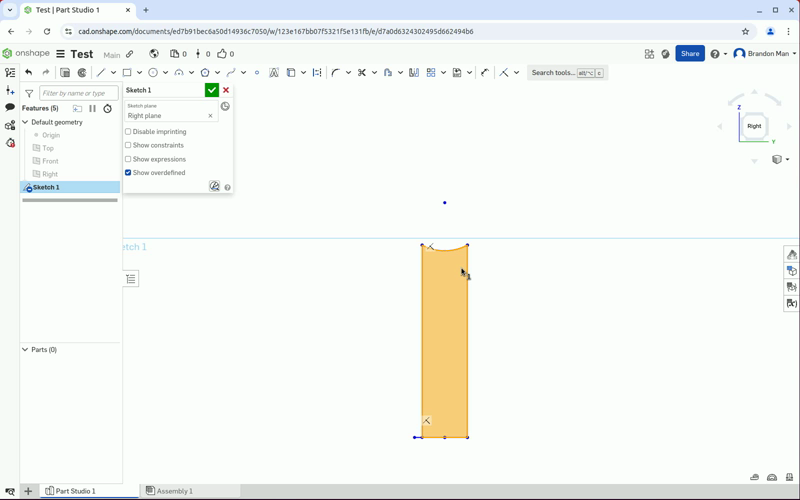
scroll(-6)
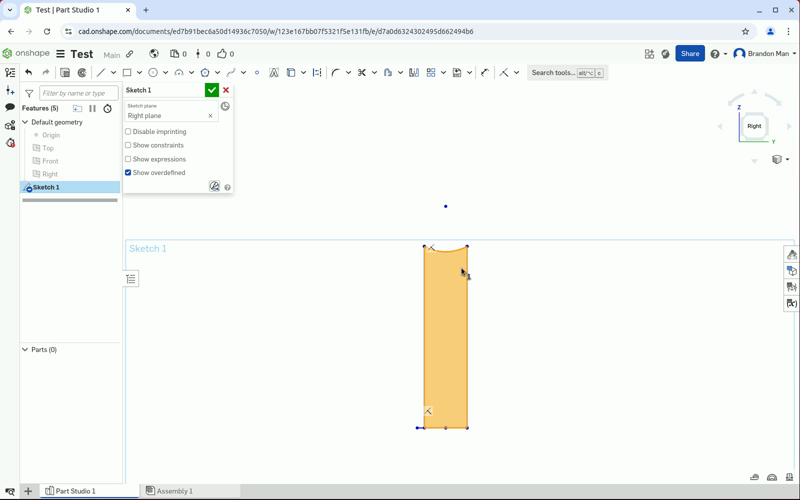
scroll(-6)
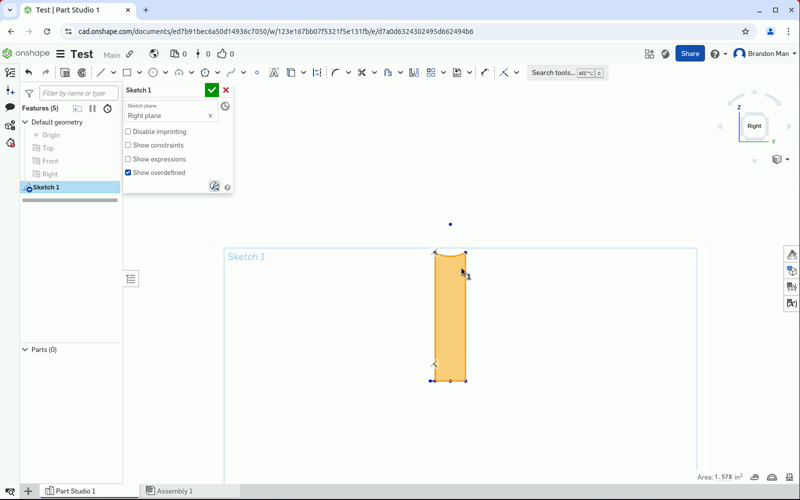
scroll(-6)
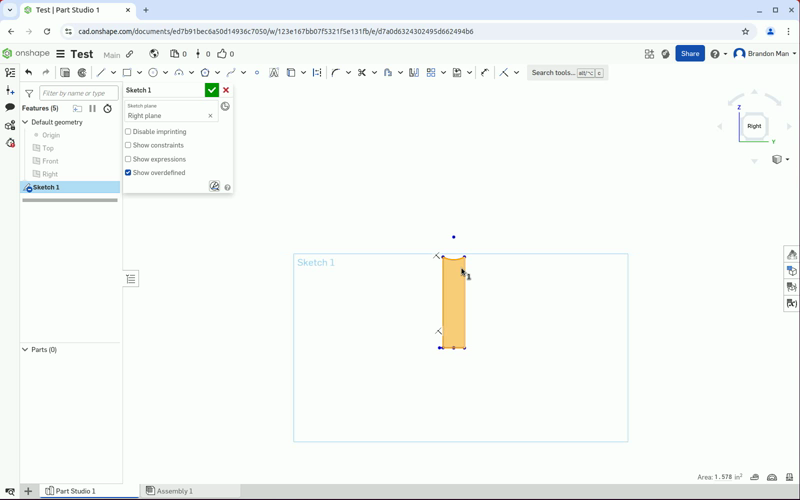
scroll(-6)
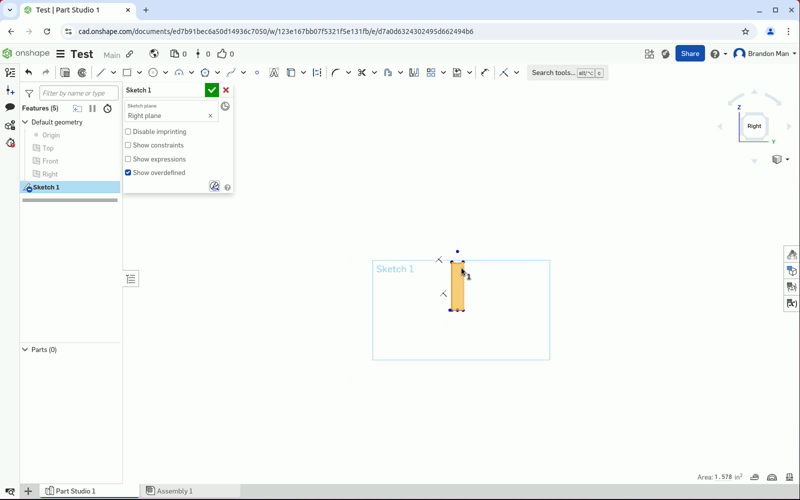
scroll(-6)
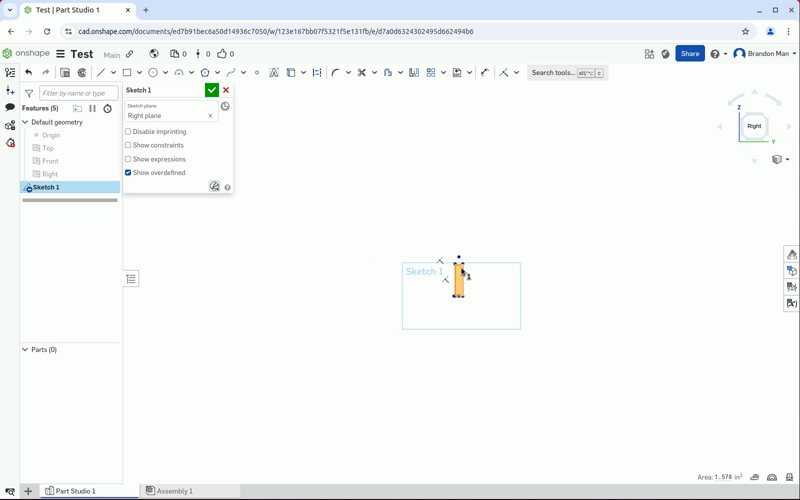
scroll(-6)
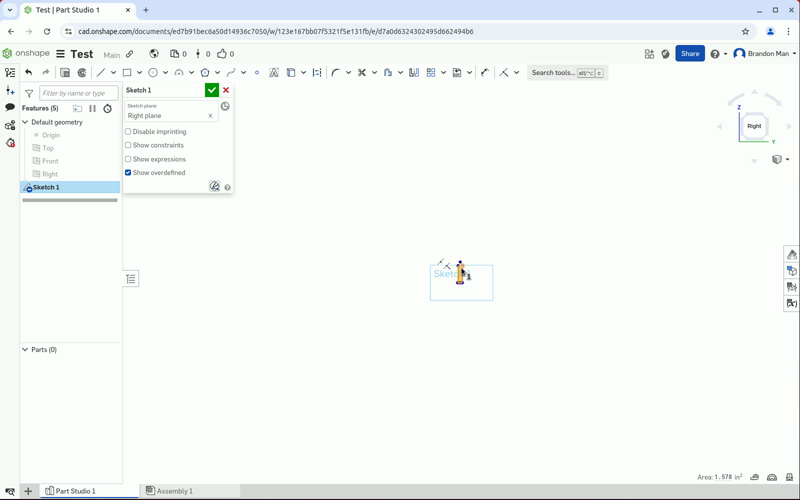
mouse_move(73, 352)
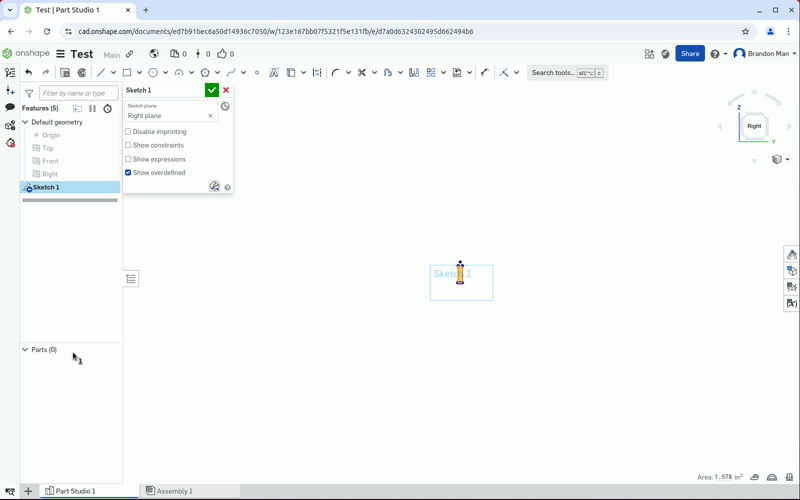
key(shift+y)
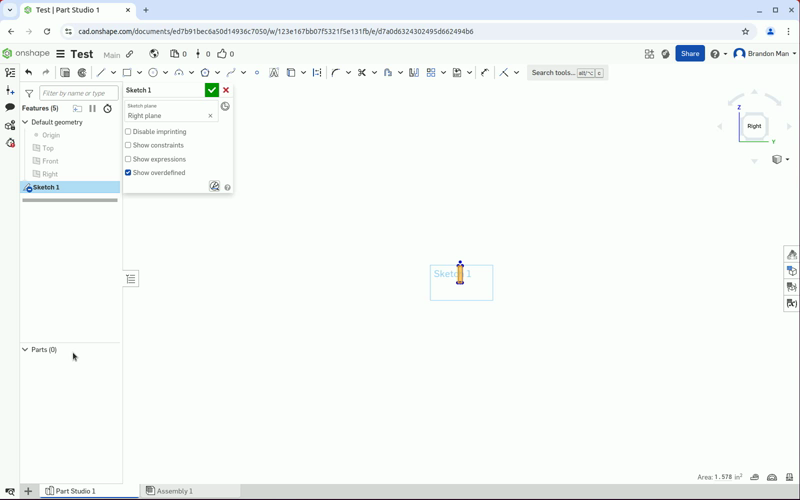
key(shift+e)
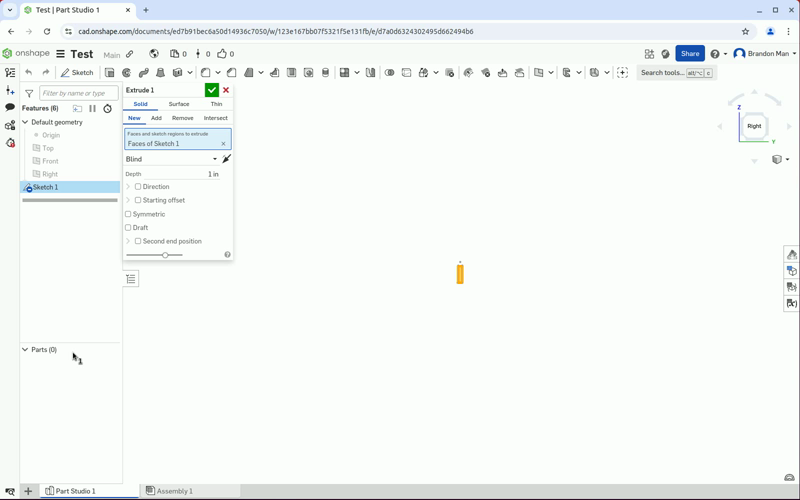
mouse_move(143, 106)
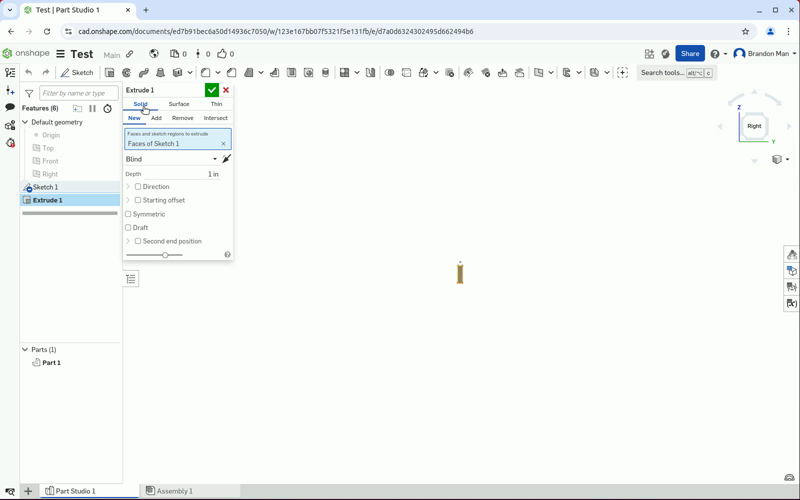
click(143, 106)
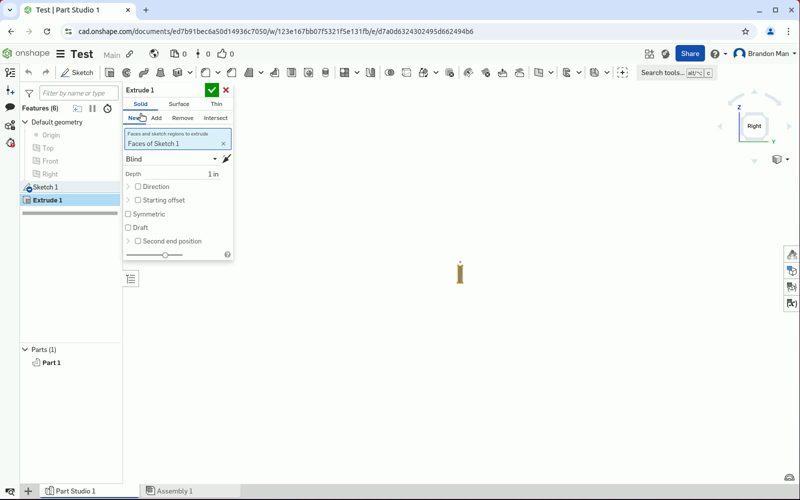
mouse_move(137, 120)
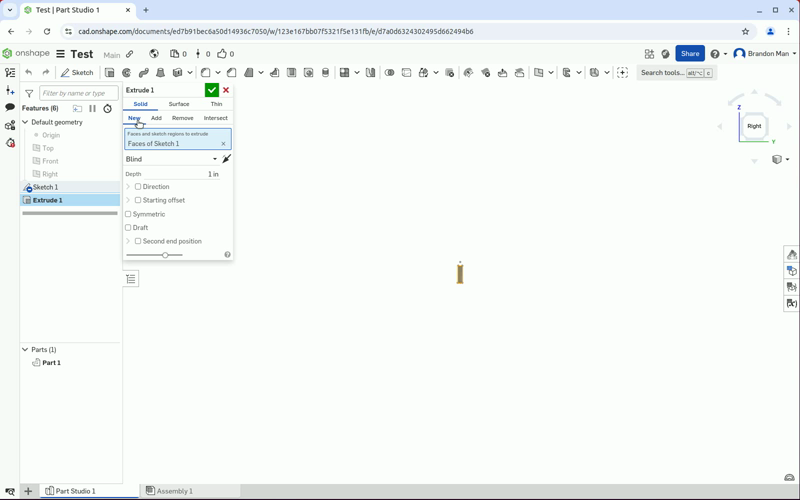
click(137, 120)
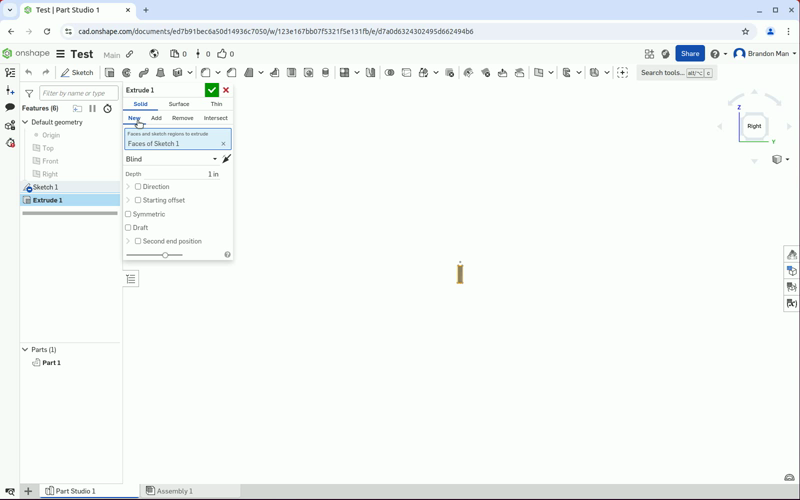
key(tab, 4)
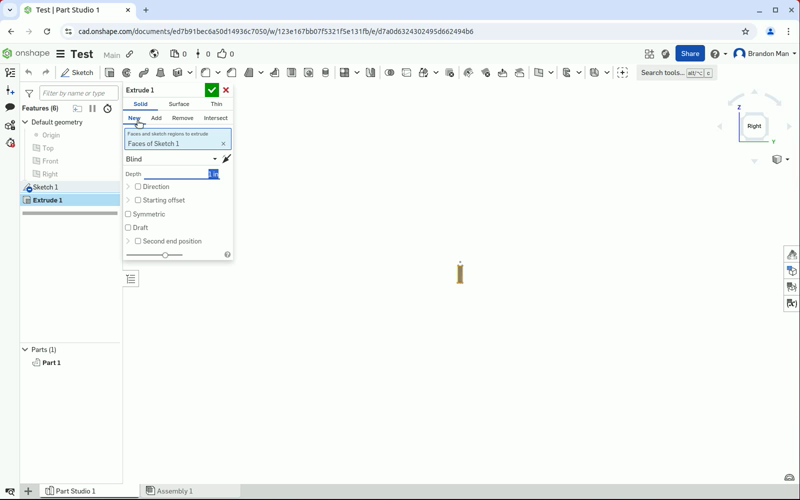
text(23.108)
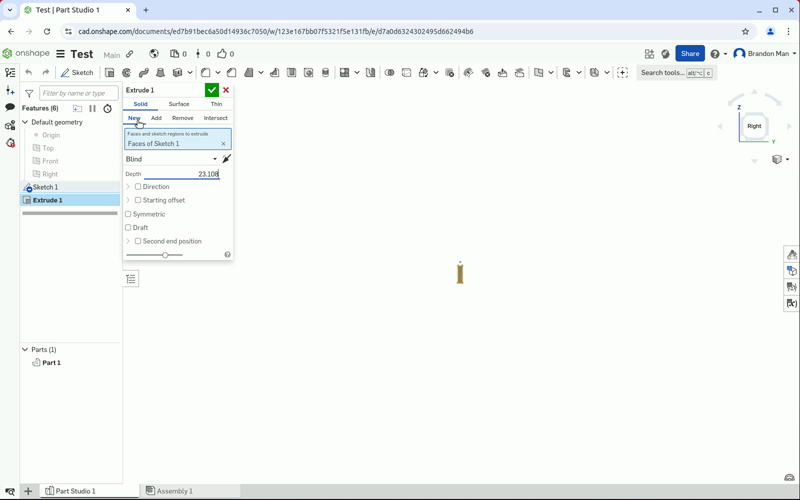
key(enter)
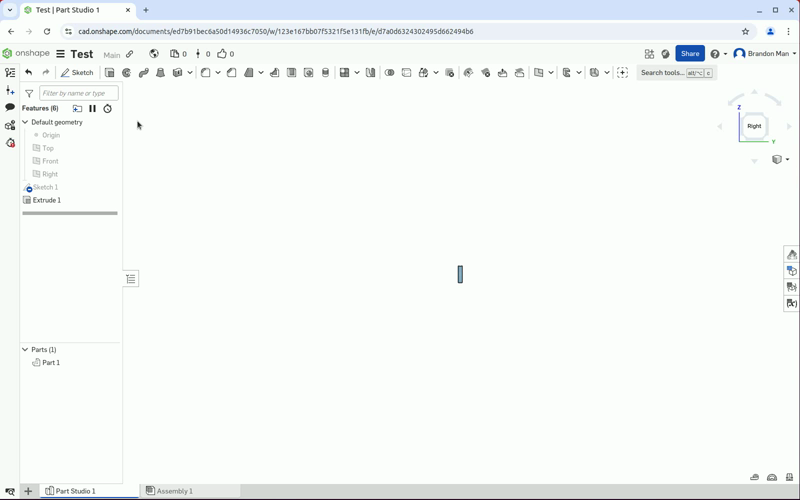
key(shift+h)
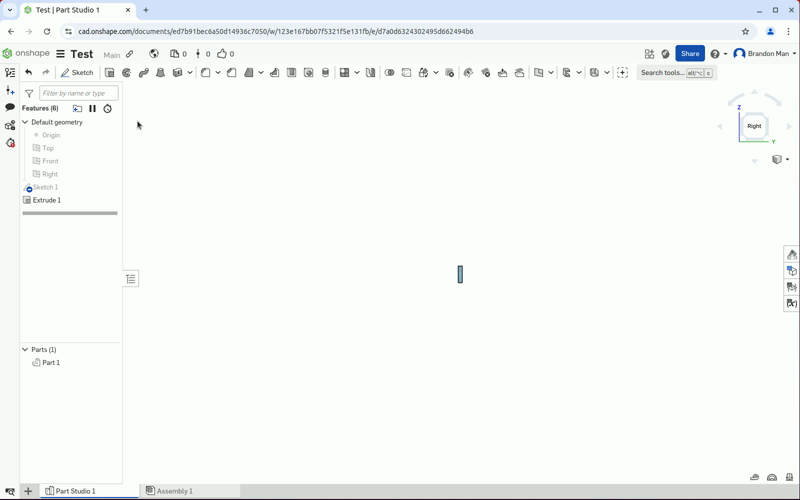
key(shift+h)
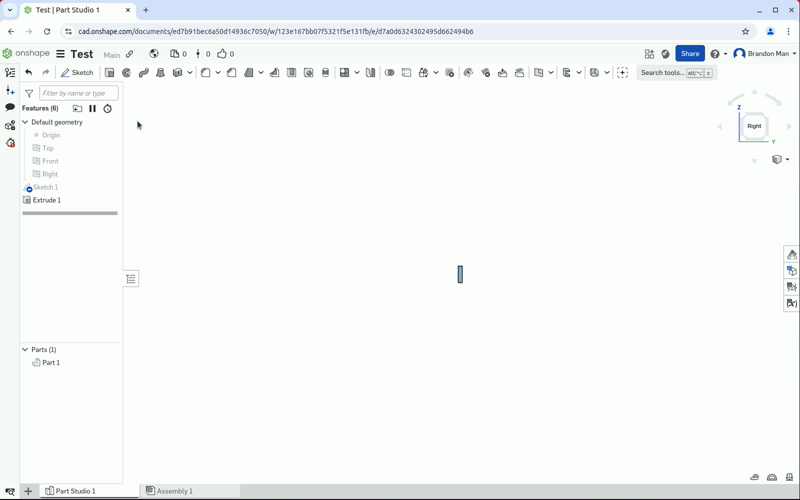
mouse_move(73, 189)
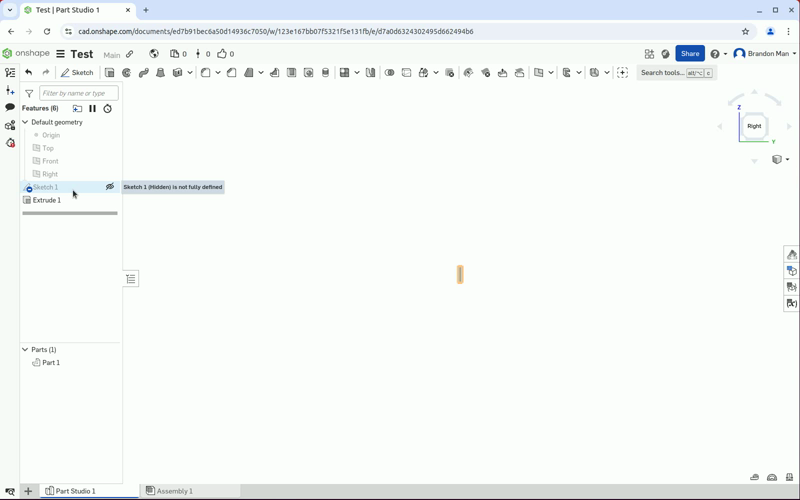
click(73, 189)
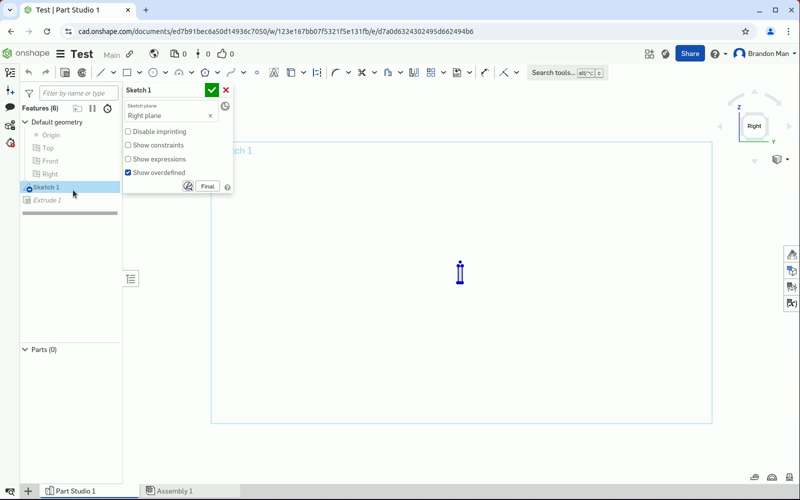
mouse_move(229, 92)
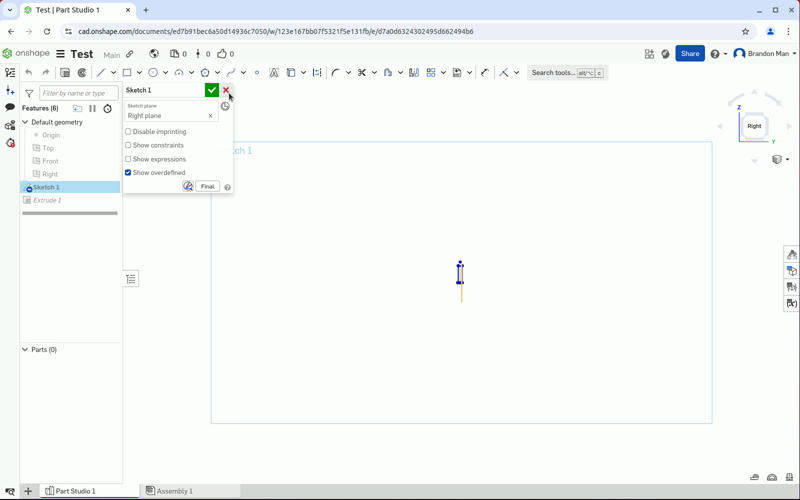
click(229, 92)
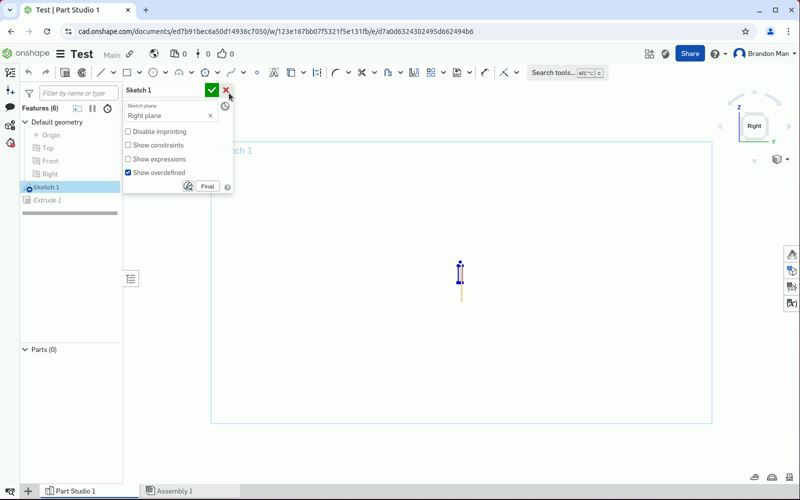
key(shift+s)
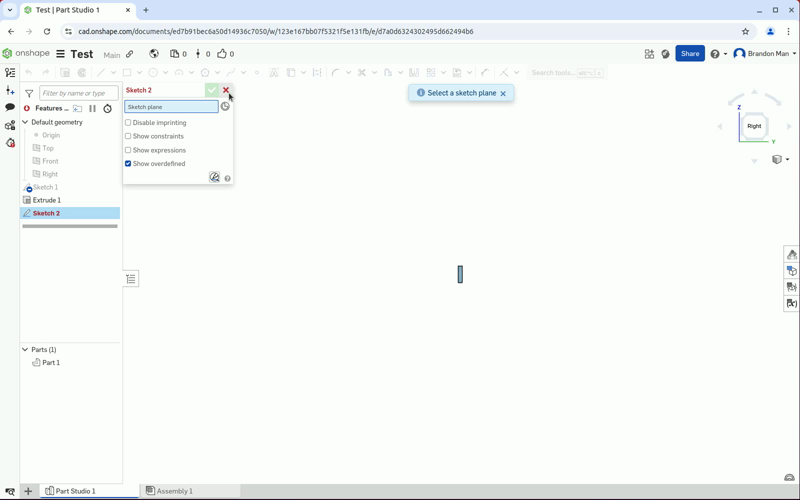
mouse_move(73, 176)
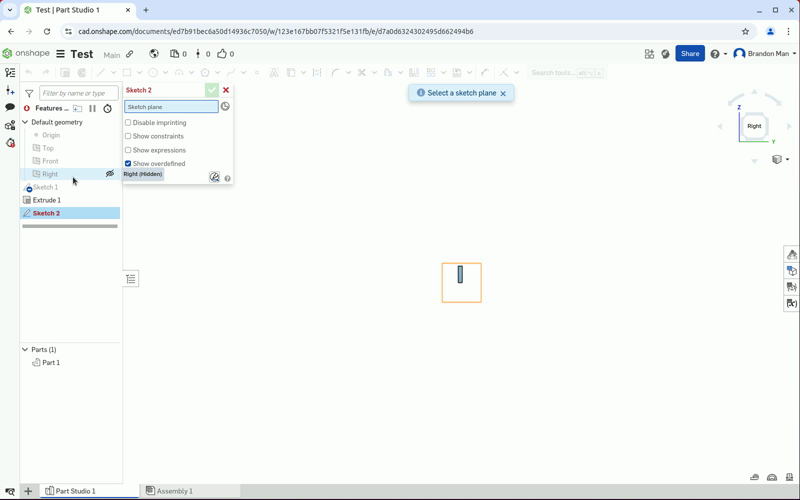
click(73, 176)
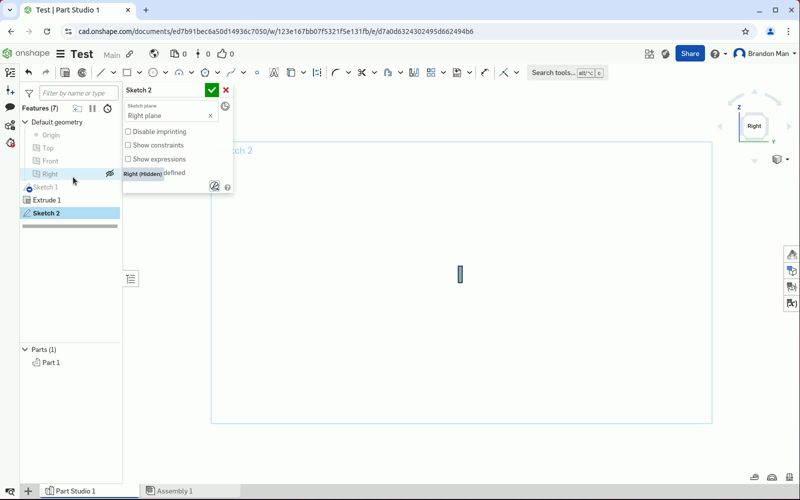
mouse_move(73, 352)
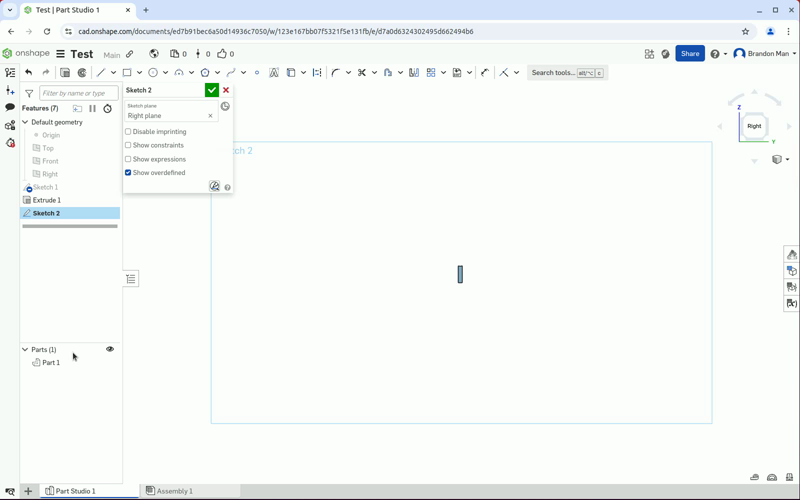
key(y)
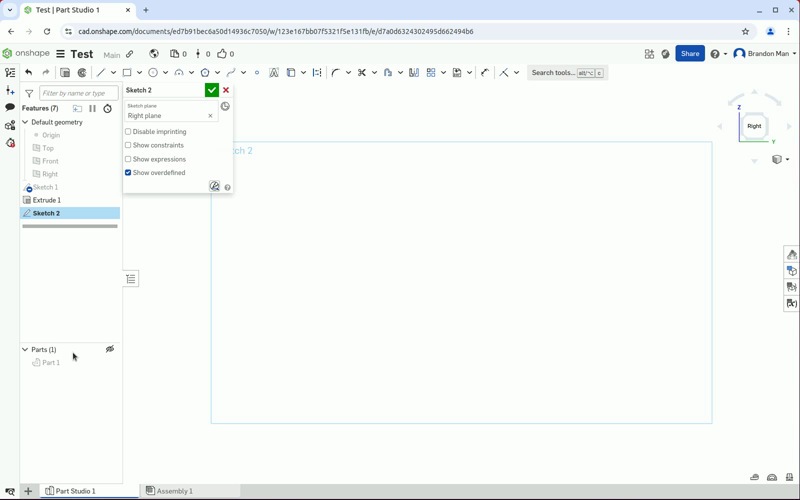
key(l)
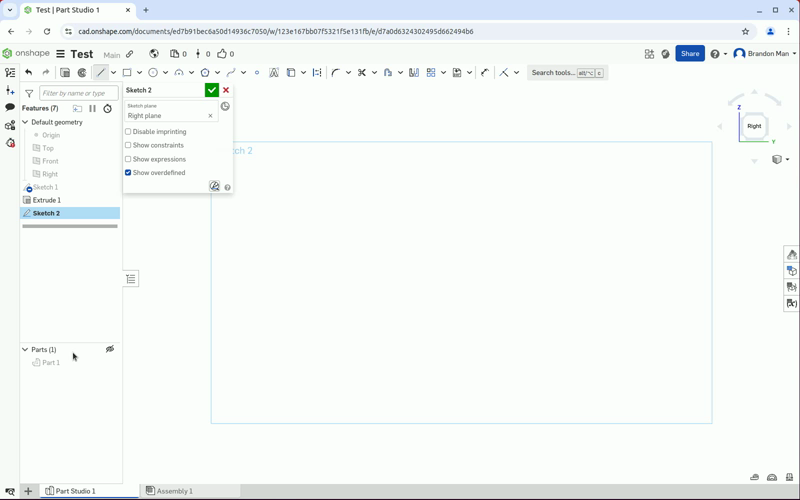
key_down(shift)
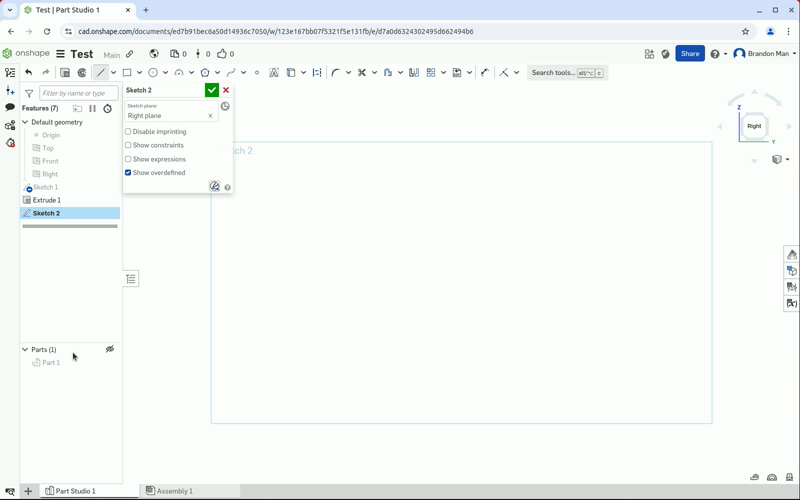
mouse_move(458, 266)
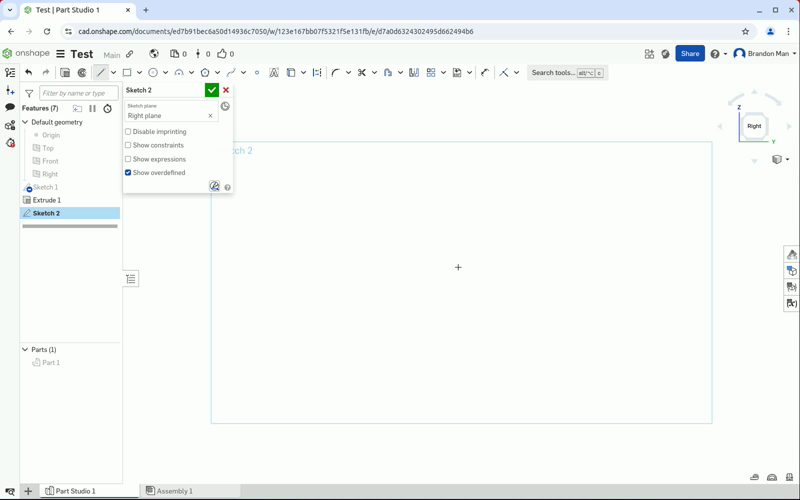
click(458, 266)
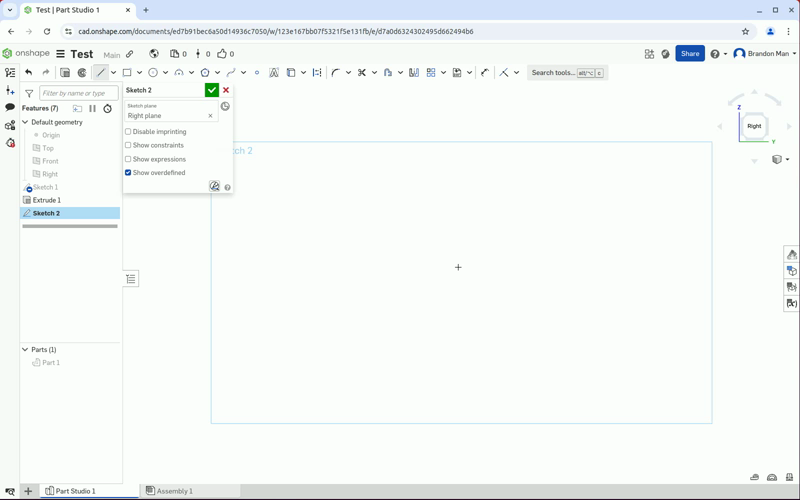
key_up(shift)
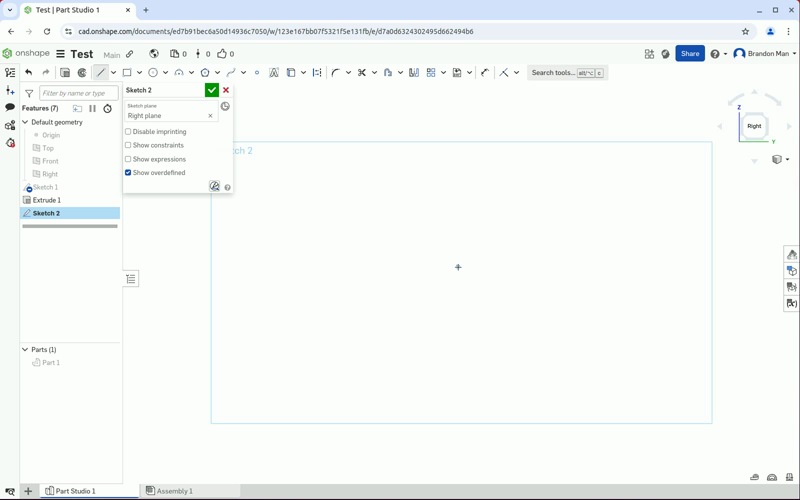
key_down(shift)
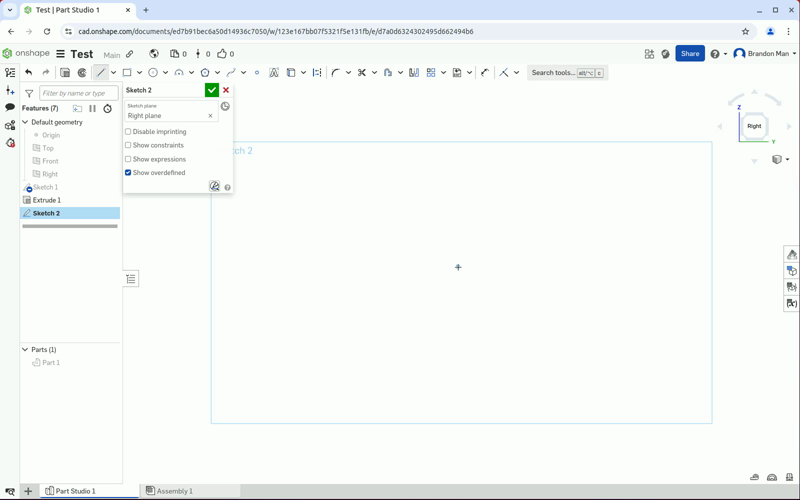
mouse_move(488, 266)
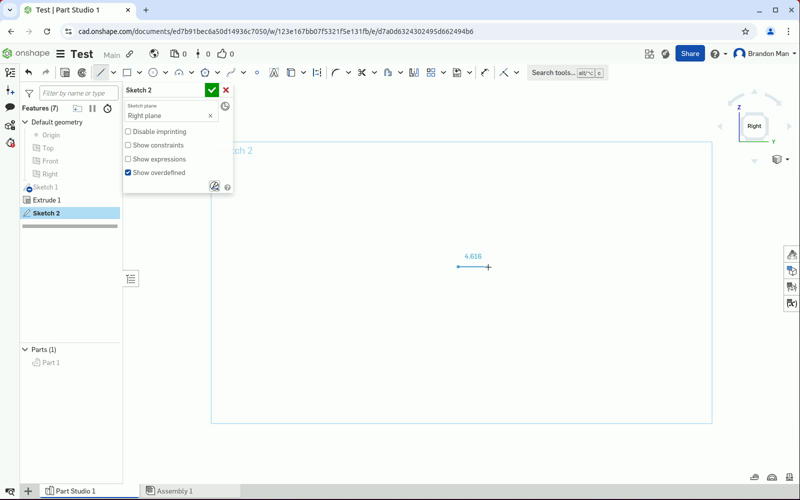
mouse_move(458, 253)
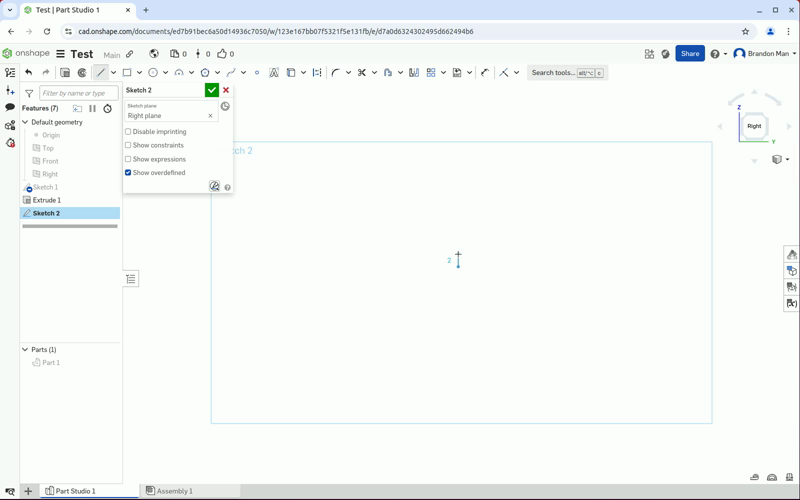
click(458, 253)
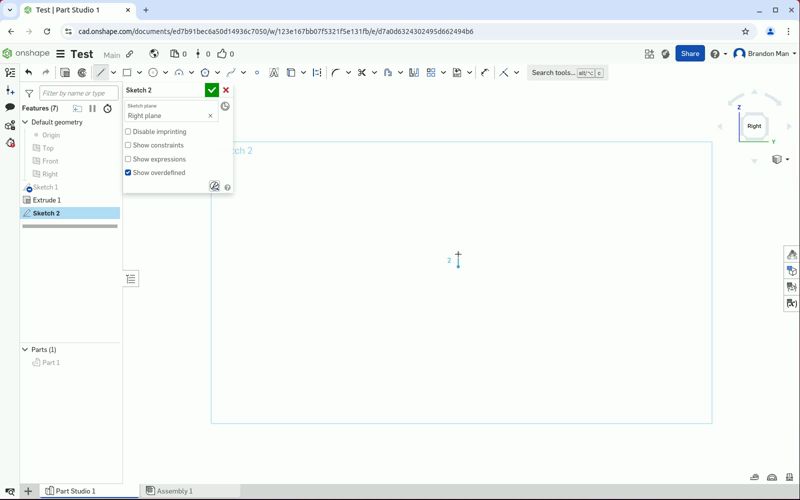
key_up(shift)
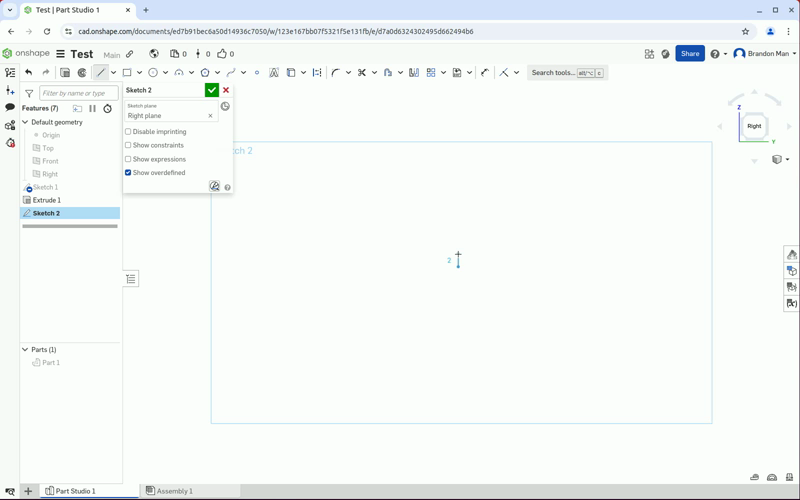
key(esc)
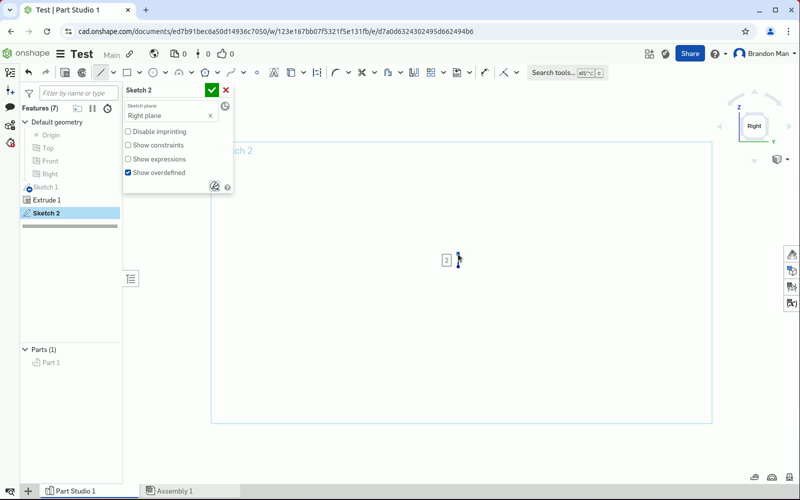
key(a)
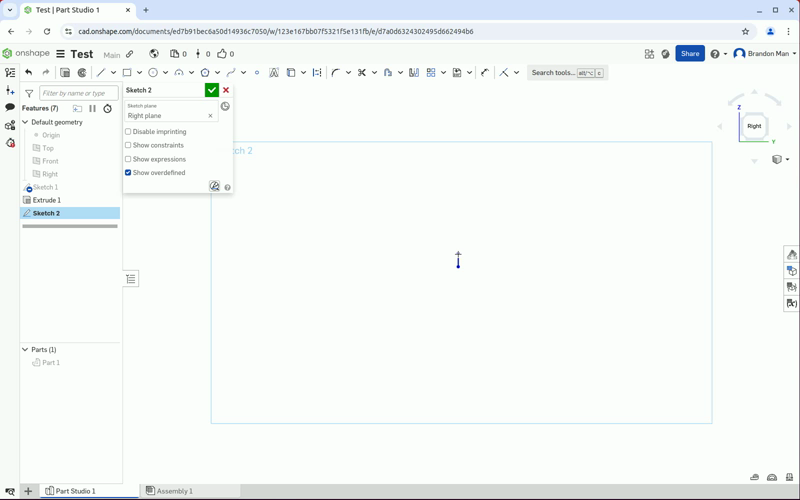
mouse_move(458, 253)
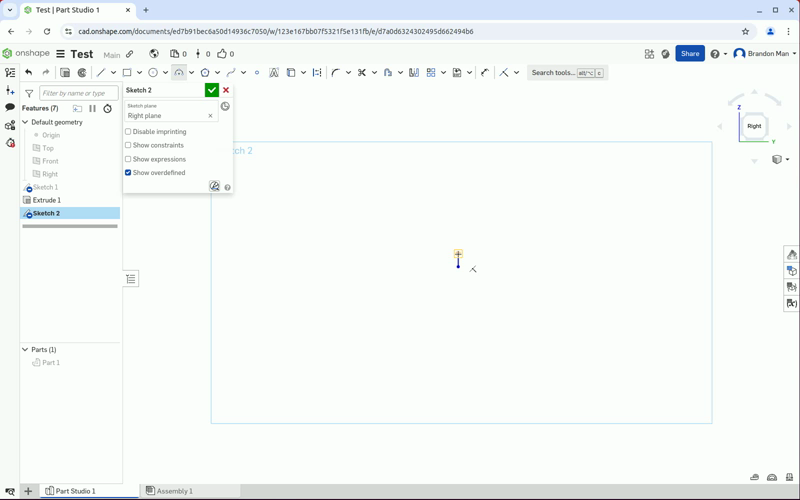
click(458, 253)
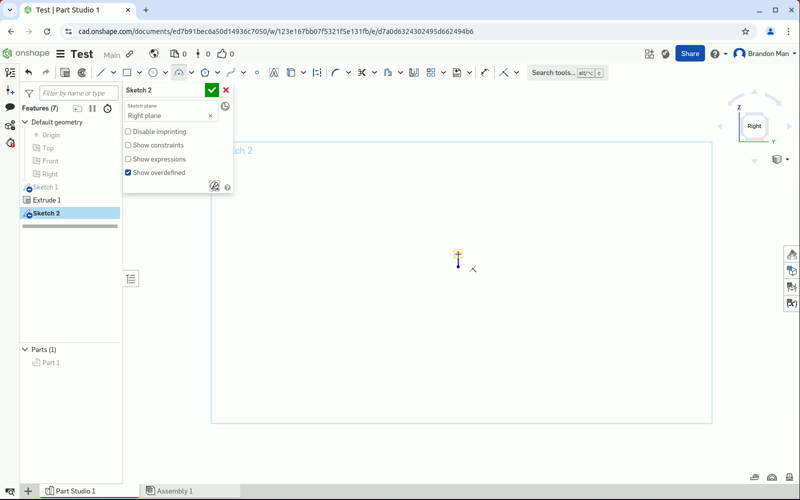
mouse_move(458, 266)
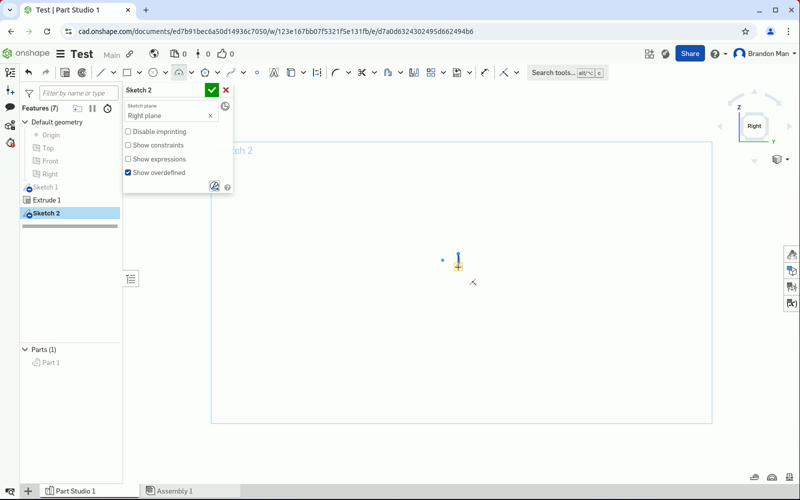
click(458, 266)
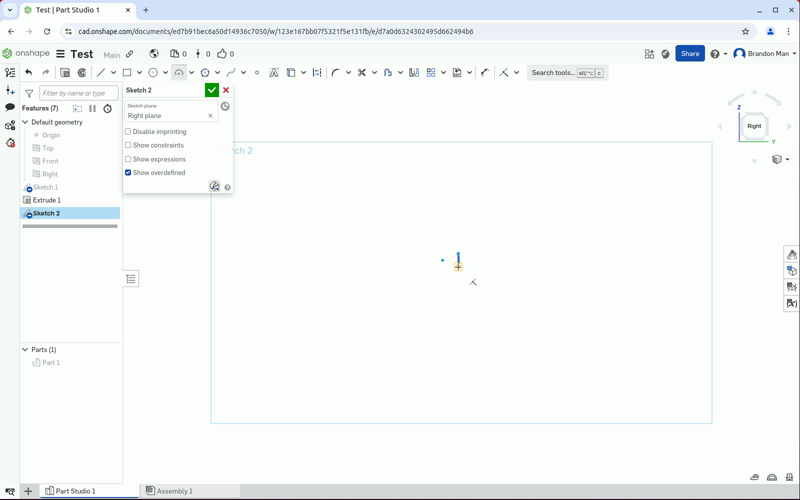
key_down(shift)
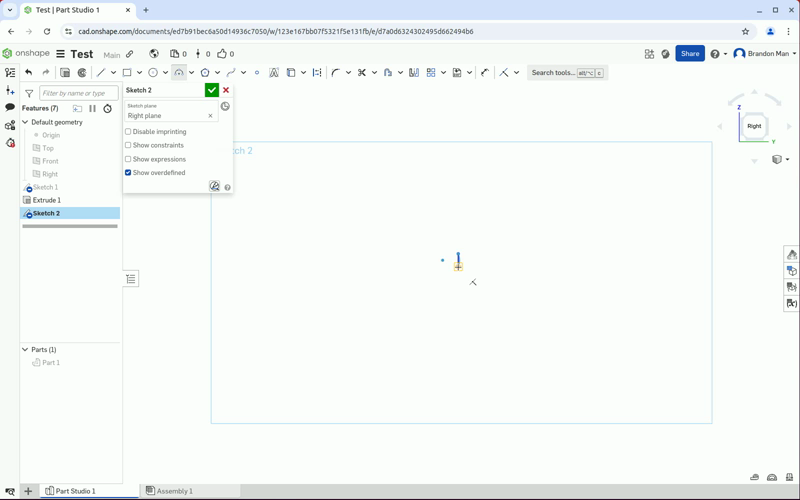
mouse_move(453, 260)
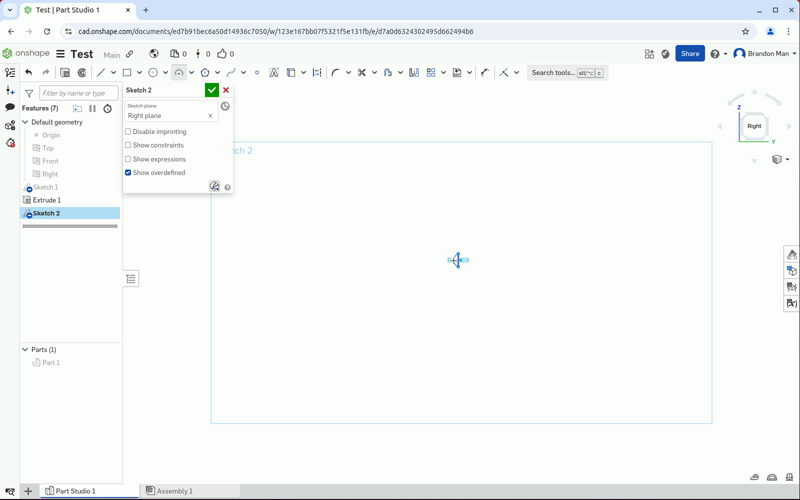
click(453, 260)
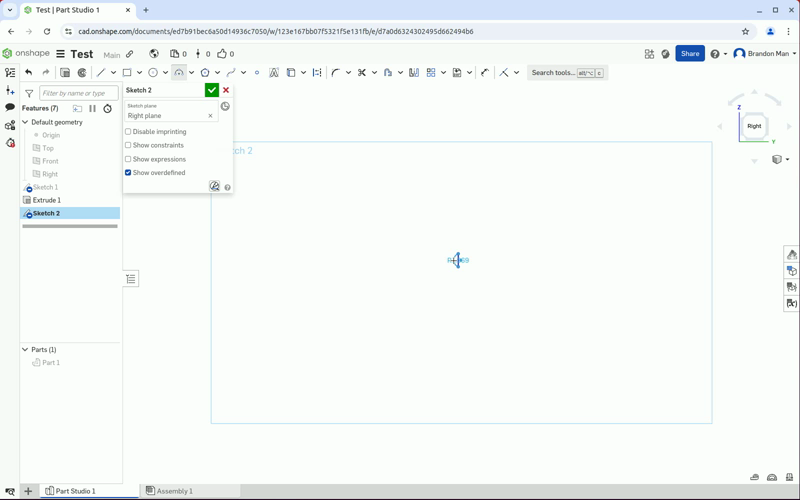
key_up(shift)
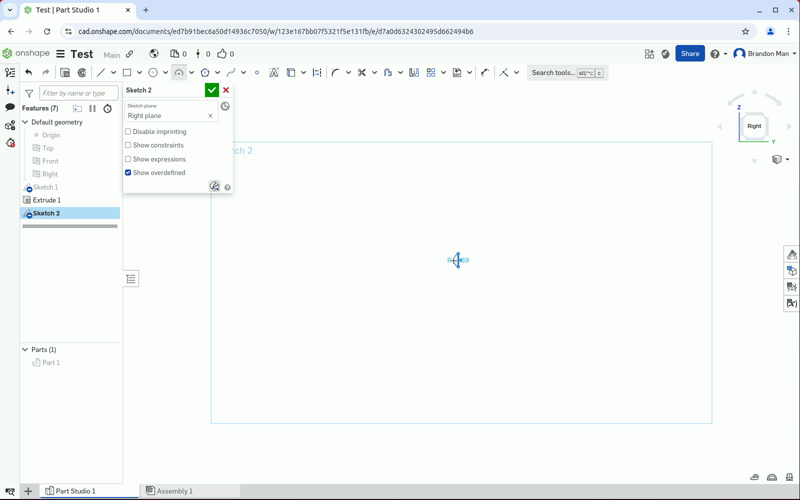
key(esc)
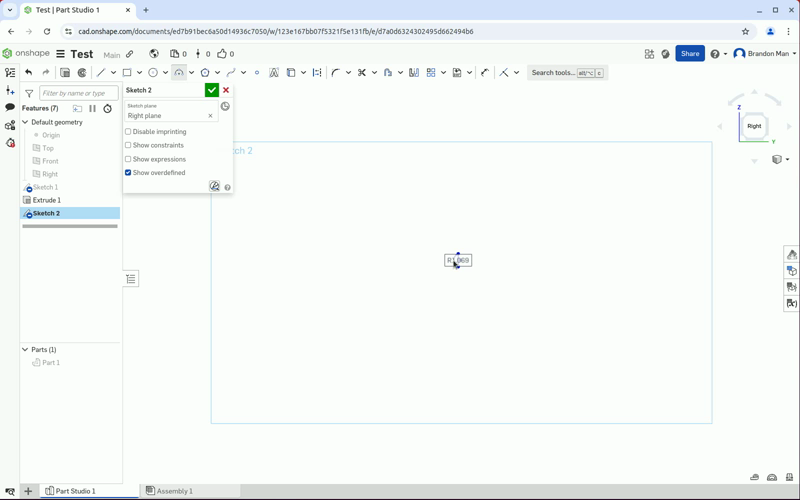
mouse_move(457, 258)
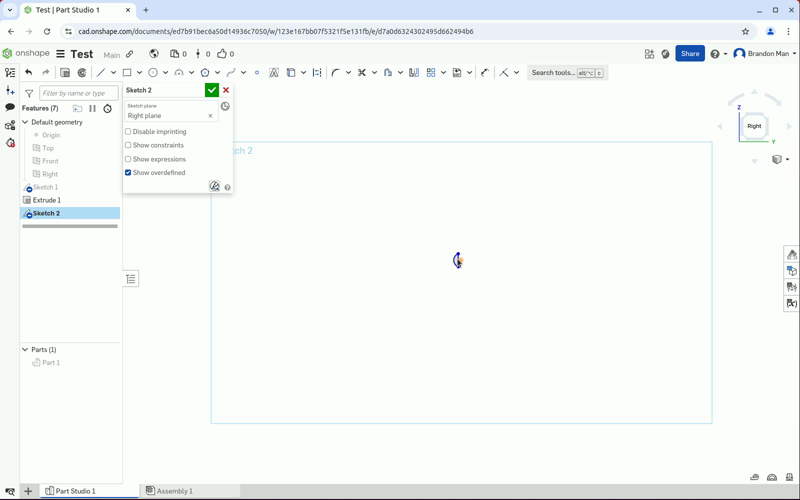
scroll(6)
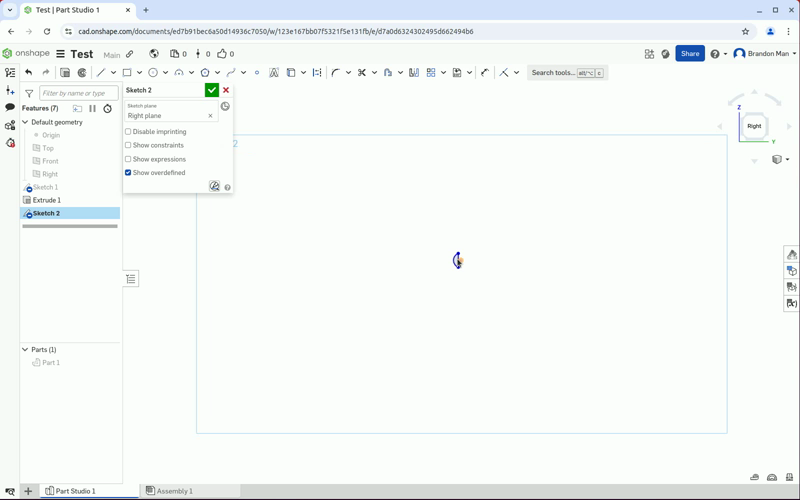
scroll(6)
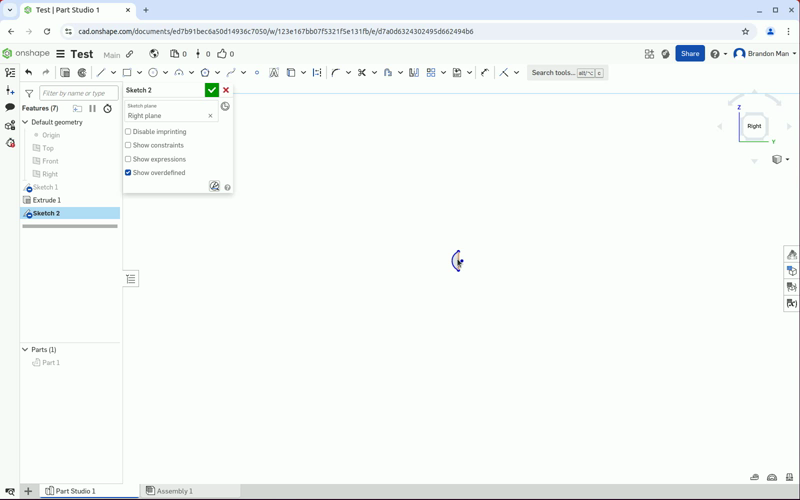
scroll(6)
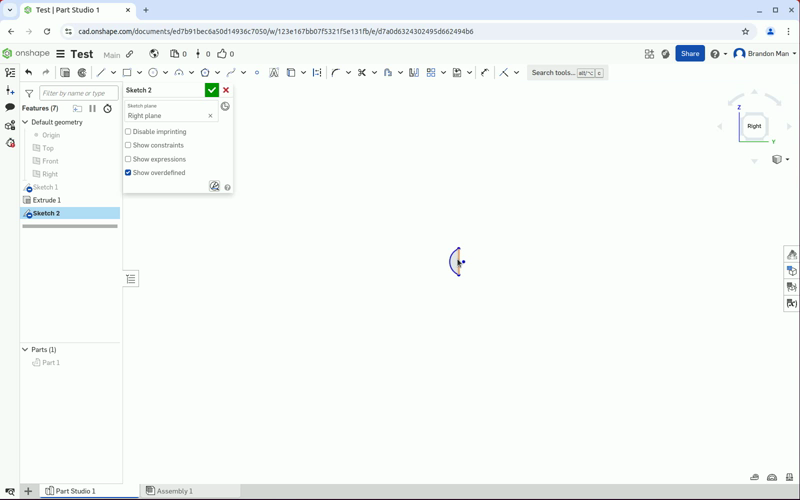
scroll(6)
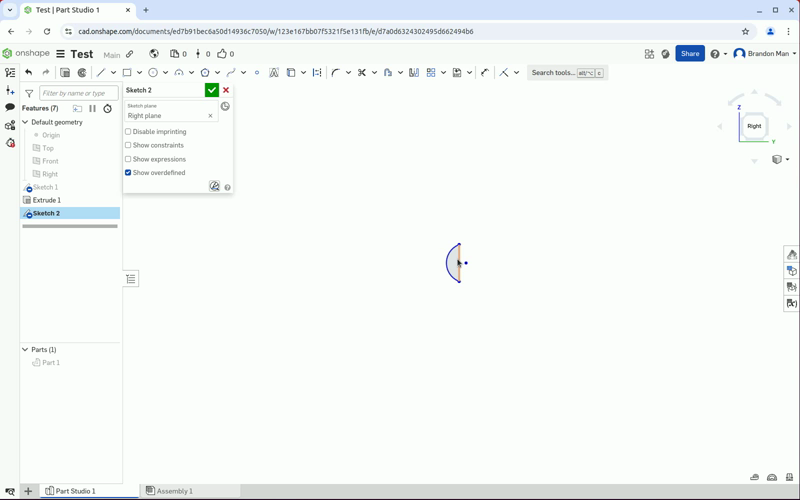
scroll(6)
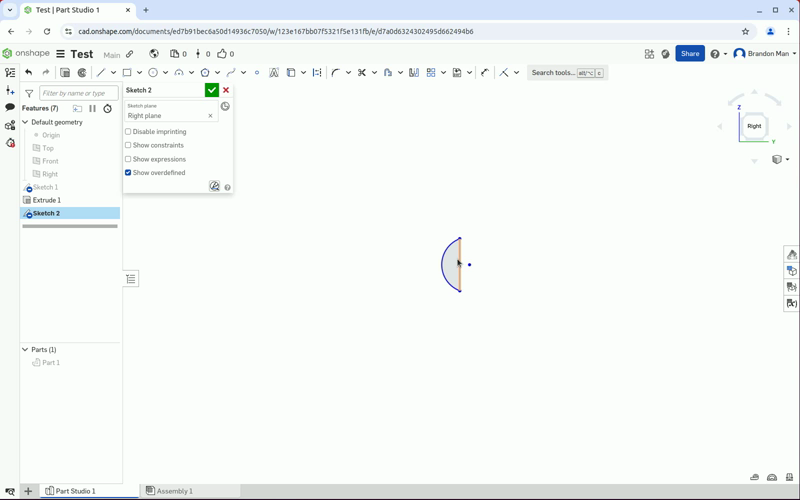
scroll(6)
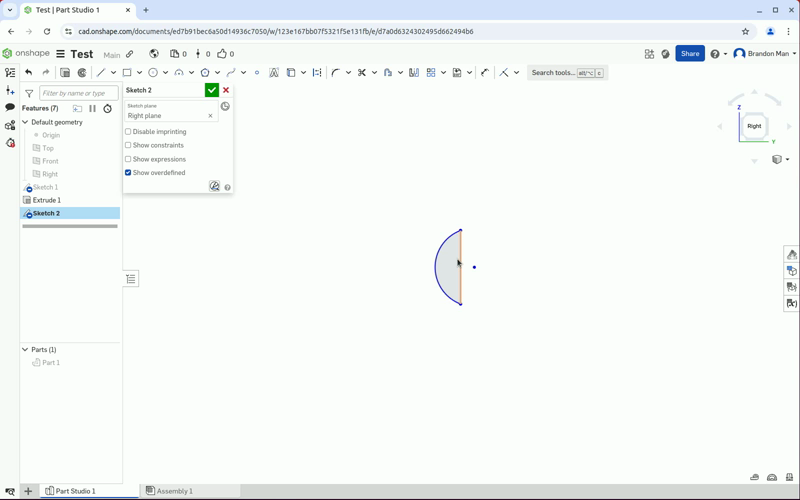
scroll(6)
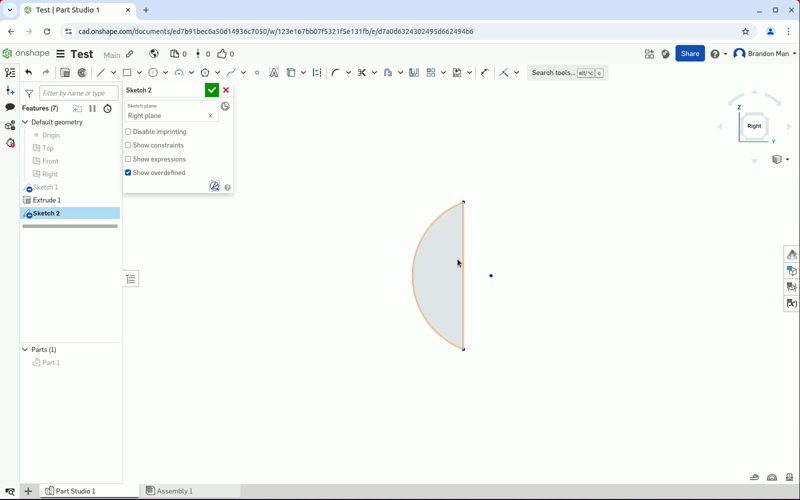
click(457, 258)
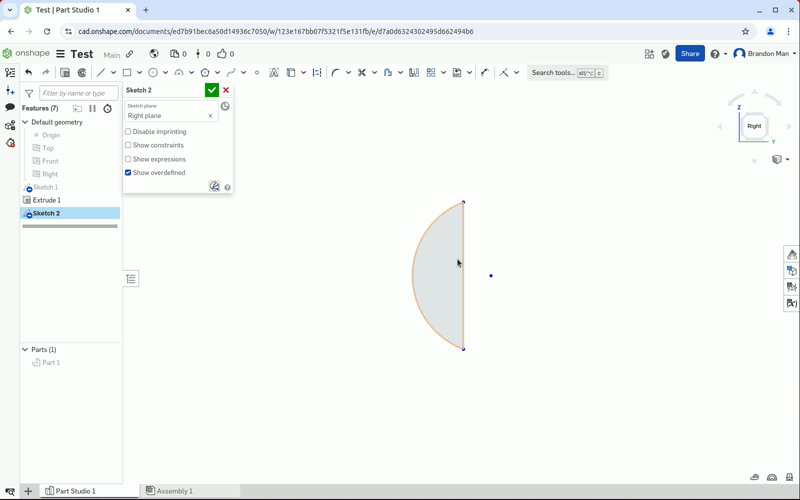
scroll(-6)
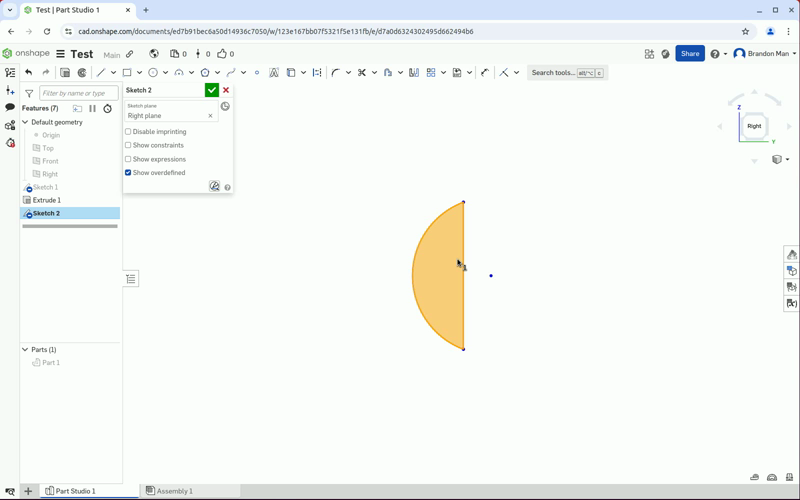
scroll(-6)
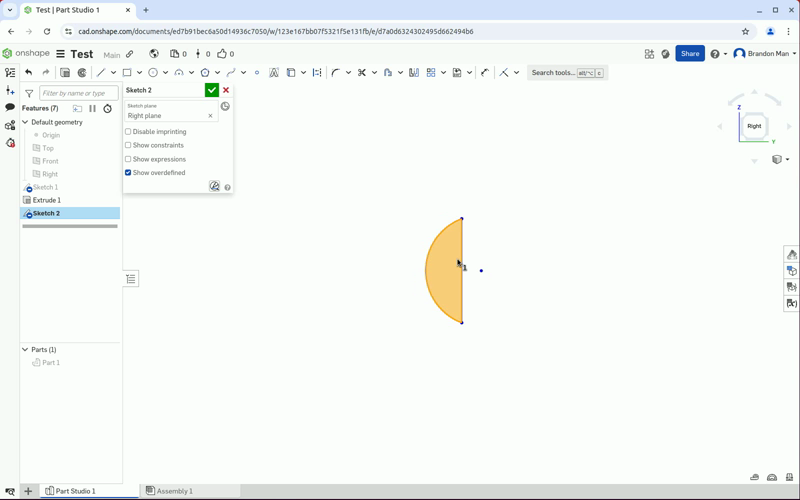
scroll(-6)
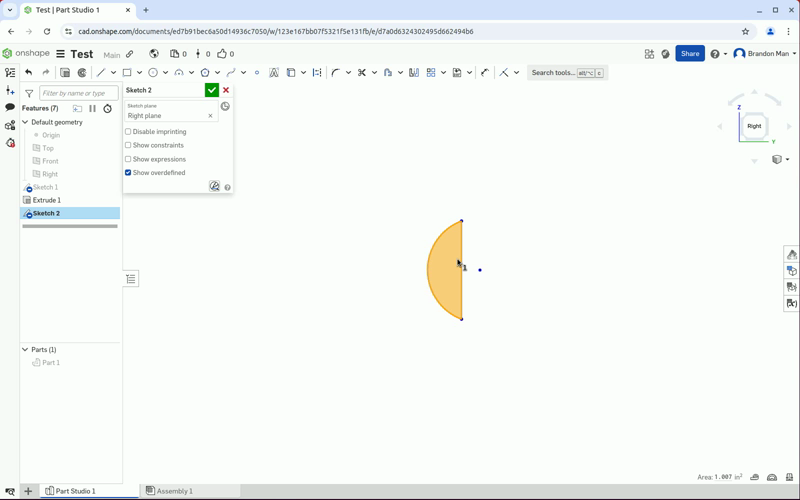
scroll(-6)
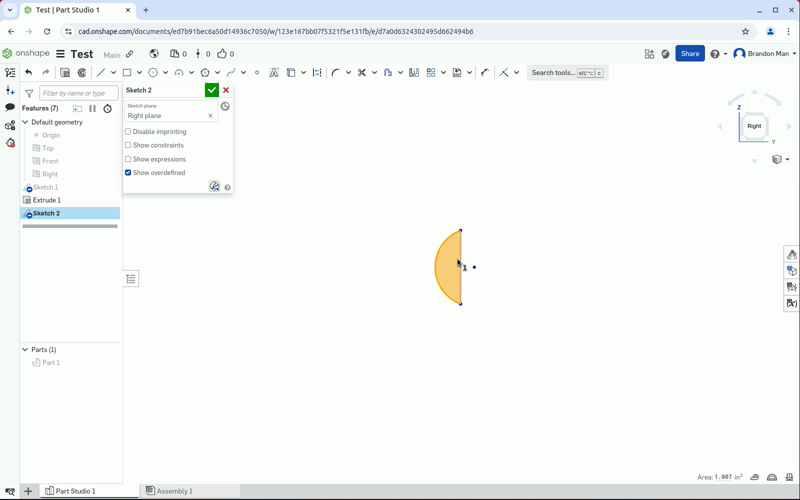
scroll(-6)
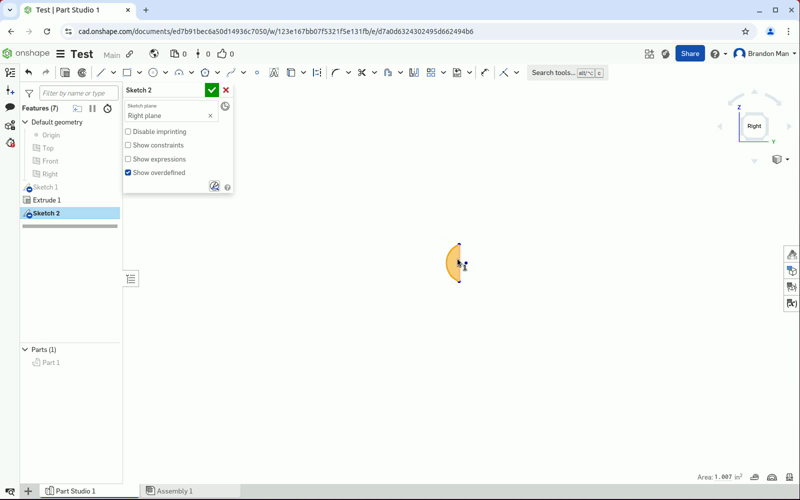
scroll(-6)
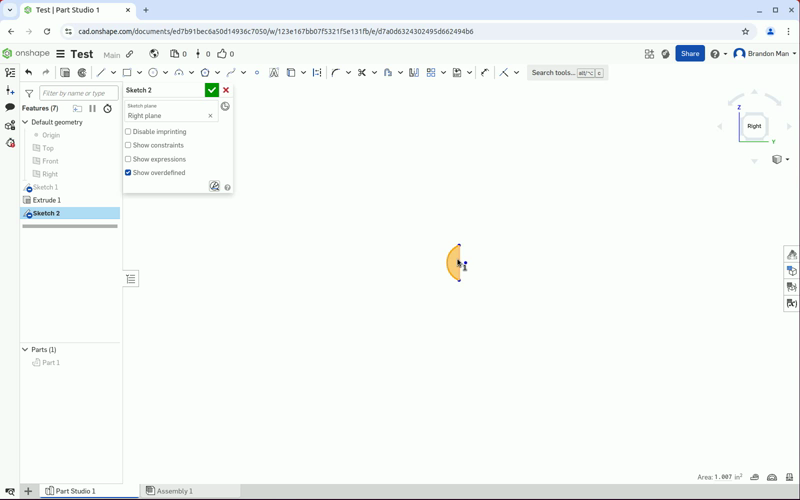
scroll(-6)
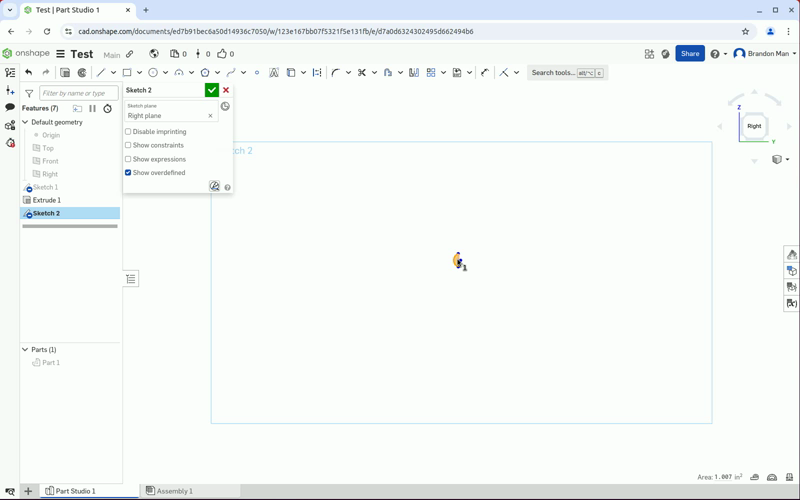
mouse_move(73, 352)
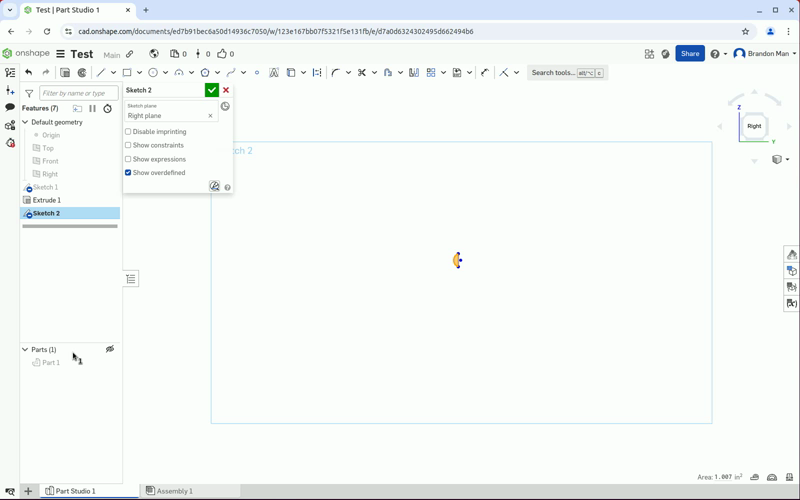
key(shift+y)
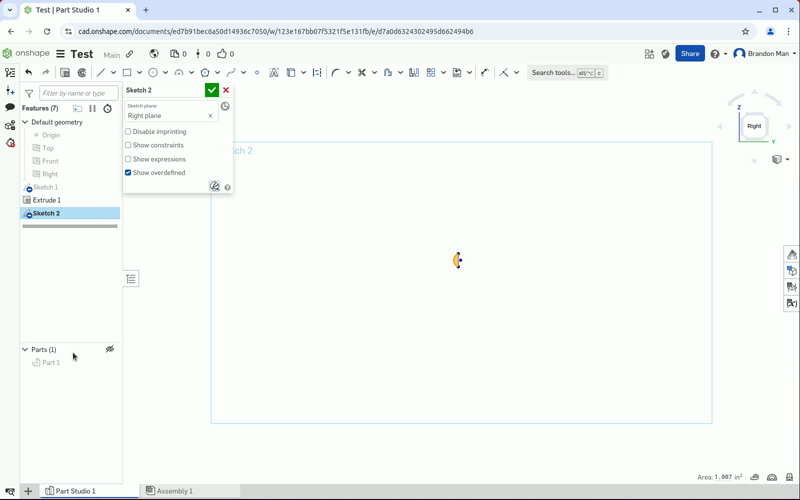
key(shift+e)
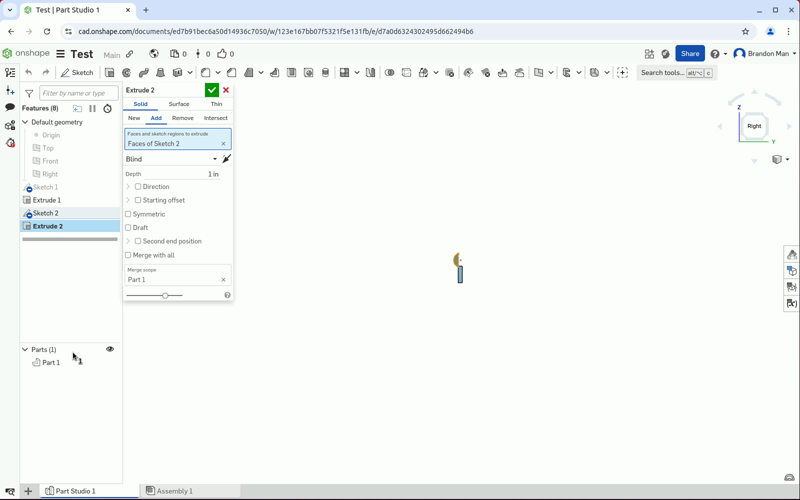
mouse_move(143, 106)
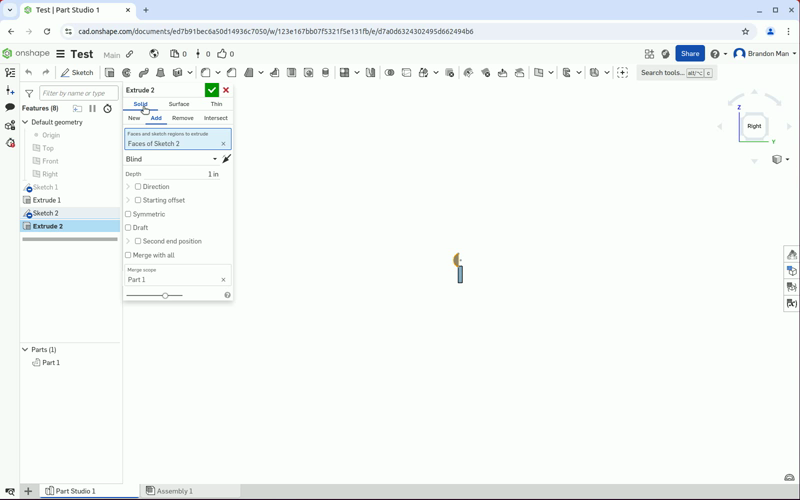
click(143, 106)
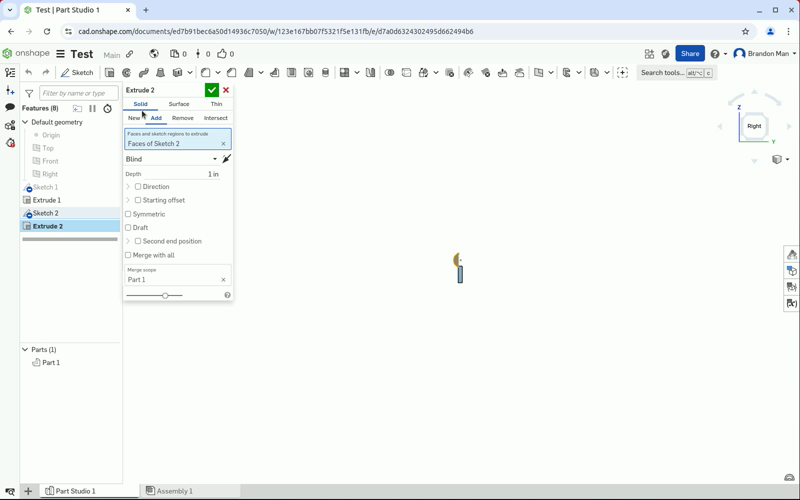
mouse_move(137, 120)
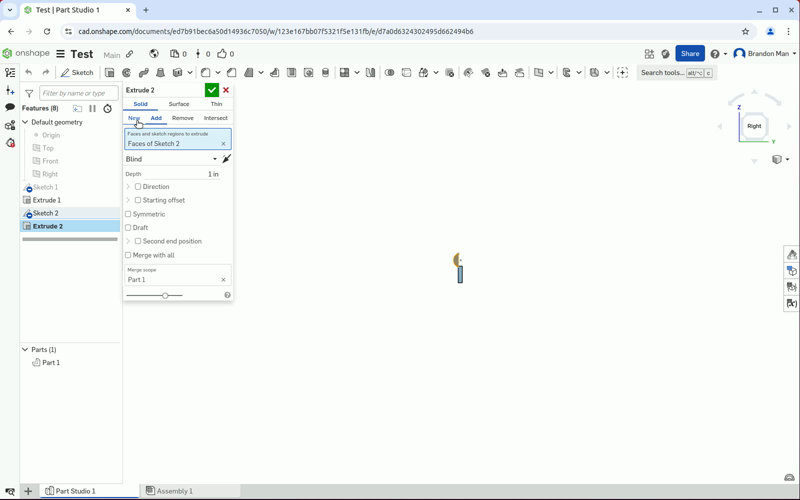
click(137, 120)
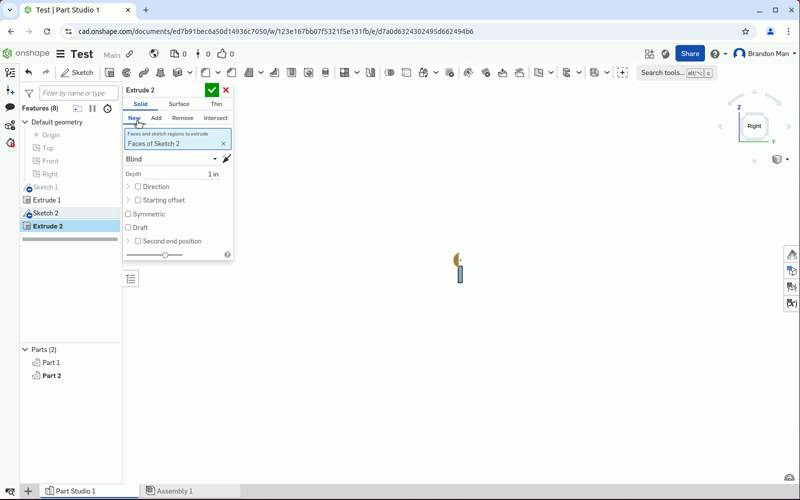
key(tab, 4)
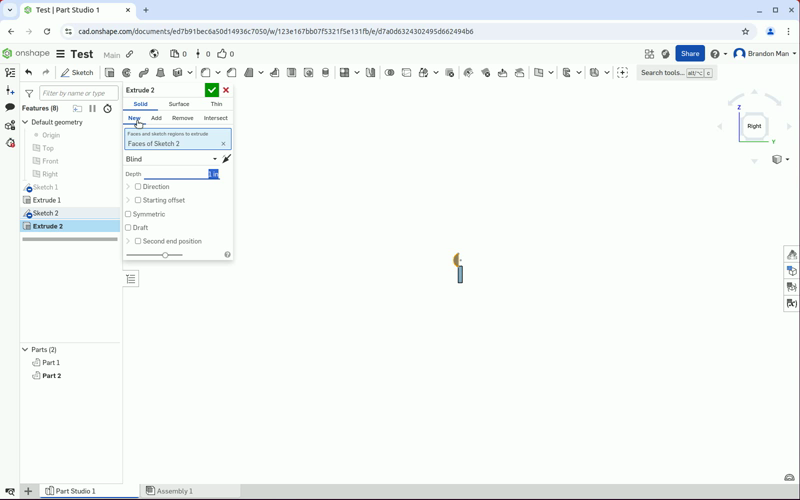
text(23.108)
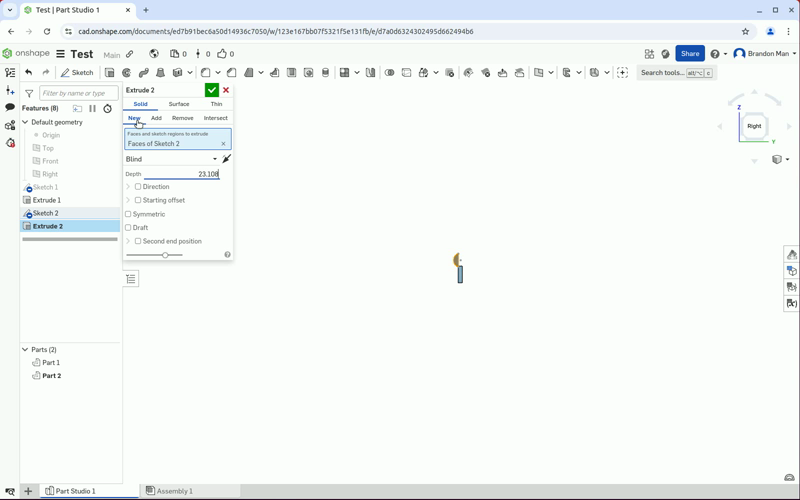
key(enter)
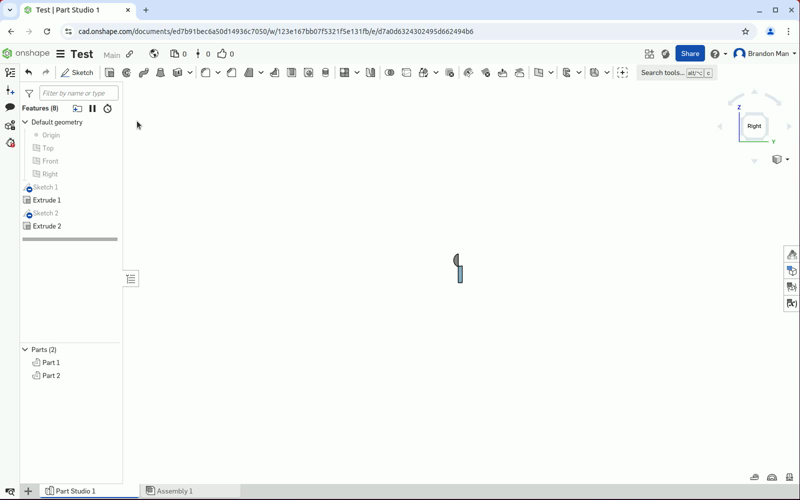
key(shift+h)
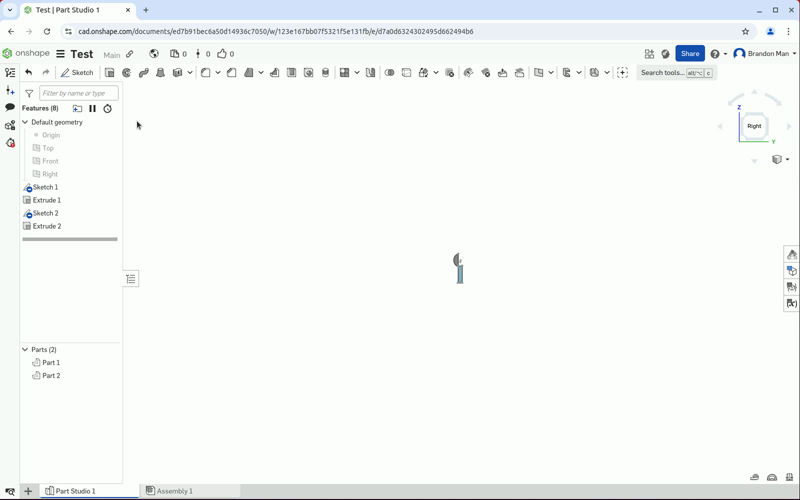
key(shift+h)
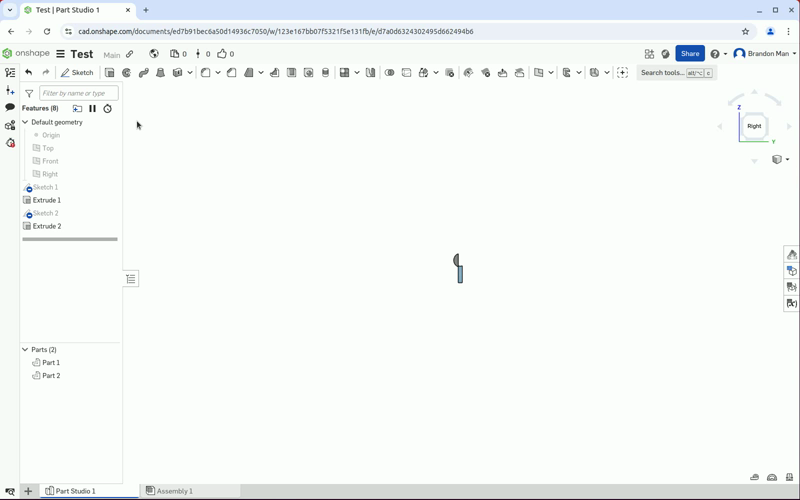
mouse_move(73, 189)
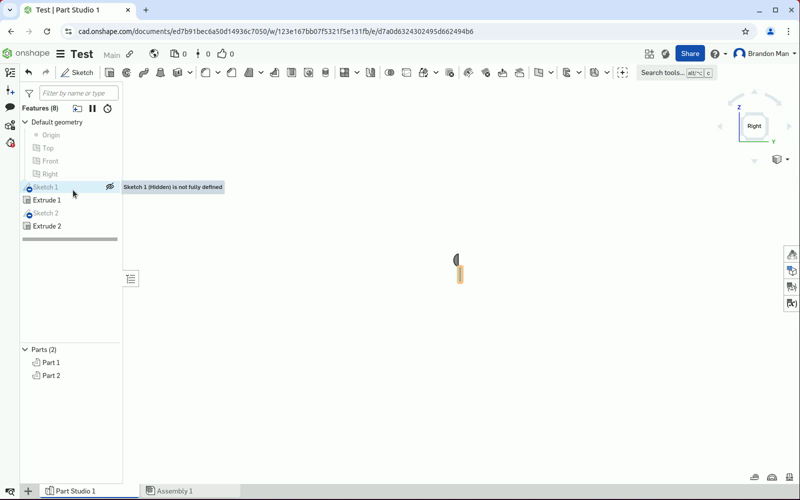
click(73, 189)
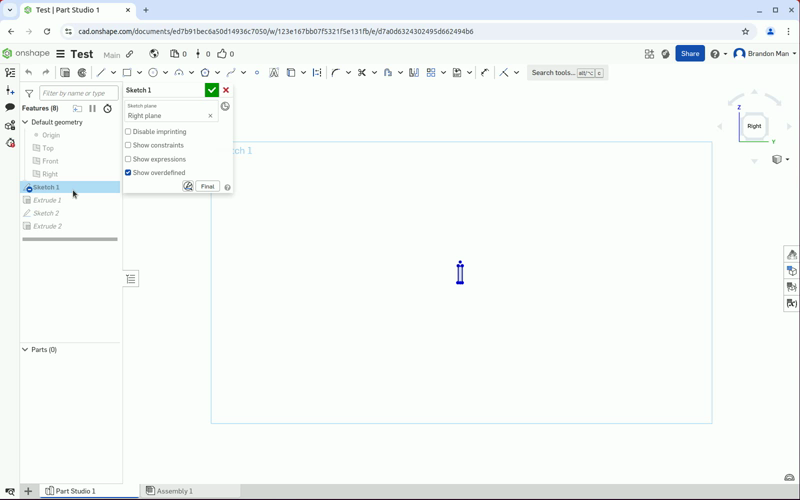
mouse_move(229, 92)
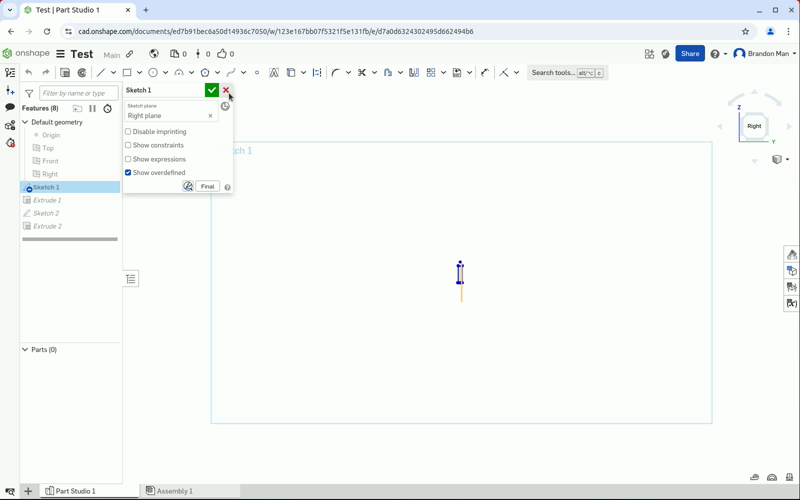
click(229, 92)
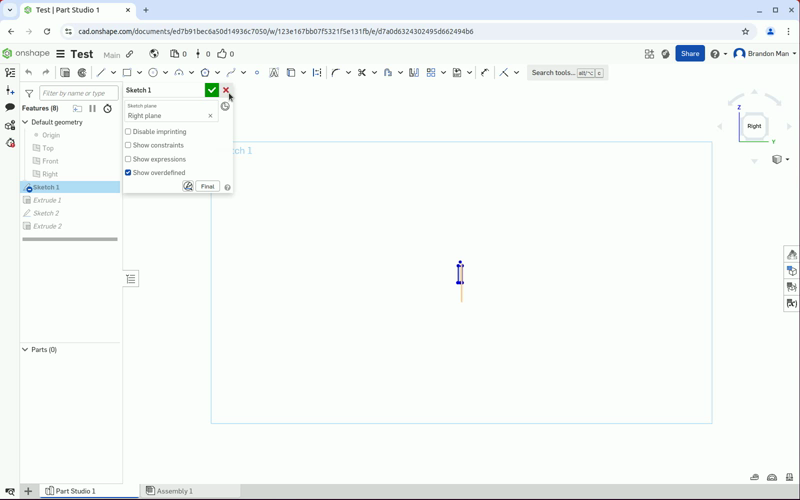
key(shift+s)
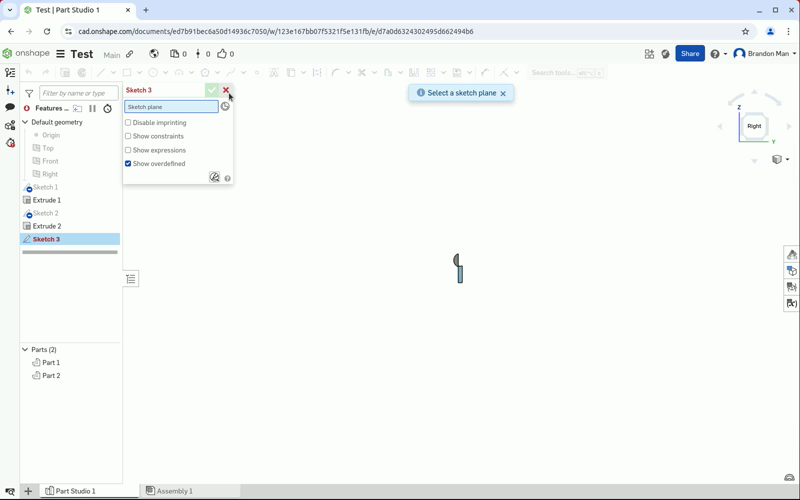
mouse_move(73, 176)
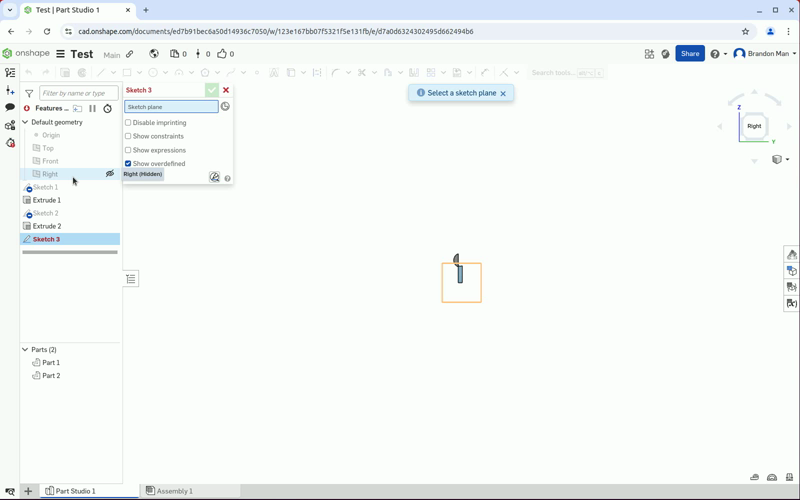
click(73, 176)
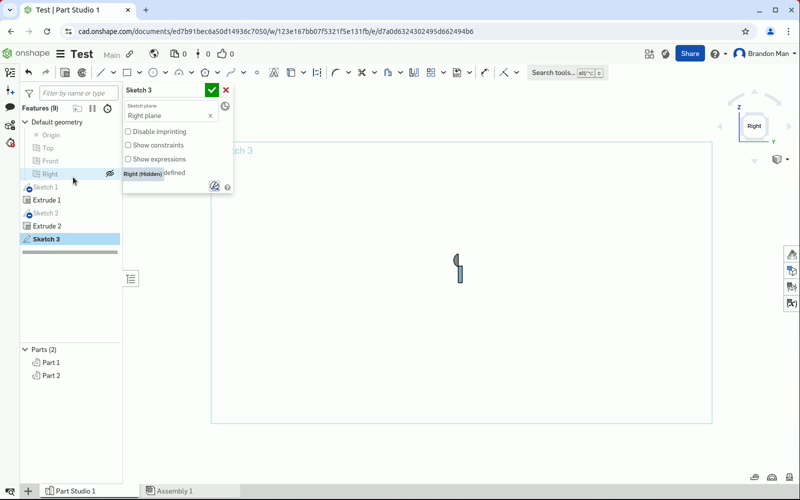
mouse_move(73, 352)
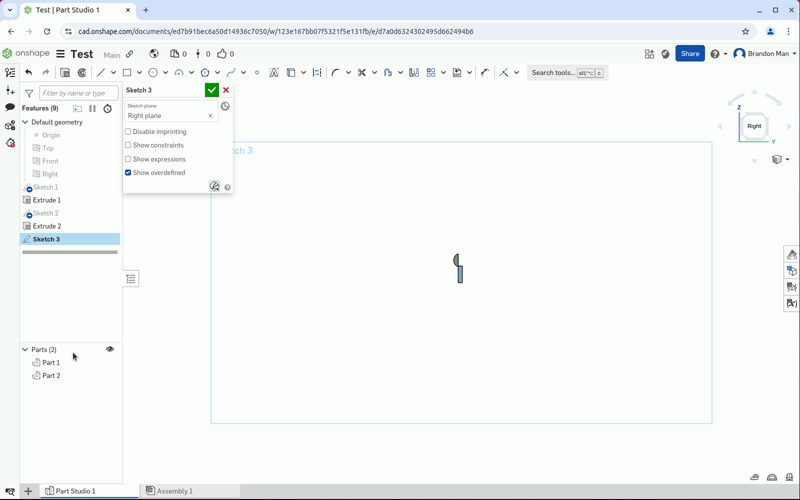
key(y)
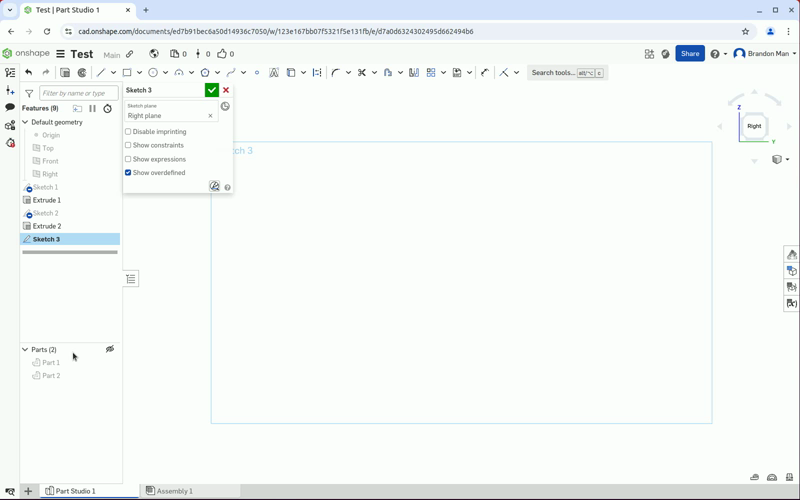
key(a)
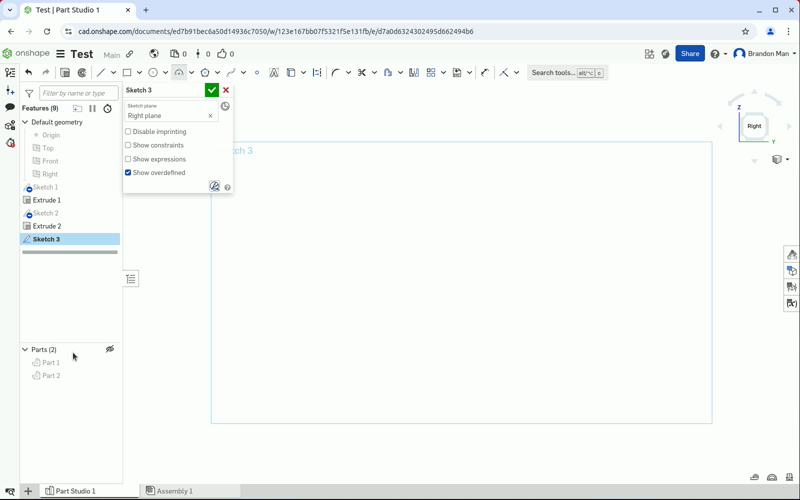
key_down(shift)
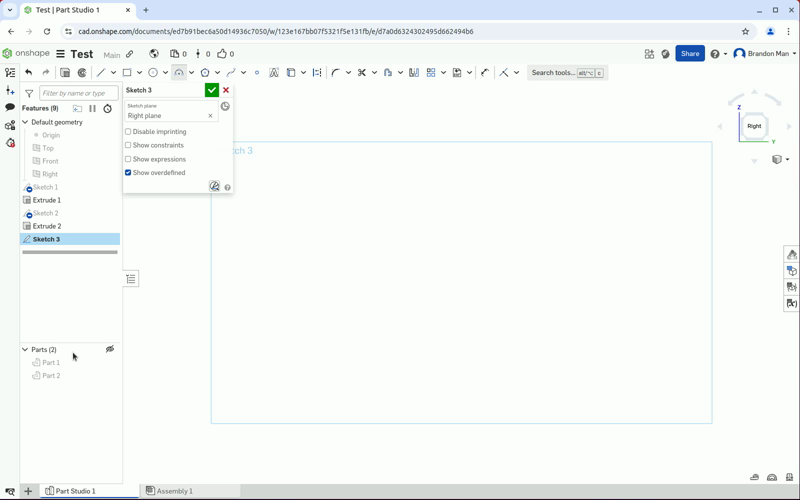
mouse_move(458, 266)
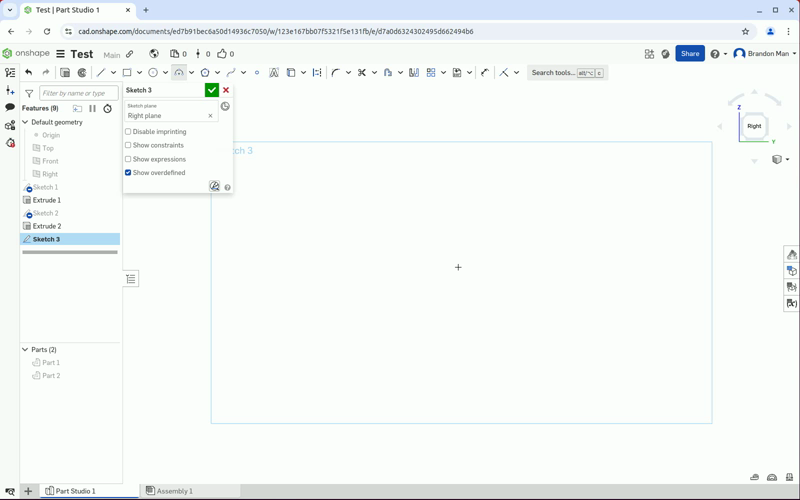
click(458, 266)
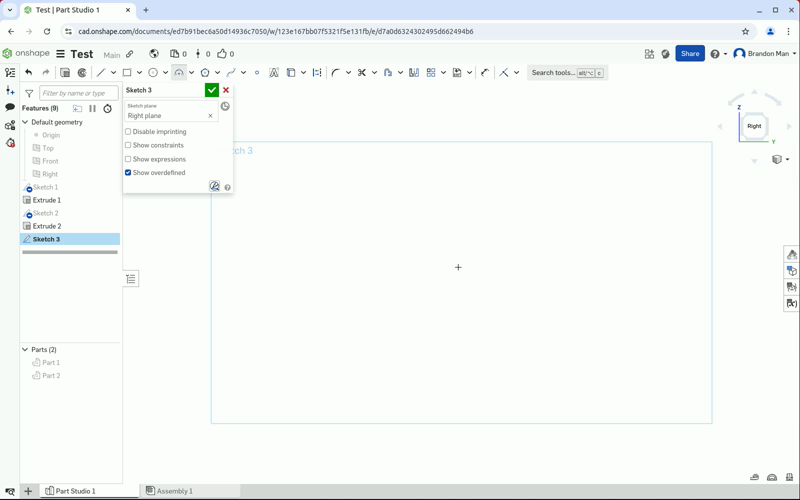
key_up(shift)
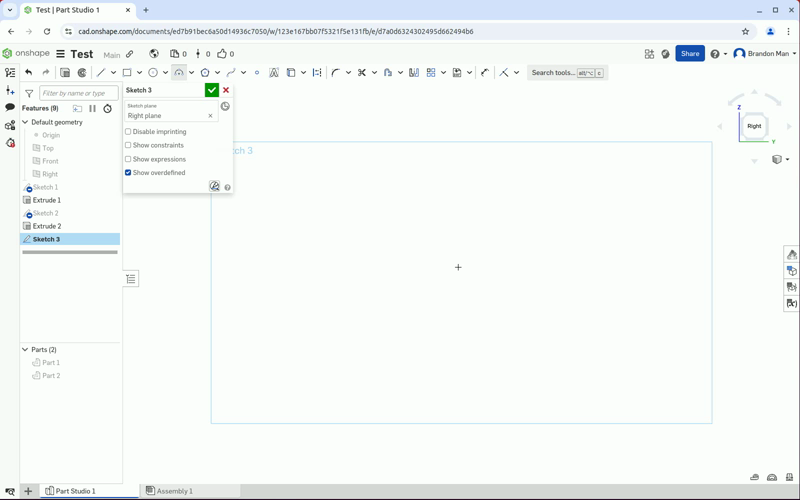
key_down(shift)
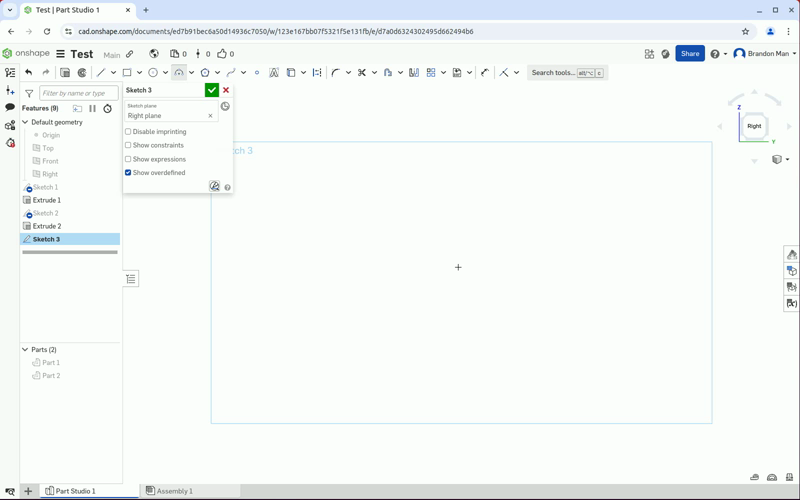
mouse_move(462, 266)
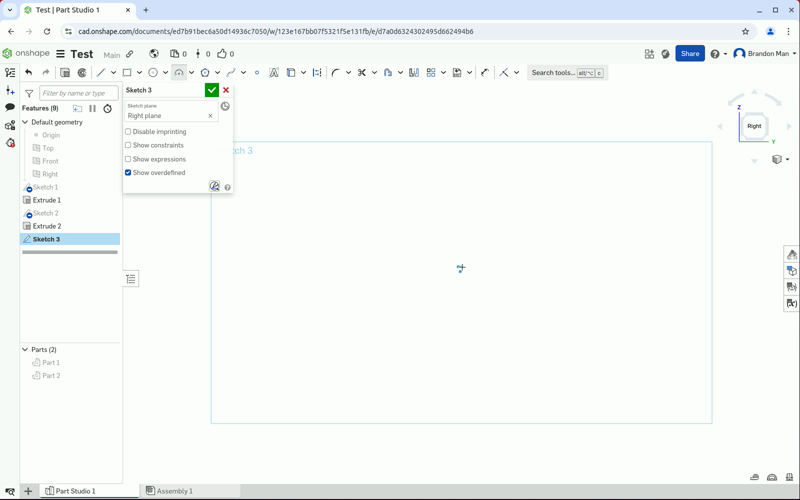
scroll(6)
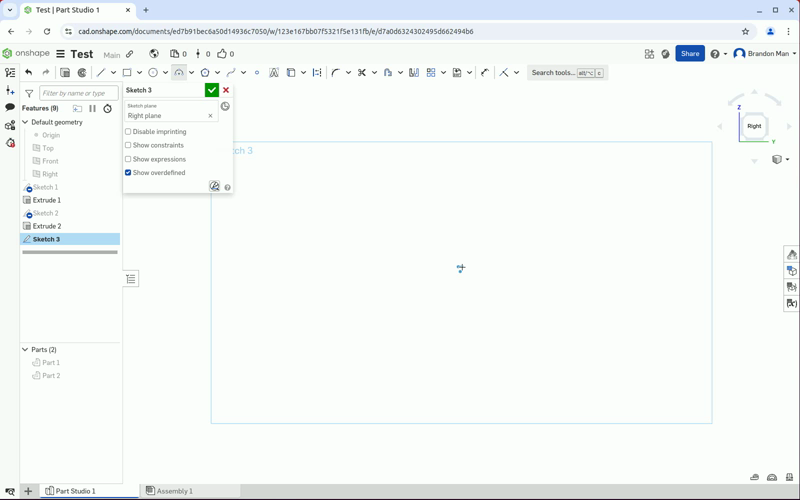
scroll(6)
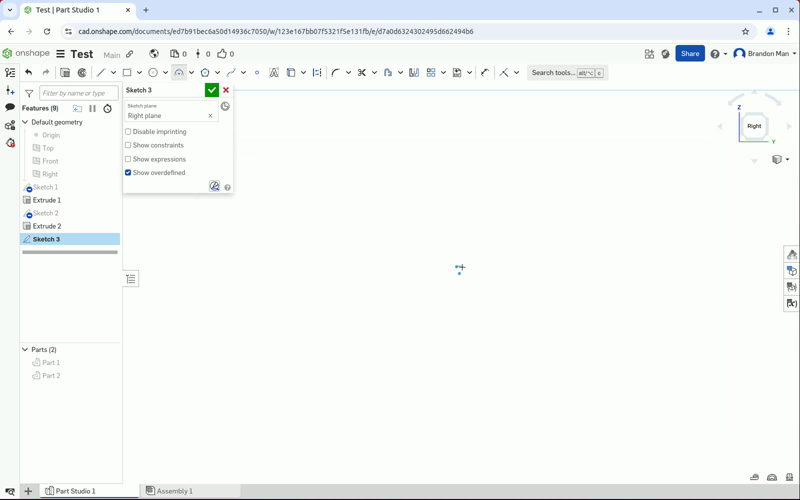
scroll(6)
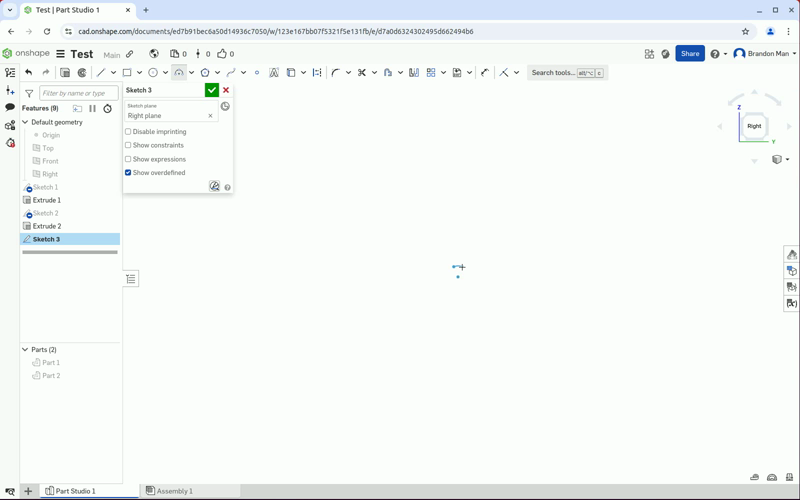
scroll(6)
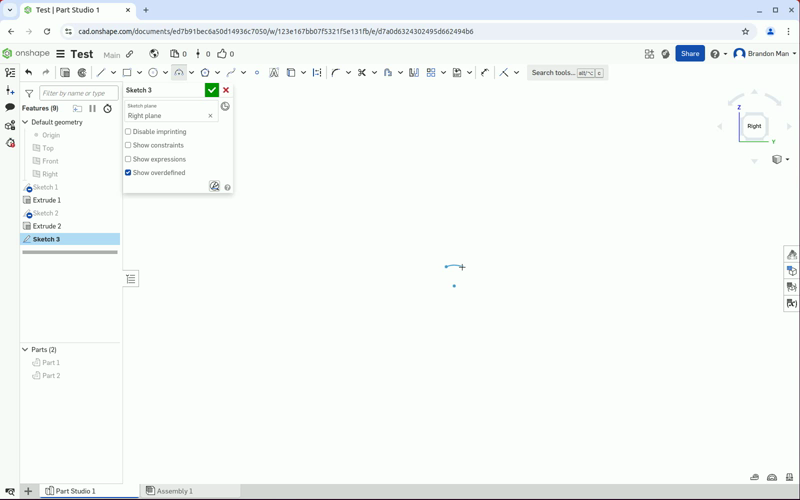
scroll(6)
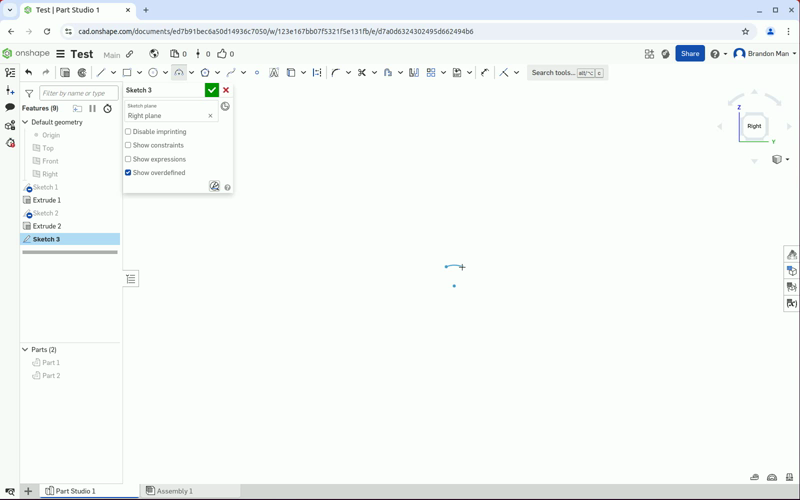
scroll(6)
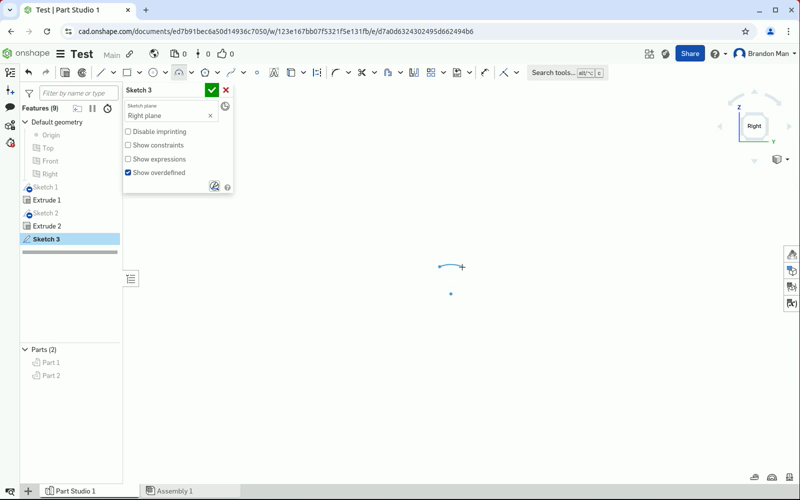
scroll(6)
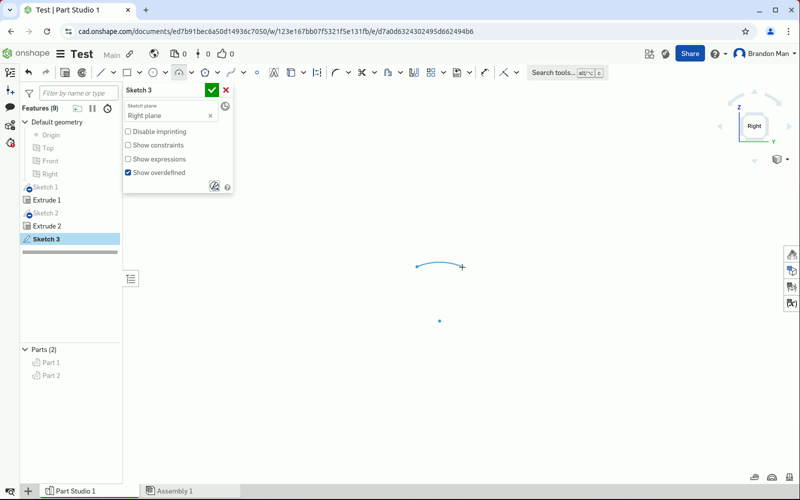
click(462, 266)
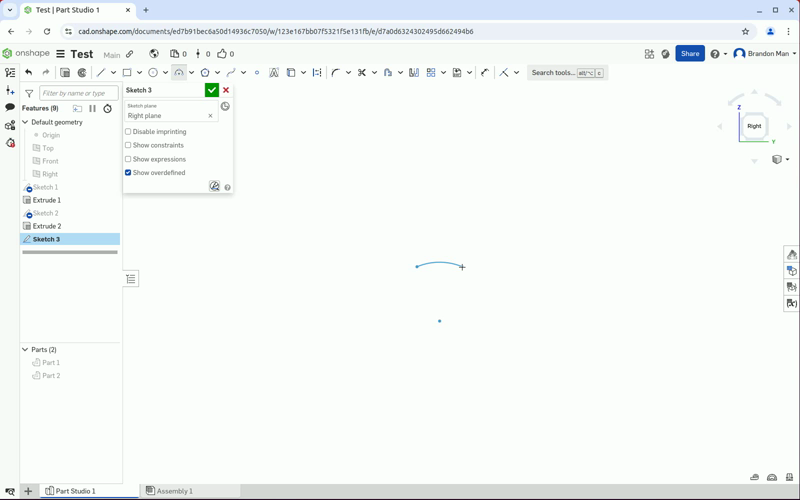
scroll(-6)
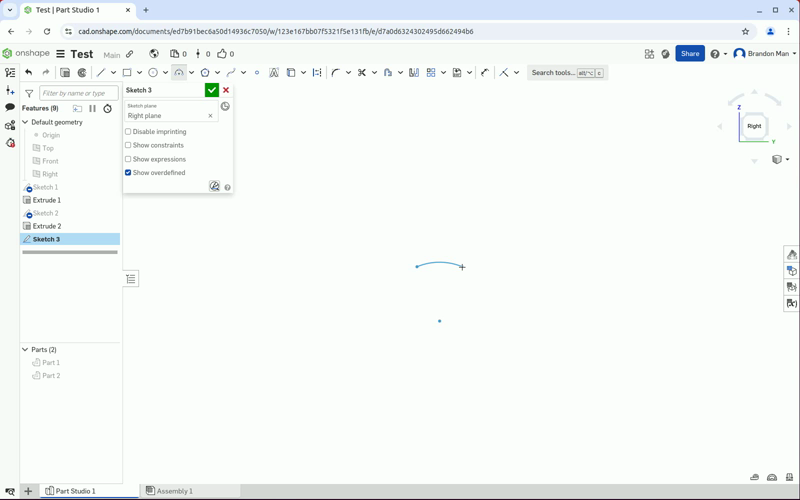
scroll(-6)
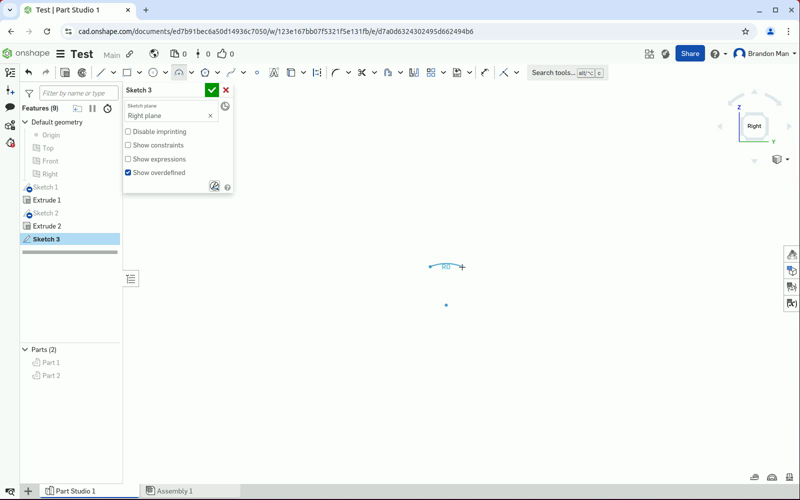
scroll(-6)
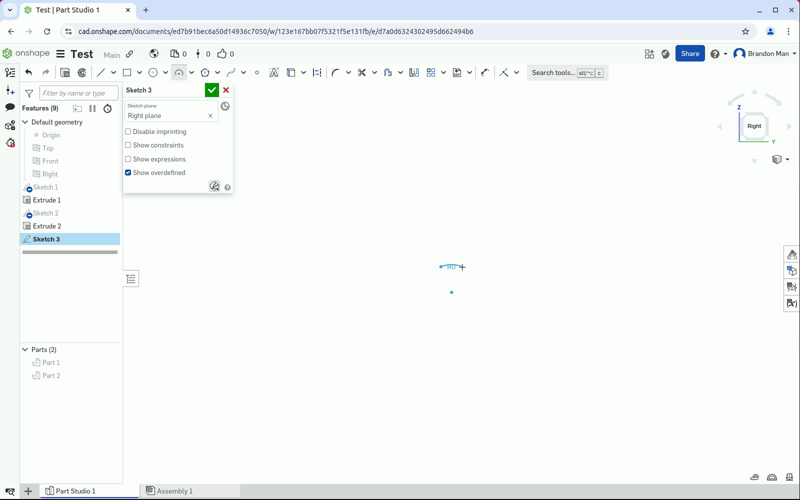
scroll(-6)
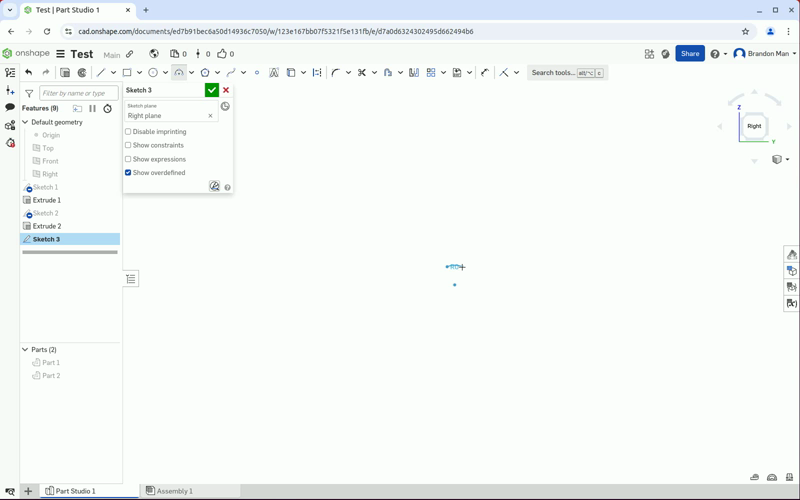
scroll(-6)
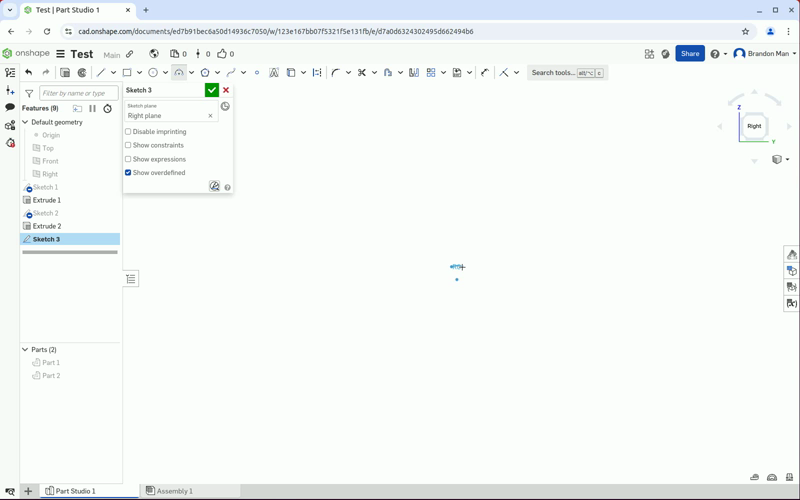
scroll(-6)
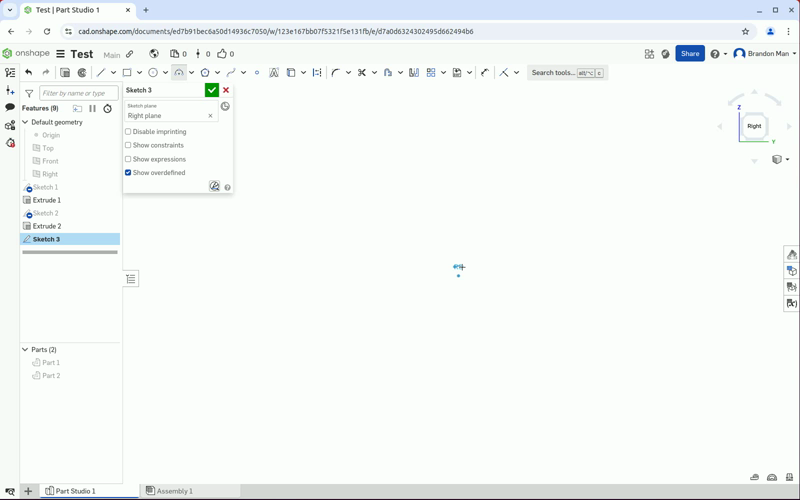
scroll(-6)
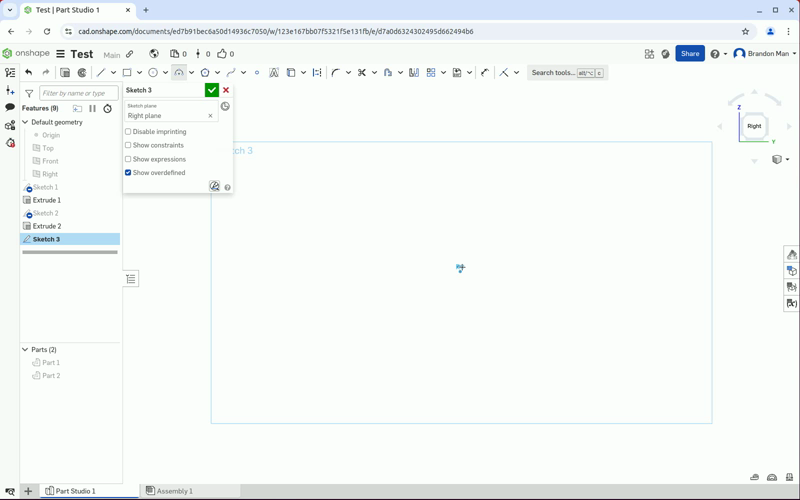
mouse_move(460, 267)
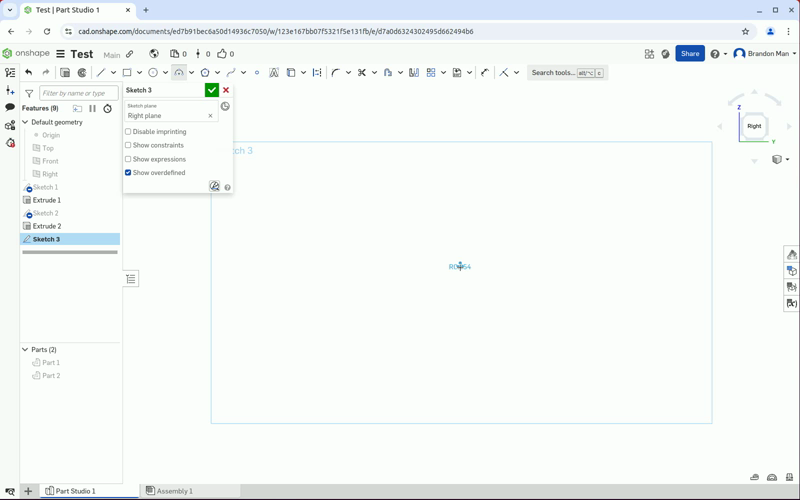
scroll(6)
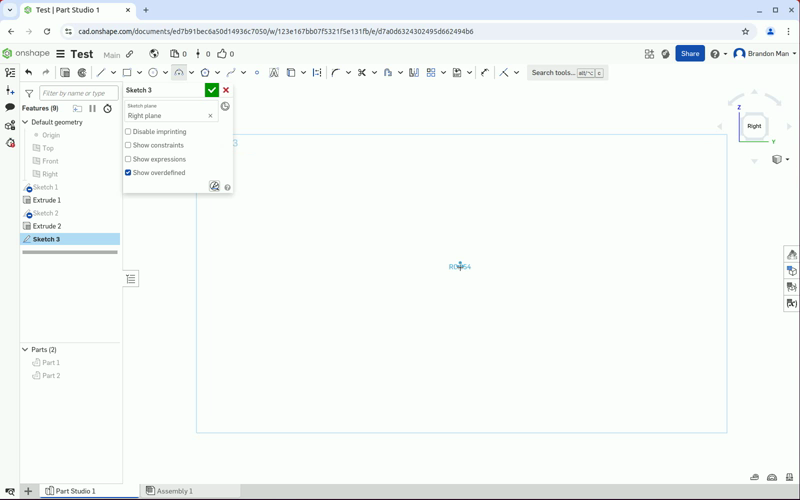
scroll(6)
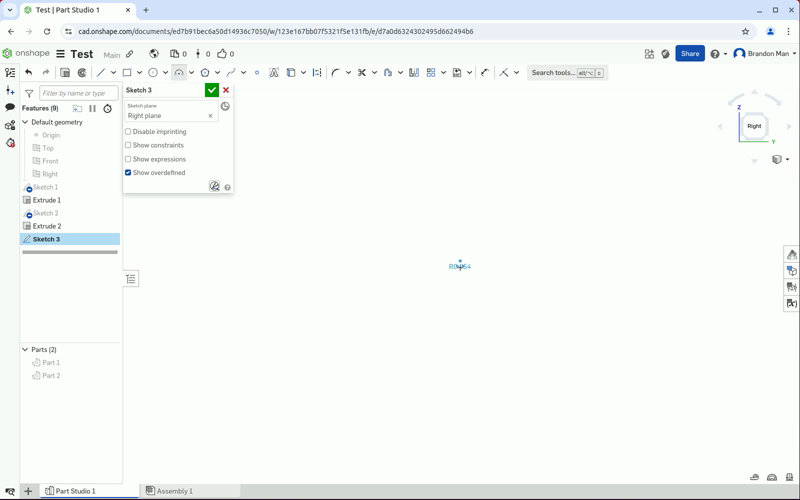
scroll(6)
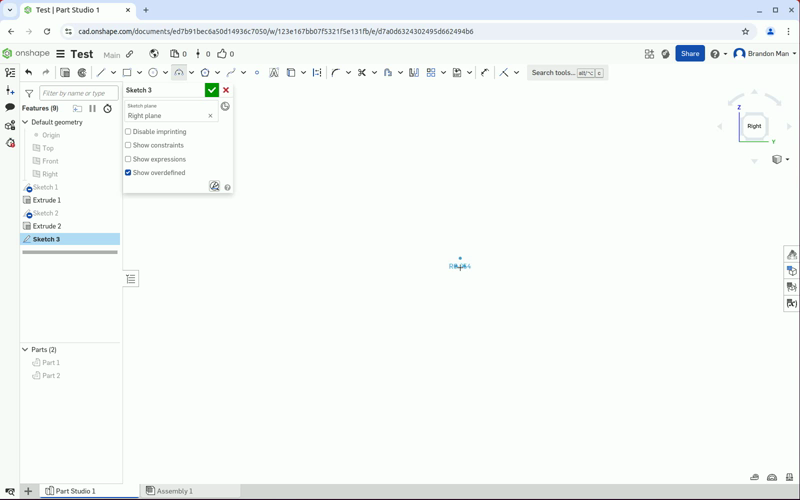
scroll(6)
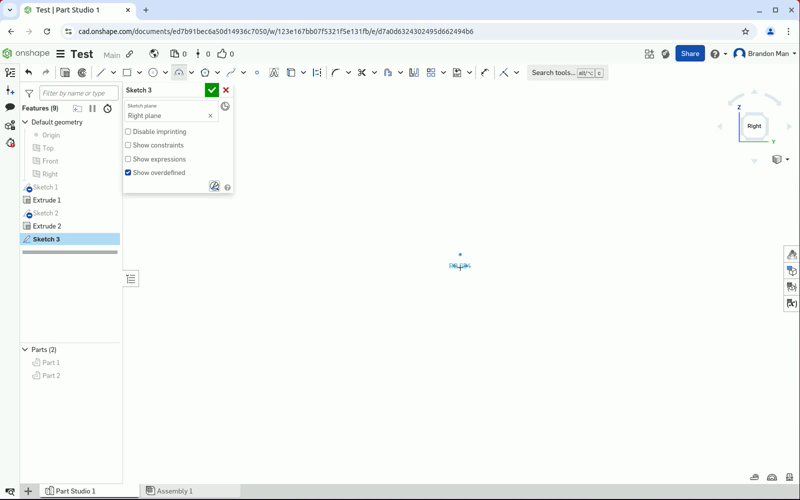
scroll(6)
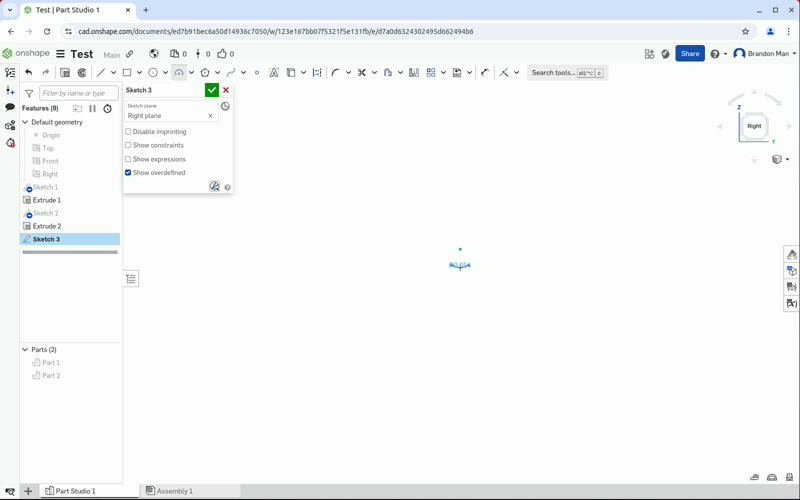
scroll(6)
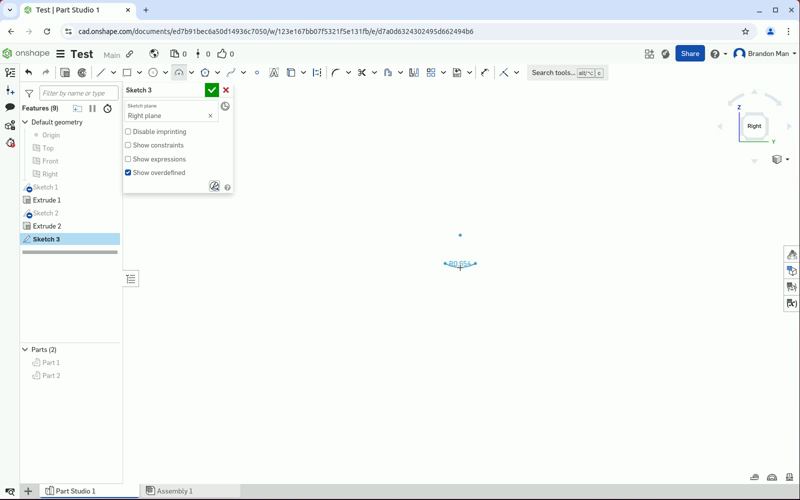
scroll(6)
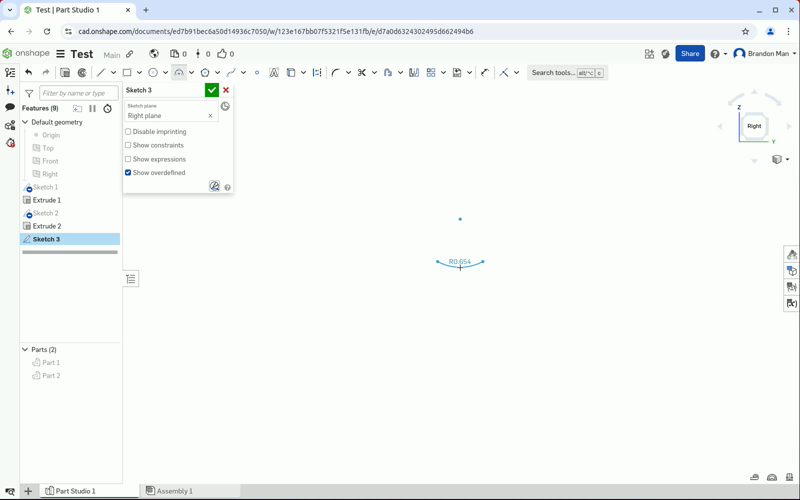
click(460, 267)
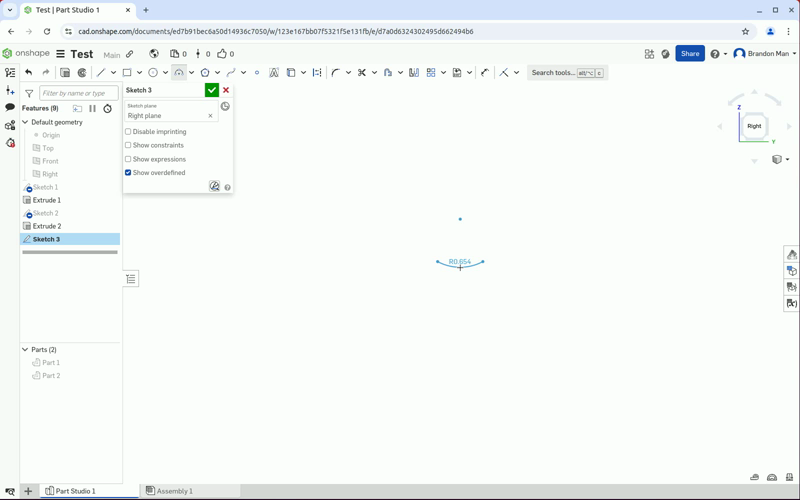
scroll(-6)
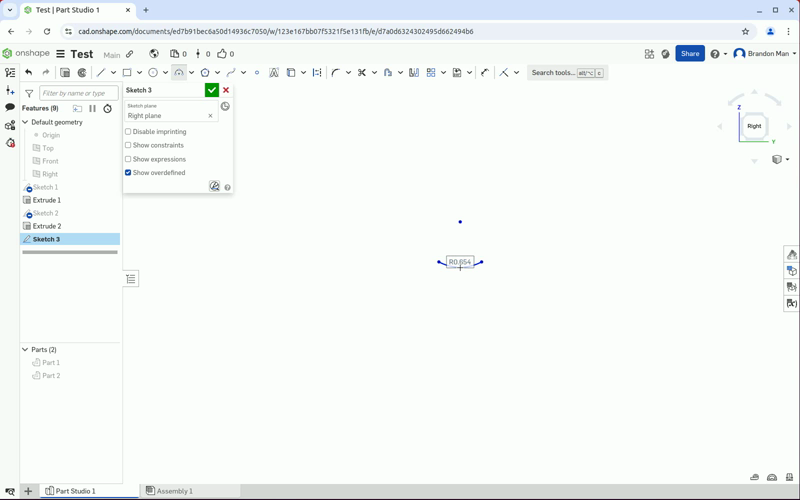
scroll(-6)
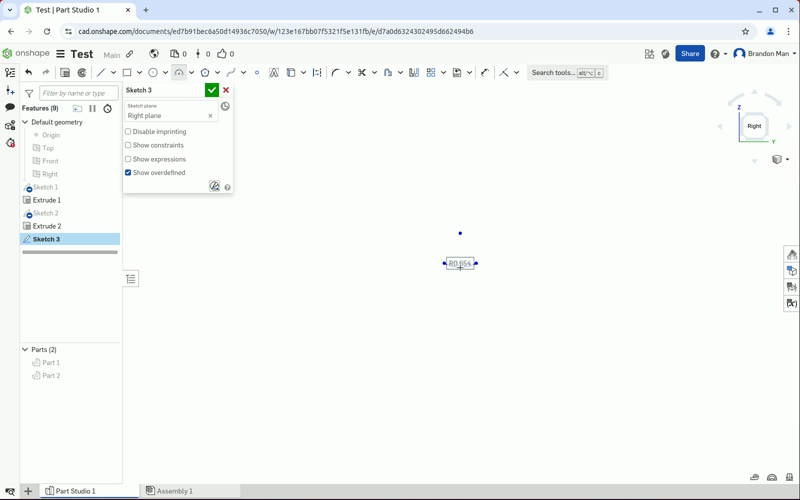
scroll(-6)
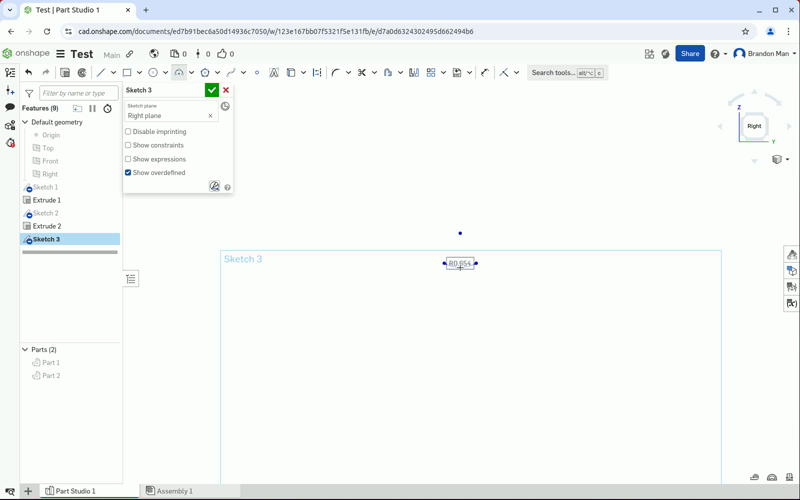
scroll(-6)
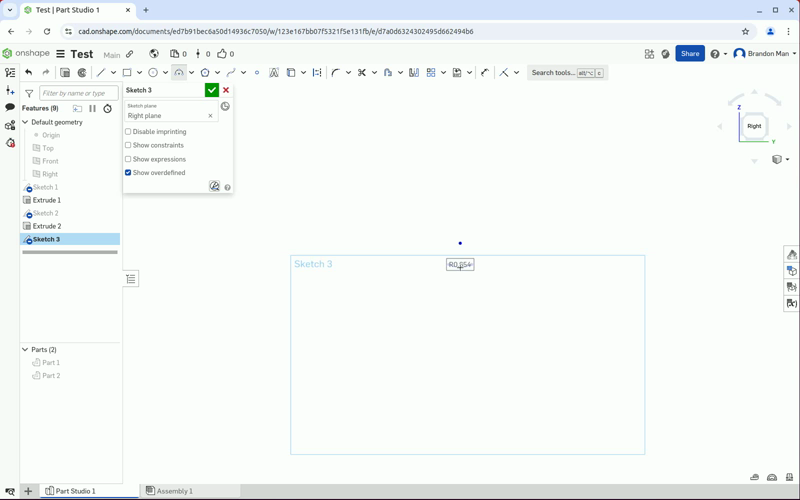
scroll(-6)
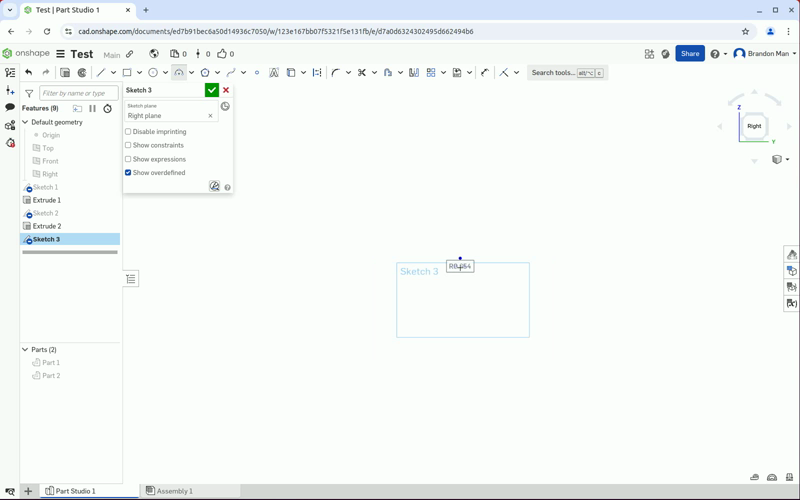
scroll(-6)
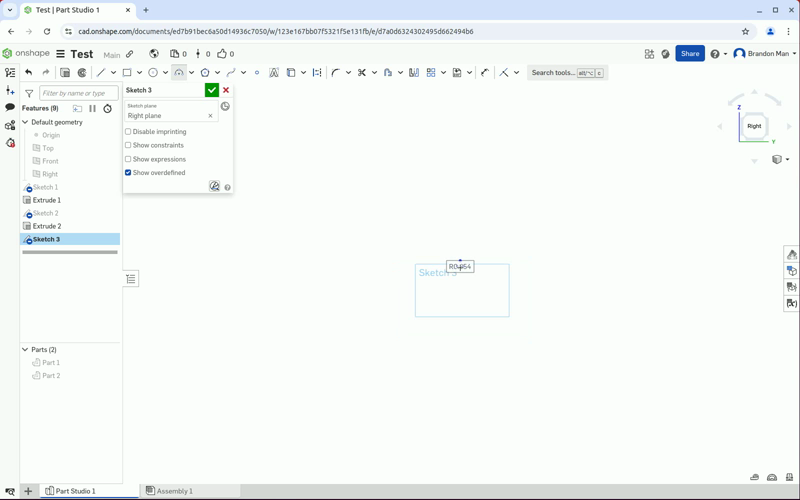
scroll(-6)
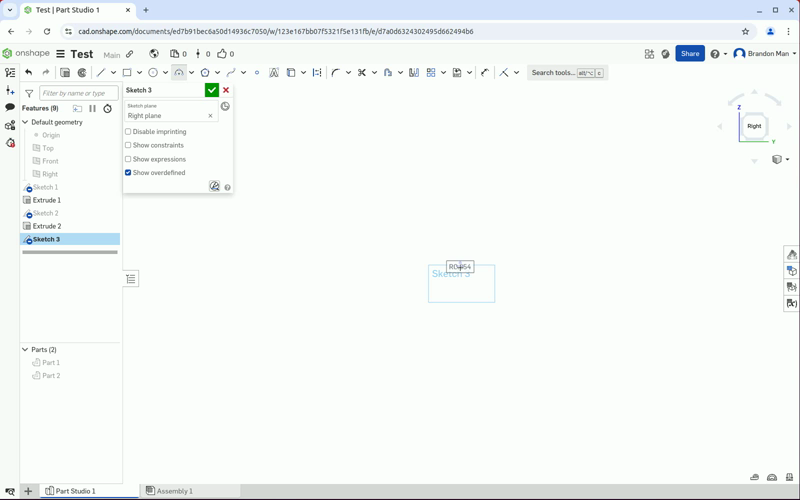
key_up(shift)
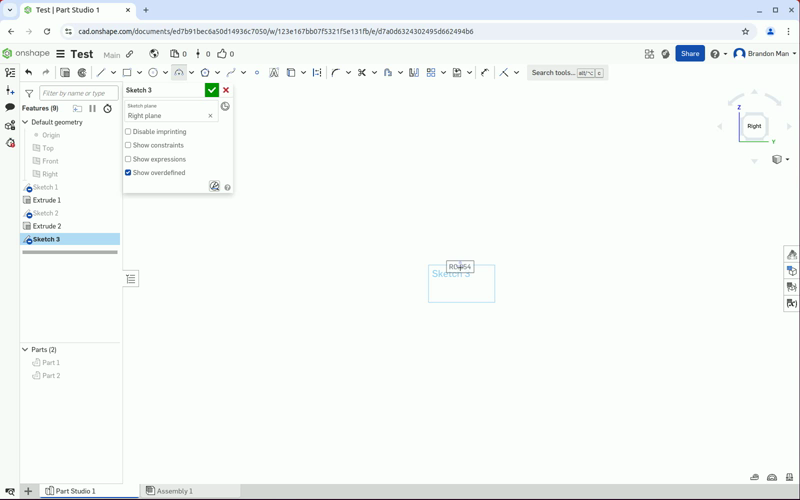
key(esc)
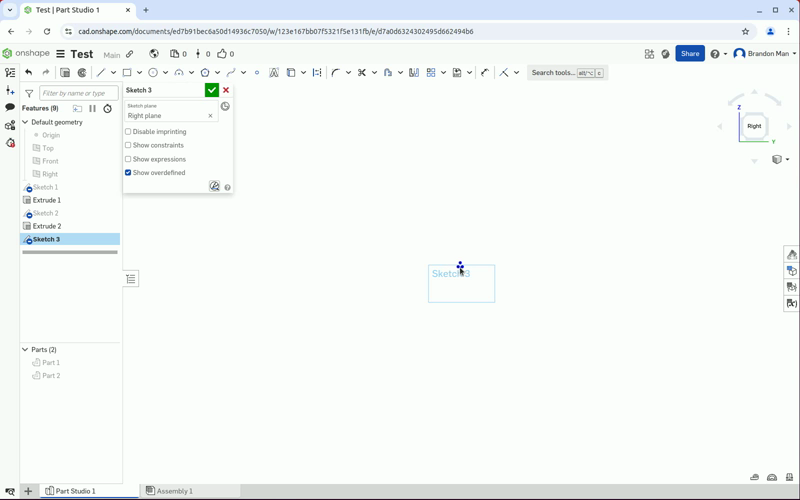
key(l)
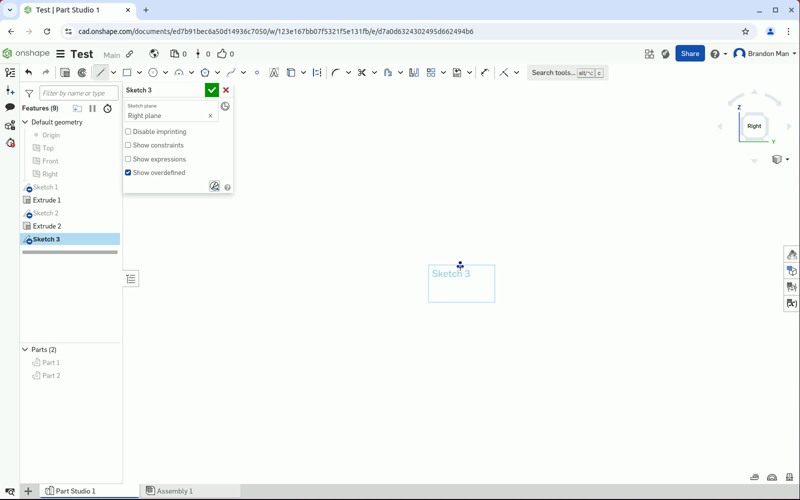
mouse_move(462, 266)
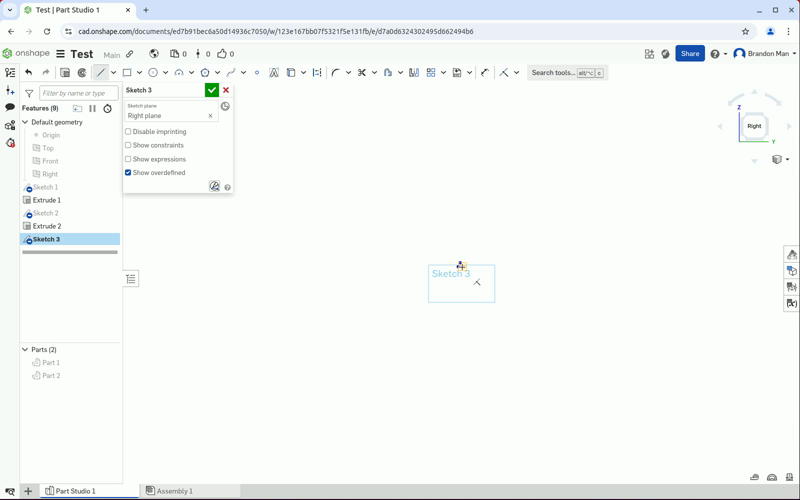
scroll(6)
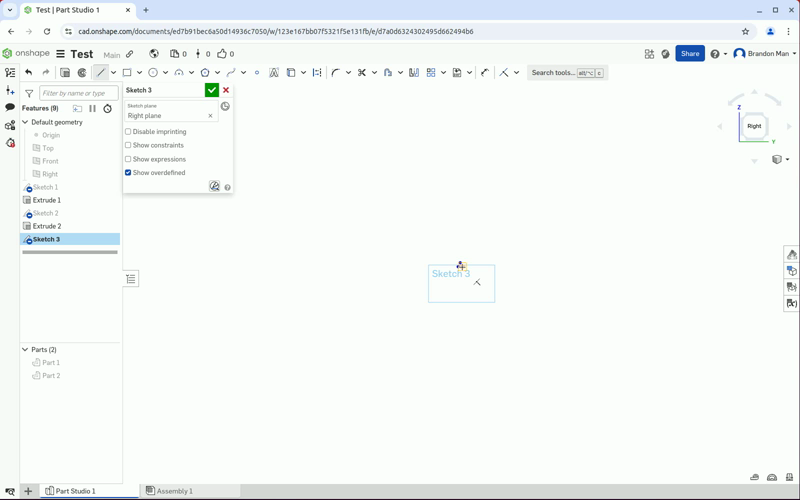
scroll(6)
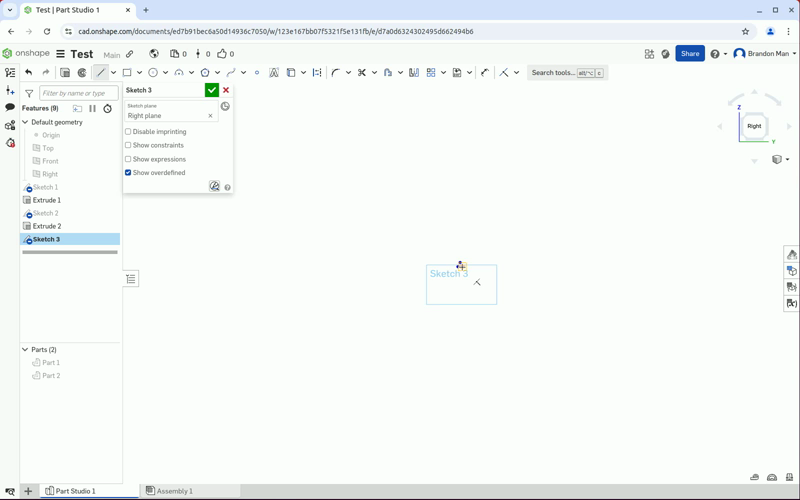
scroll(6)
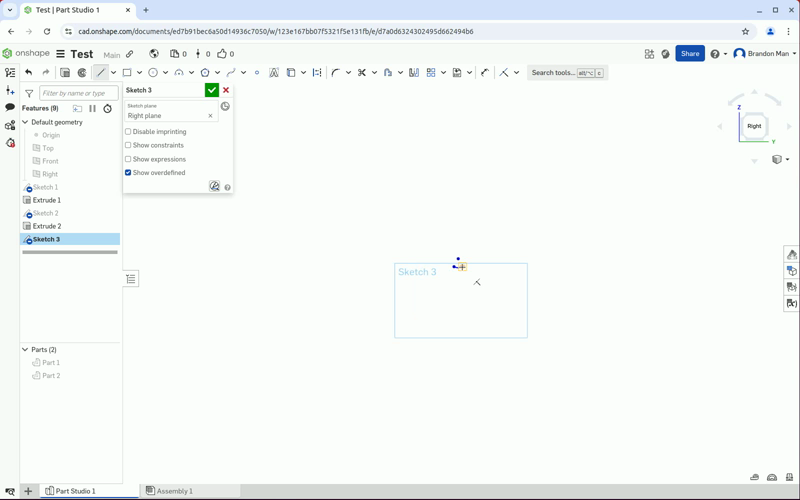
scroll(6)
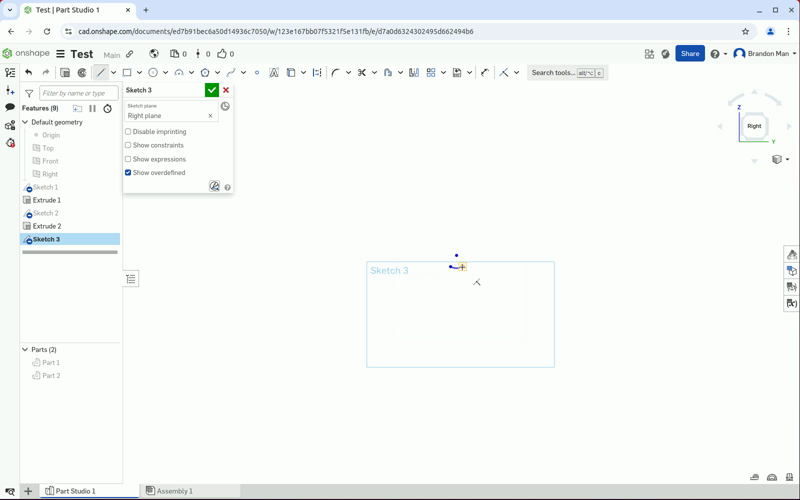
scroll(6)
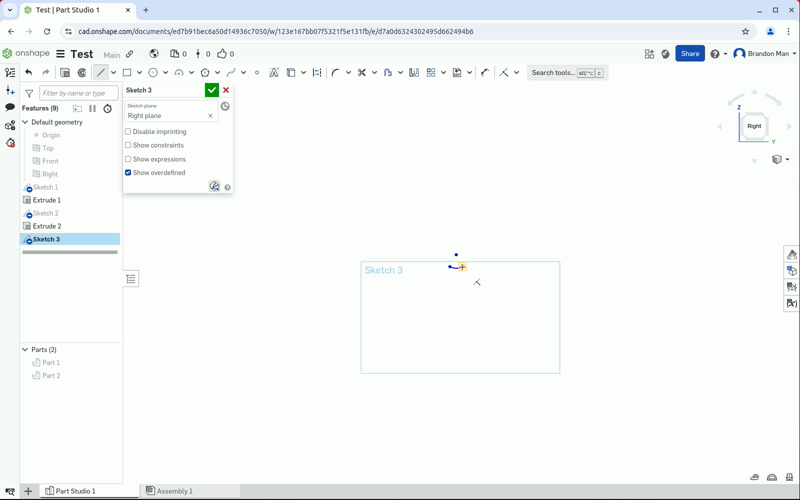
scroll(6)
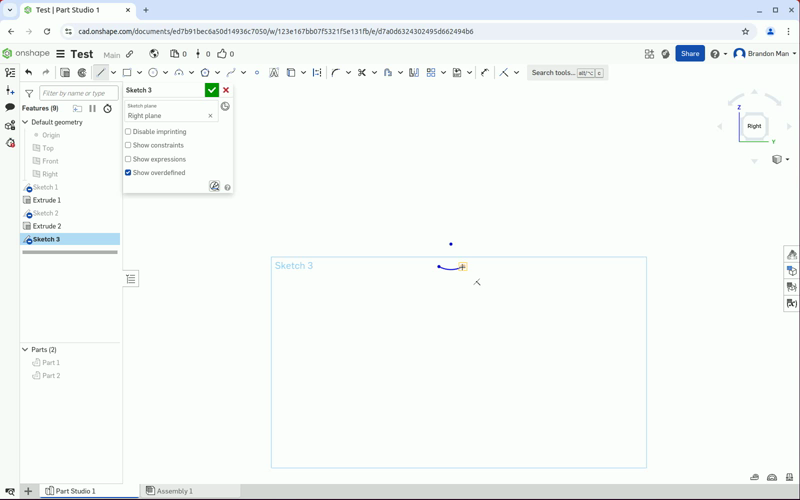
scroll(6)
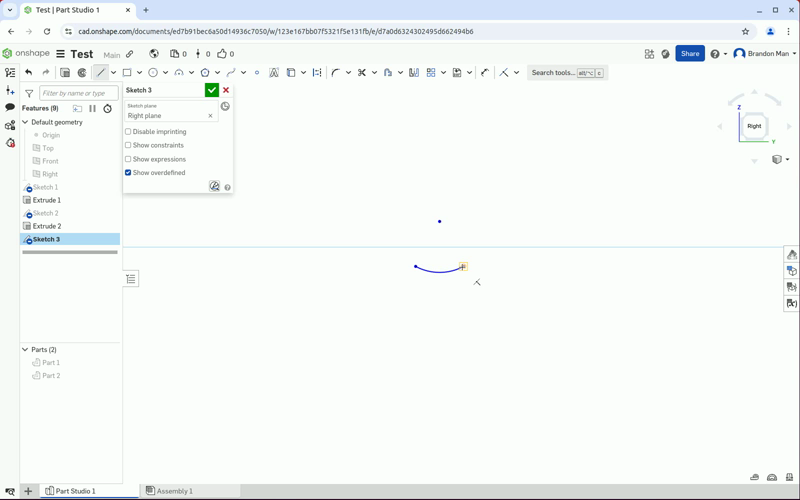
click(462, 266)
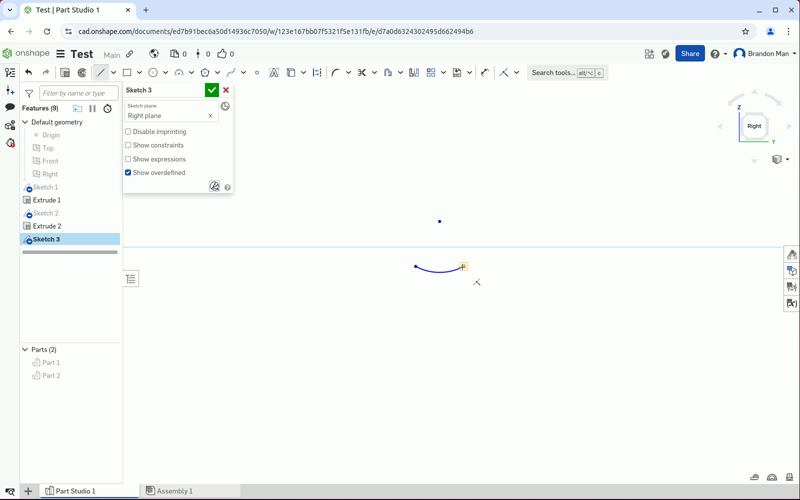
scroll(-6)
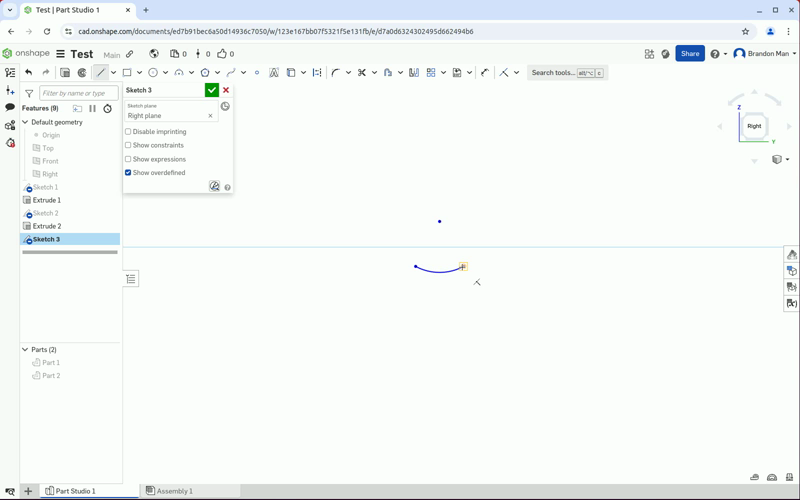
scroll(-6)
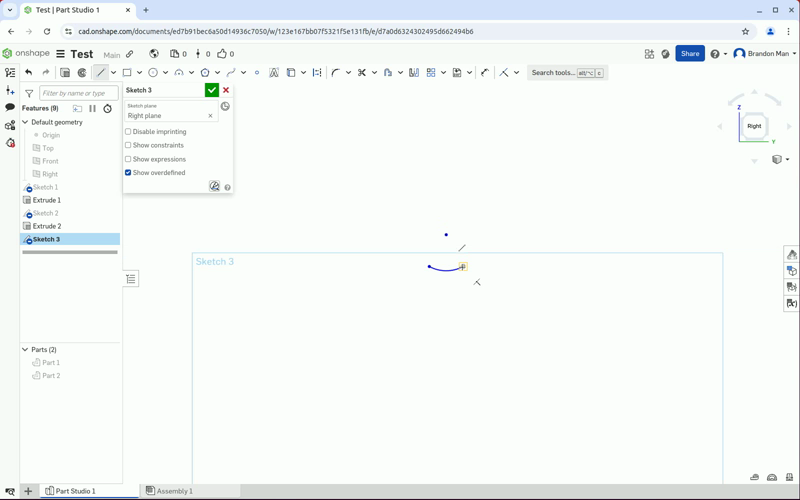
scroll(-6)
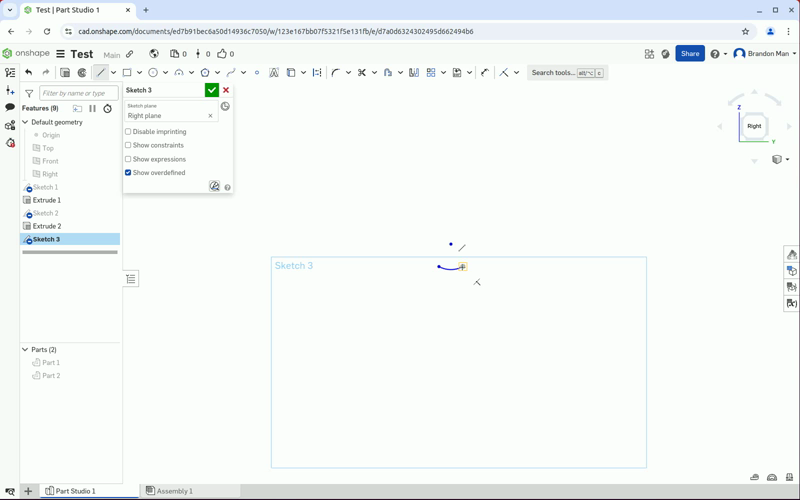
scroll(-6)
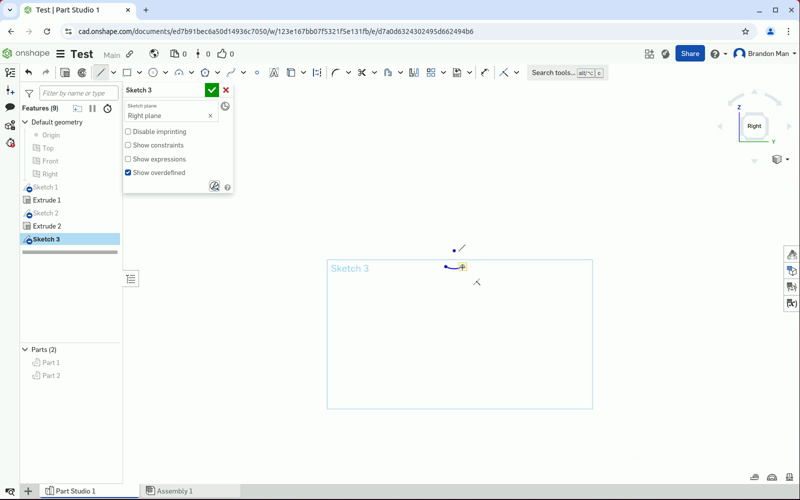
scroll(-6)
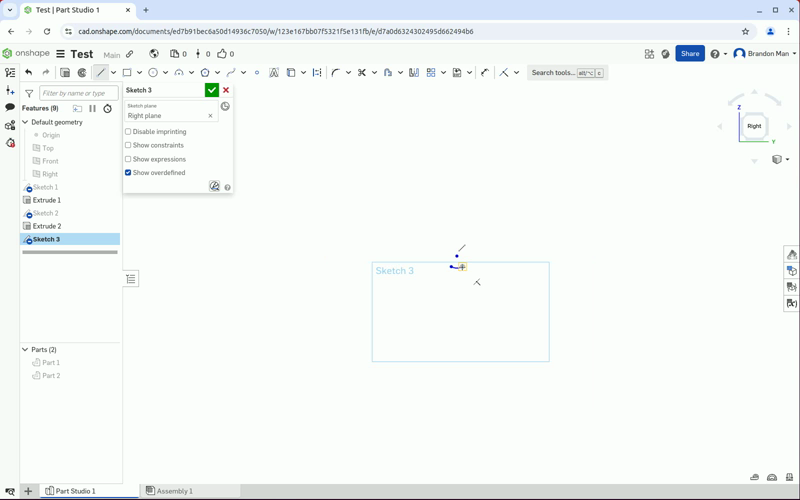
scroll(-6)
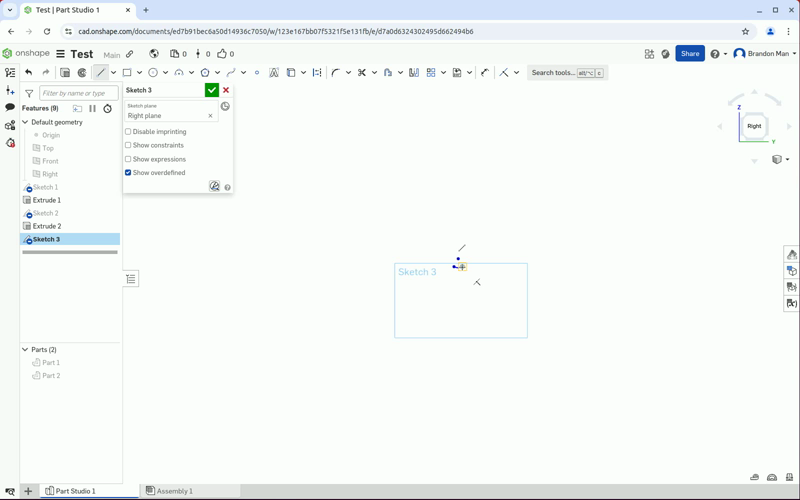
scroll(-6)
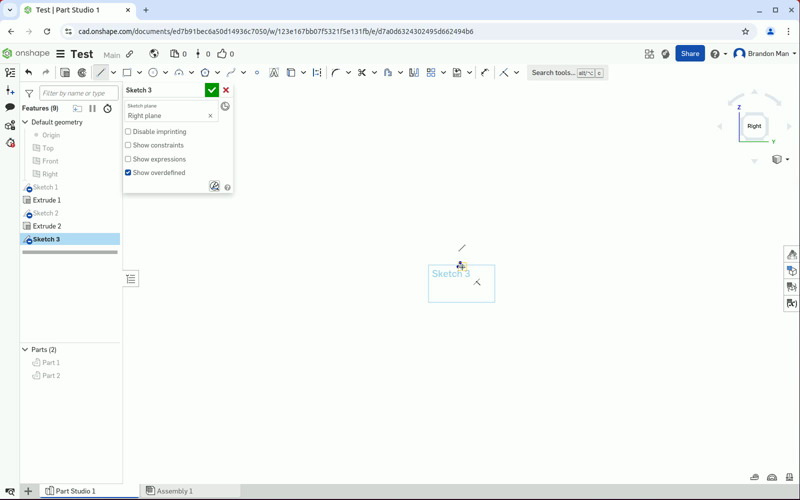
key_down(shift)
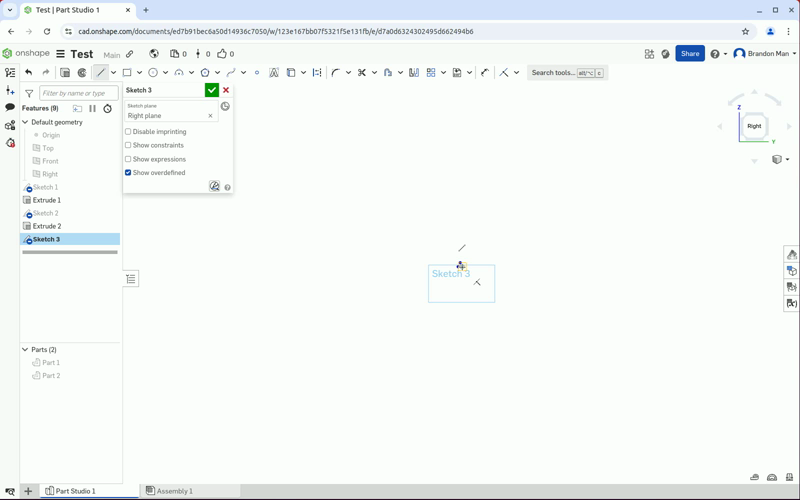
mouse_move(492, 266)
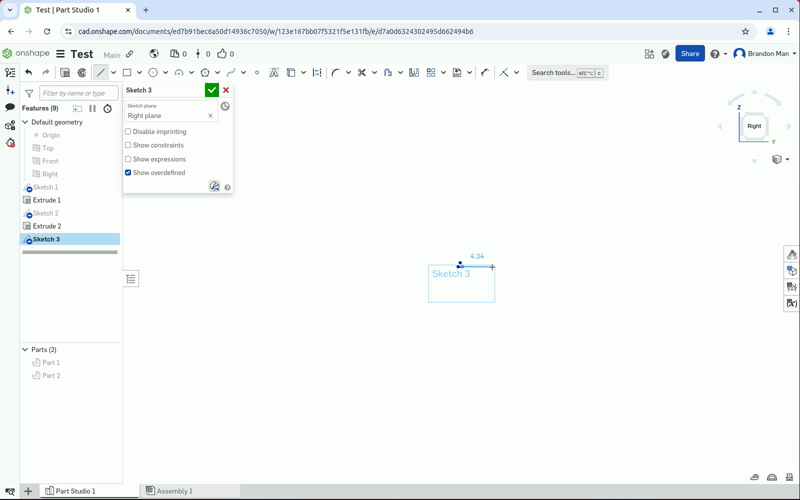
mouse_move(462, 254)
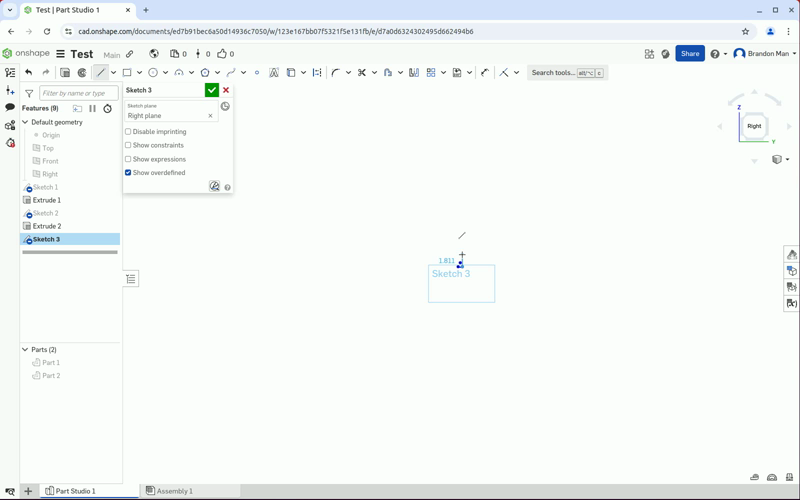
click(462, 254)
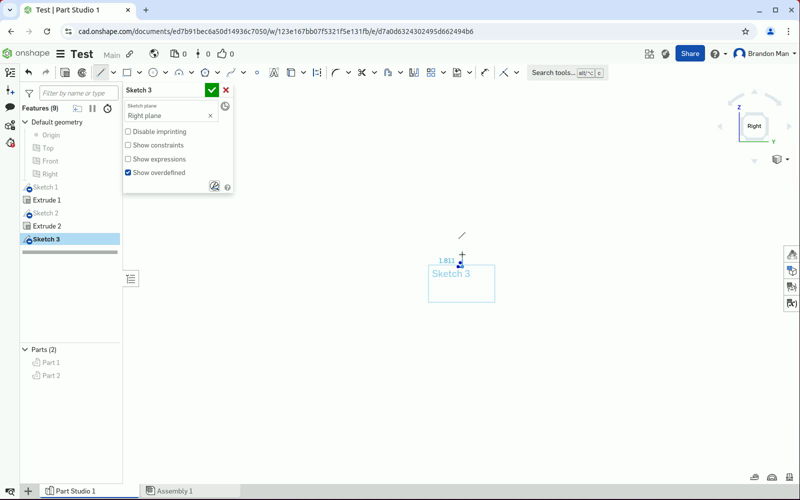
key_up(shift)
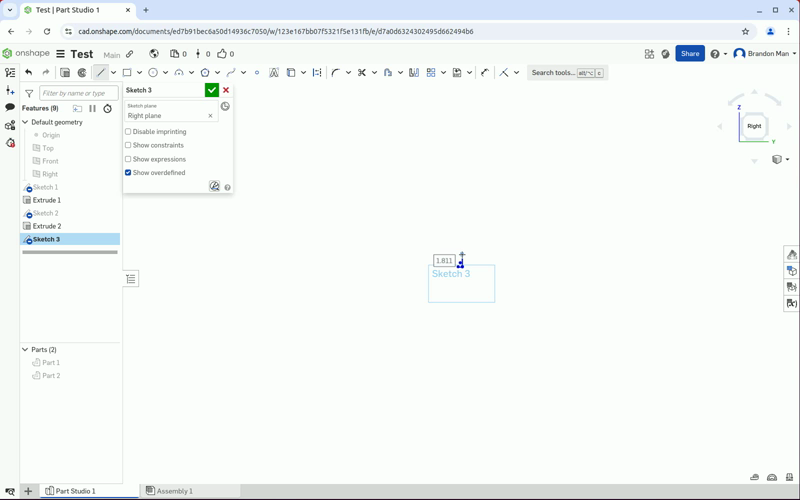
key(esc)
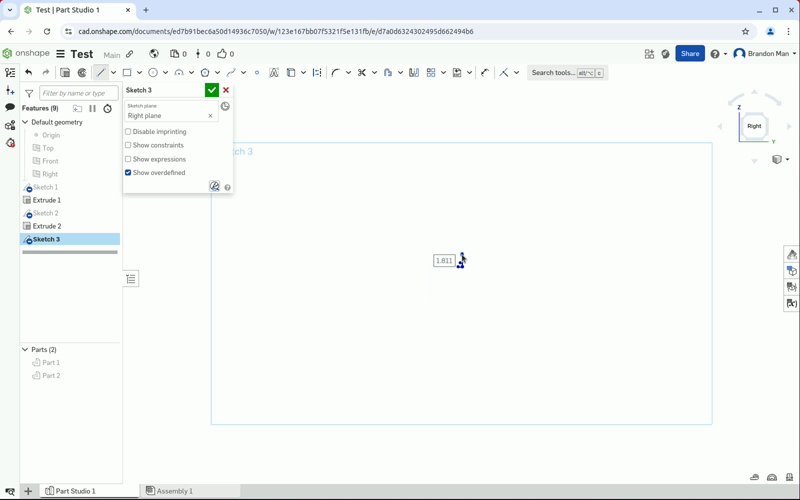
key(a)
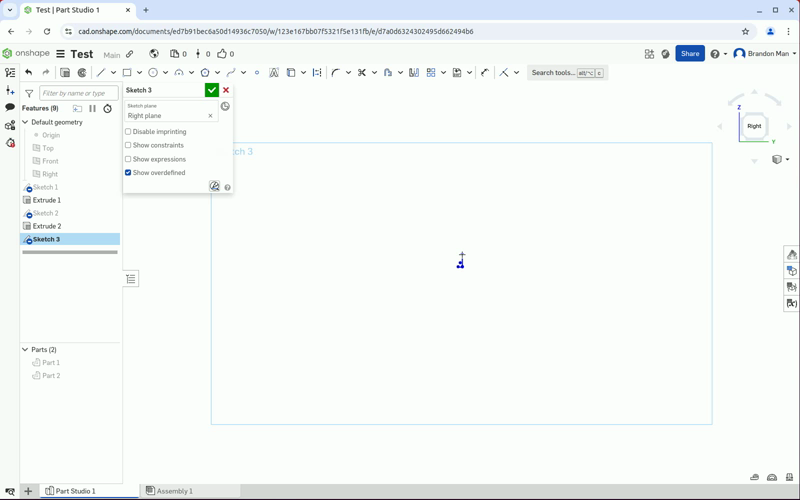
mouse_move(462, 254)
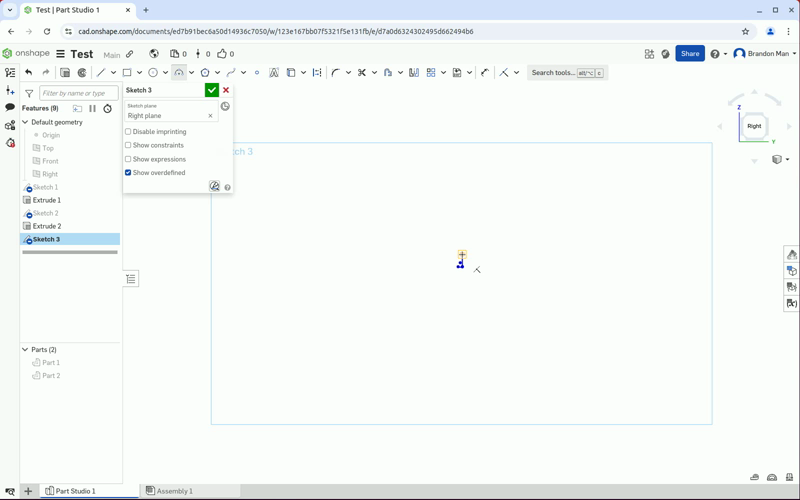
click(462, 254)
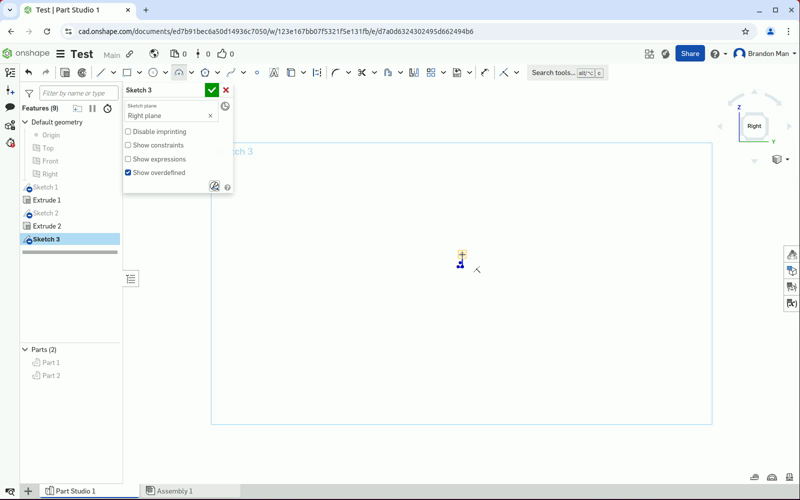
key_down(shift)
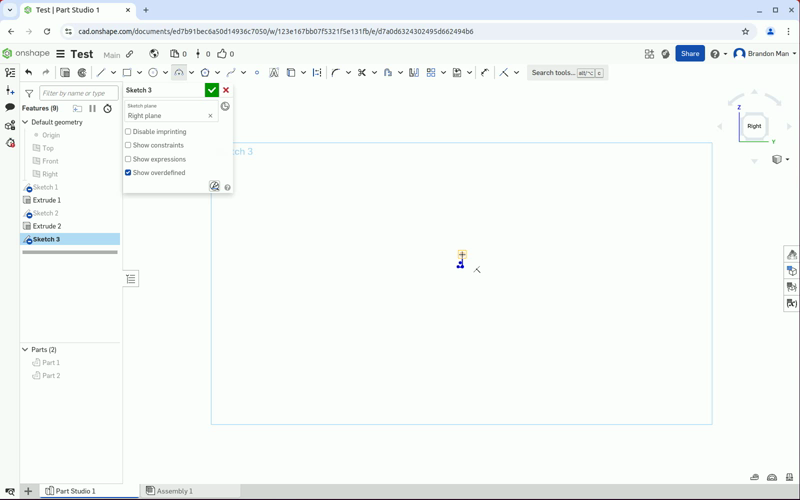
mouse_move(458, 254)
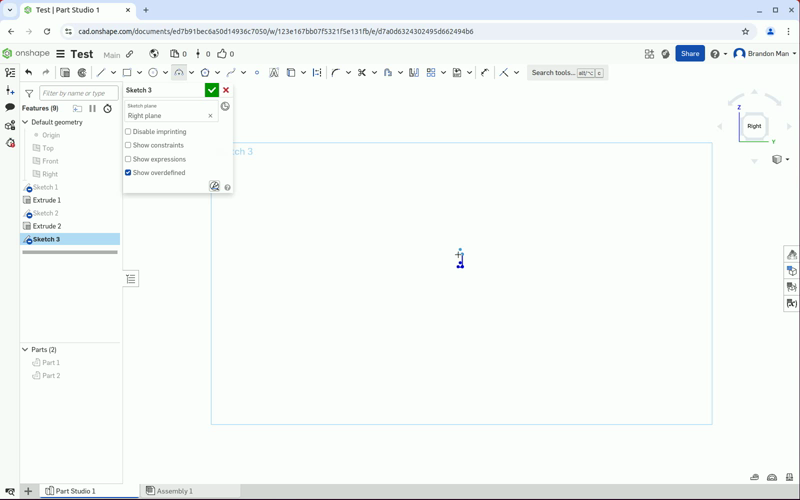
scroll(6)
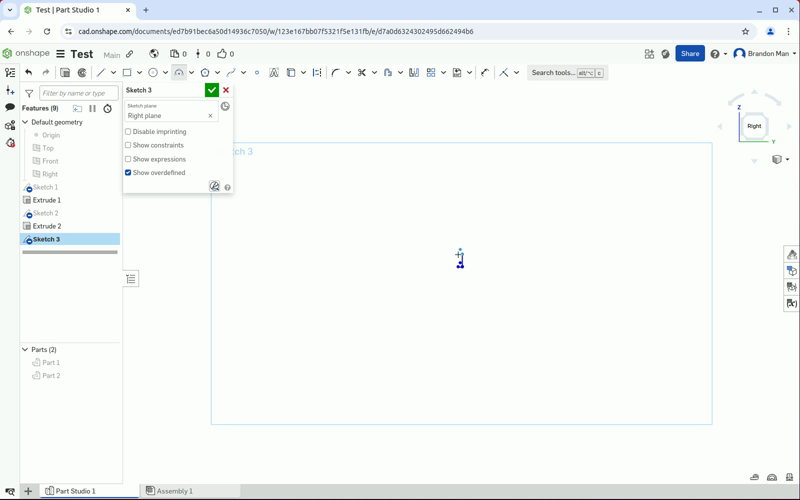
scroll(6)
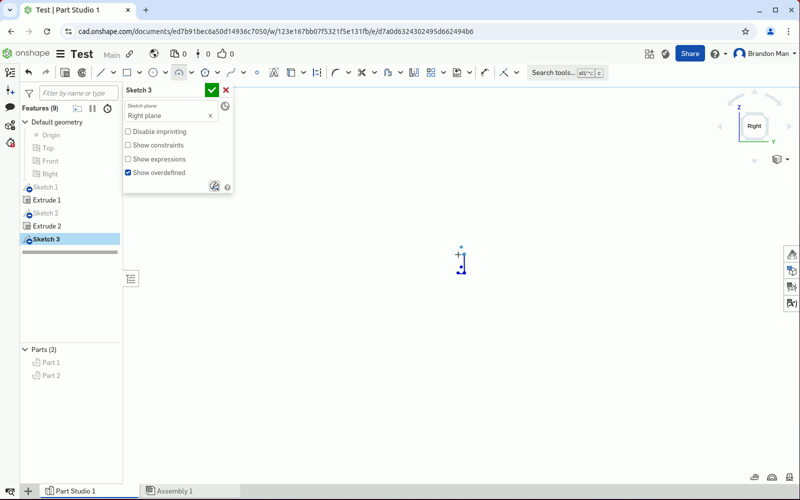
scroll(6)
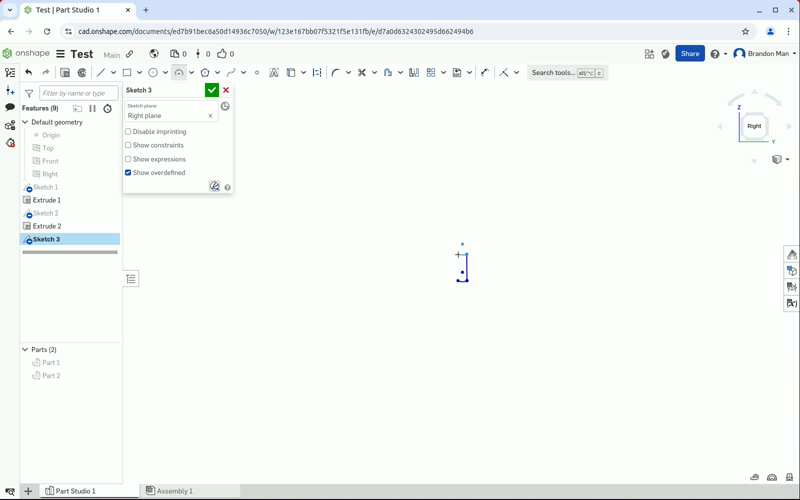
scroll(6)
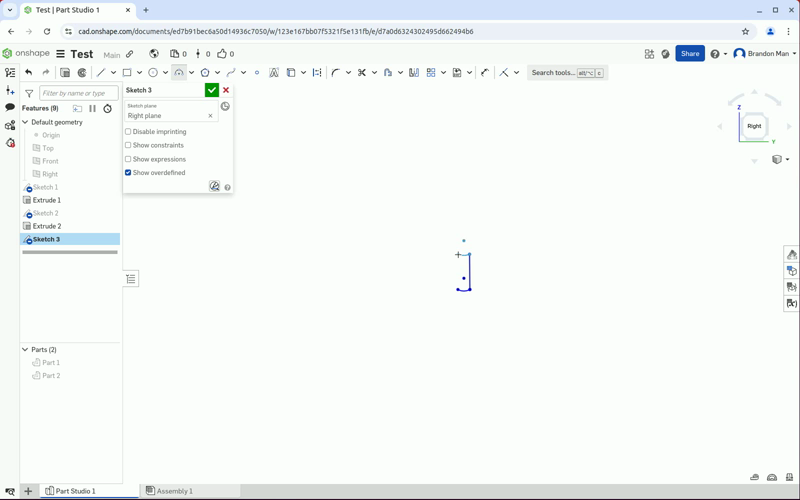
scroll(6)
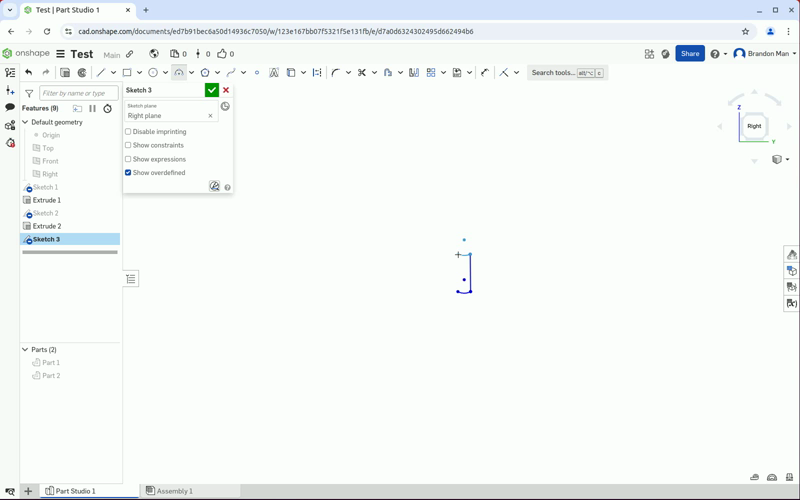
scroll(6)
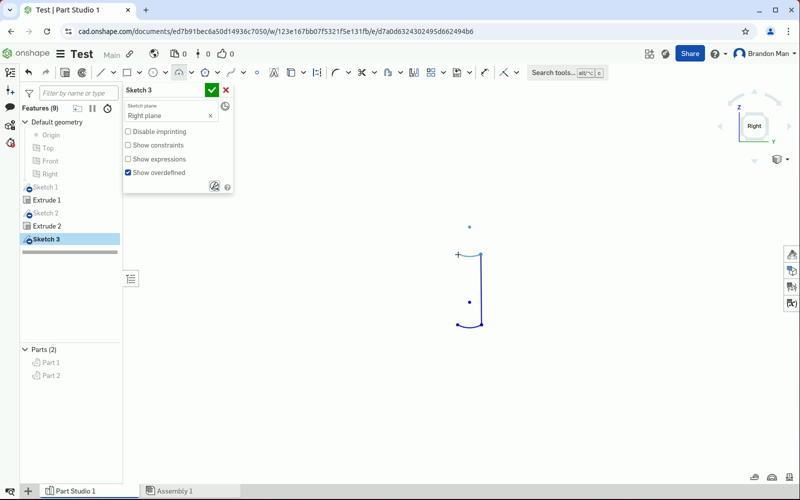
scroll(6)
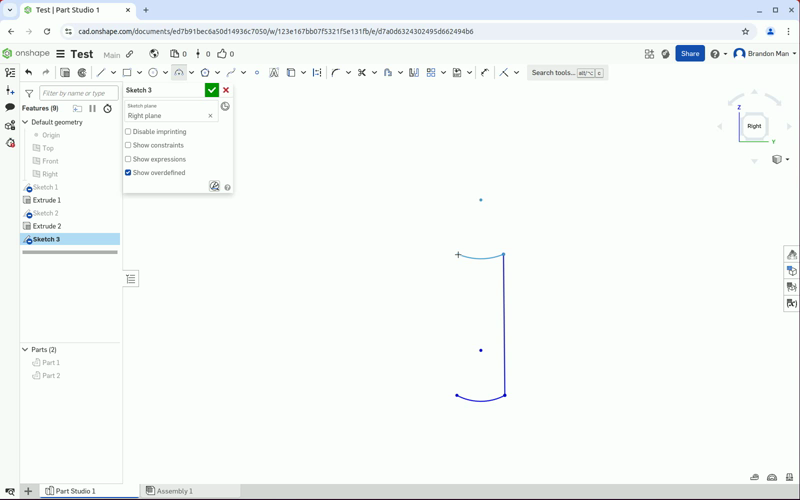
click(458, 254)
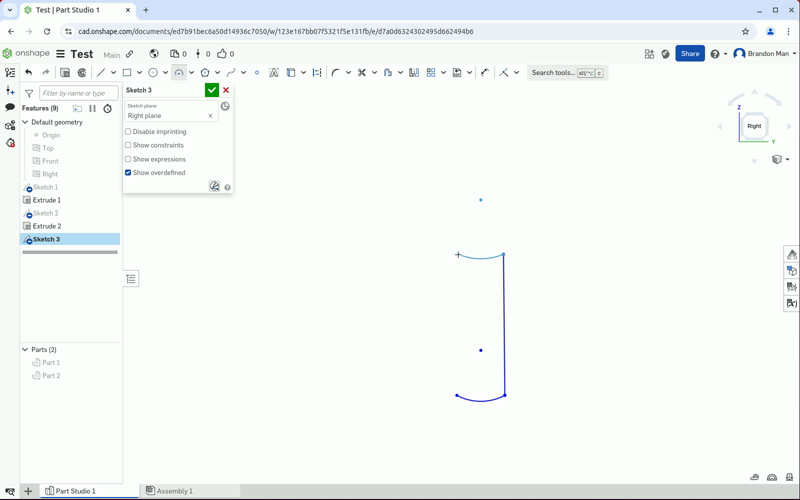
scroll(-6)
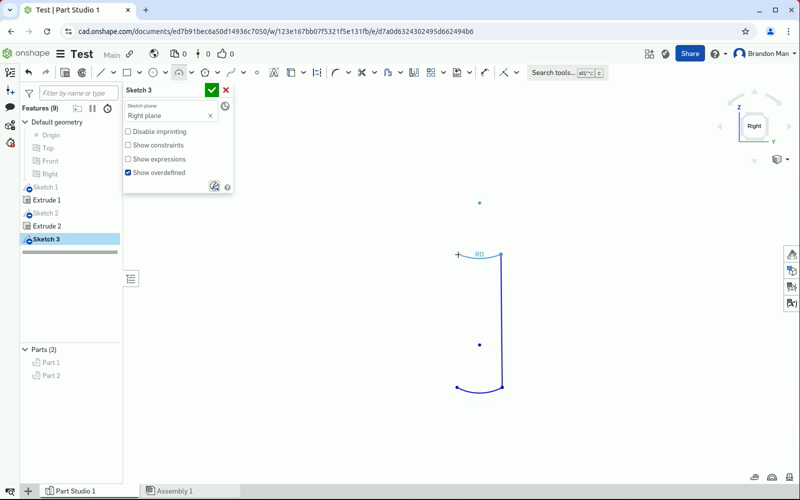
scroll(-6)
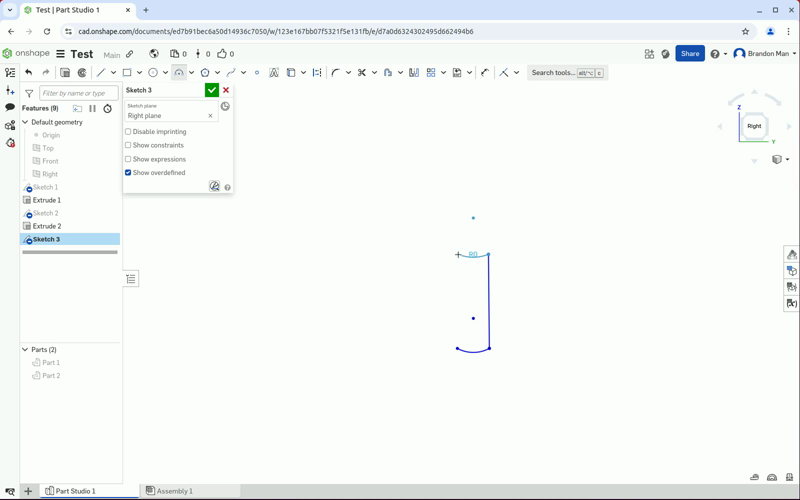
scroll(-6)
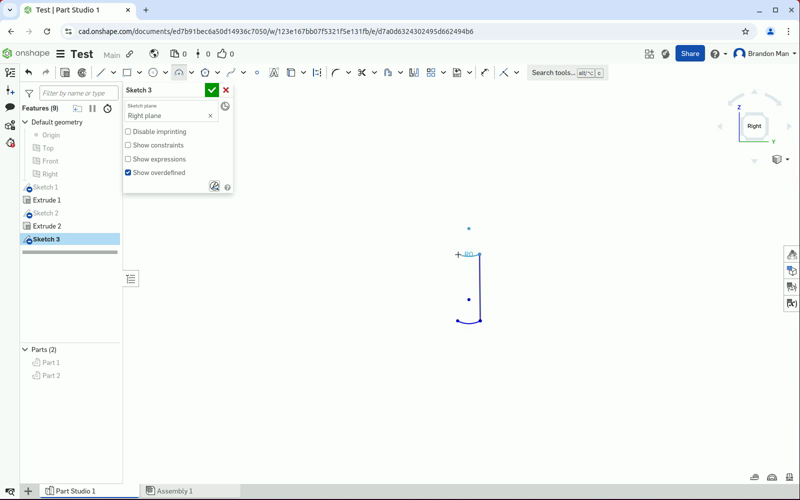
scroll(-6)
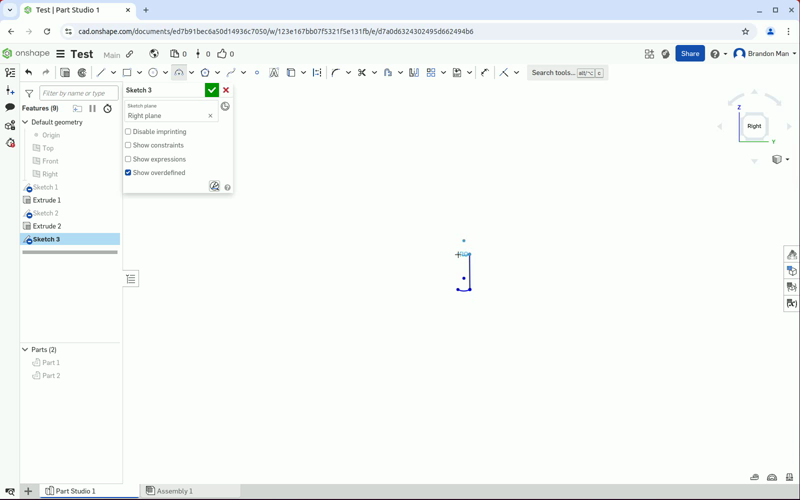
scroll(-6)
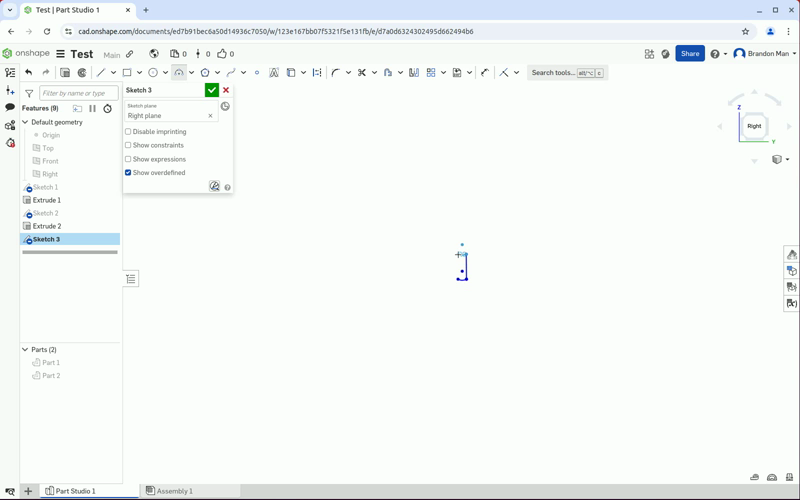
scroll(-6)
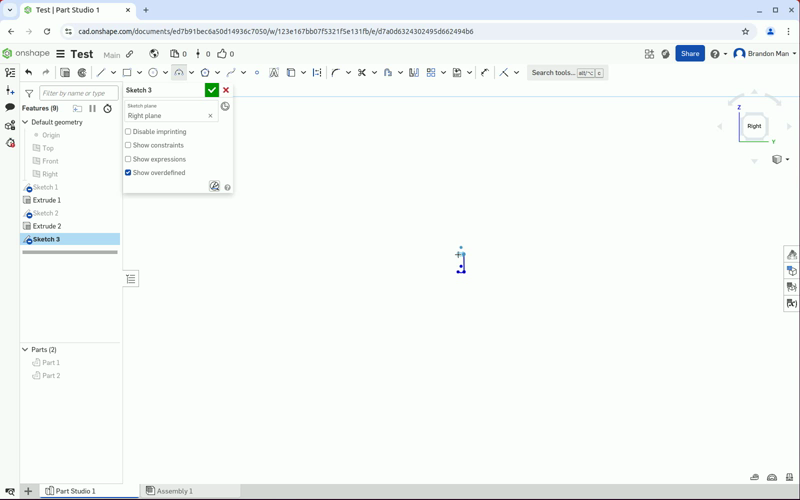
scroll(-6)
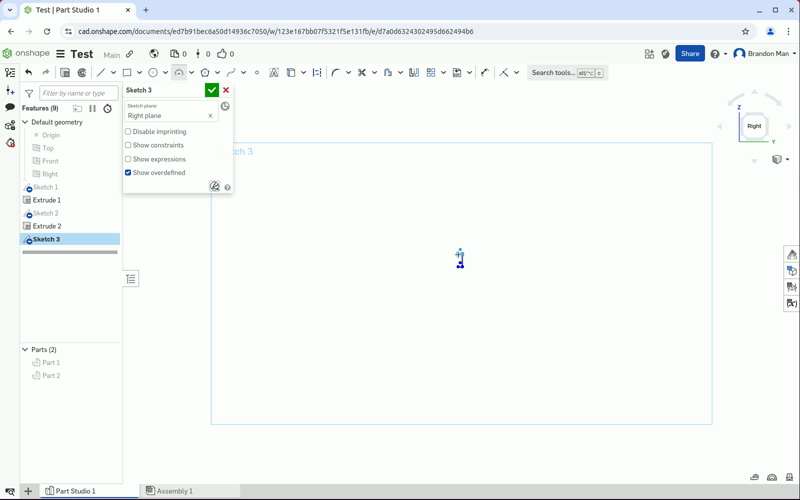
mouse_move(460, 253)
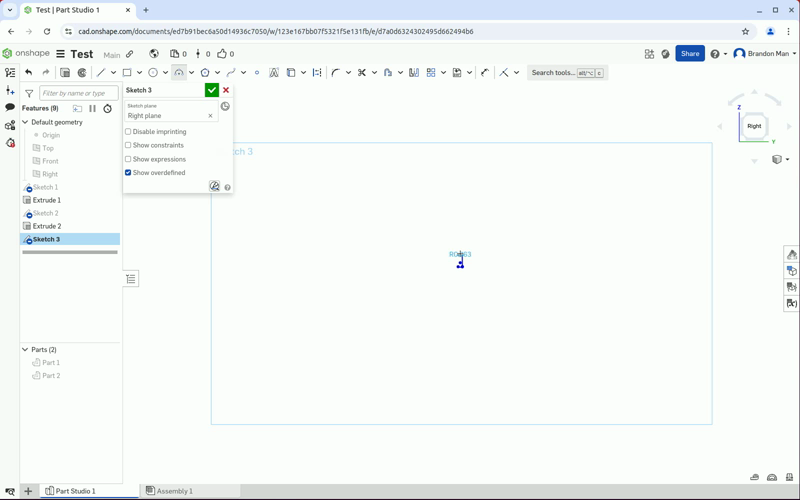
scroll(6)
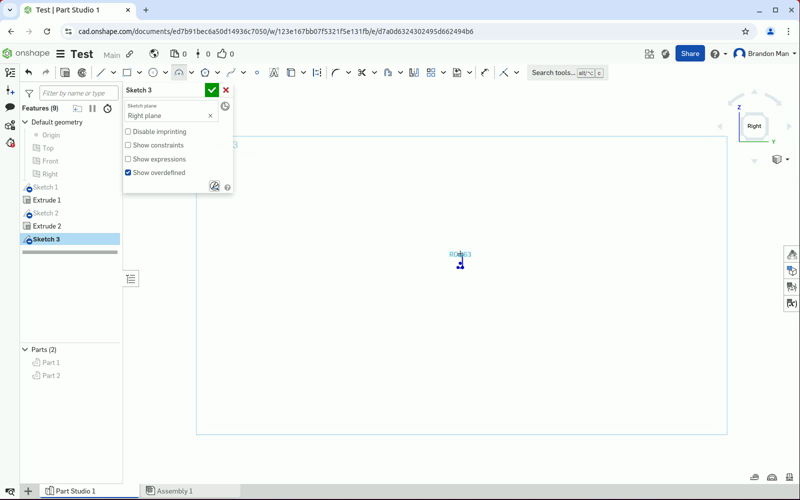
scroll(6)
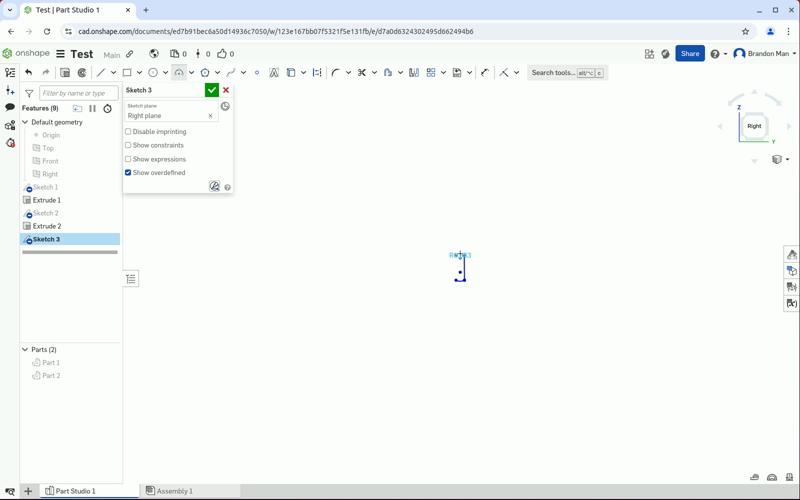
scroll(6)
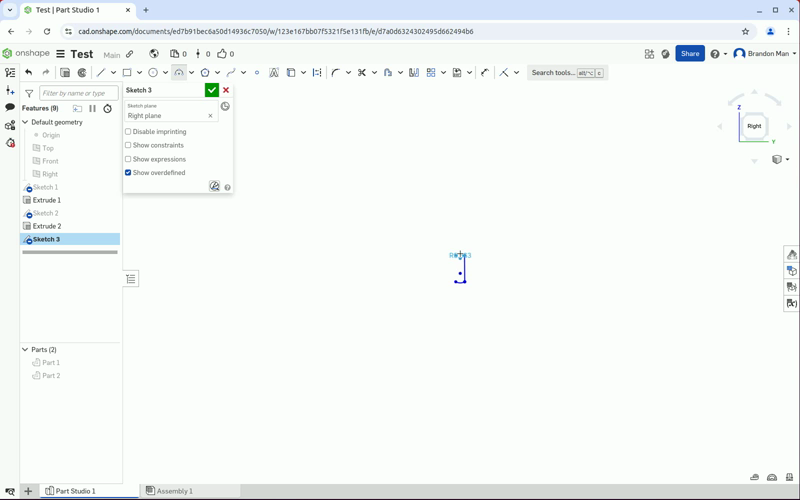
scroll(6)
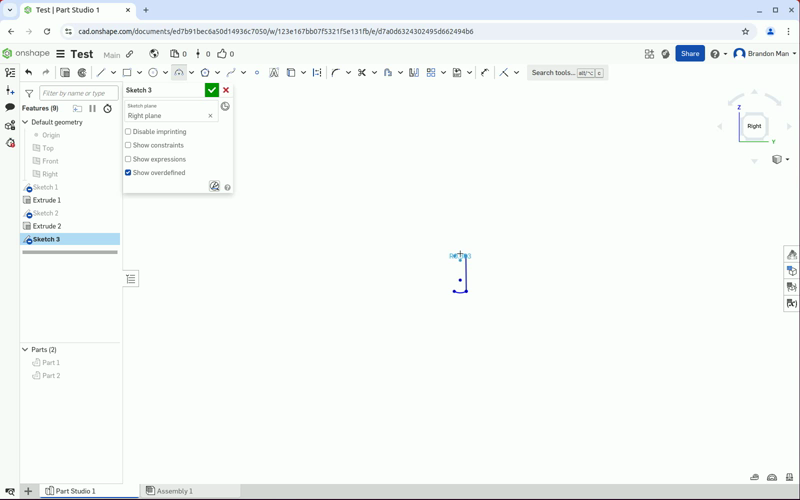
scroll(6)
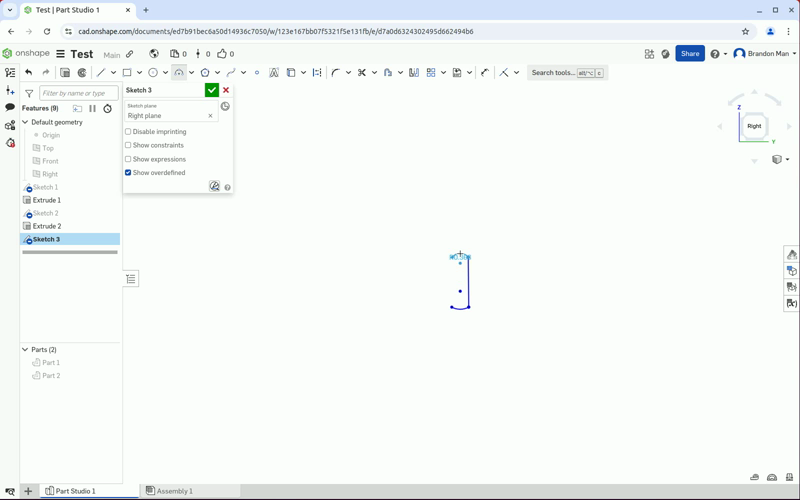
scroll(6)
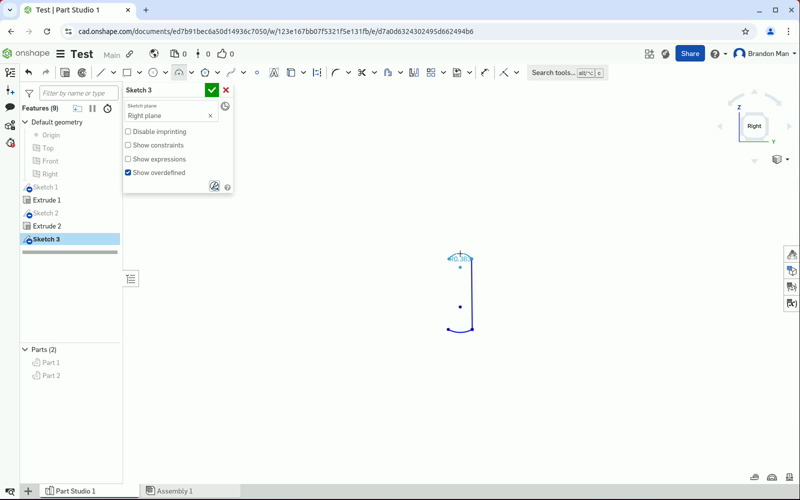
scroll(6)
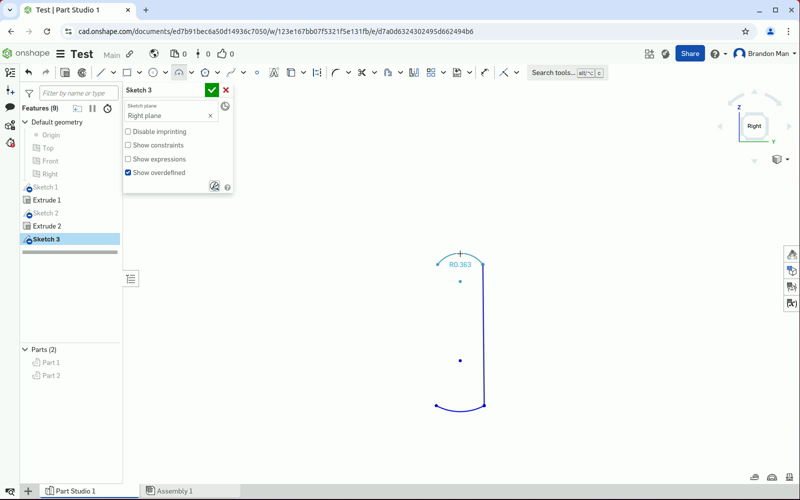
click(460, 253)
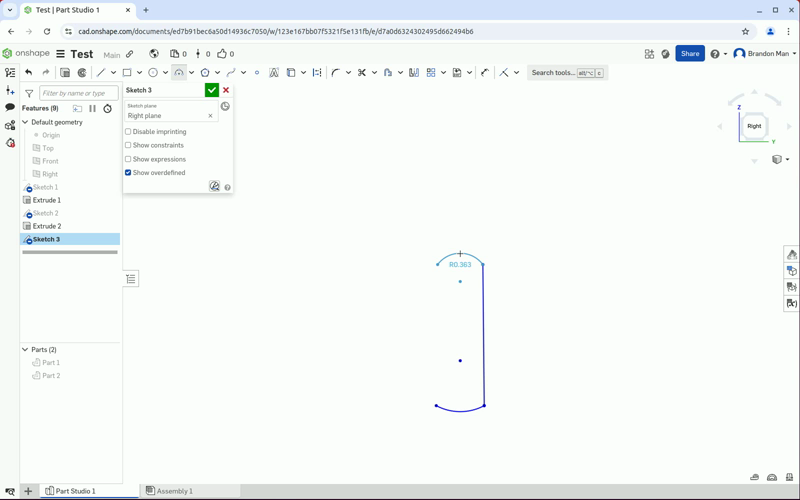
scroll(-6)
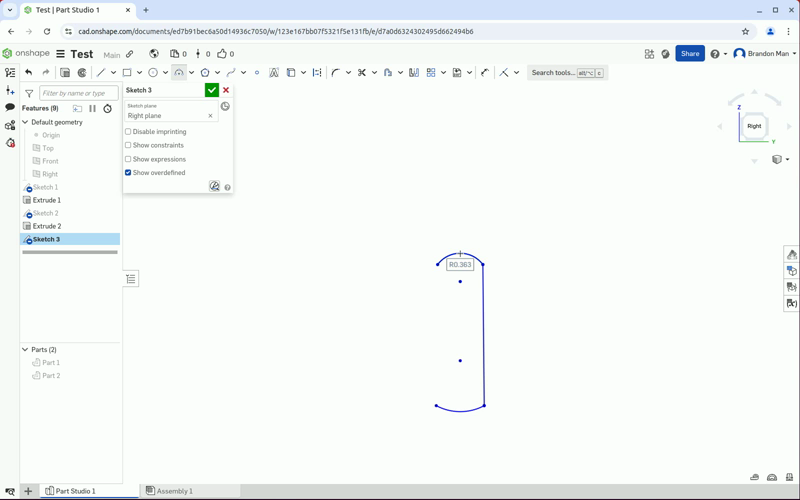
scroll(-6)
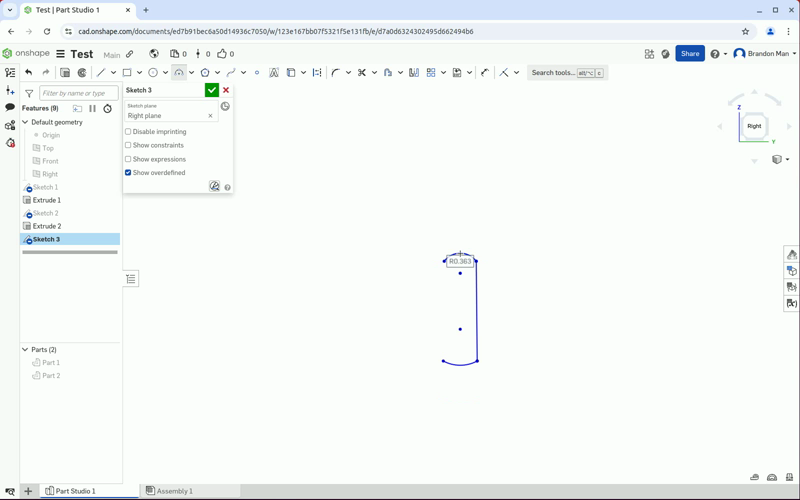
scroll(-6)
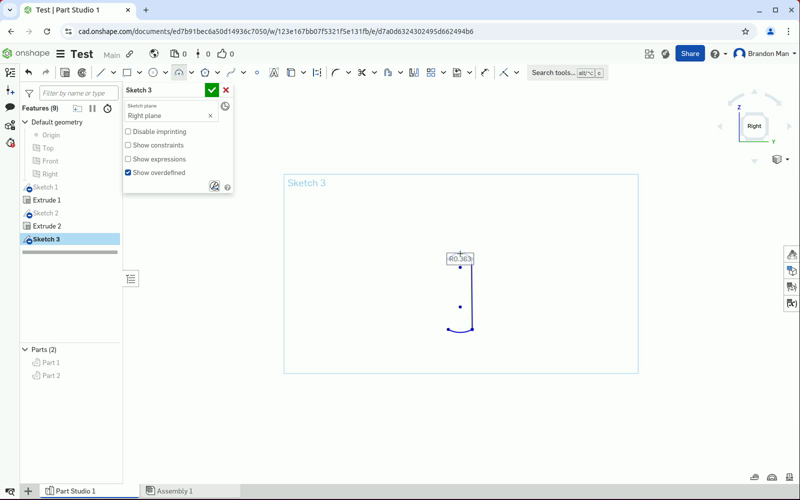
scroll(-6)
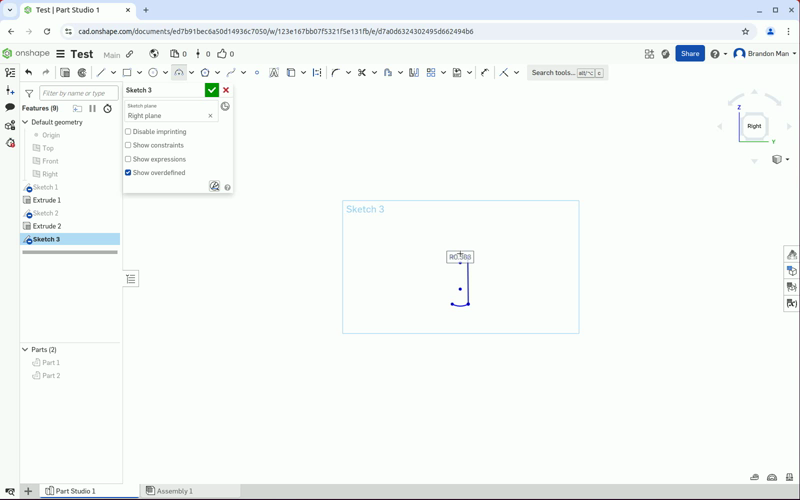
scroll(-6)
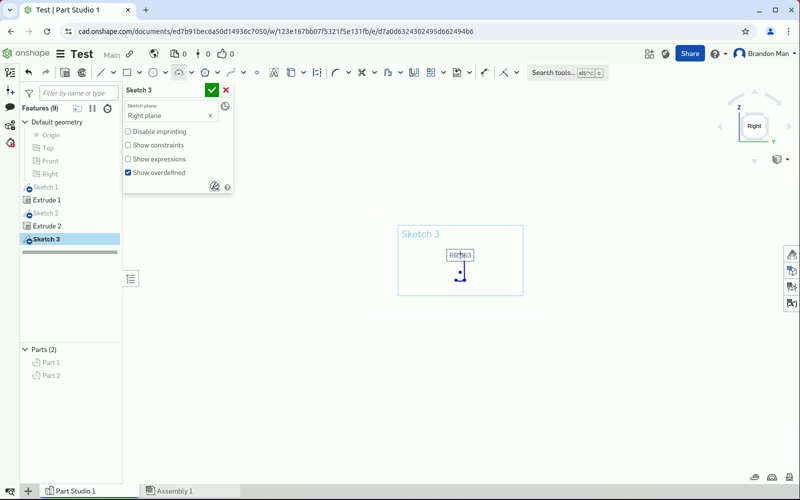
scroll(-6)
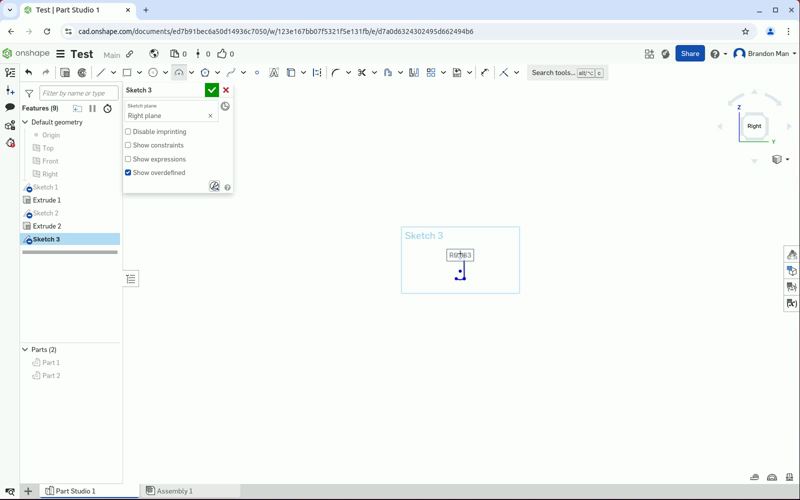
scroll(-6)
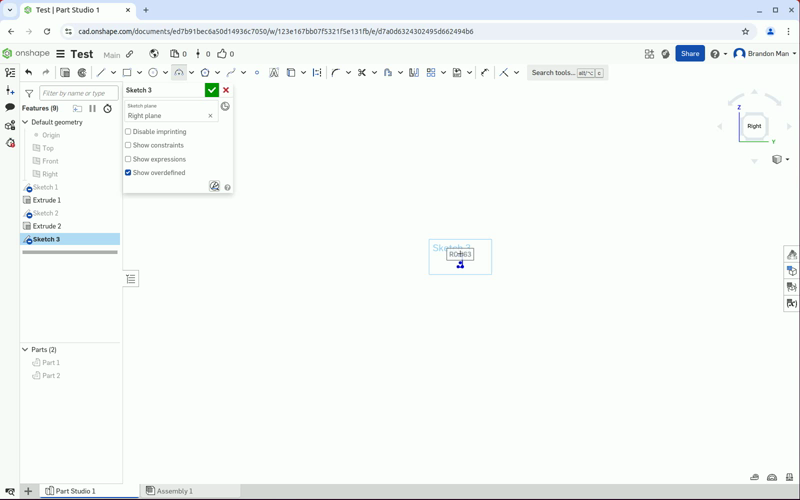
key_up(shift)
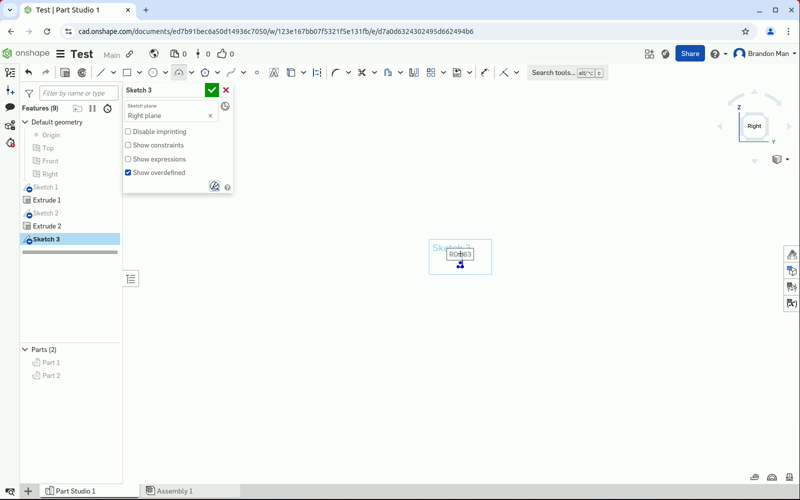
key(esc)
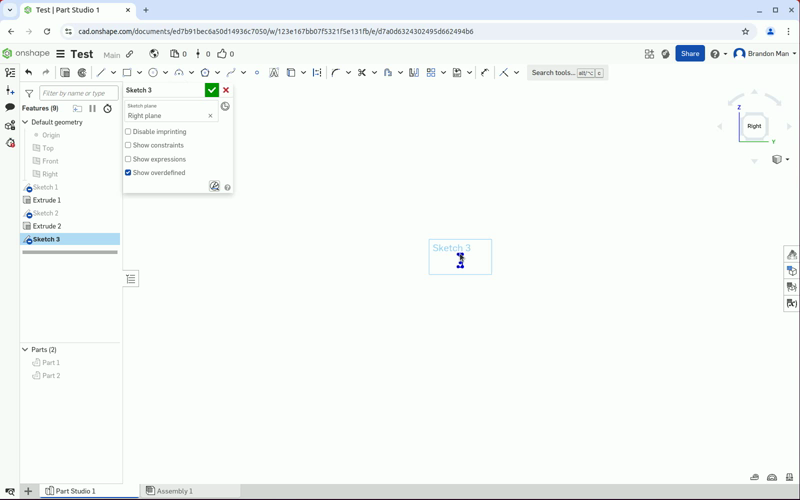
key(l)
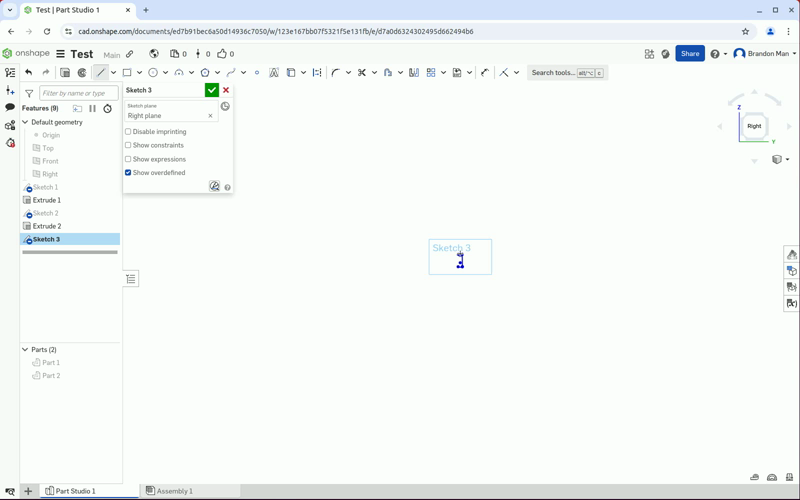
mouse_move(458, 254)
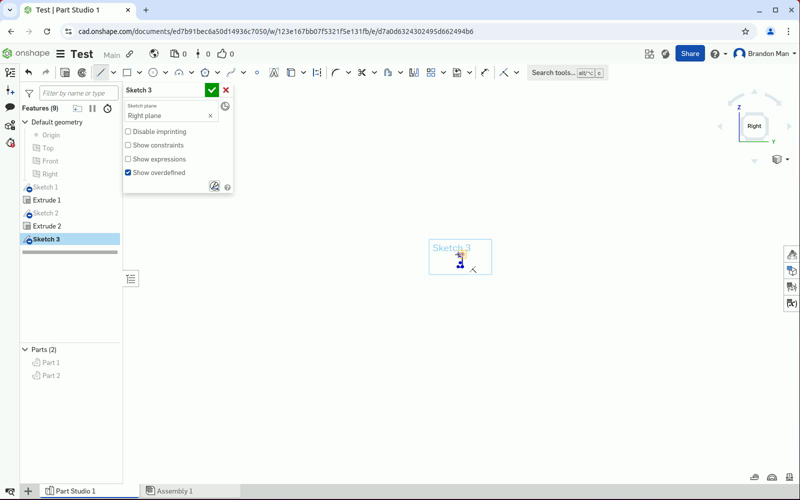
scroll(6)
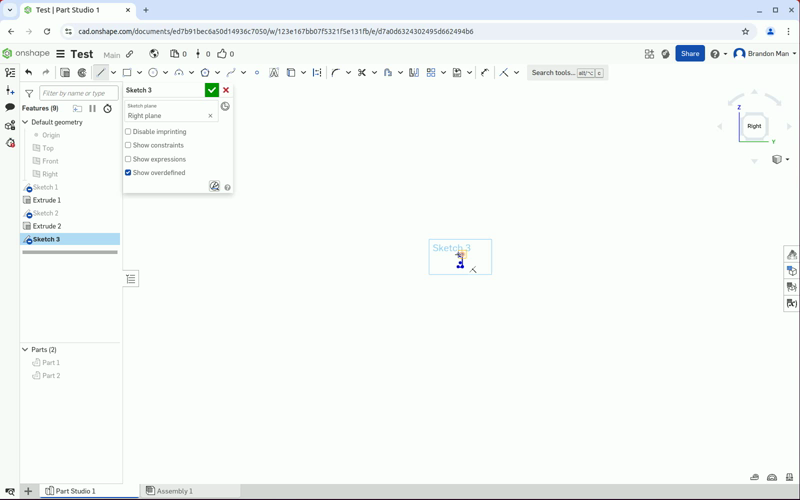
scroll(6)
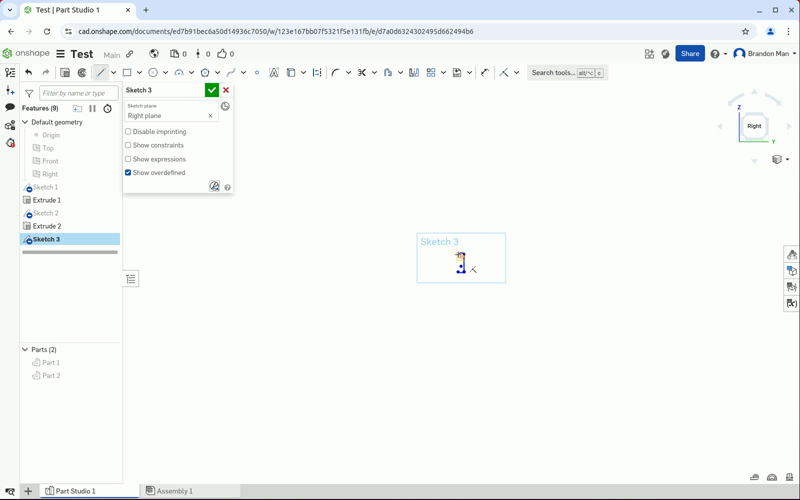
scroll(6)
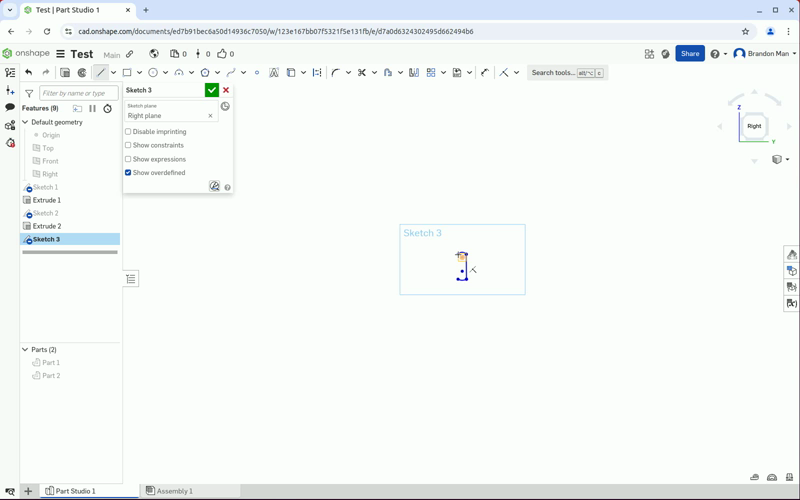
scroll(6)
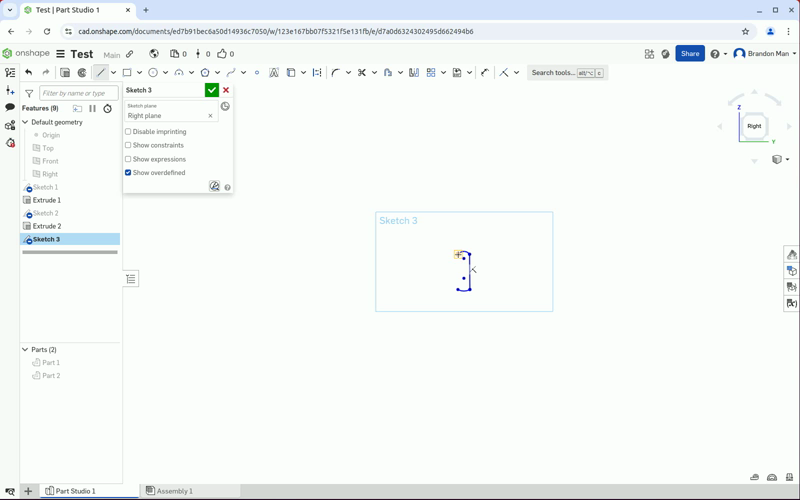
scroll(6)
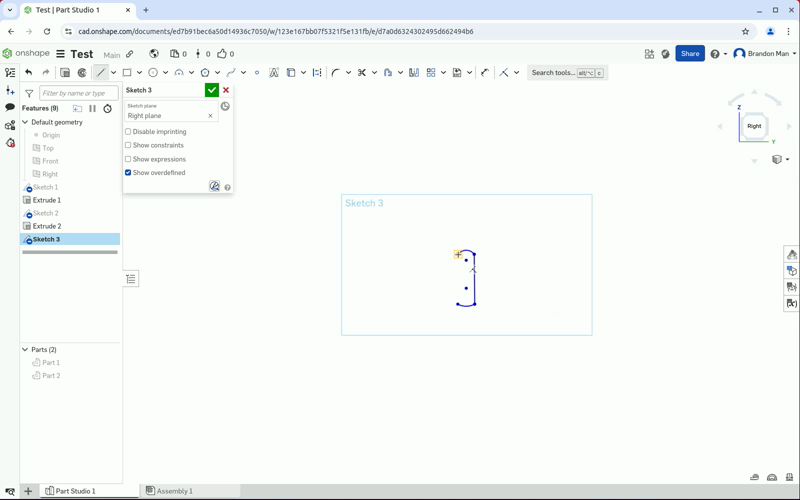
scroll(6)
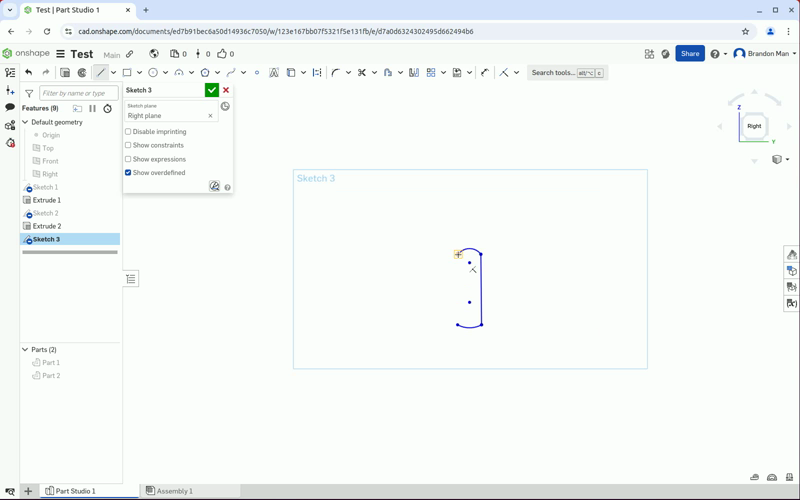
scroll(6)
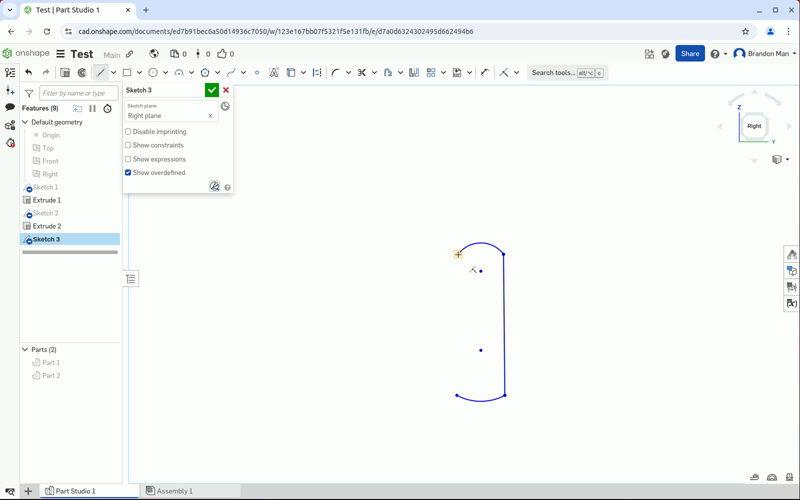
click(458, 254)
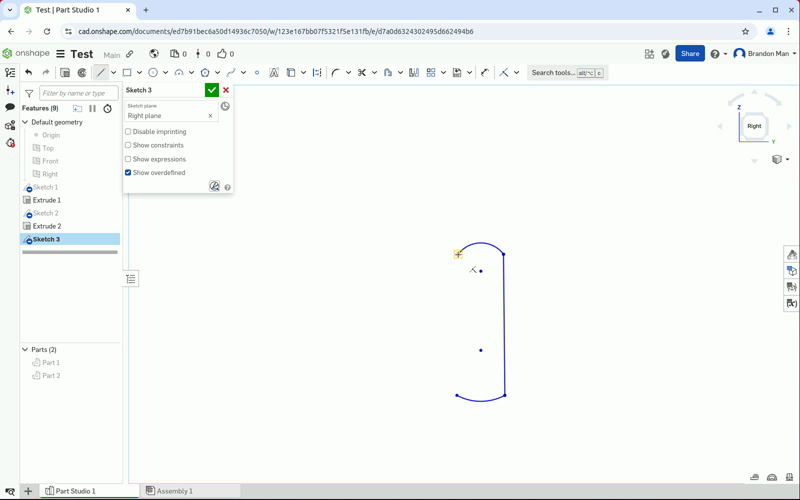
scroll(-6)
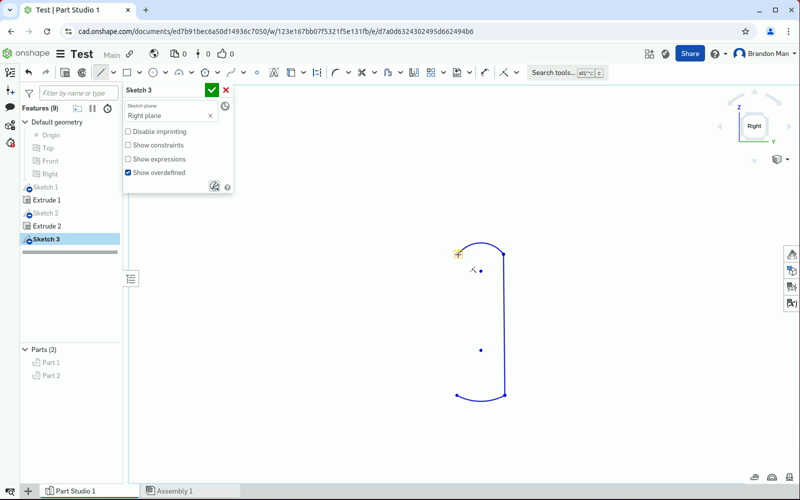
scroll(-6)
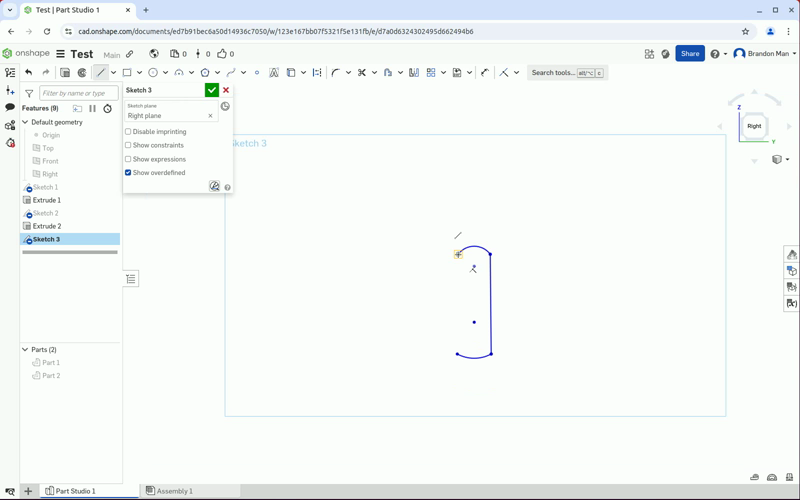
scroll(-6)
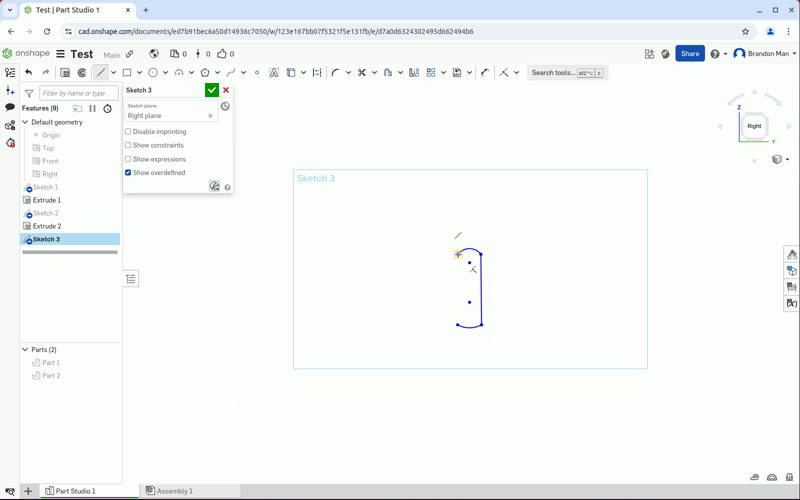
scroll(-6)
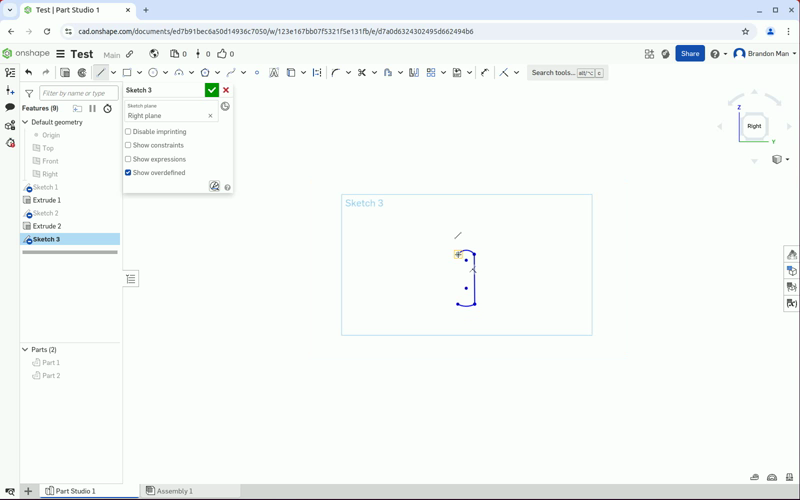
scroll(-6)
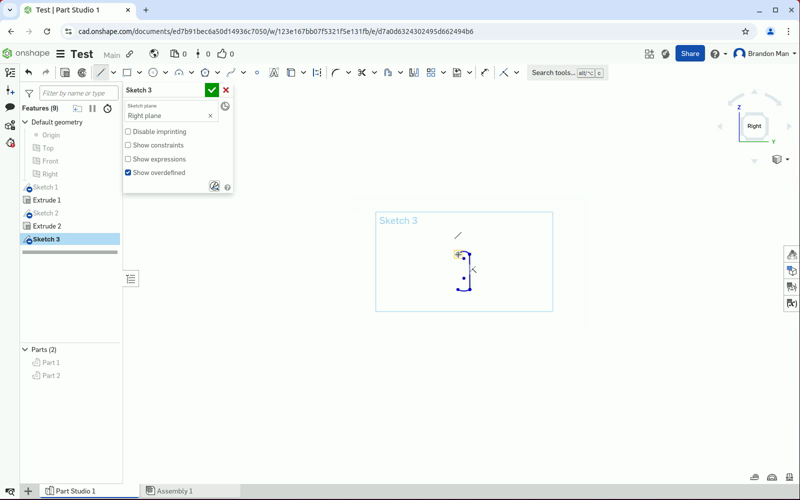
scroll(-6)
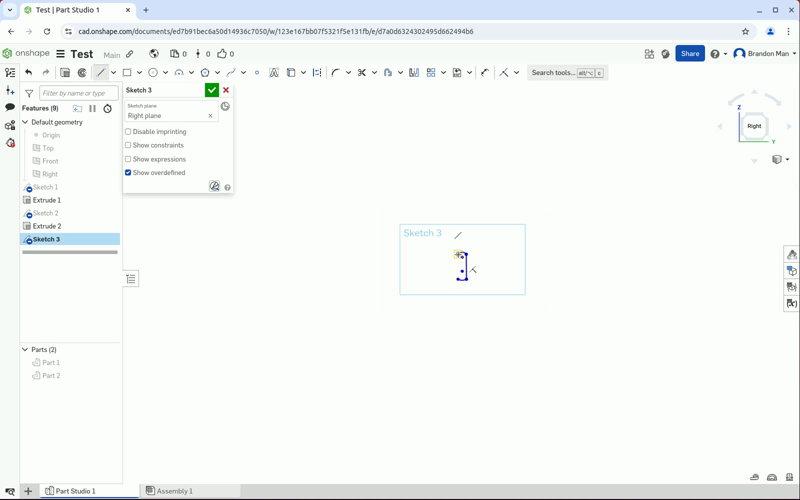
scroll(-6)
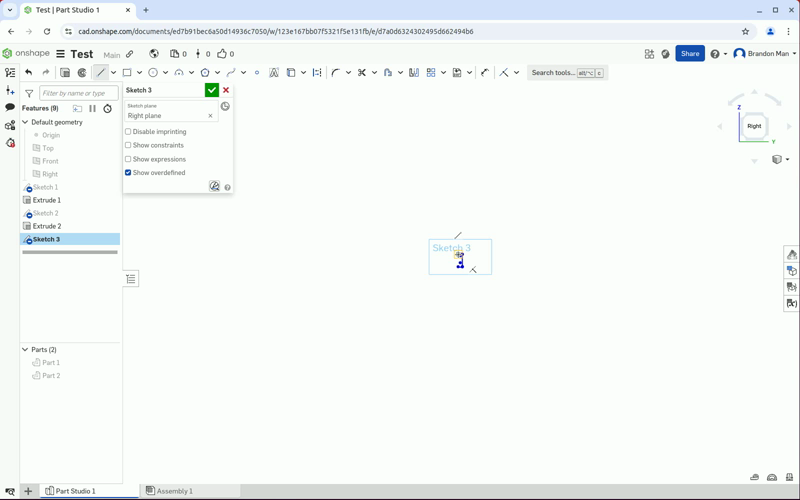
mouse_move(488, 254)
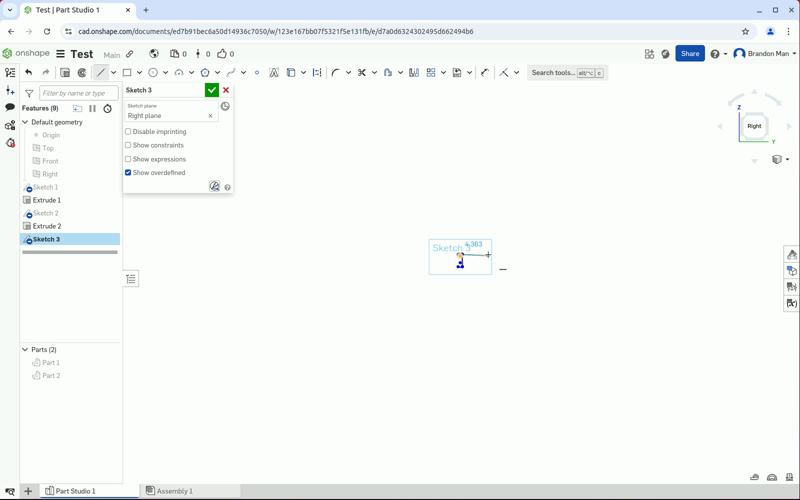
key_down(shift)
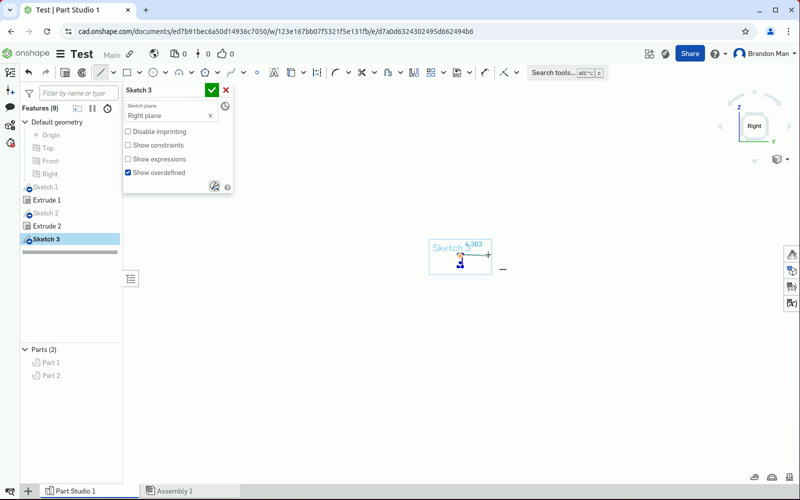
mouse_move(458, 266)
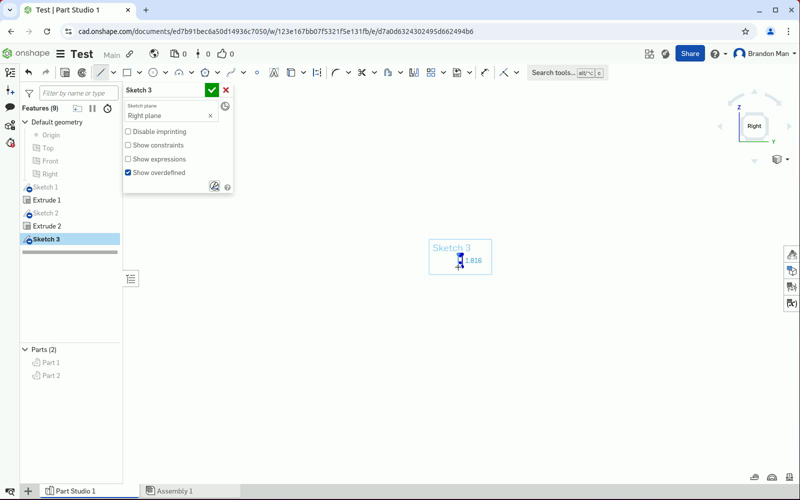
scroll(6)
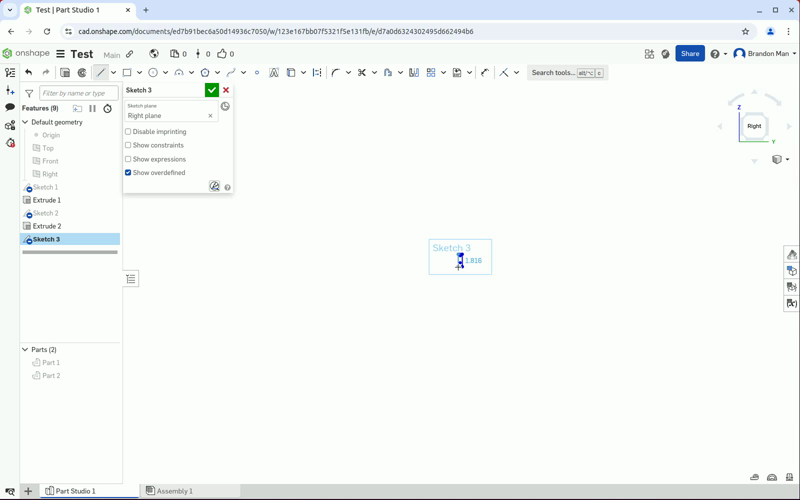
scroll(6)
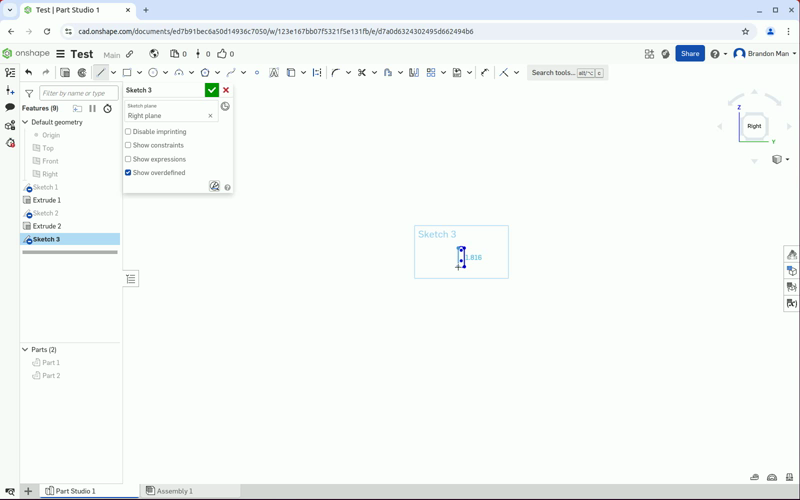
scroll(6)
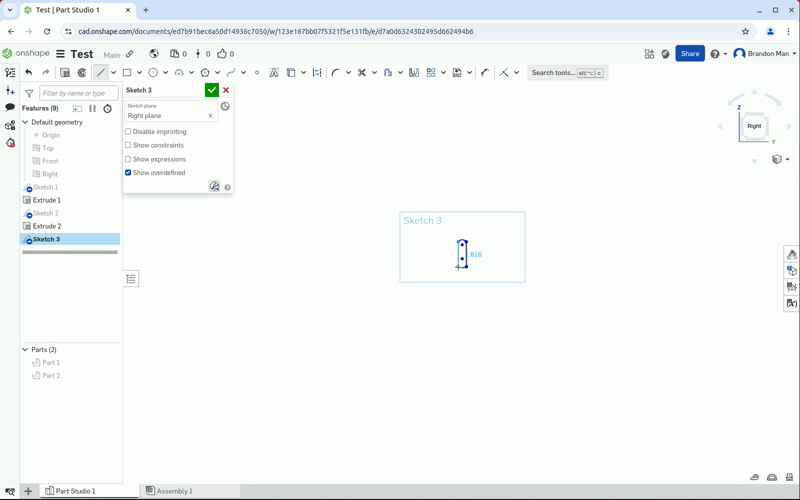
scroll(6)
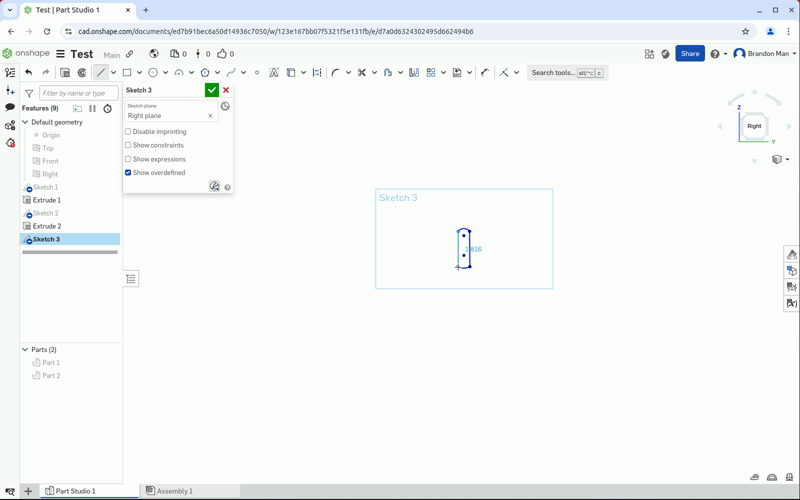
scroll(6)
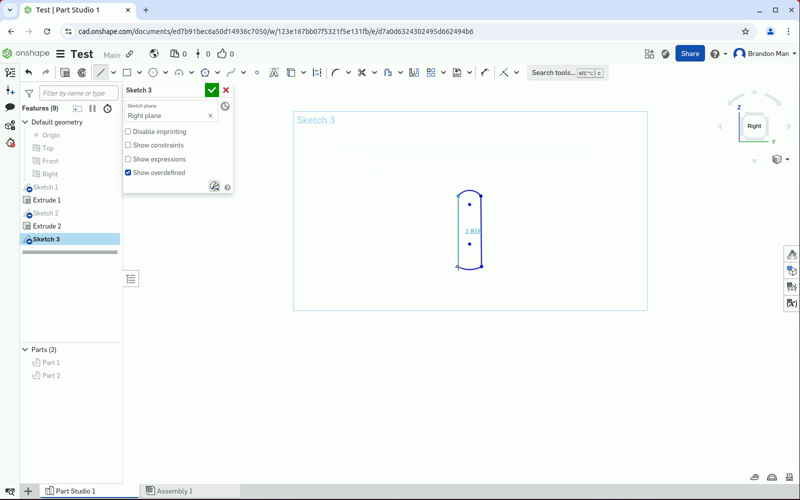
scroll(6)
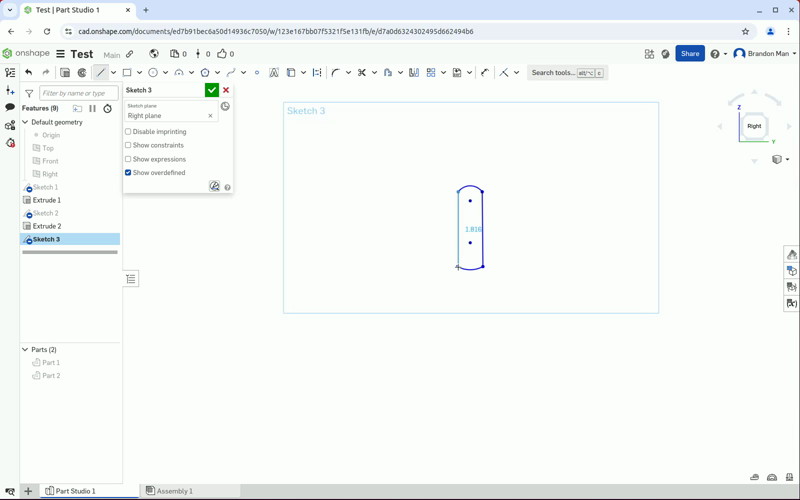
scroll(6)
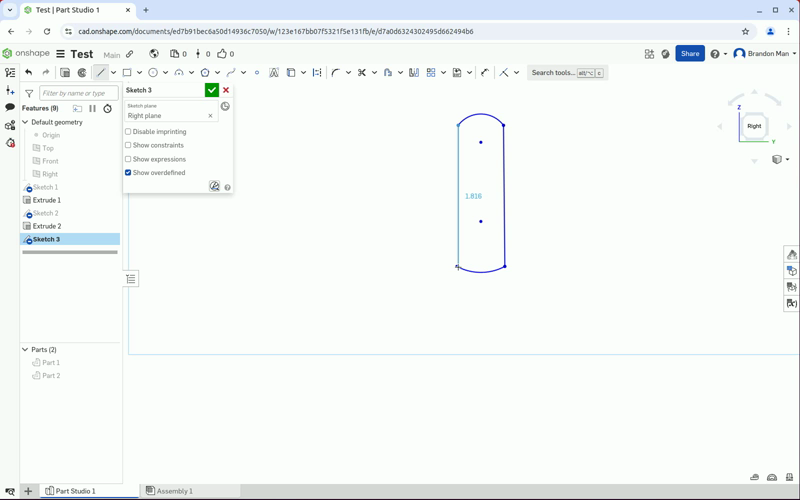
key_up(shift)
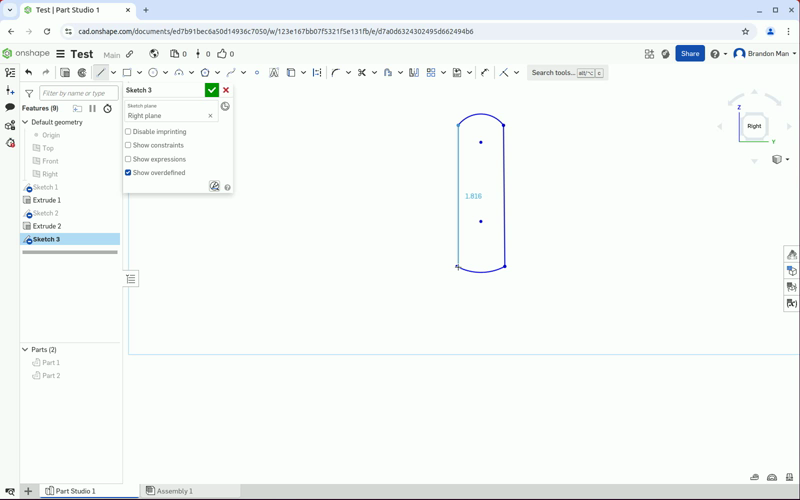
click(458, 266)
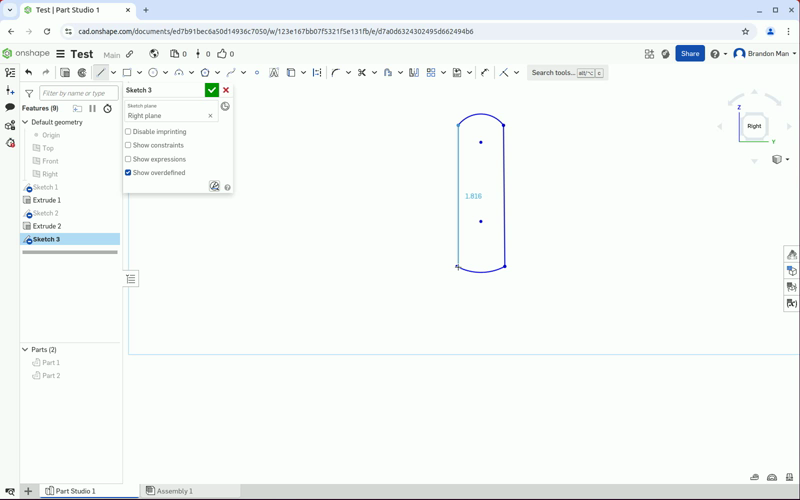
scroll(-6)
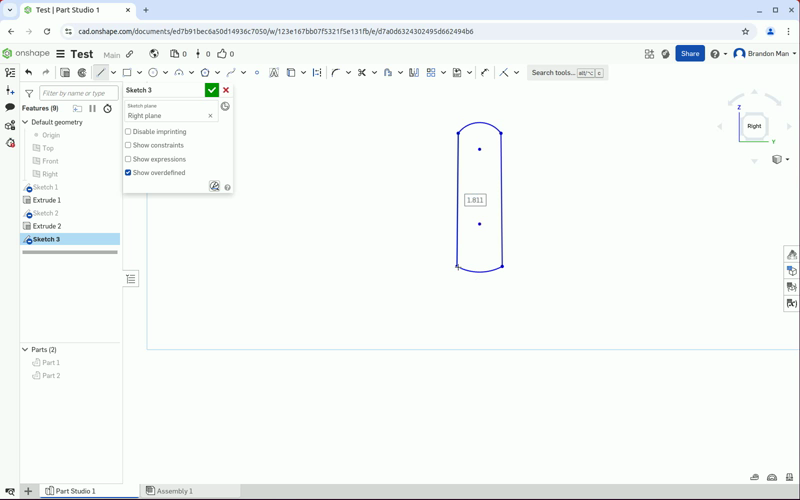
scroll(-6)
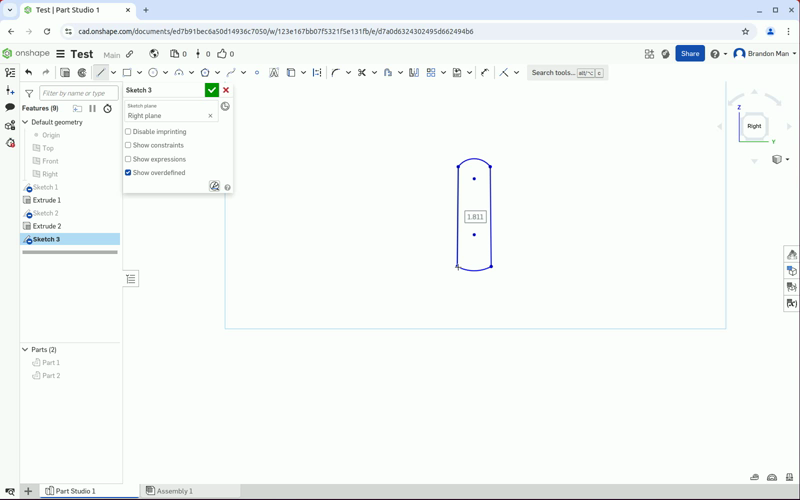
scroll(-6)
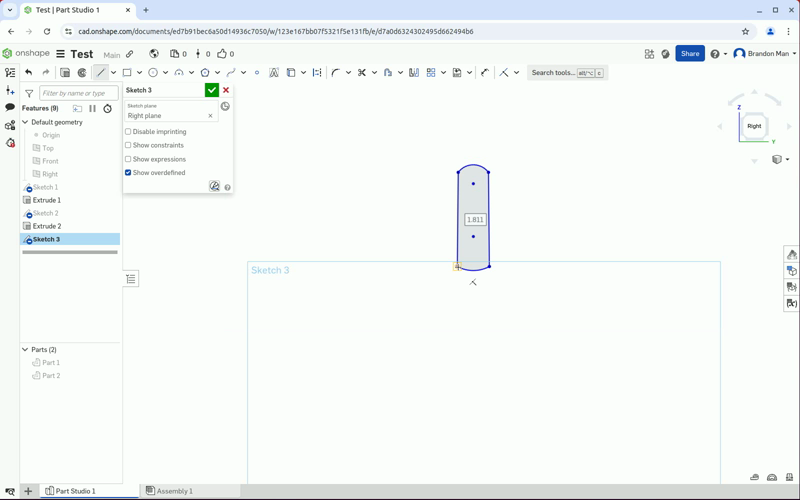
scroll(-6)
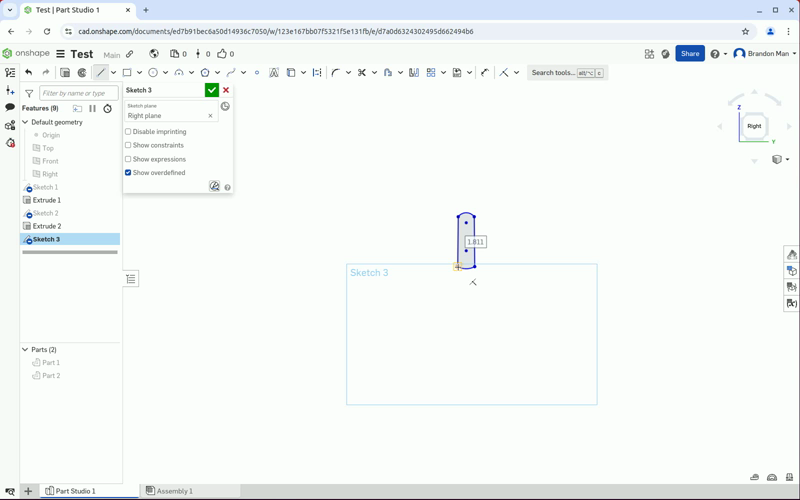
scroll(-6)
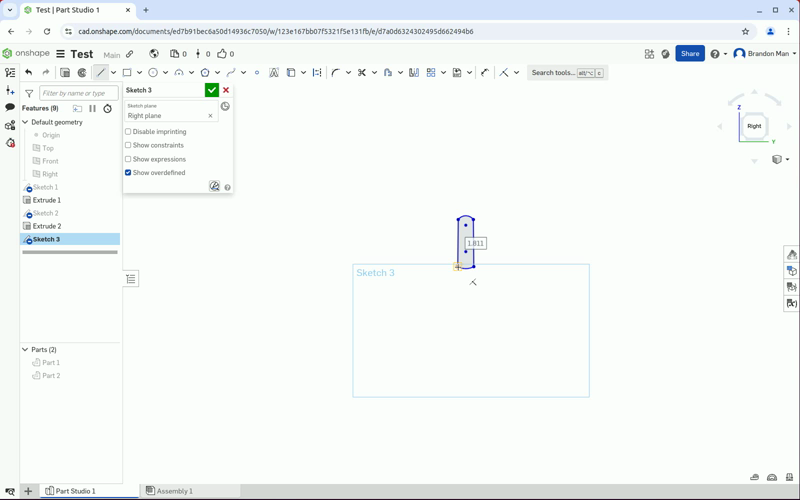
scroll(-6)
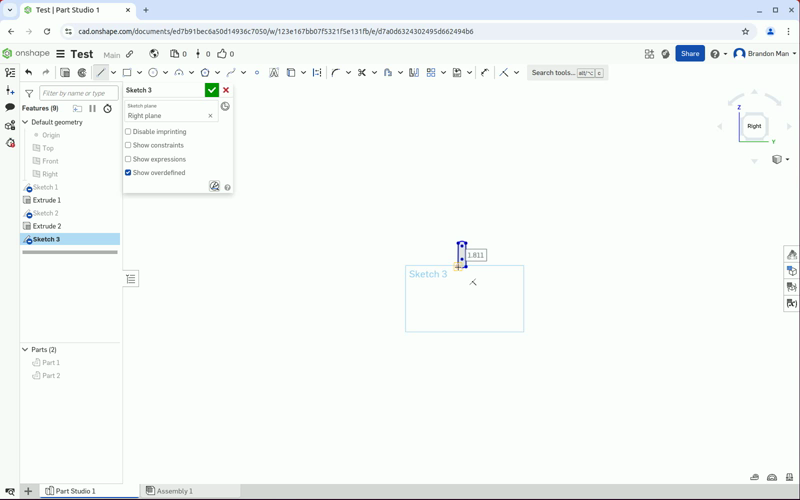
scroll(-6)
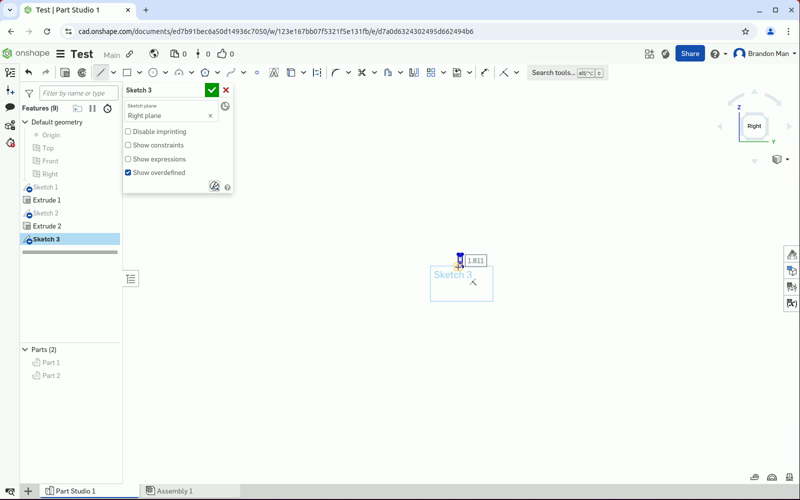
key(esc)
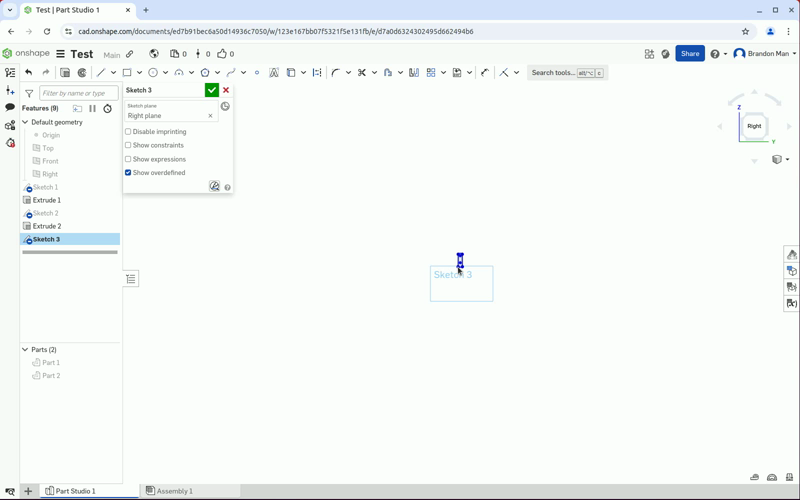
mouse_move(462, 263)
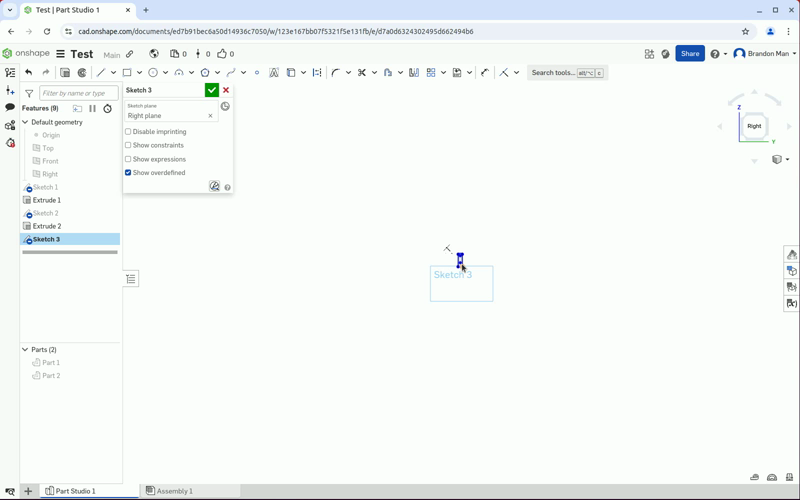
scroll(6)
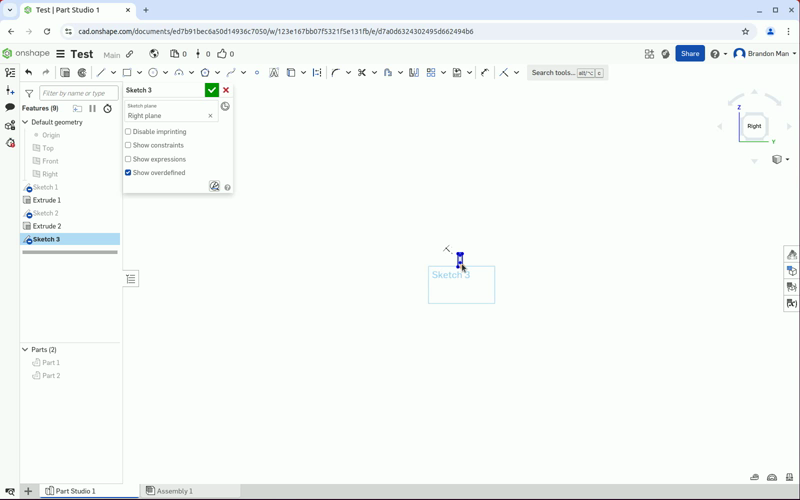
scroll(6)
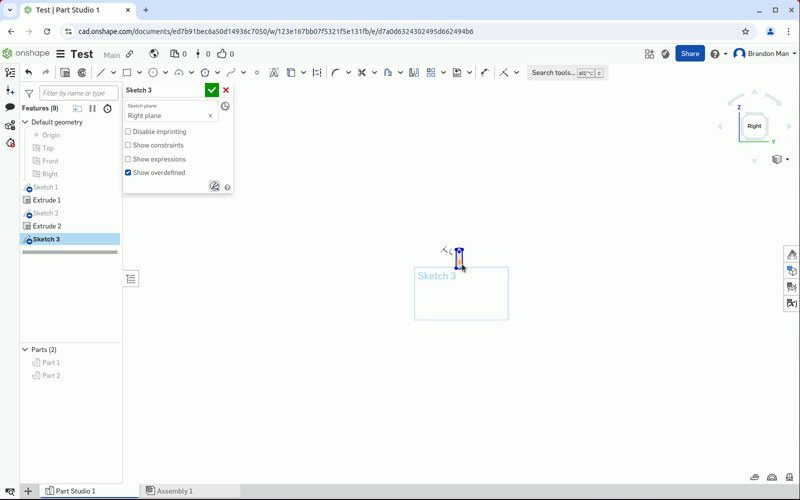
scroll(6)
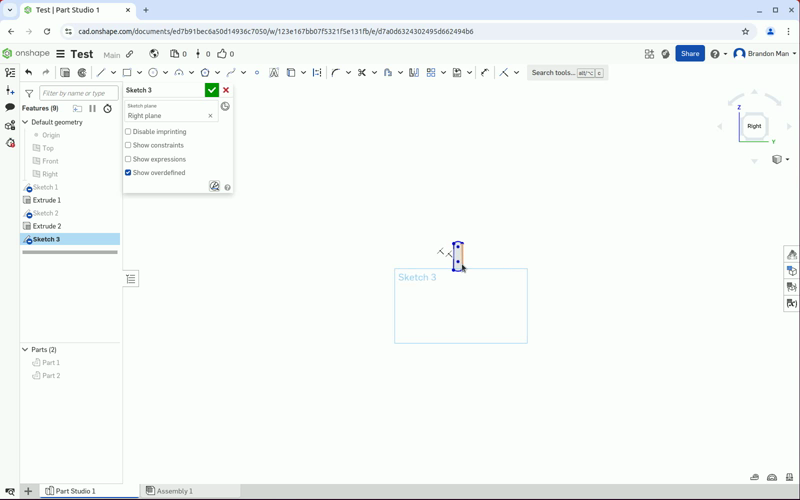
scroll(6)
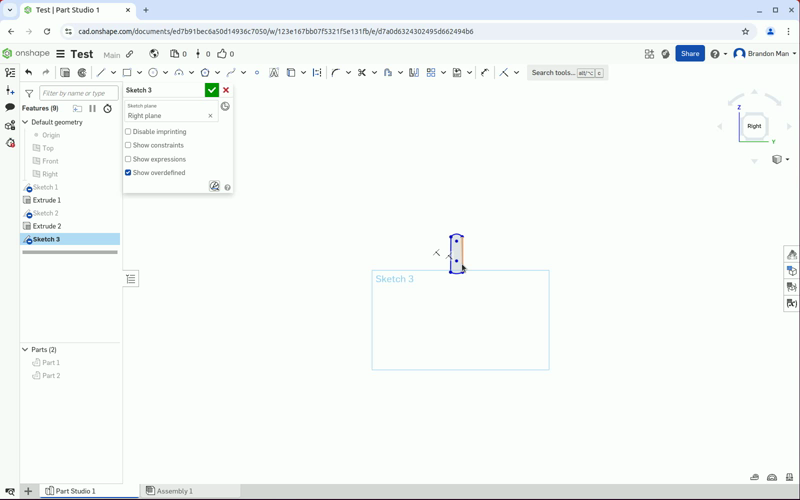
scroll(6)
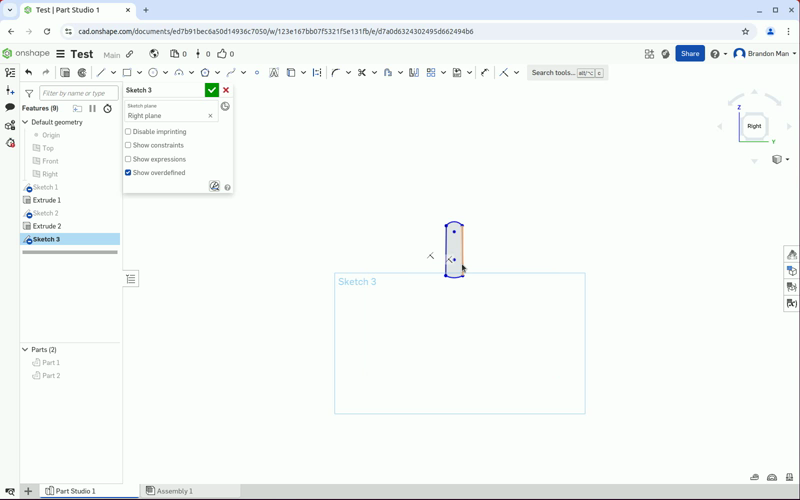
scroll(6)
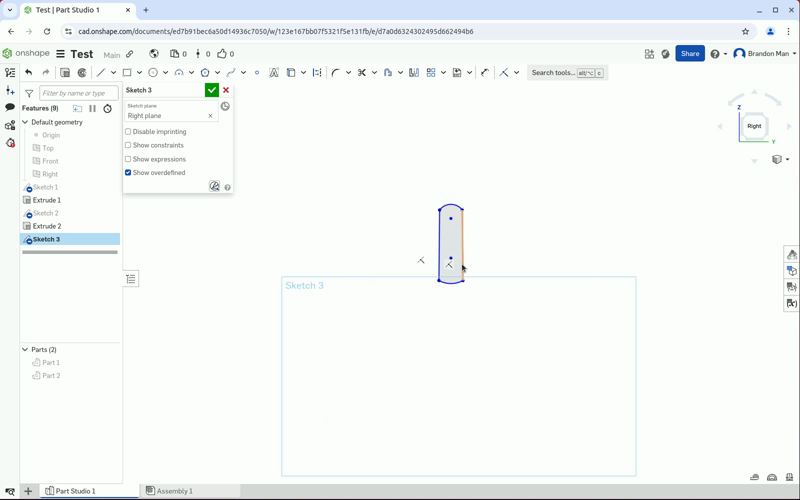
scroll(6)
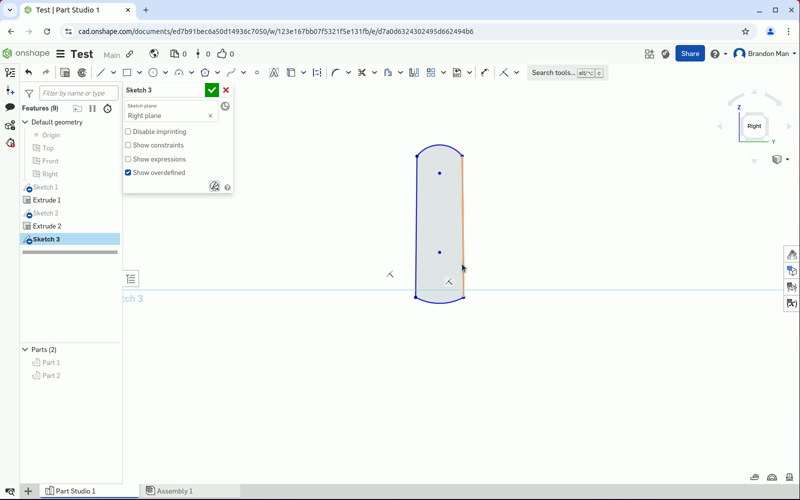
click(462, 263)
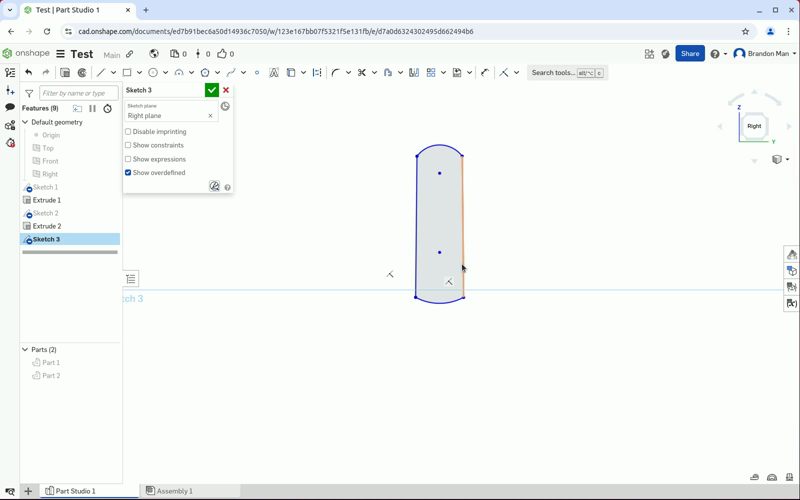
scroll(-6)
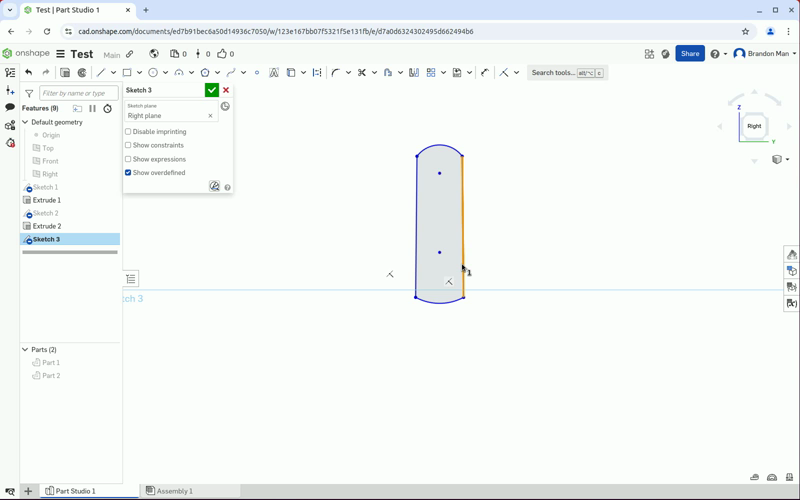
scroll(-6)
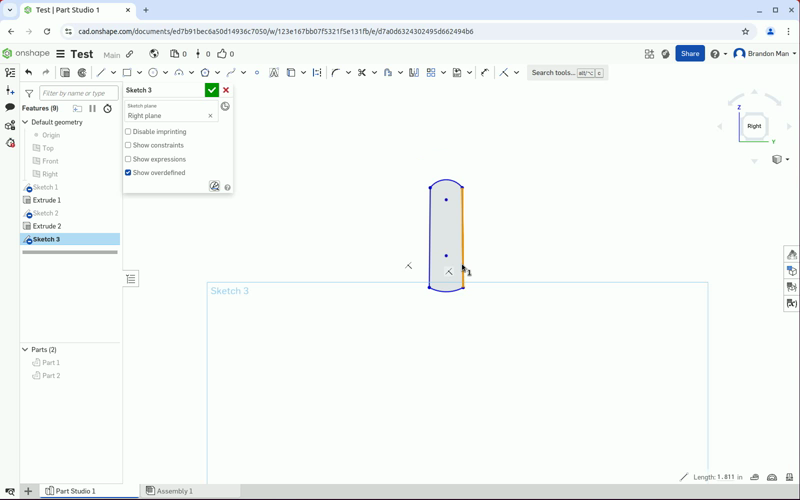
scroll(-6)
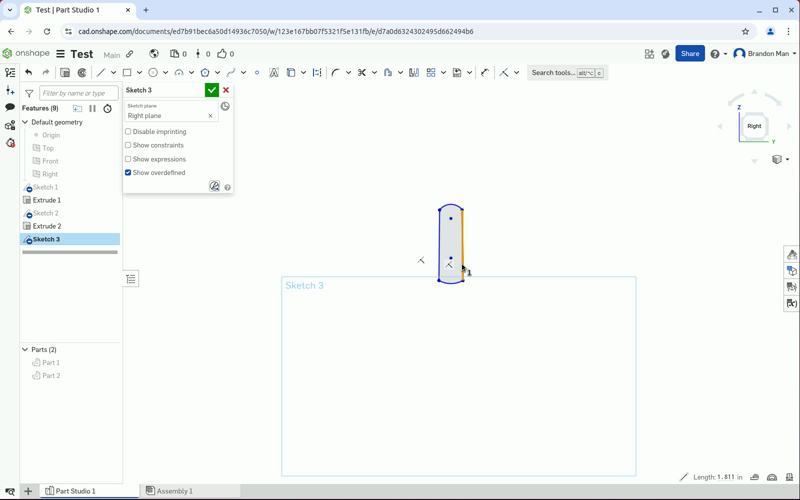
scroll(-6)
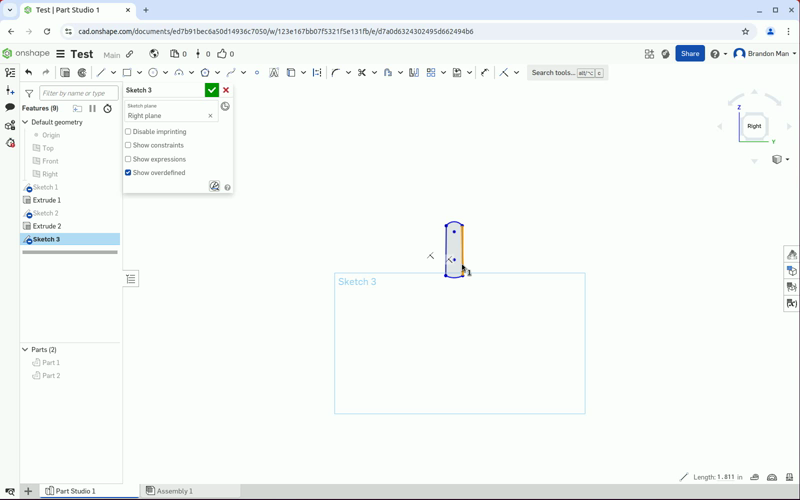
scroll(-6)
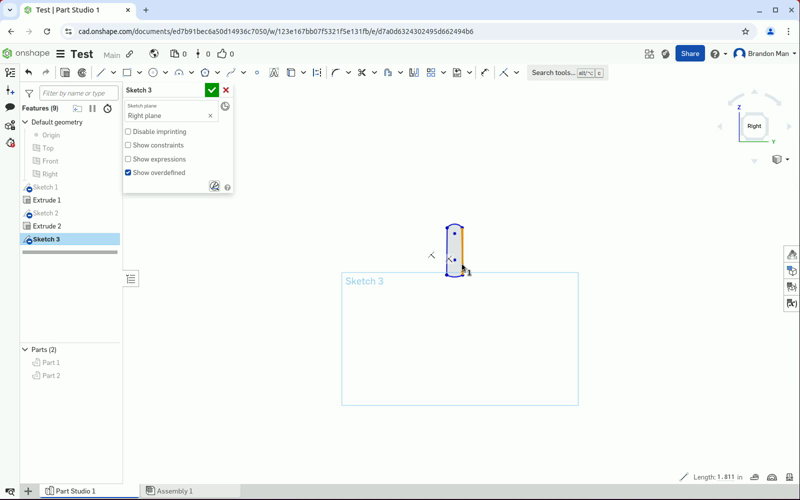
scroll(-6)
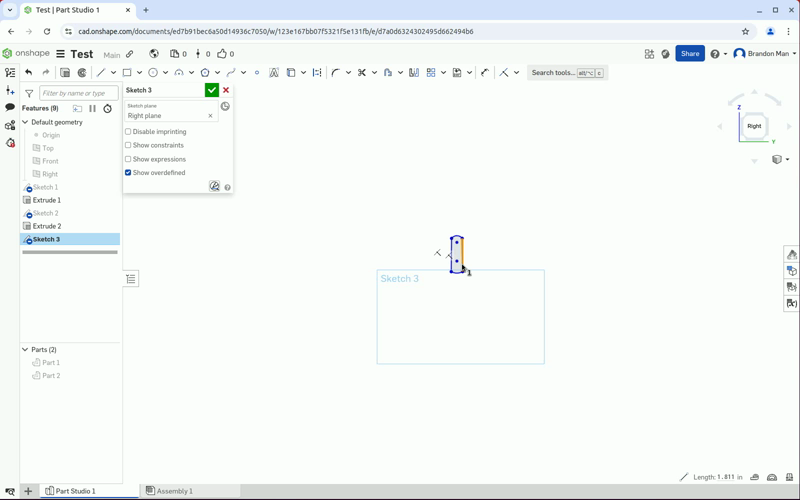
scroll(-6)
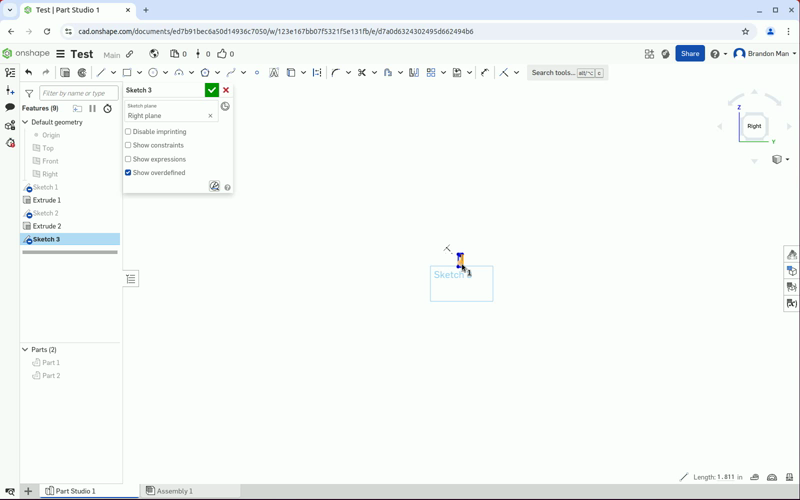
mouse_move(73, 352)
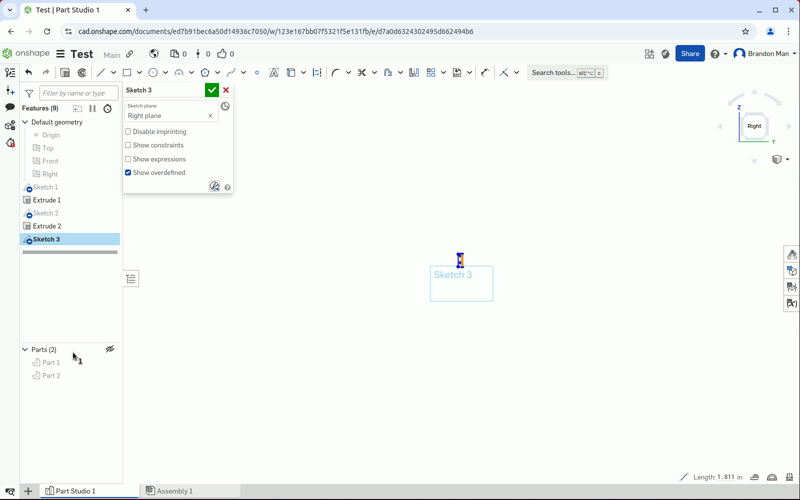
key(shift+y)
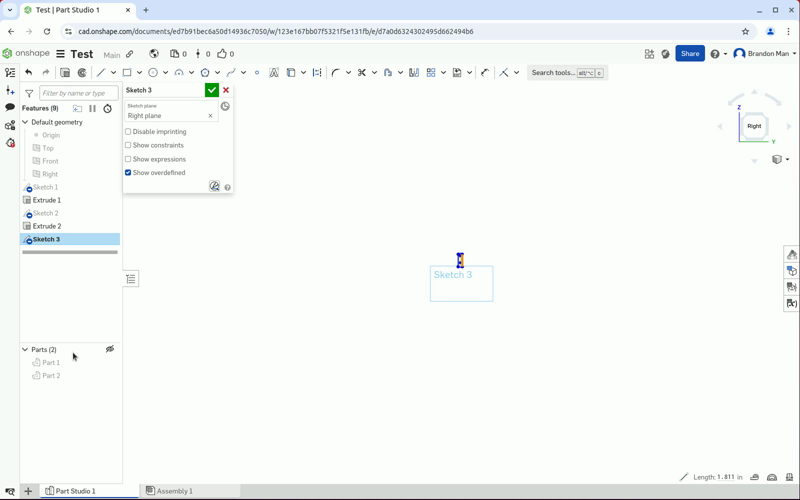
key(shift+e)
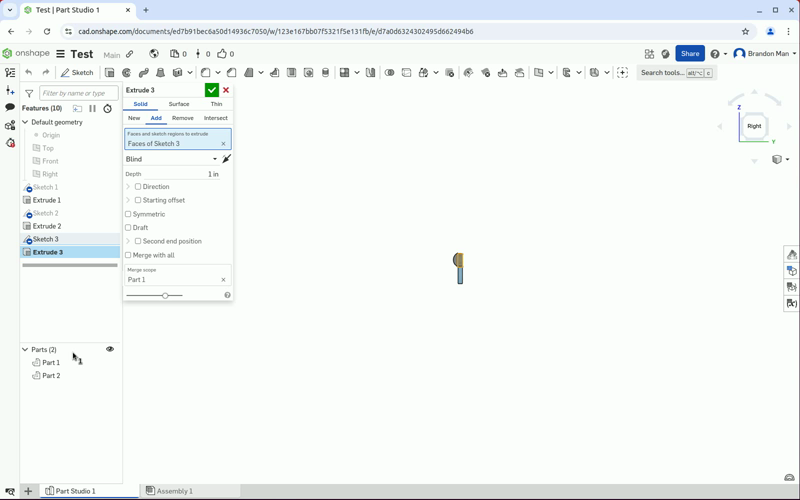
mouse_move(143, 106)
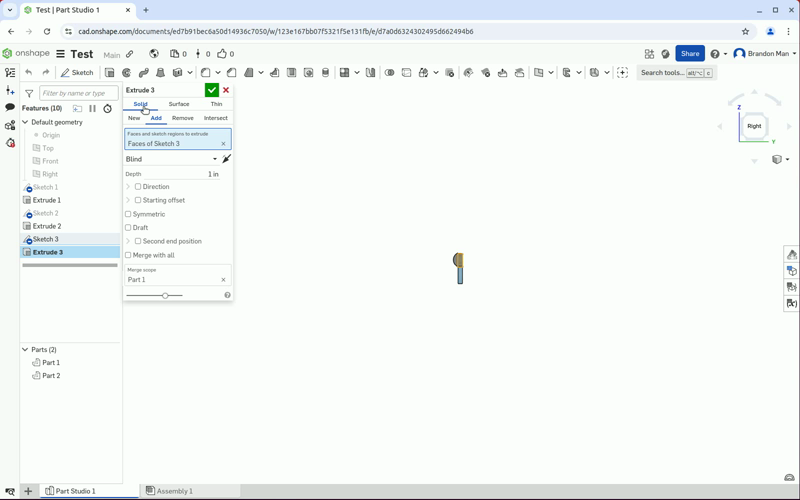
click(143, 106)
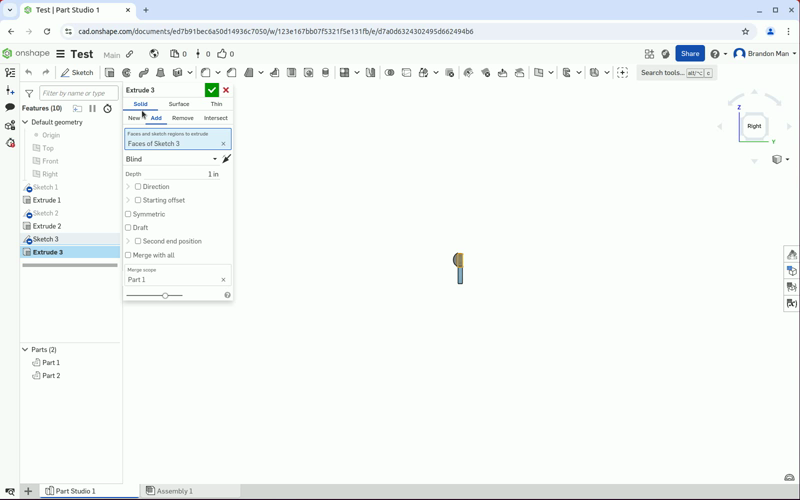
mouse_move(137, 120)
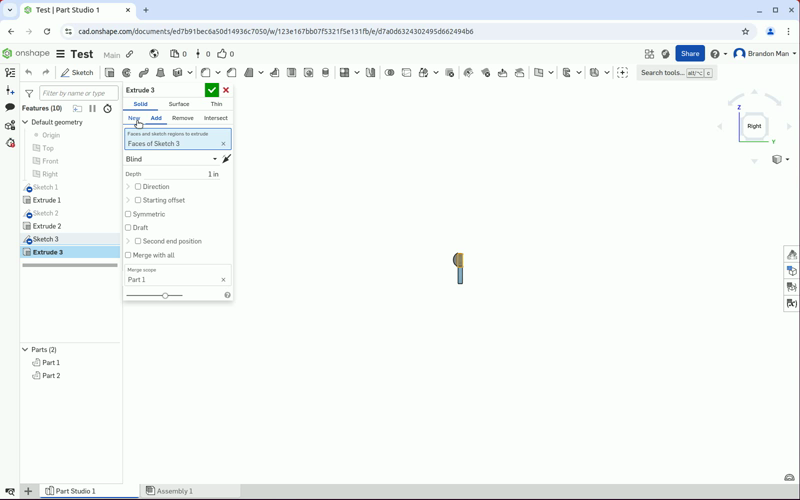
click(137, 120)
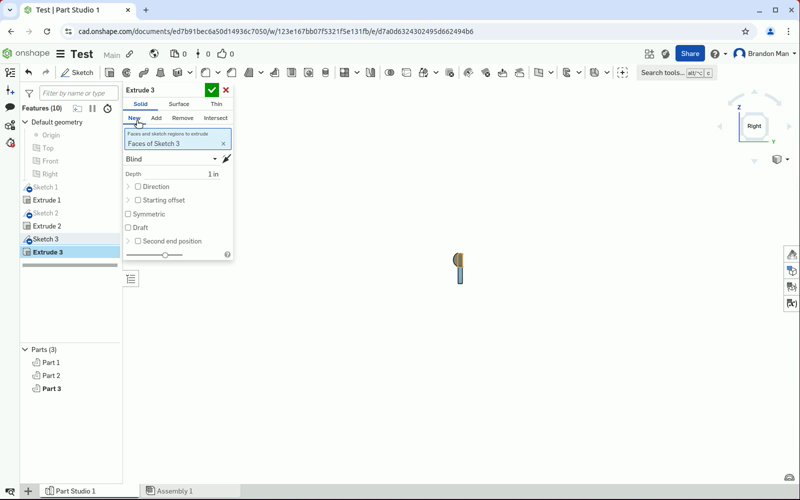
key(tab, 4)
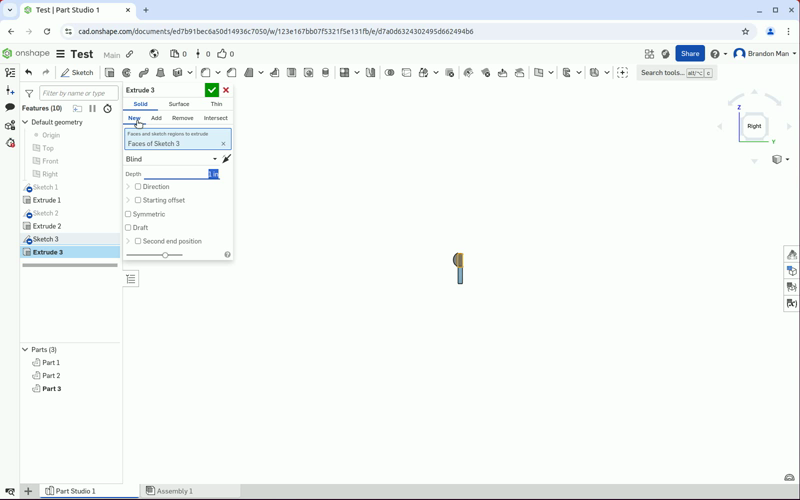
text(23.108)
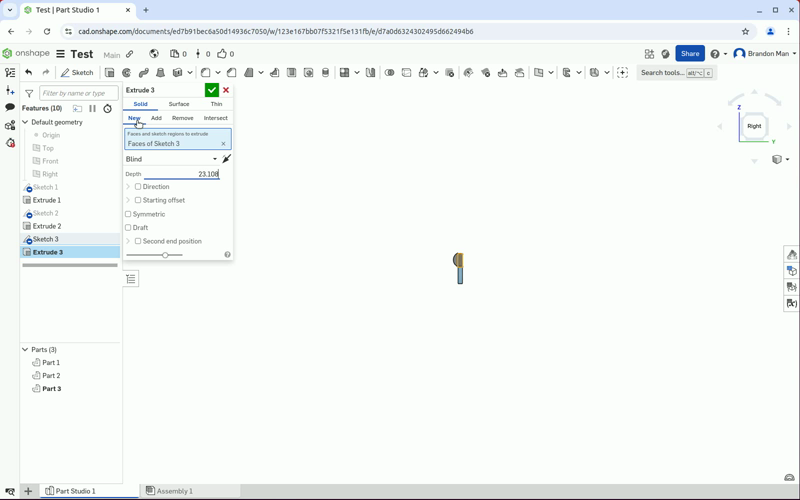
key(enter)
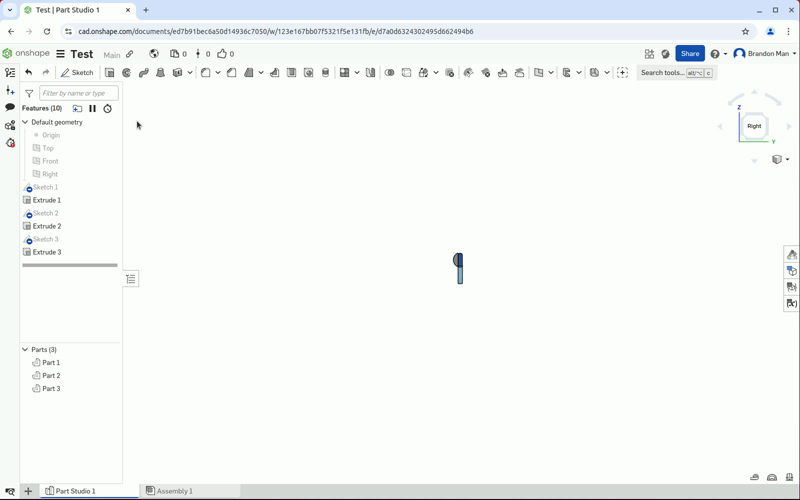
key(shift+h)
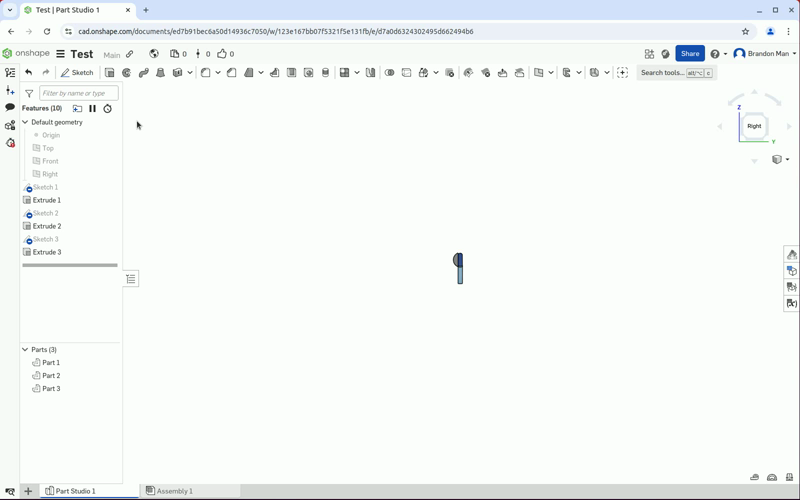
key(shift+h)
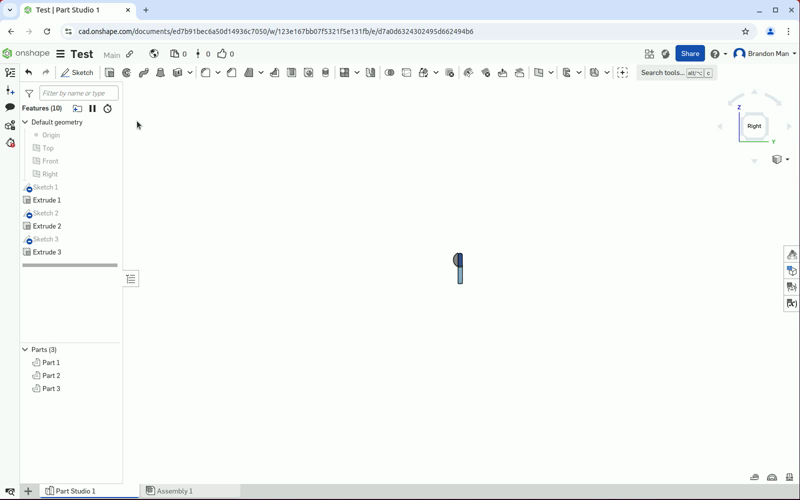
mouse_move(73, 189)
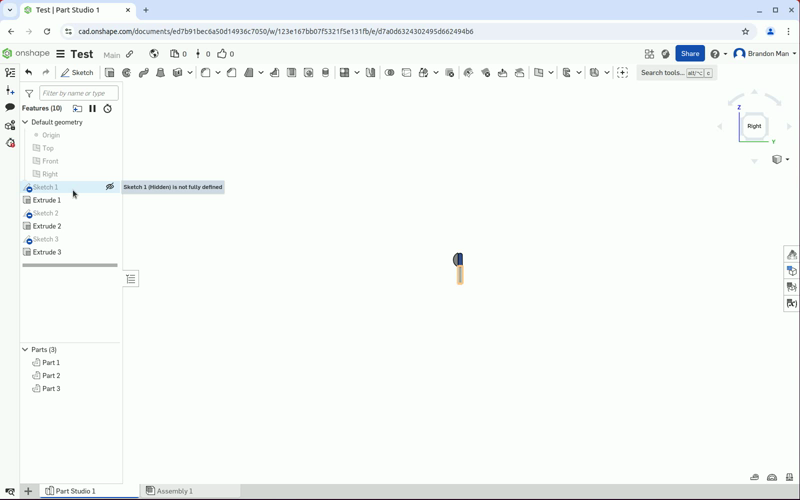
click(73, 189)
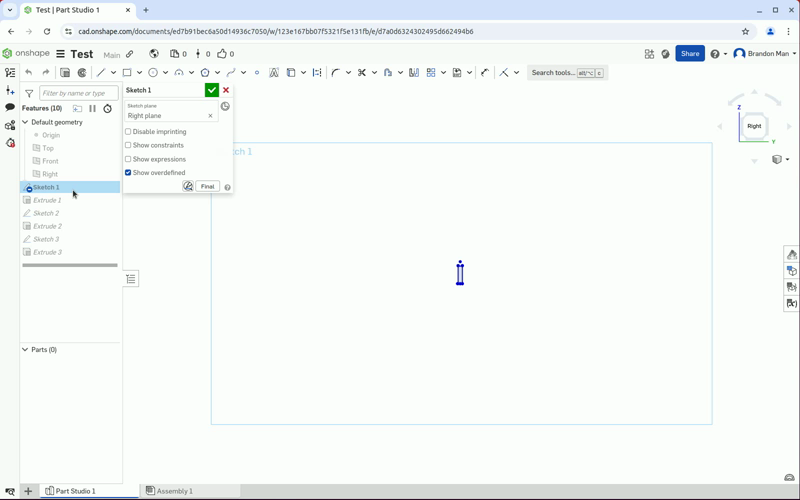
mouse_move(229, 92)
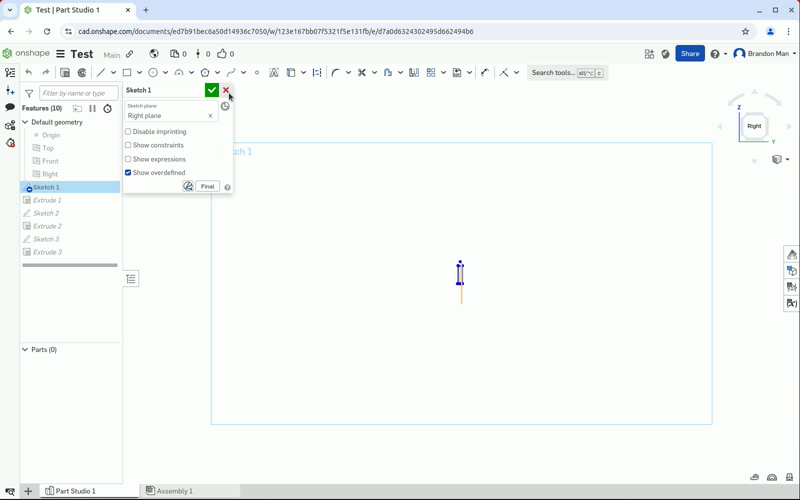
click(229, 92)
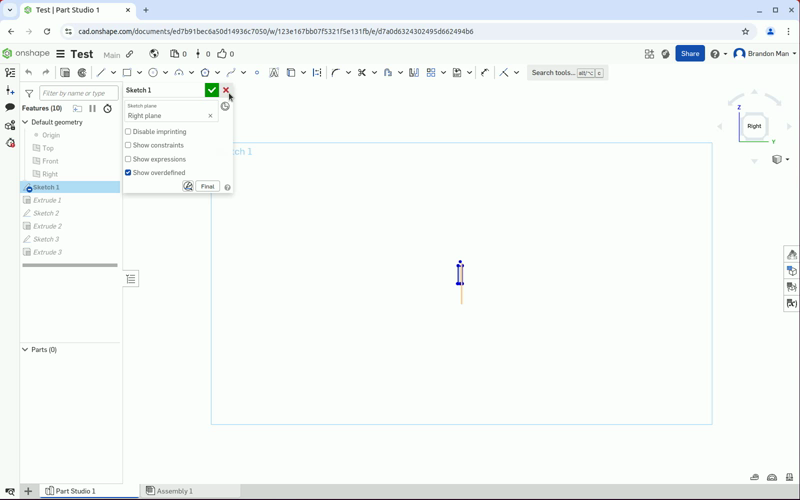
key(shift+s)
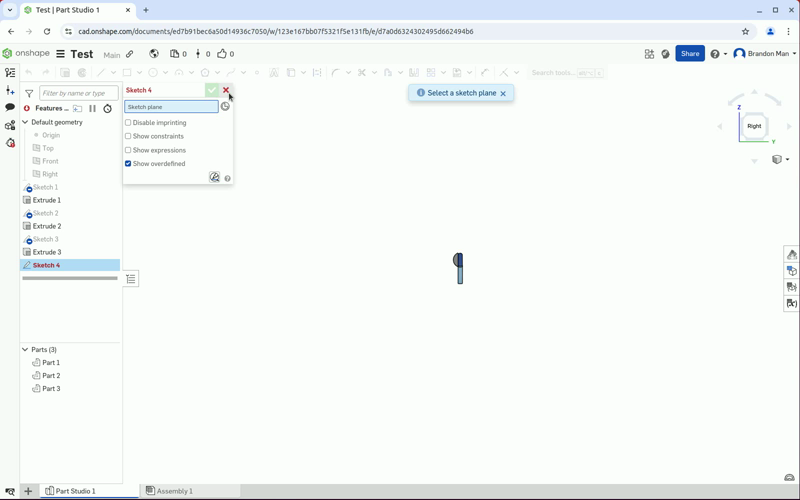
mouse_move(73, 176)
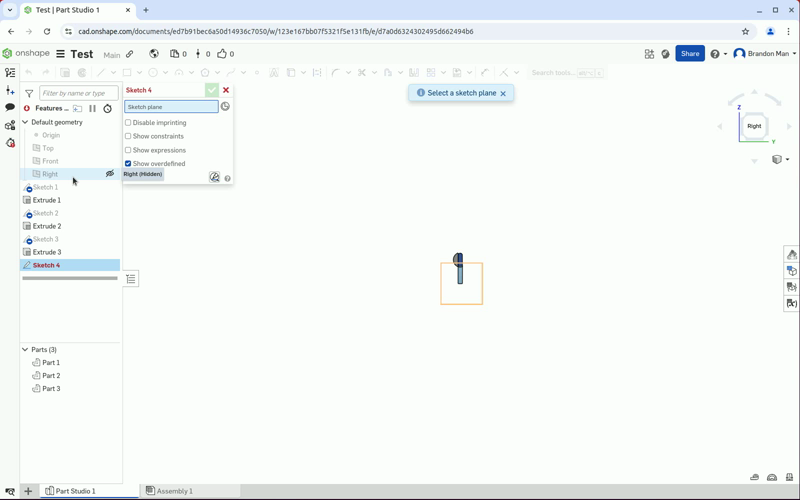
click(73, 176)
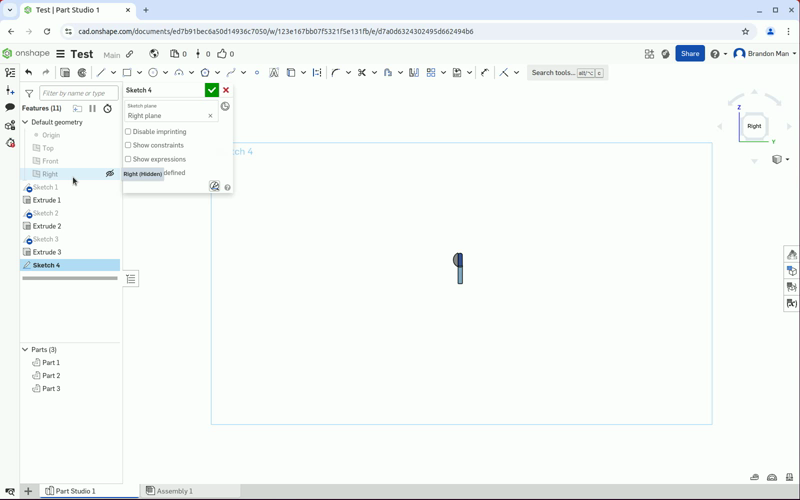
mouse_move(73, 352)
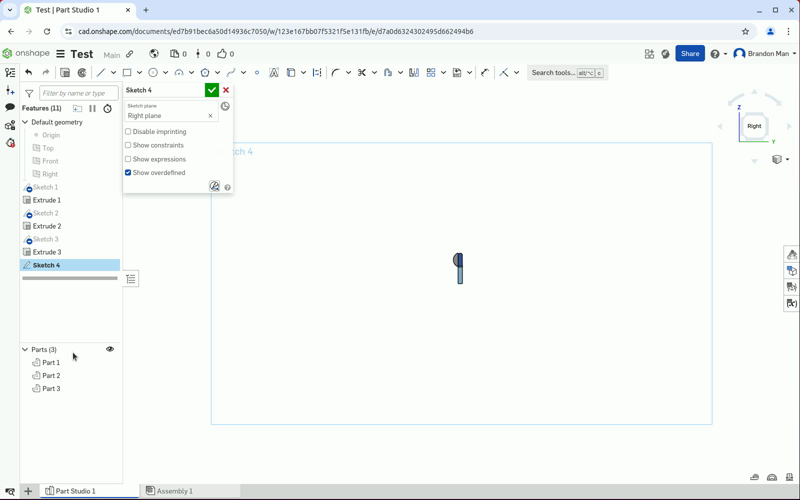
key(y)
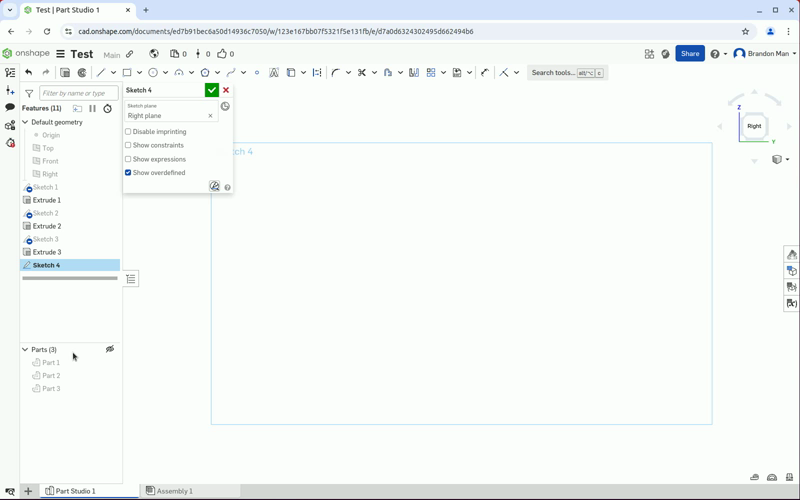
key(a)
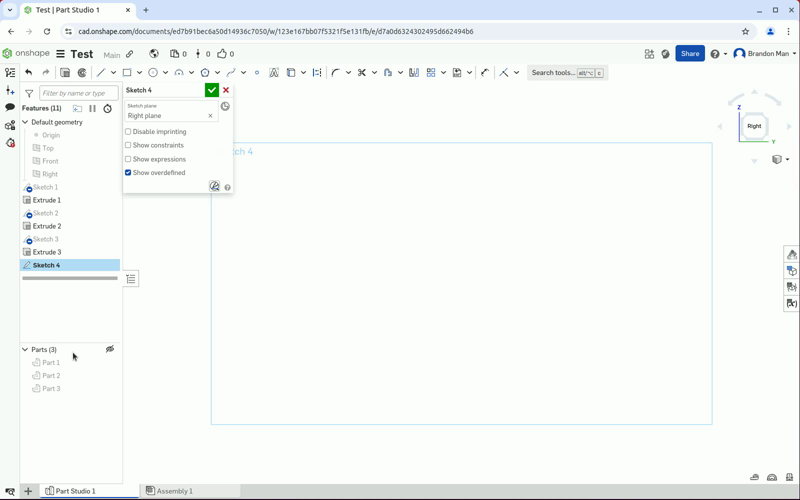
key_down(shift)
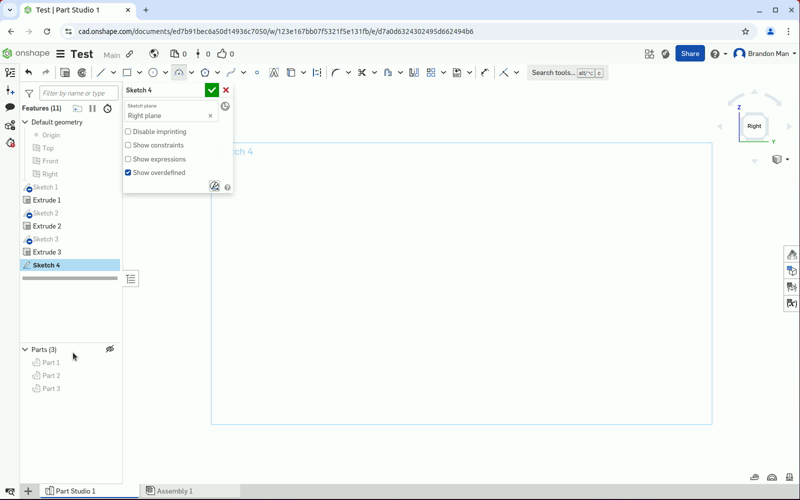
mouse_move(463, 266)
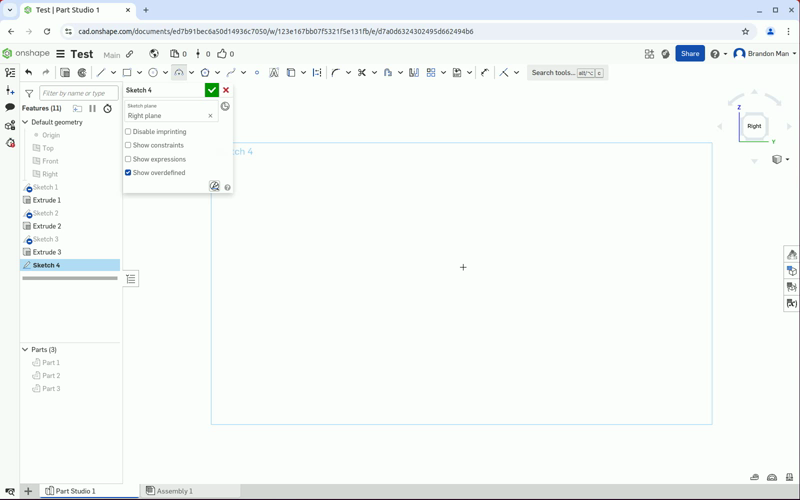
click(463, 266)
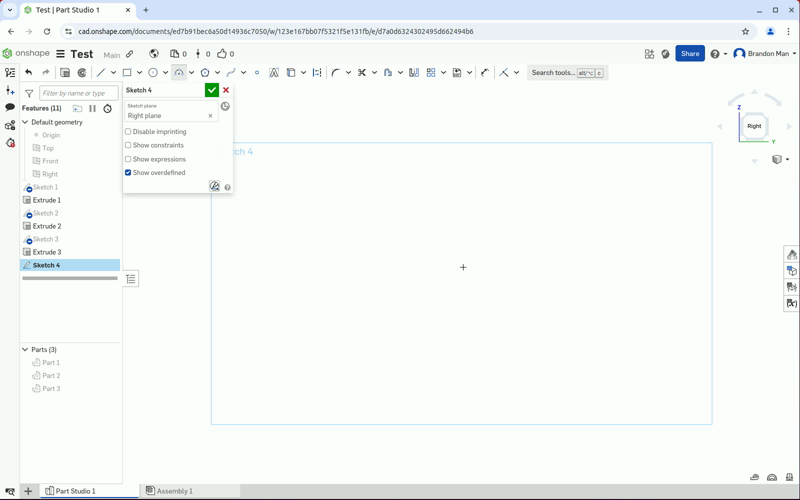
key_up(shift)
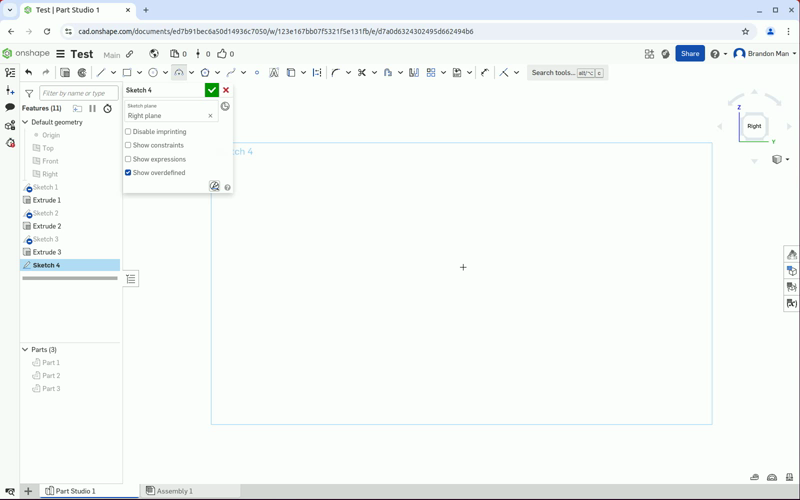
key_down(shift)
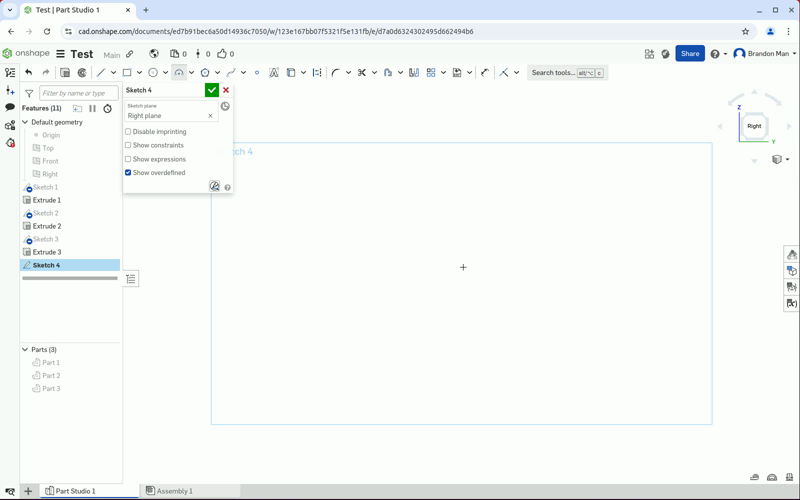
mouse_move(463, 253)
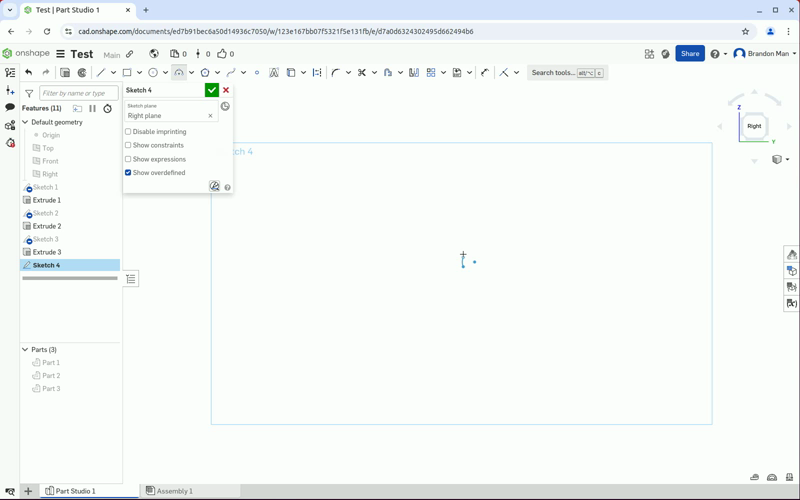
click(463, 253)
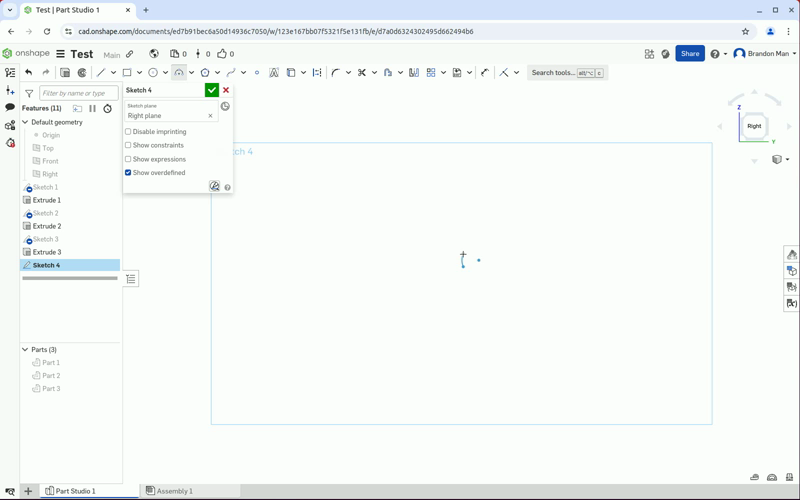
mouse_move(467, 260)
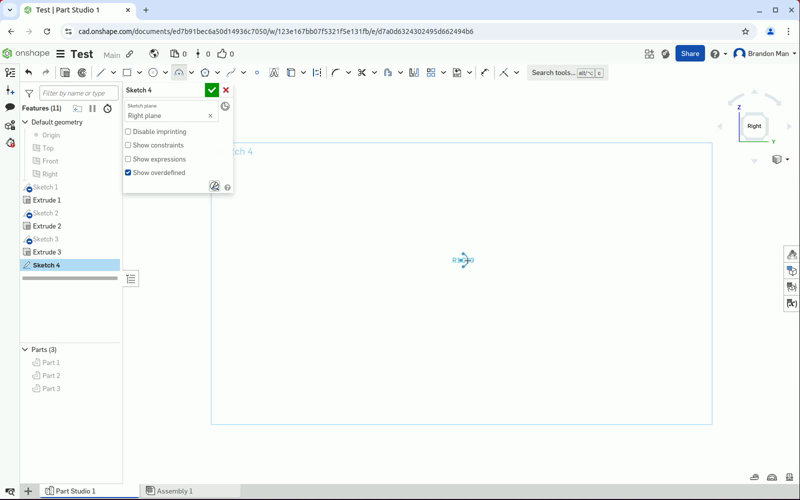
click(467, 260)
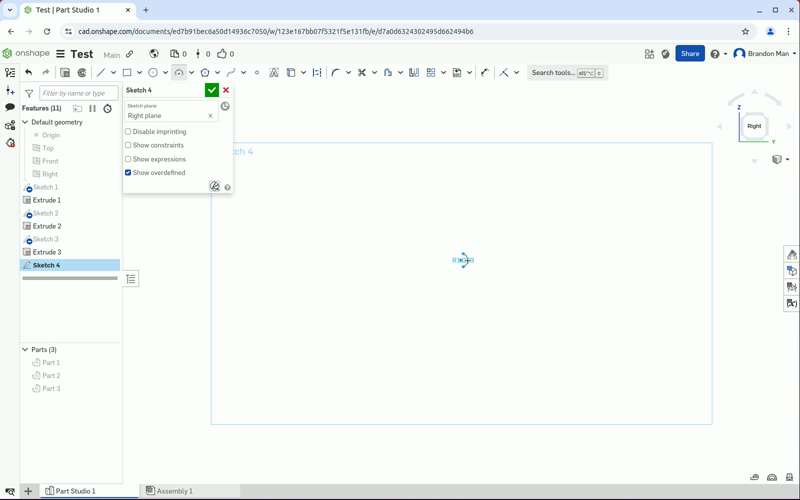
key_up(shift)
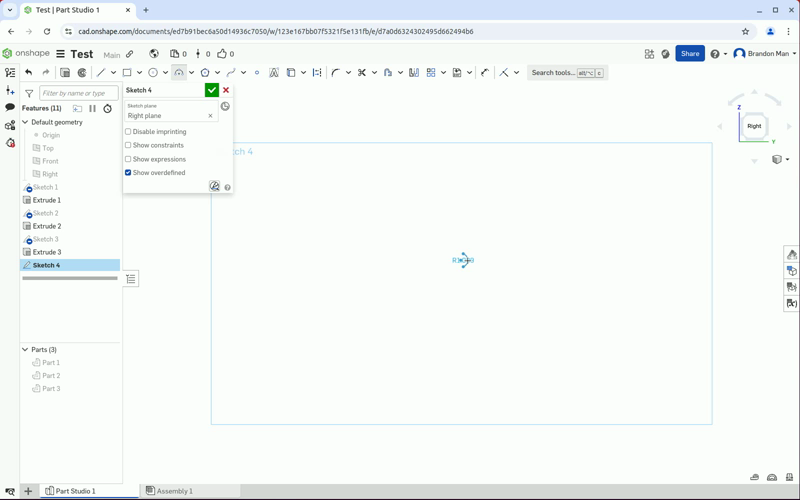
key(esc)
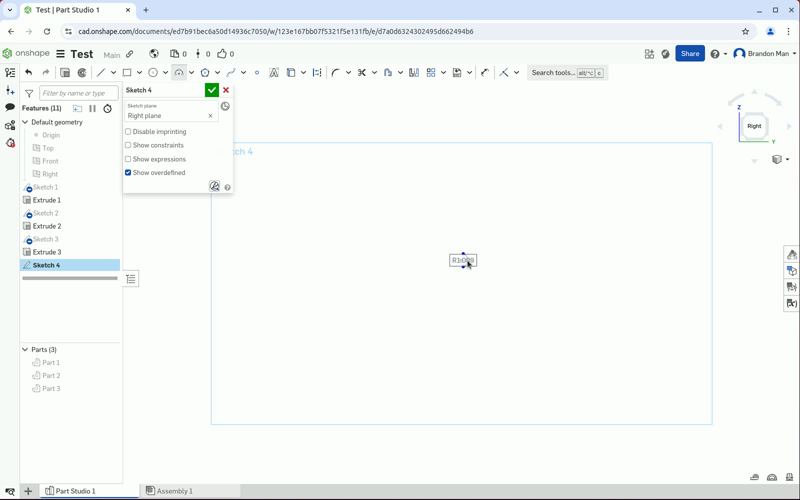
key(l)
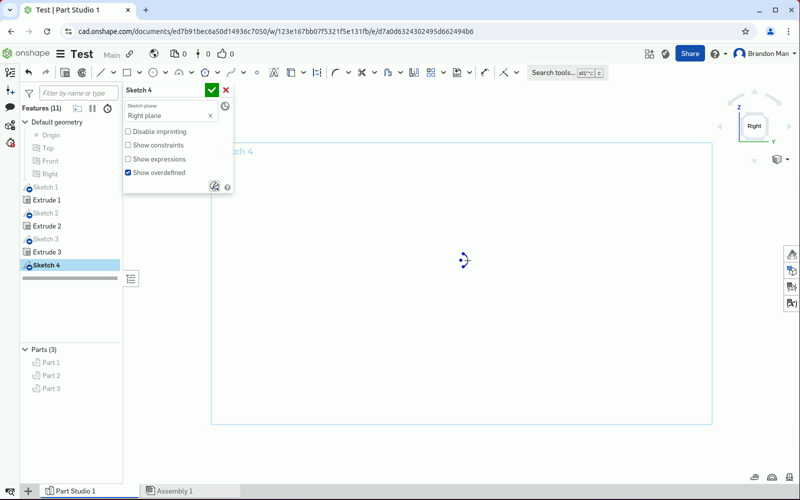
mouse_move(463, 253)
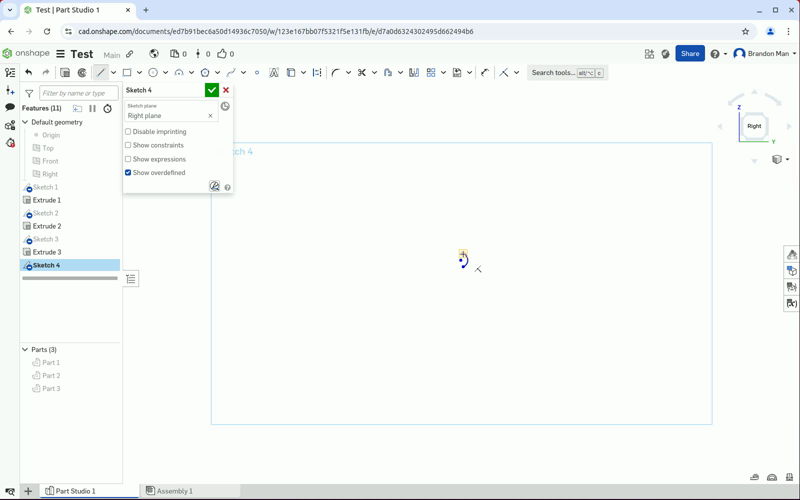
click(463, 253)
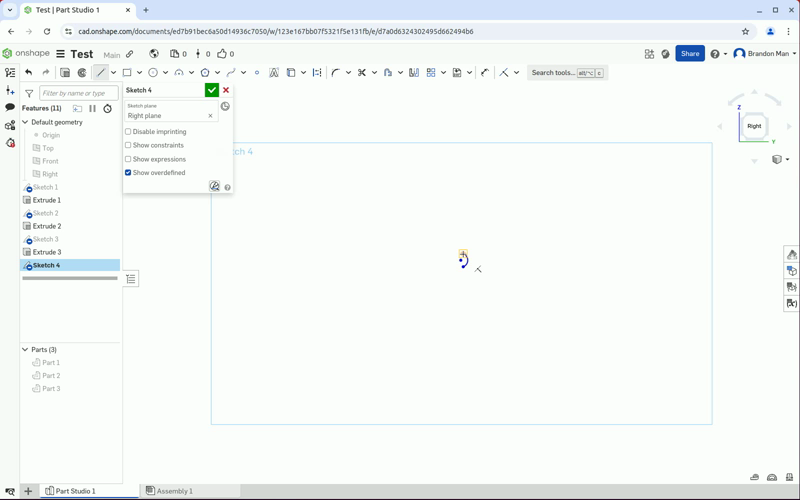
mouse_move(493, 253)
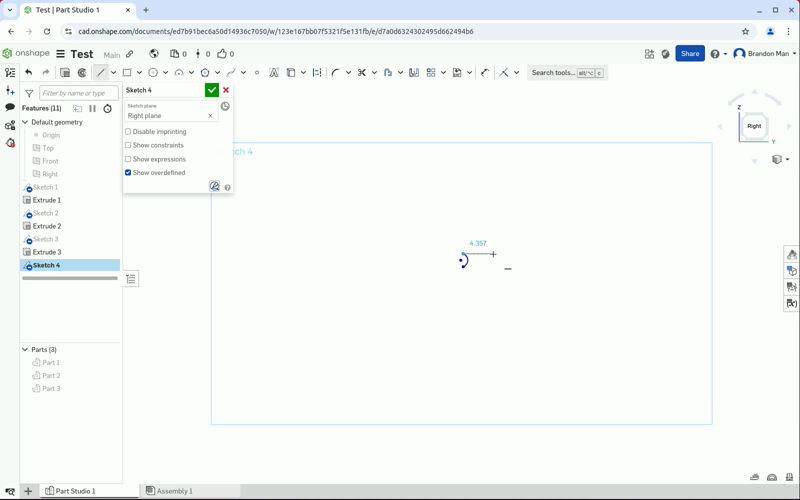
key_down(shift)
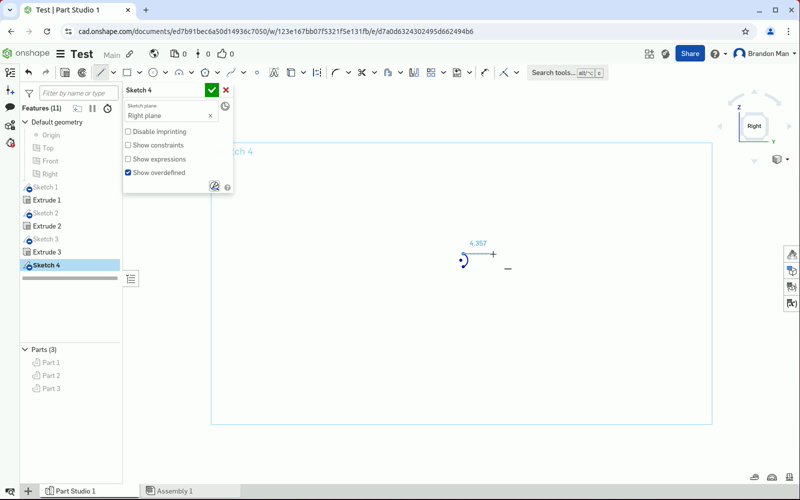
mouse_move(463, 266)
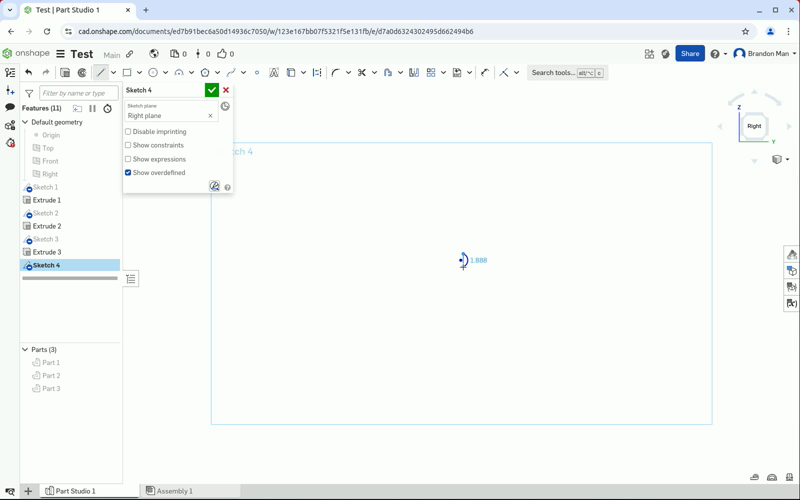
key_up(shift)
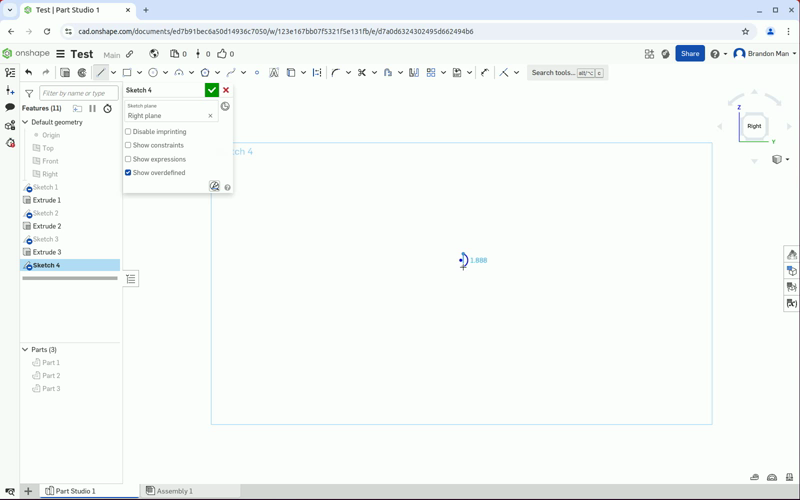
click(463, 266)
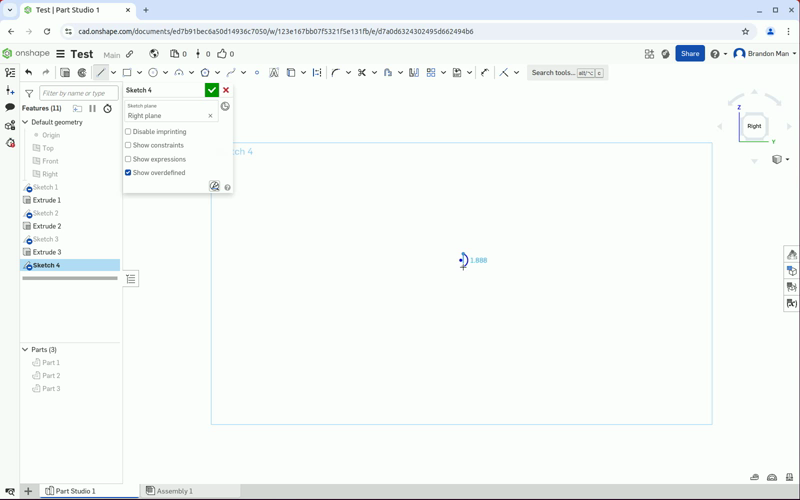
key(esc)
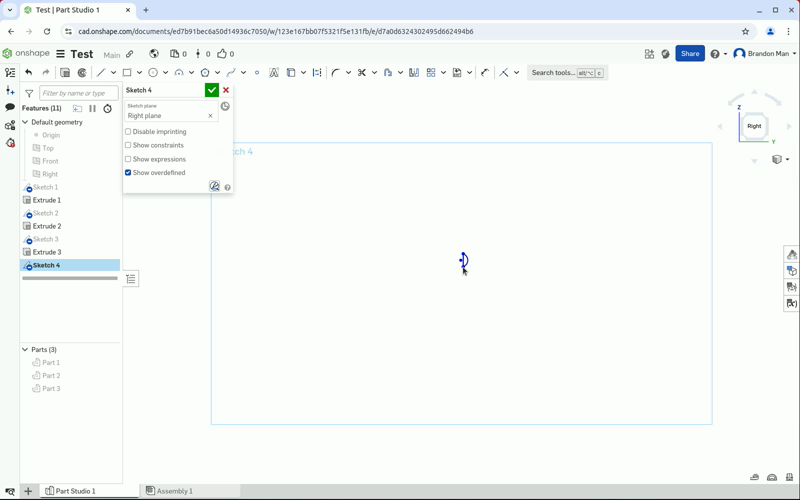
mouse_move(463, 257)
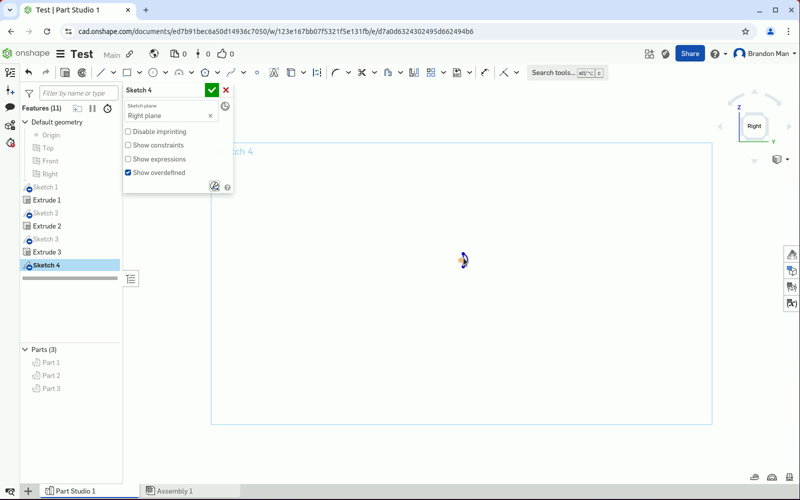
scroll(6)
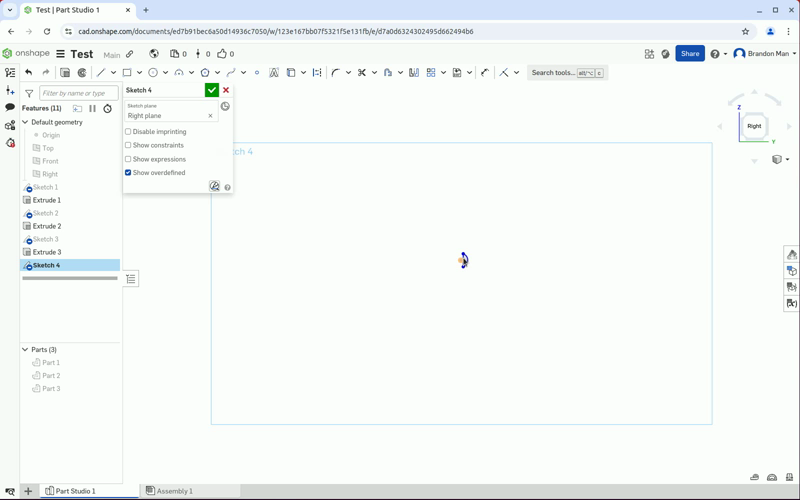
scroll(6)
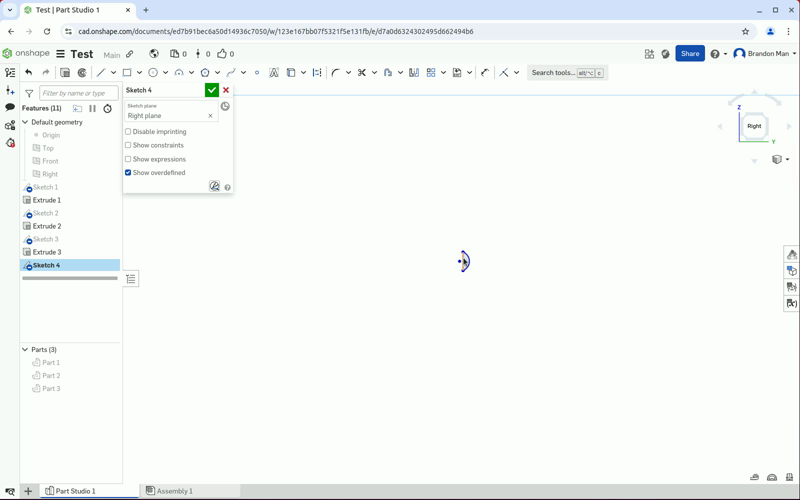
scroll(6)
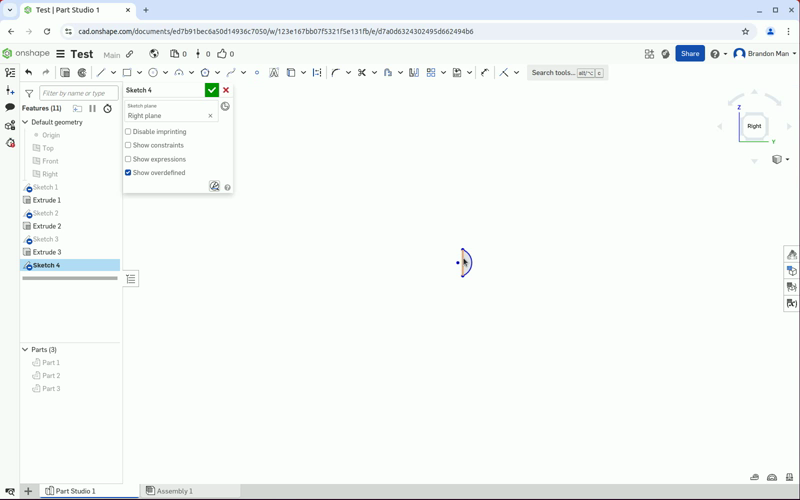
scroll(6)
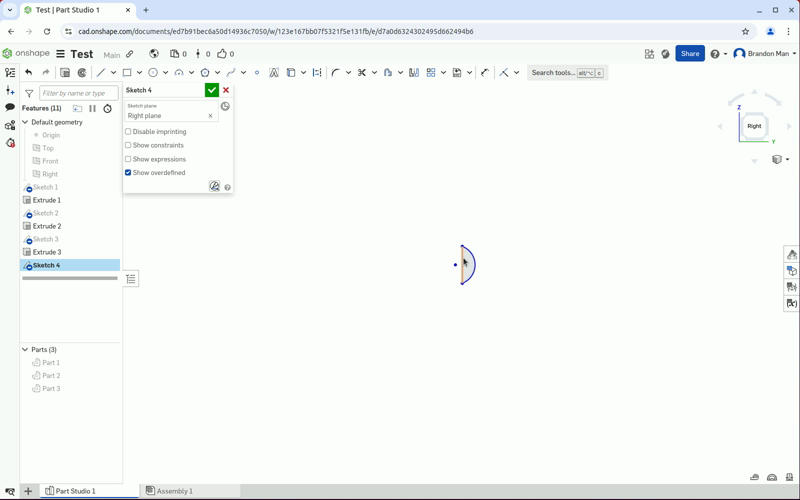
scroll(6)
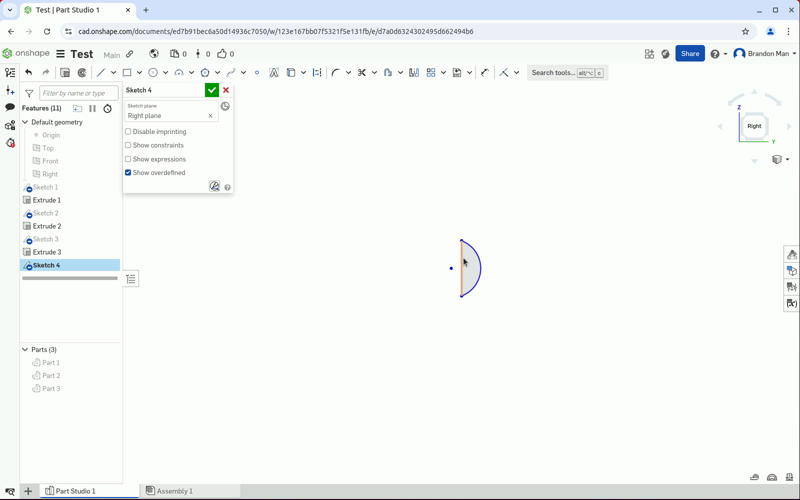
scroll(6)
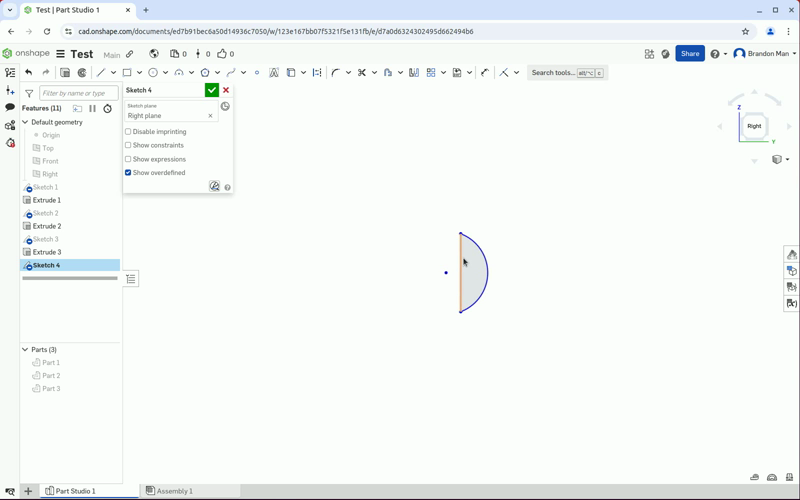
scroll(6)
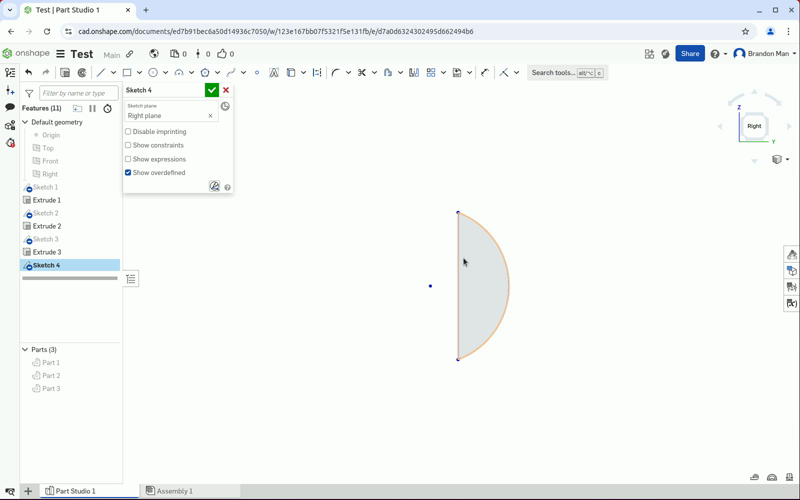
click(463, 257)
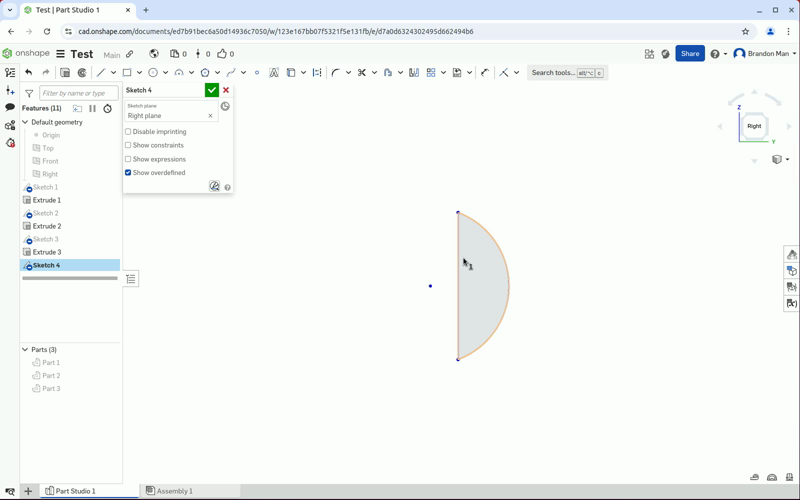
scroll(-6)
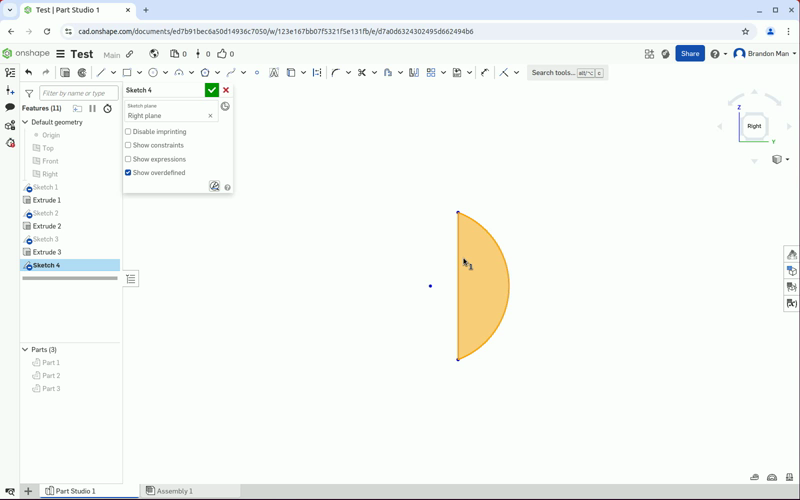
scroll(-6)
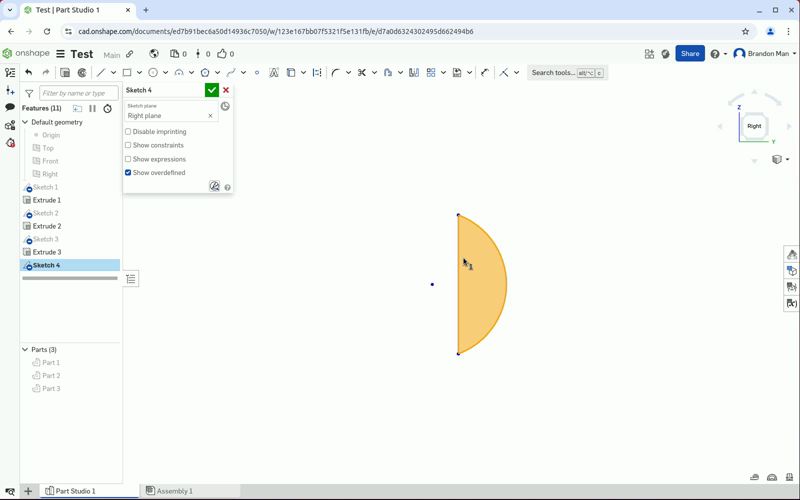
scroll(-6)
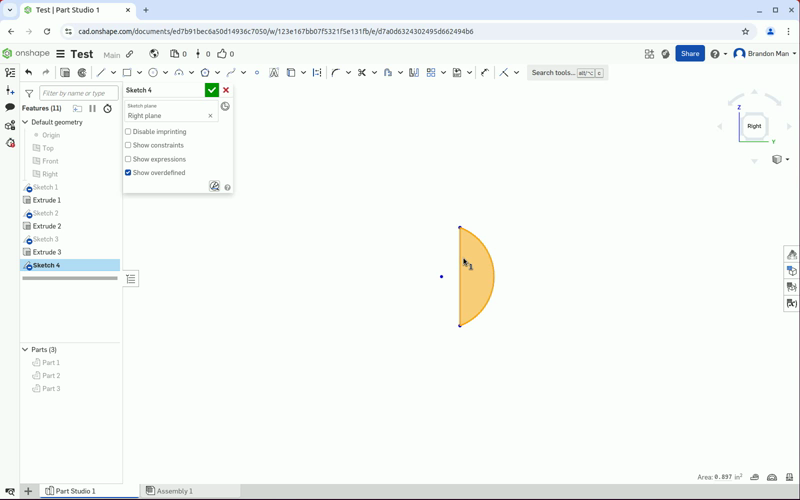
scroll(-6)
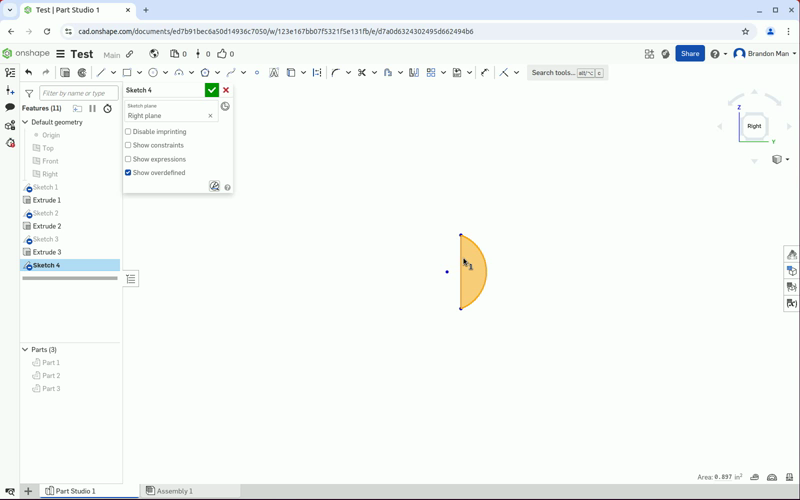
scroll(-6)
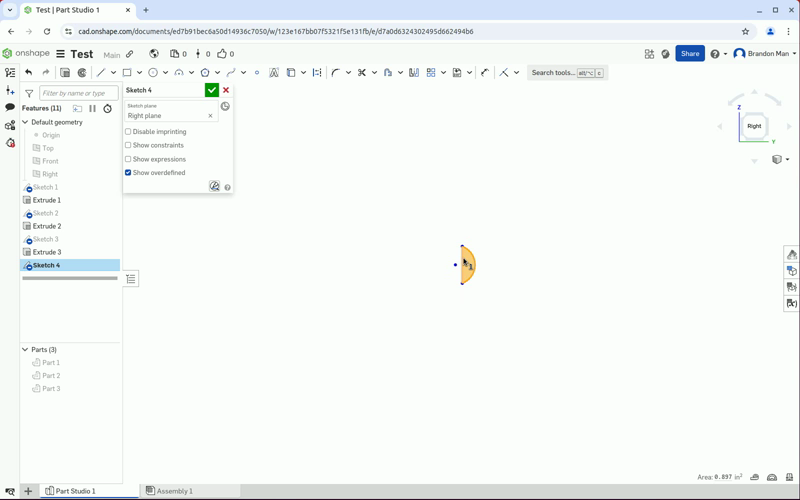
scroll(-6)
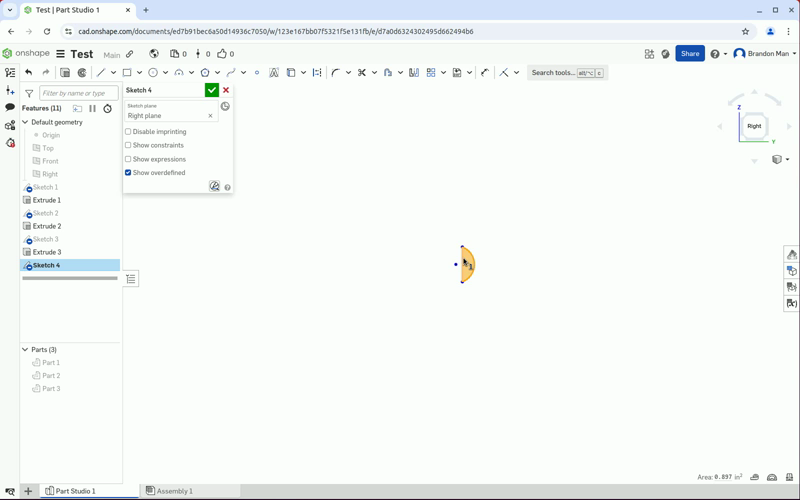
scroll(-6)
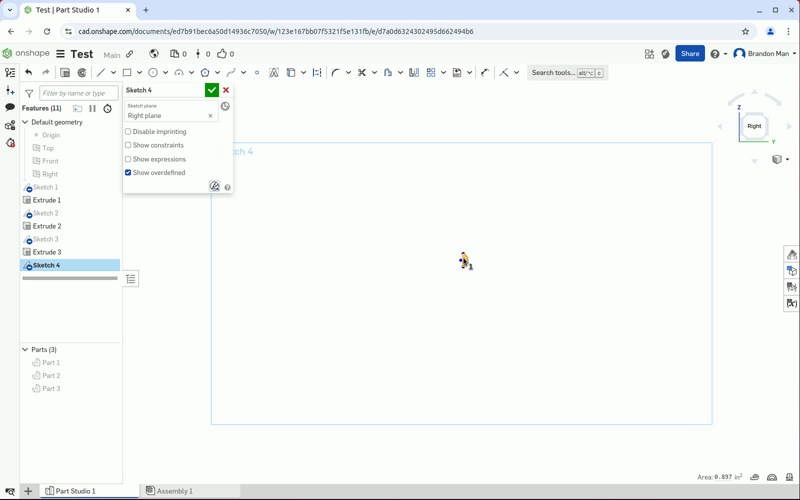
mouse_move(73, 352)
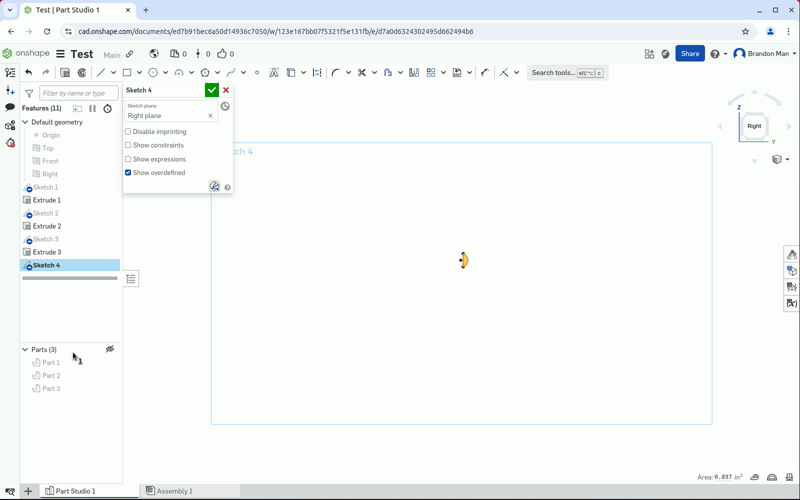
key(shift+y)
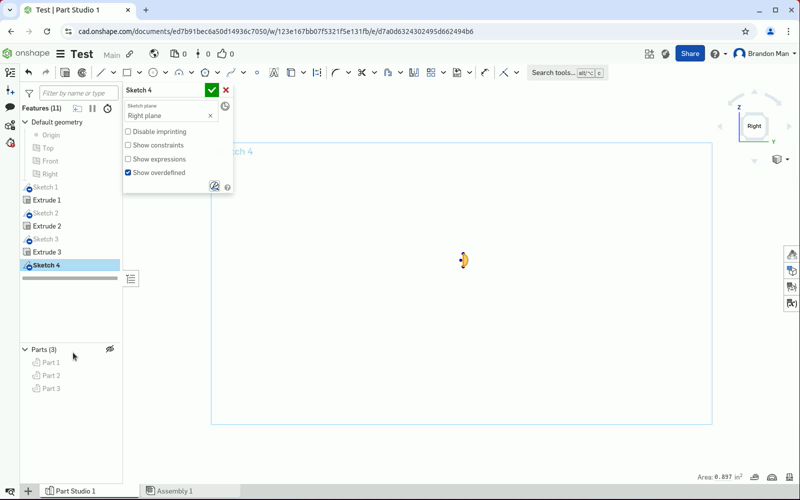
key(shift+e)
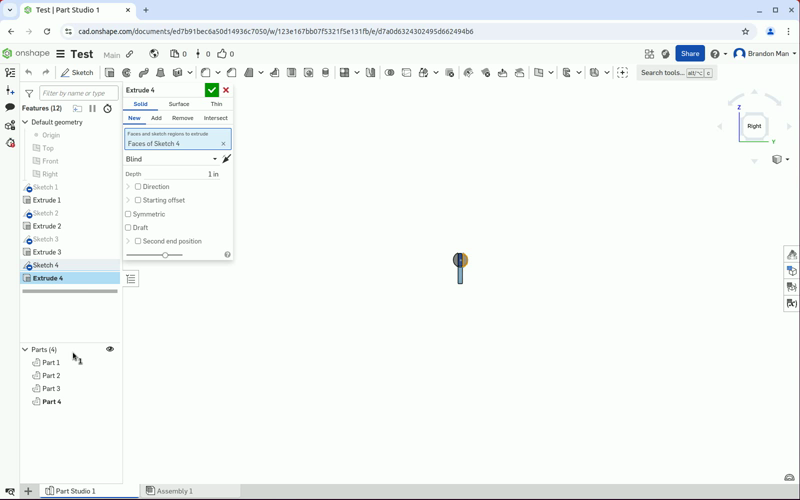
mouse_move(143, 106)
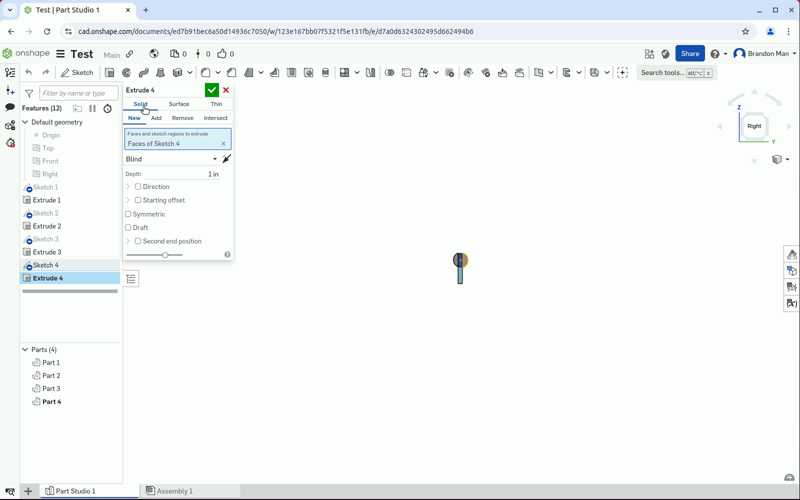
click(143, 106)
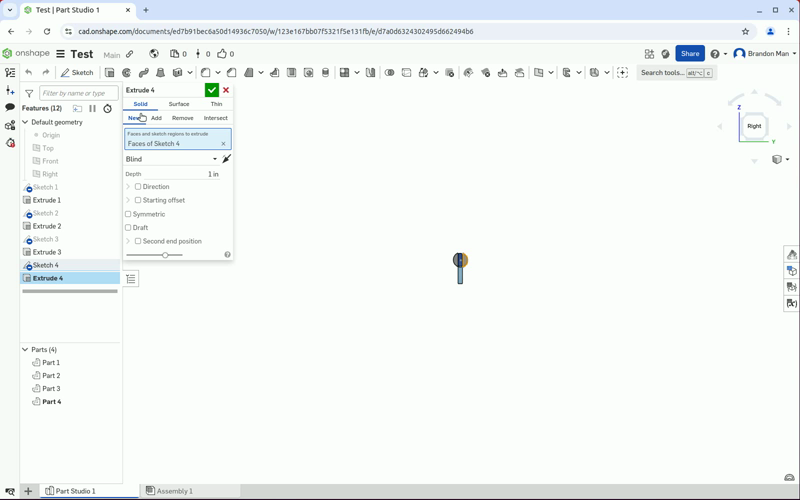
mouse_move(137, 120)
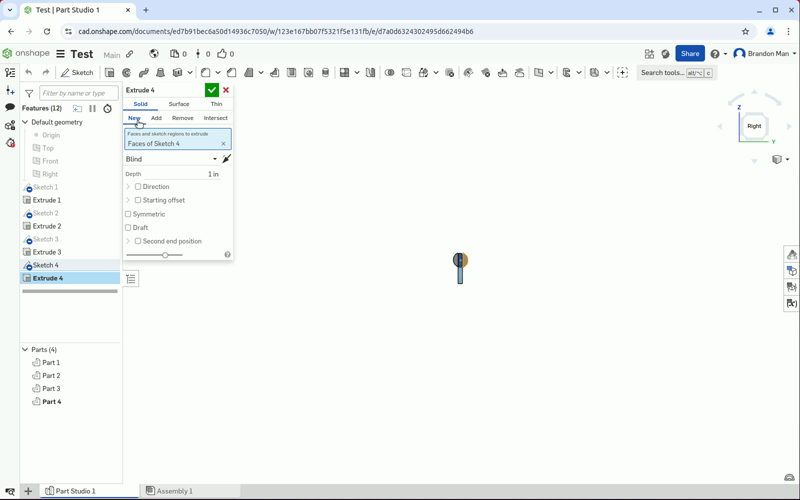
click(137, 120)
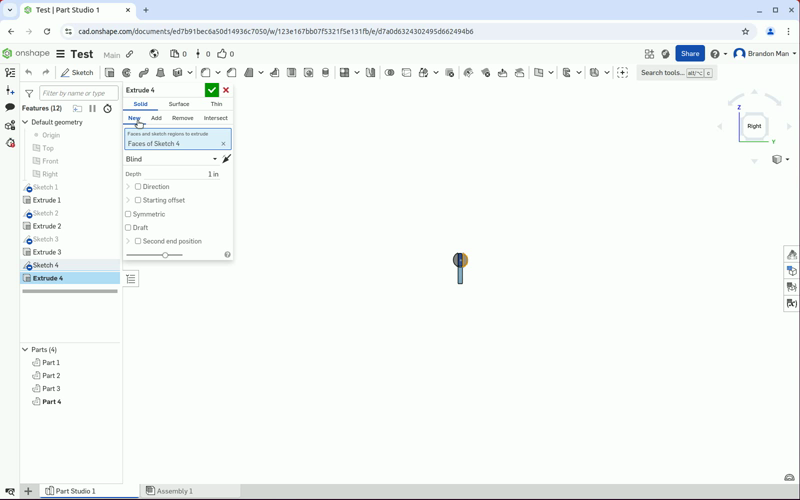
key(tab, 4)
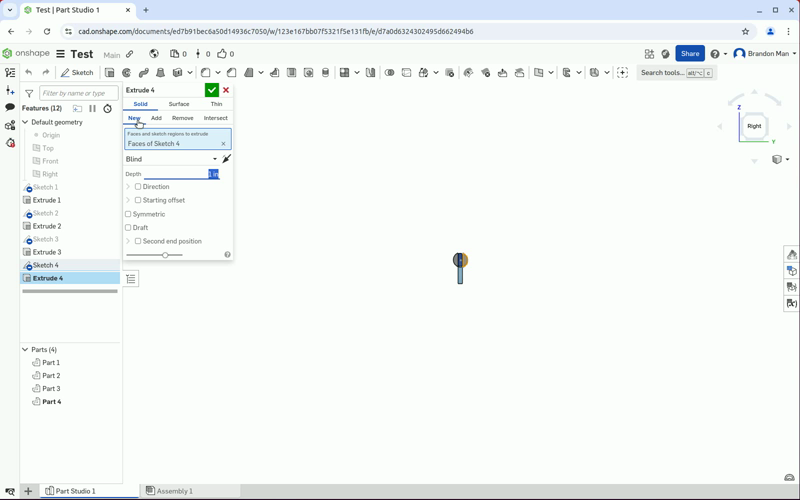
text(23.108)
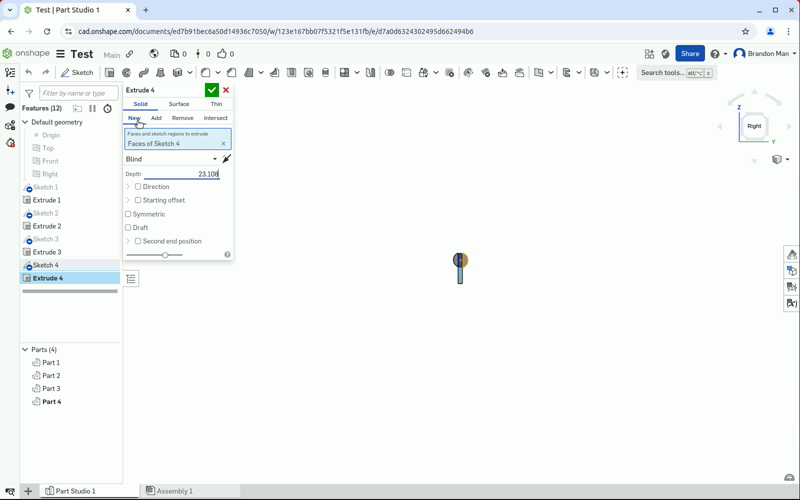
key(enter)
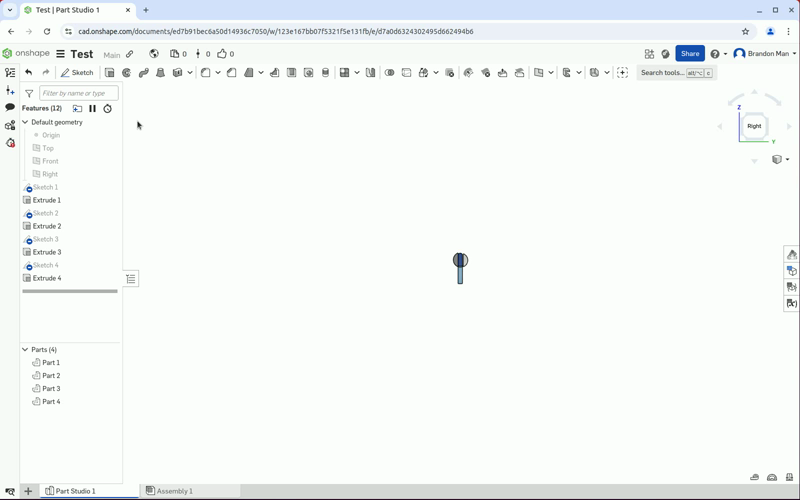
key(shift+h)
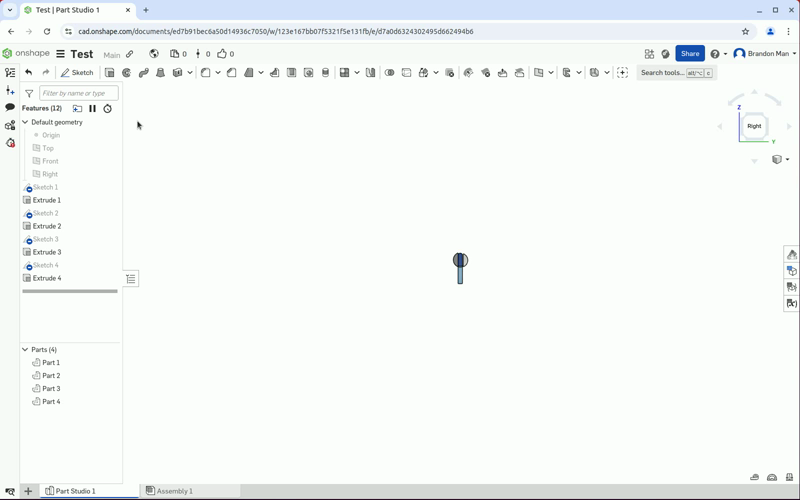
key(shift+h)
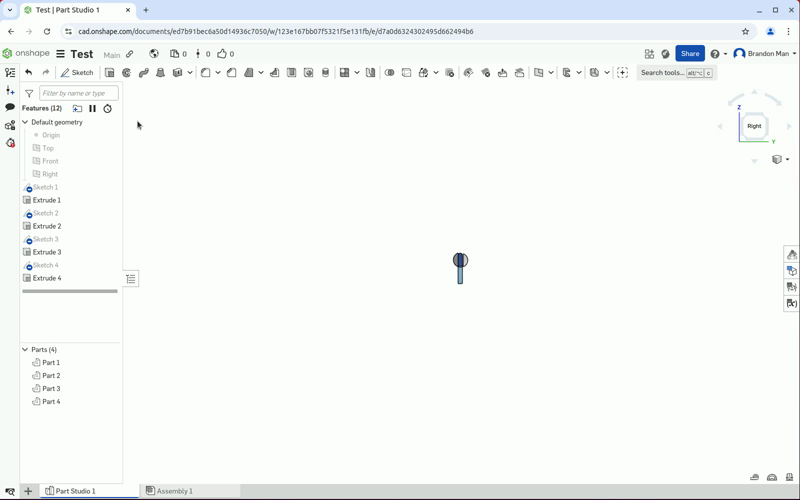
mouse_move(73, 189)
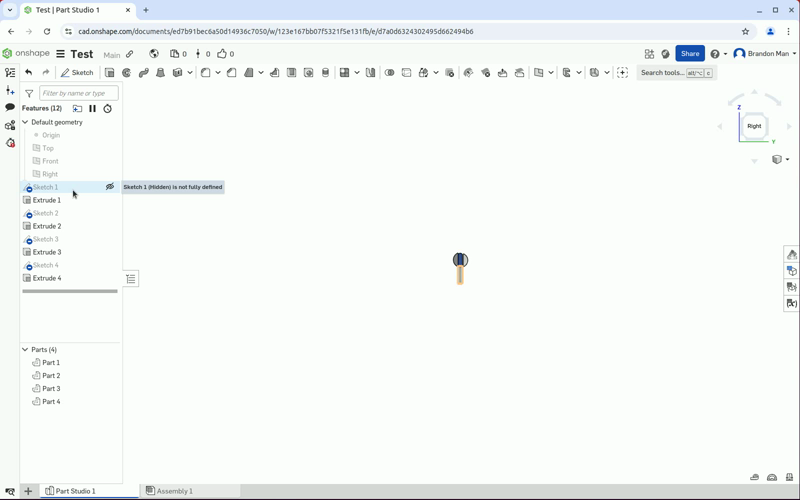
click(73, 189)
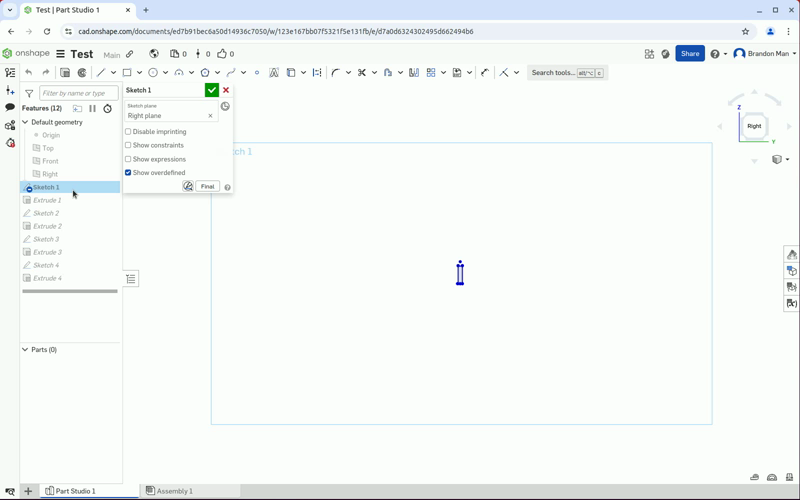
mouse_move(229, 92)
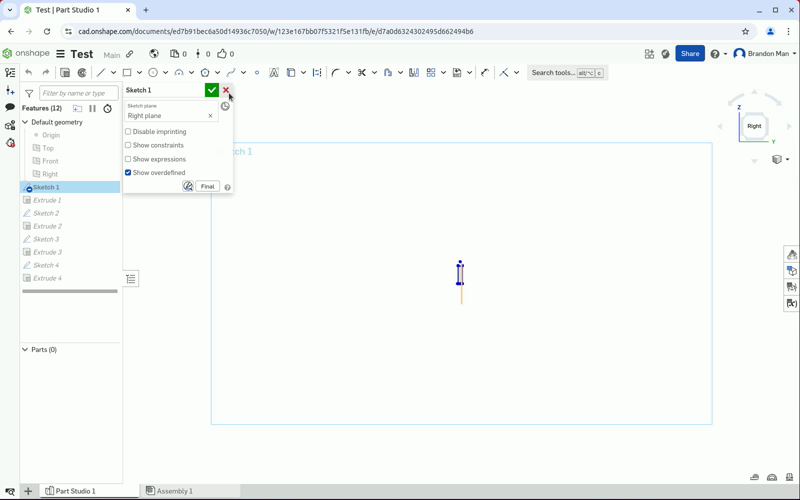
click(229, 92)
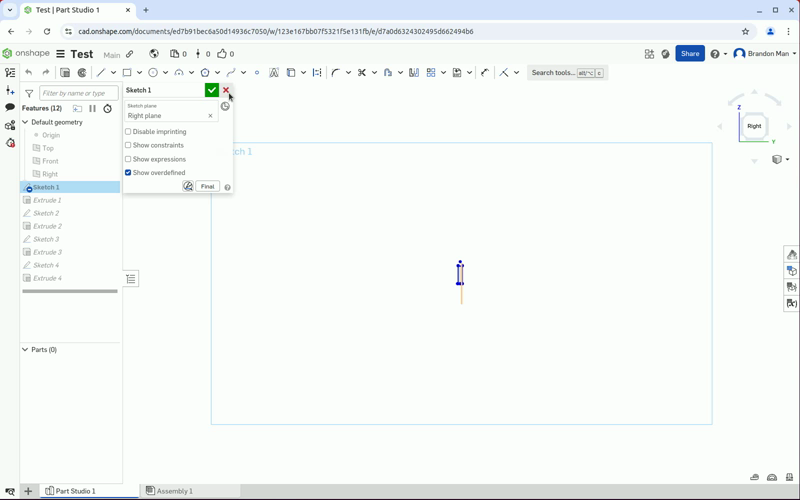
key(shift+s)
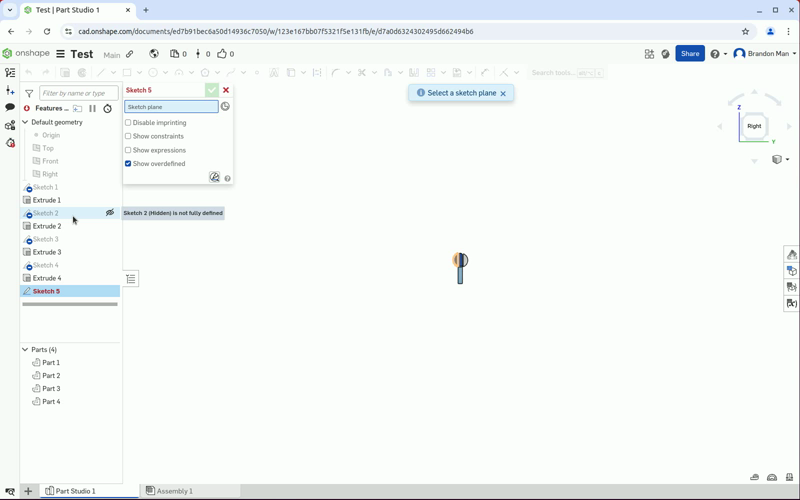
scroll(3)
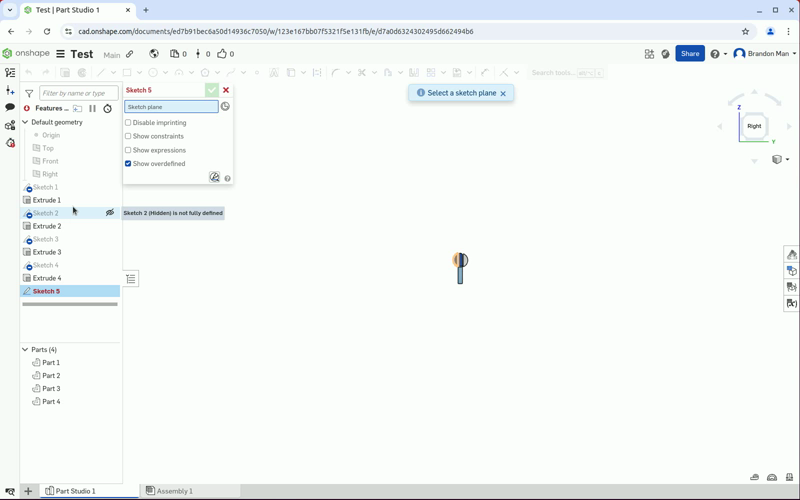
mouse_move(73, 176)
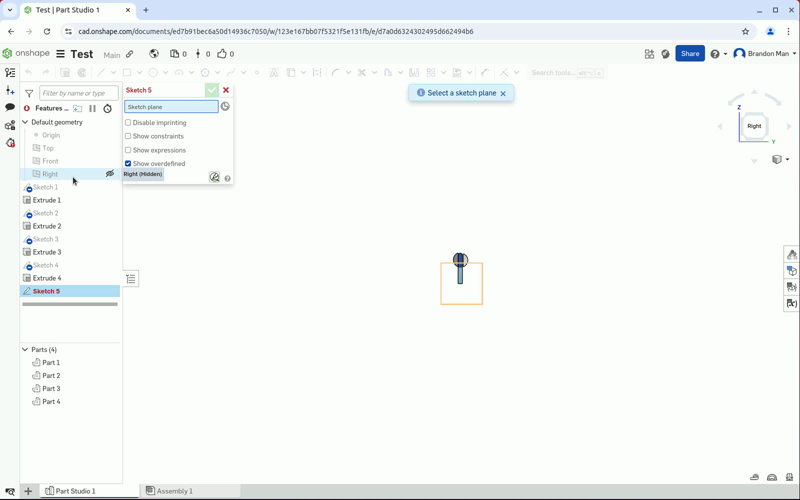
click(73, 176)
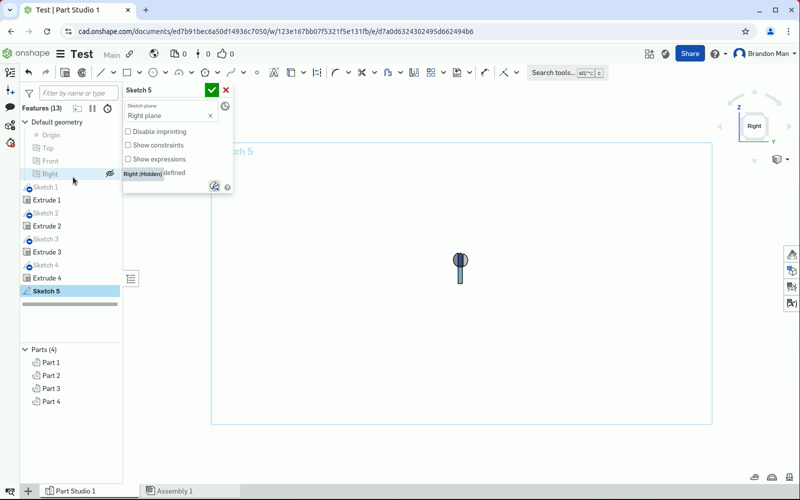
mouse_move(73, 352)
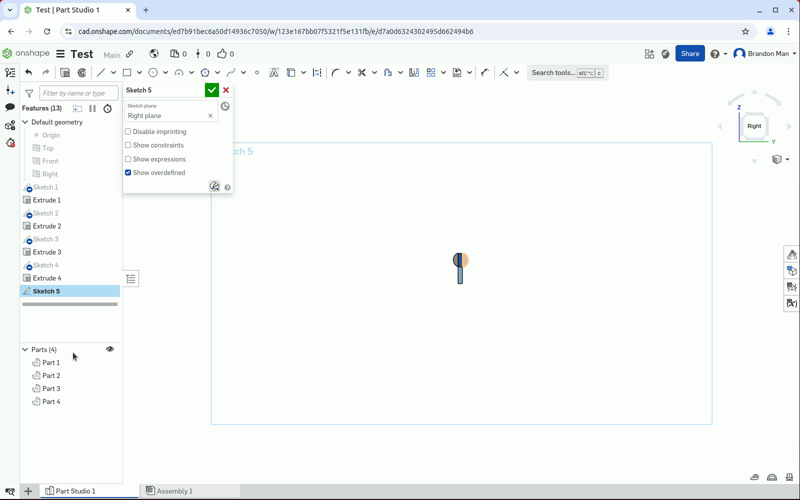
key(y)
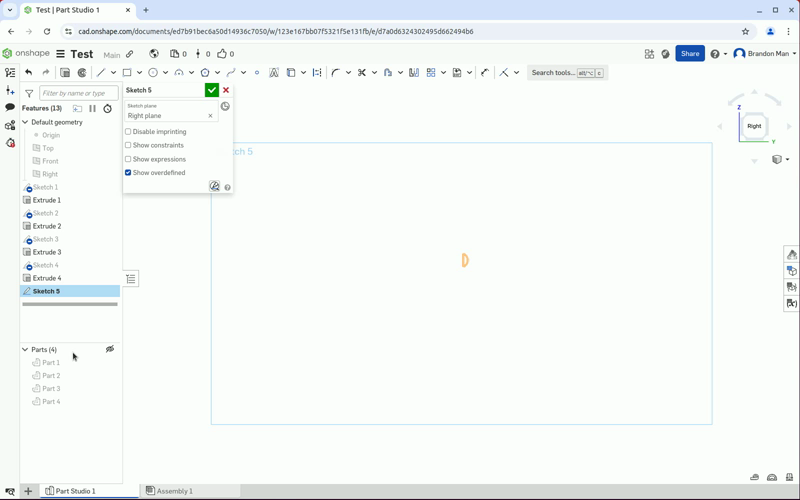
key(a)
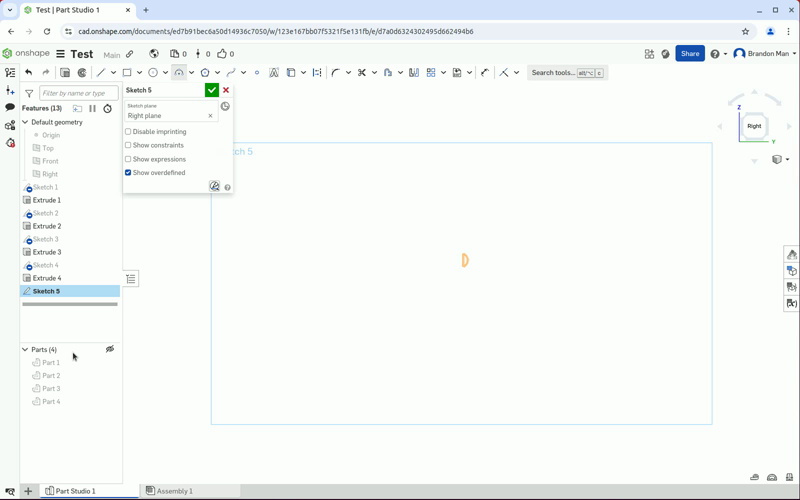
key_down(shift)
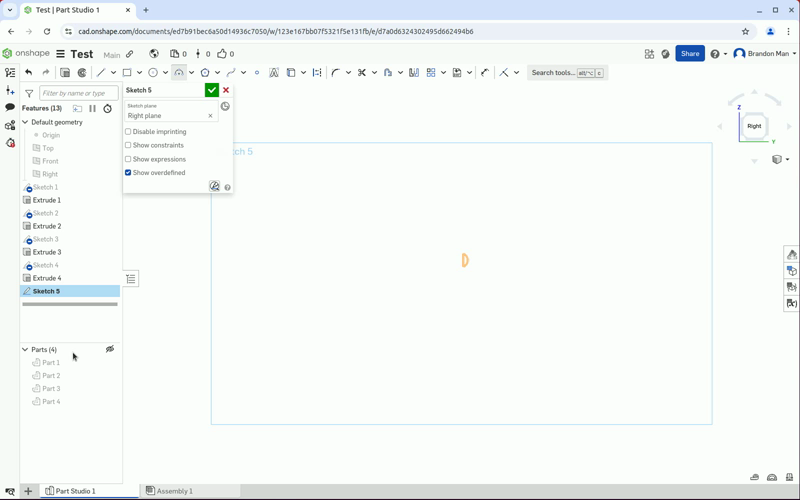
mouse_move(458, 253)
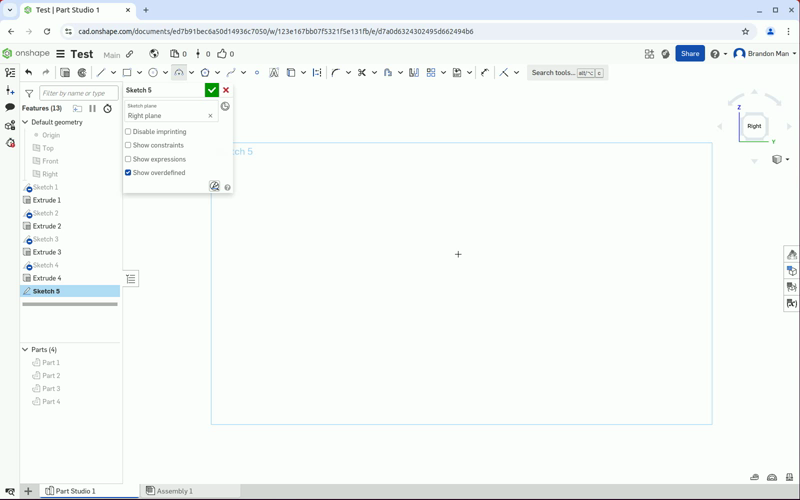
click(458, 253)
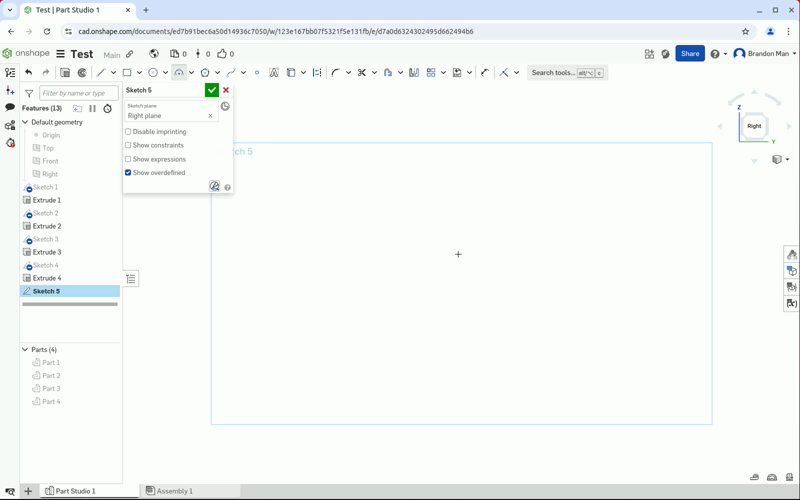
key_up(shift)
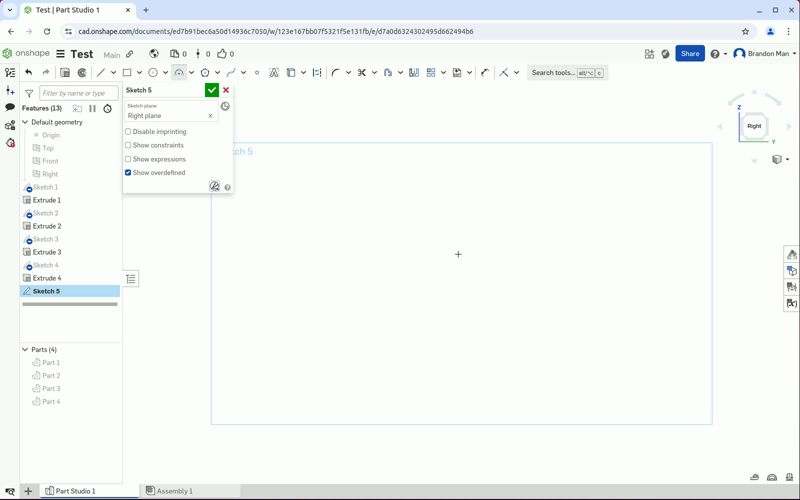
key_down(shift)
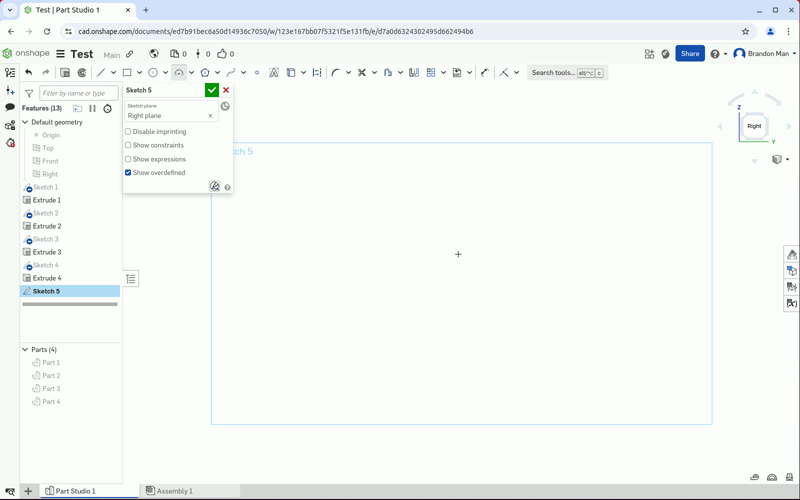
mouse_move(462, 253)
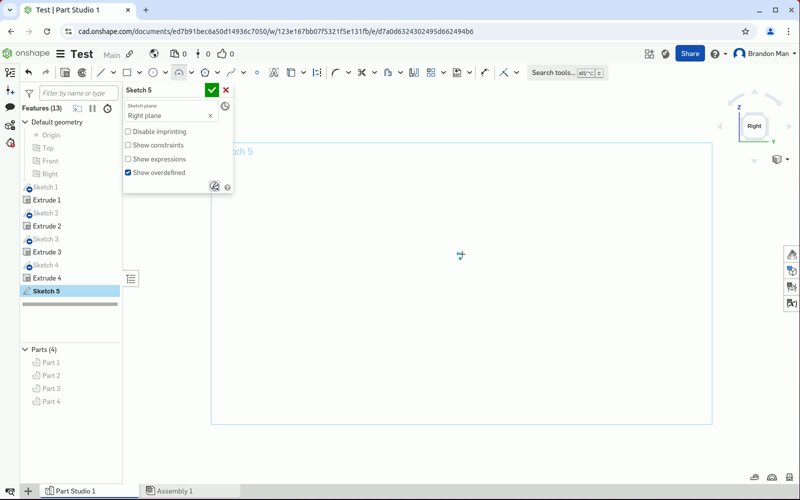
scroll(6)
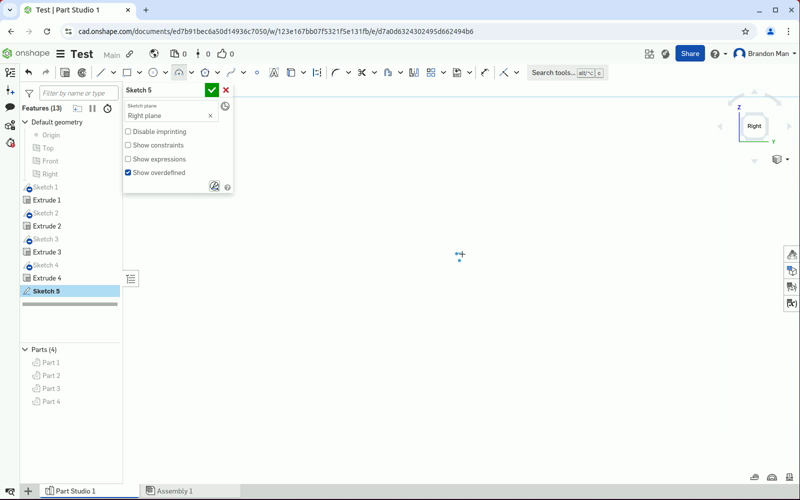
scroll(6)
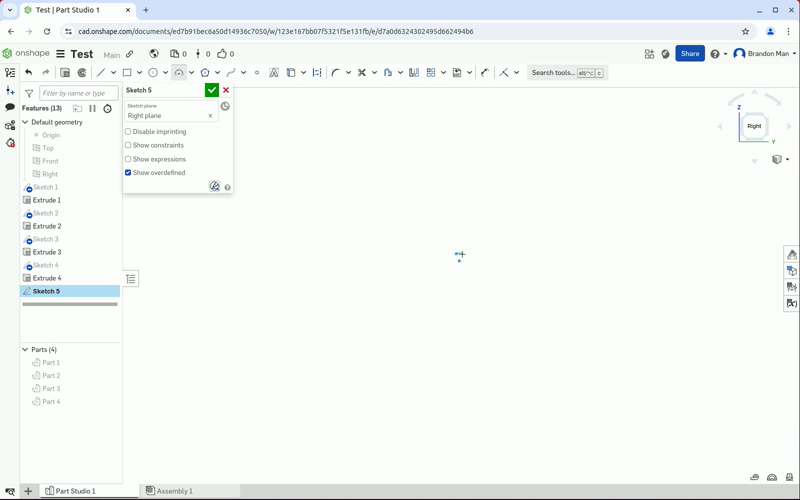
scroll(6)
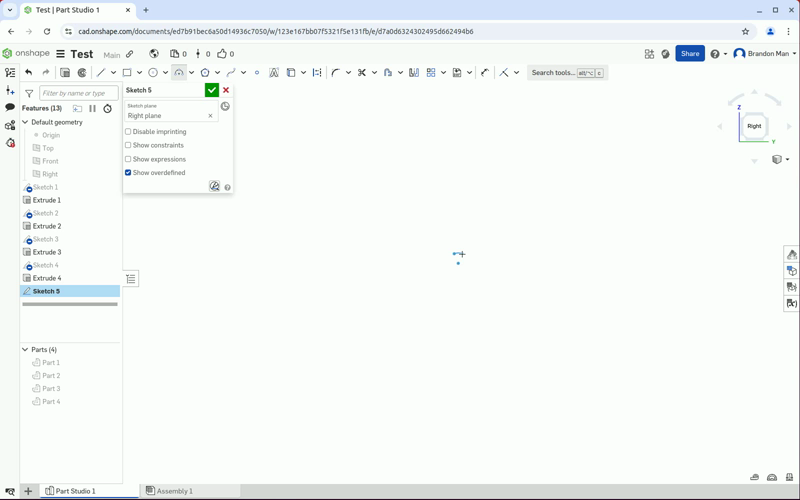
scroll(6)
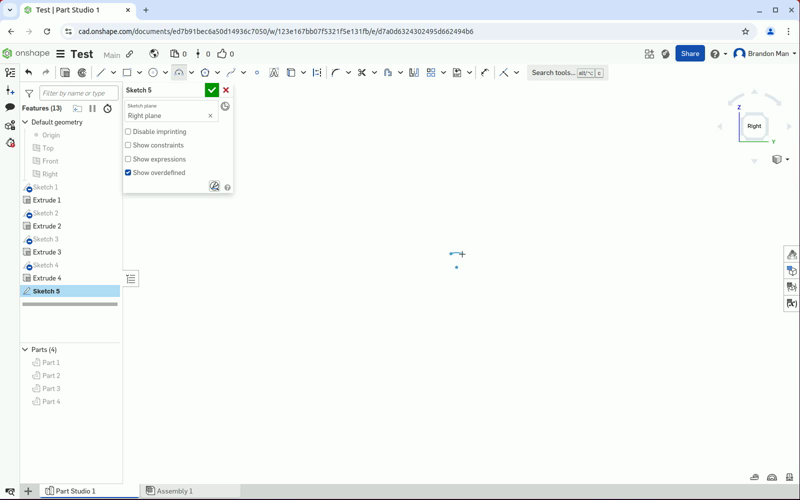
scroll(6)
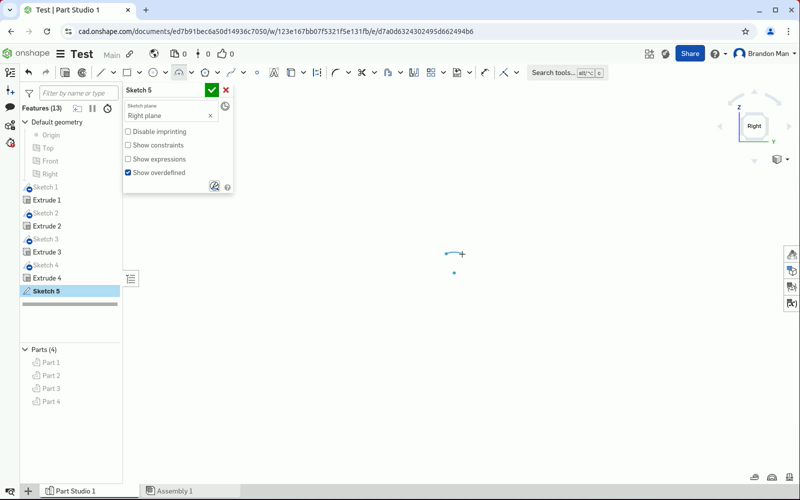
scroll(6)
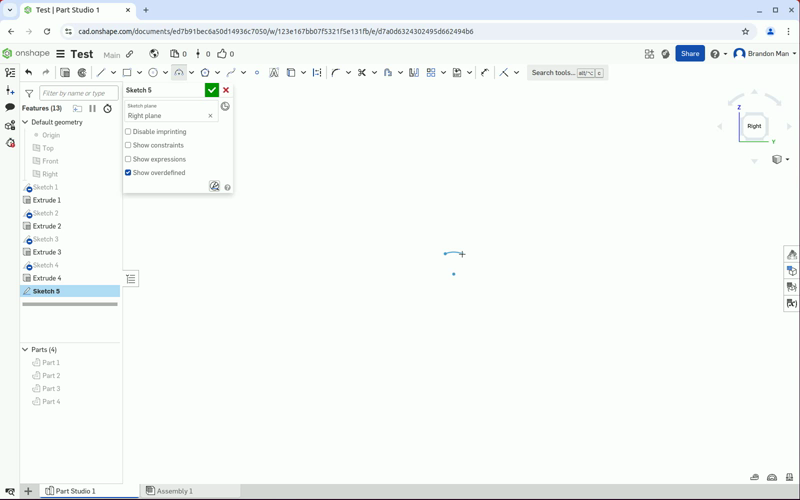
scroll(6)
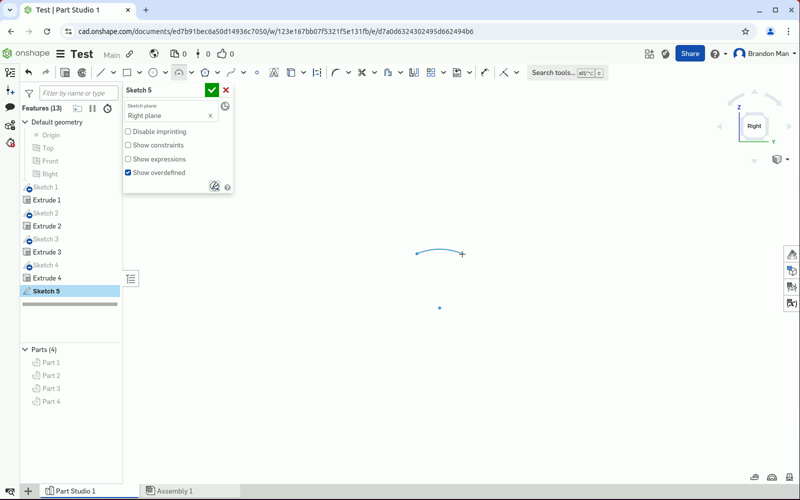
click(462, 253)
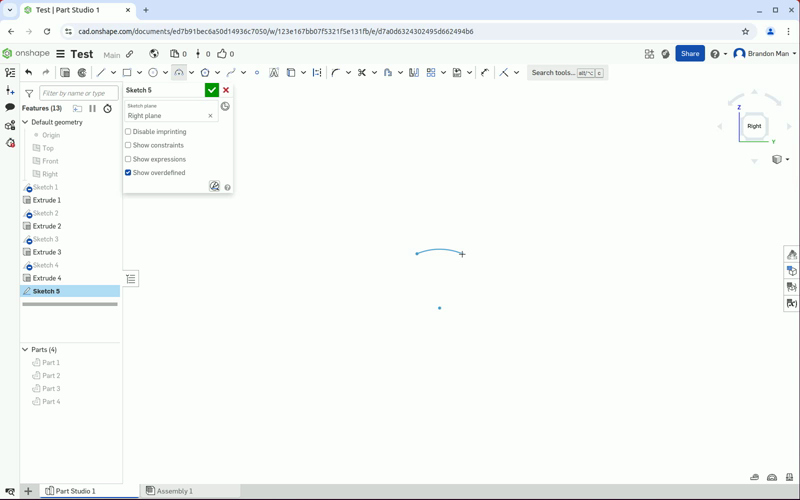
scroll(-6)
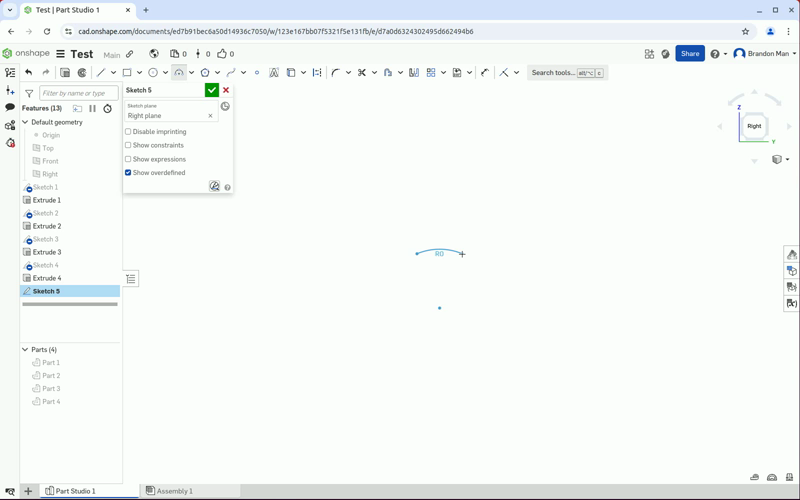
scroll(-6)
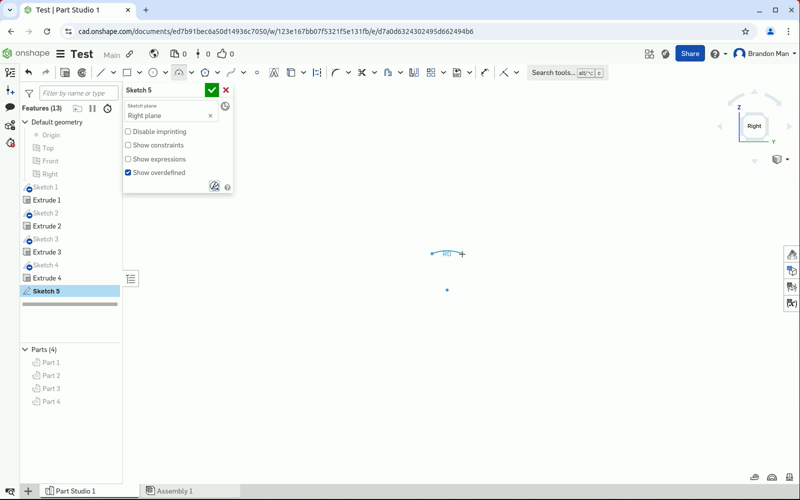
scroll(-6)
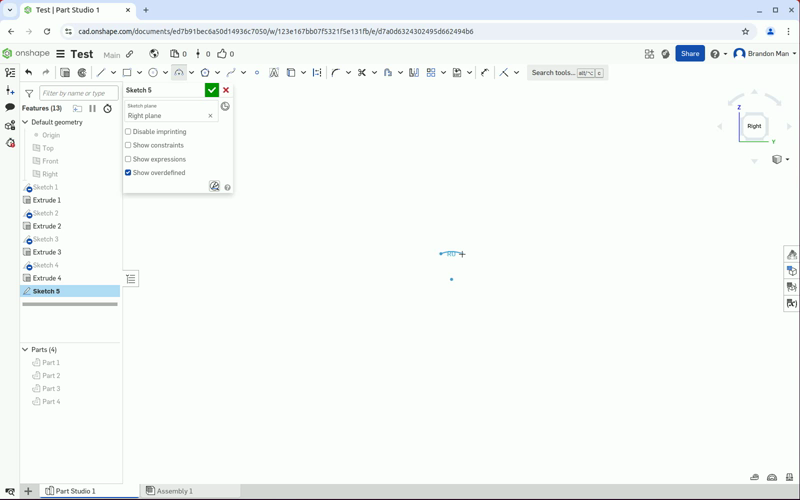
scroll(-6)
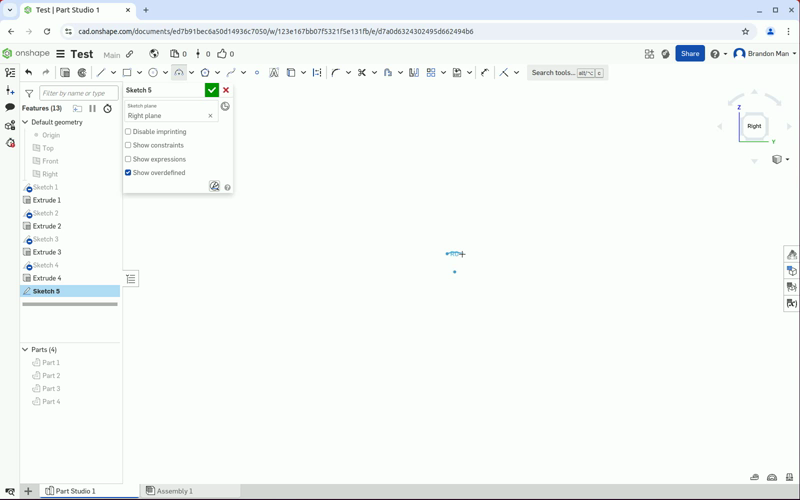
scroll(-6)
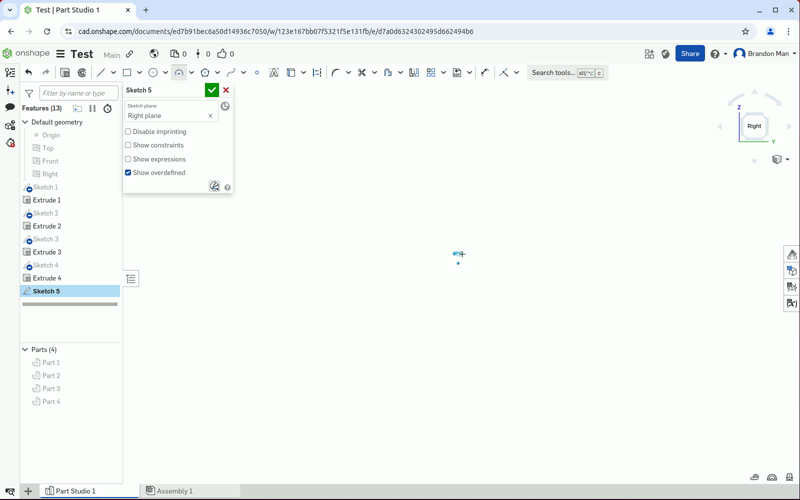
scroll(-6)
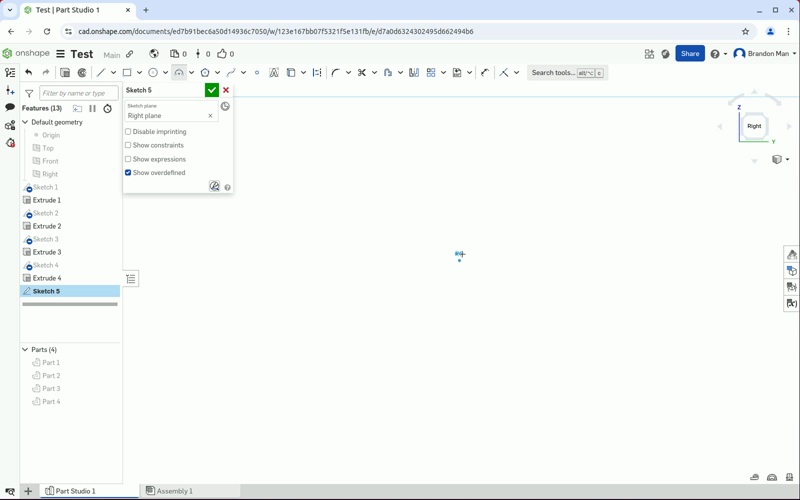
scroll(-6)
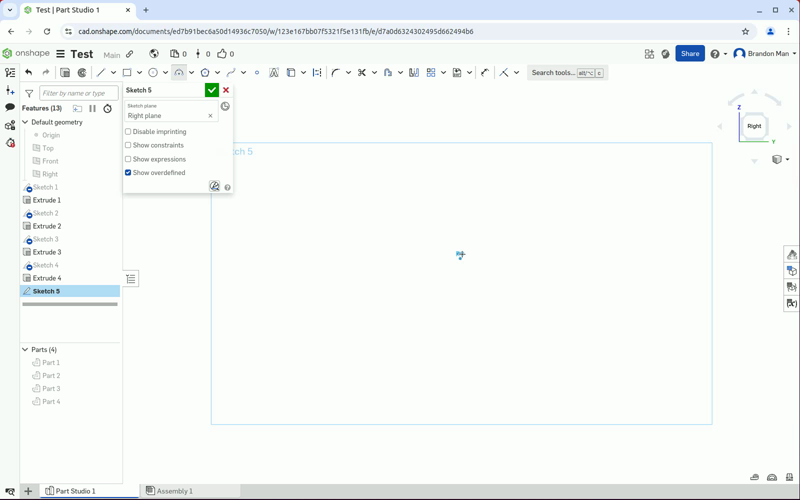
mouse_move(460, 241)
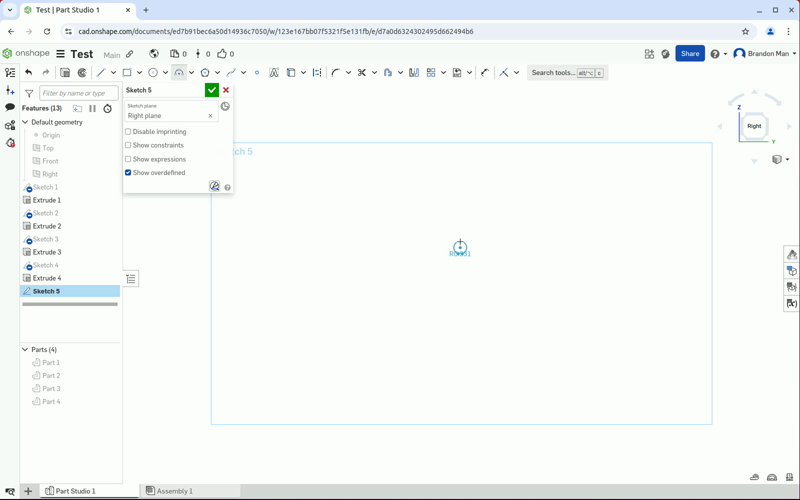
scroll(6)
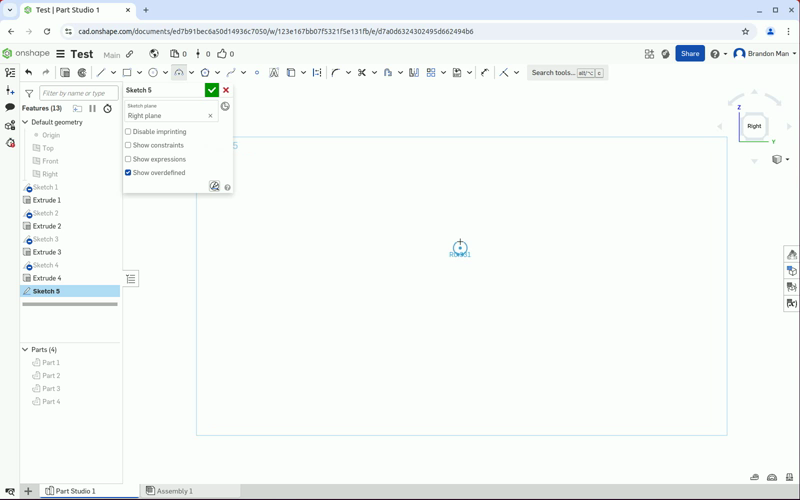
scroll(6)
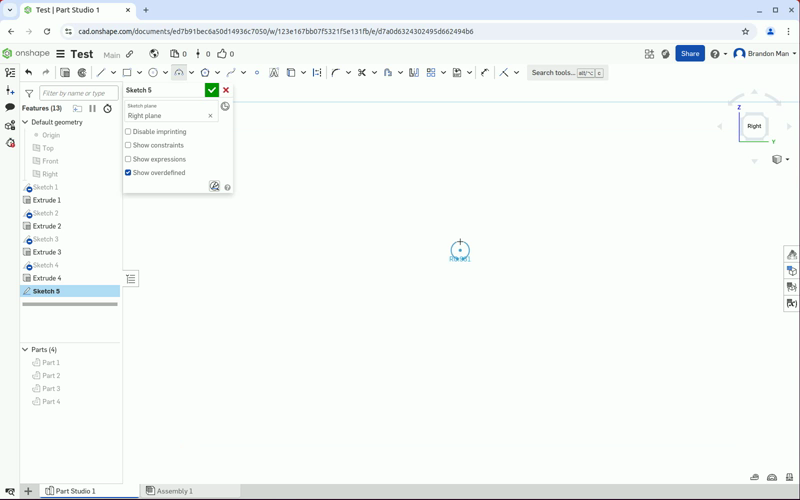
scroll(6)
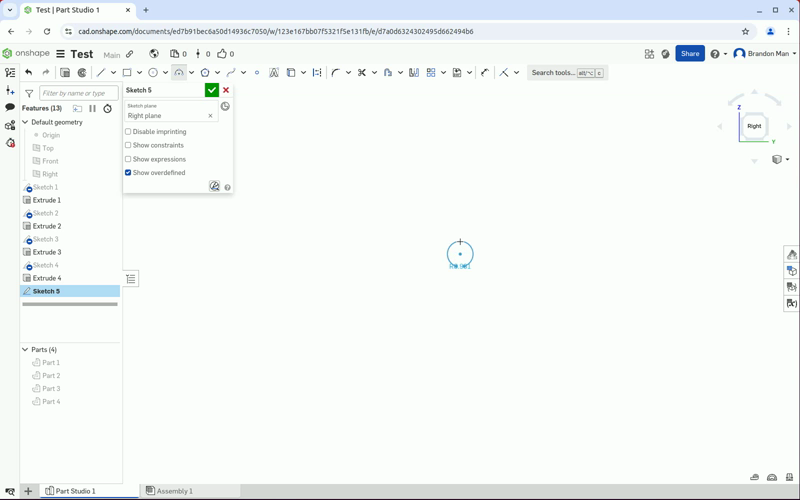
scroll(6)
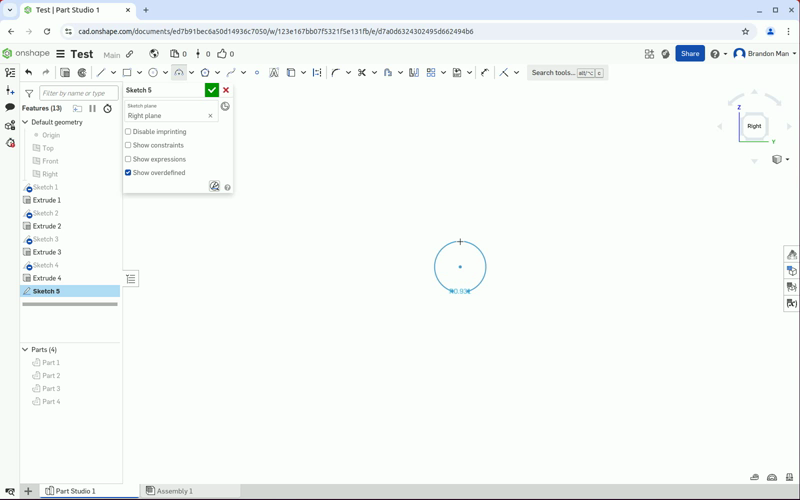
scroll(6)
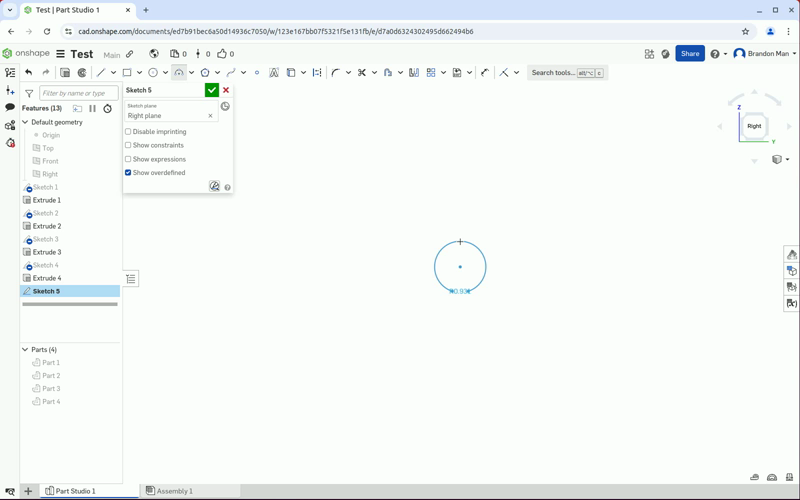
scroll(6)
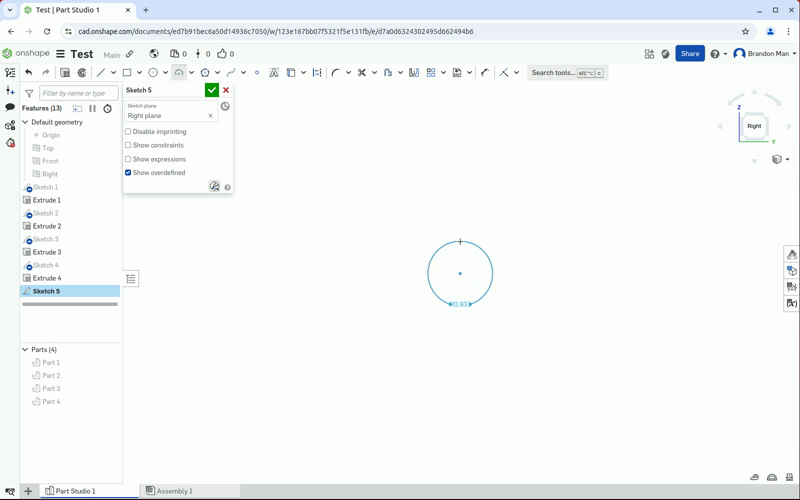
scroll(6)
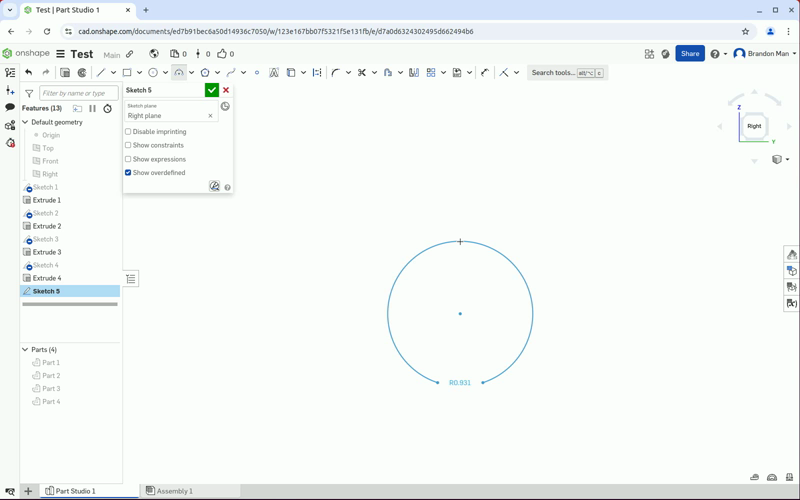
click(460, 241)
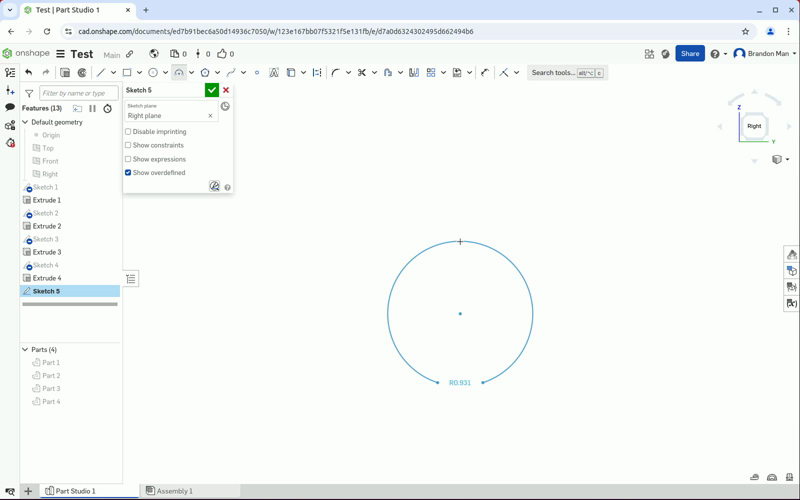
scroll(-6)
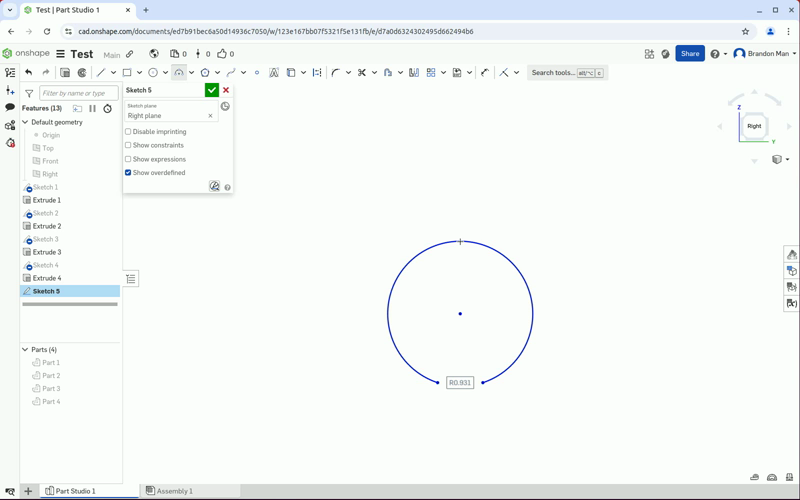
scroll(-6)
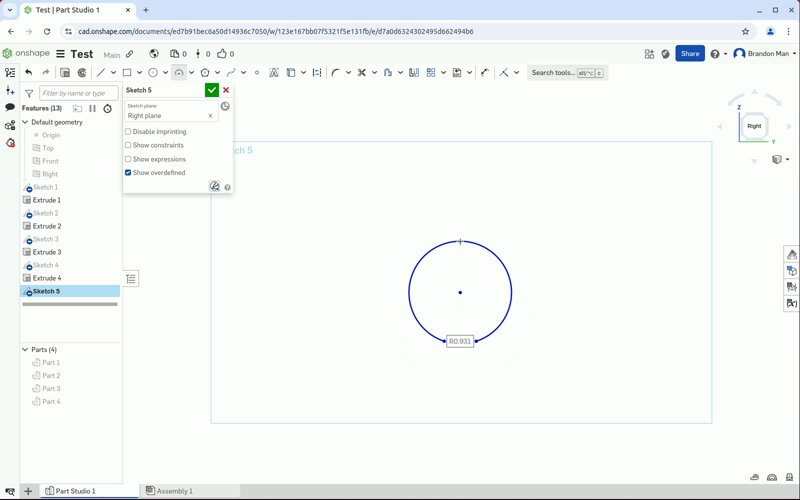
scroll(-6)
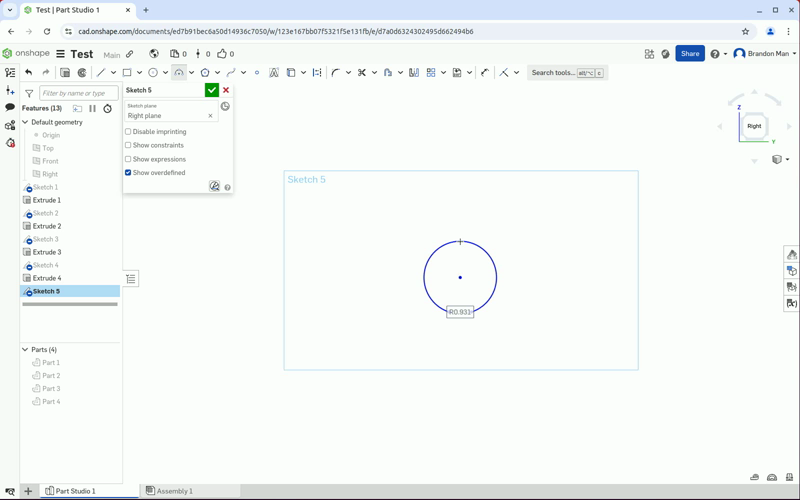
scroll(-6)
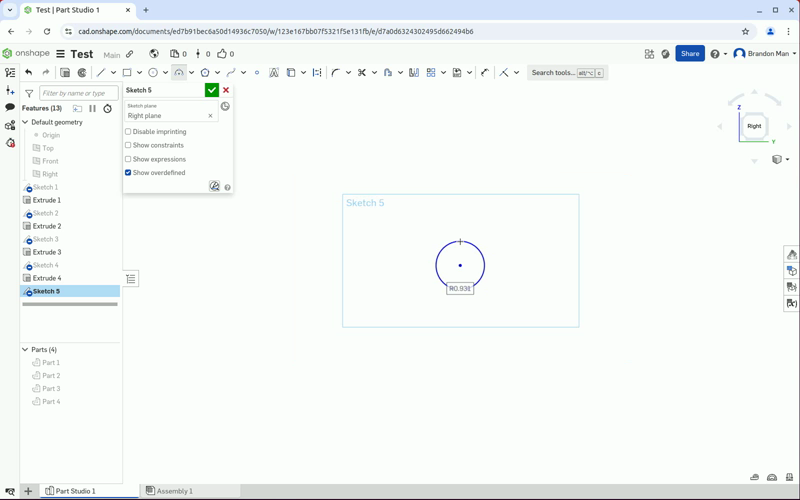
scroll(-6)
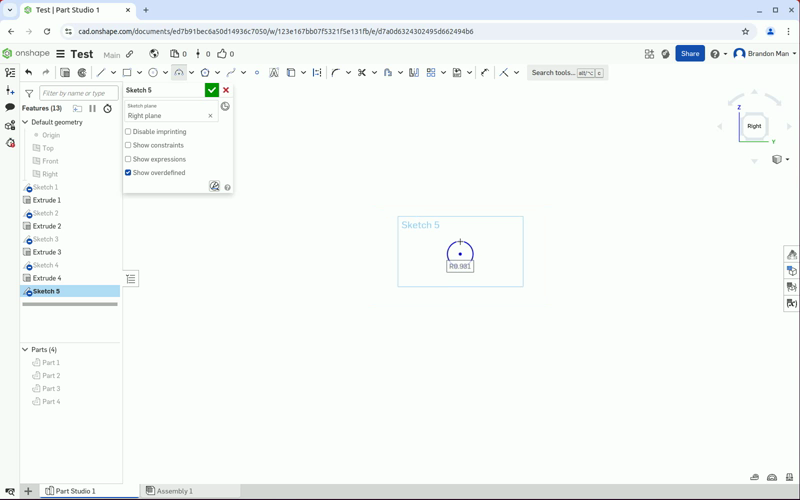
scroll(-6)
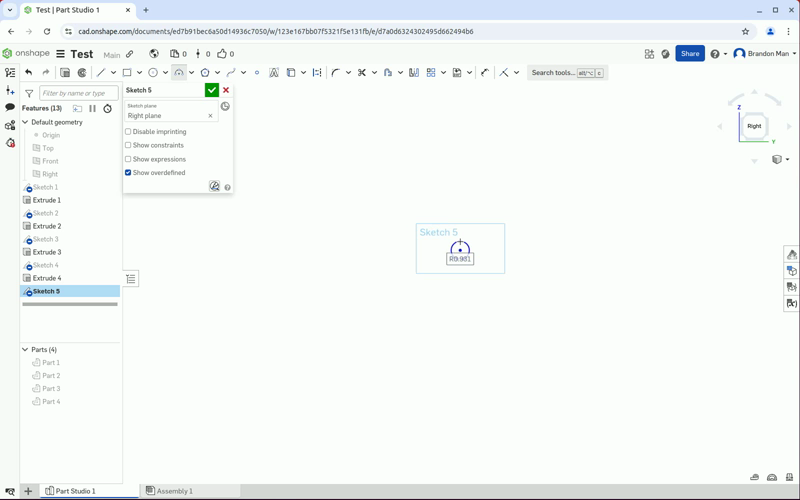
scroll(-6)
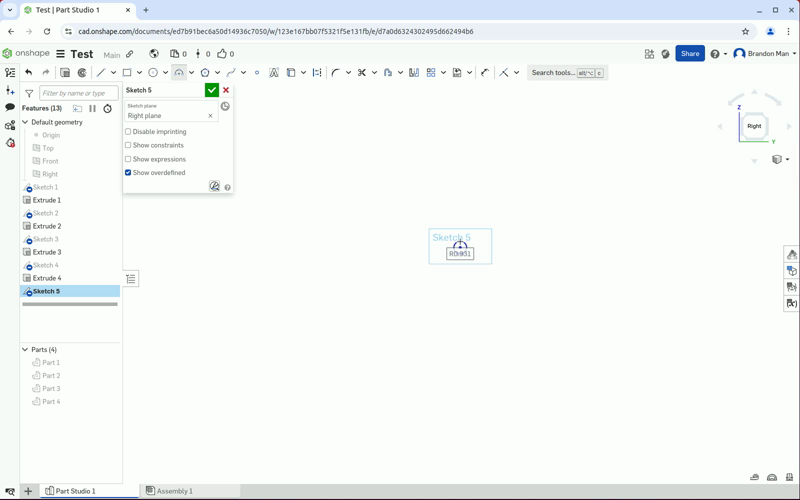
key_up(shift)
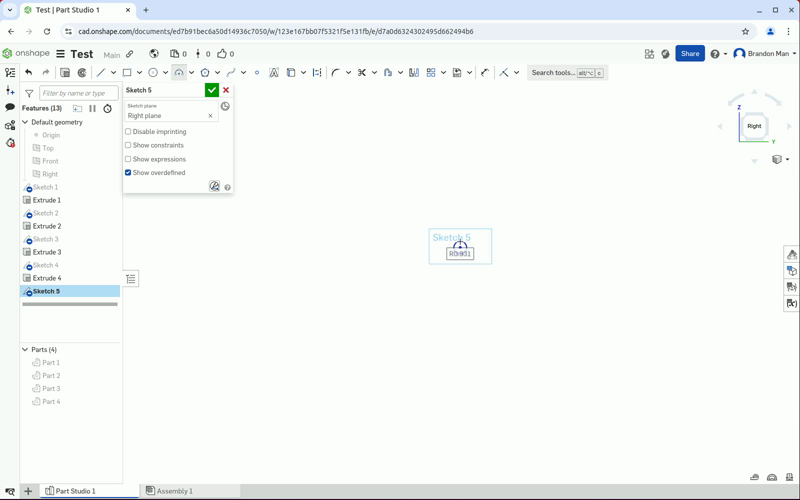
key(esc)
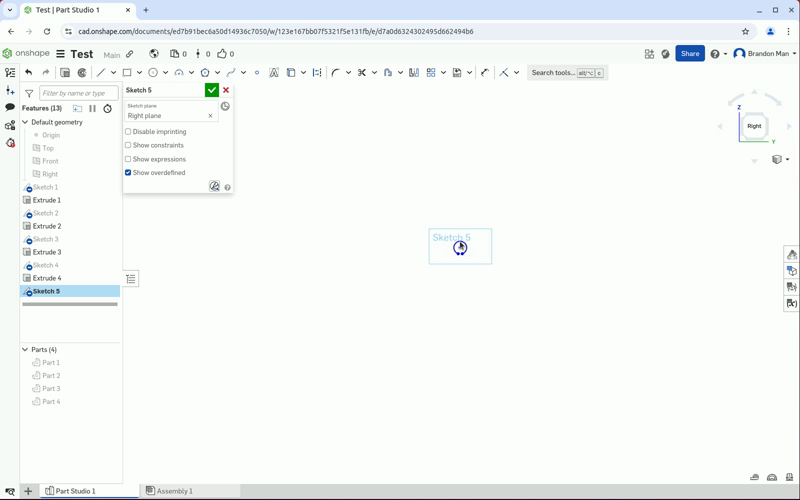
key(l)
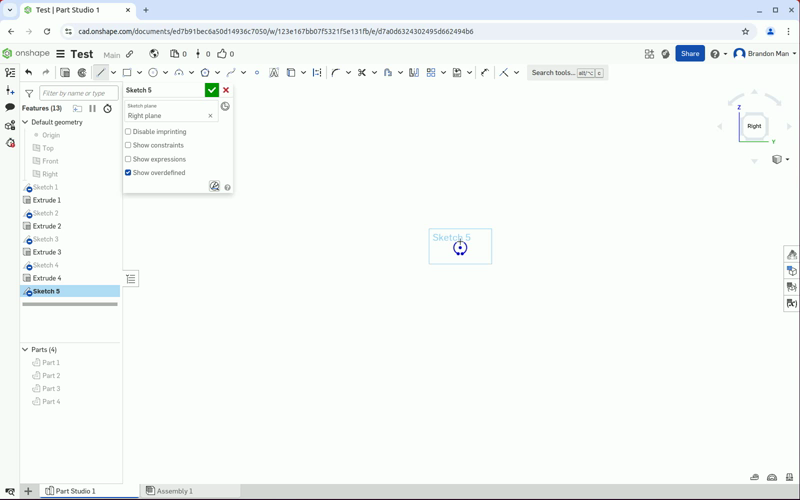
mouse_move(462, 253)
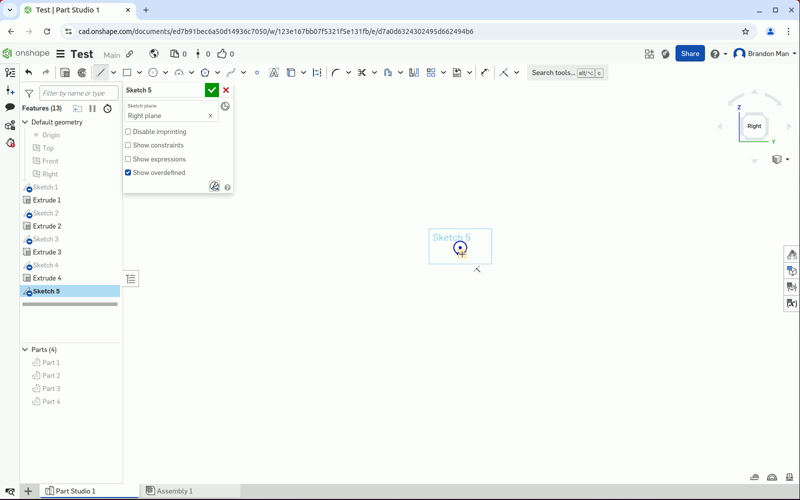
scroll(6)
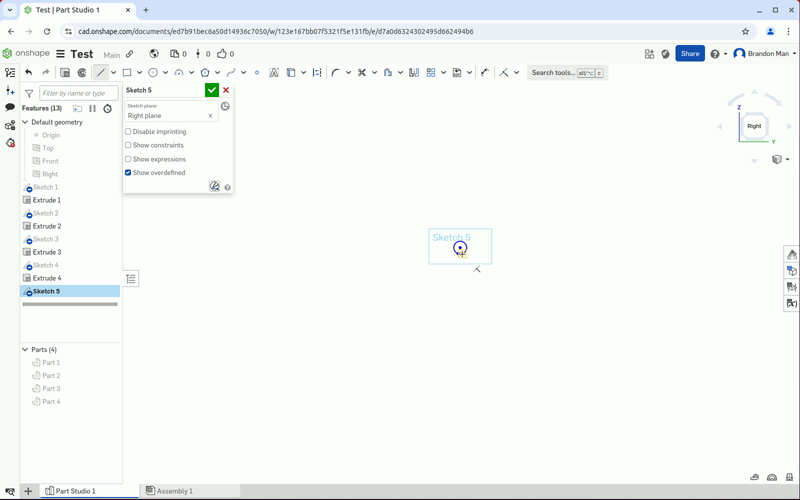
scroll(6)
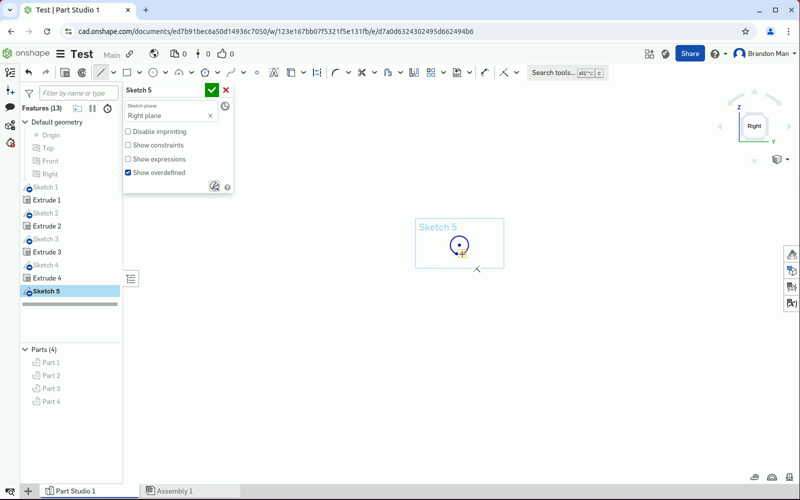
scroll(6)
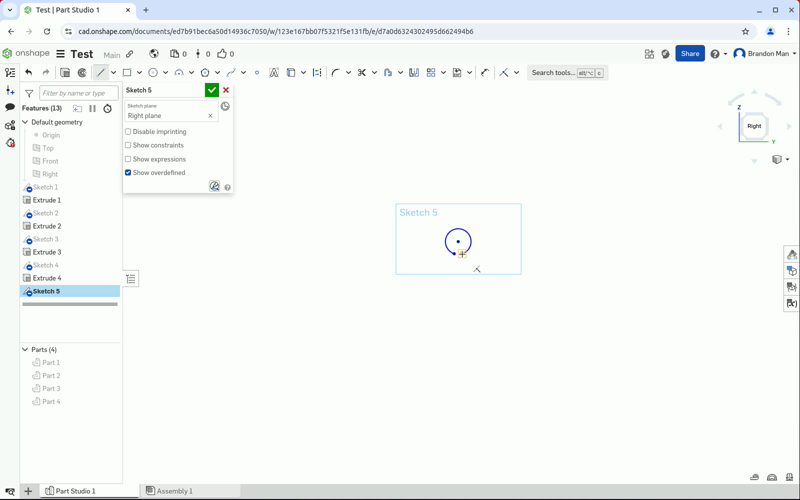
scroll(6)
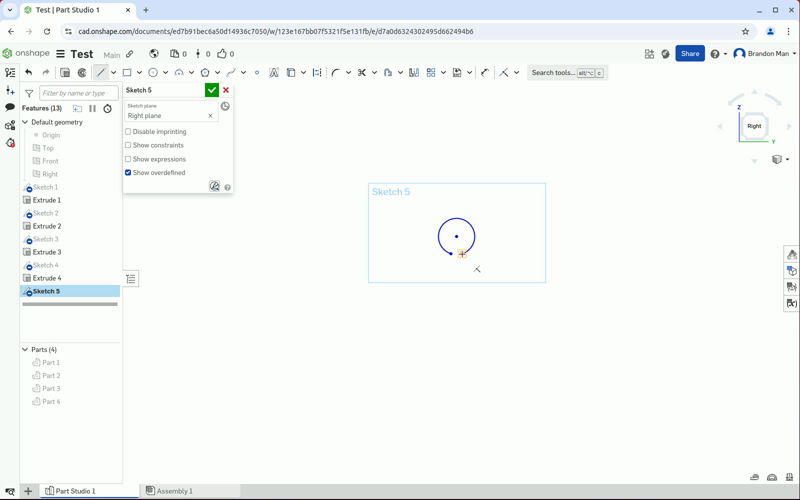
scroll(6)
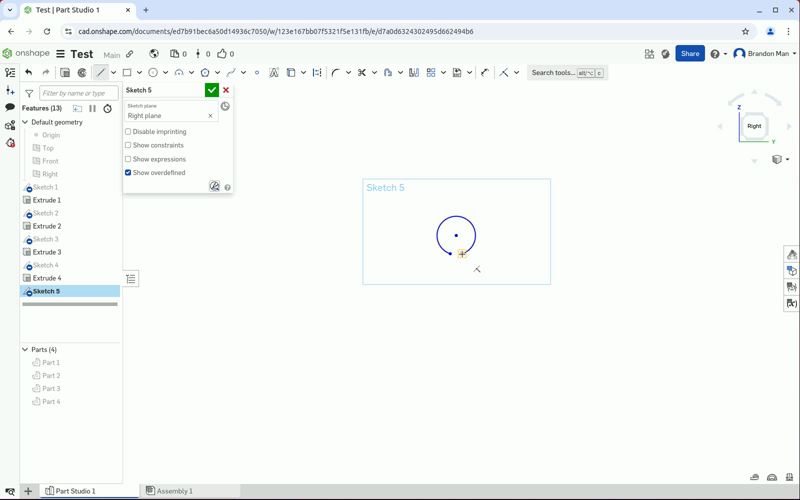
scroll(6)
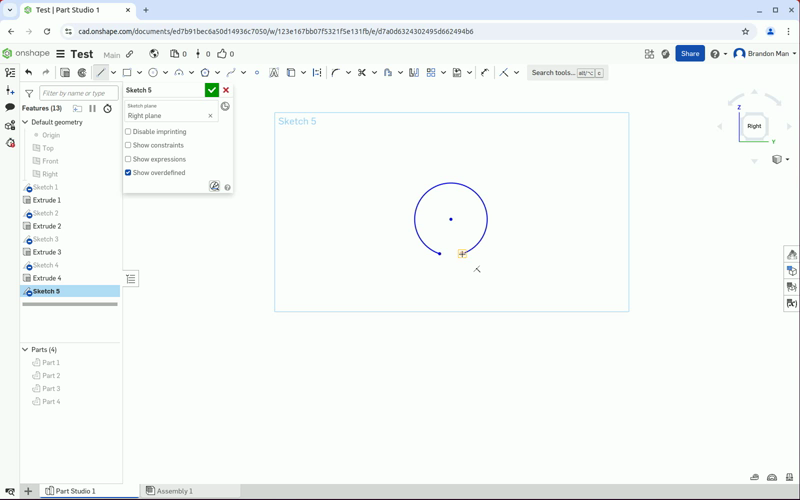
scroll(6)
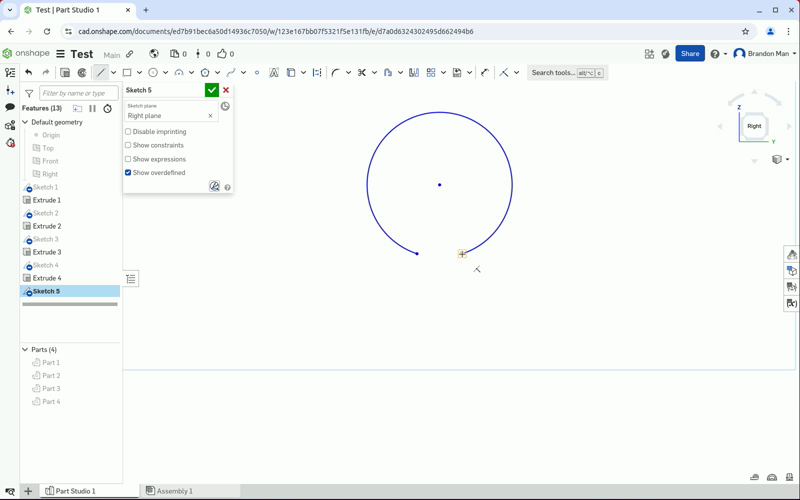
click(462, 253)
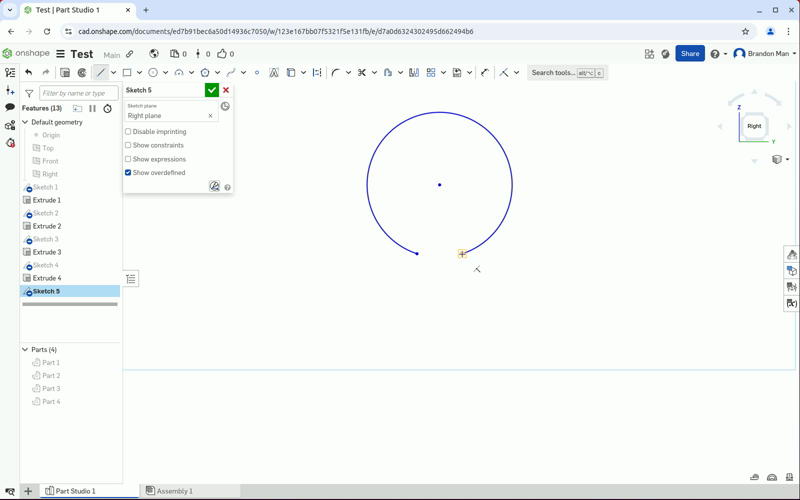
scroll(-6)
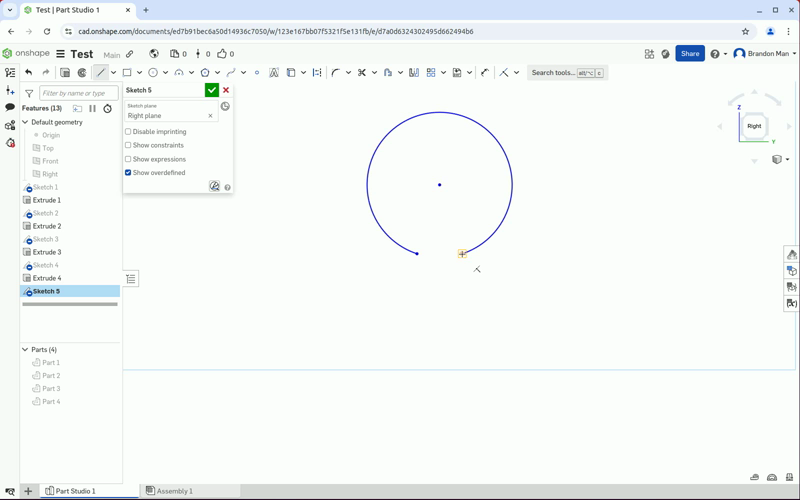
scroll(-6)
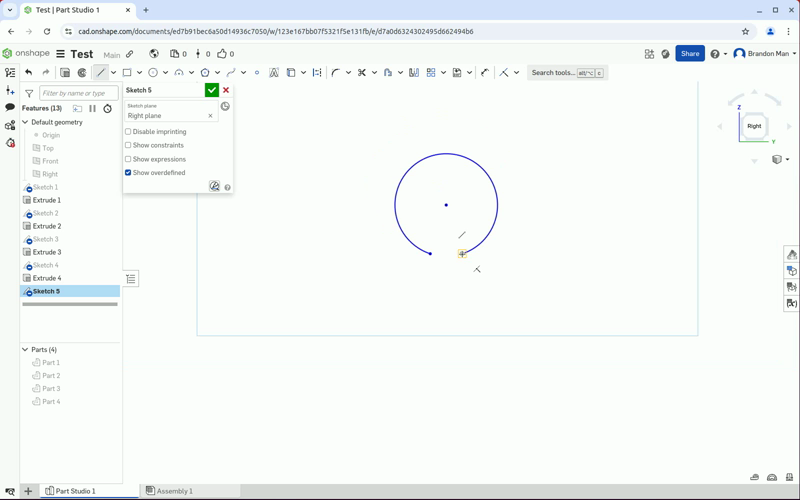
scroll(-6)
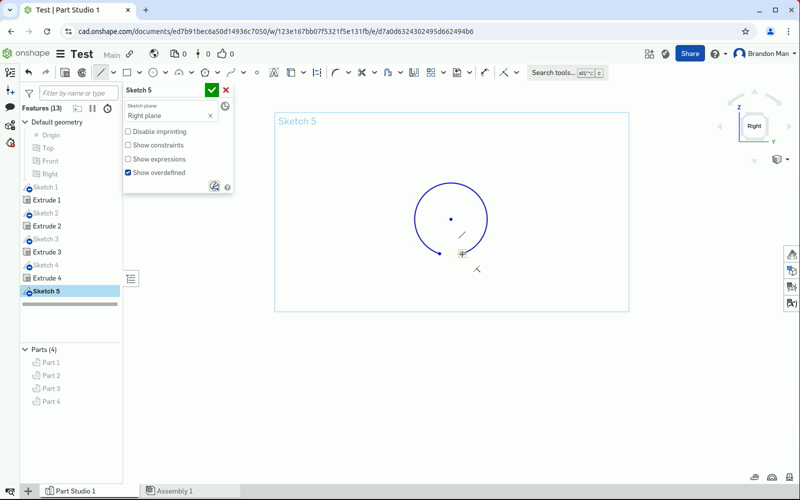
scroll(-6)
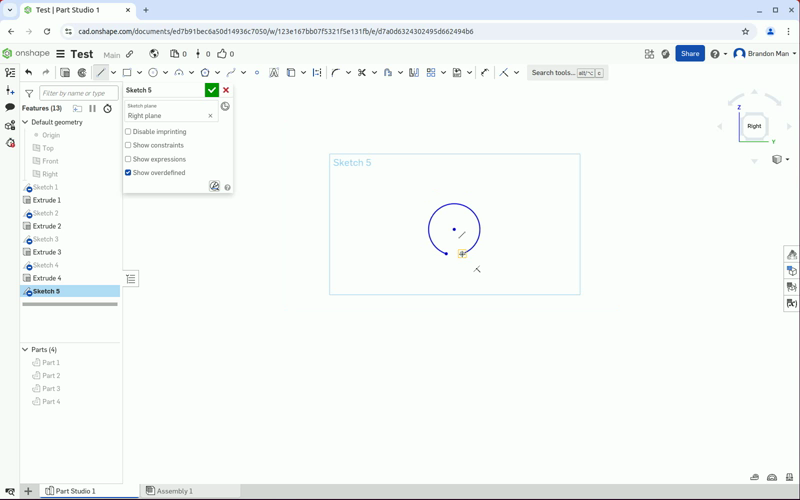
scroll(-6)
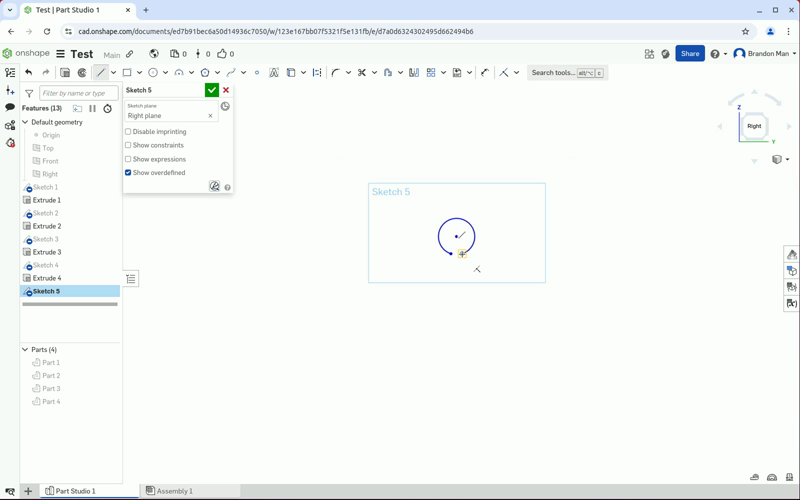
scroll(-6)
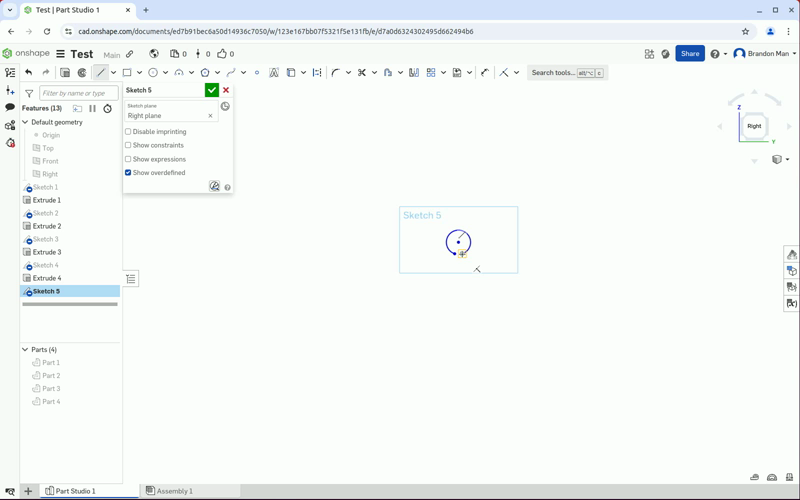
scroll(-6)
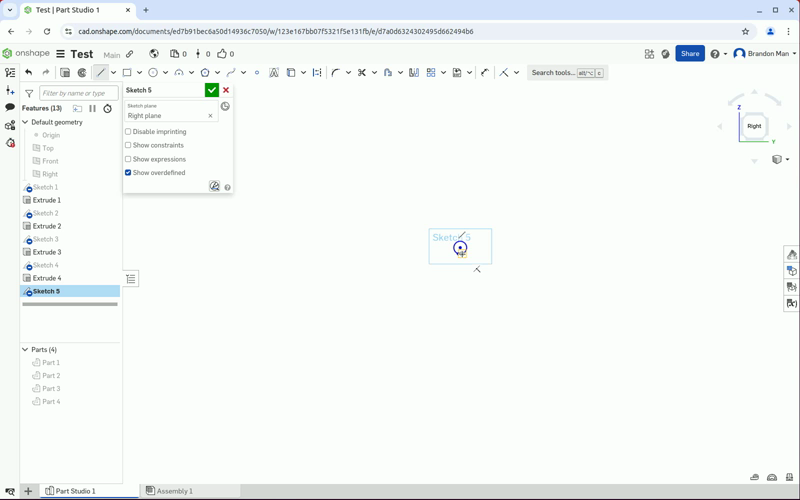
key_down(shift)
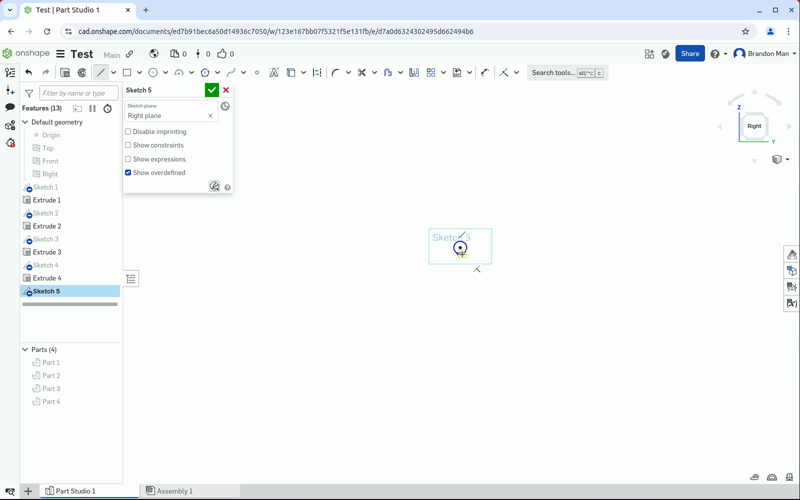
mouse_move(492, 253)
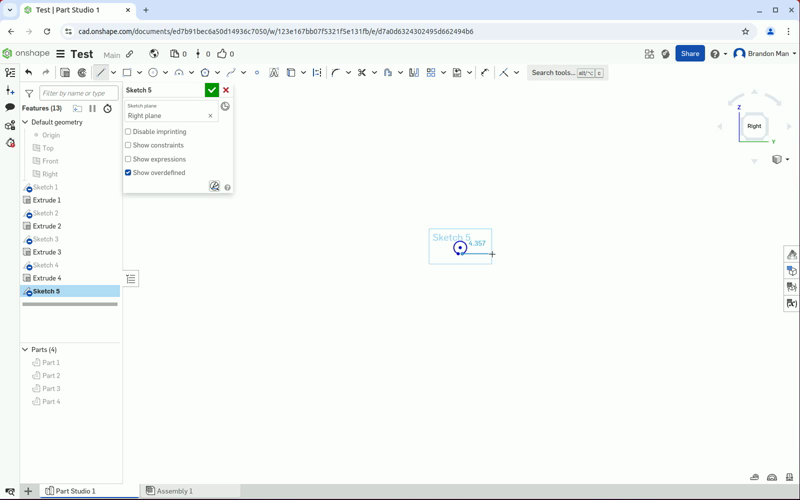
mouse_move(462, 247)
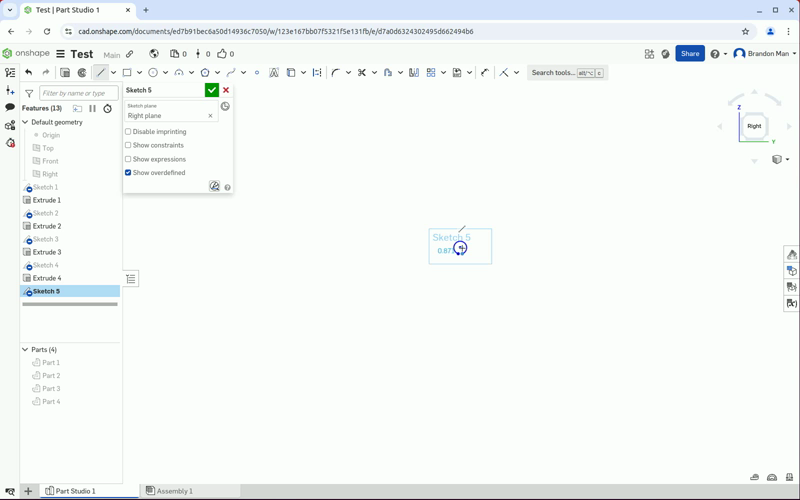
scroll(6)
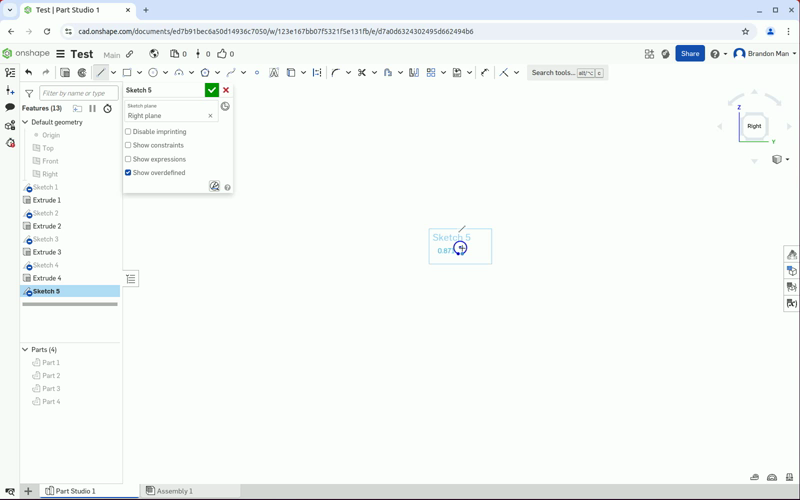
scroll(6)
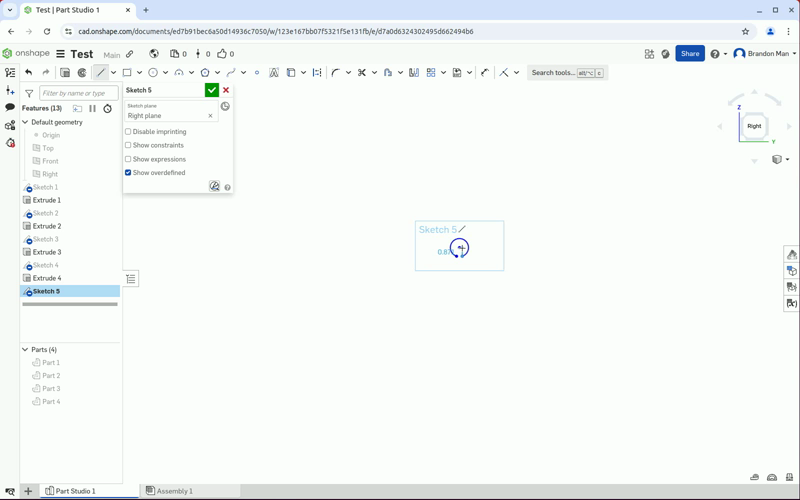
scroll(6)
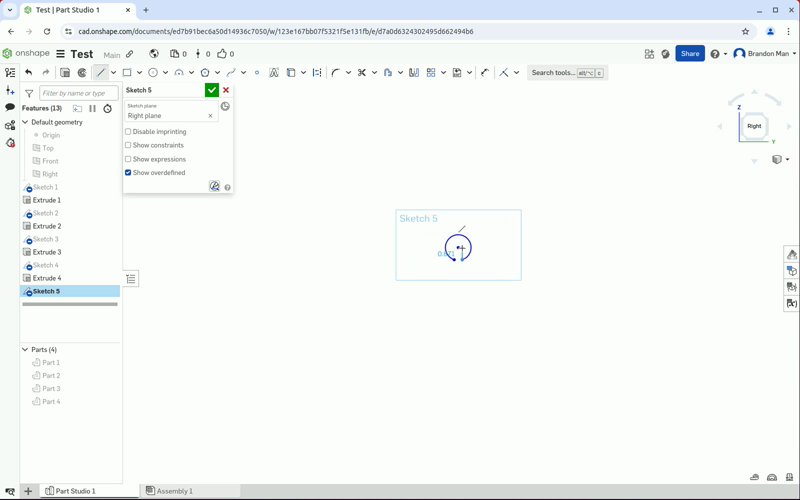
scroll(6)
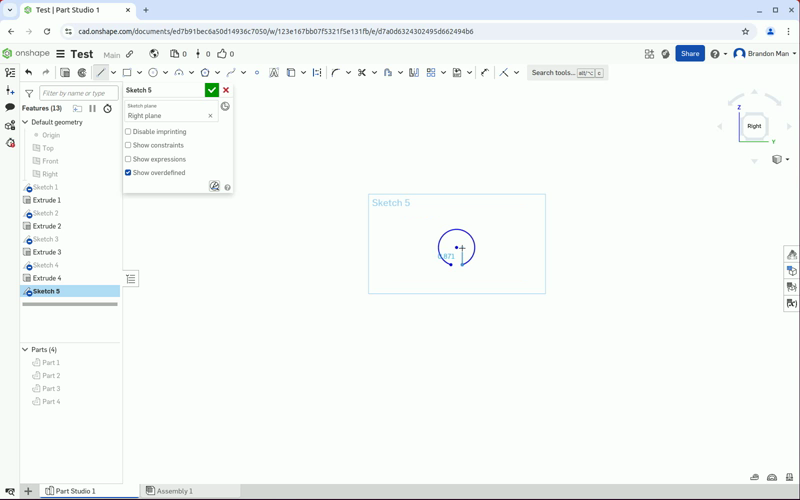
scroll(6)
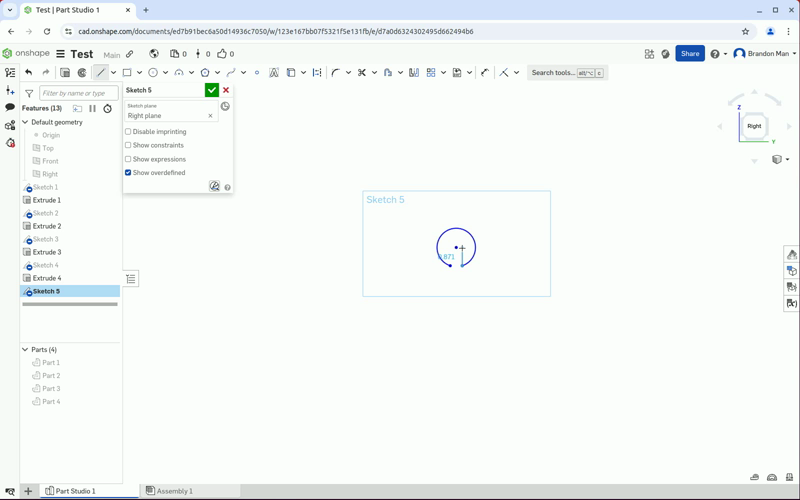
scroll(6)
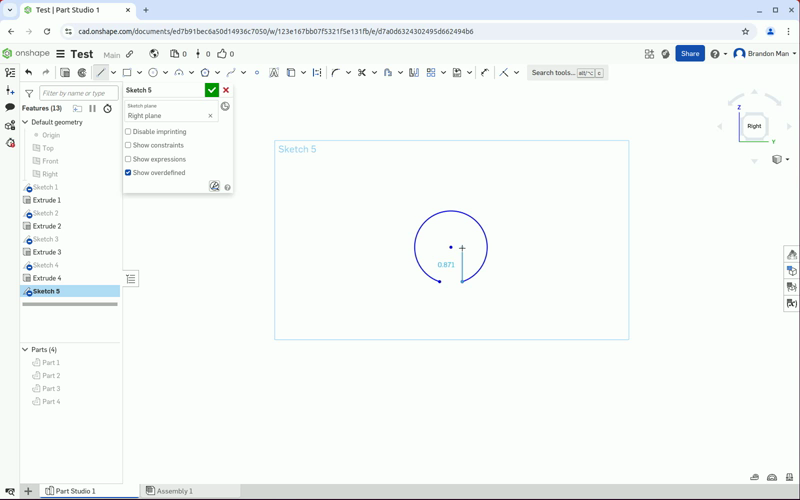
scroll(6)
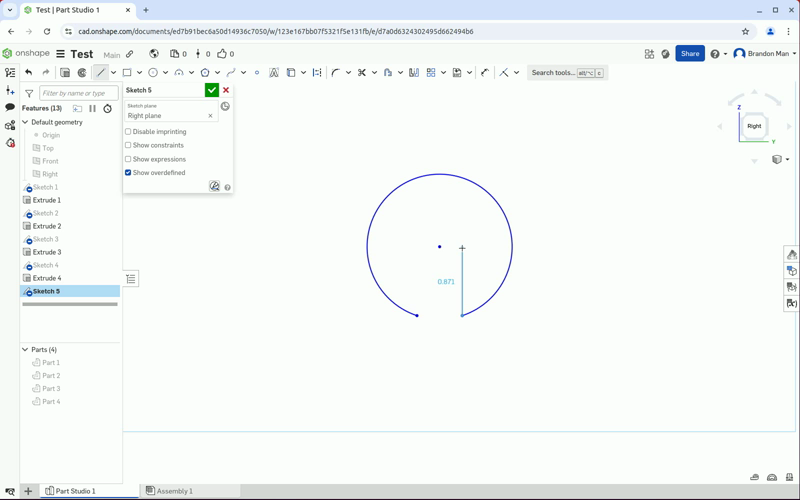
click(462, 247)
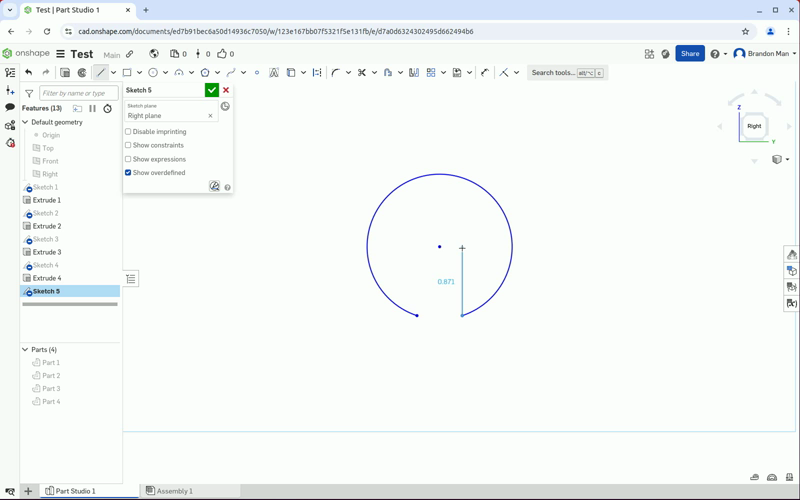
scroll(-6)
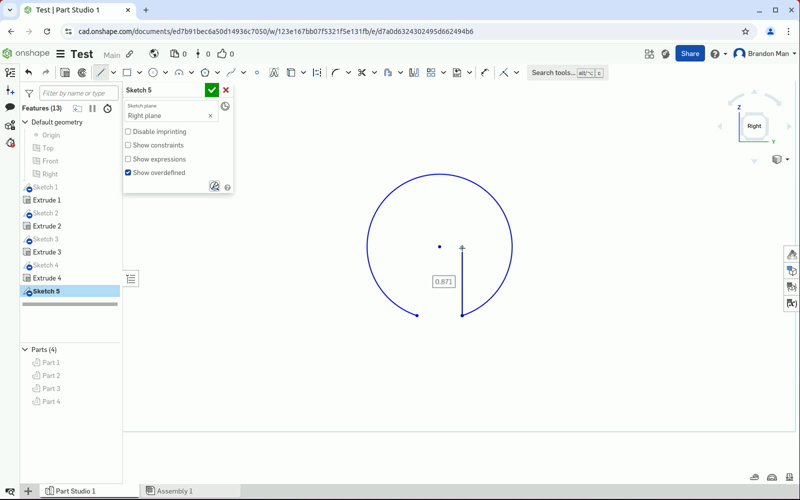
scroll(-6)
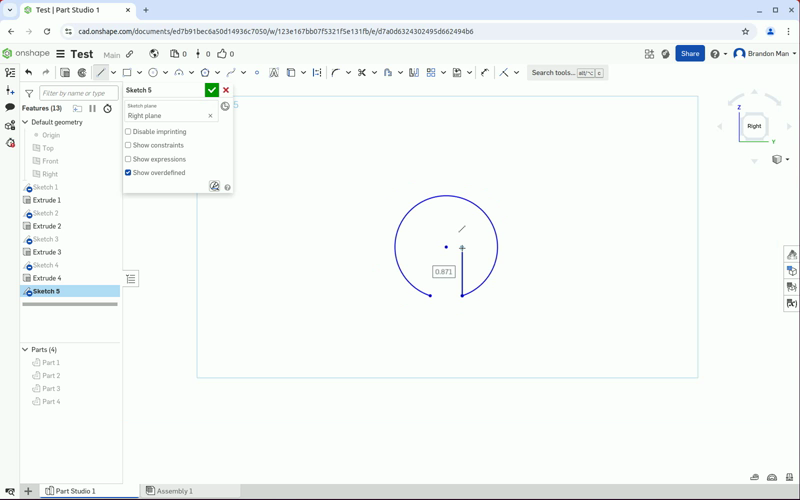
scroll(-6)
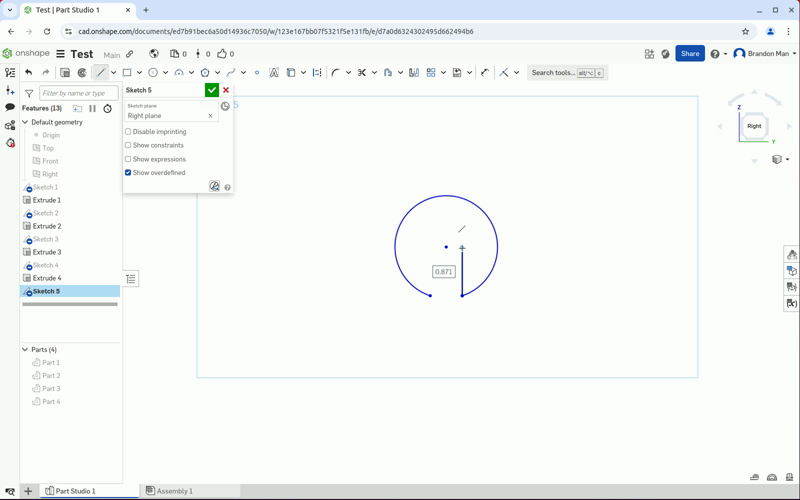
scroll(-6)
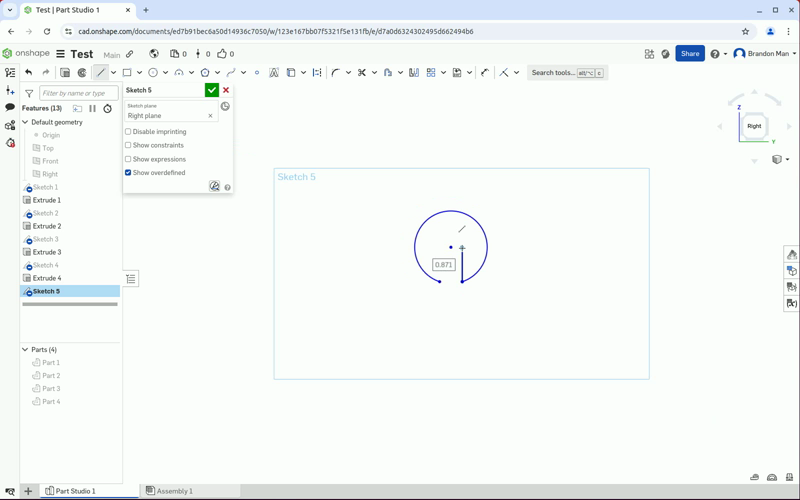
scroll(-6)
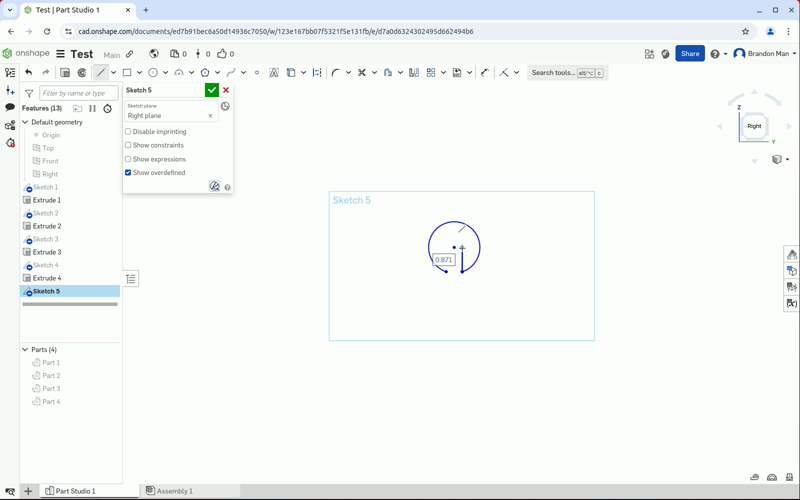
scroll(-6)
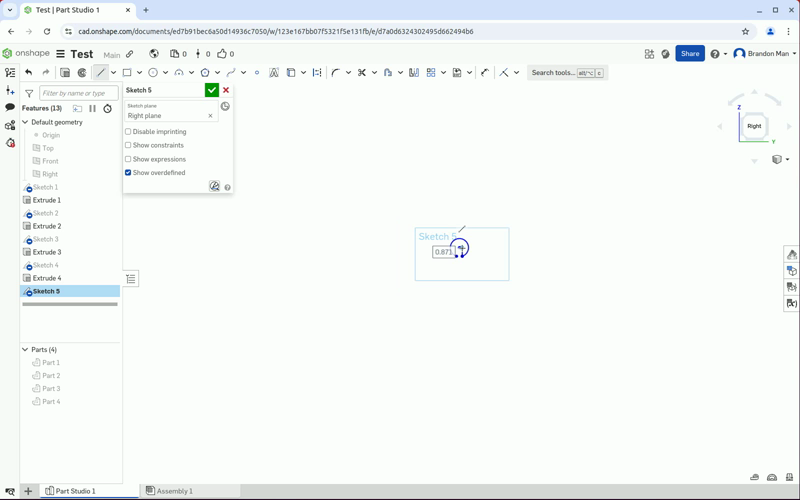
scroll(-6)
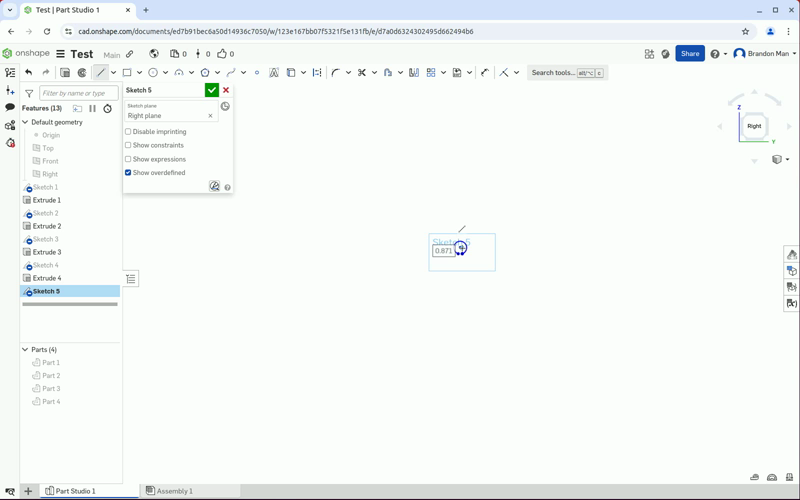
key_up(shift)
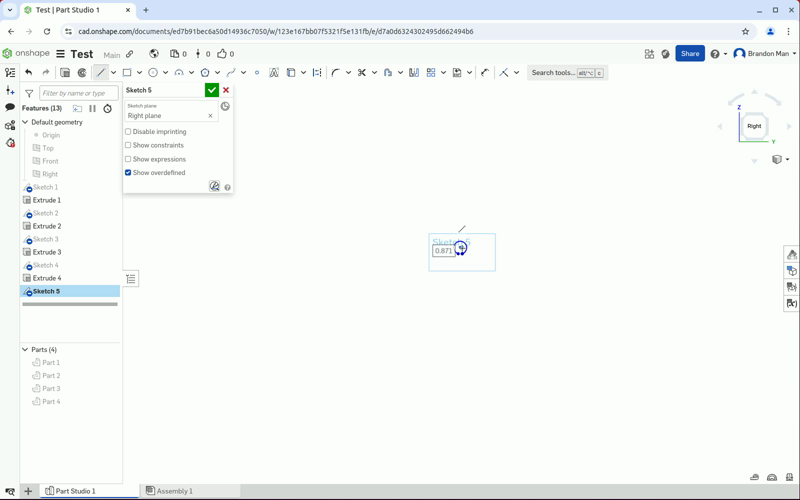
key_down(shift)
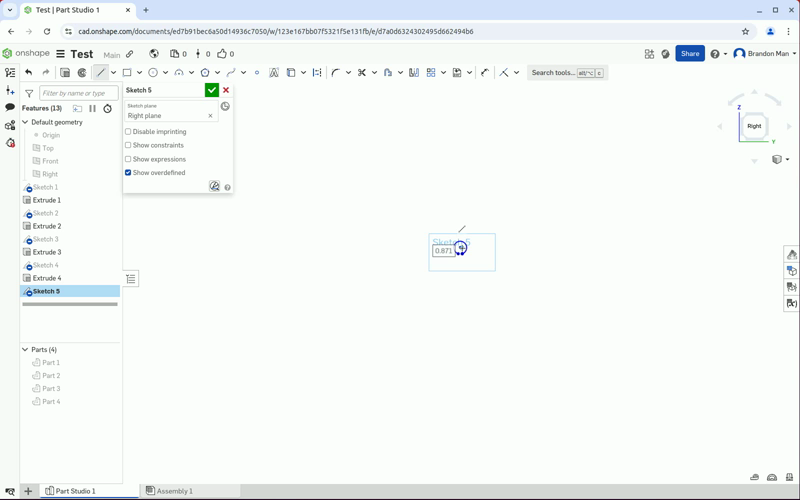
mouse_move(492, 247)
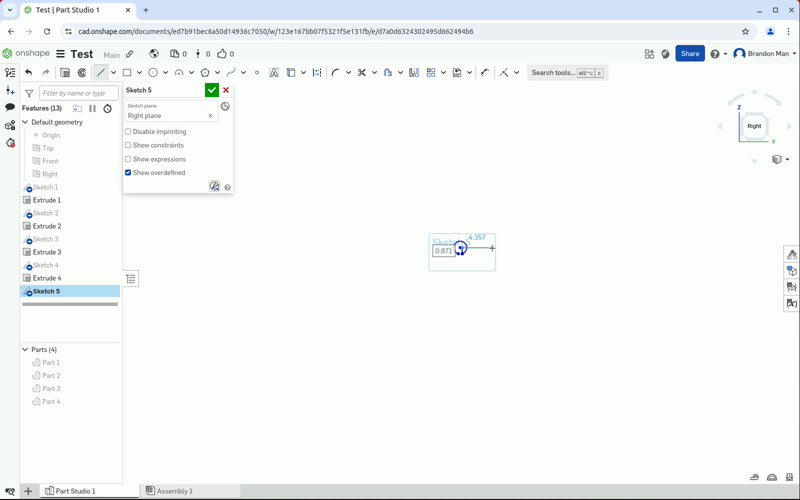
mouse_move(460, 247)
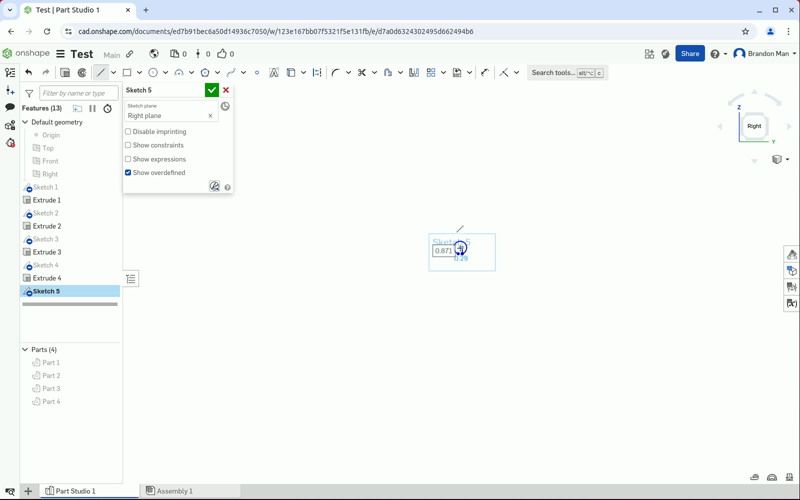
scroll(6)
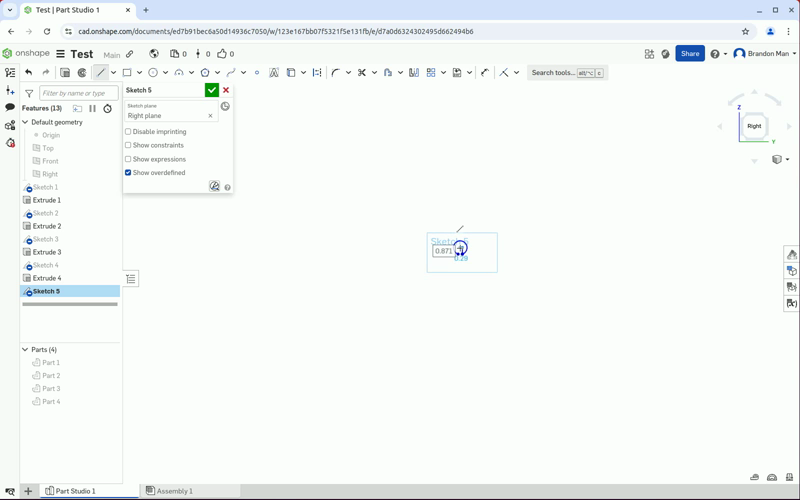
scroll(6)
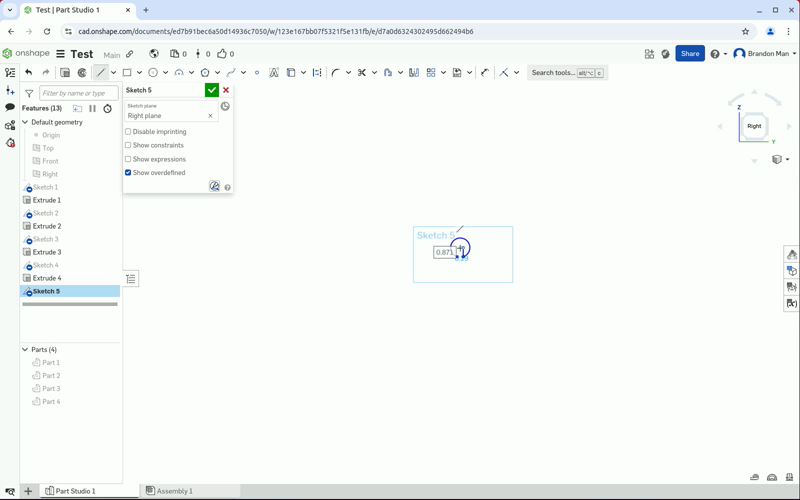
scroll(6)
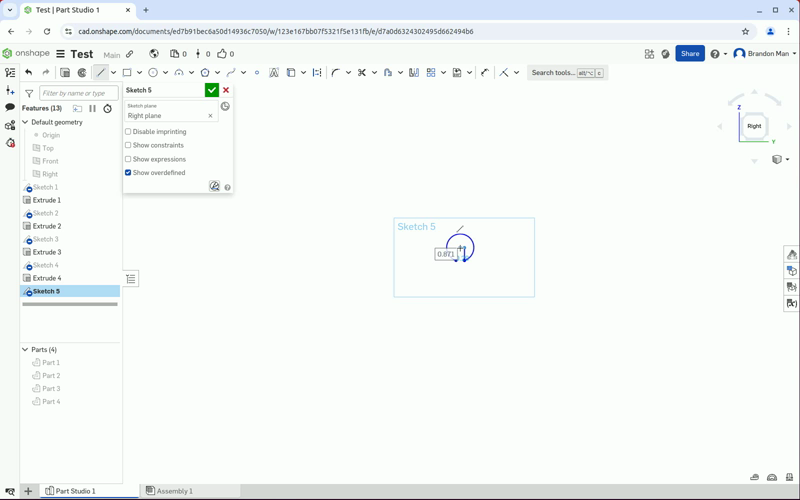
scroll(6)
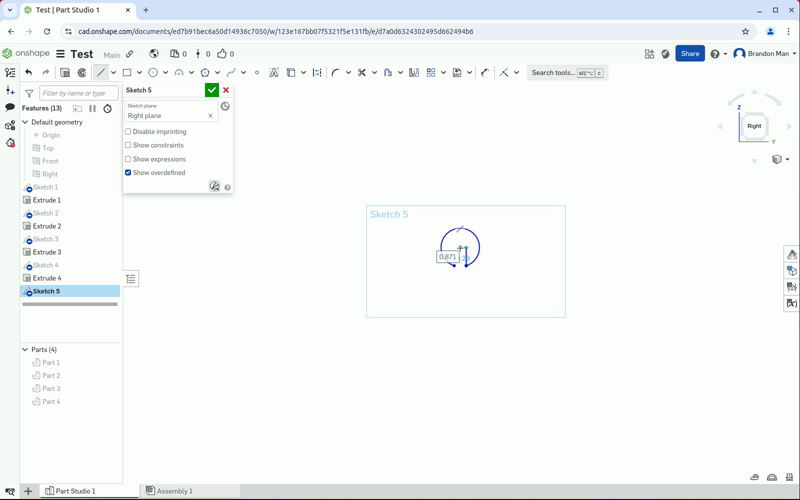
scroll(6)
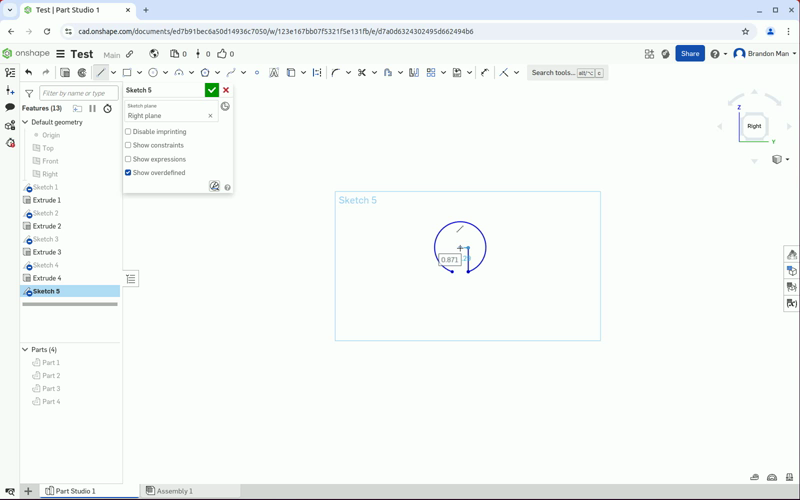
scroll(6)
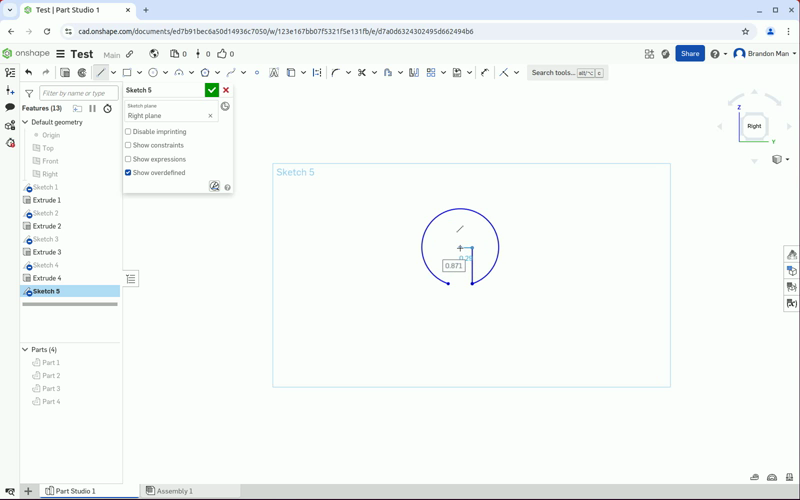
scroll(6)
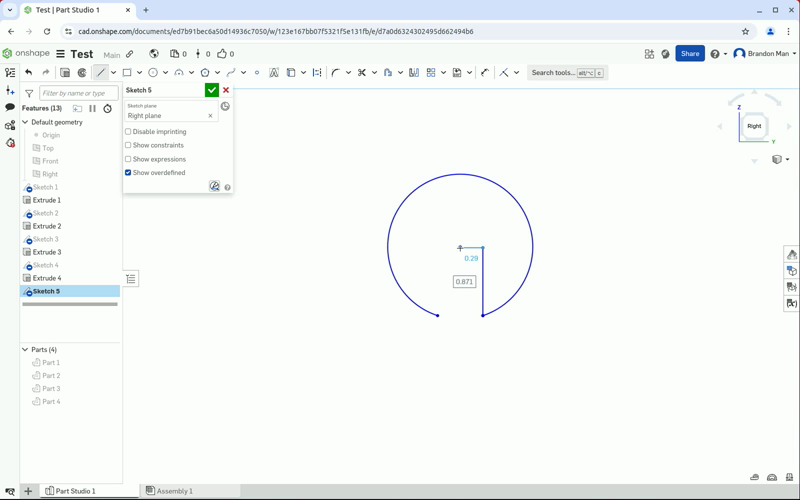
click(460, 247)
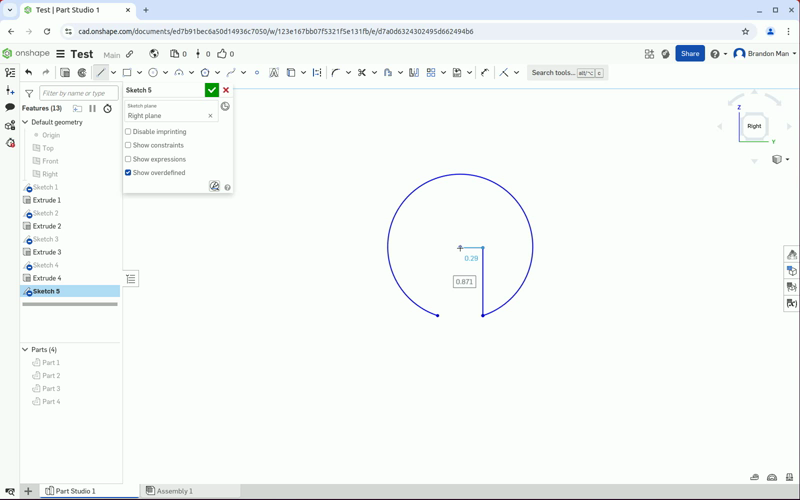
scroll(-6)
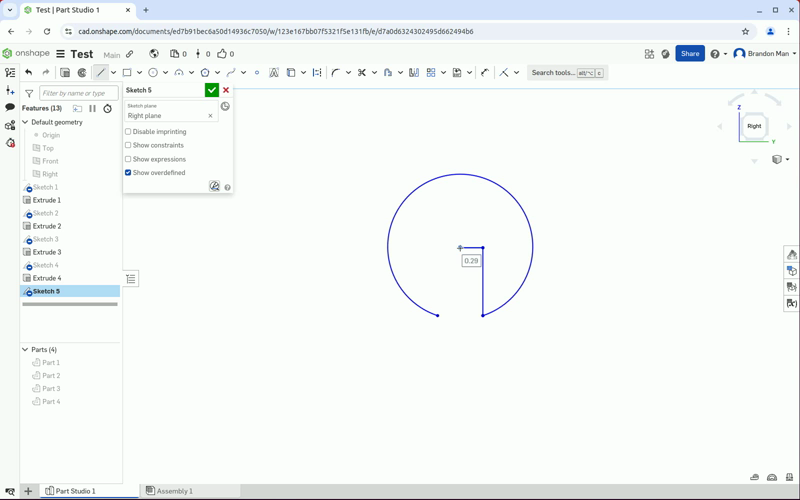
scroll(-6)
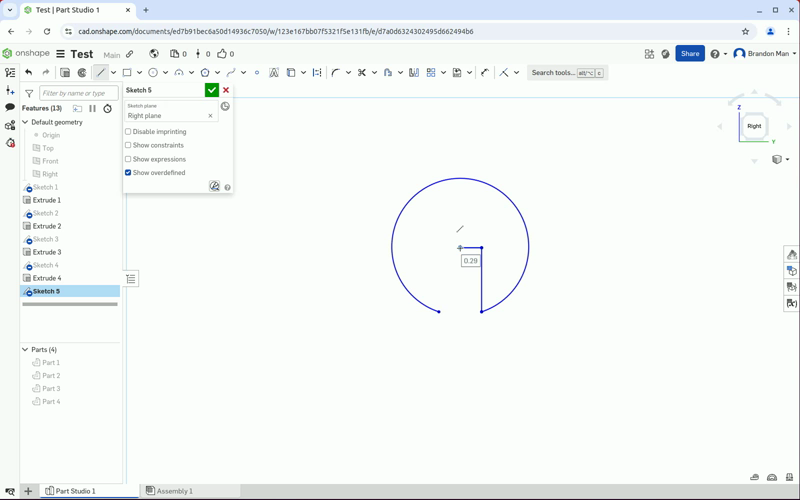
scroll(-6)
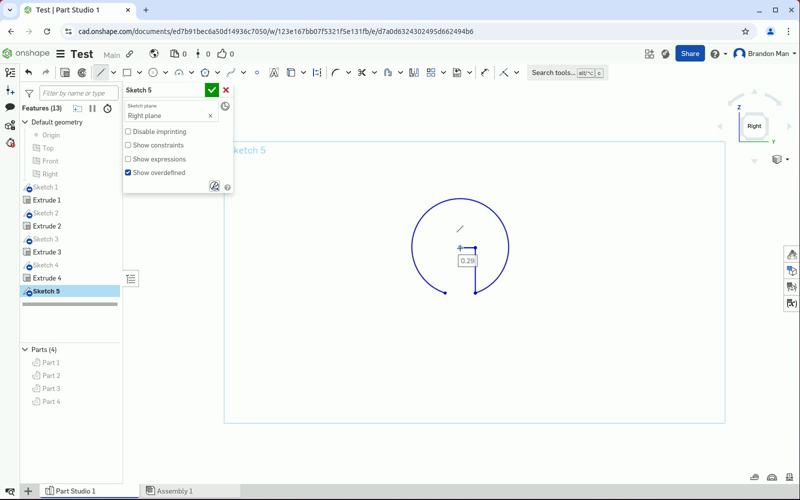
scroll(-6)
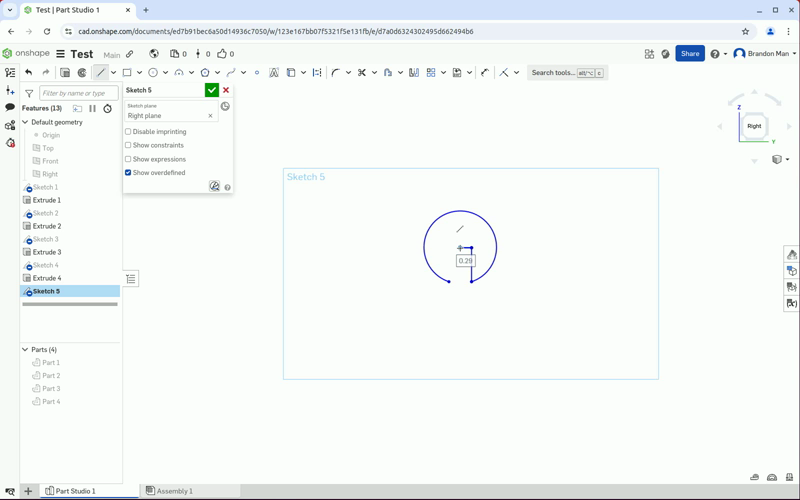
scroll(-6)
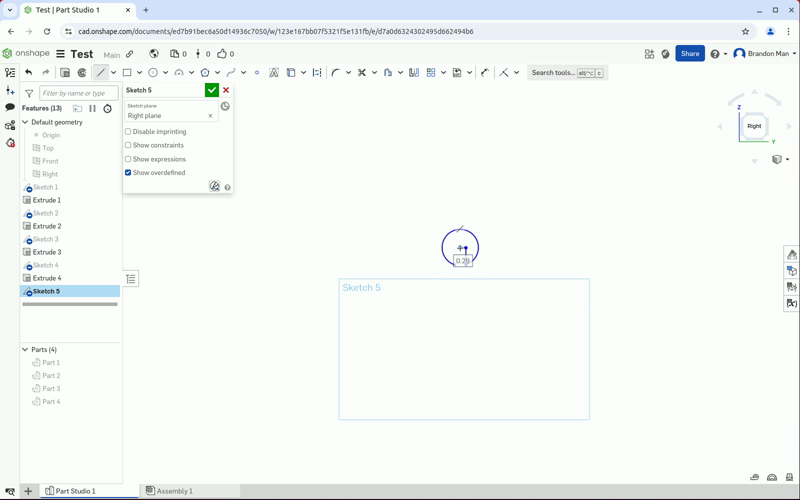
scroll(-6)
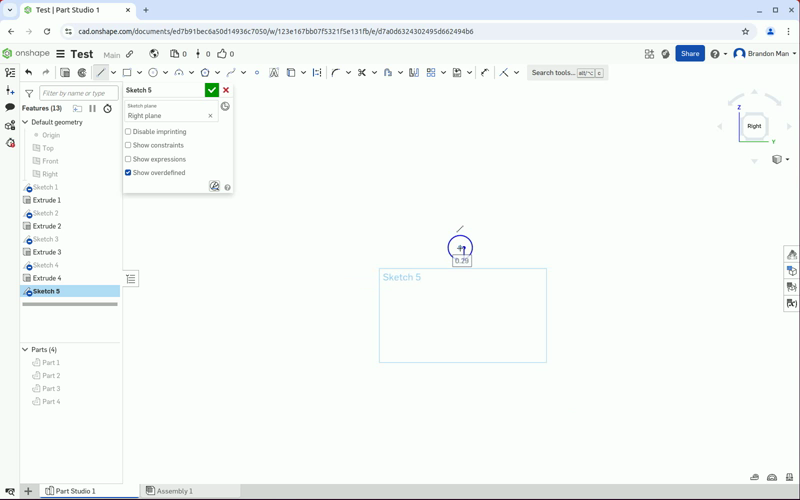
scroll(-6)
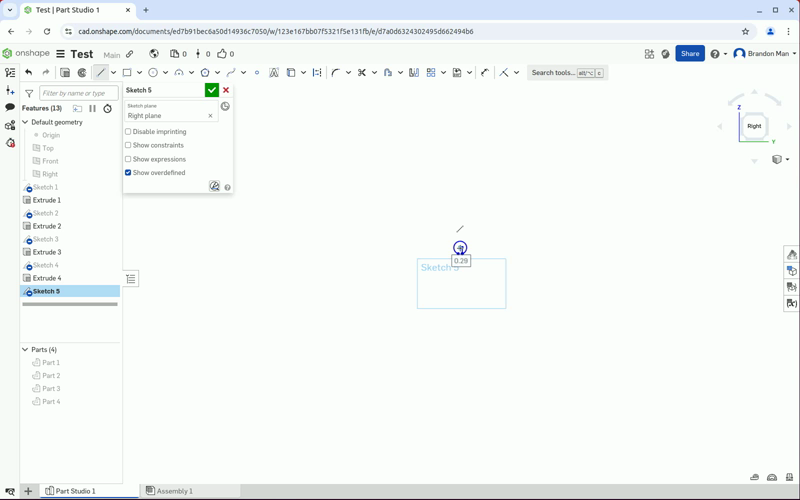
key_up(shift)
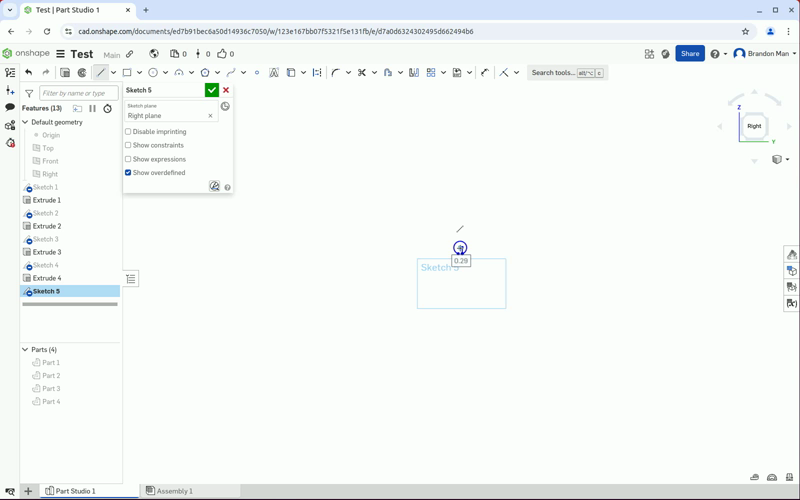
key_down(shift)
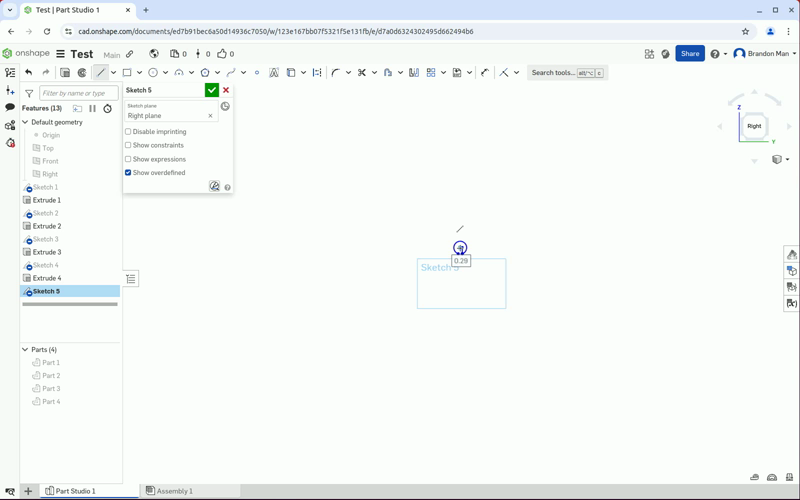
mouse_move(490, 247)
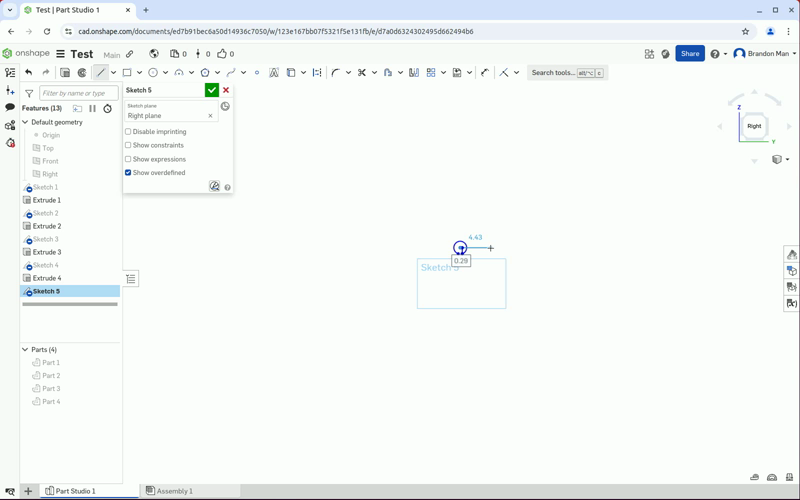
mouse_move(458, 247)
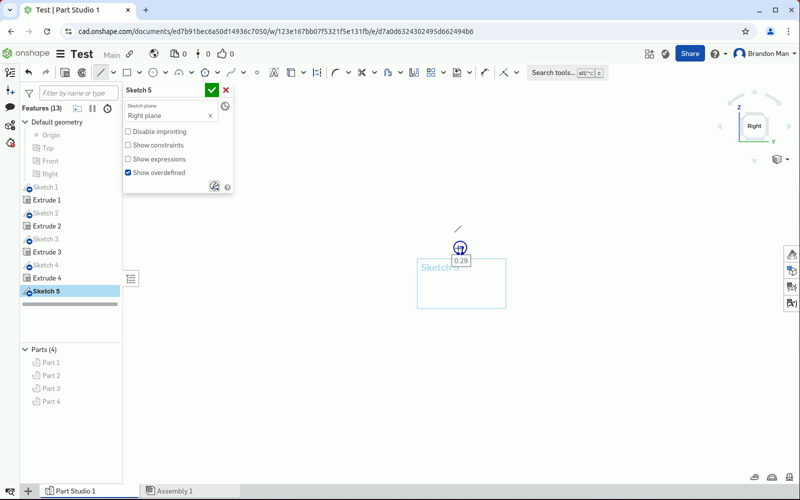
scroll(6)
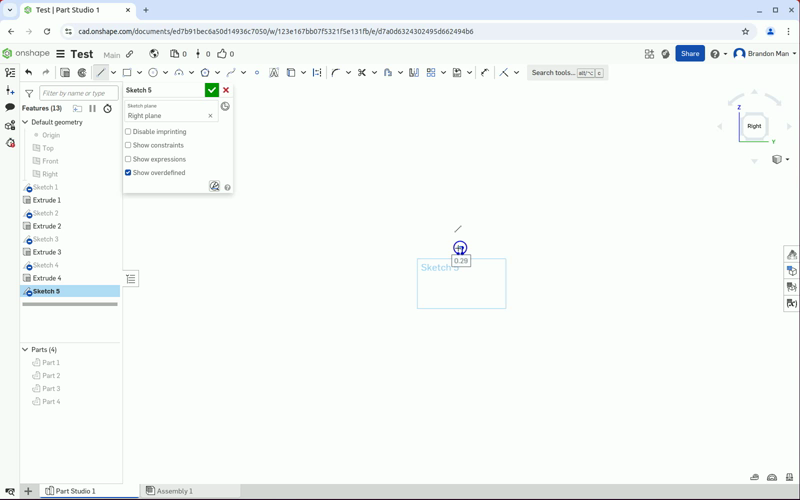
scroll(6)
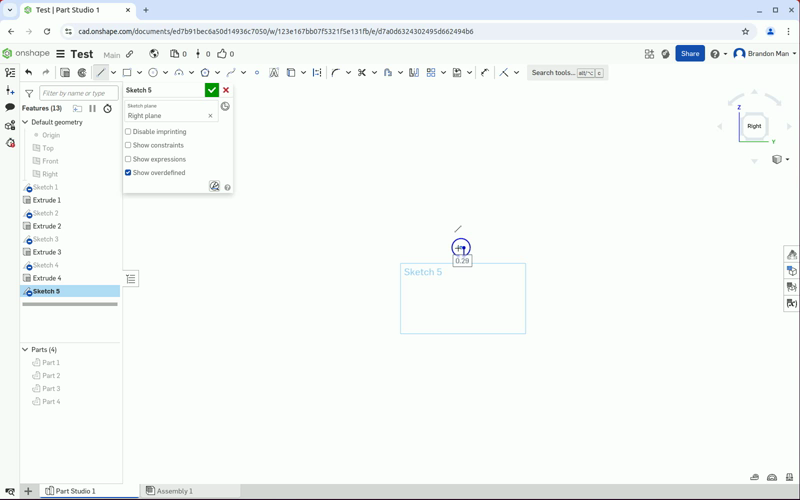
scroll(6)
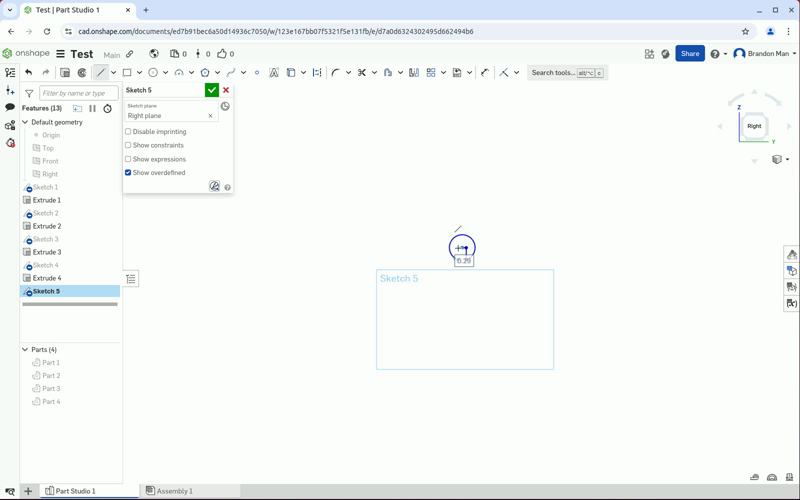
scroll(6)
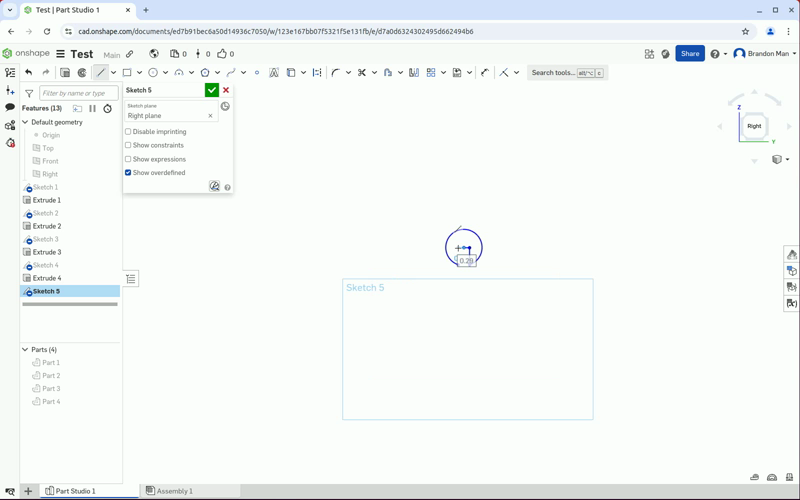
scroll(6)
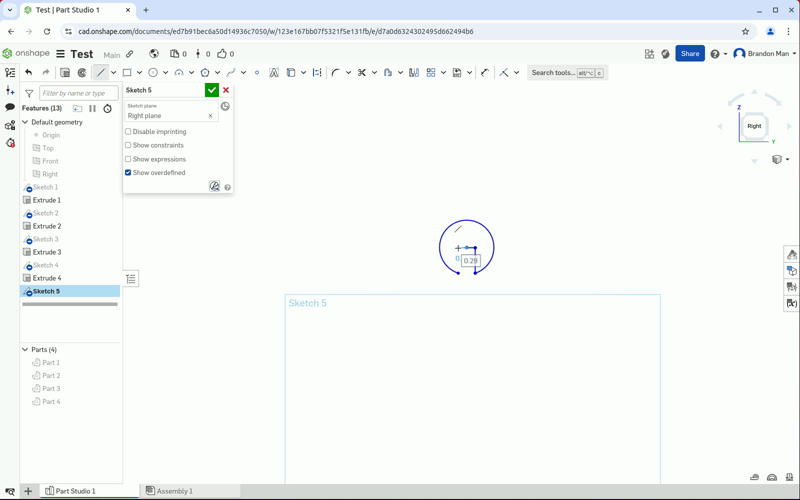
scroll(6)
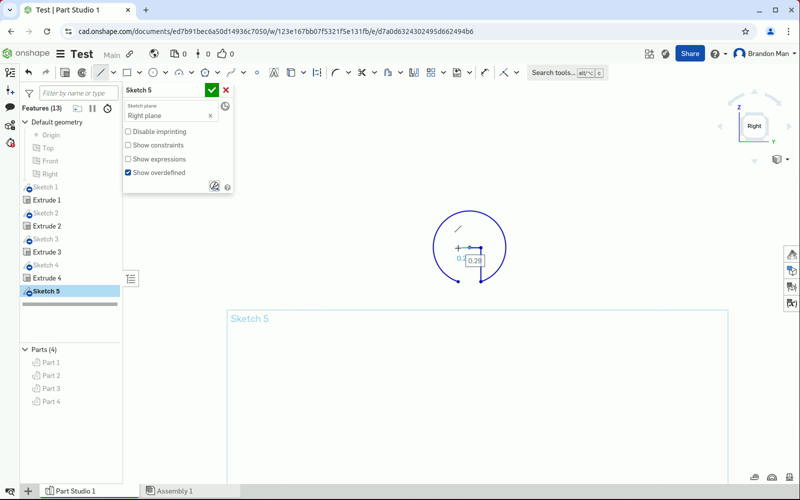
scroll(6)
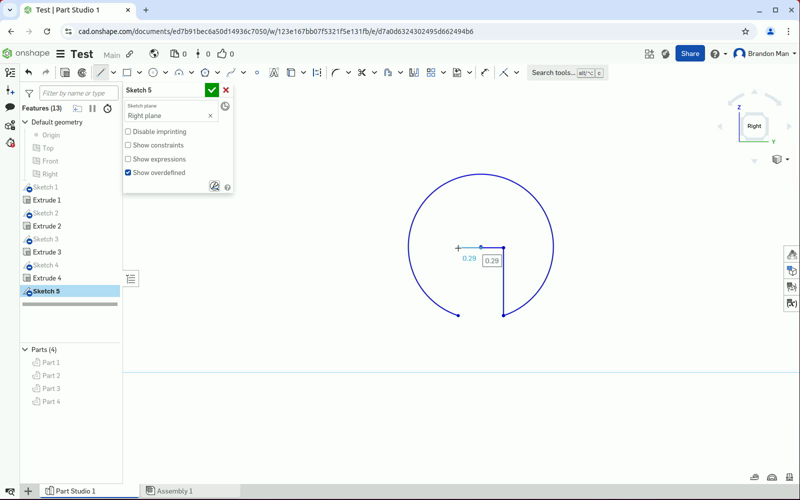
click(458, 247)
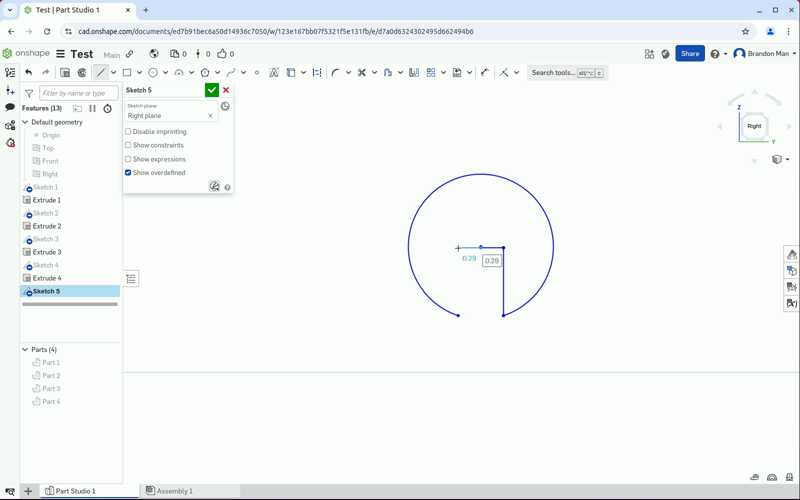
scroll(-6)
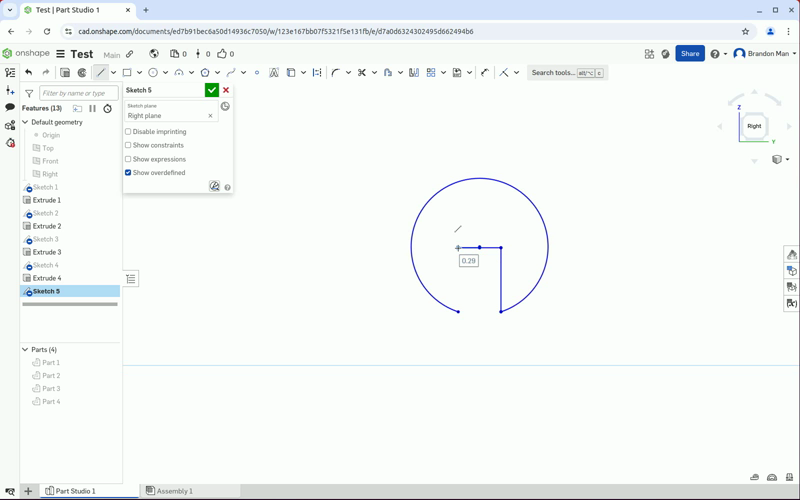
scroll(-6)
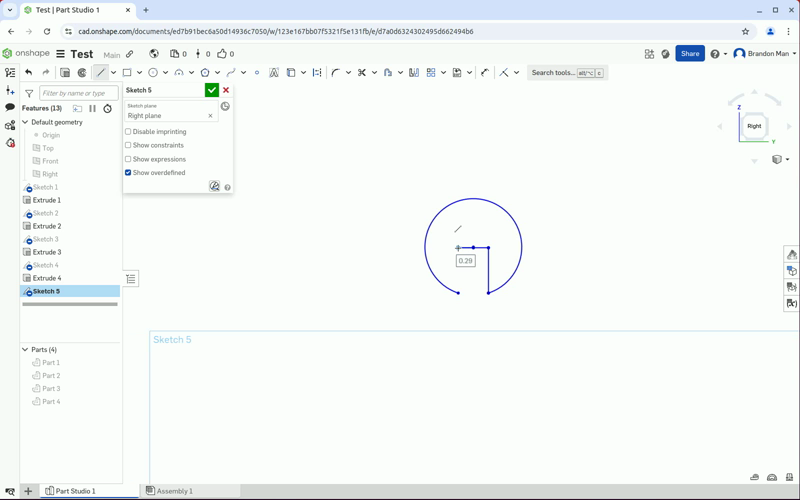
scroll(-6)
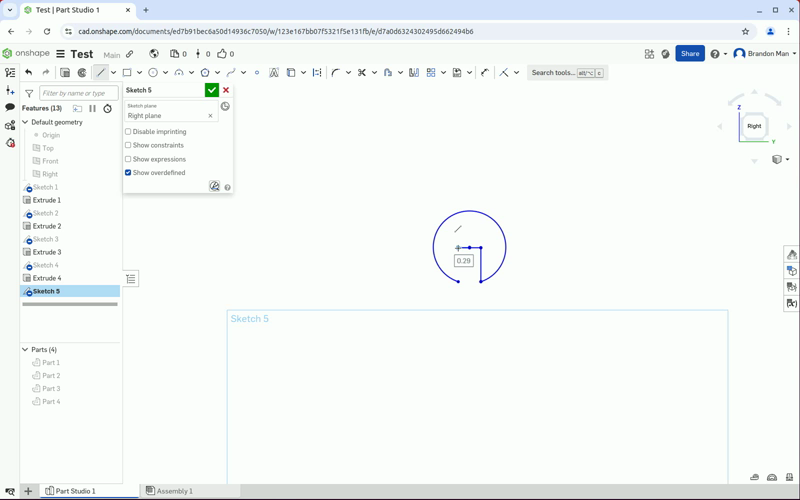
scroll(-6)
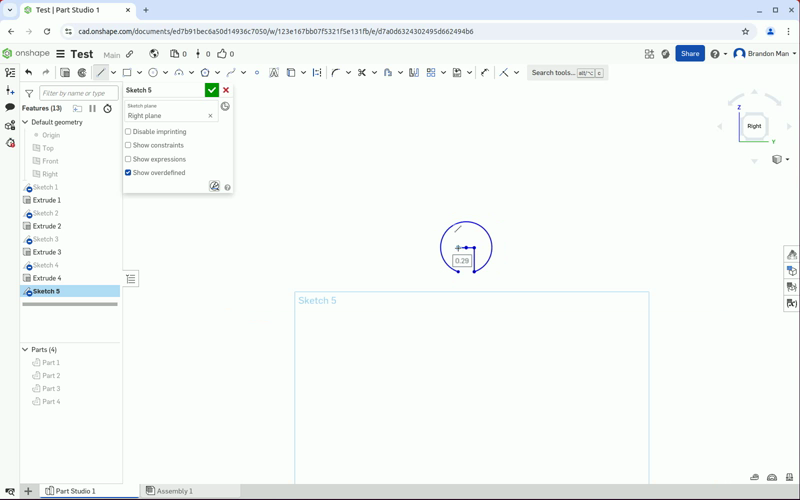
scroll(-6)
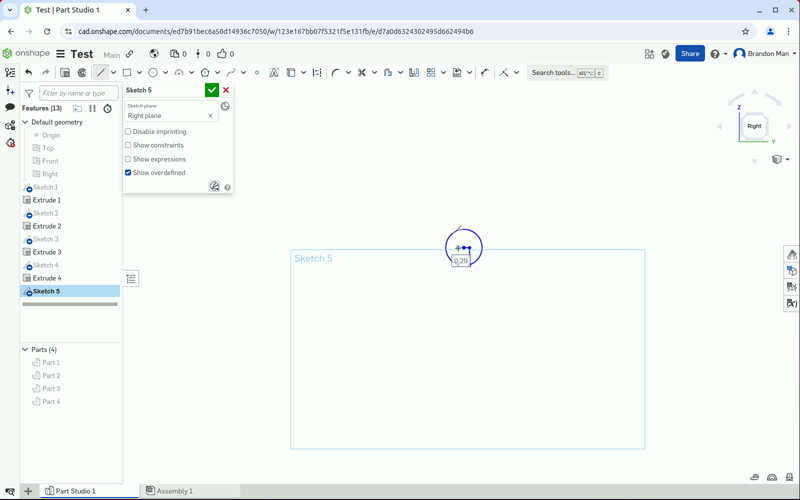
scroll(-6)
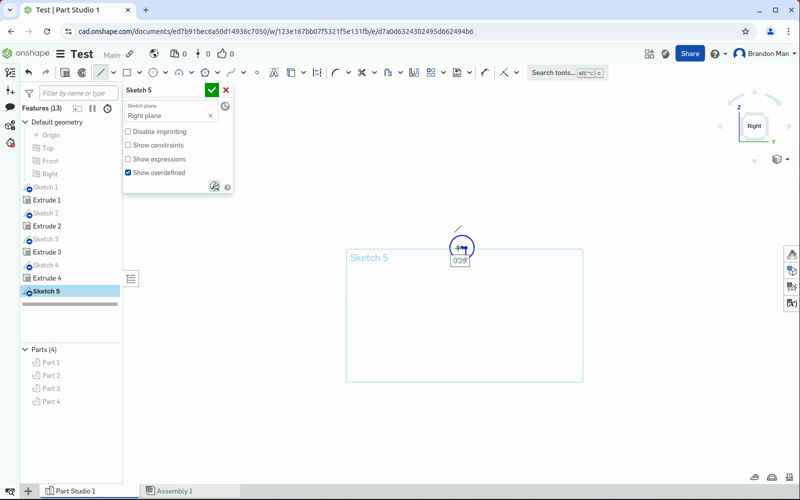
scroll(-6)
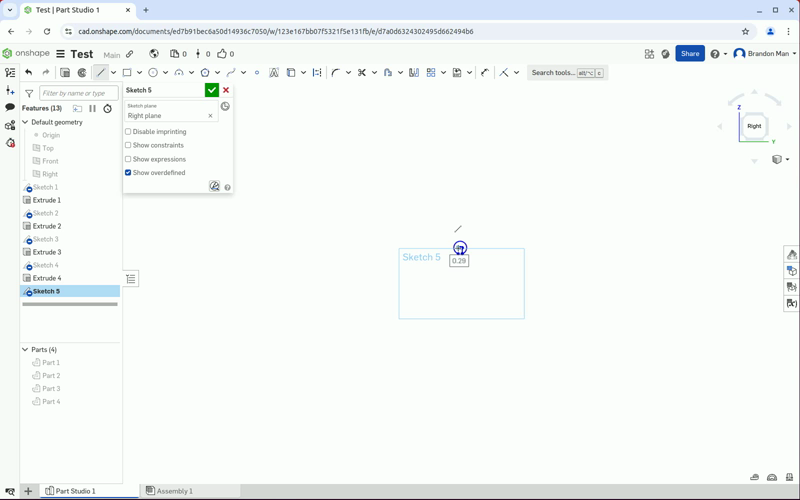
key_up(shift)
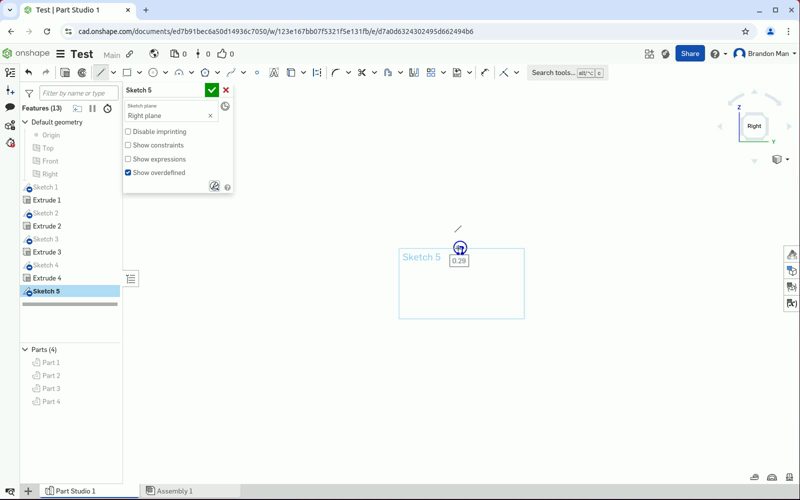
mouse_move(488, 247)
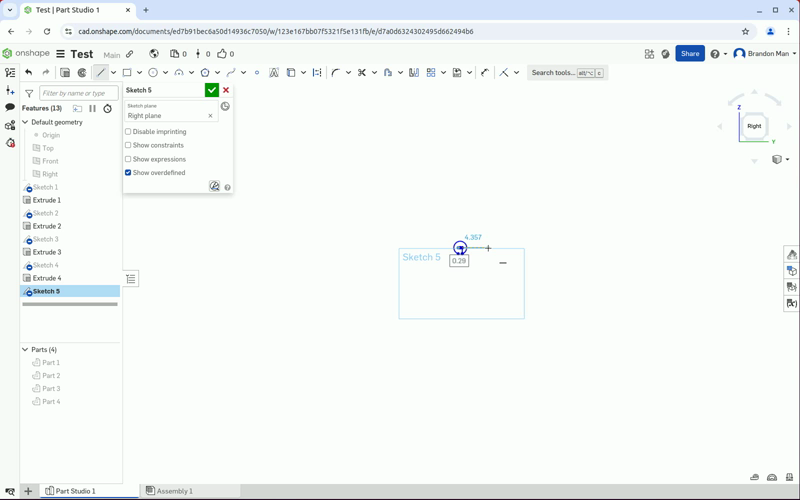
key_down(shift)
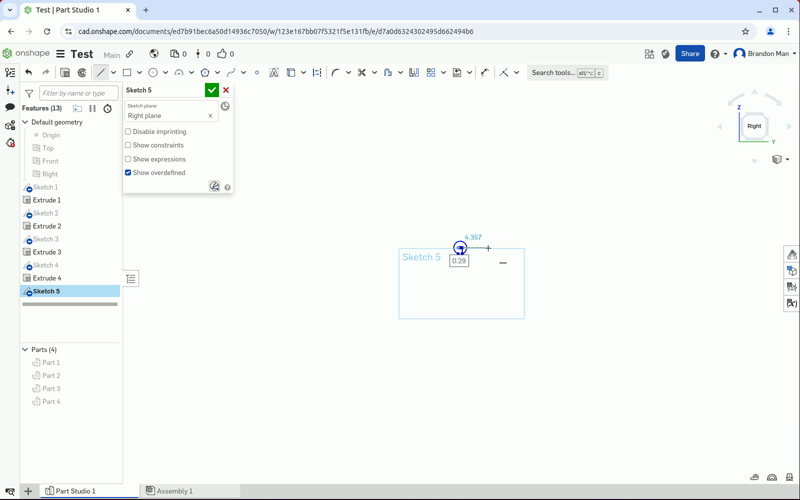
mouse_move(458, 253)
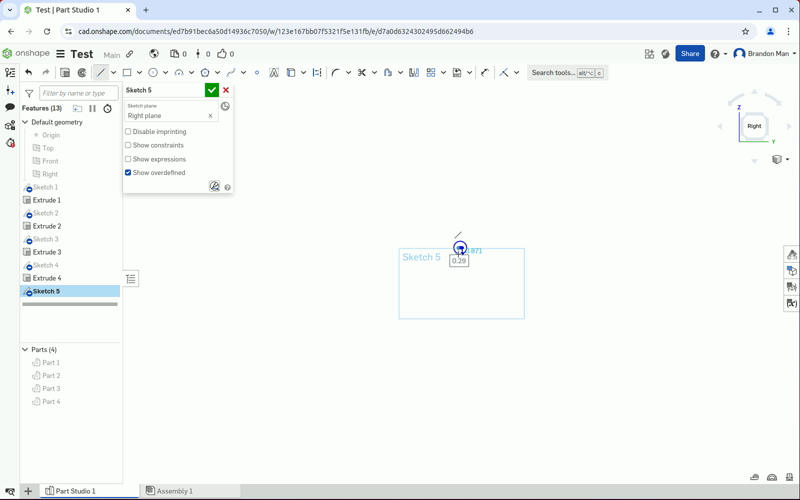
scroll(6)
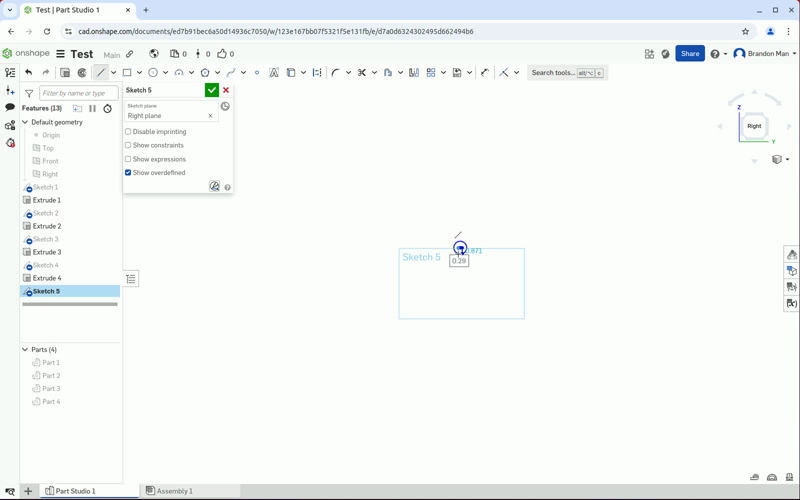
scroll(6)
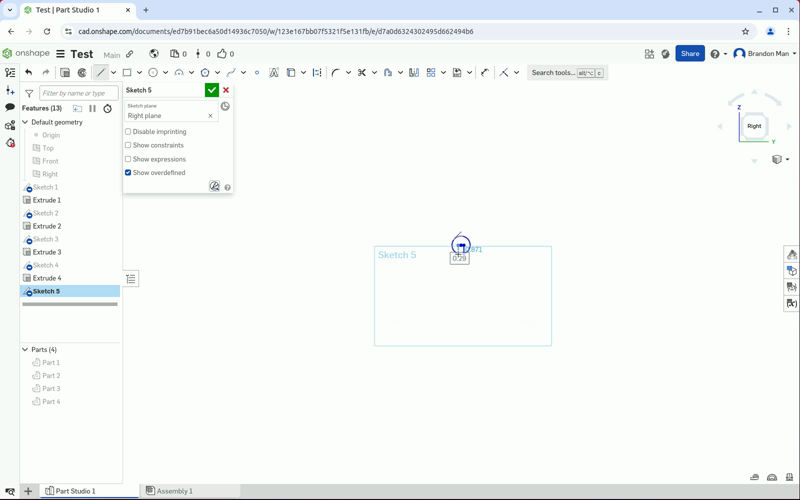
scroll(6)
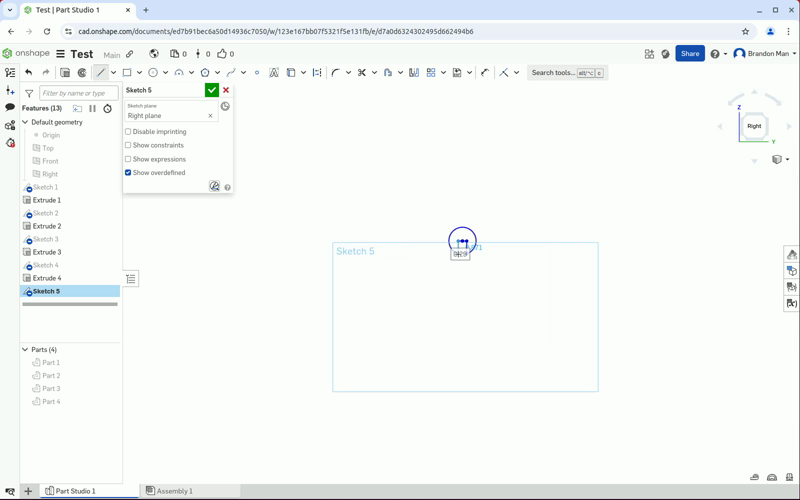
scroll(6)
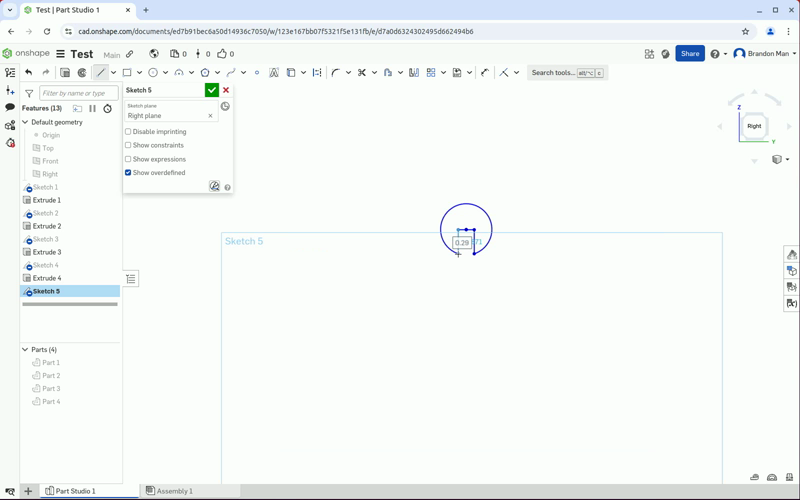
scroll(6)
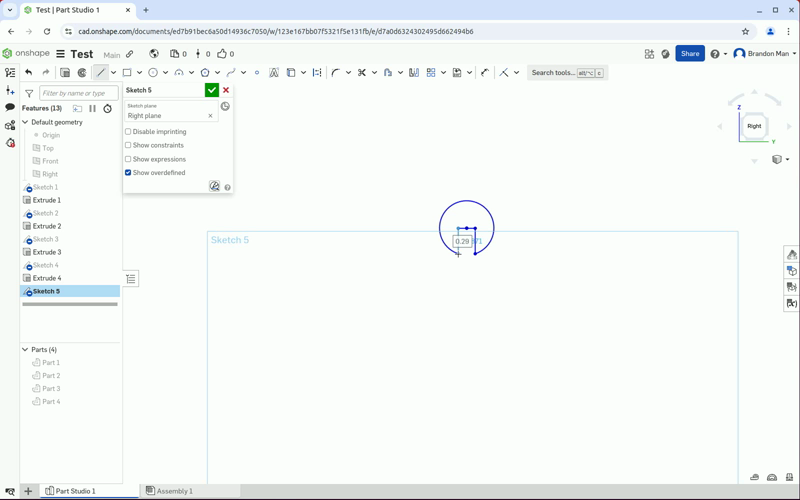
scroll(6)
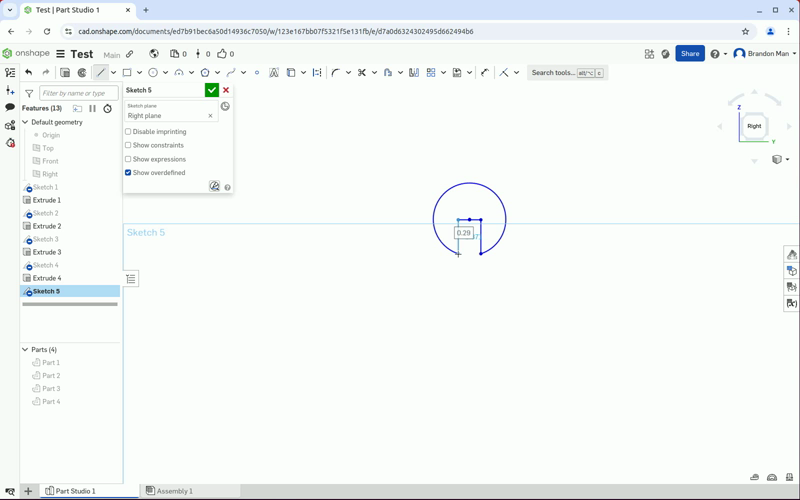
scroll(6)
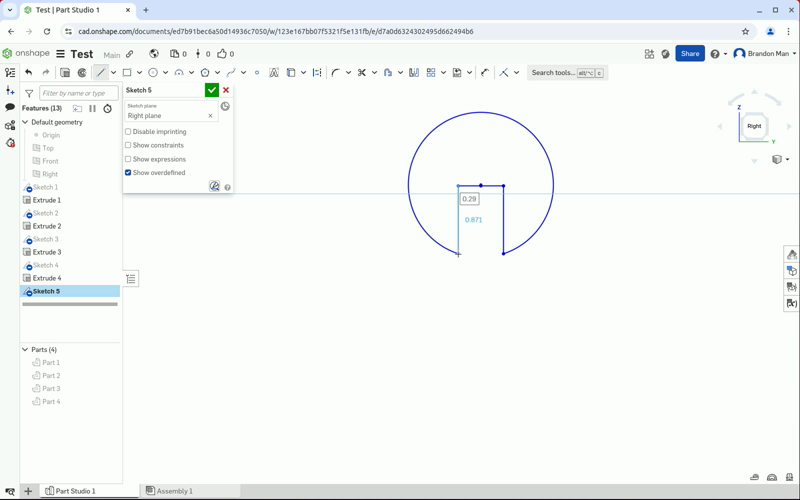
key_up(shift)
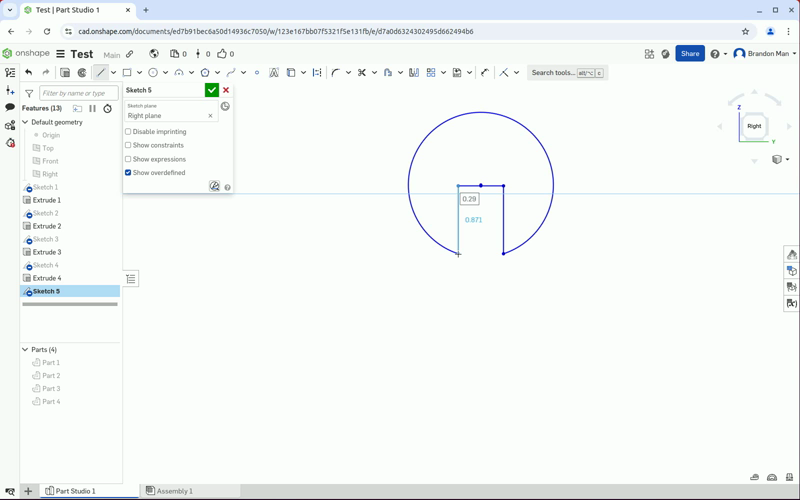
click(458, 253)
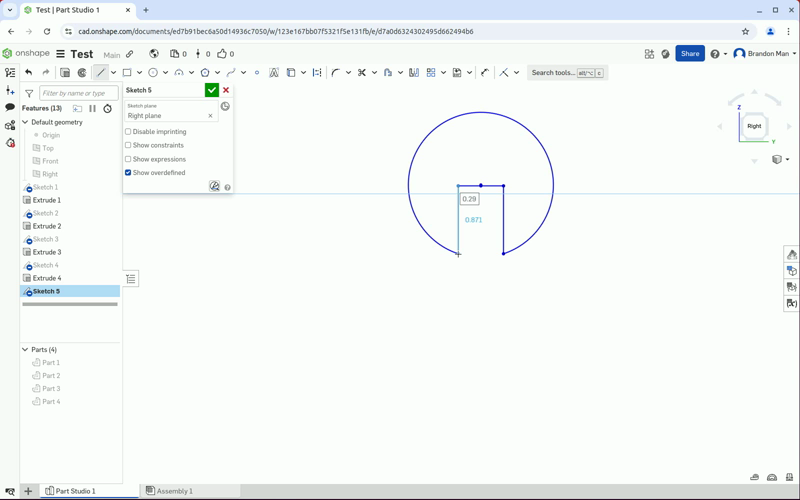
scroll(-6)
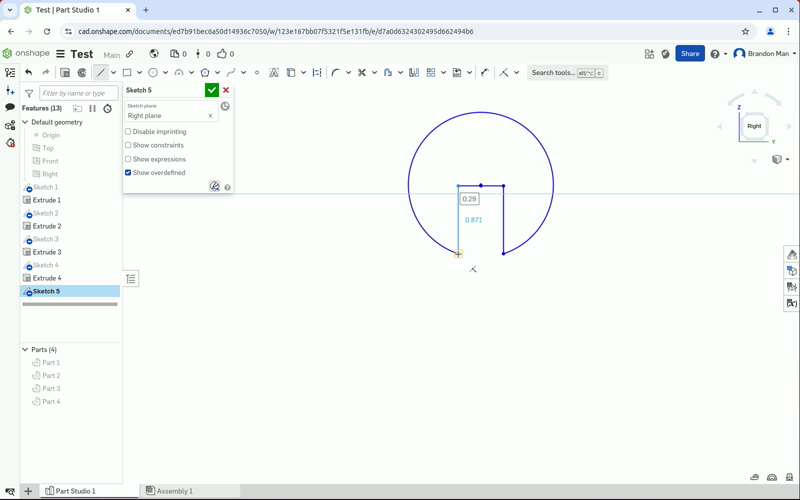
scroll(-6)
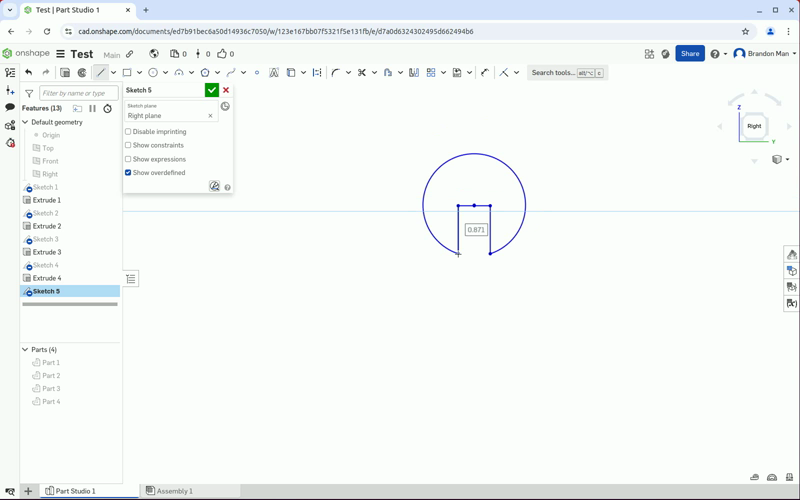
scroll(-6)
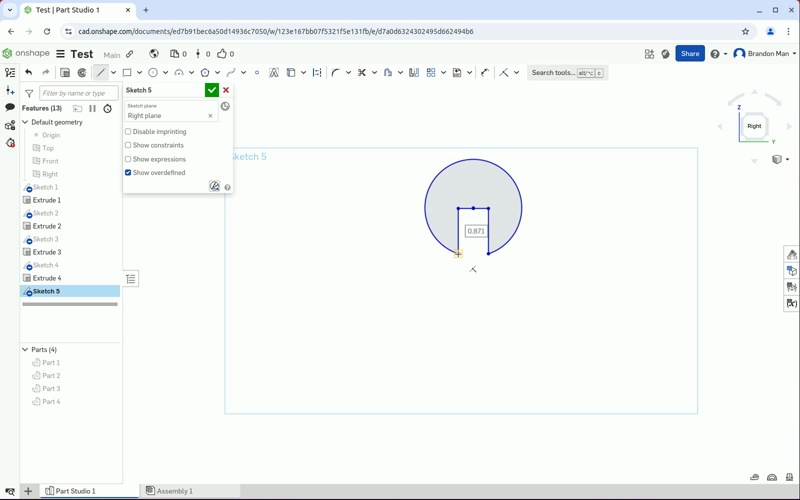
scroll(-6)
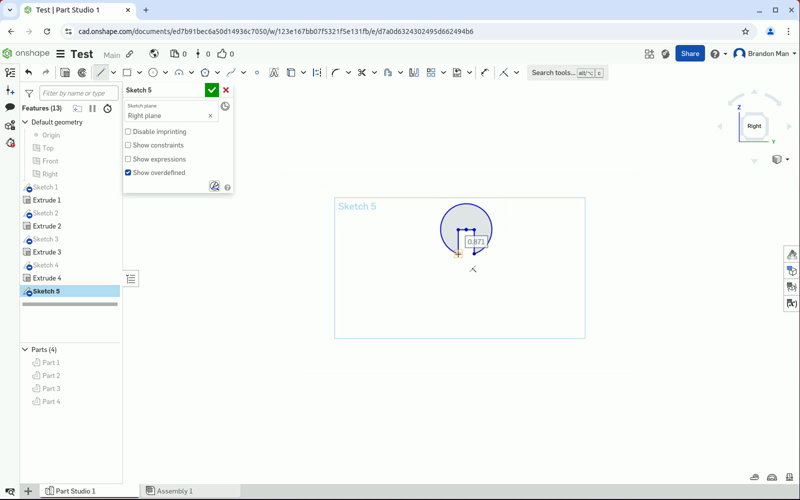
scroll(-6)
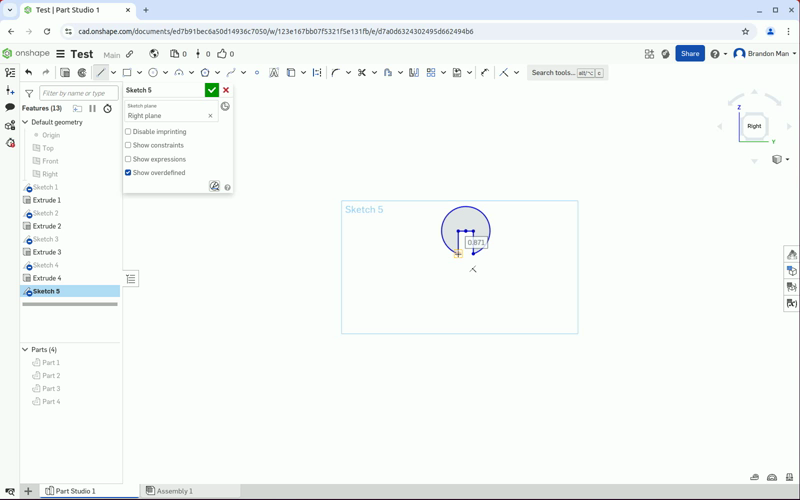
scroll(-6)
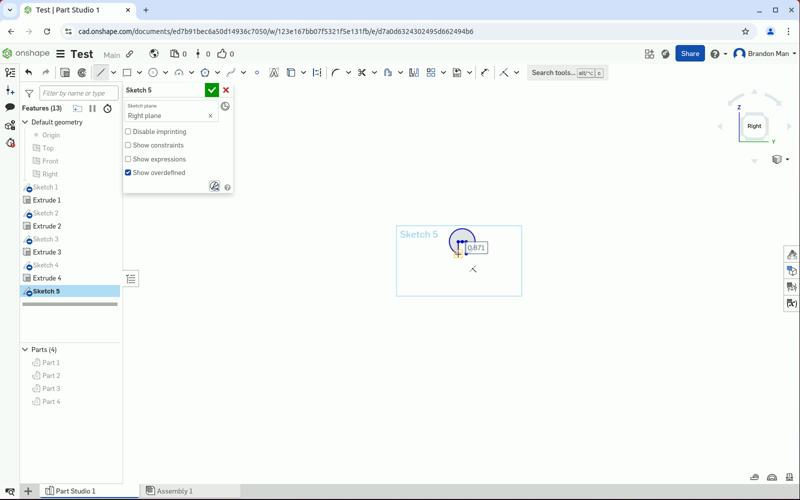
scroll(-6)
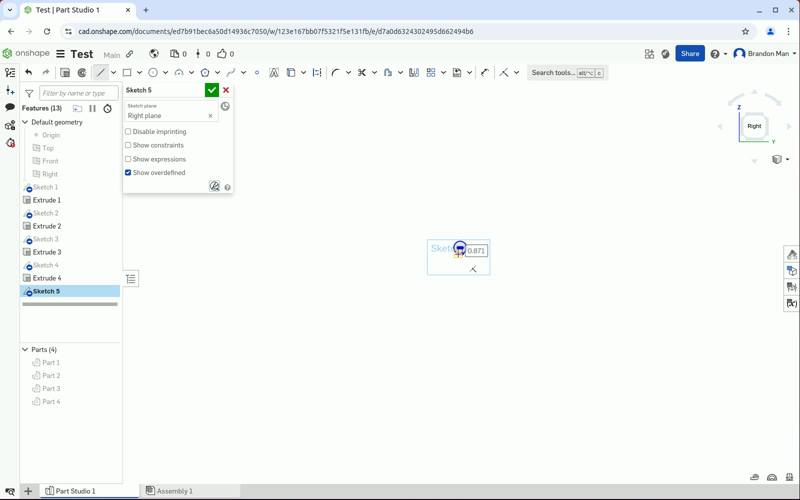
key(esc)
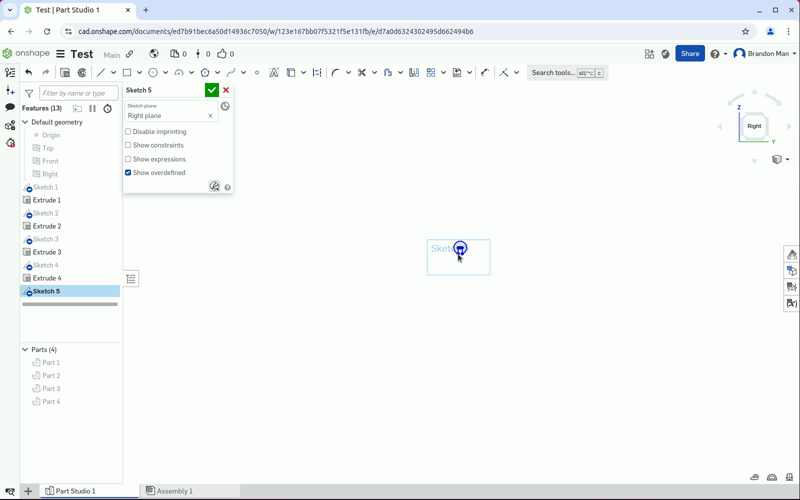
mouse_move(459, 241)
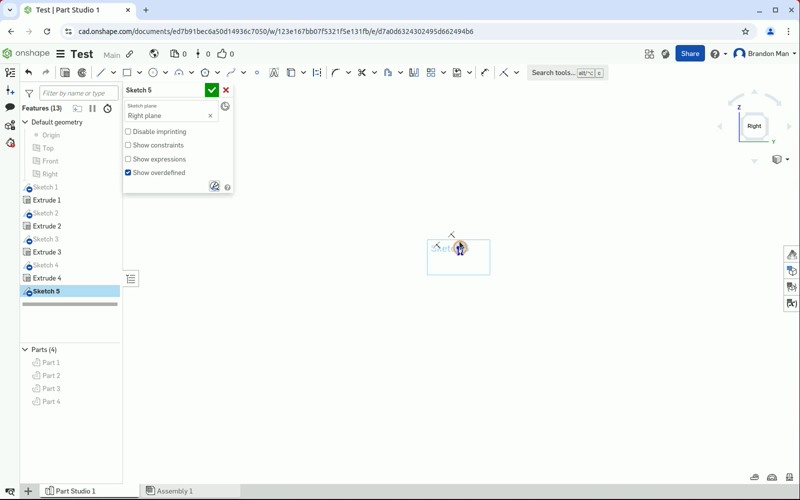
scroll(6)
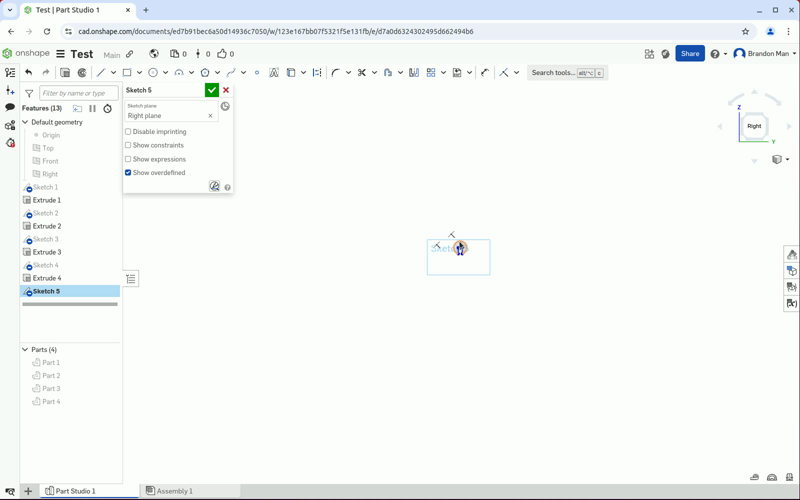
scroll(6)
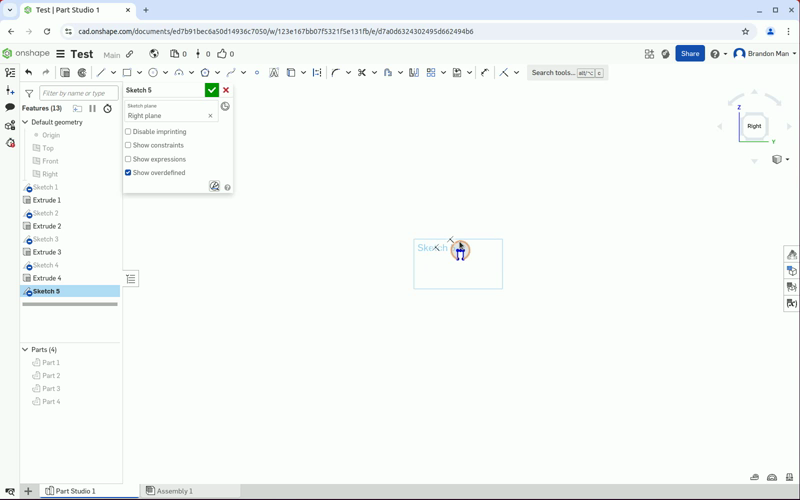
scroll(6)
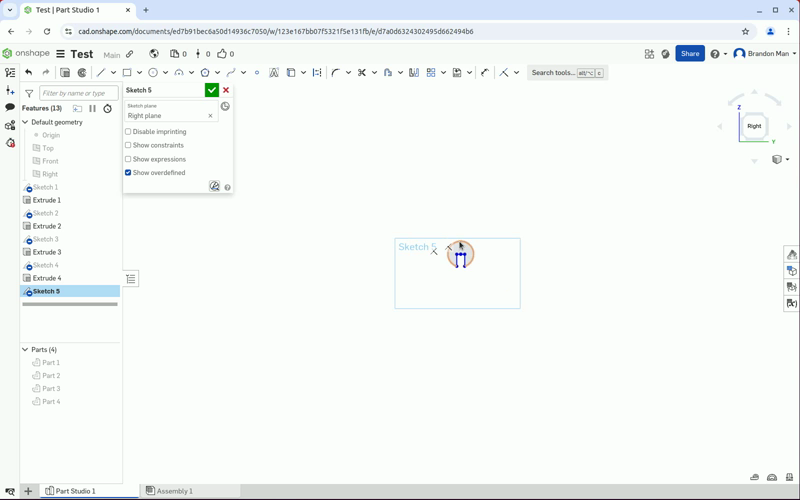
scroll(6)
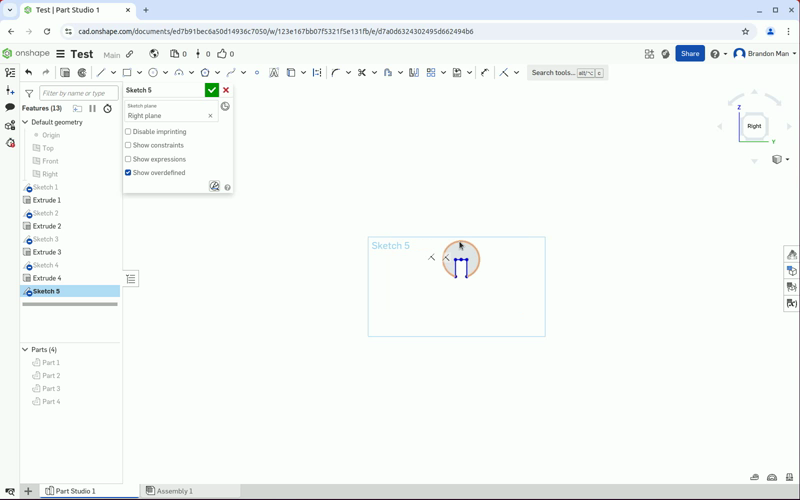
scroll(6)
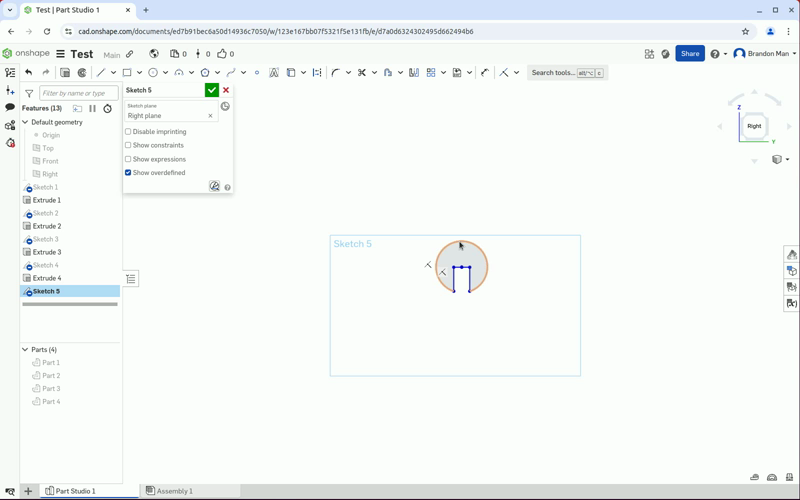
scroll(6)
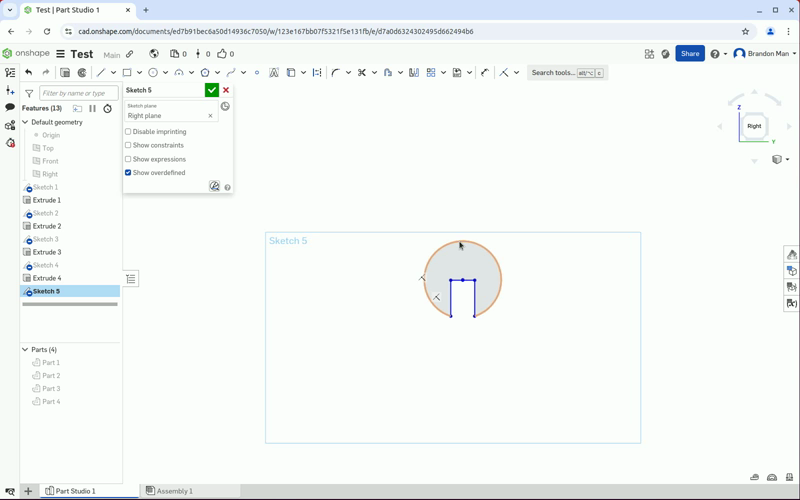
scroll(6)
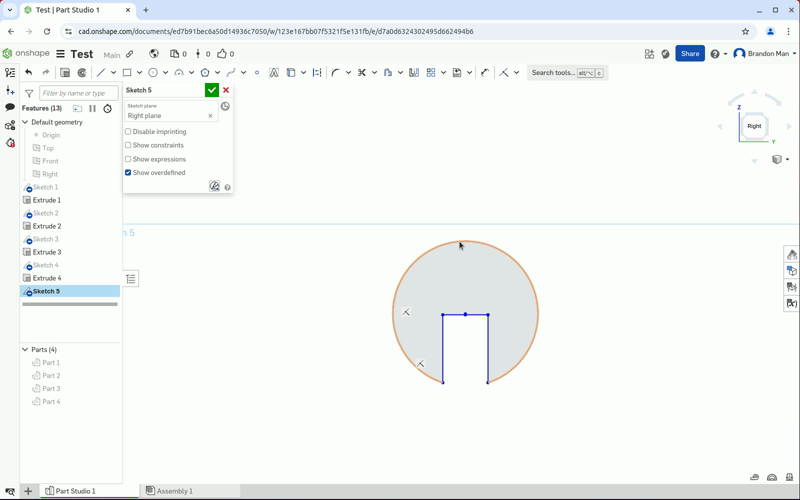
click(459, 241)
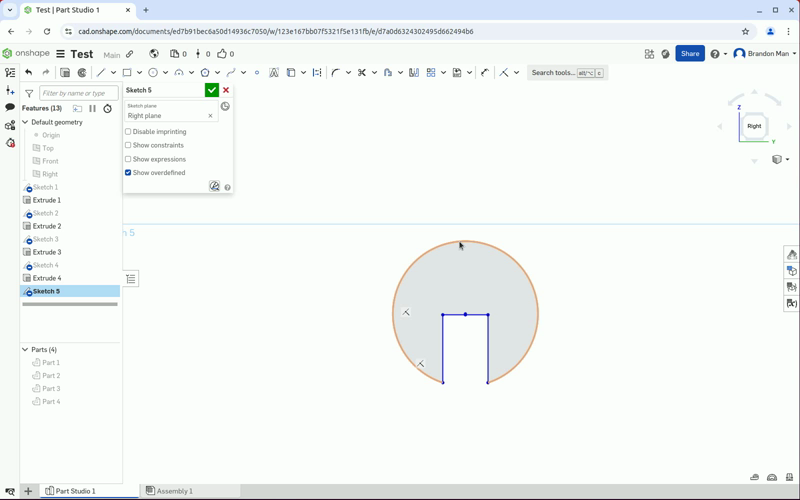
scroll(-6)
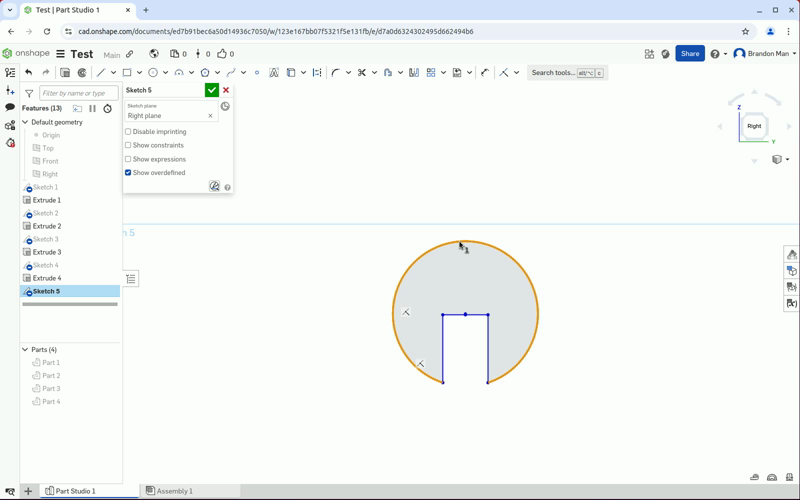
scroll(-6)
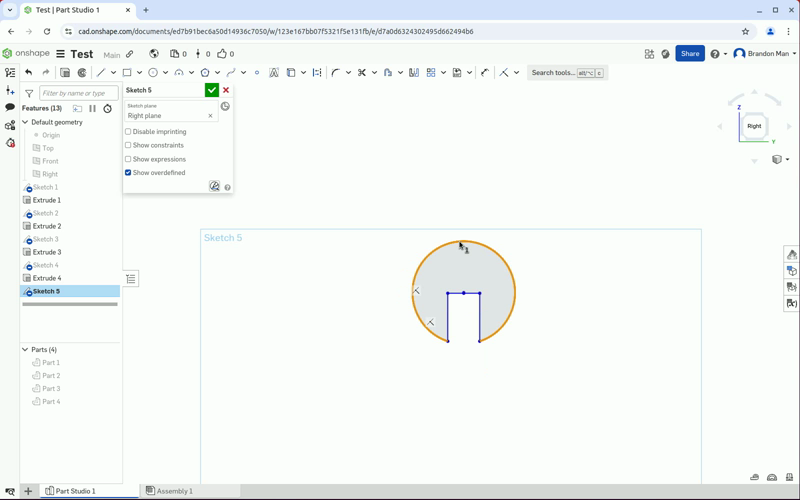
scroll(-6)
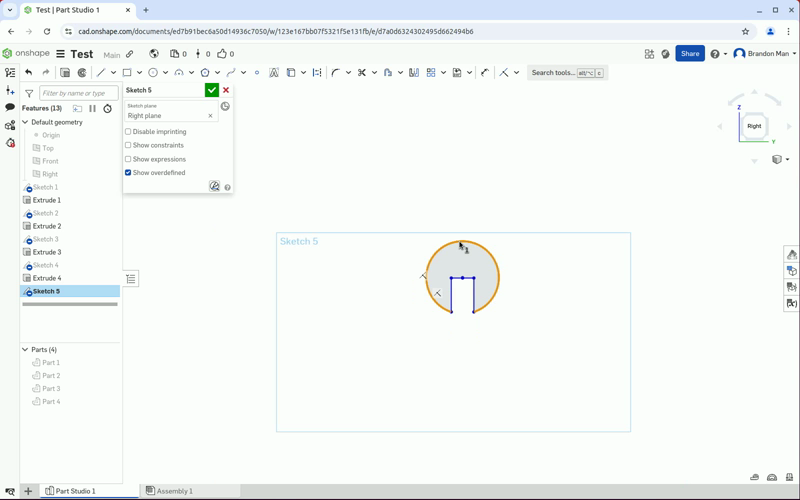
scroll(-6)
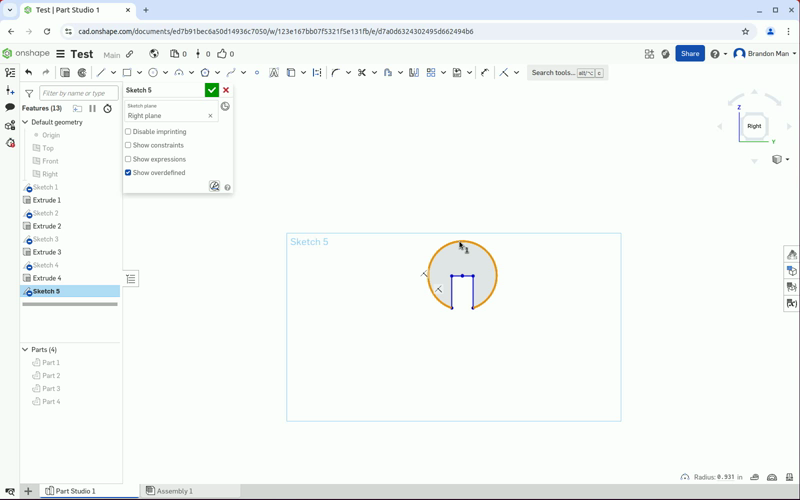
scroll(-6)
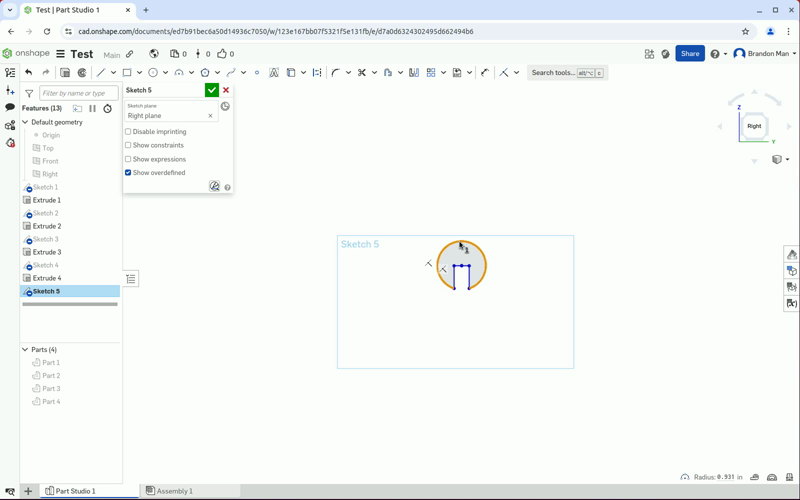
scroll(-6)
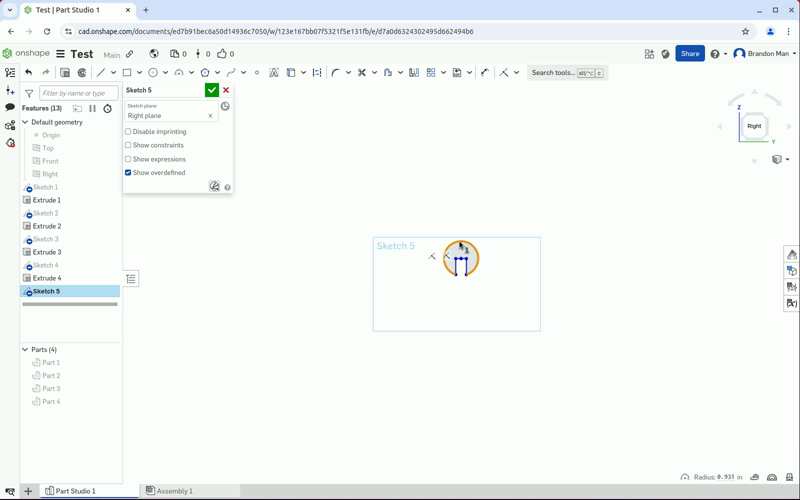
scroll(-6)
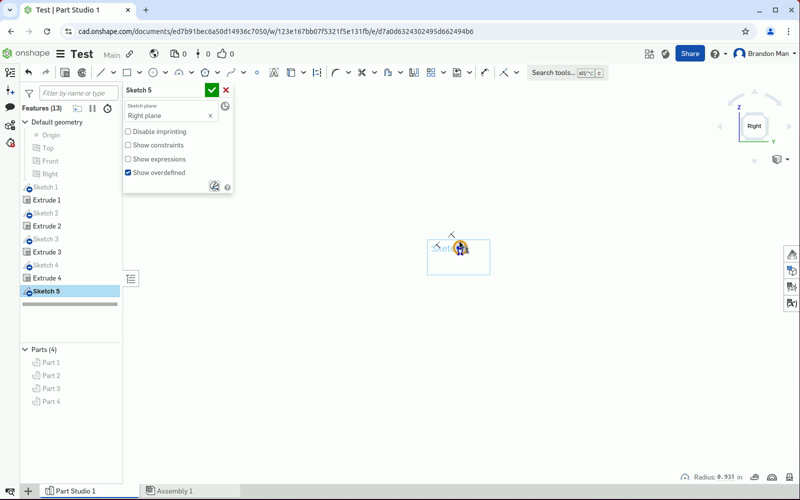
mouse_move(73, 352)
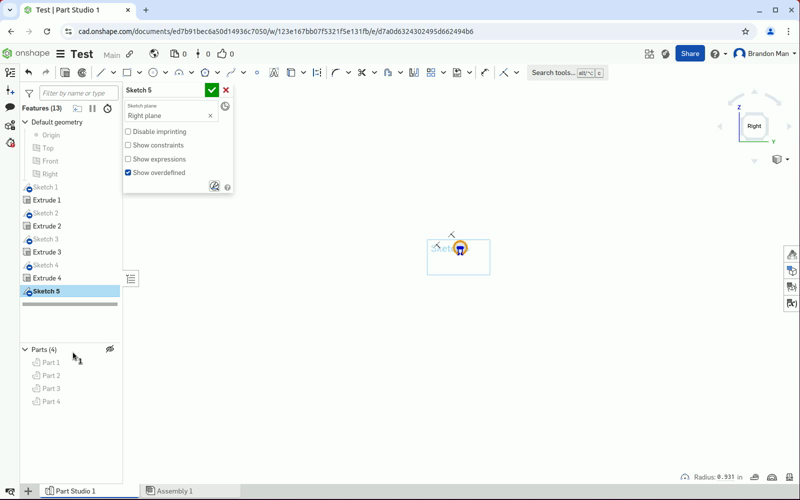
key(shift+y)
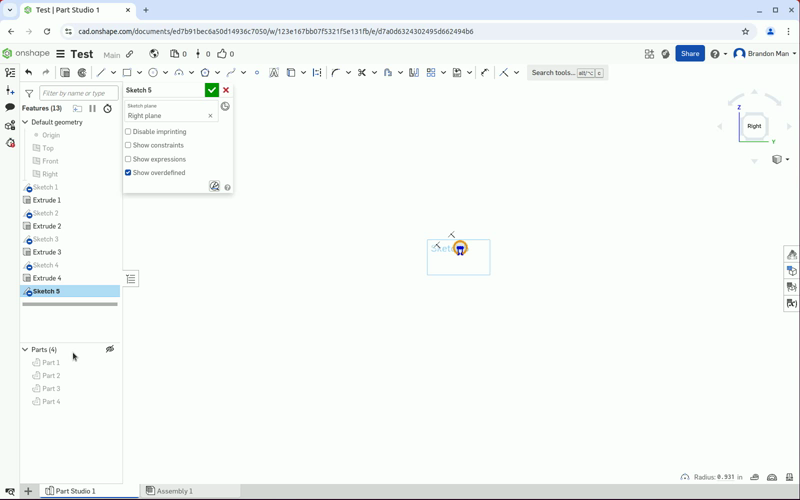
key(shift+e)
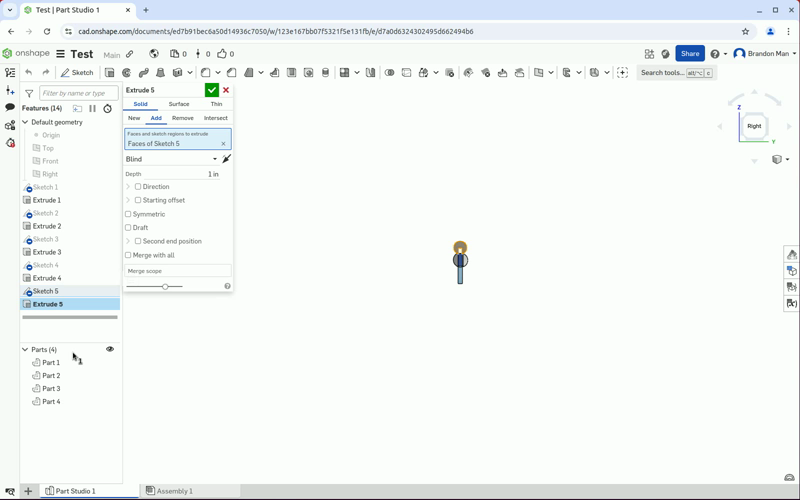
mouse_move(143, 106)
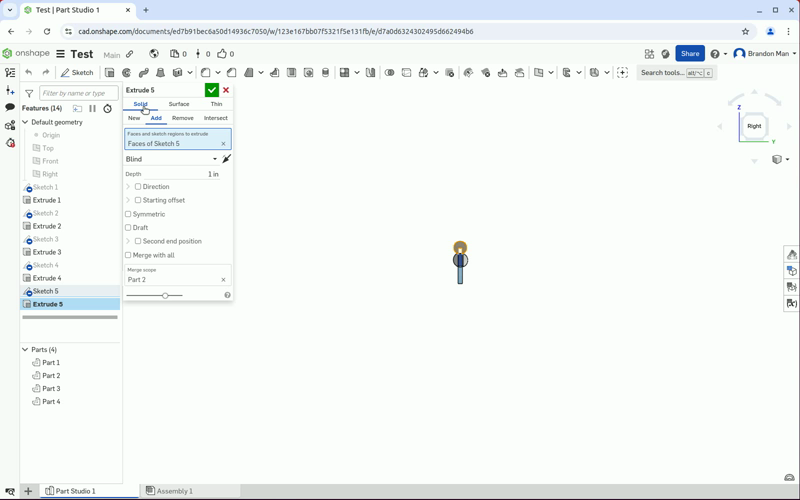
click(143, 106)
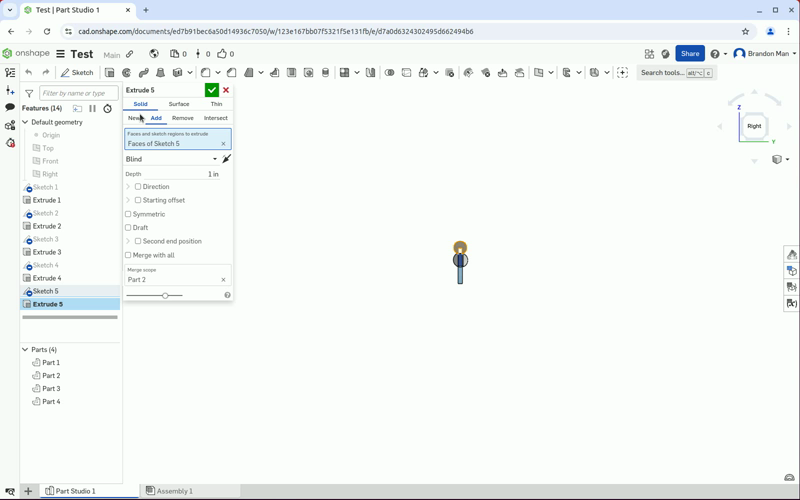
mouse_move(137, 120)
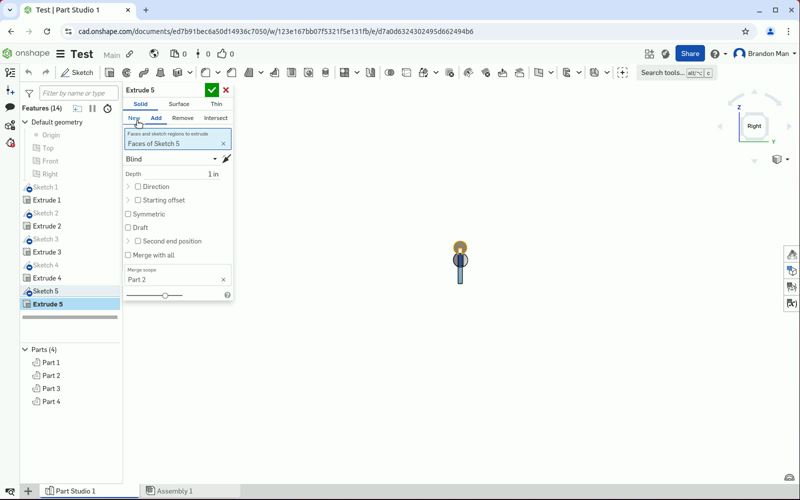
click(137, 120)
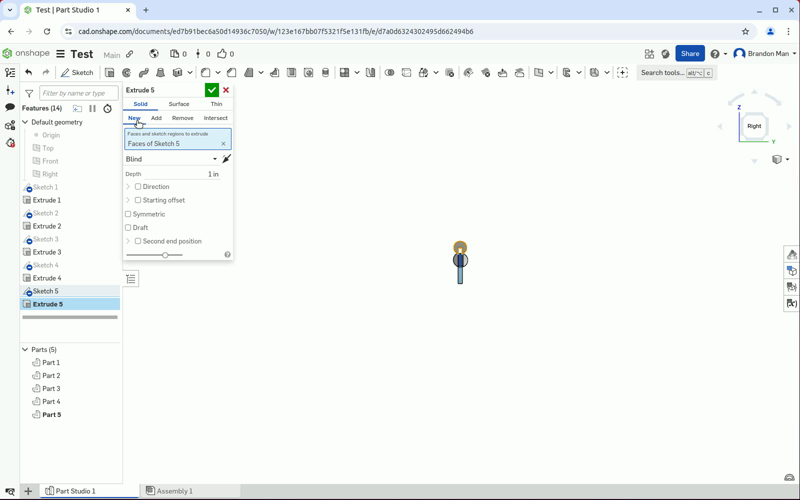
key(tab, 4)
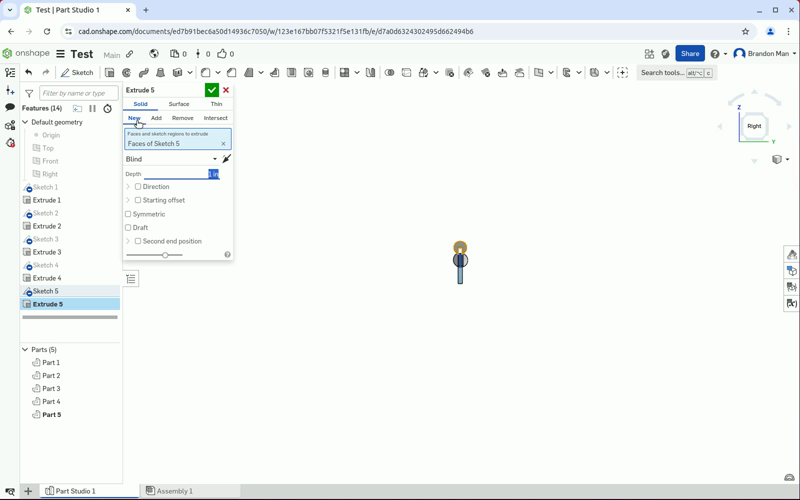
text(23.108)
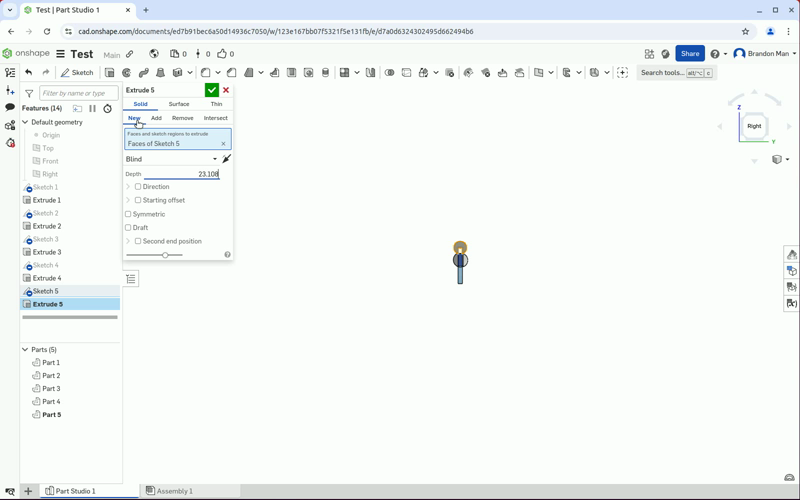
key(enter)
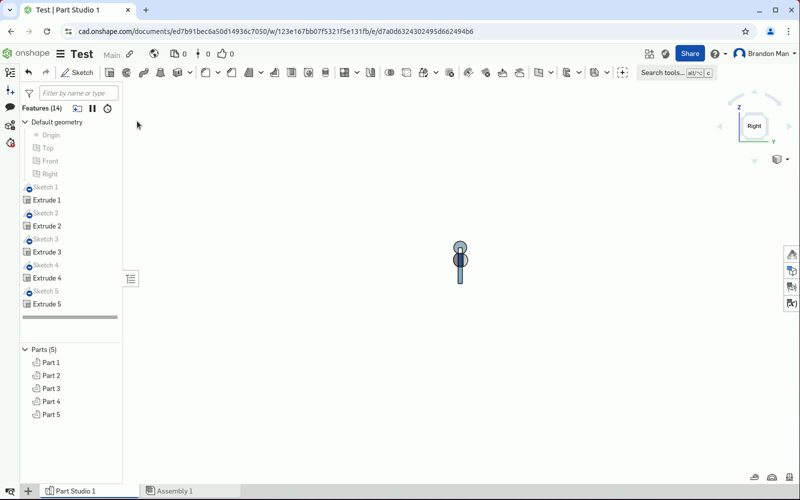
key(shift+h)
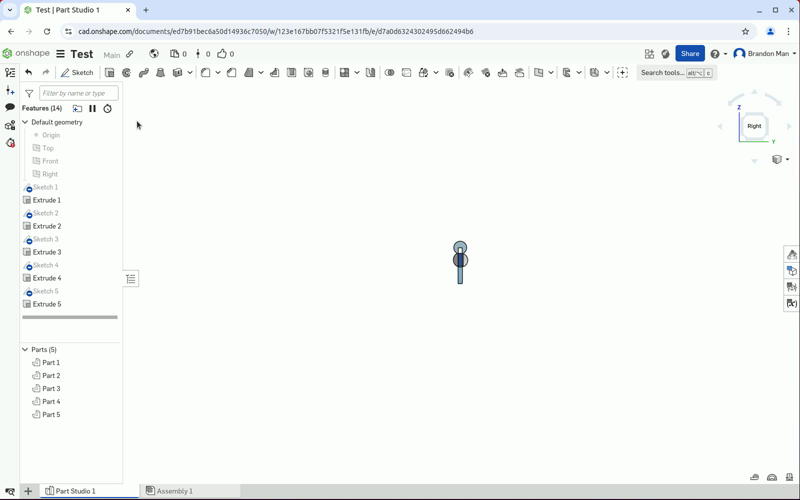
key(shift+h)
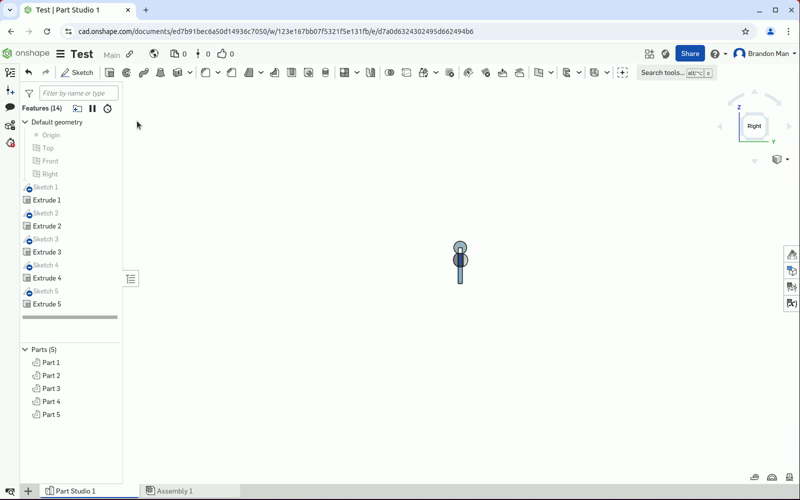
mouse_move(73, 189)
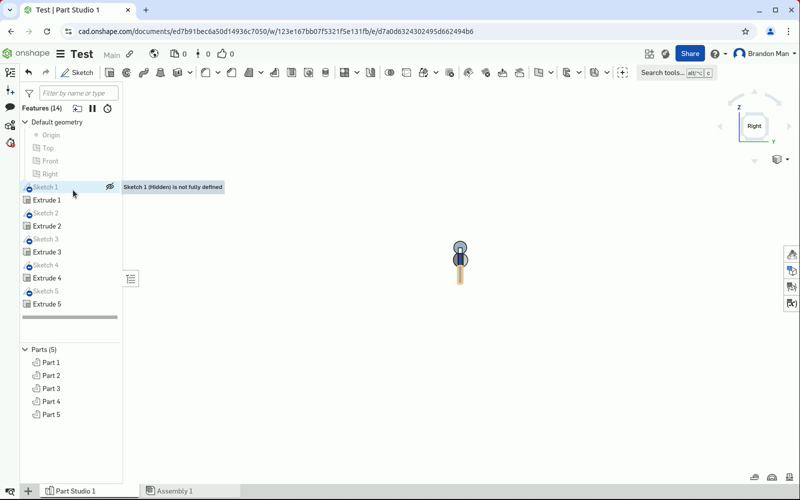
click(73, 189)
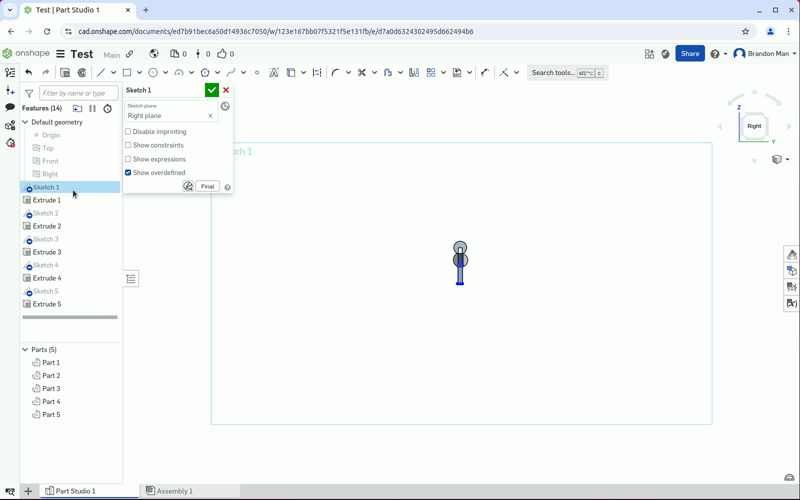
mouse_move(229, 92)
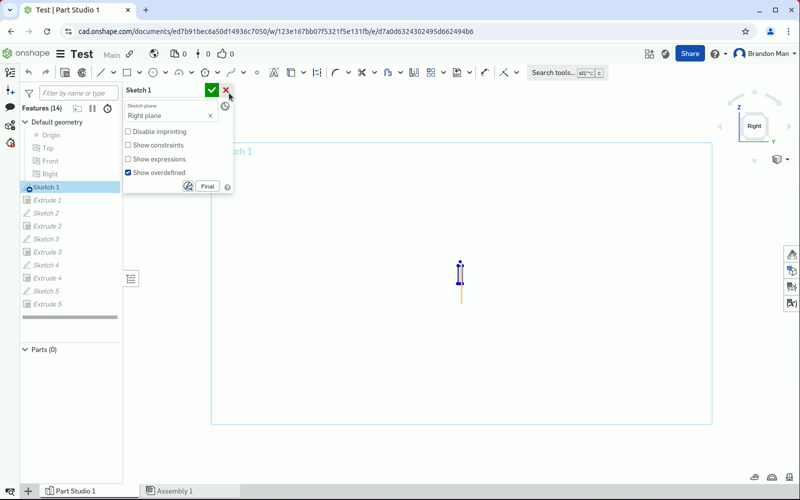
click(229, 92)
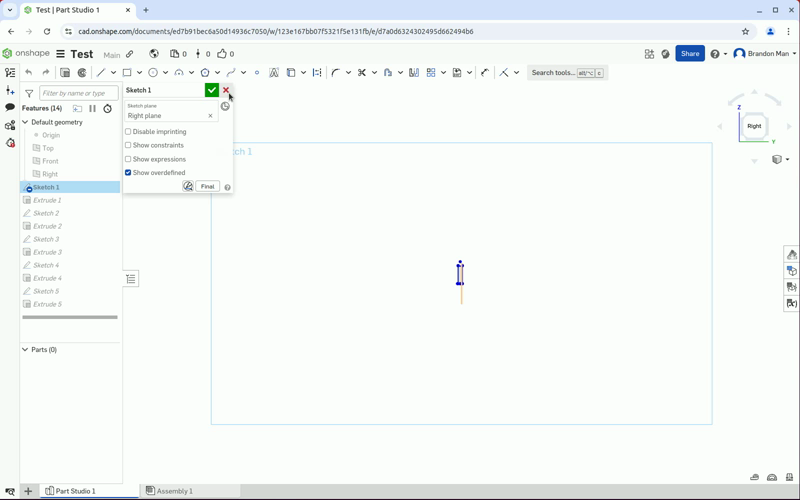
key(shift+s)
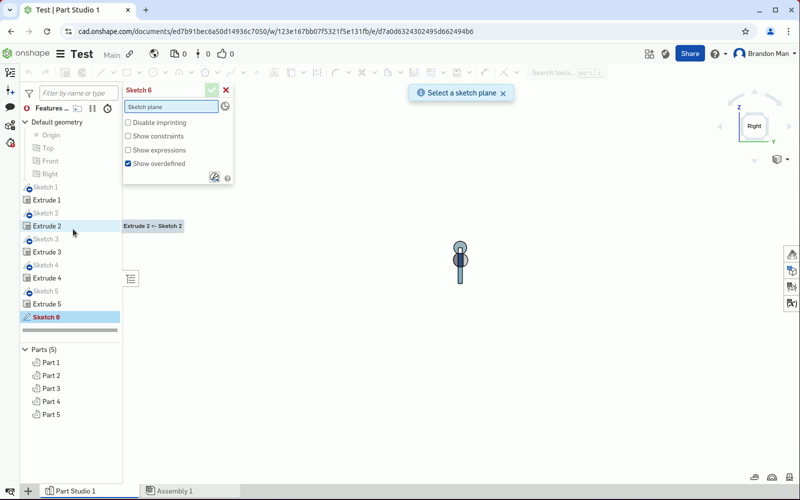
scroll(3)
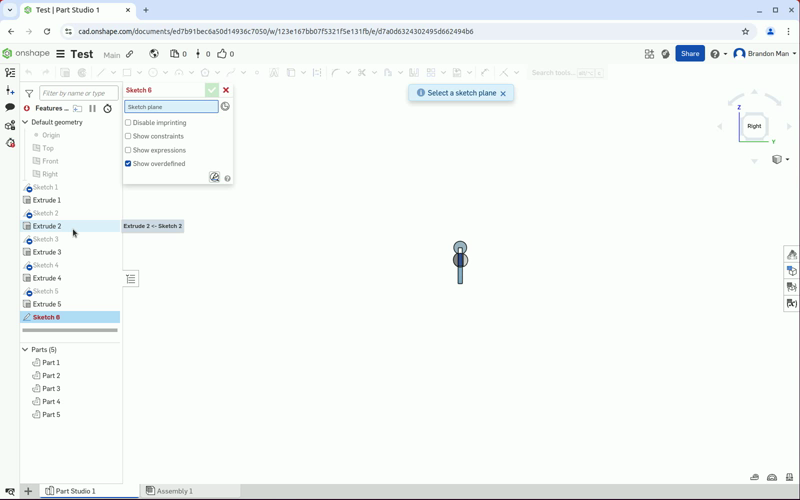
mouse_move(73, 176)
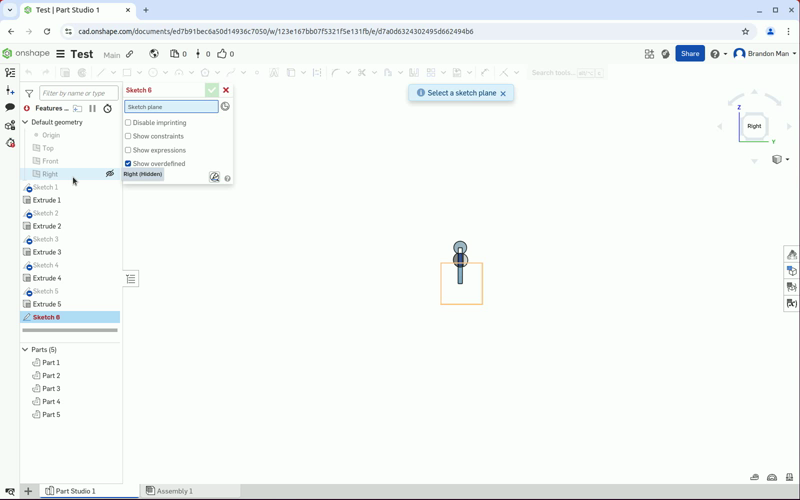
click(73, 176)
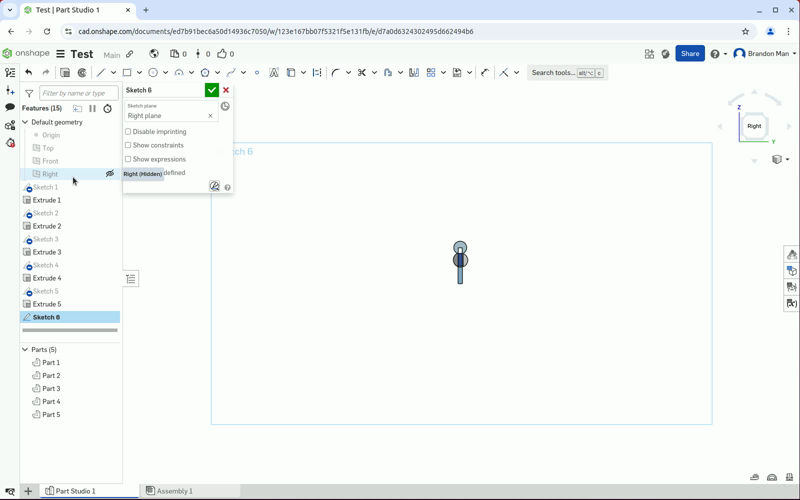
mouse_move(73, 352)
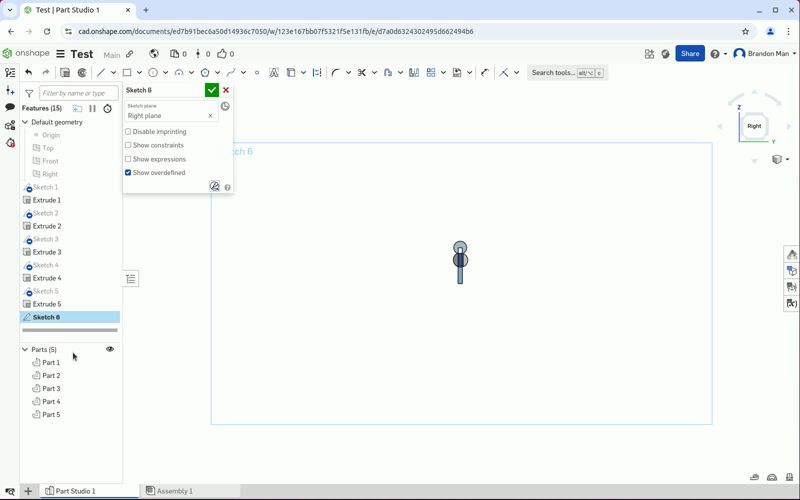
key(y)
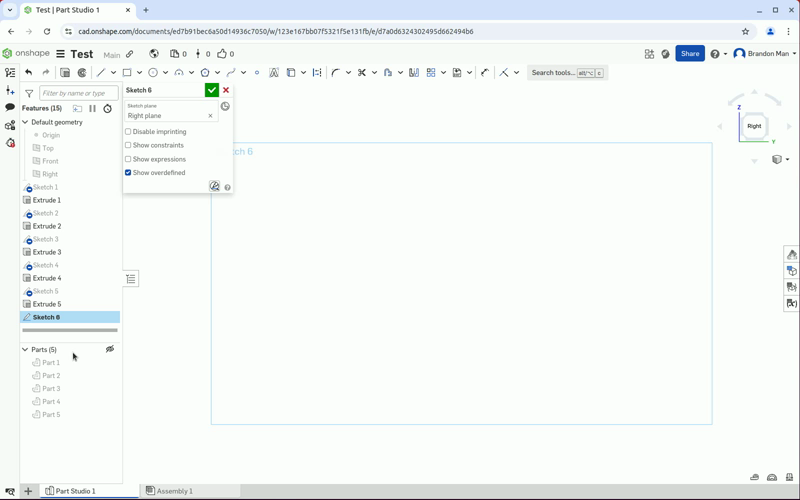
key(a)
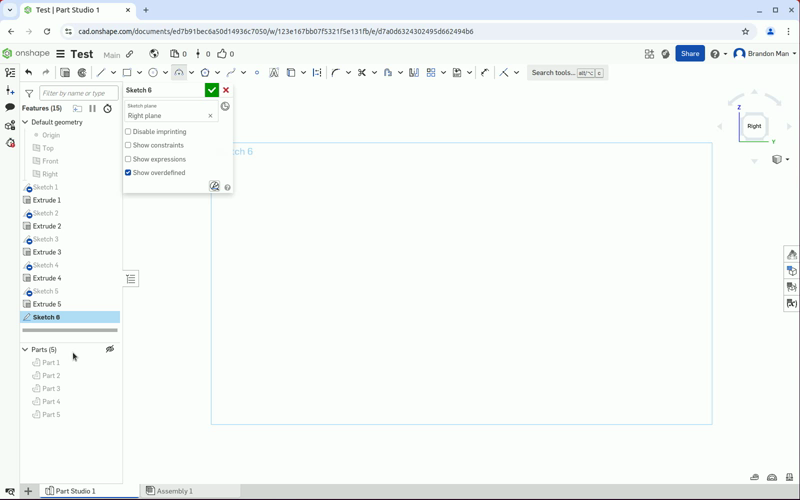
key_down(shift)
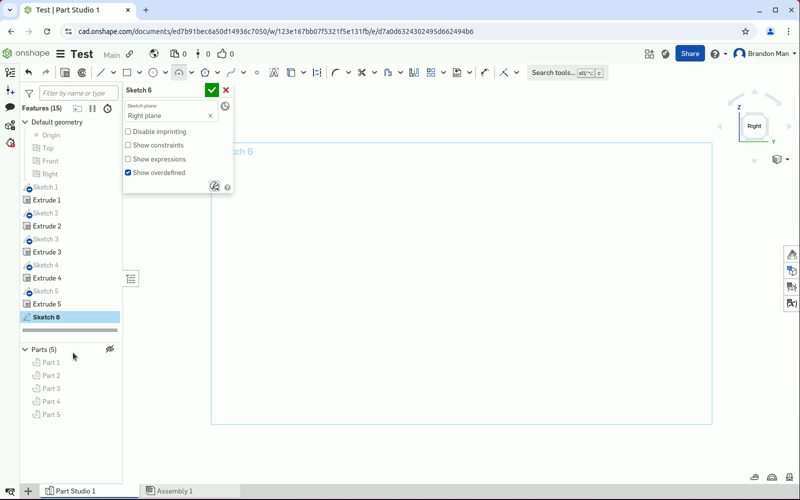
mouse_move(458, 253)
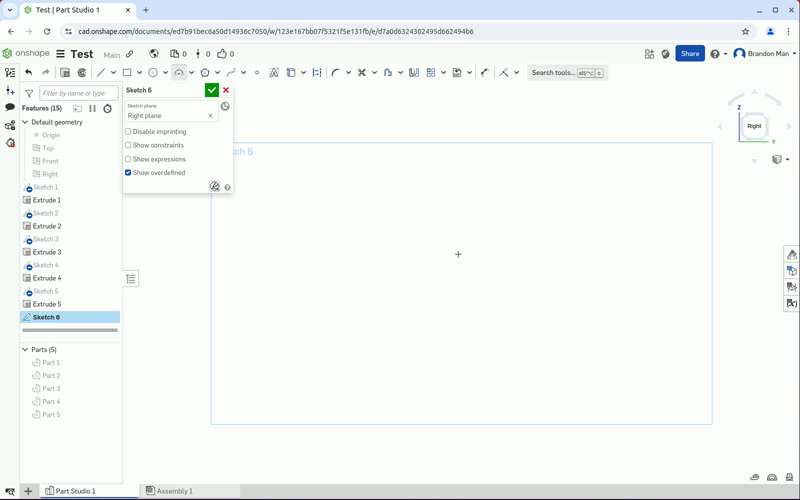
click(458, 253)
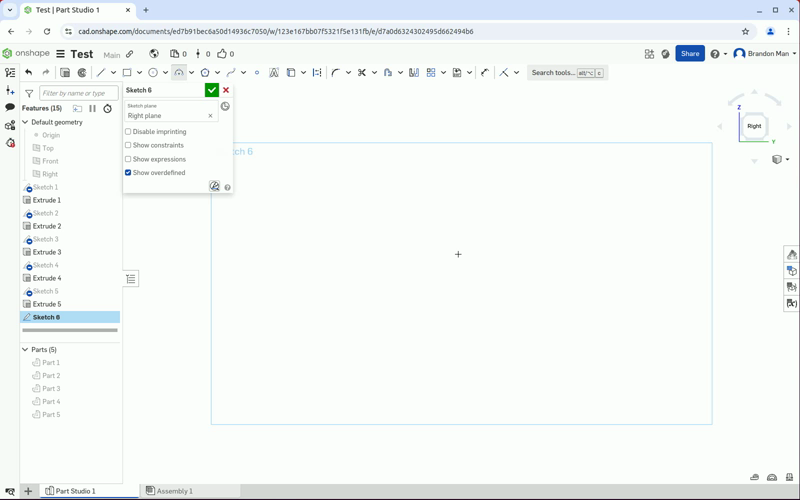
key_up(shift)
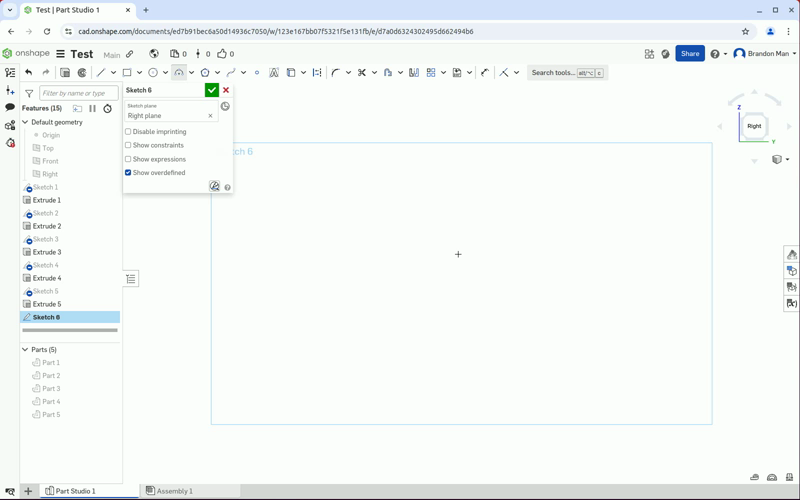
key_down(shift)
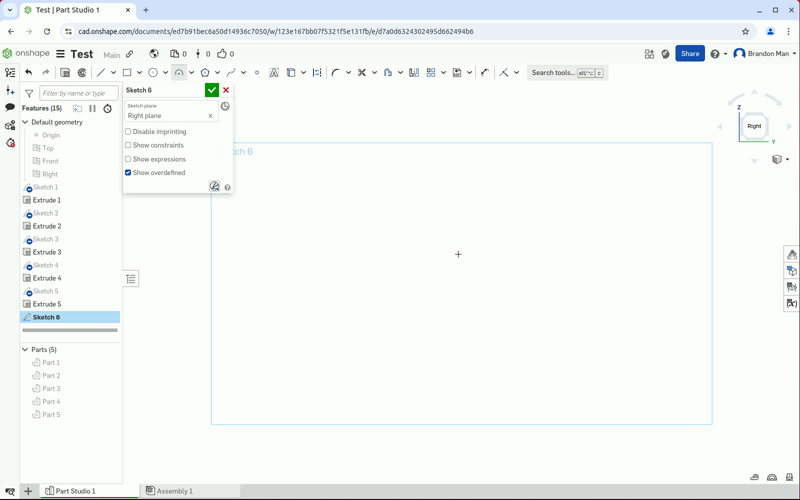
mouse_move(462, 253)
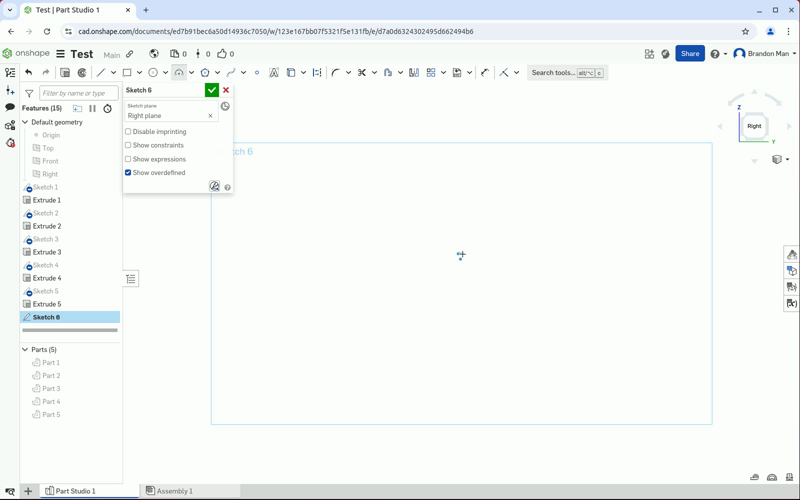
scroll(6)
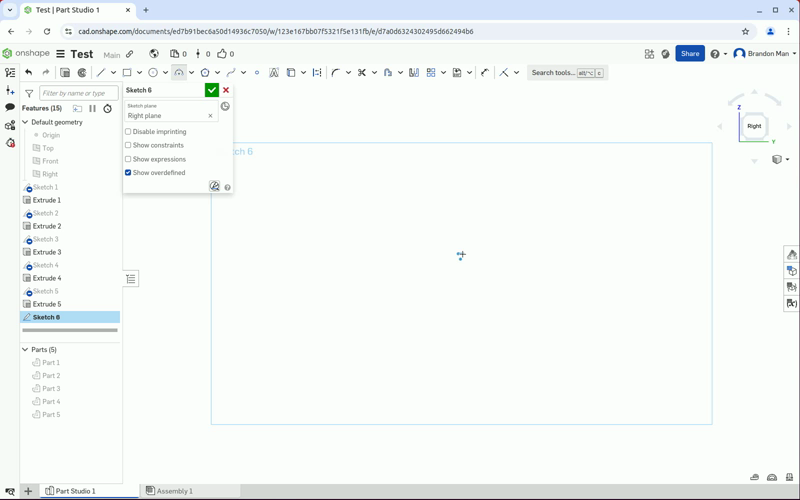
scroll(6)
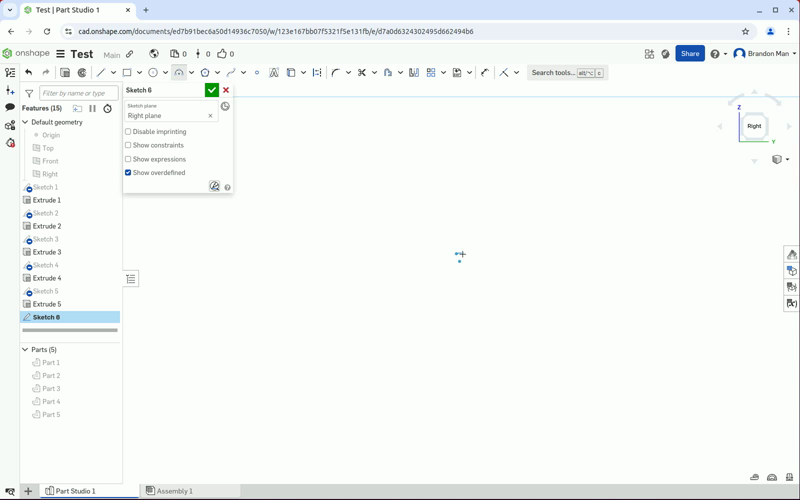
scroll(6)
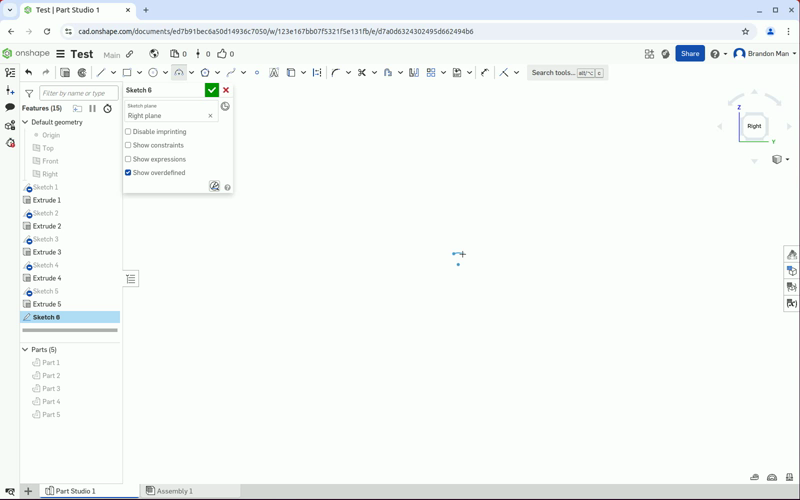
scroll(6)
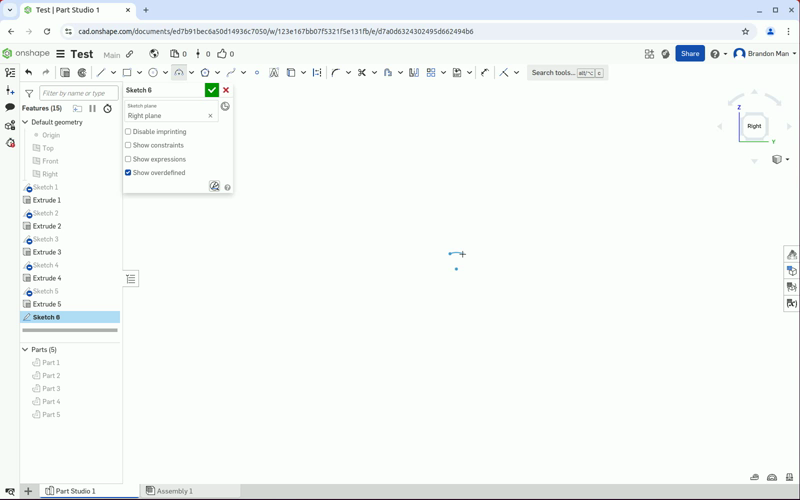
scroll(6)
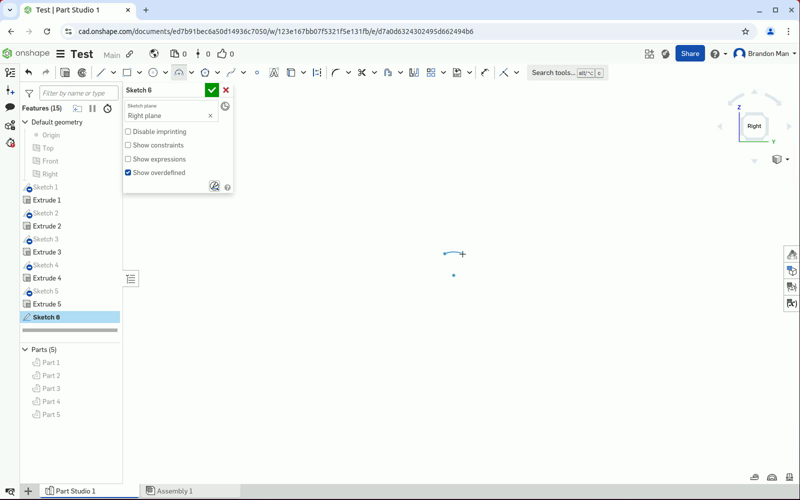
scroll(6)
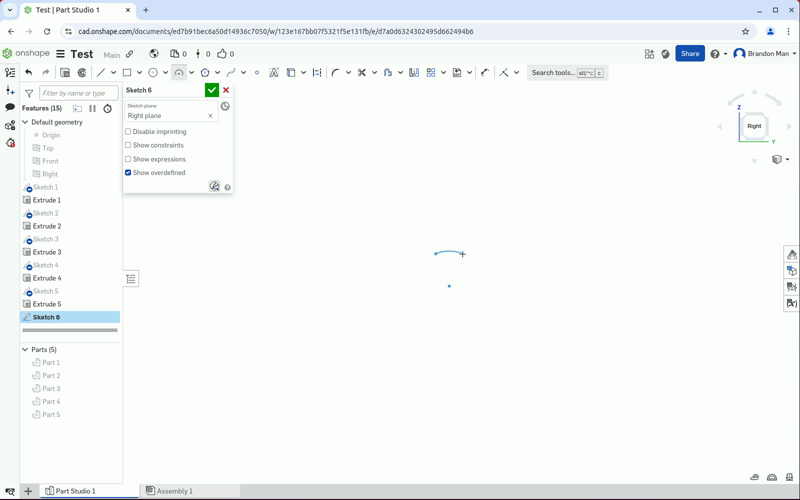
scroll(6)
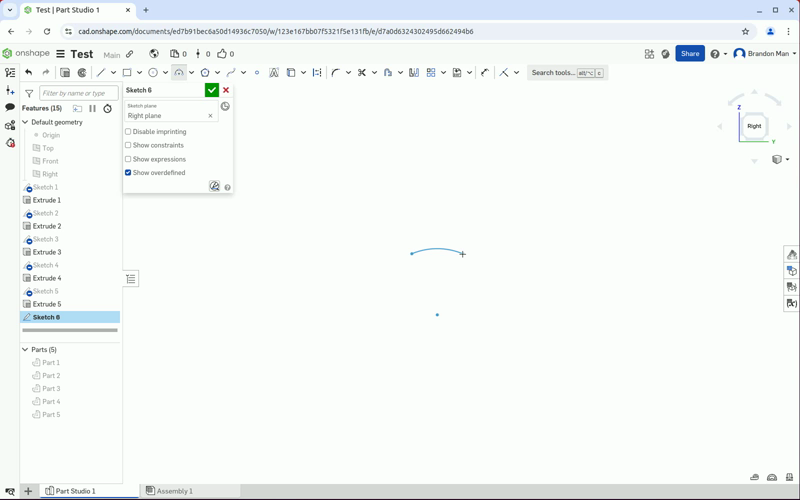
click(462, 253)
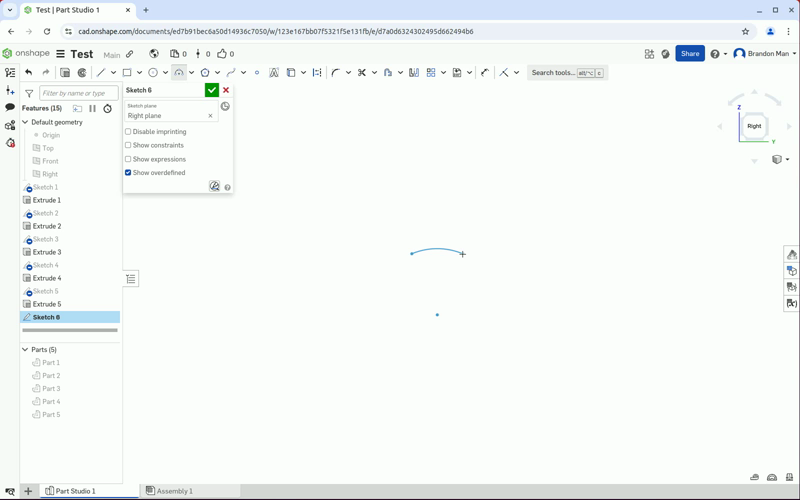
scroll(-6)
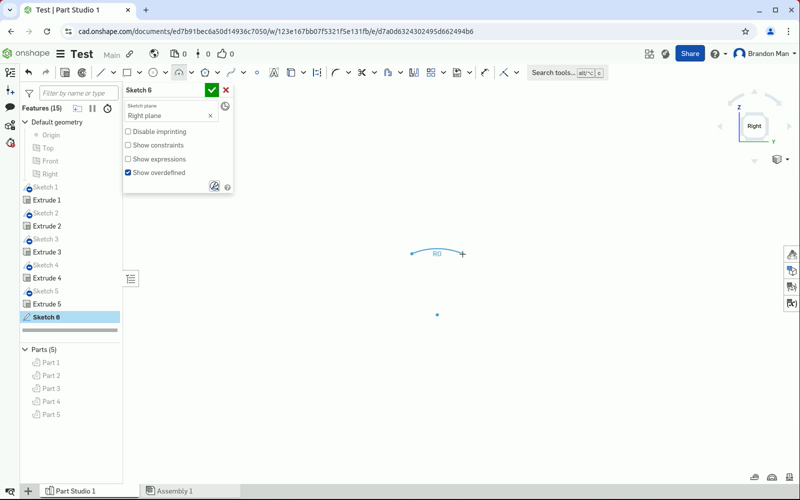
scroll(-6)
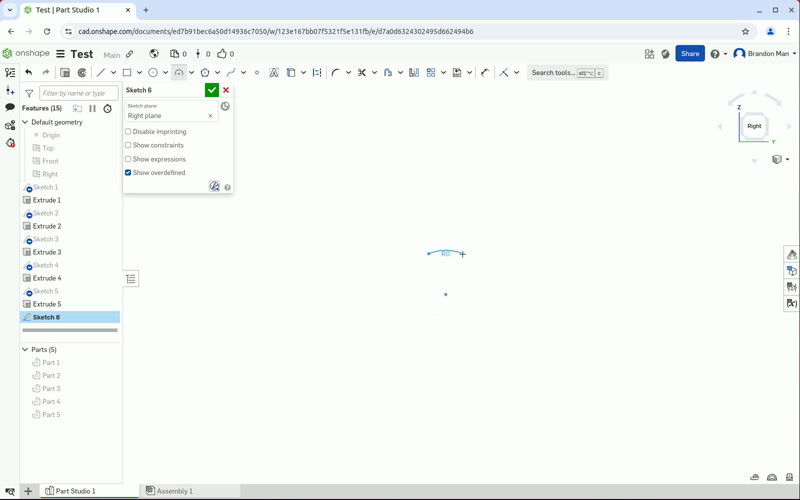
scroll(-6)
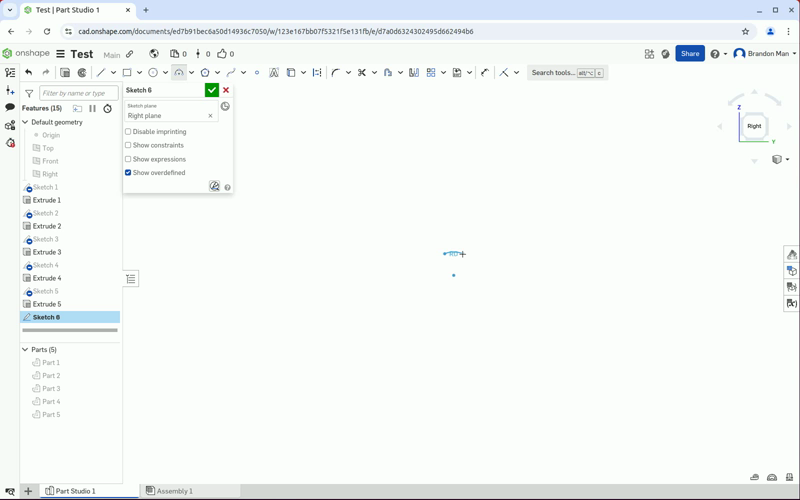
scroll(-6)
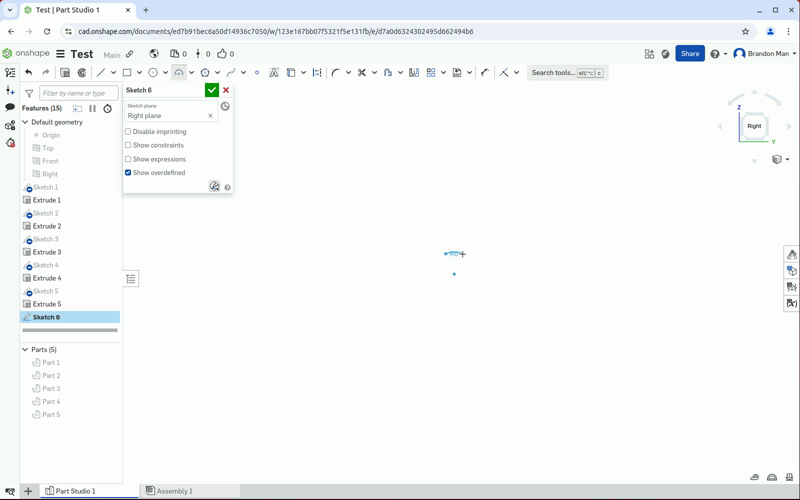
scroll(-6)
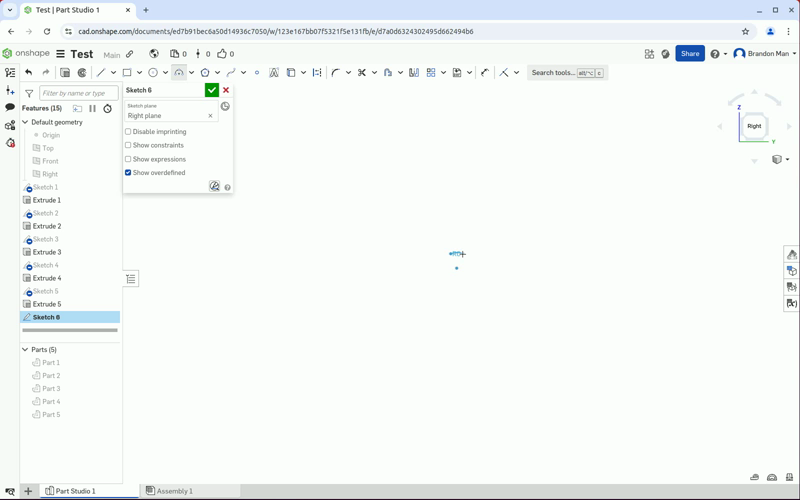
scroll(-6)
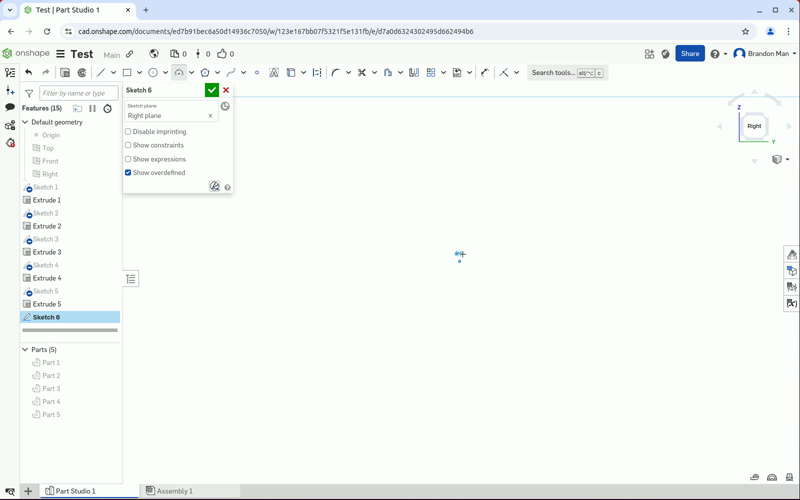
scroll(-6)
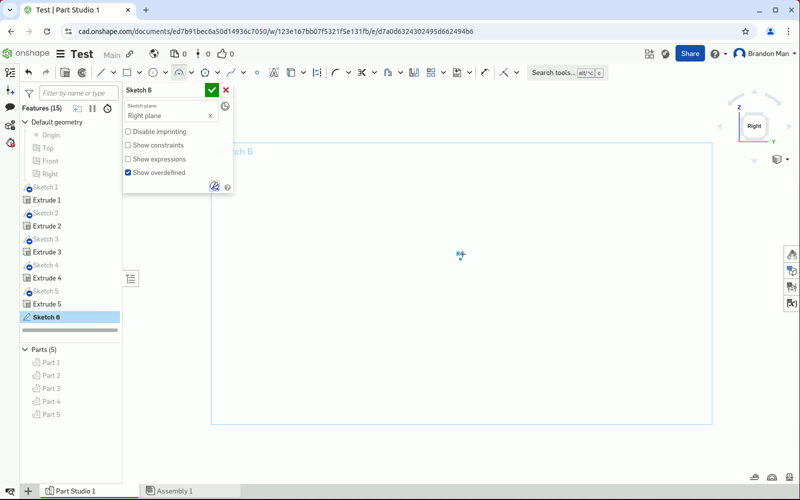
mouse_move(460, 254)
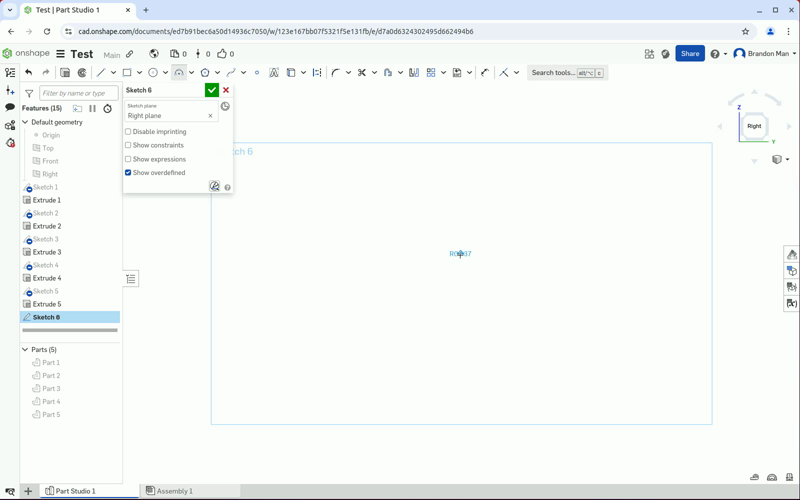
scroll(6)
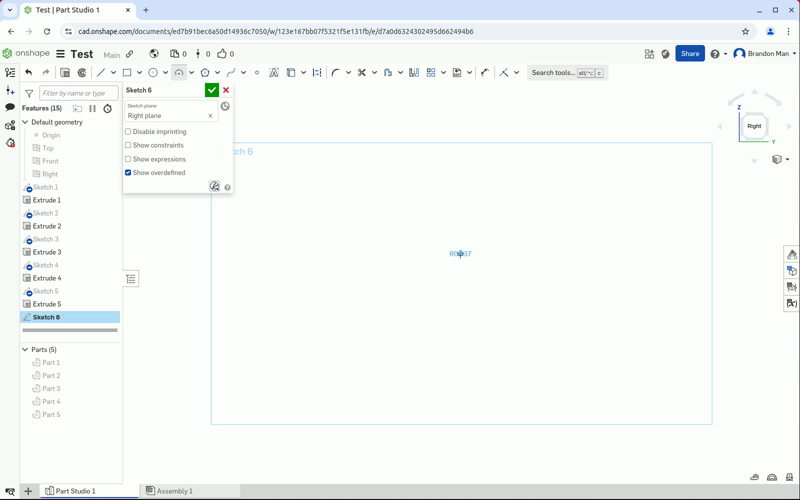
scroll(6)
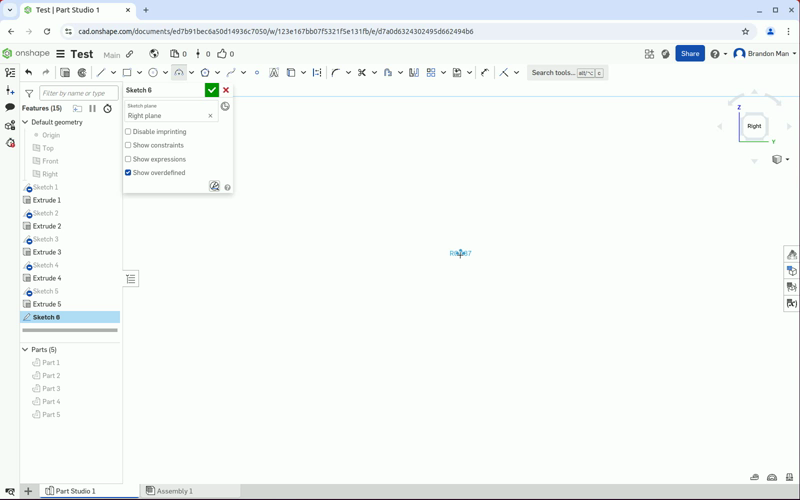
scroll(6)
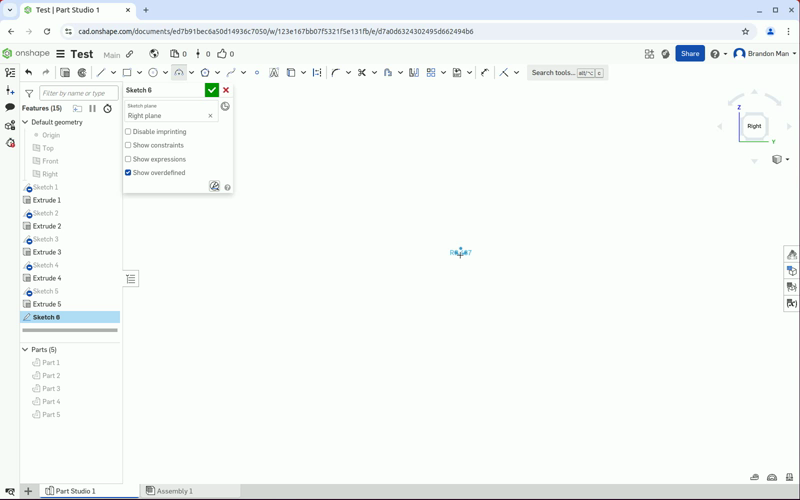
scroll(6)
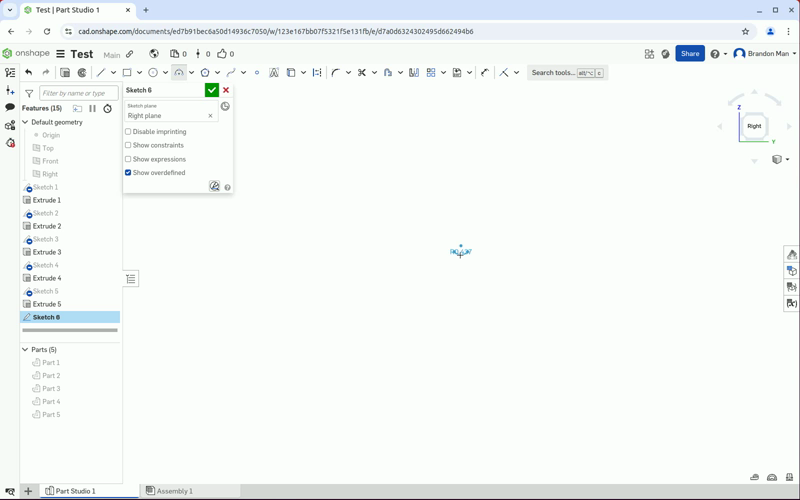
scroll(6)
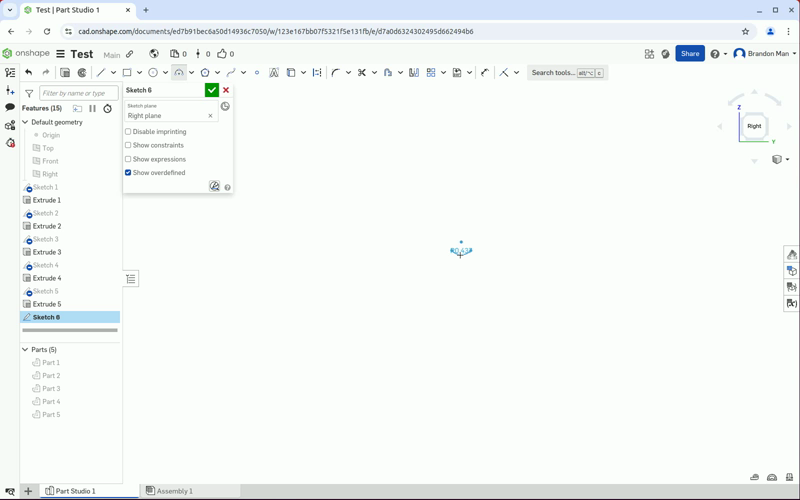
scroll(6)
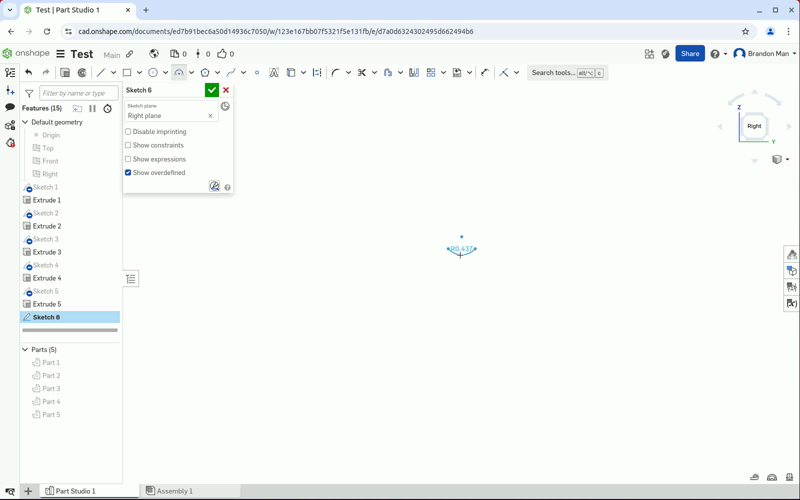
scroll(6)
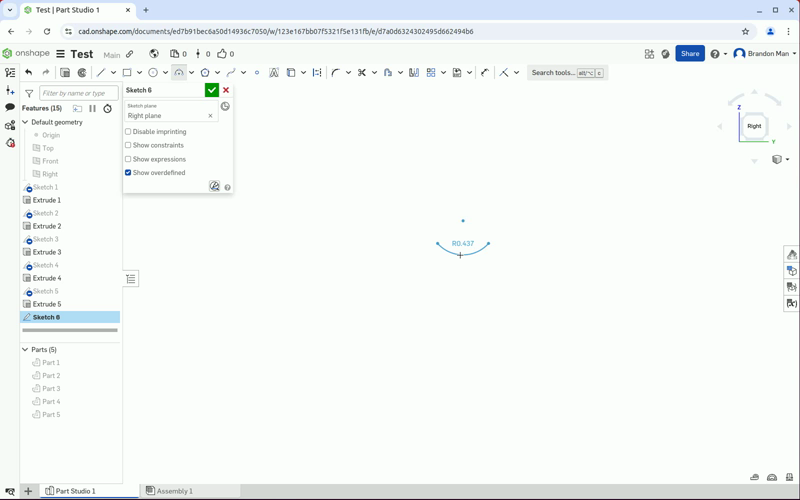
click(460, 254)
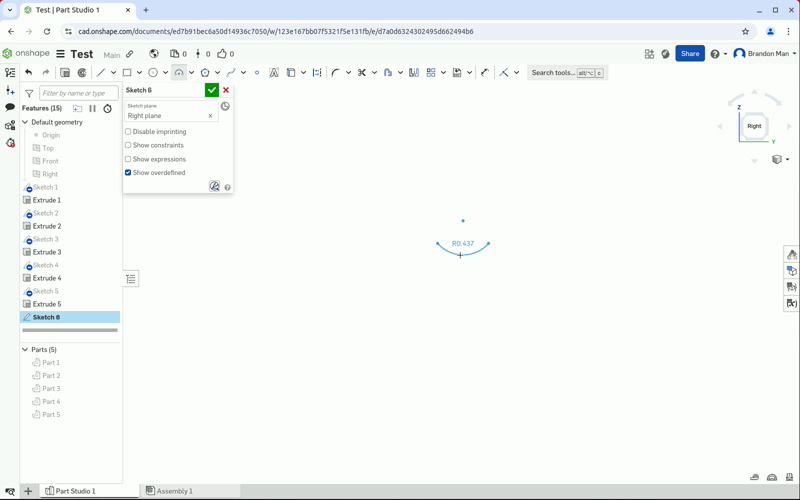
scroll(-6)
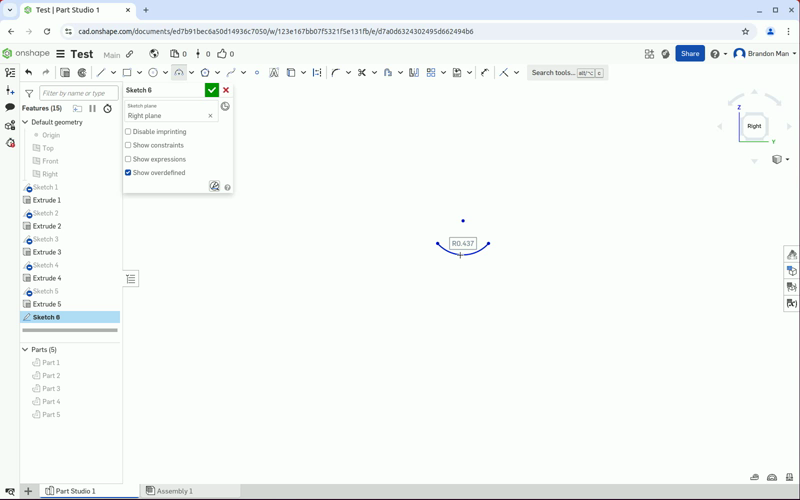
scroll(-6)
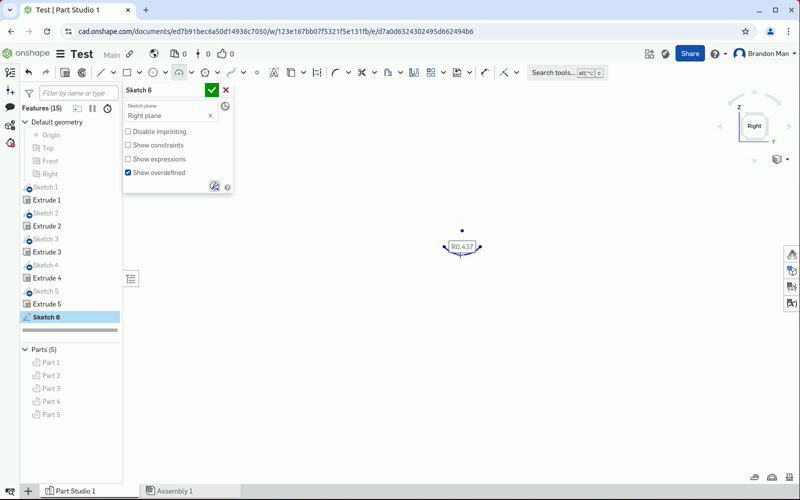
scroll(-6)
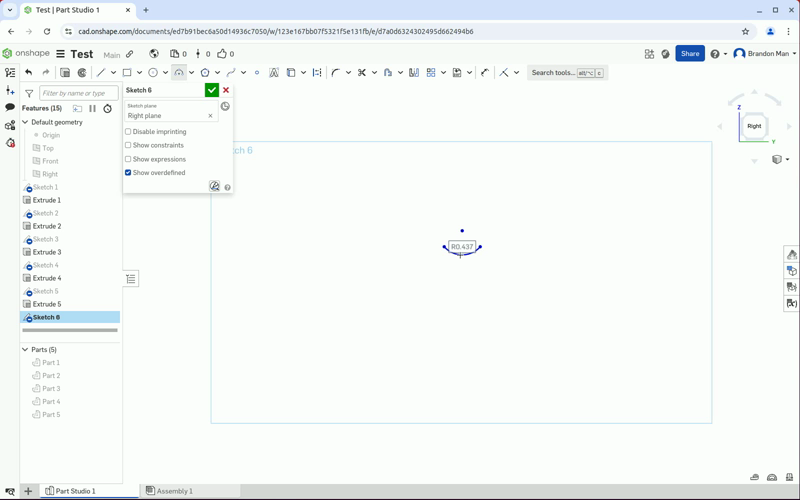
scroll(-6)
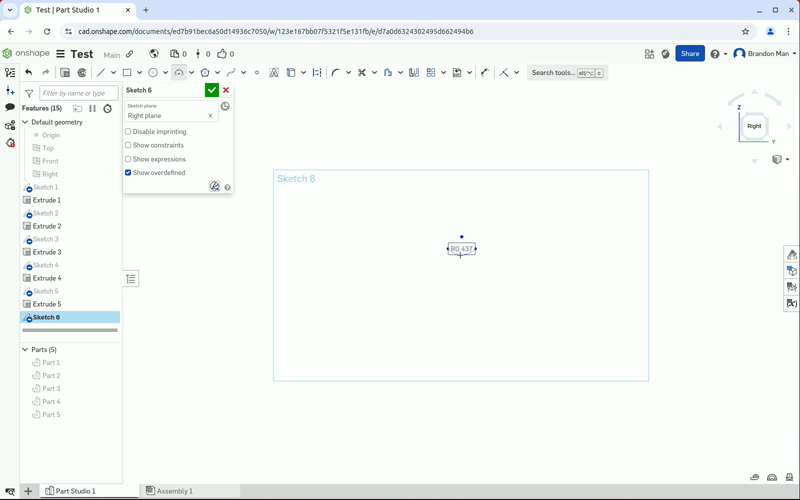
scroll(-6)
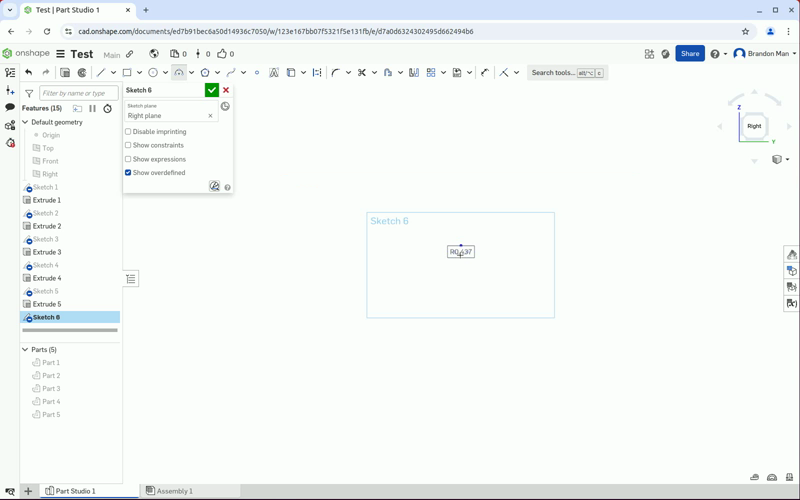
scroll(-6)
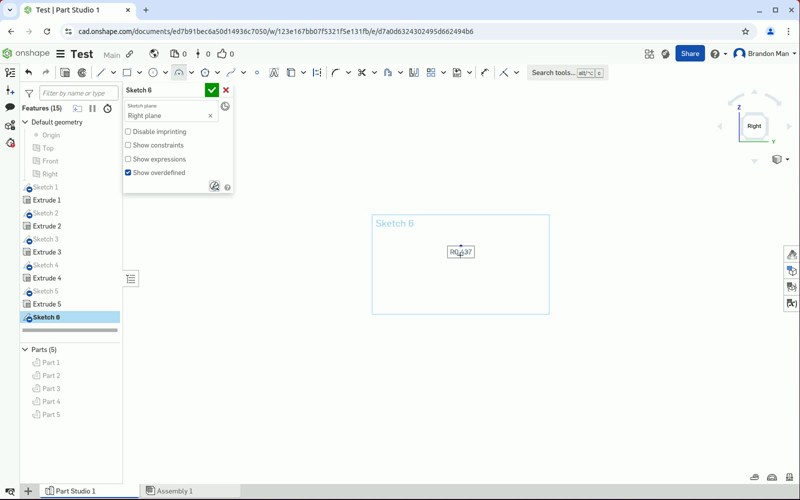
scroll(-6)
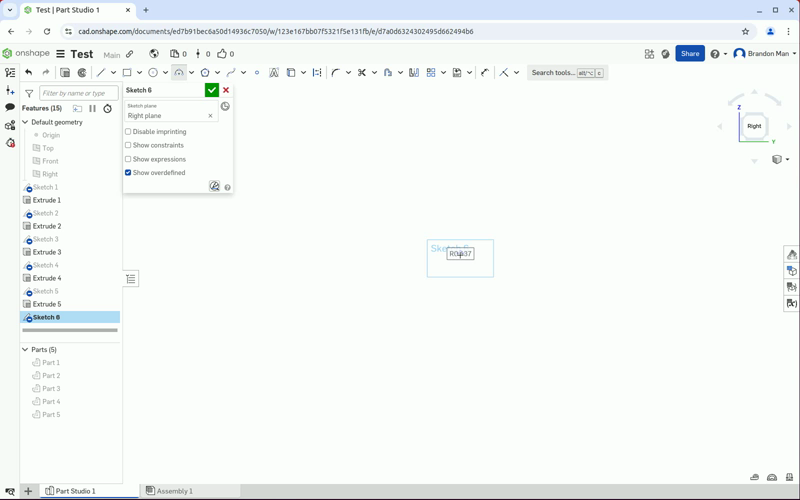
key_up(shift)
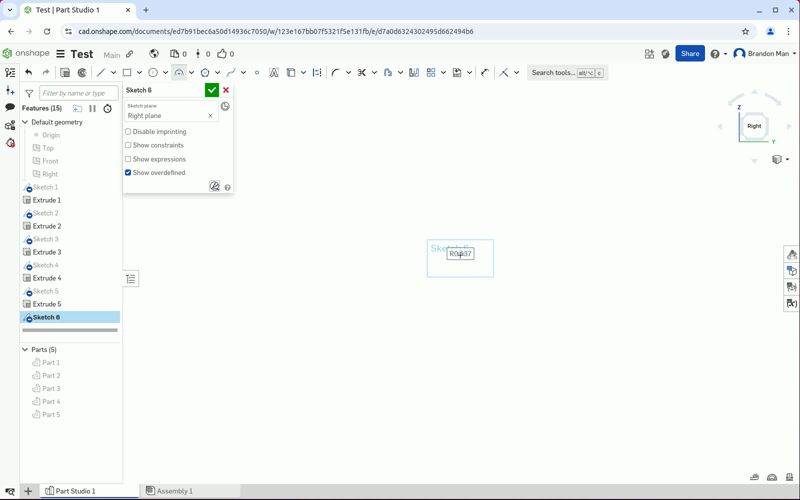
key(esc)
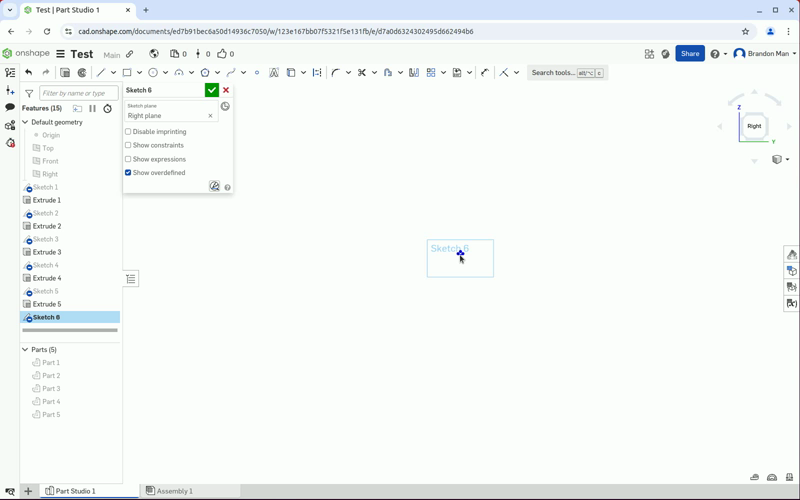
key(l)
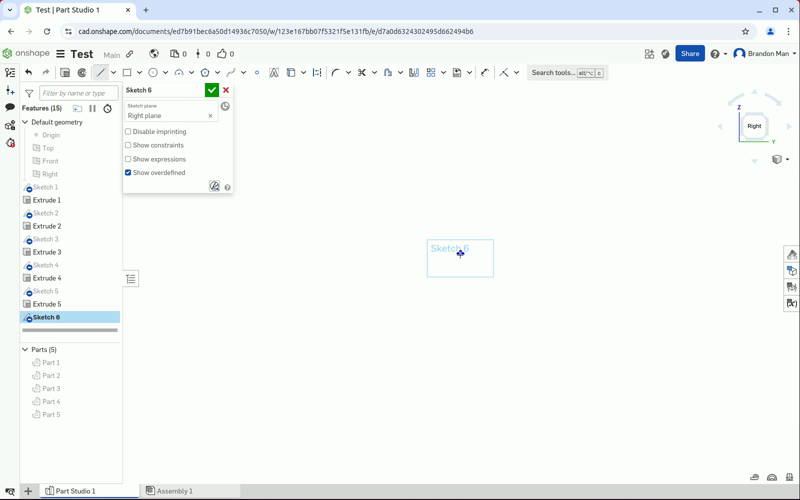
mouse_move(462, 253)
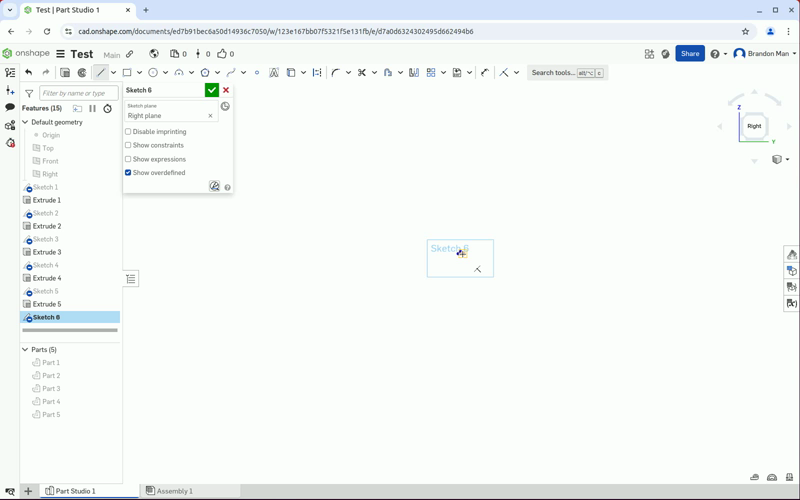
scroll(6)
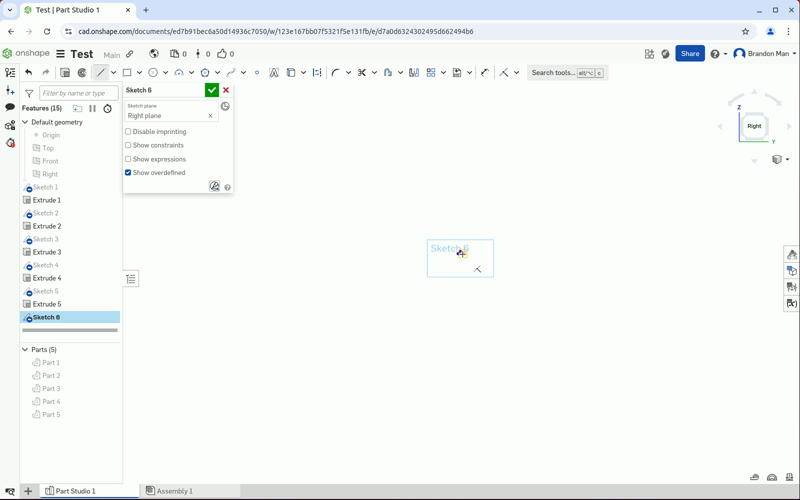
scroll(6)
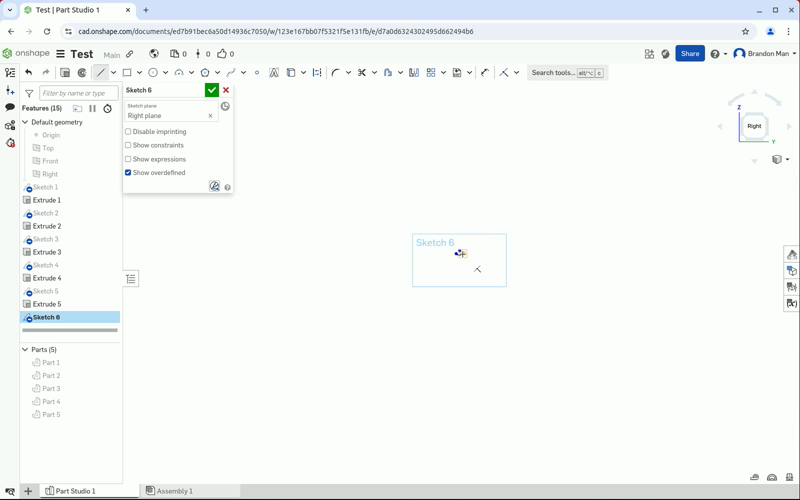
scroll(6)
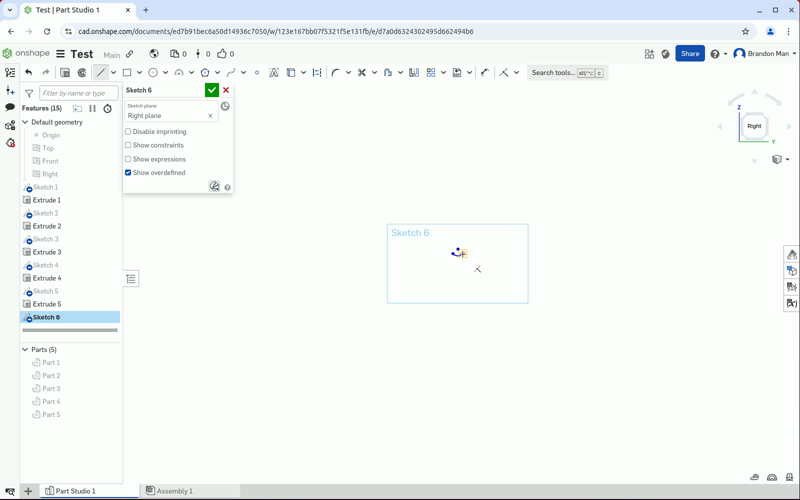
scroll(6)
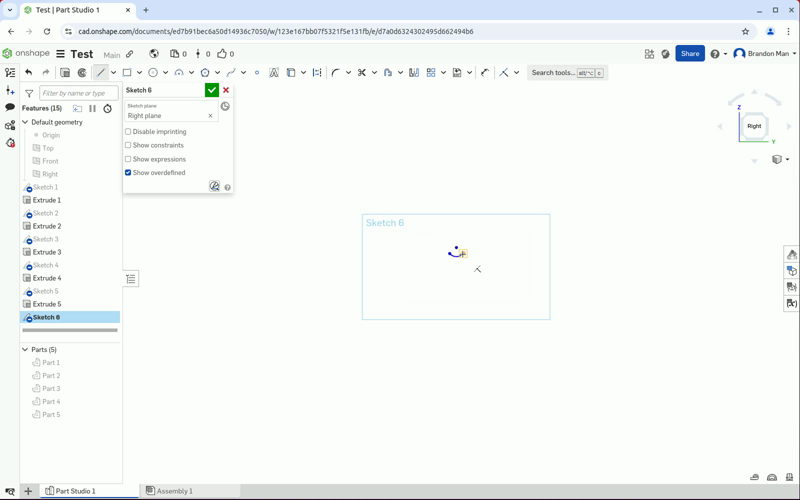
scroll(6)
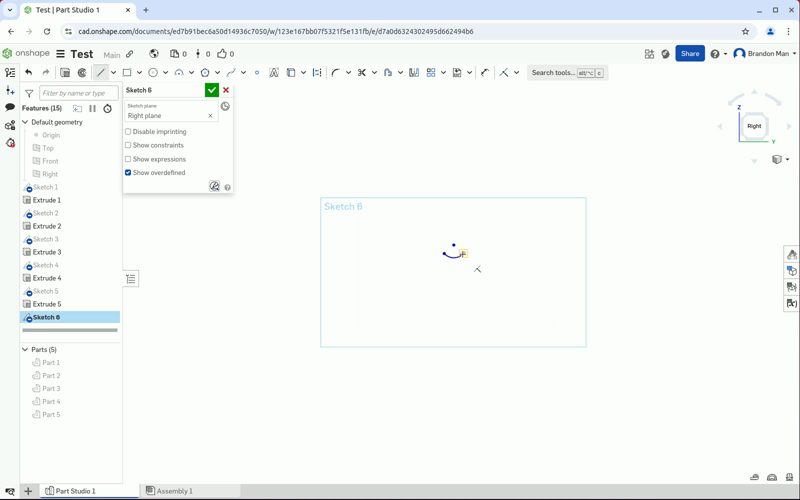
scroll(6)
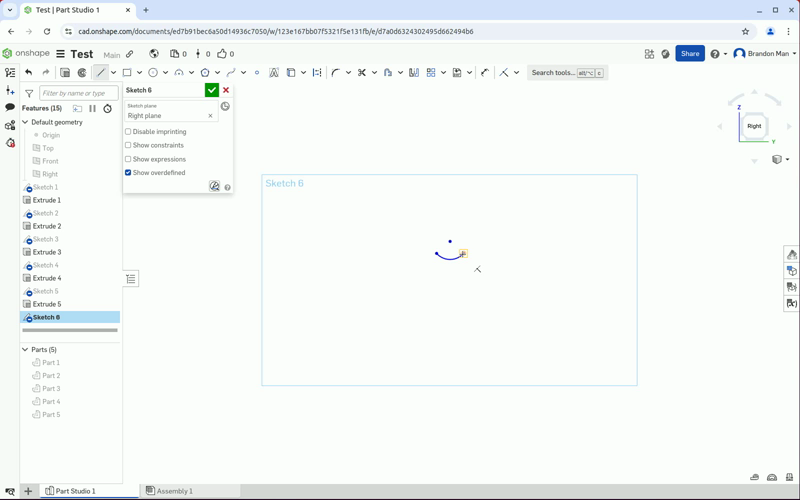
scroll(6)
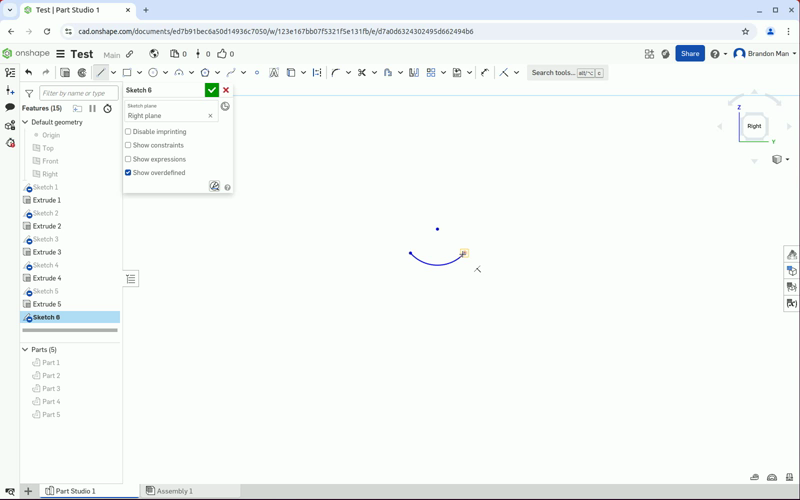
click(462, 253)
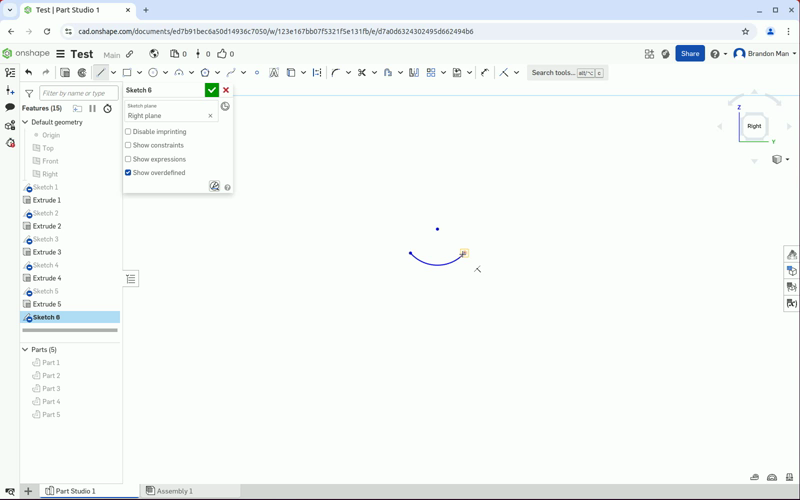
scroll(-6)
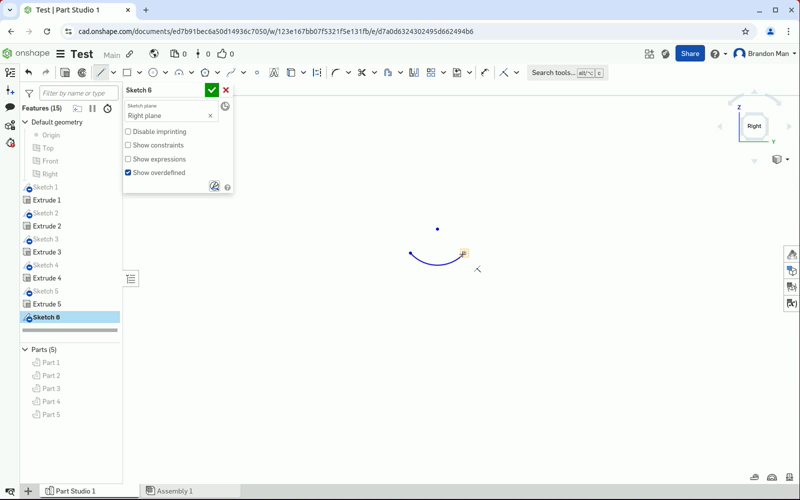
scroll(-6)
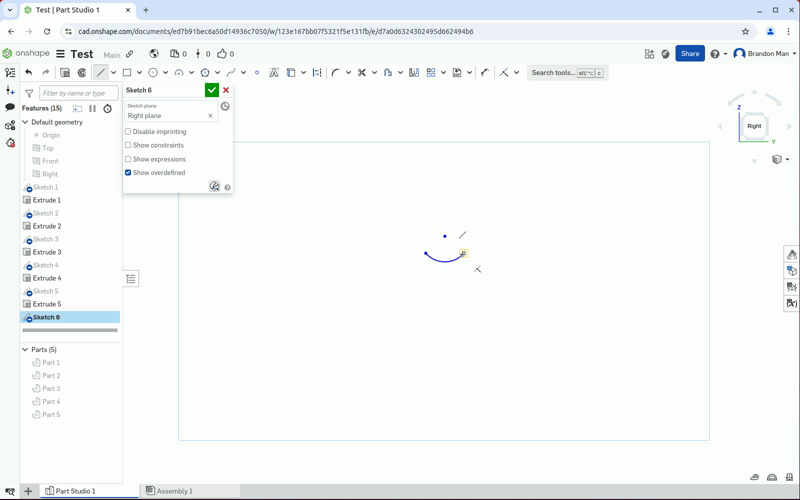
scroll(-6)
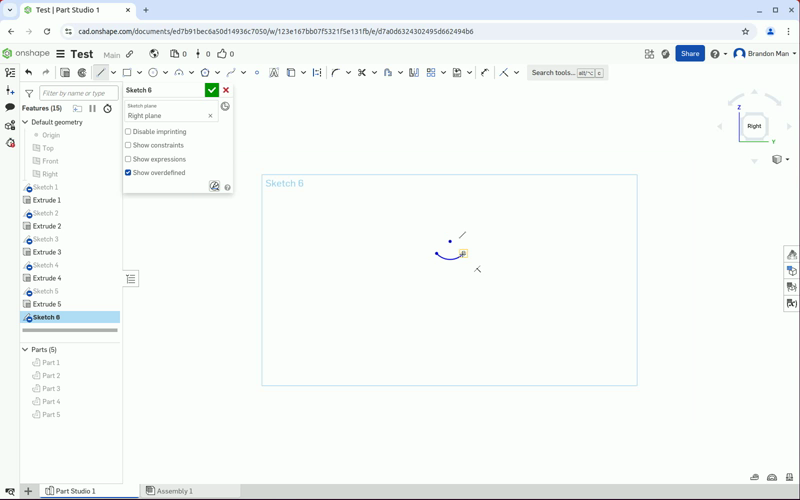
scroll(-6)
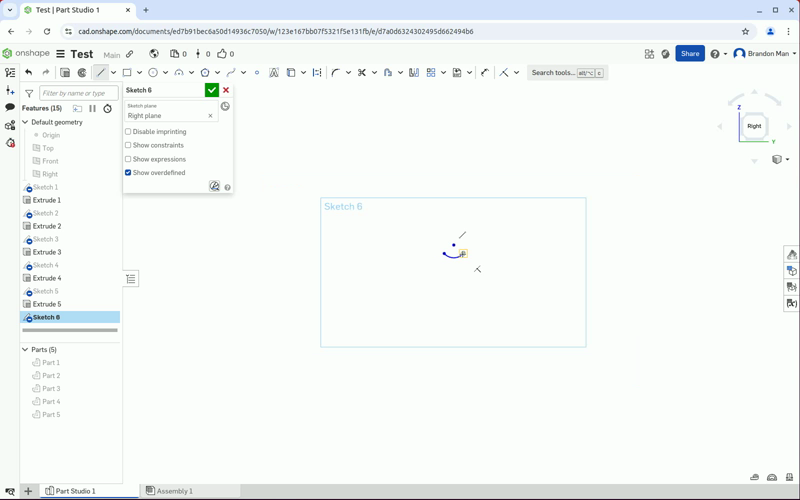
scroll(-6)
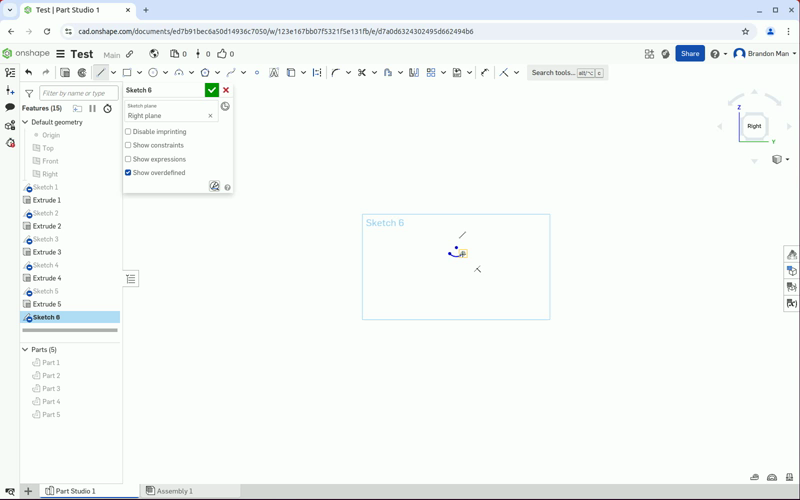
scroll(-6)
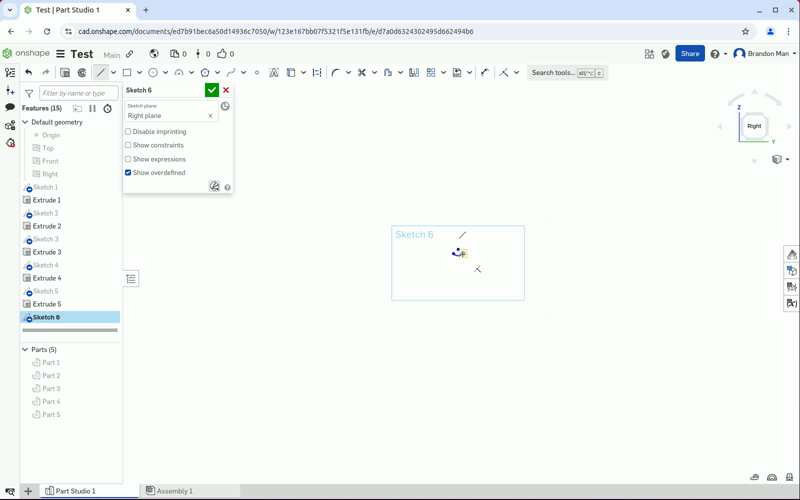
scroll(-6)
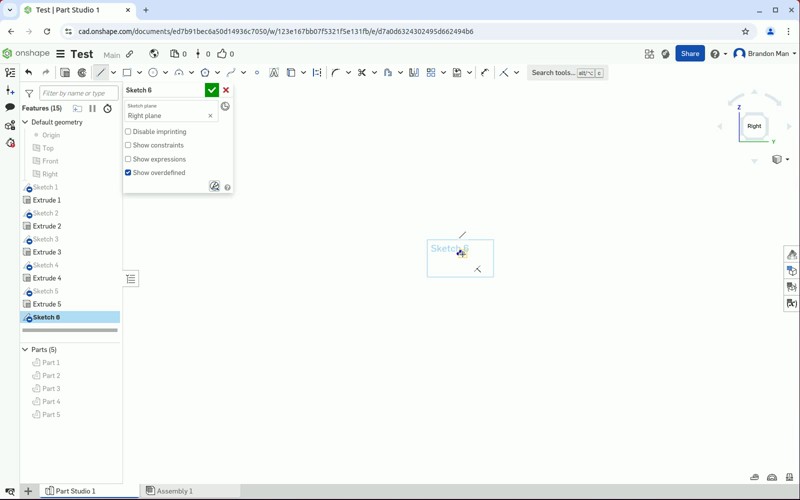
key_down(shift)
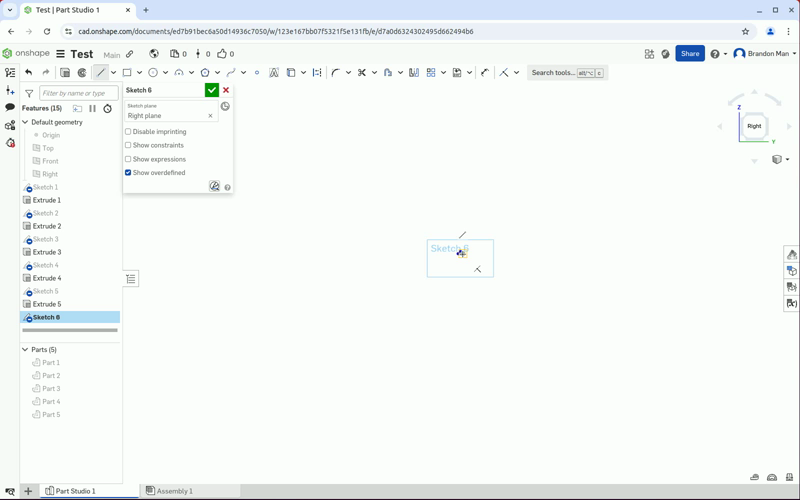
mouse_move(492, 253)
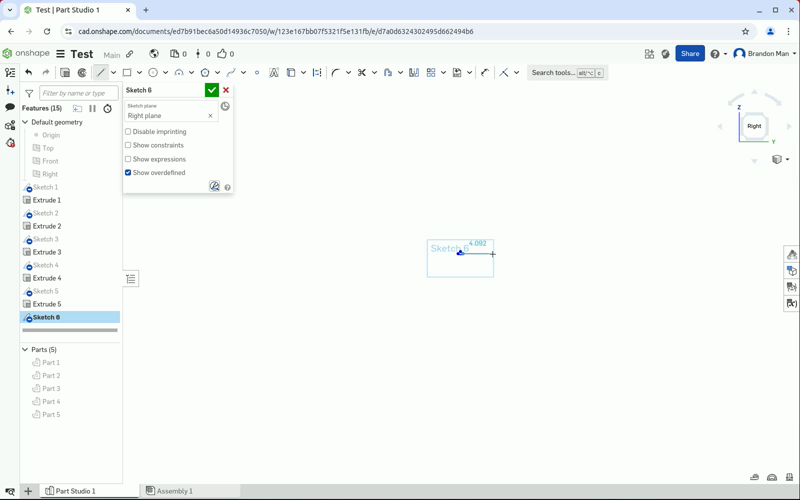
mouse_move(462, 246)
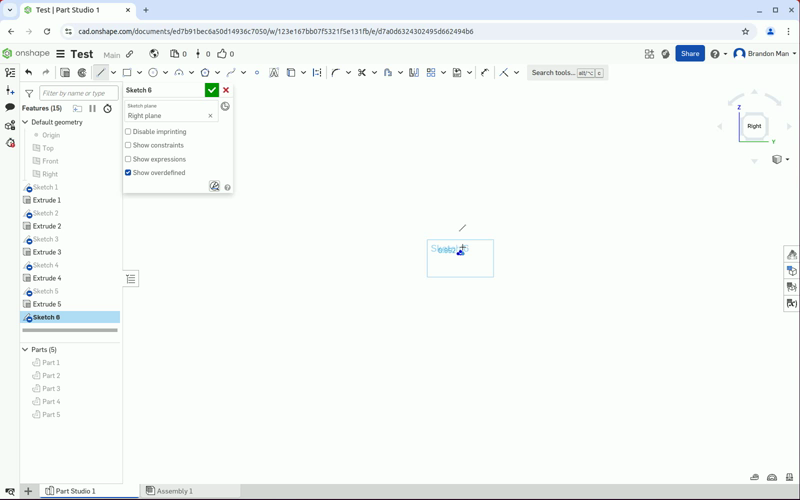
scroll(6)
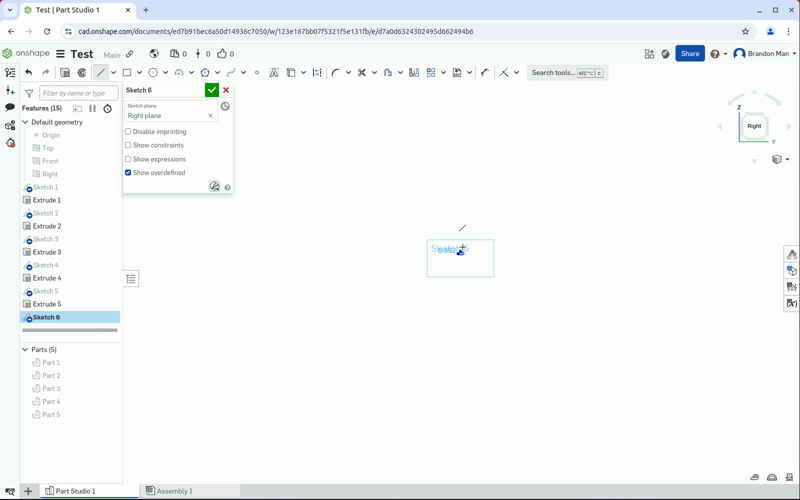
scroll(6)
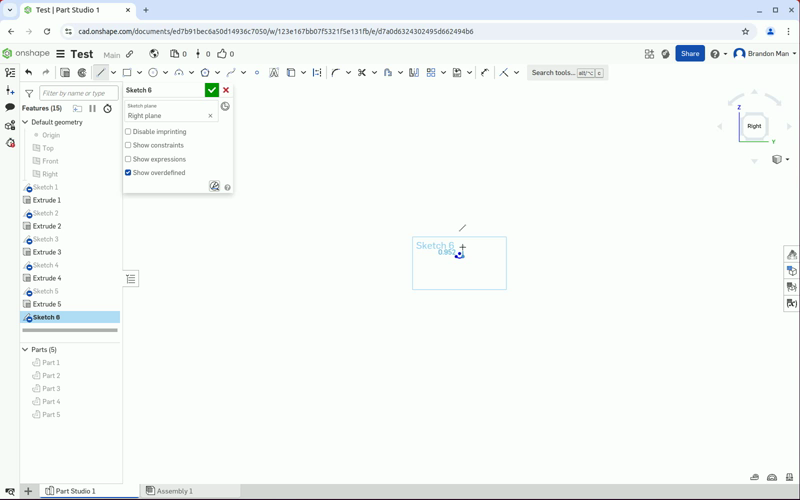
scroll(6)
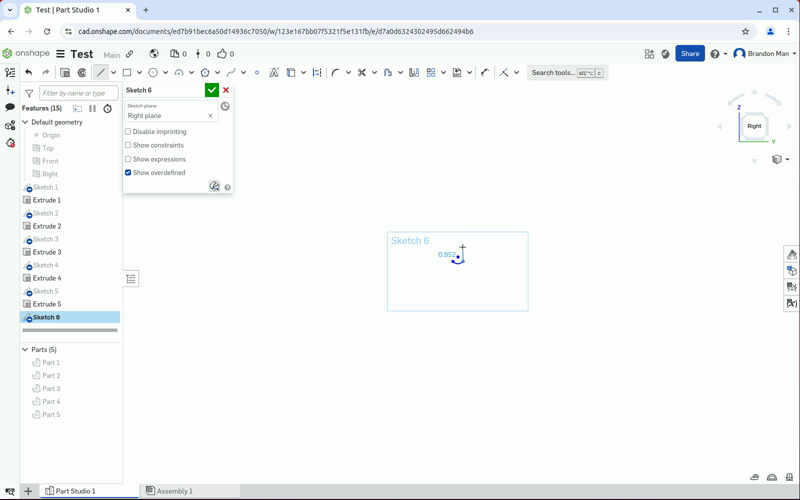
scroll(6)
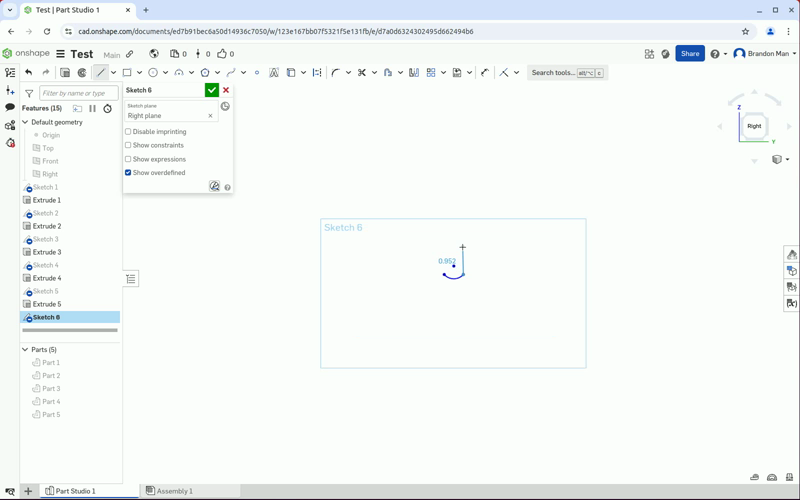
scroll(6)
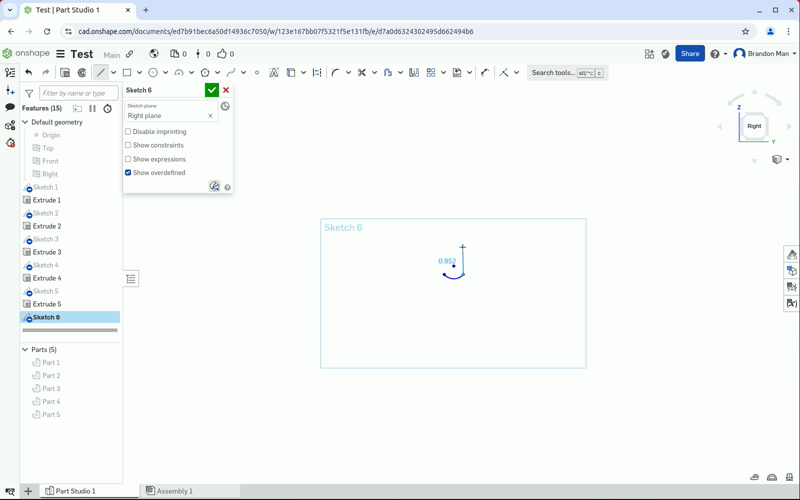
scroll(6)
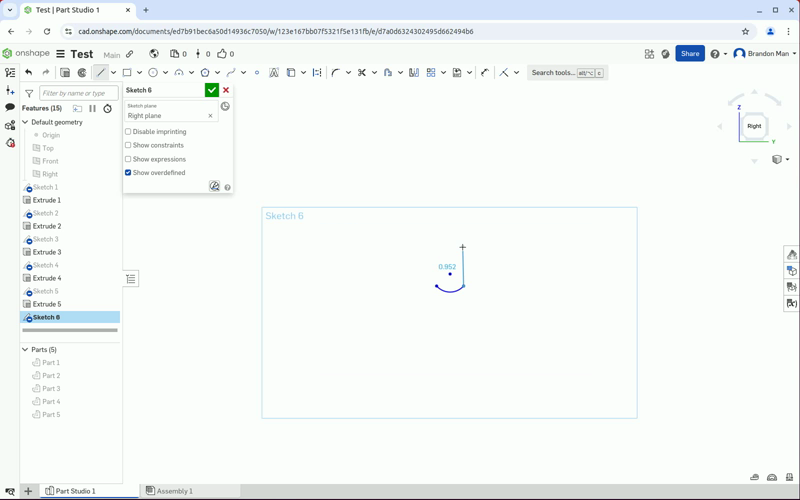
scroll(6)
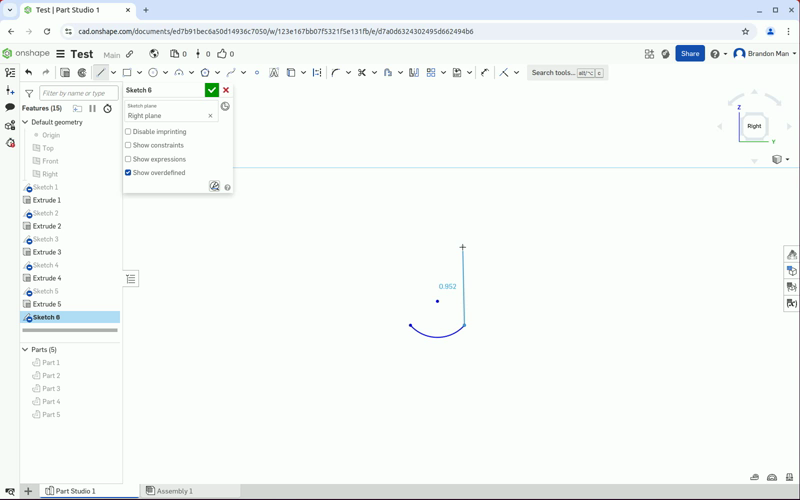
click(462, 246)
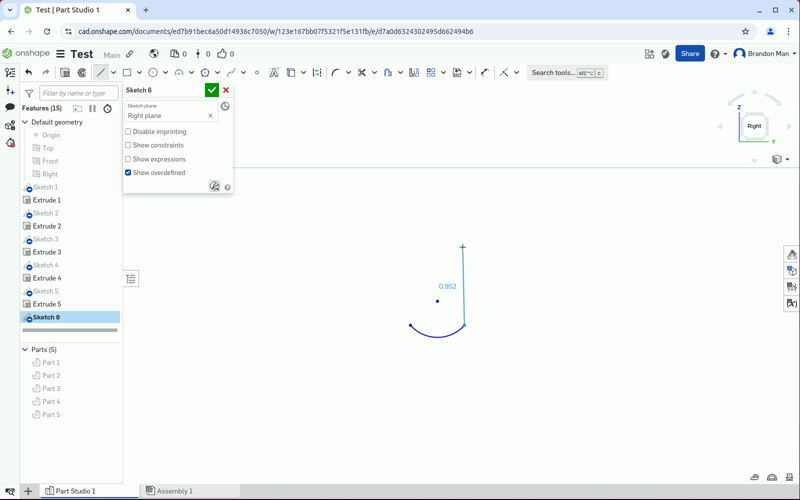
scroll(-6)
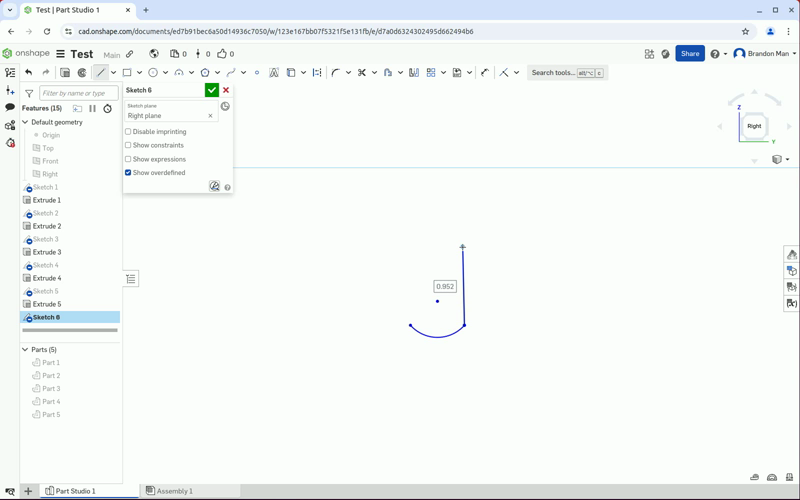
scroll(-6)
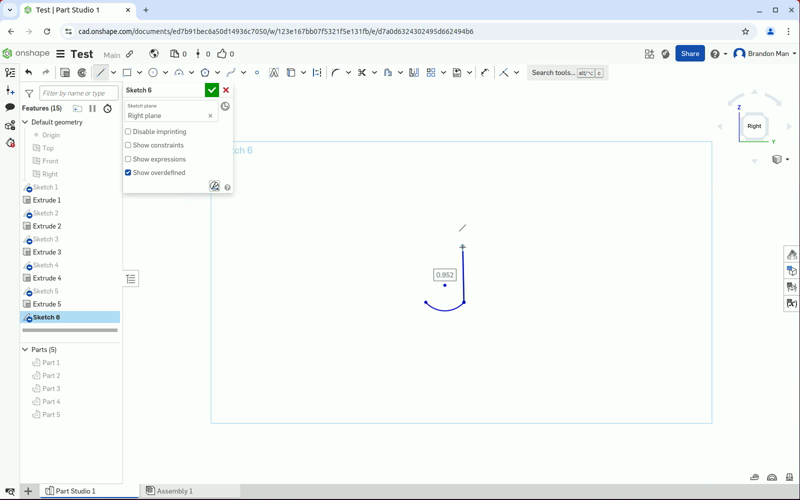
scroll(-6)
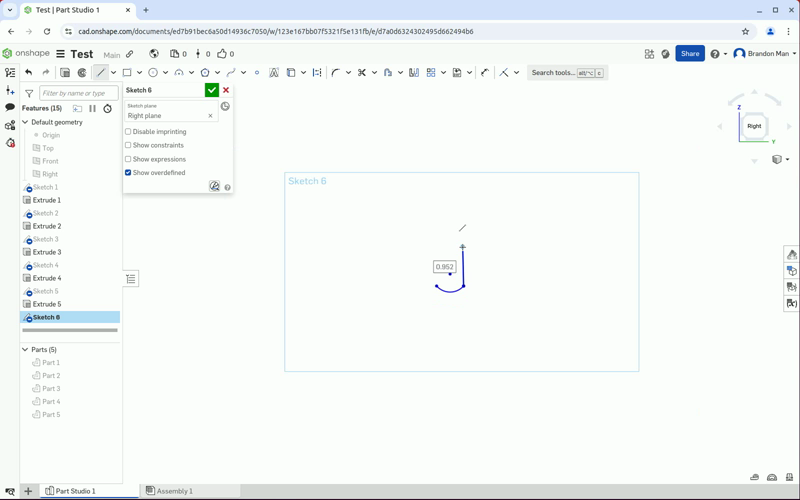
scroll(-6)
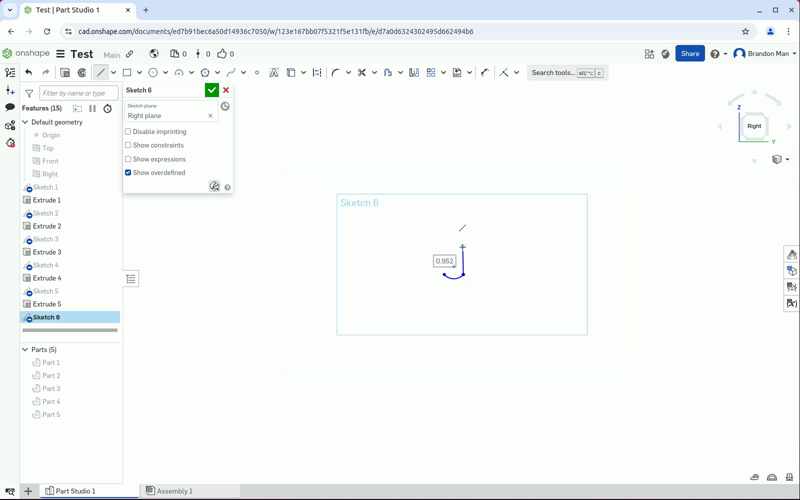
scroll(-6)
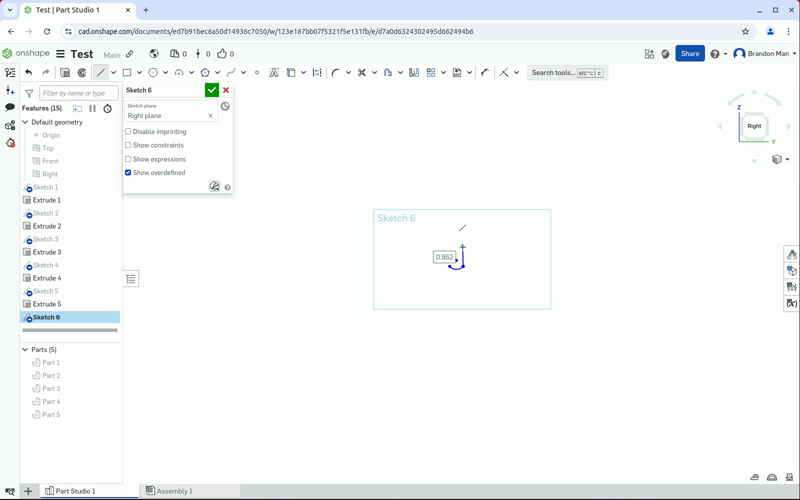
scroll(-6)
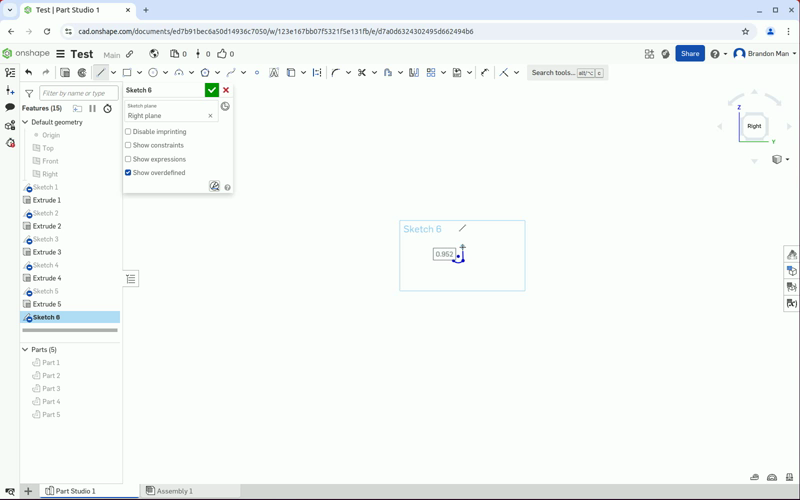
scroll(-6)
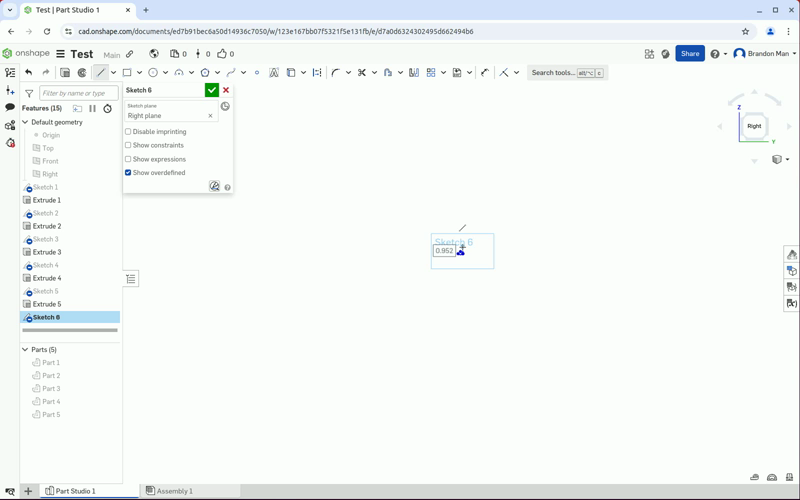
key_up(shift)
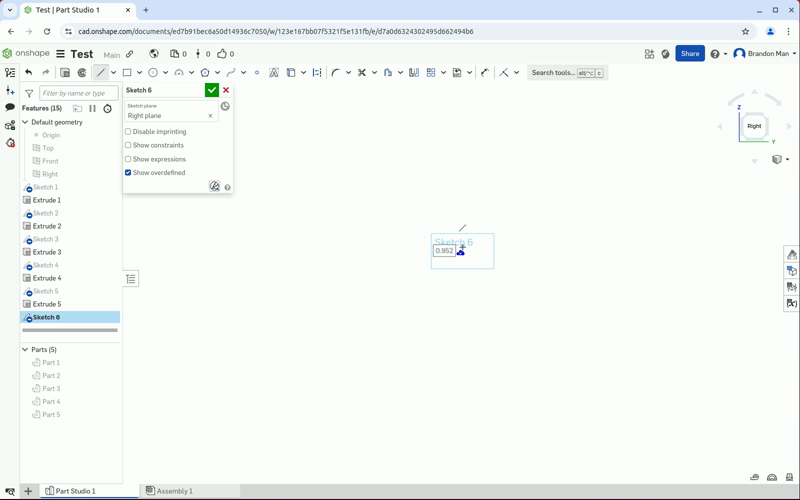
key_down(shift)
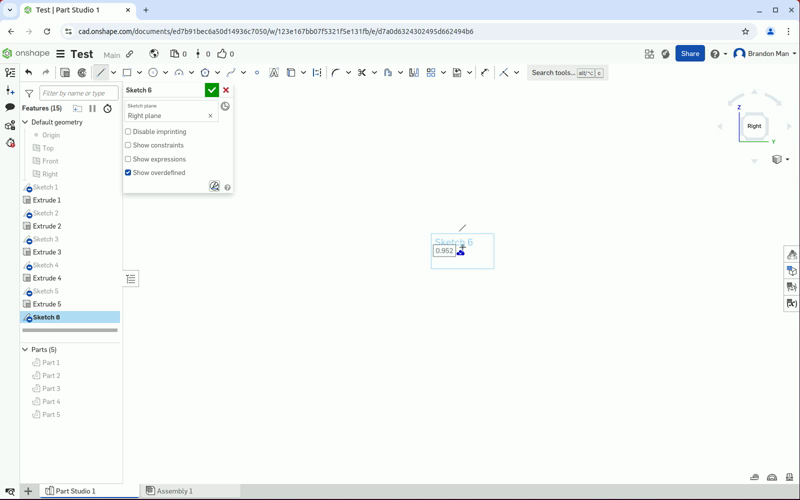
mouse_move(492, 246)
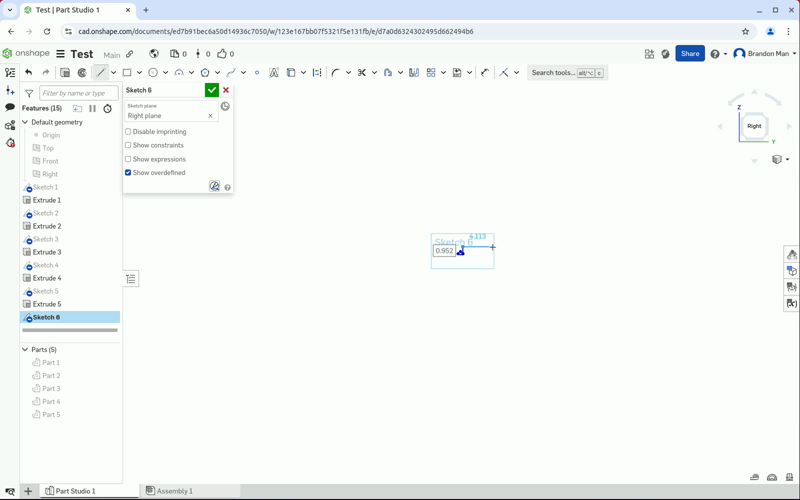
mouse_move(460, 246)
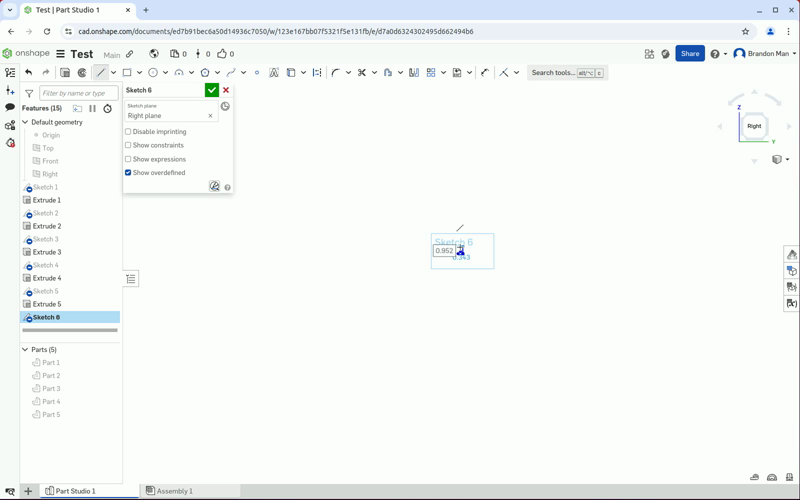
scroll(6)
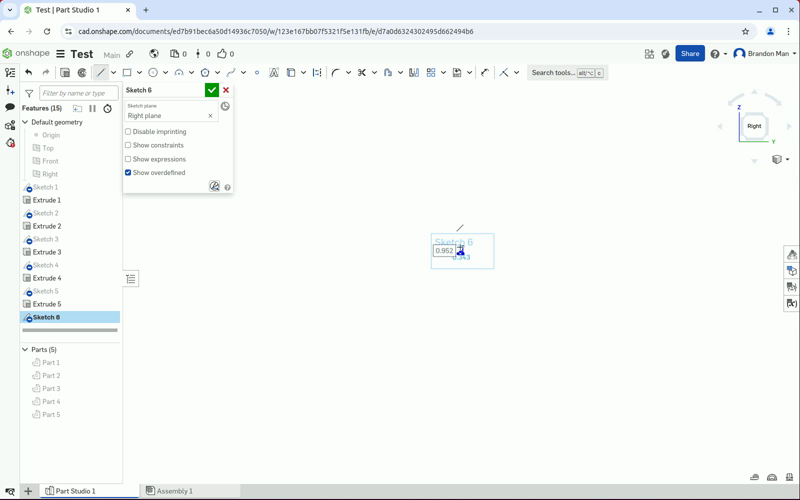
scroll(6)
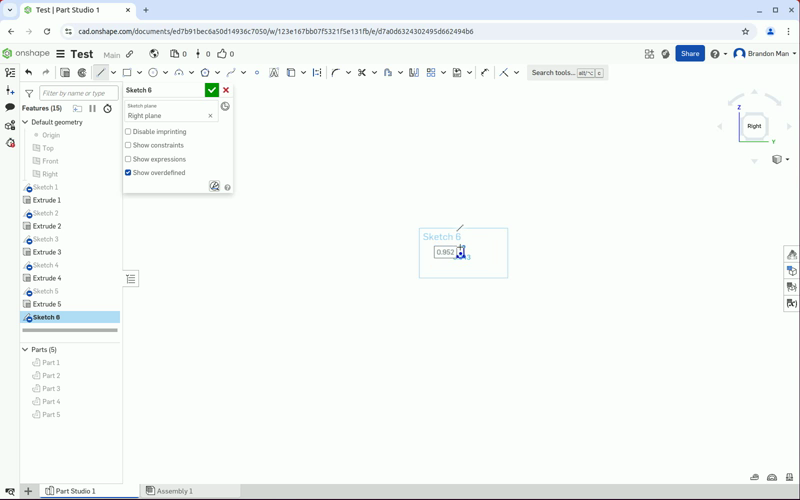
scroll(6)
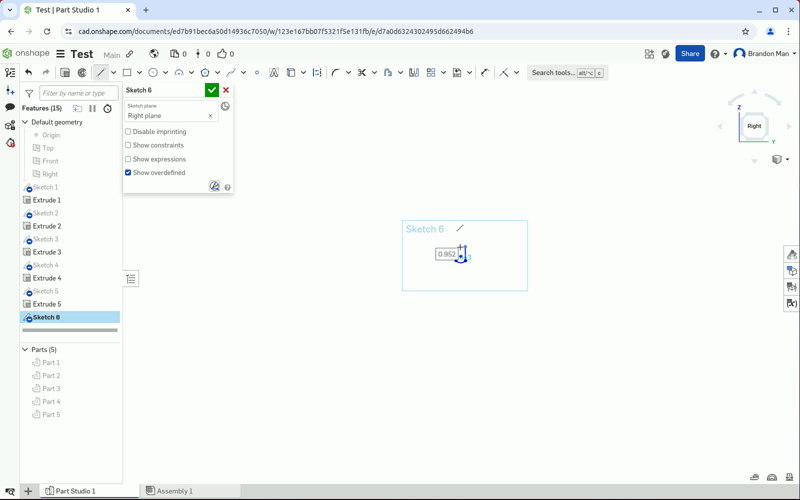
scroll(6)
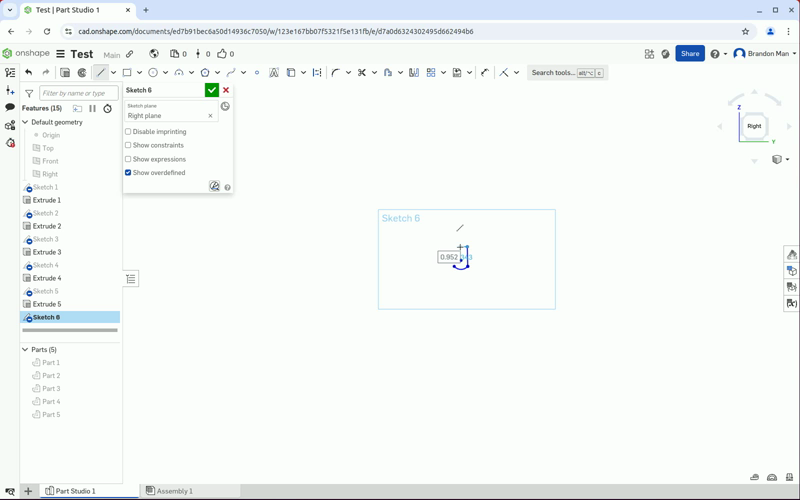
scroll(6)
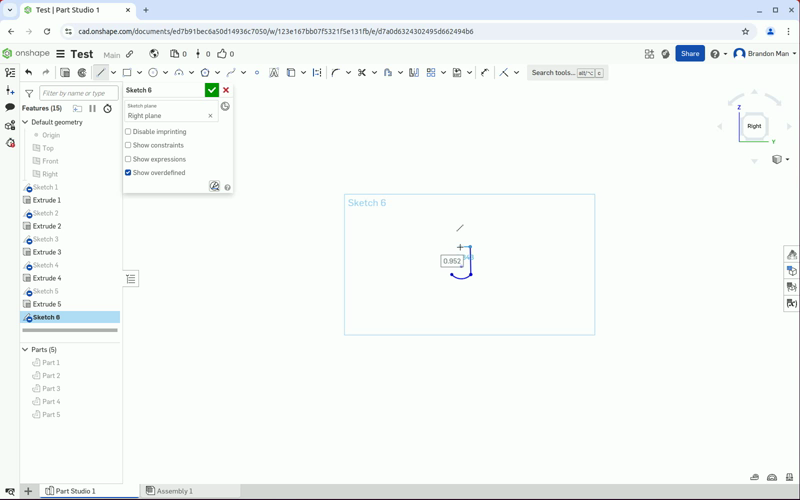
scroll(6)
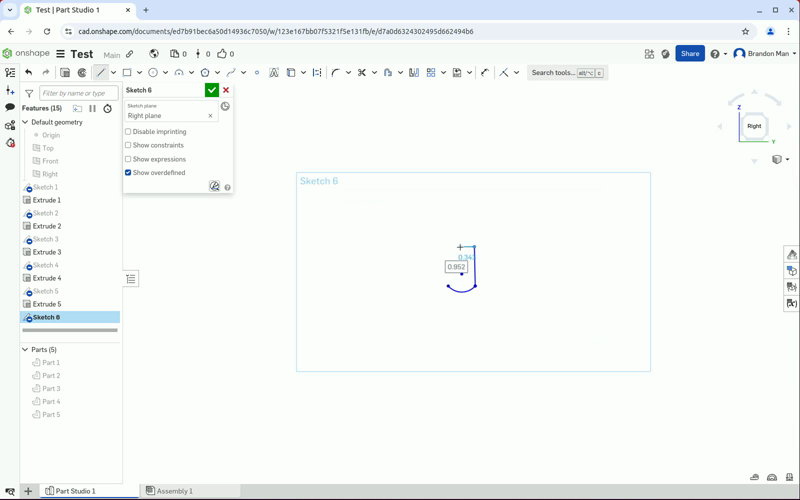
scroll(6)
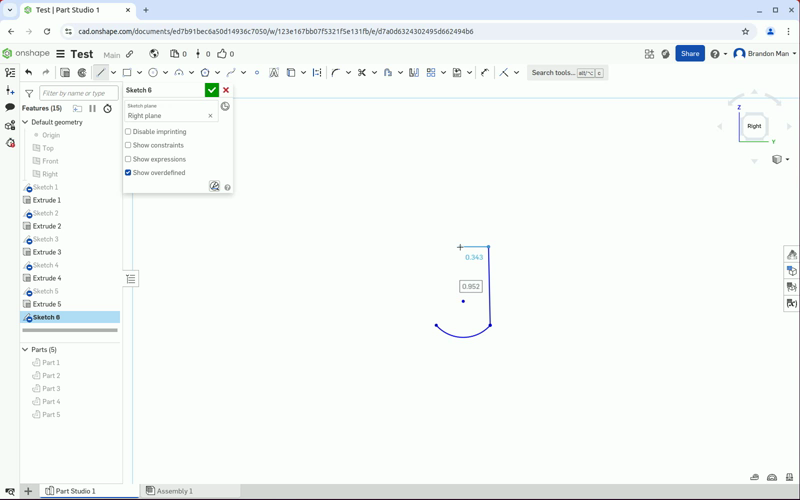
click(460, 246)
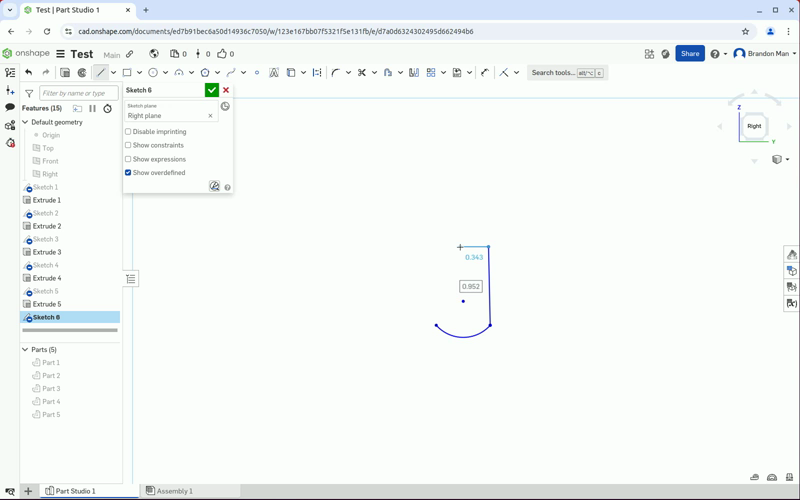
scroll(-6)
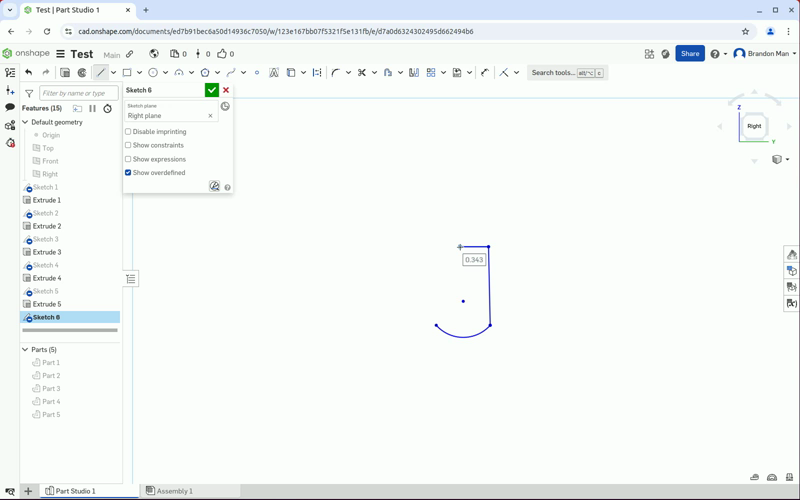
scroll(-6)
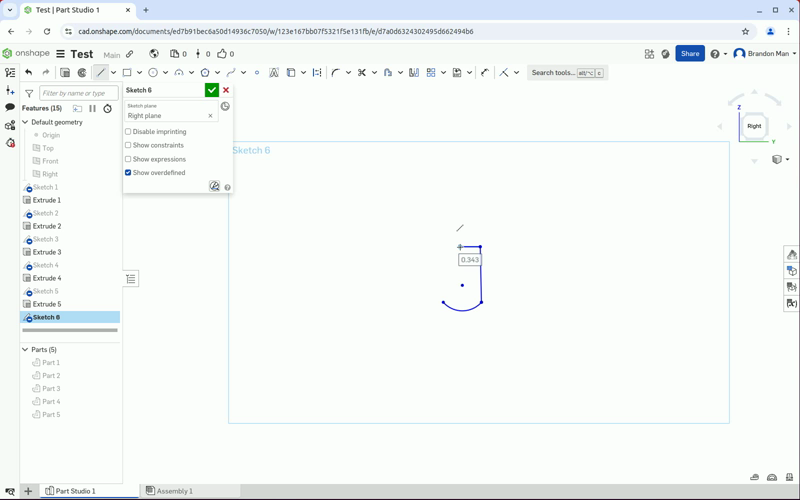
scroll(-6)
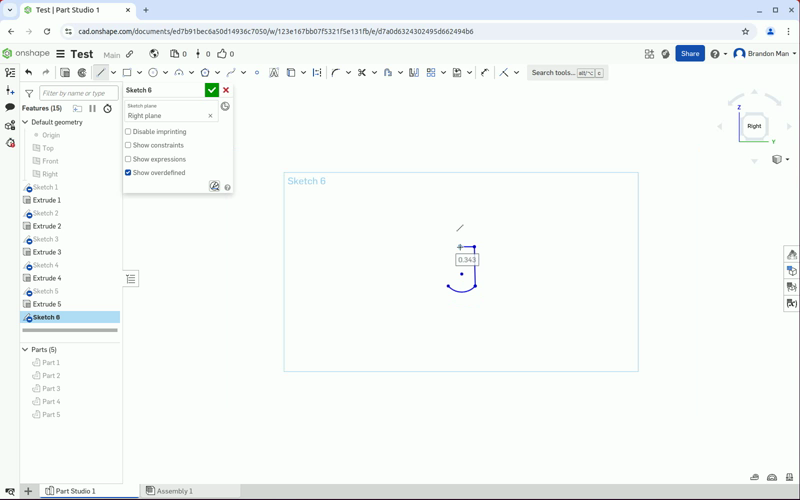
scroll(-6)
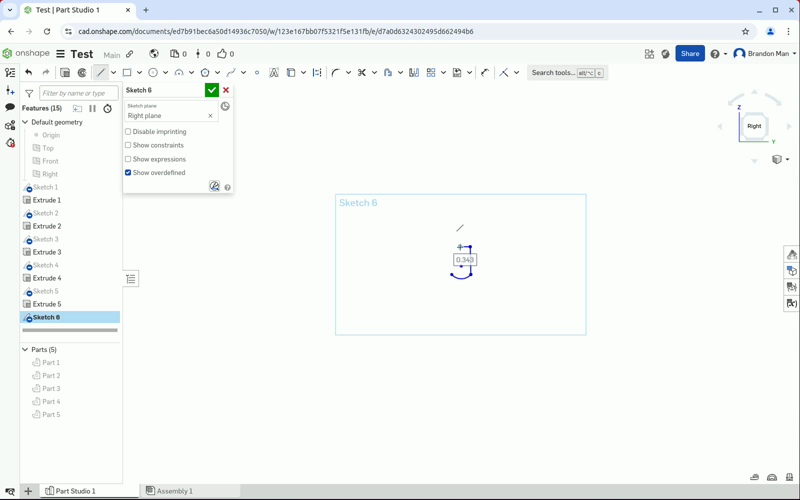
scroll(-6)
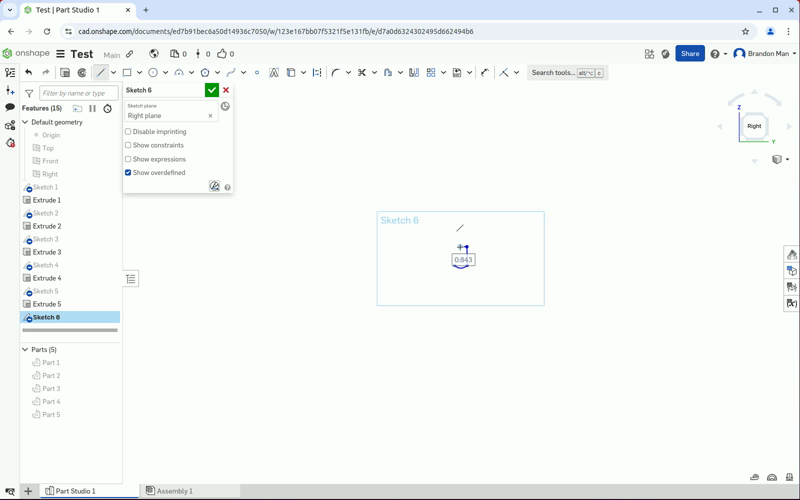
scroll(-6)
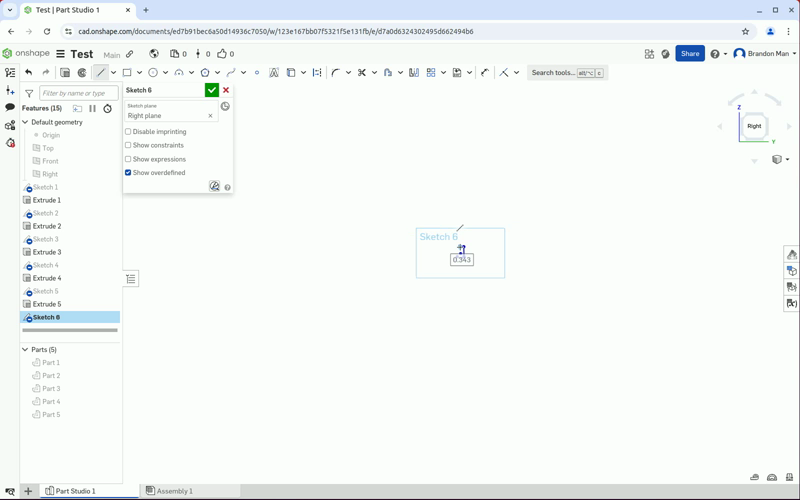
scroll(-6)
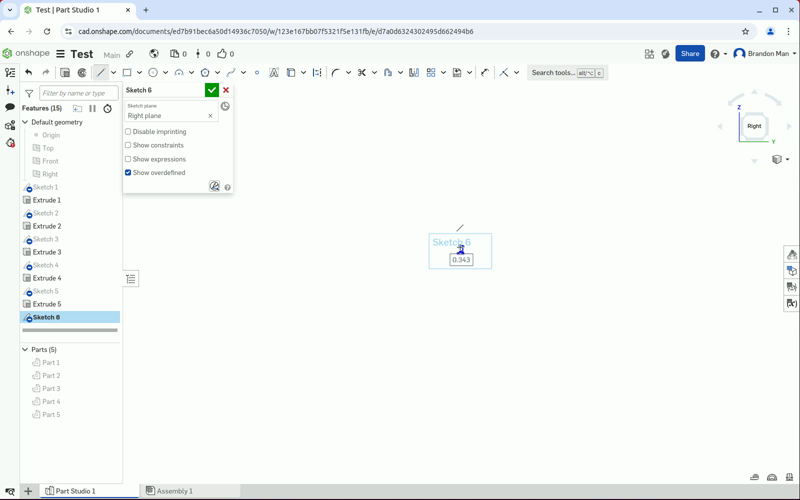
key_up(shift)
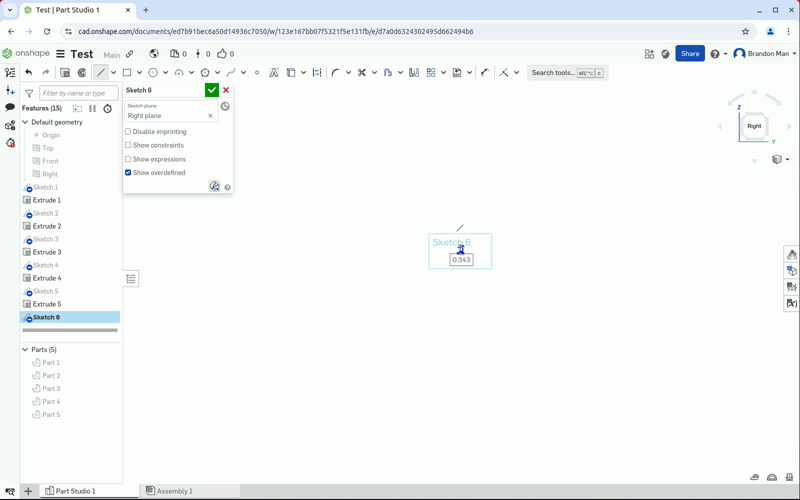
key_down(shift)
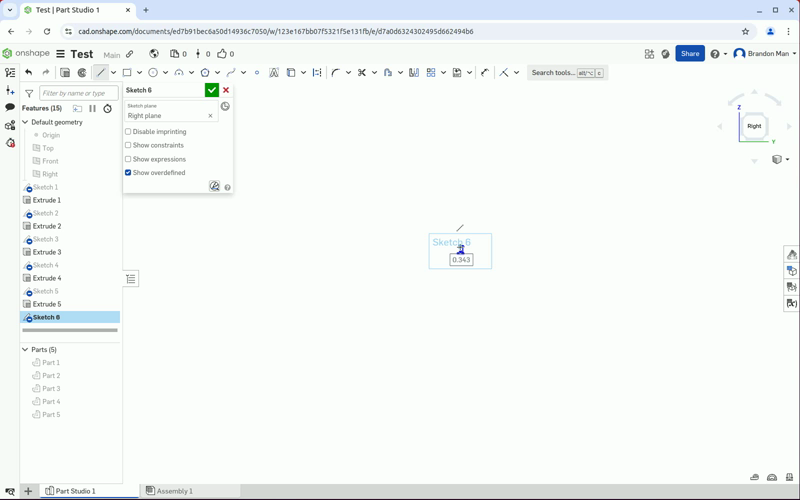
mouse_move(490, 246)
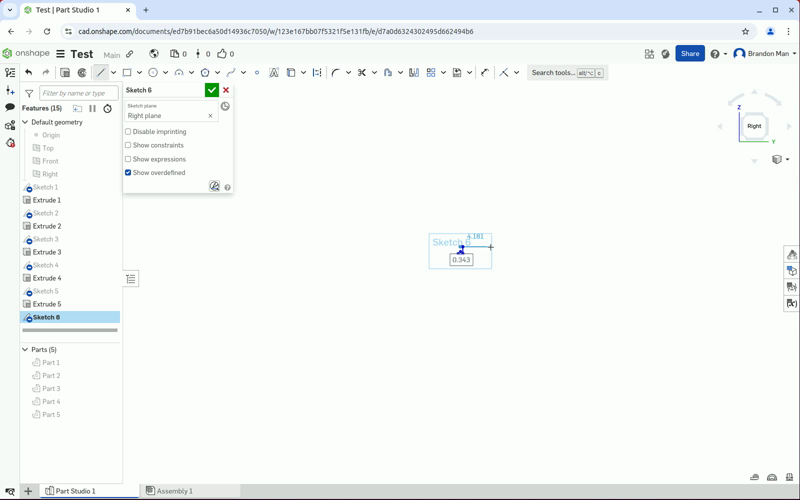
mouse_move(458, 246)
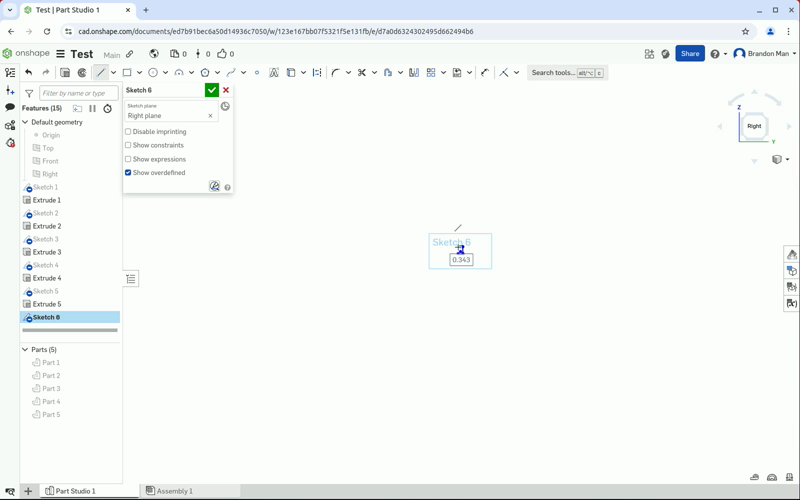
scroll(6)
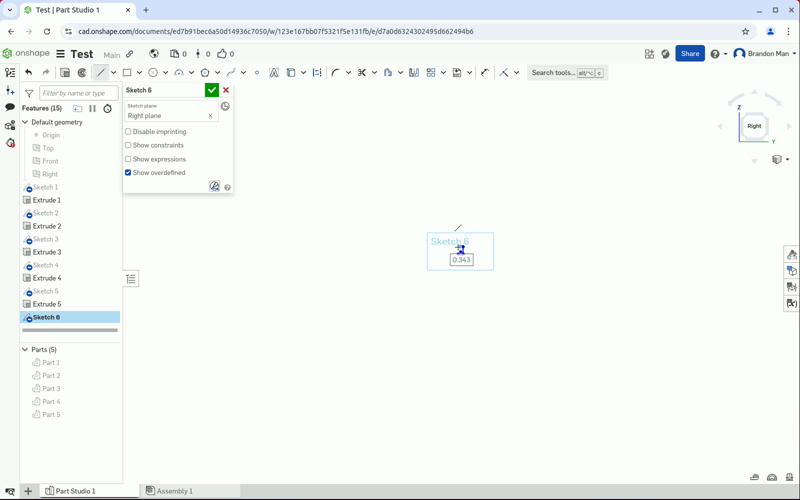
scroll(6)
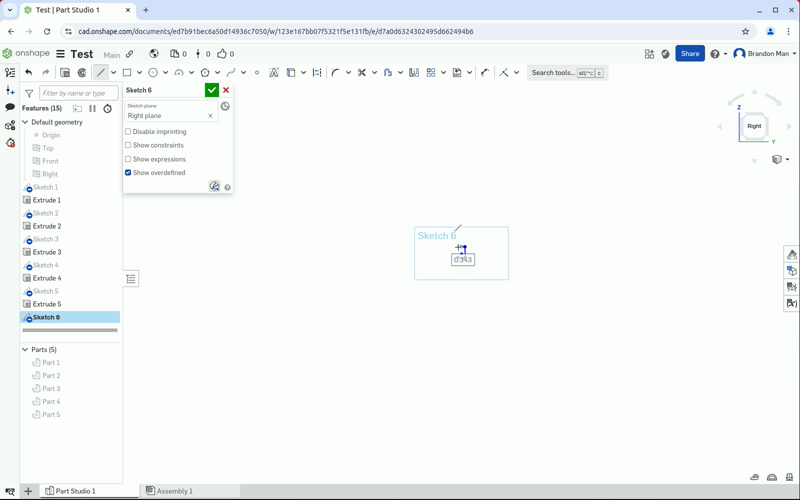
scroll(6)
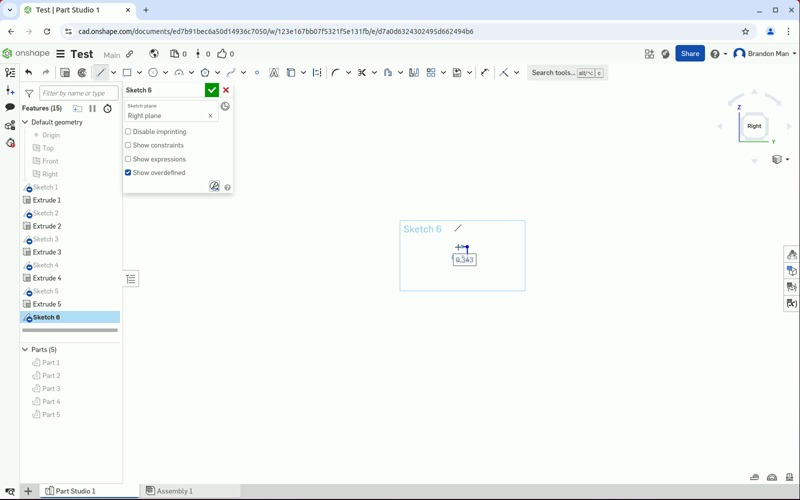
scroll(6)
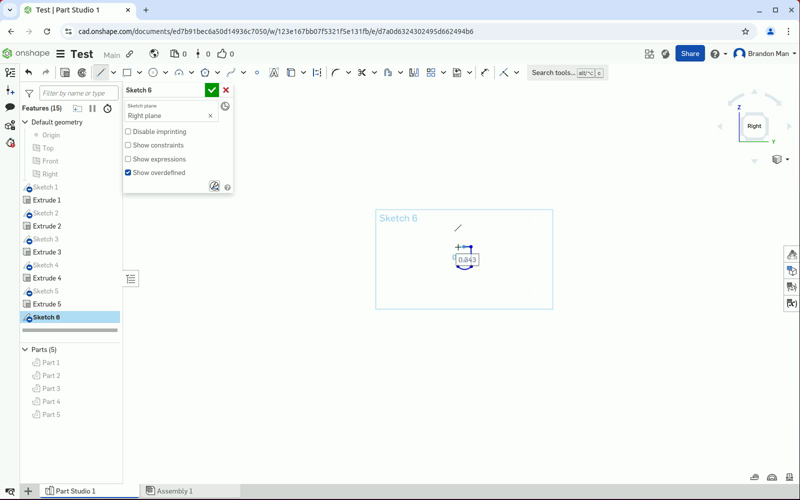
scroll(6)
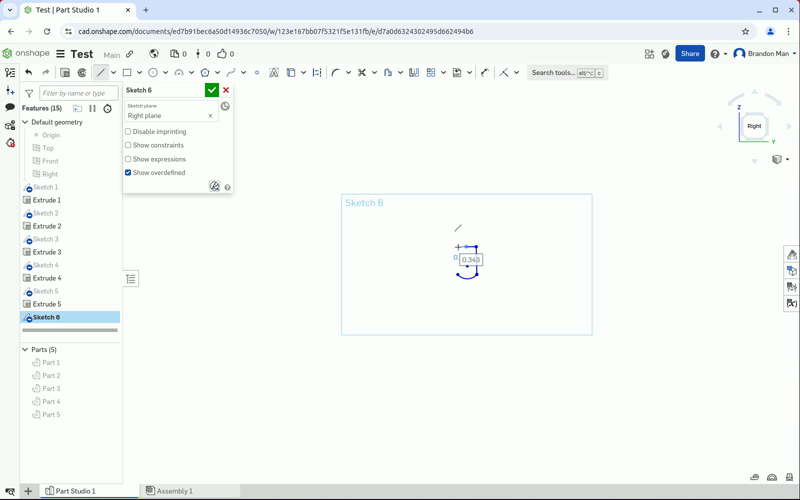
scroll(6)
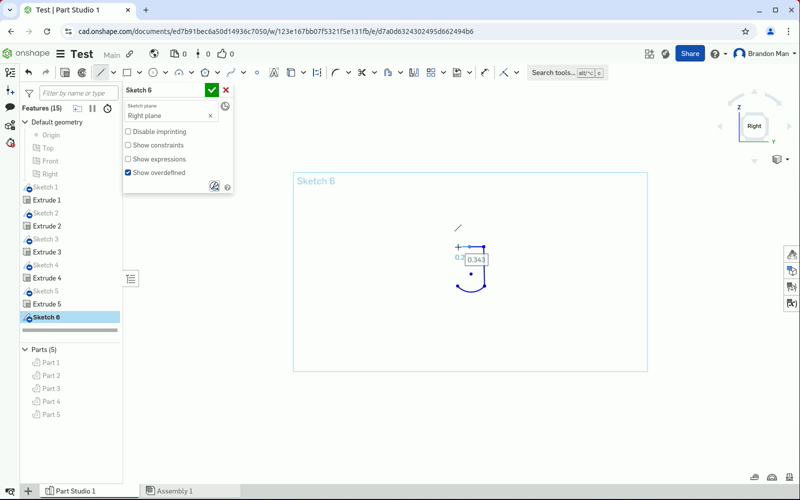
scroll(6)
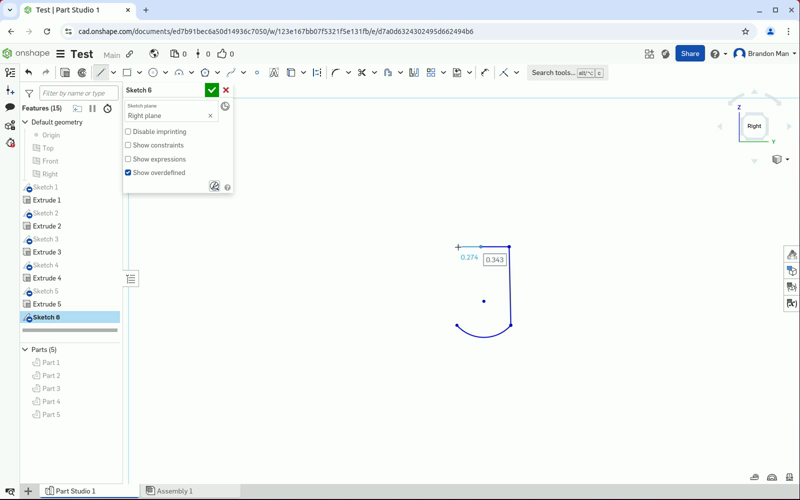
click(458, 246)
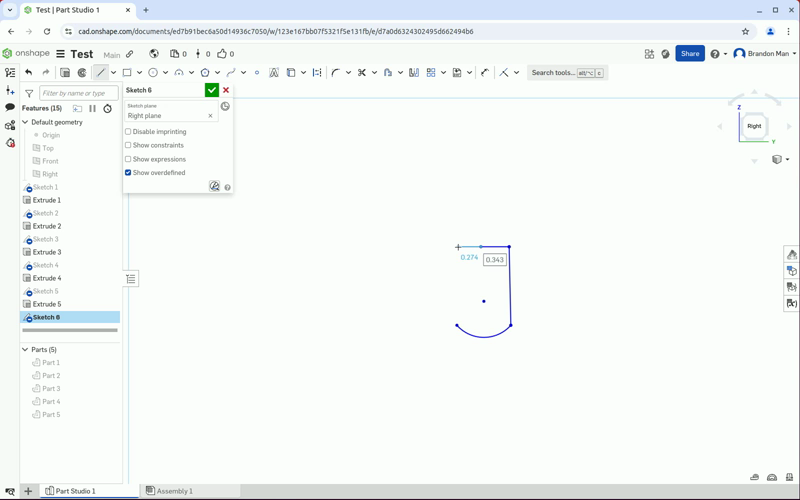
scroll(-6)
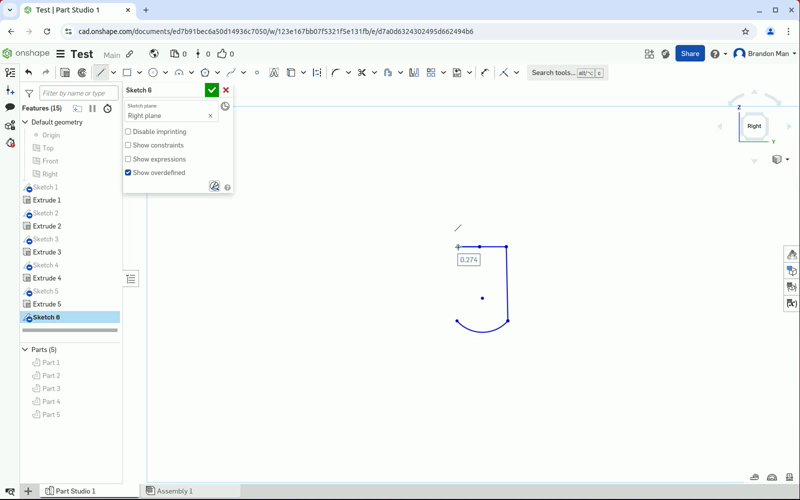
scroll(-6)
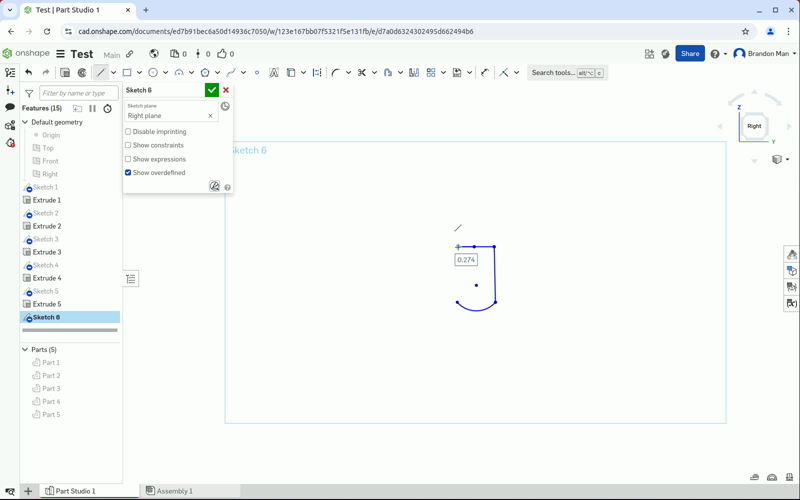
scroll(-6)
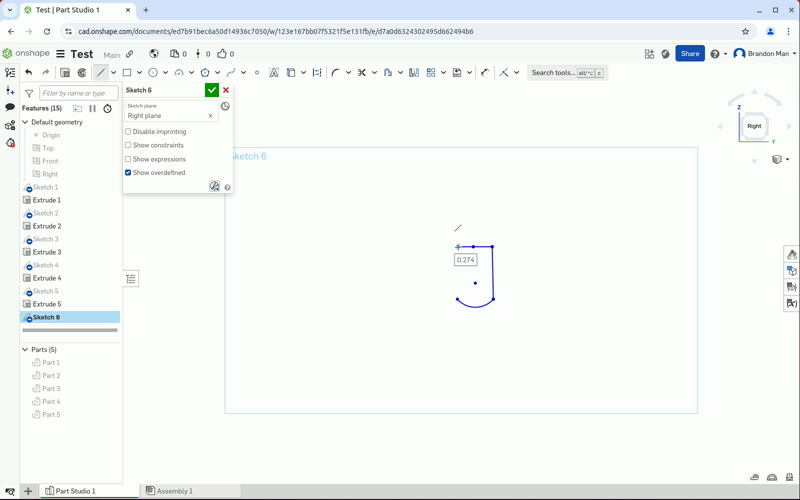
scroll(-6)
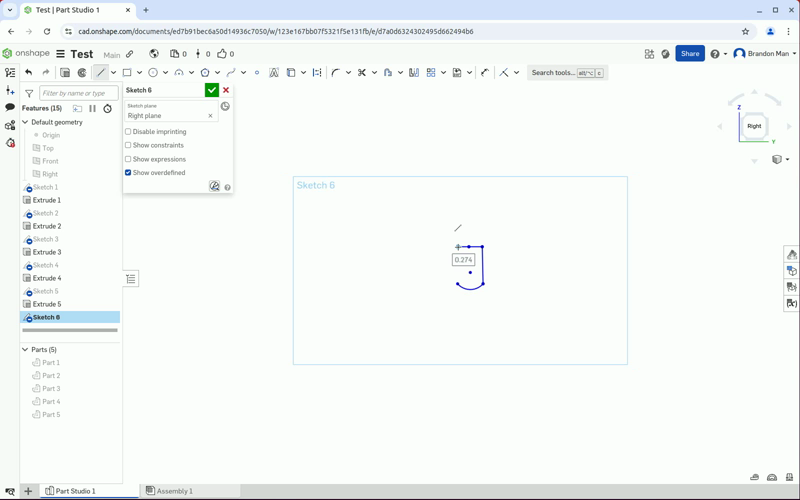
scroll(-6)
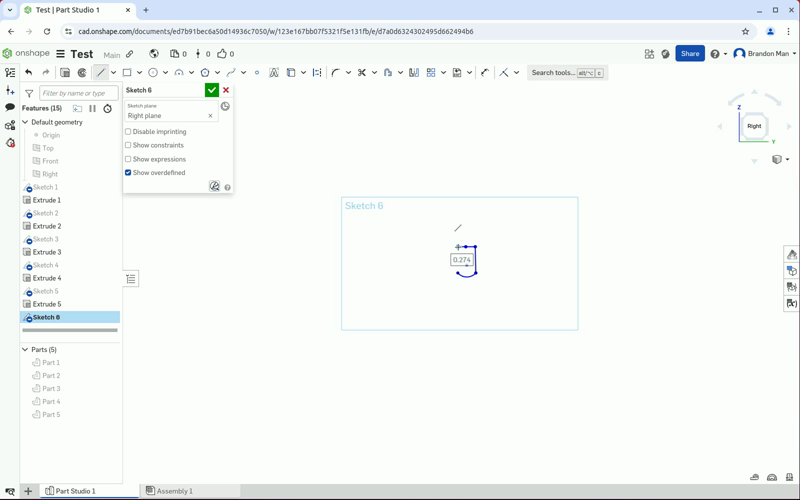
scroll(-6)
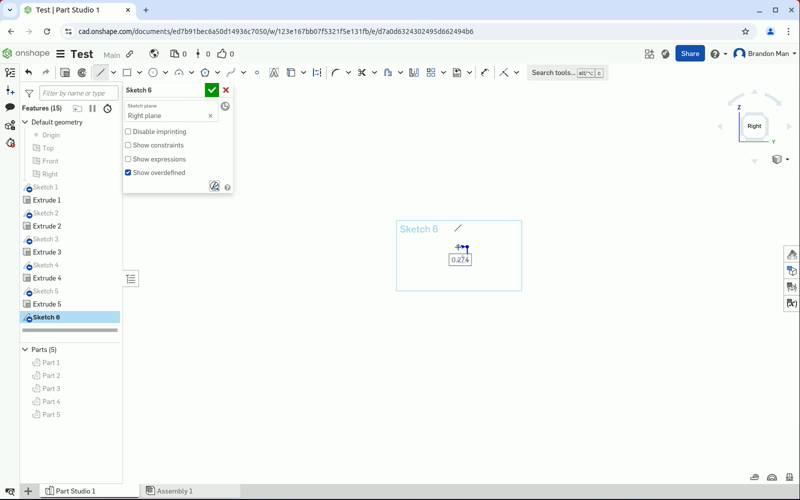
scroll(-6)
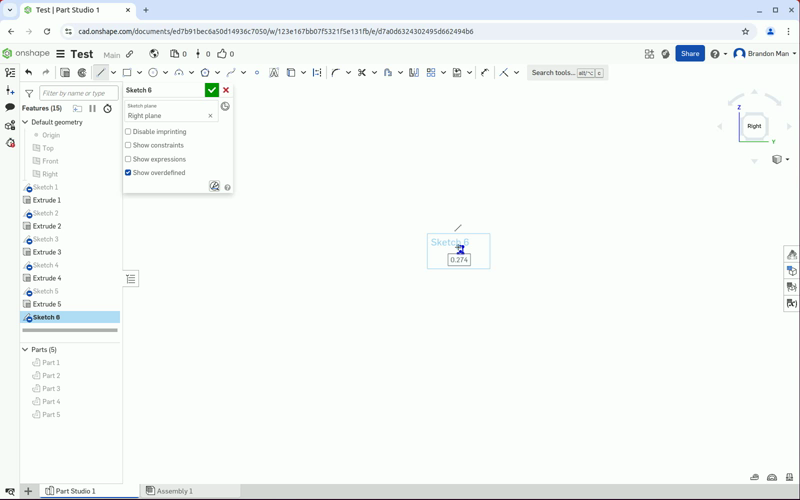
key_up(shift)
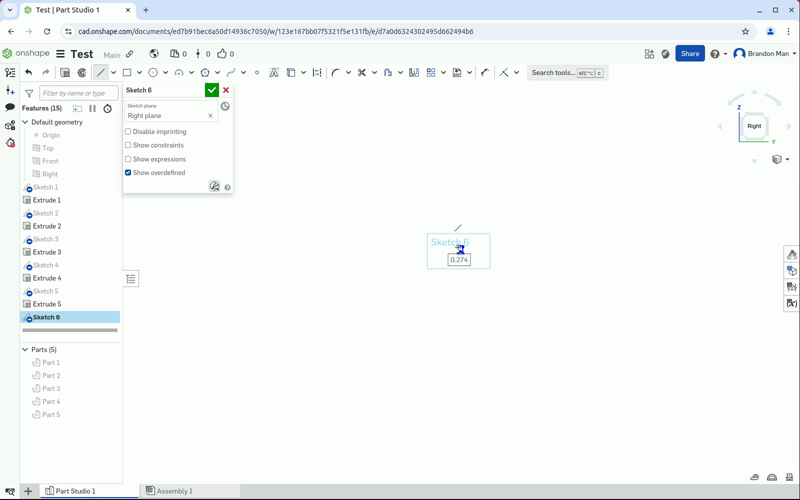
mouse_move(488, 246)
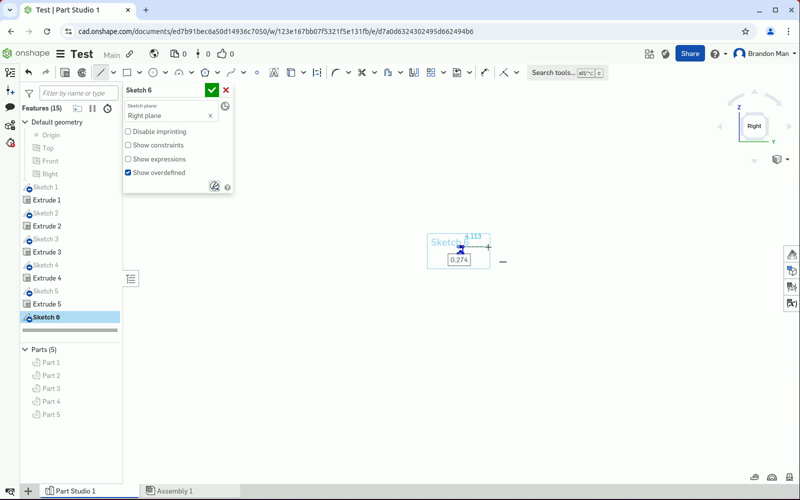
key_down(shift)
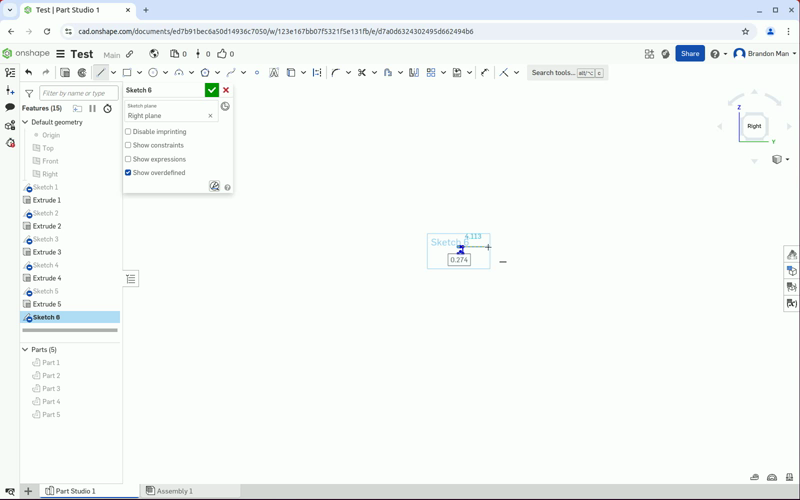
mouse_move(458, 253)
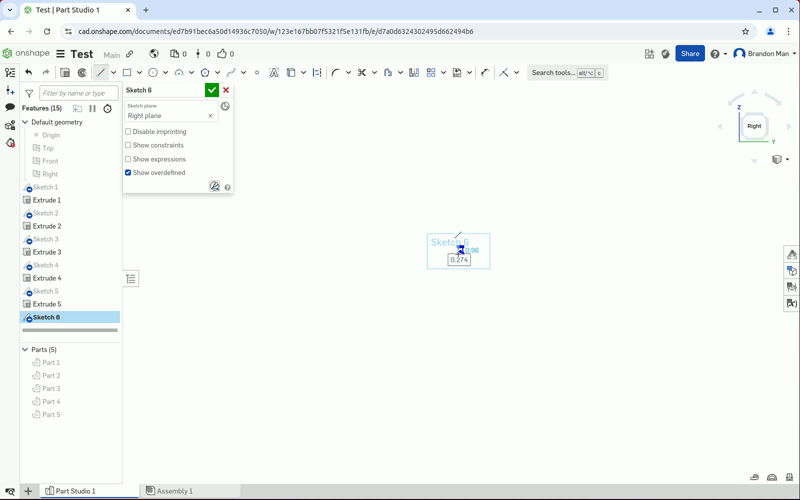
scroll(6)
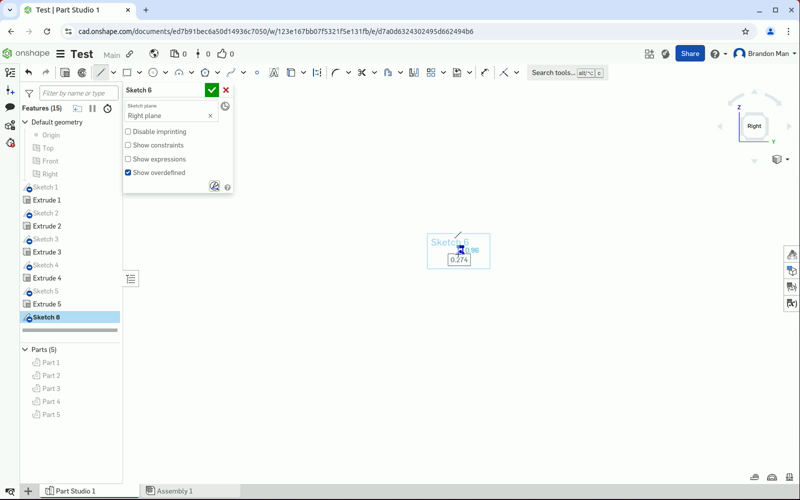
scroll(6)
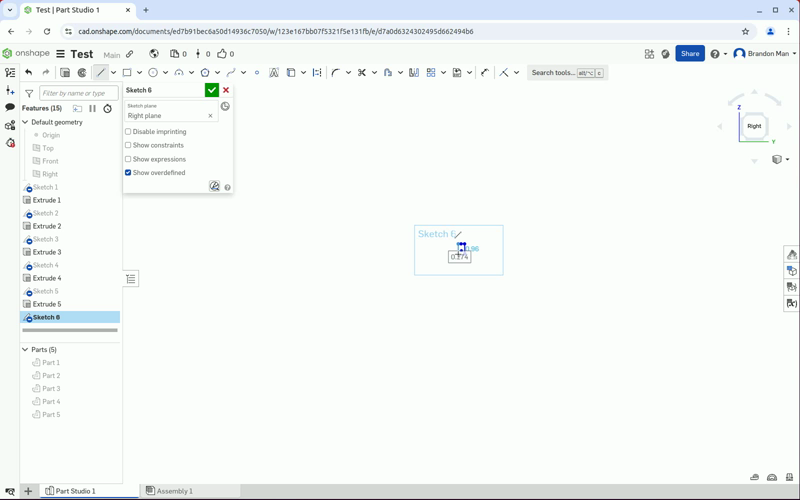
scroll(6)
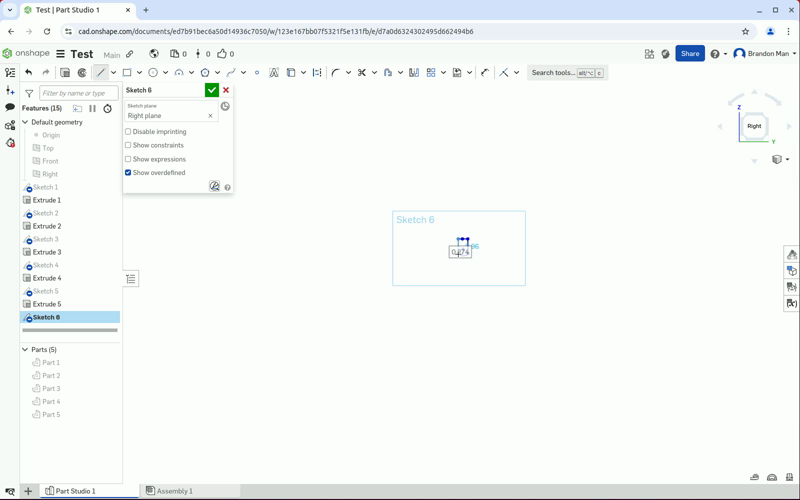
scroll(6)
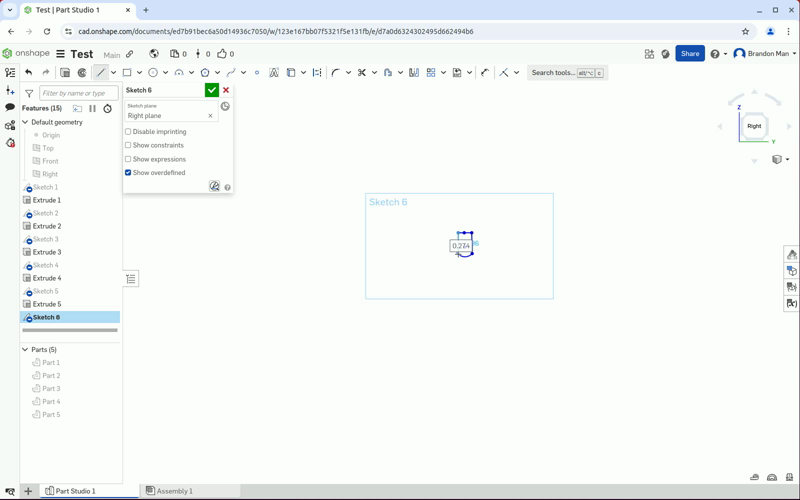
scroll(6)
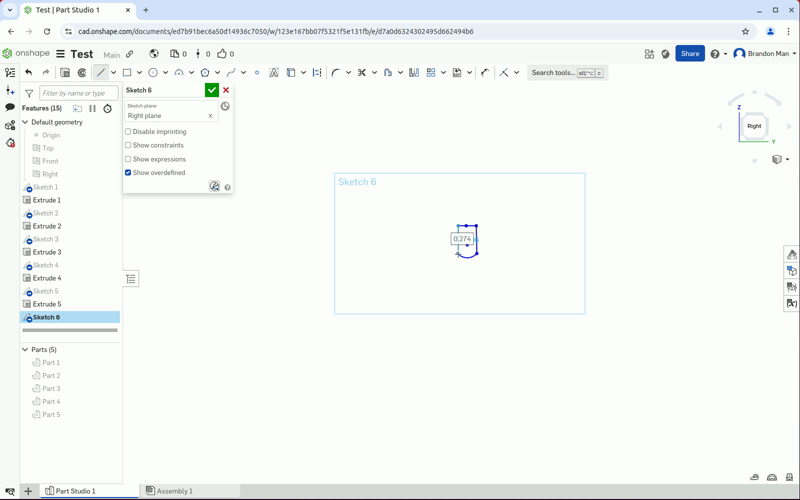
scroll(6)
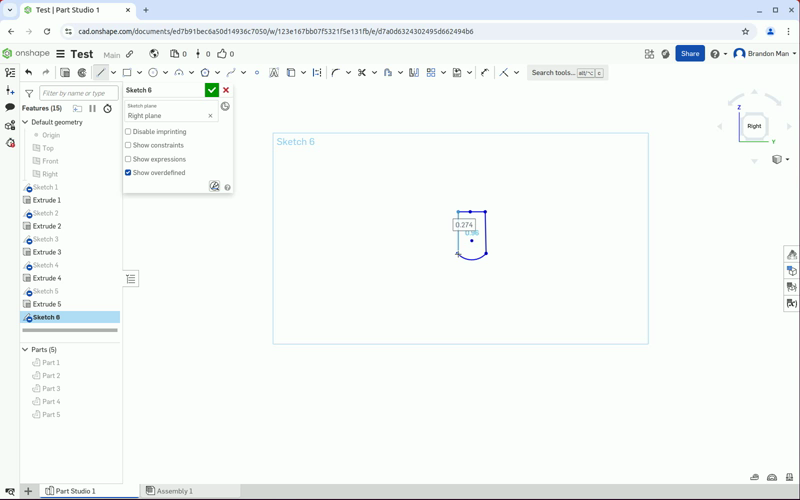
scroll(6)
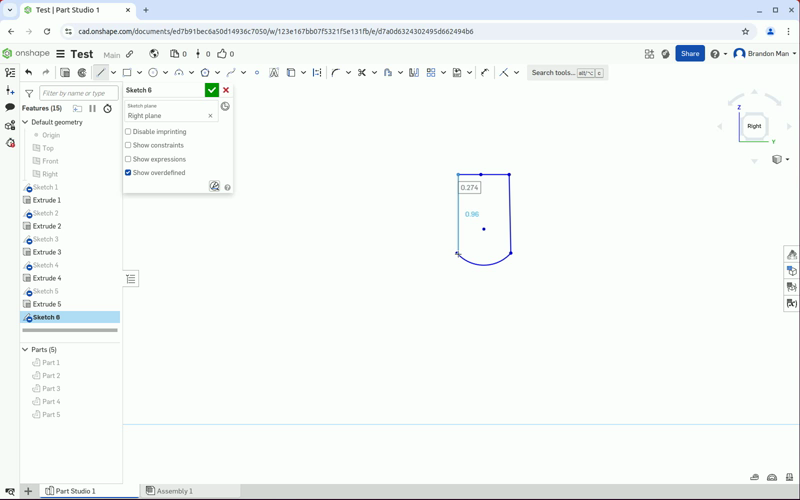
key_up(shift)
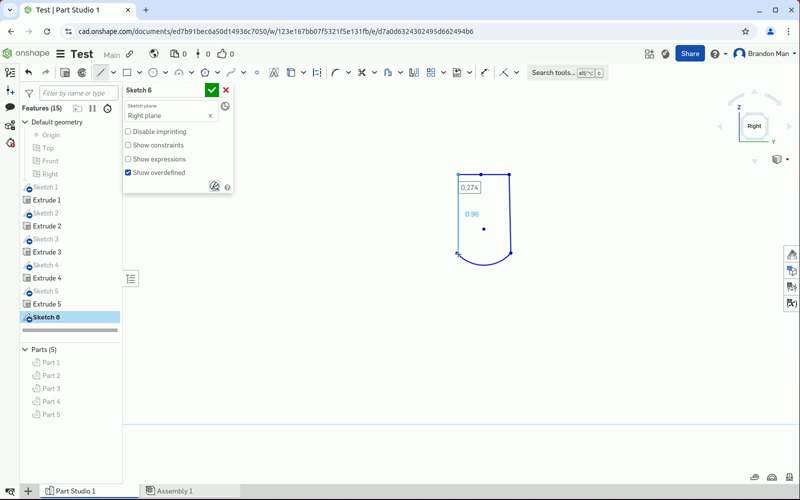
click(458, 253)
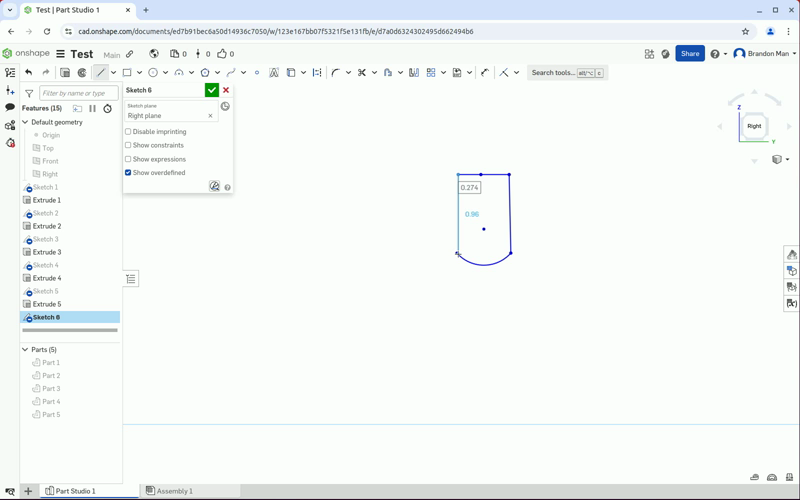
scroll(-6)
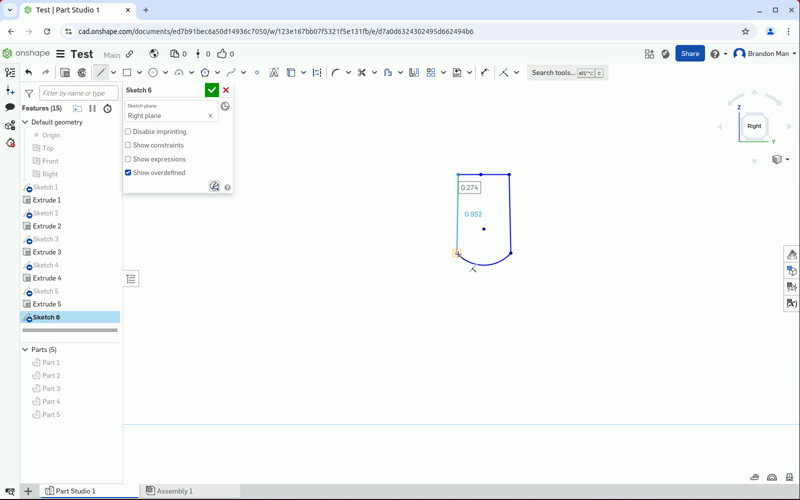
scroll(-6)
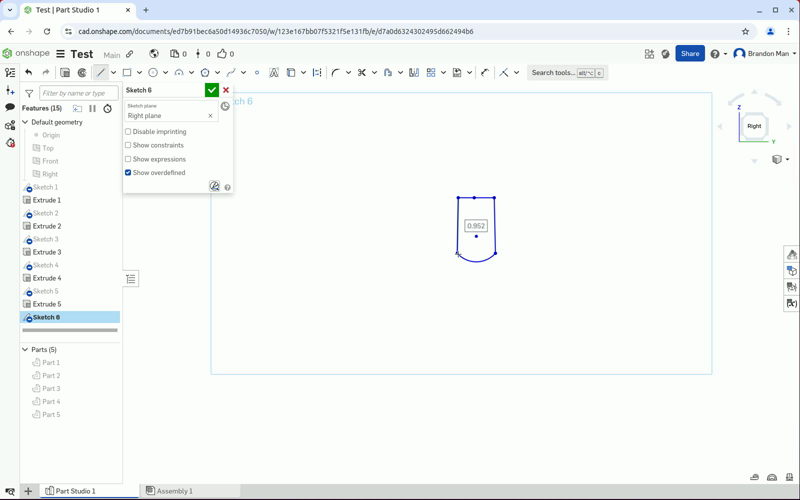
scroll(-6)
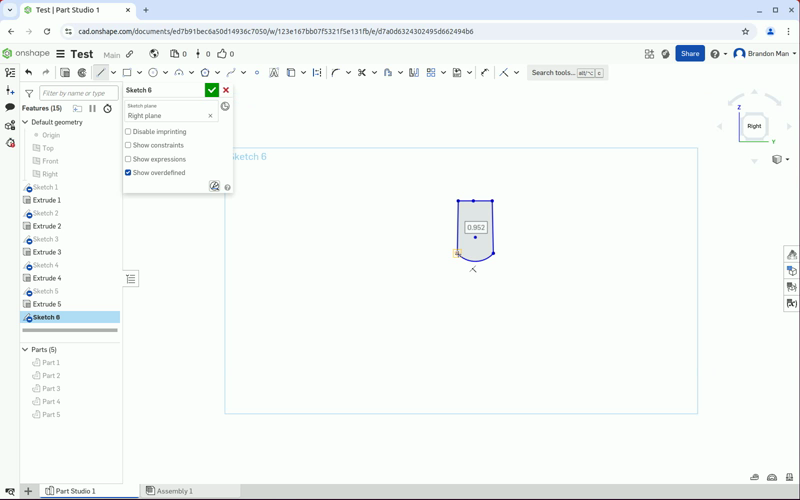
scroll(-6)
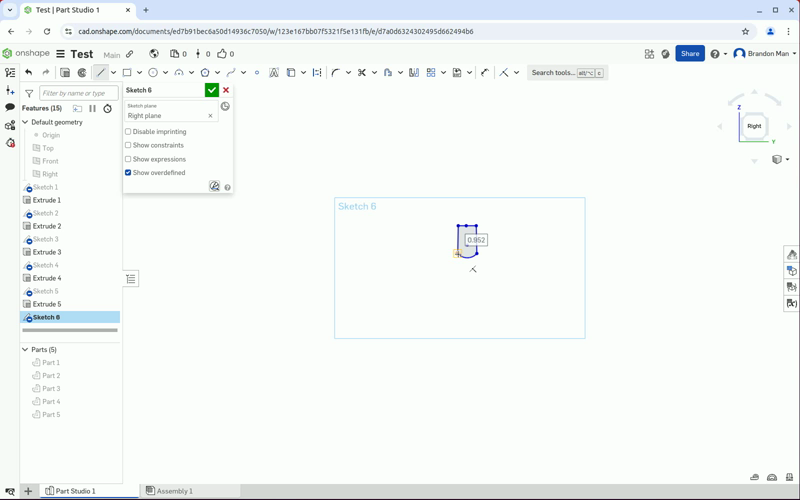
scroll(-6)
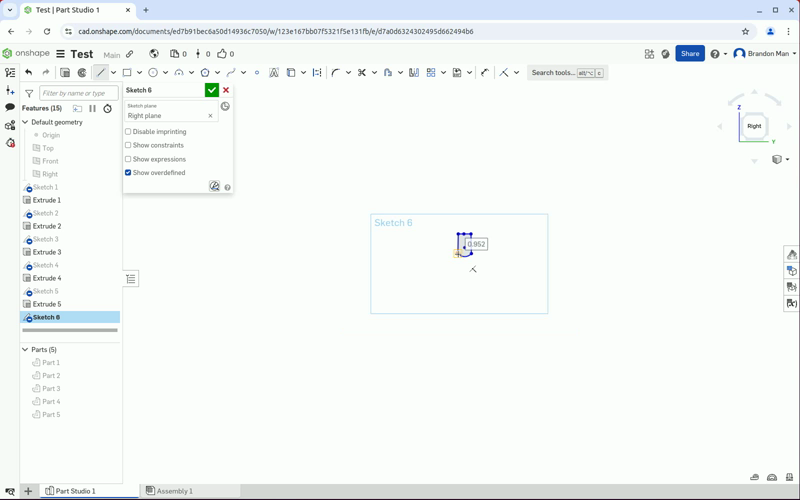
scroll(-6)
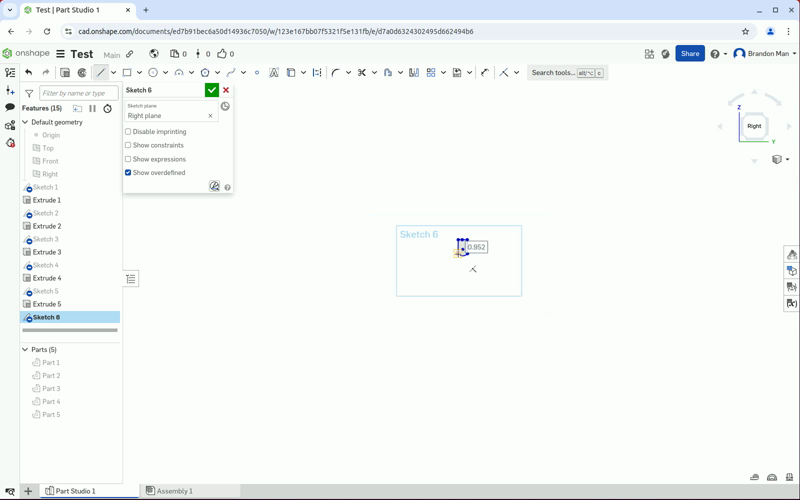
scroll(-6)
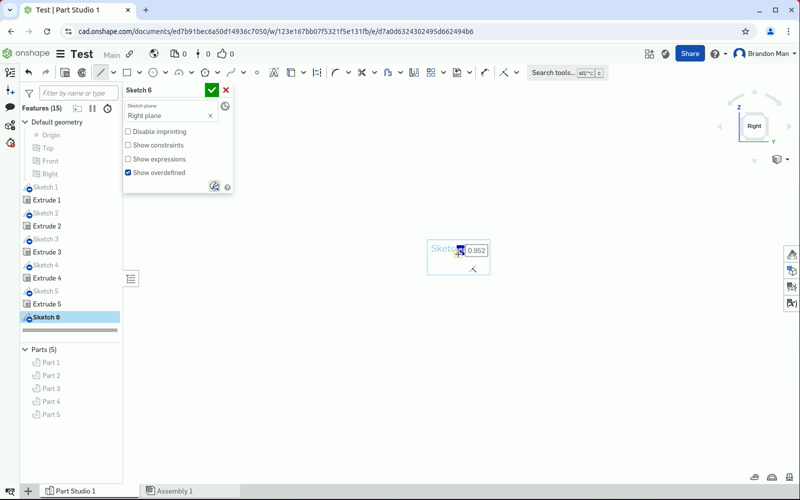
key(esc)
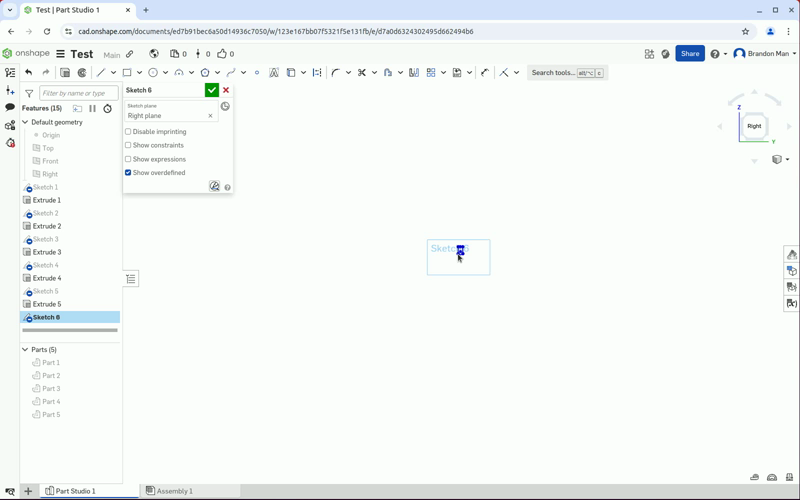
mouse_move(460, 250)
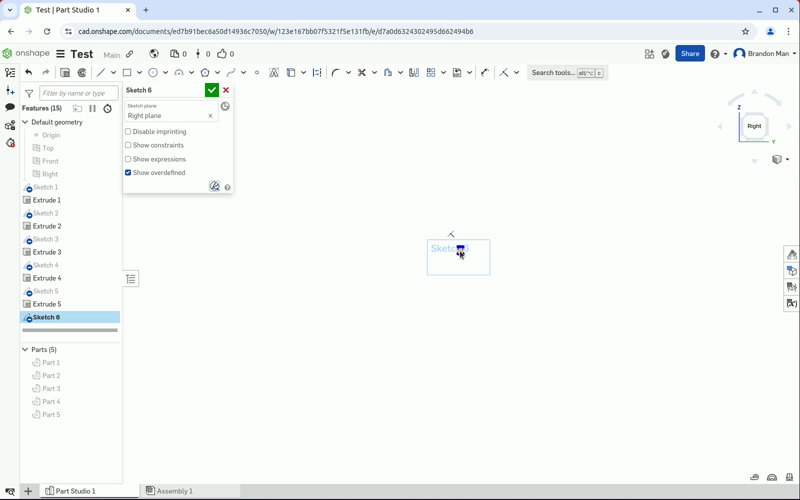
scroll(6)
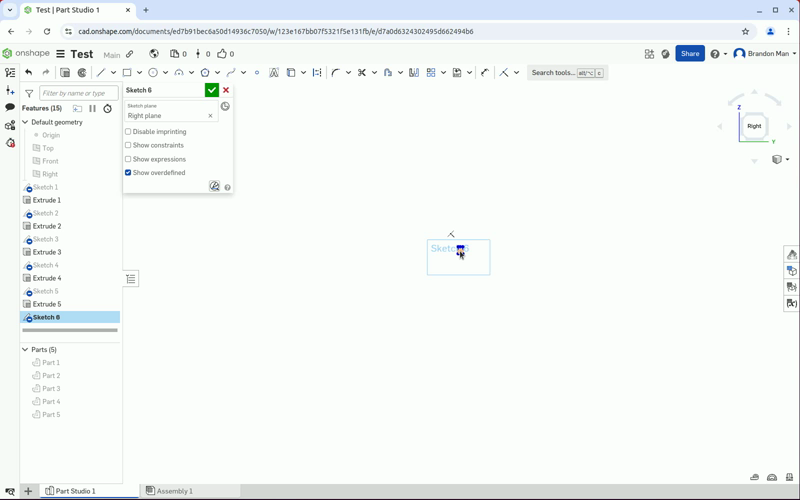
scroll(6)
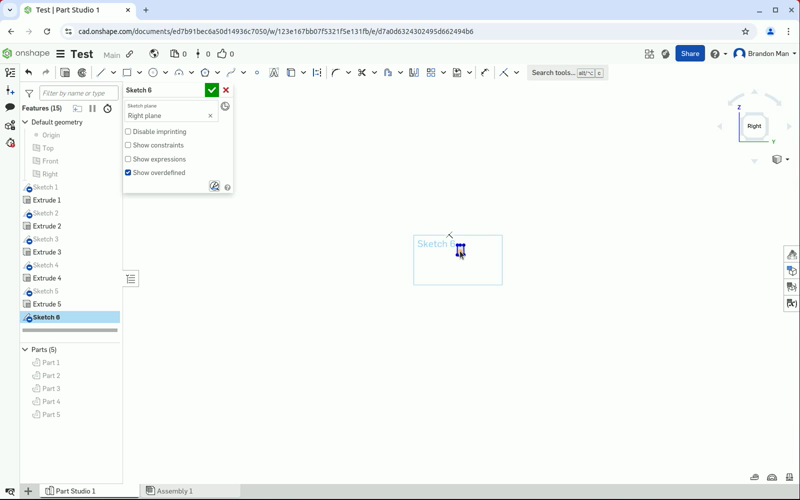
scroll(6)
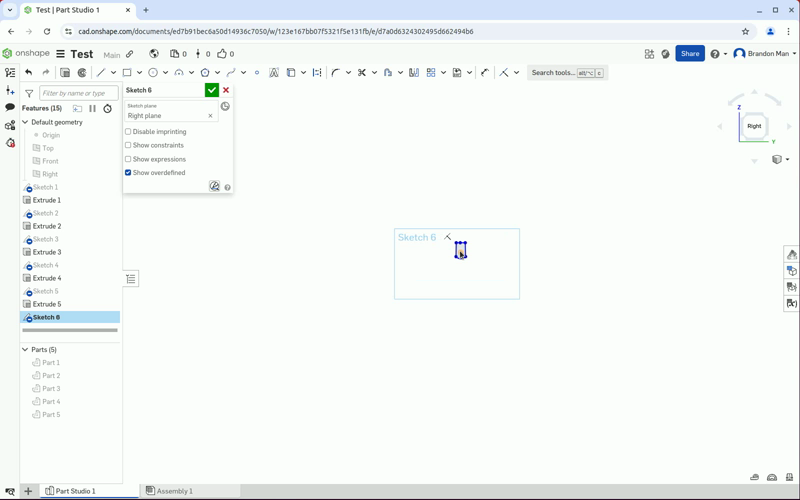
scroll(6)
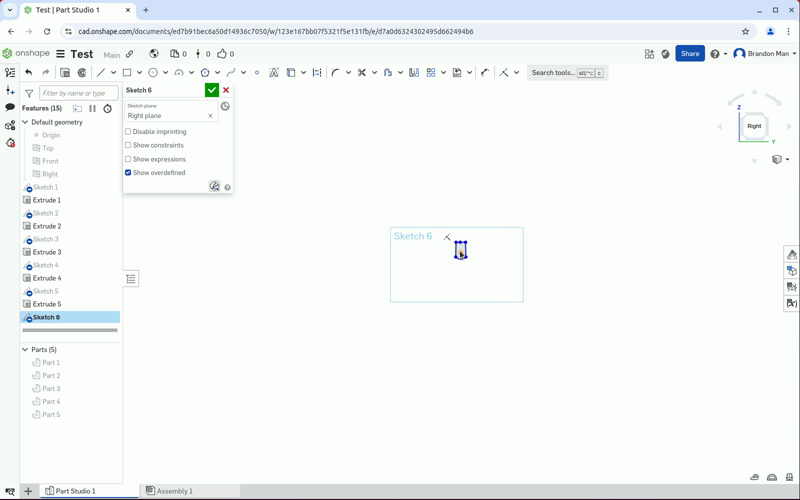
scroll(6)
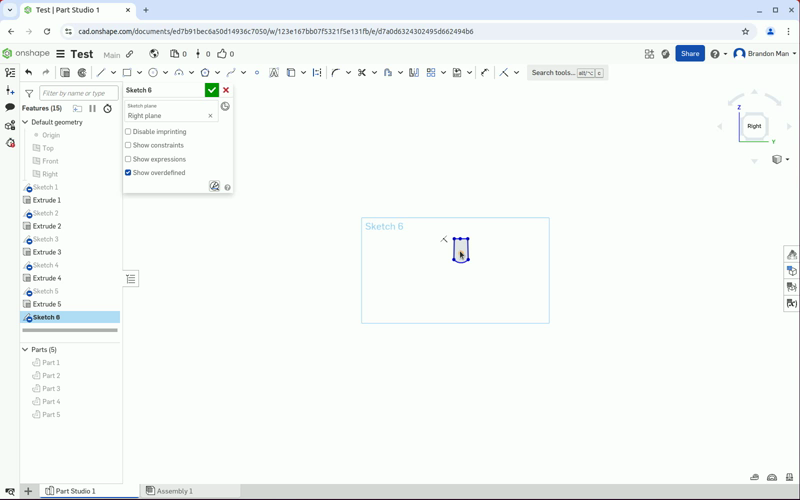
scroll(6)
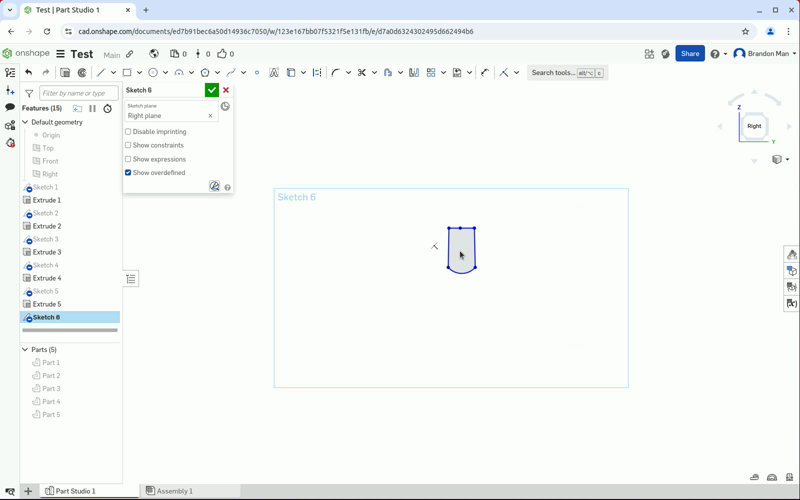
scroll(6)
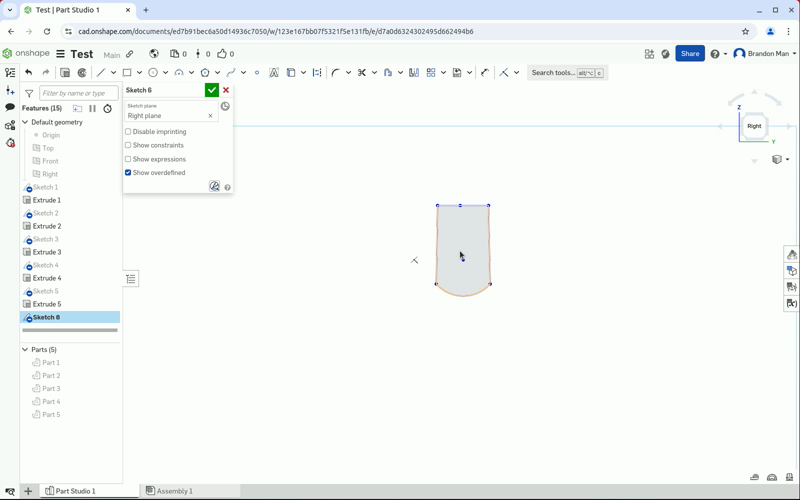
click(460, 250)
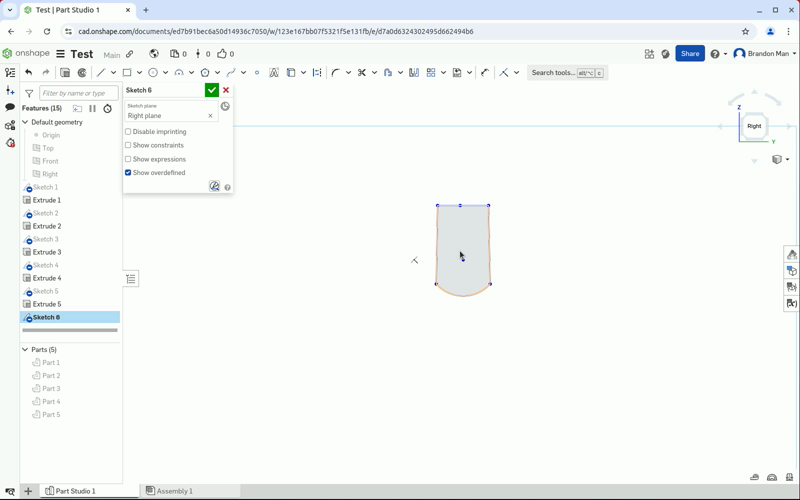
scroll(-6)
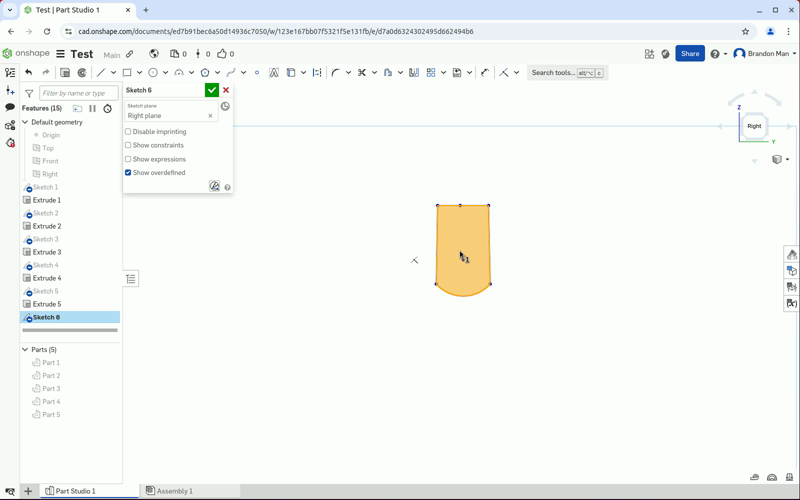
scroll(-6)
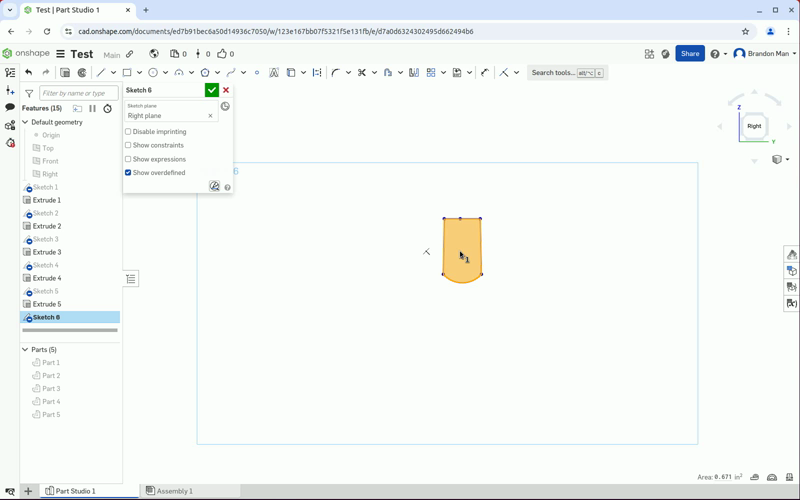
scroll(-6)
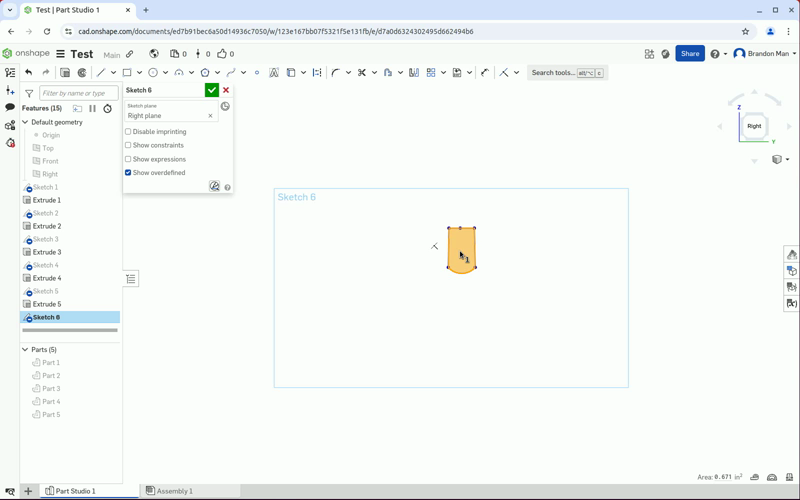
scroll(-6)
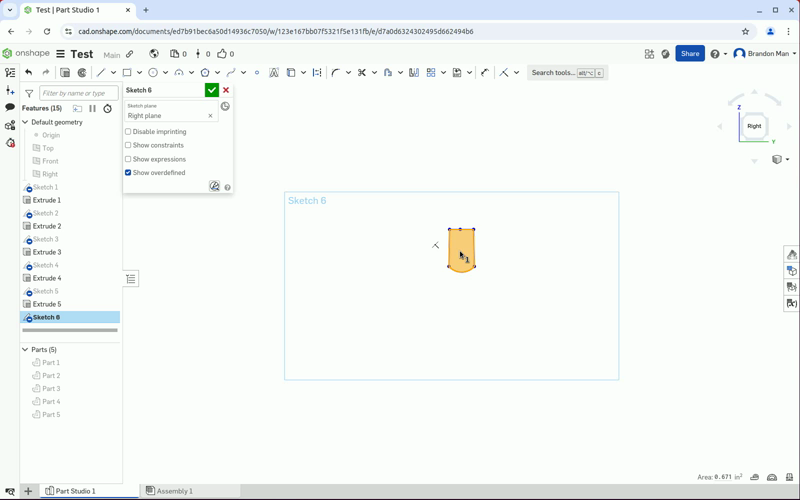
scroll(-6)
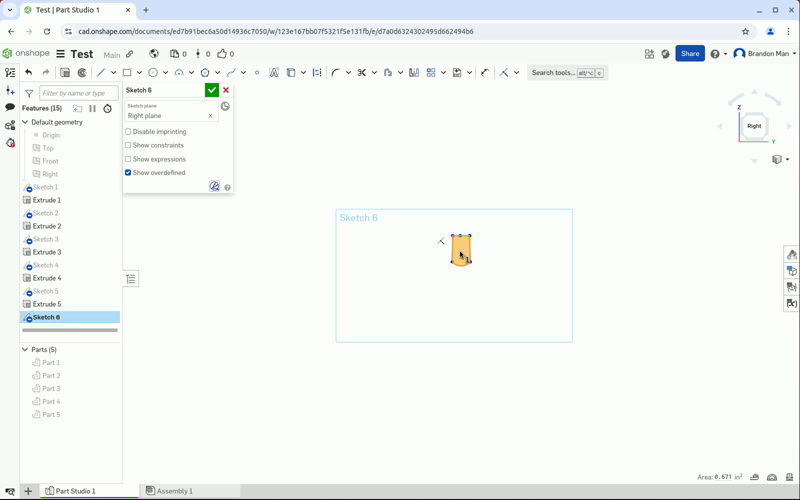
scroll(-6)
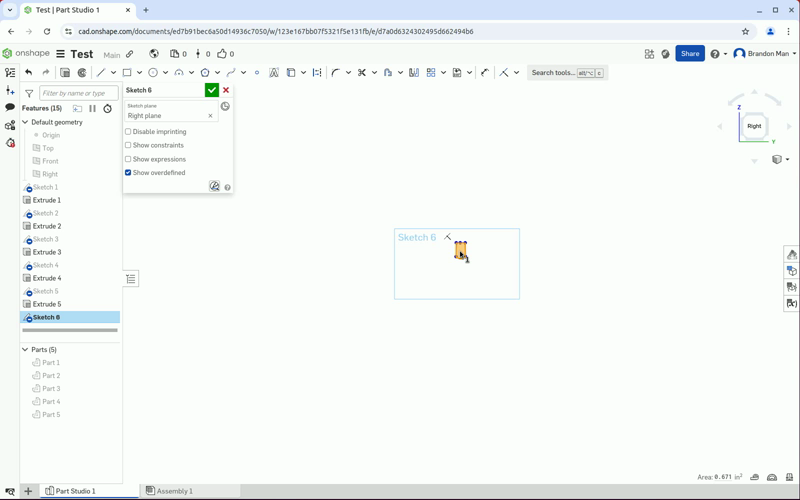
scroll(-6)
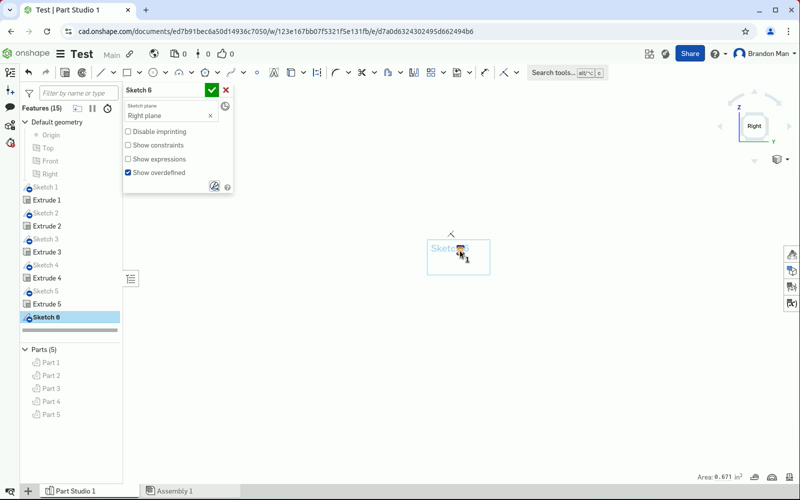
mouse_move(73, 352)
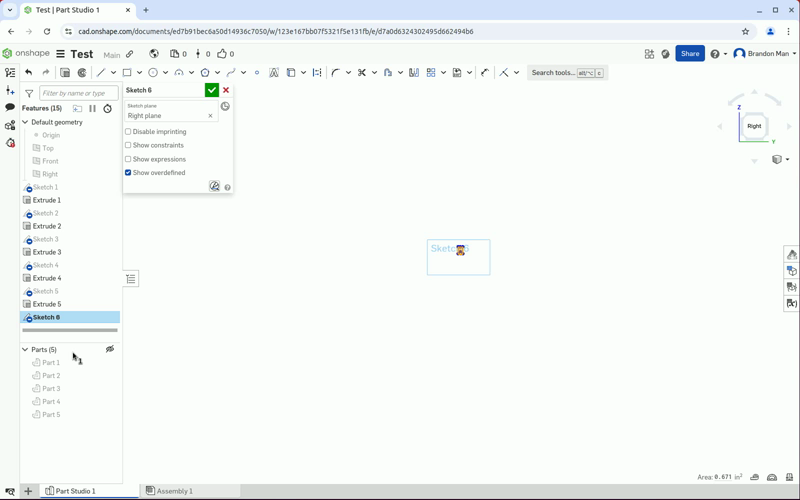
key(shift+y)
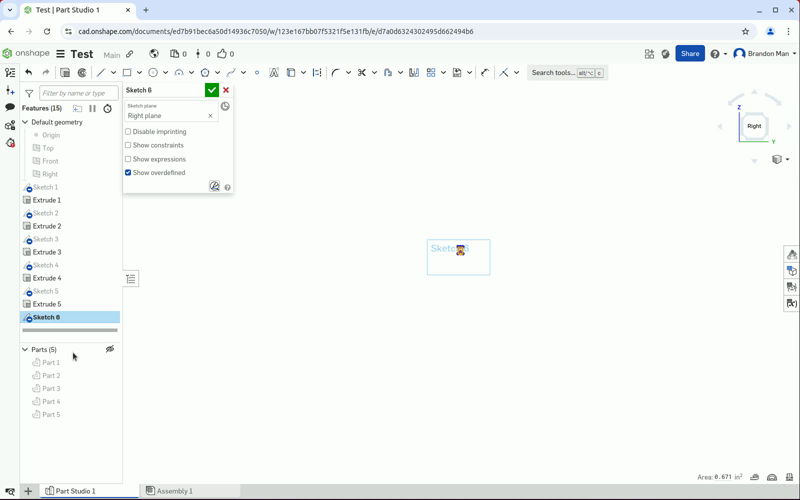
key(shift+e)
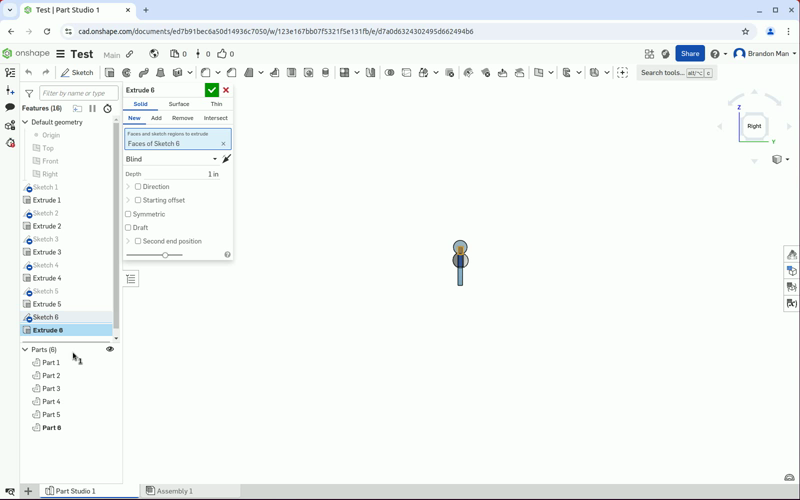
mouse_move(143, 106)
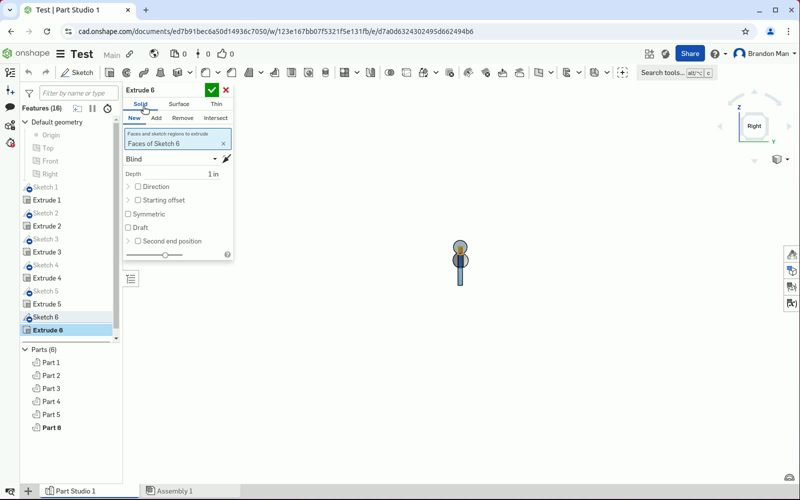
click(143, 106)
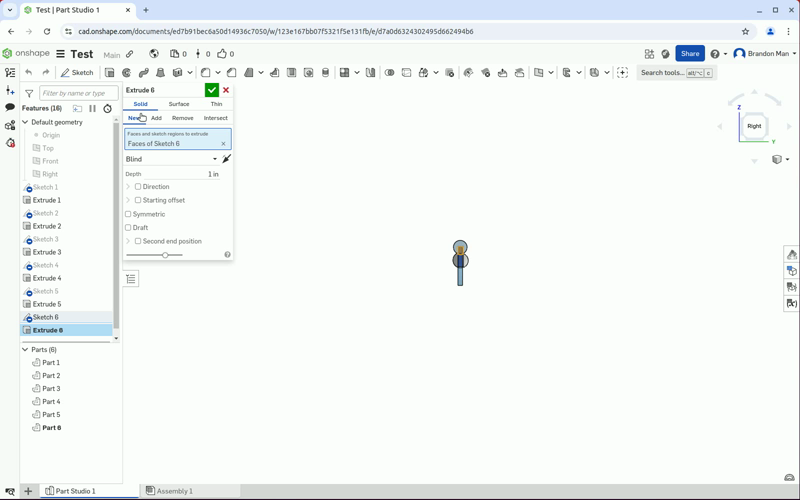
mouse_move(137, 120)
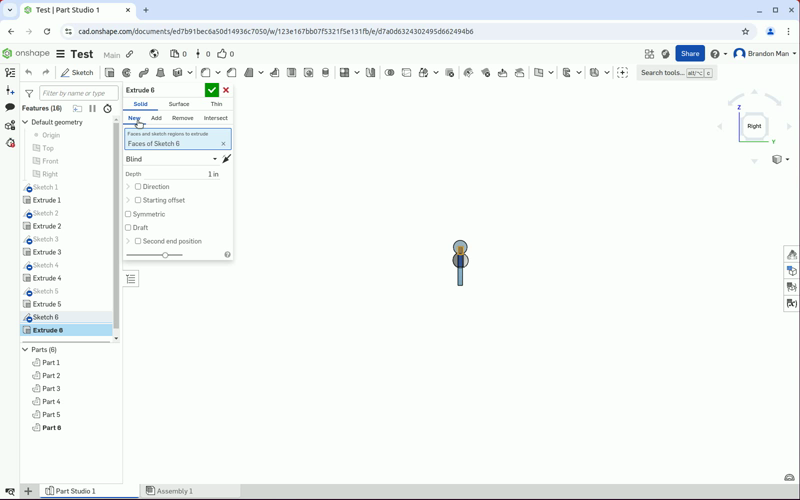
click(137, 120)
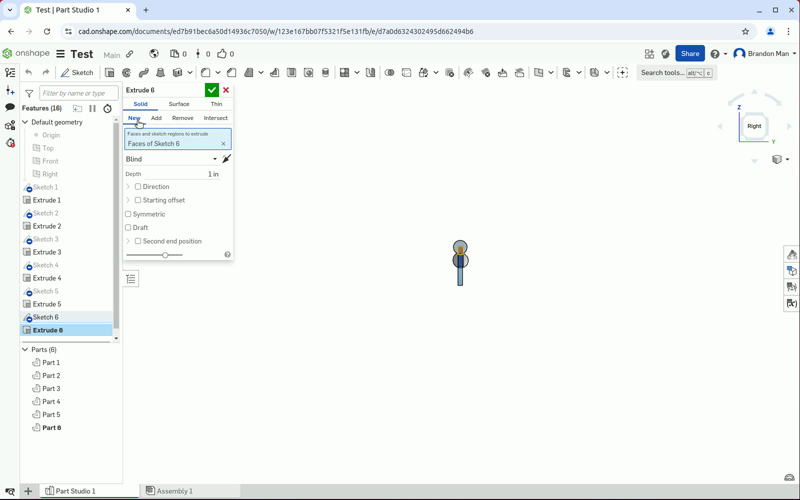
key(tab, 4)
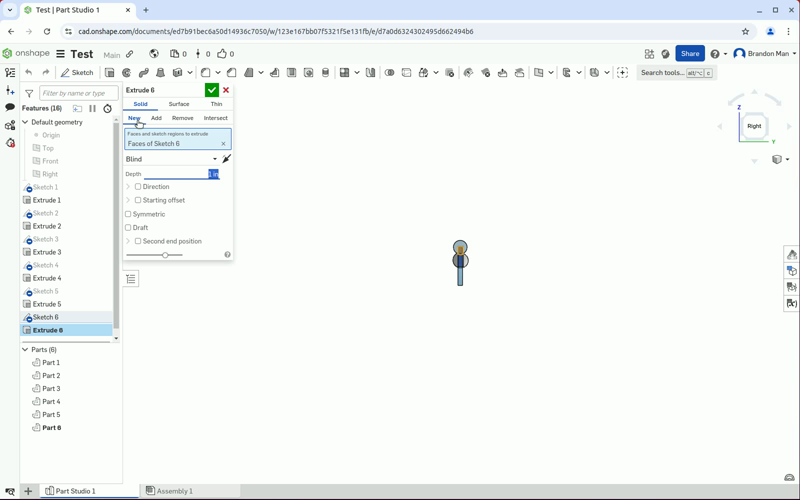
text(23.108)
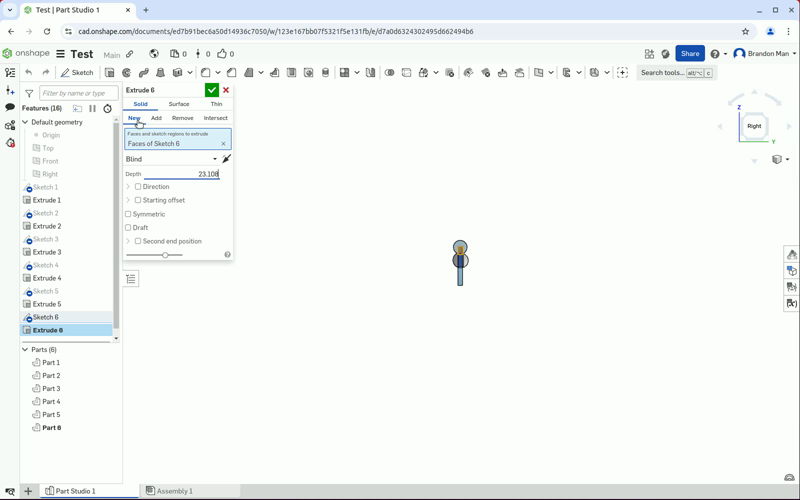
key(enter)
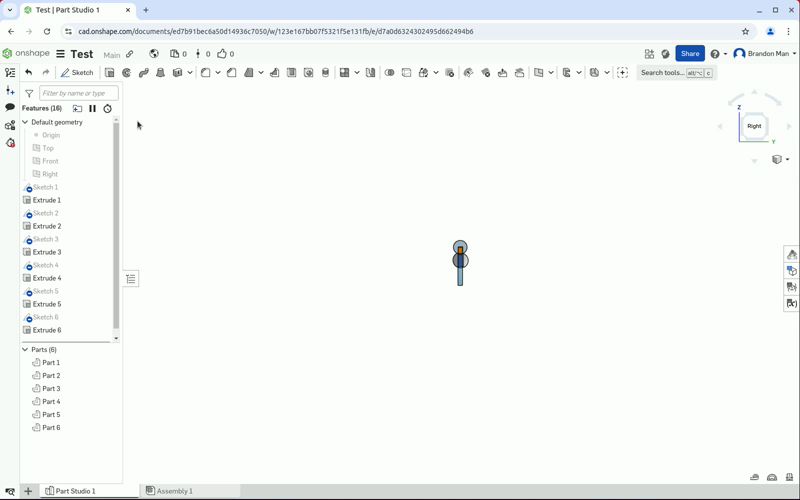
key(shift+h)
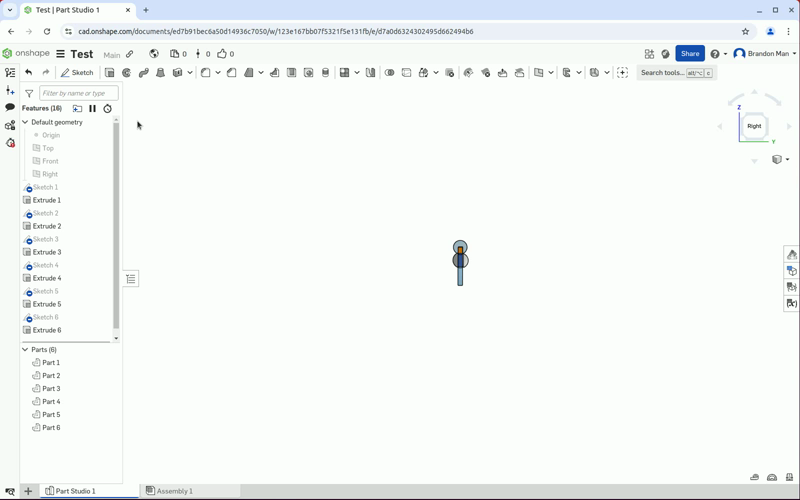
key(shift+h)
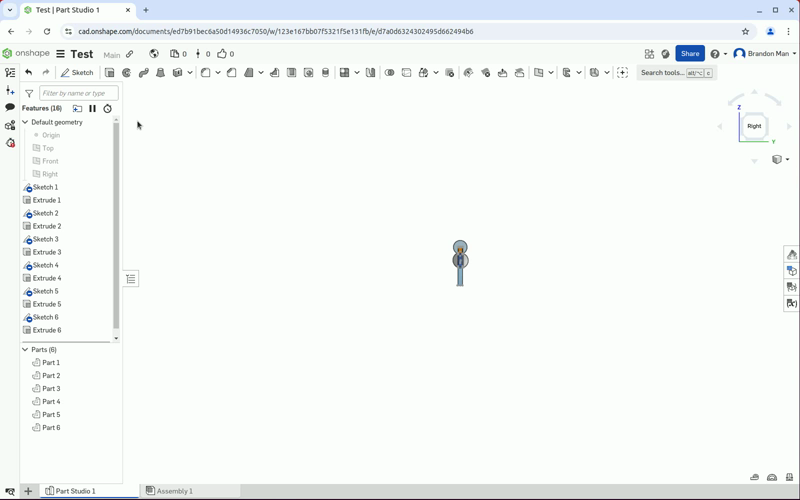
key(shift+7)
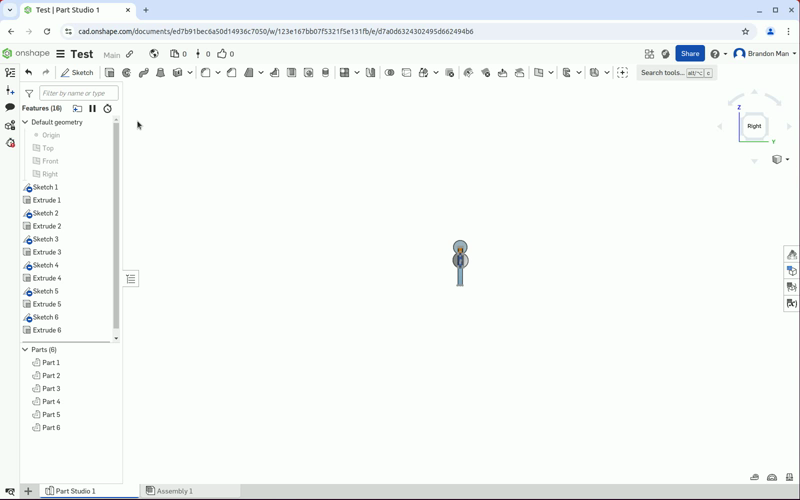
key(right, 2)
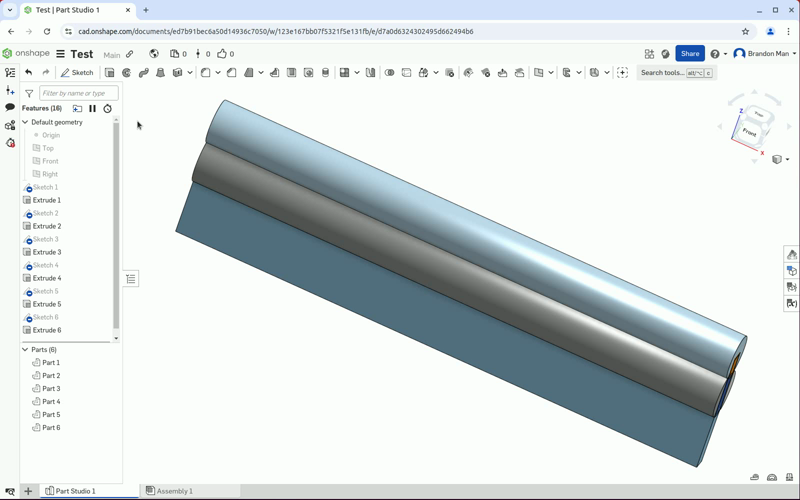
key(down, 2)
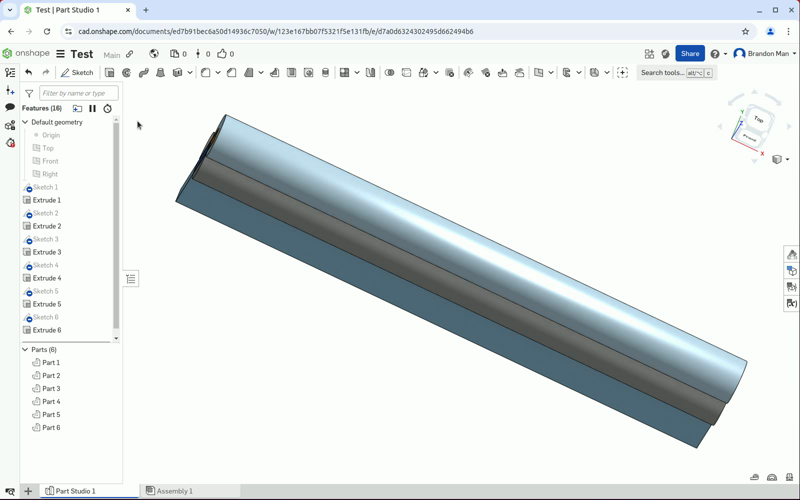
key(up, 2)
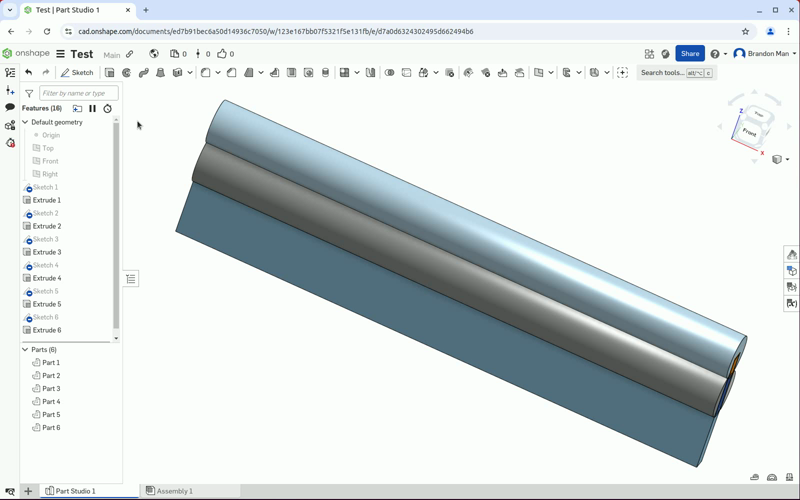
key(left, 2)
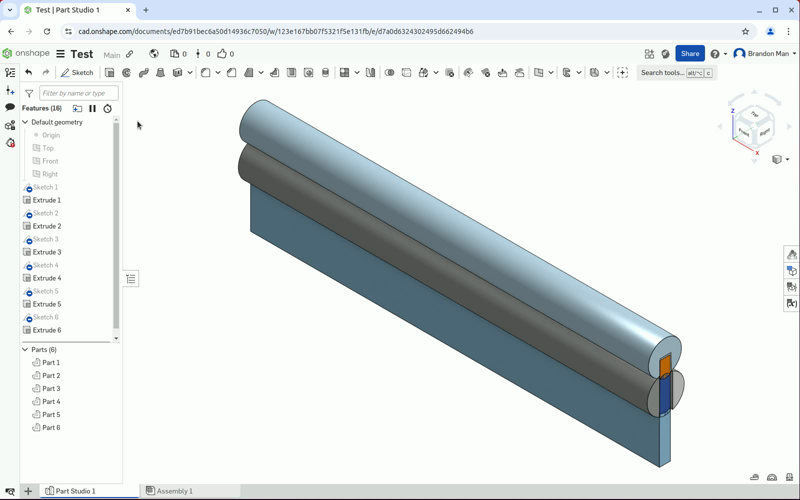
mouse_move(69, 189)
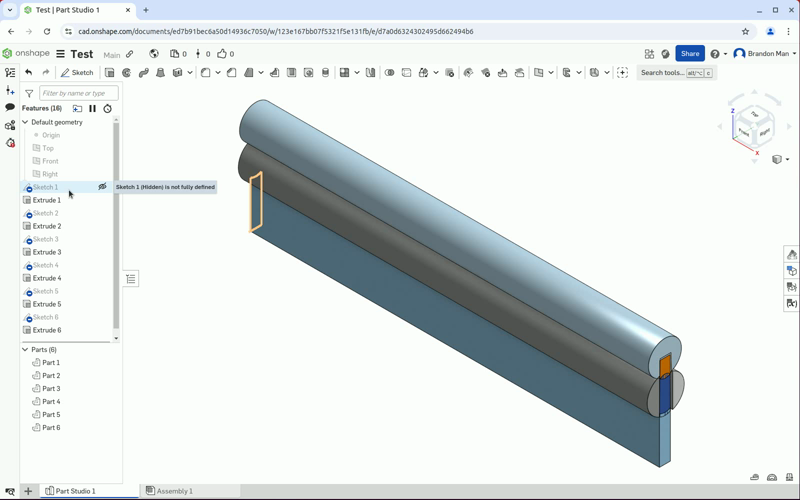
click(69, 189)